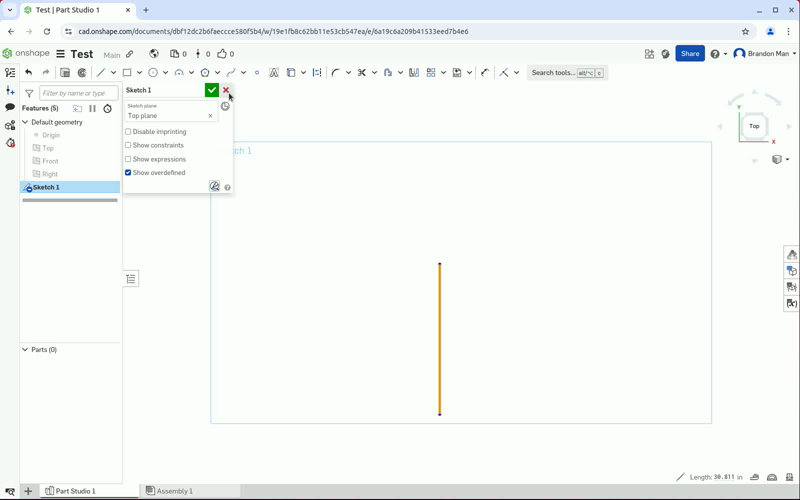
key(shift+h)
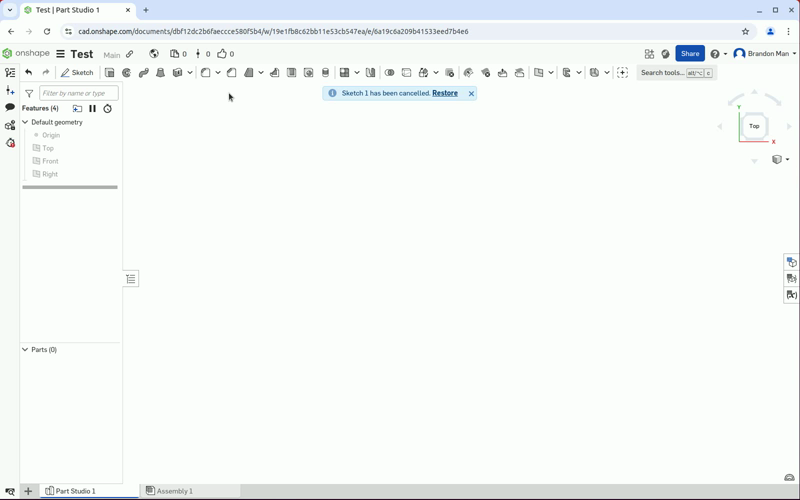
mouse_move(73, 352)
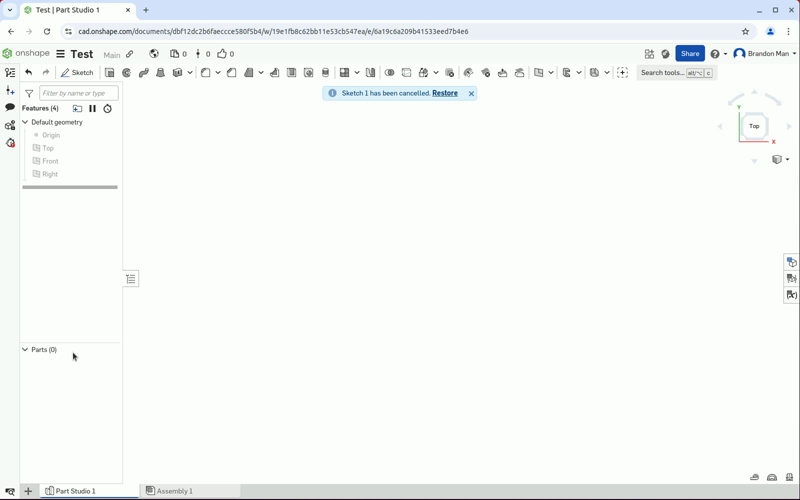
key(y)
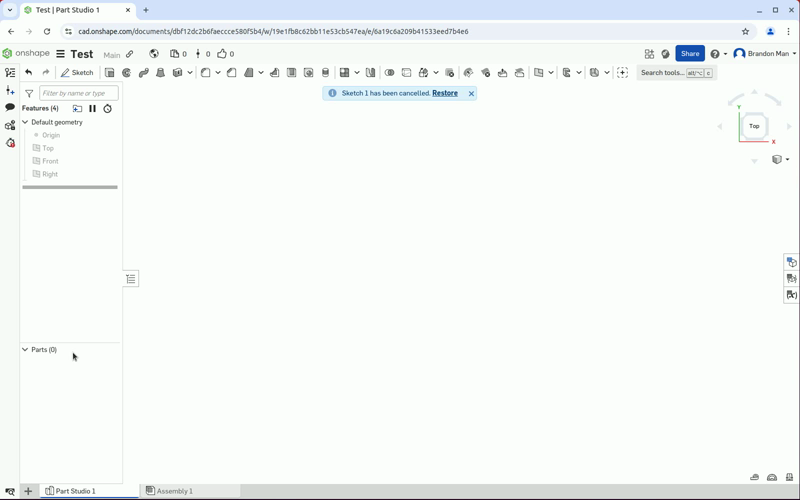
key(shift+p)
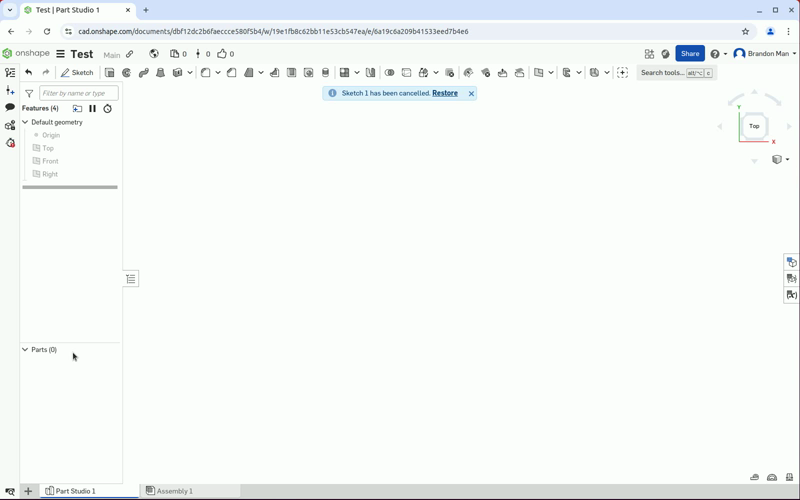
key(space)
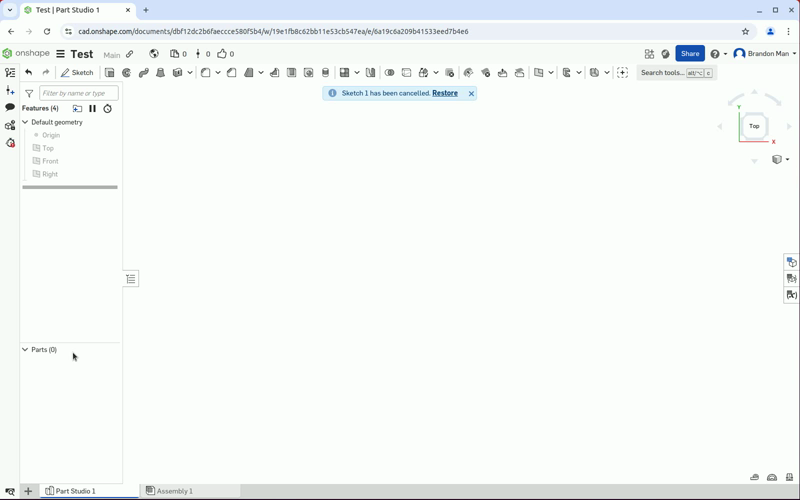
key_down(shift)
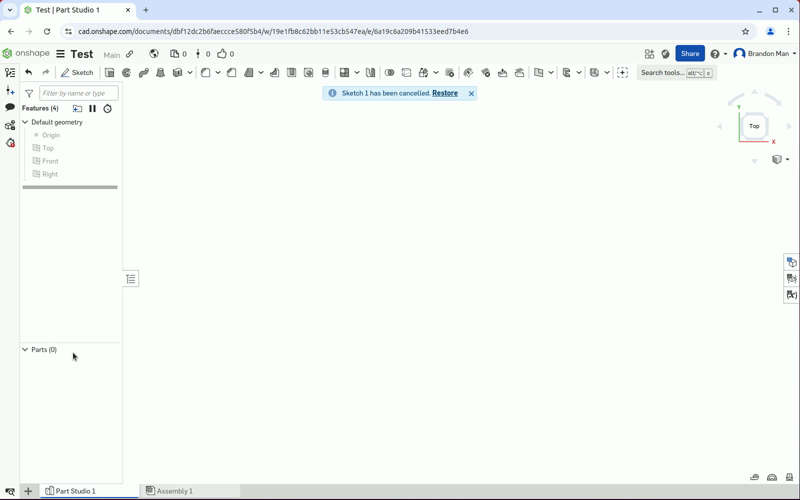
key(up)
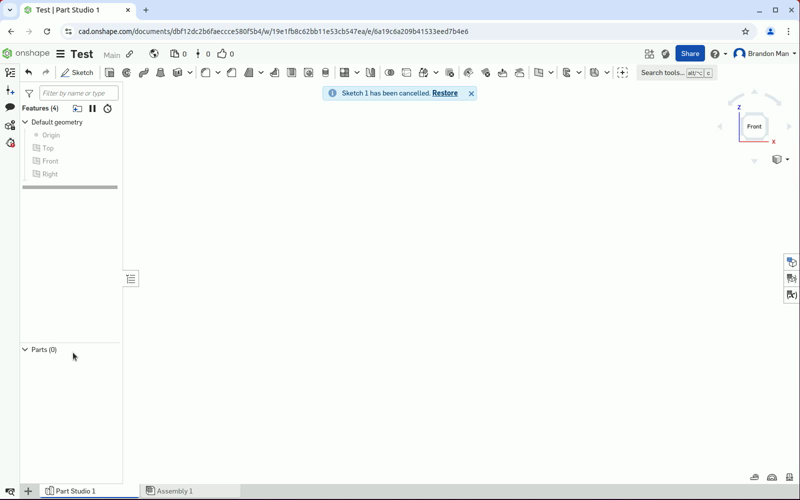
key_up(shift)
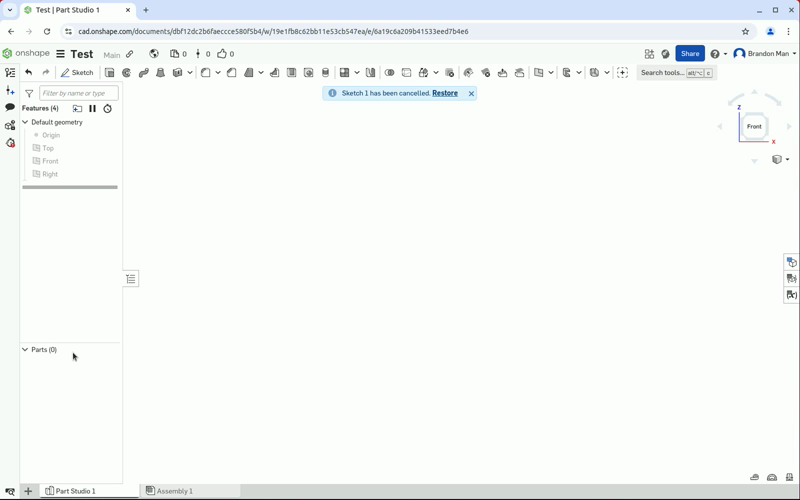
key(space)
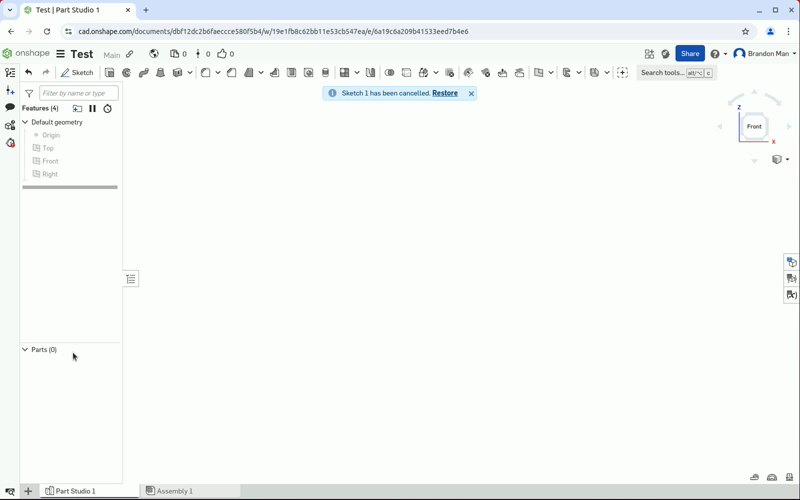
key_down(shift)
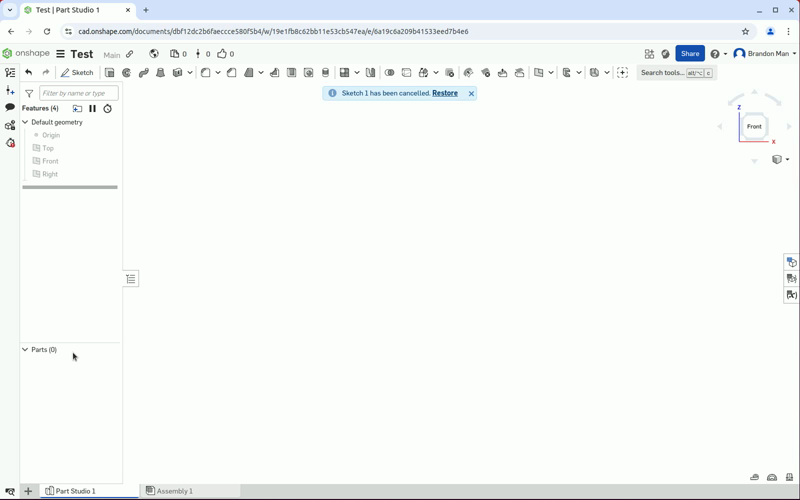
key(left)
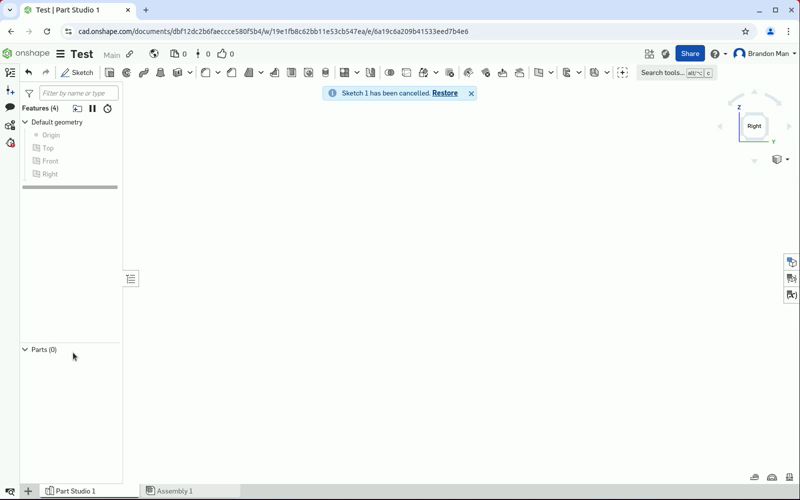
key_up(shift)
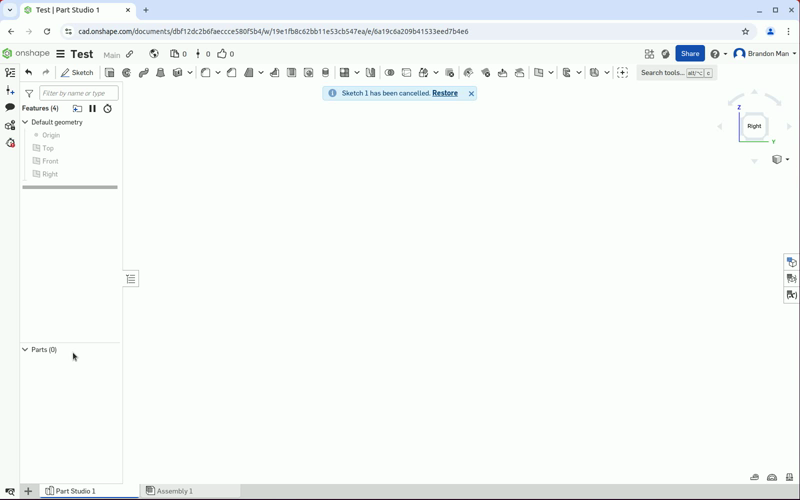
mouse_move(73, 352)
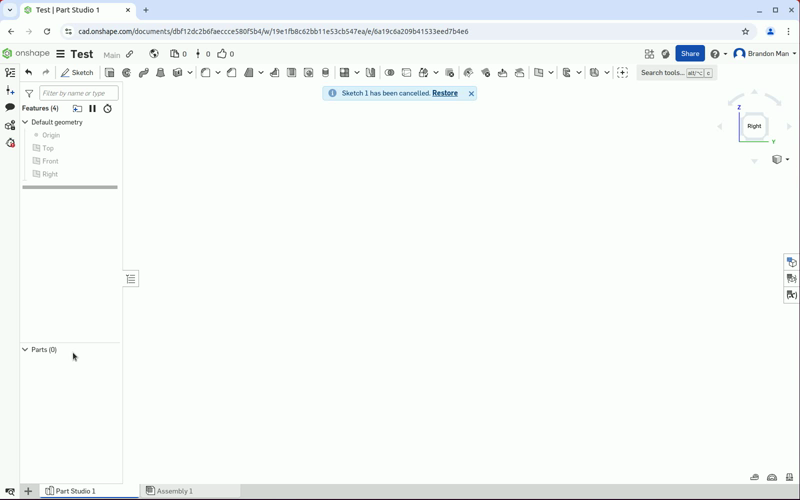
key(shift+y)
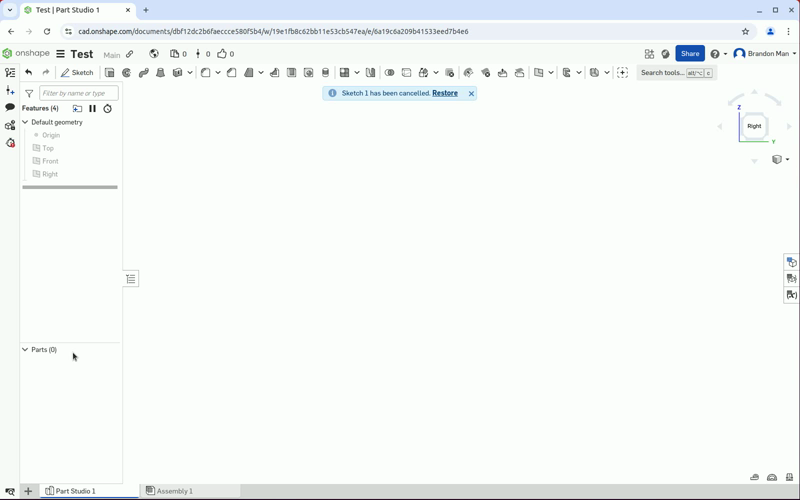
key(shift+s)
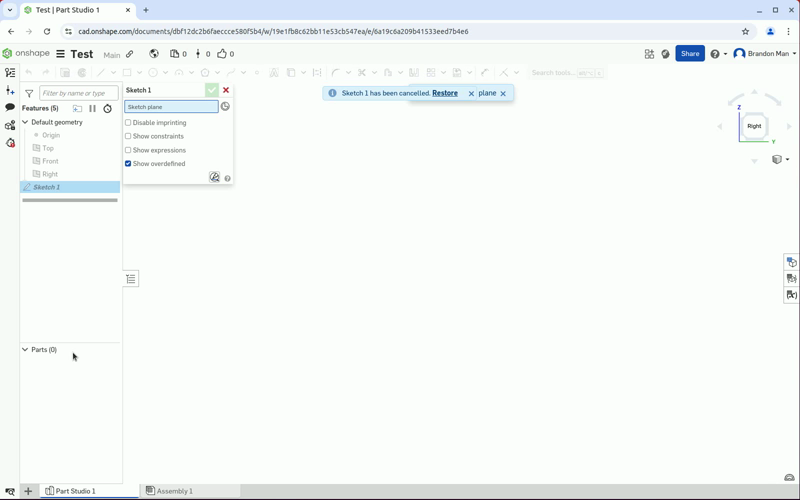
mouse_move(73, 176)
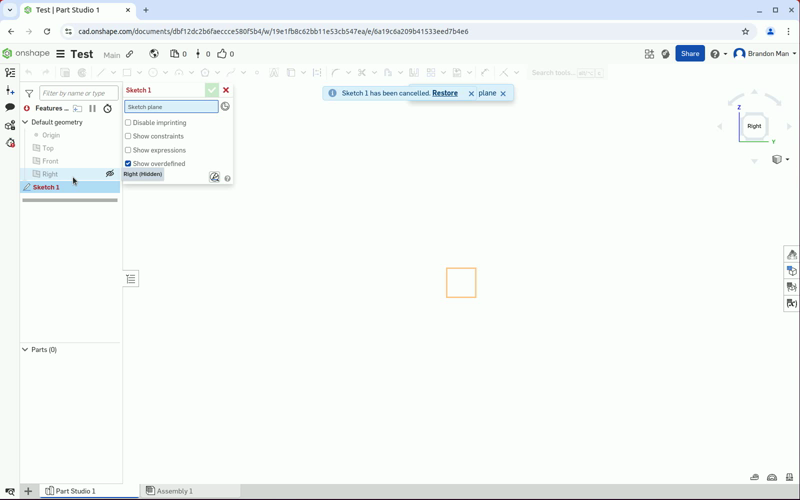
click(73, 176)
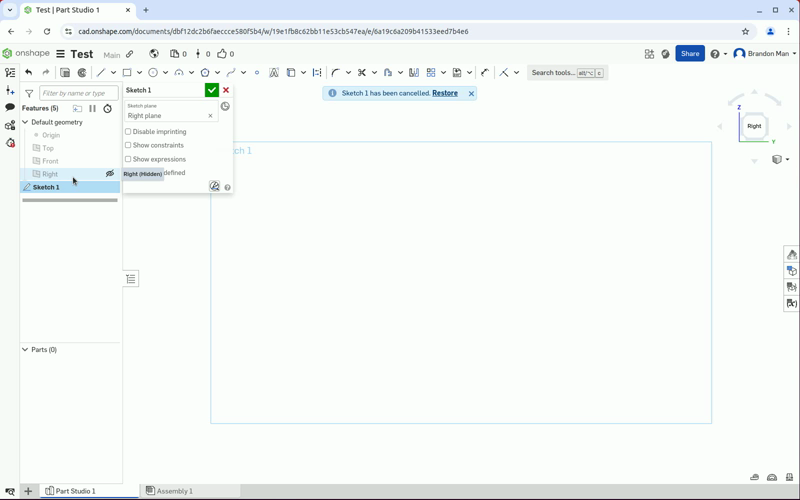
mouse_move(73, 352)
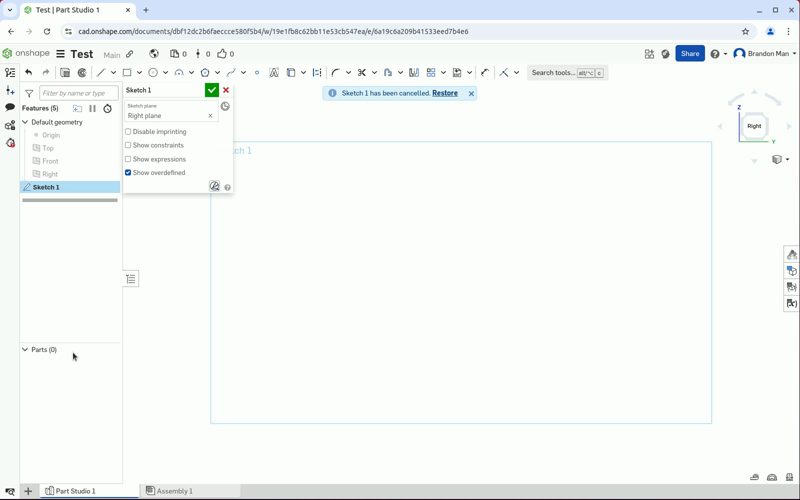
key(y)
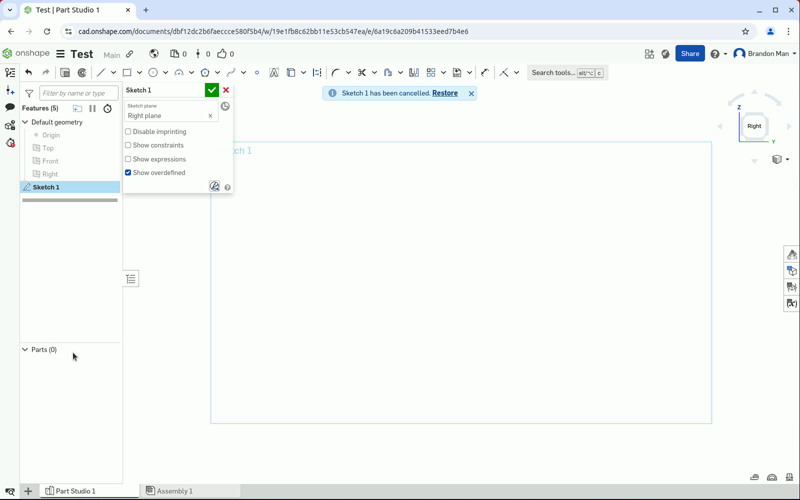
key(l)
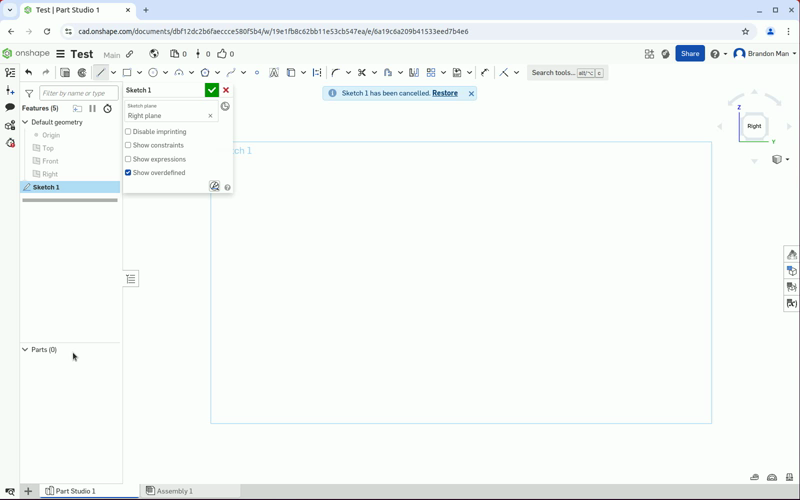
key_down(shift)
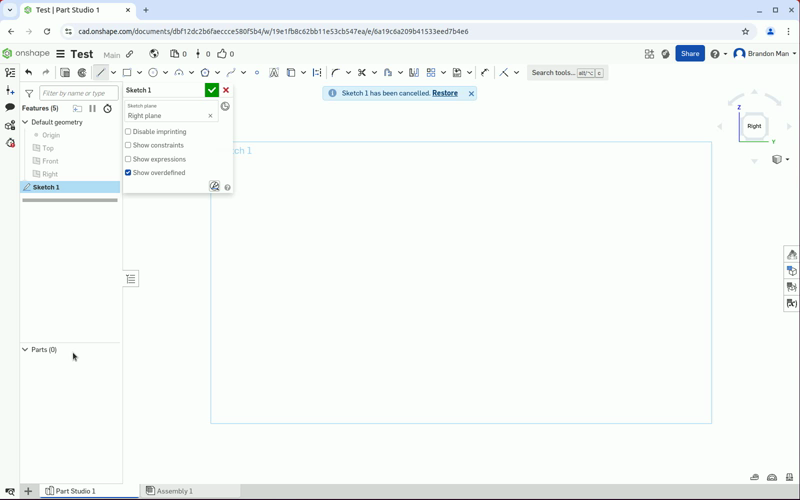
mouse_move(451, 183)
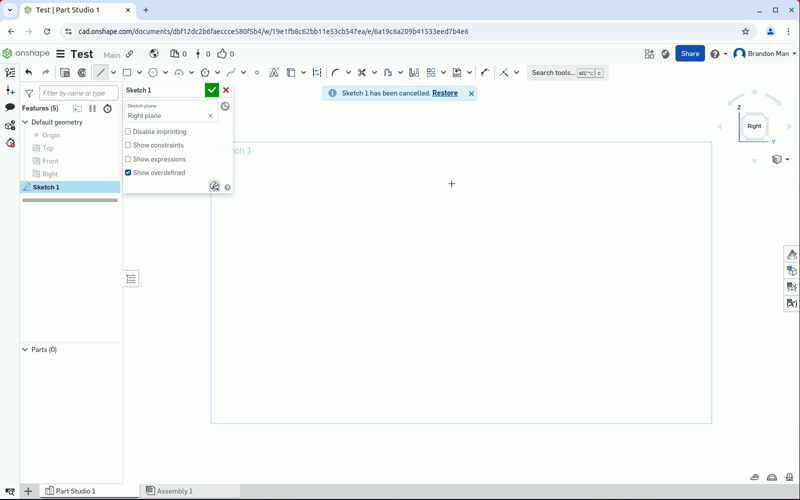
click(451, 183)
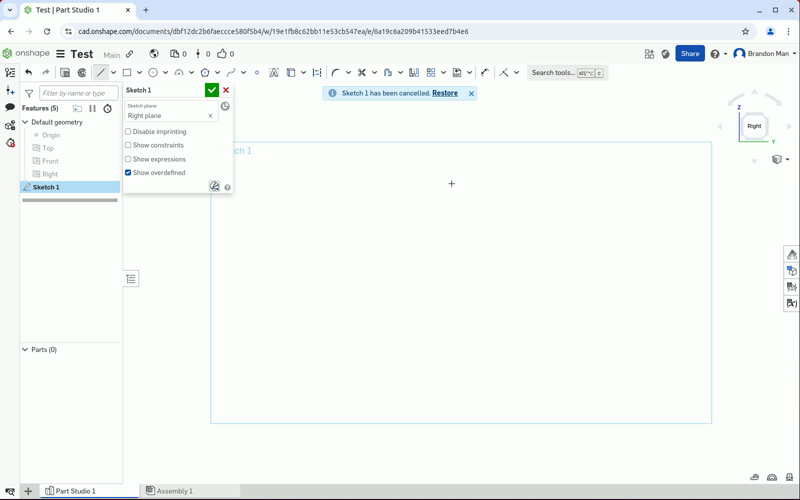
key_up(shift)
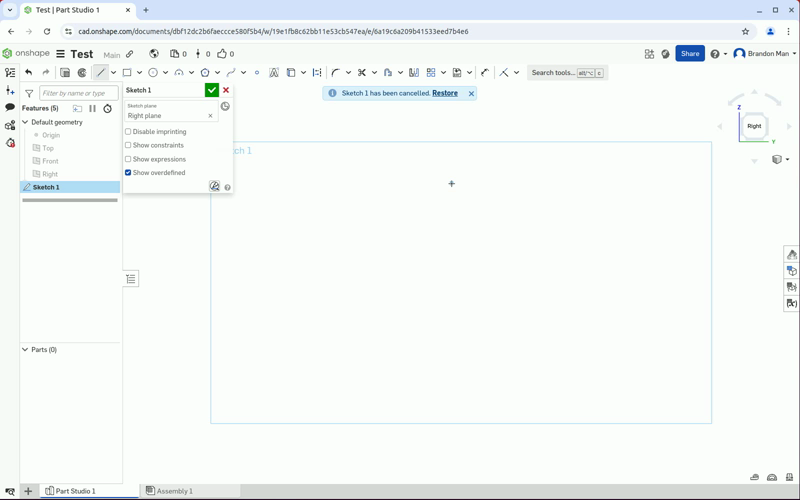
key_down(shift)
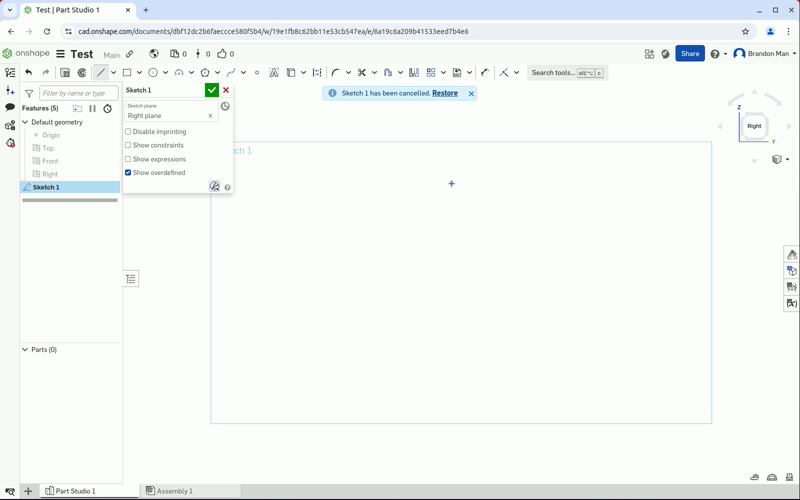
mouse_move(481, 183)
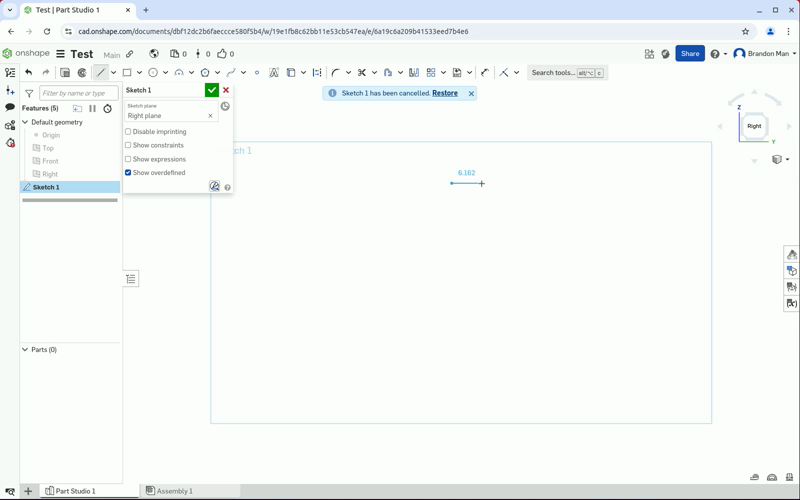
mouse_move(456, 183)
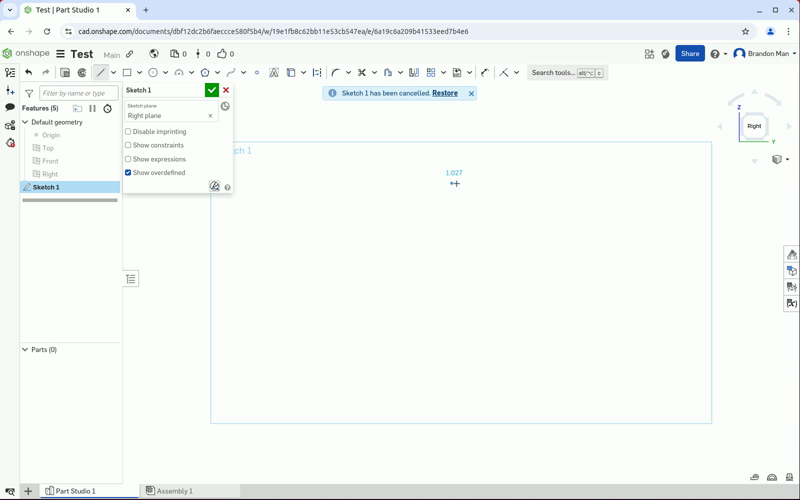
scroll(6)
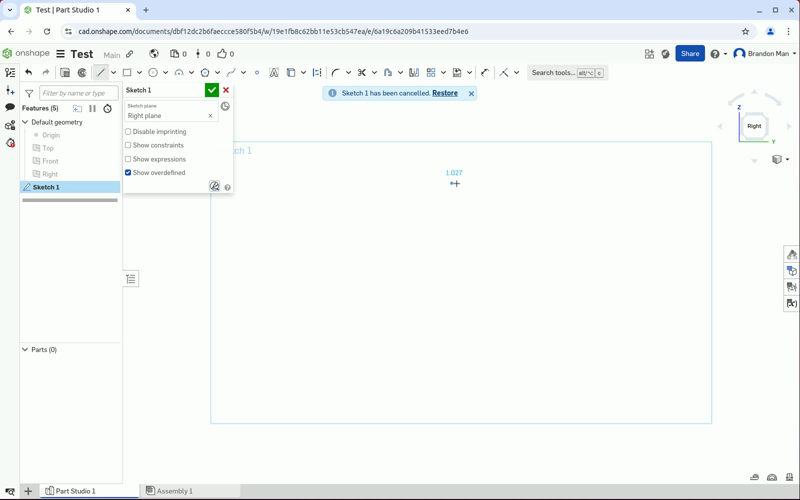
scroll(6)
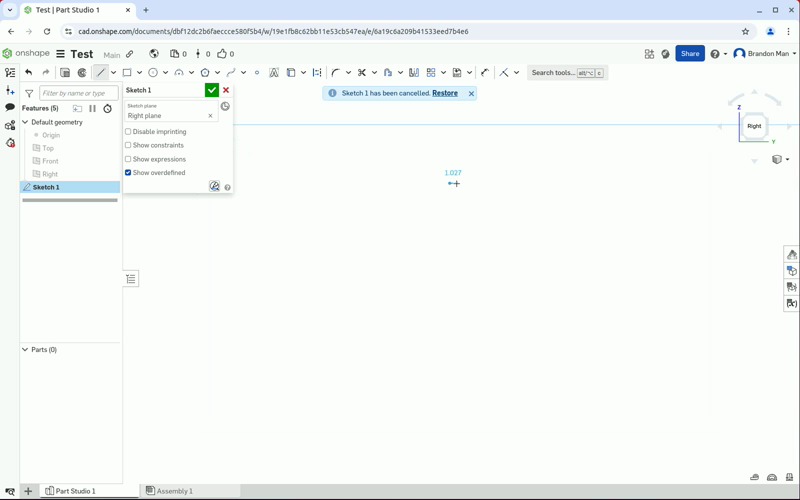
scroll(6)
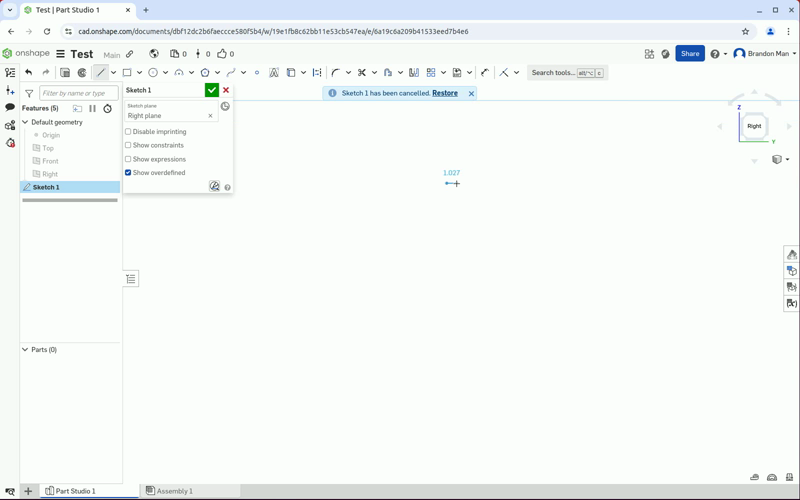
scroll(6)
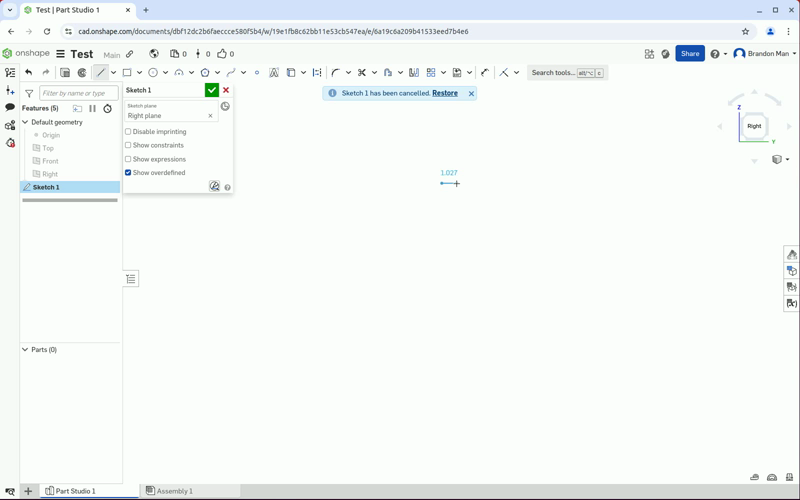
scroll(6)
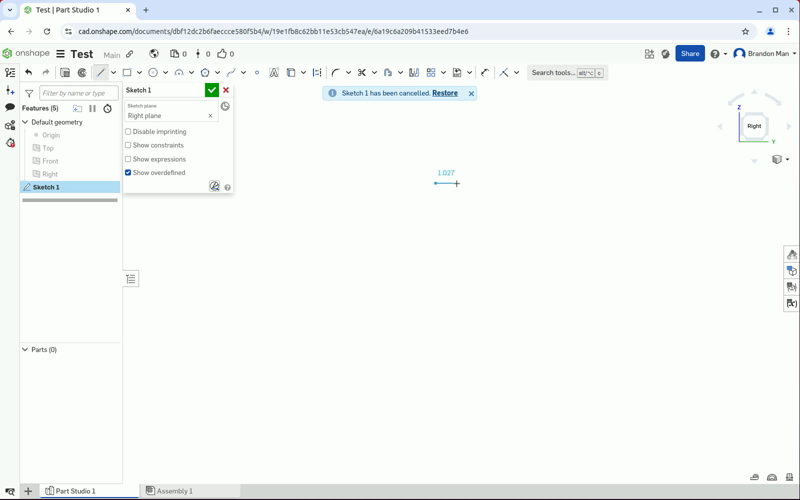
scroll(6)
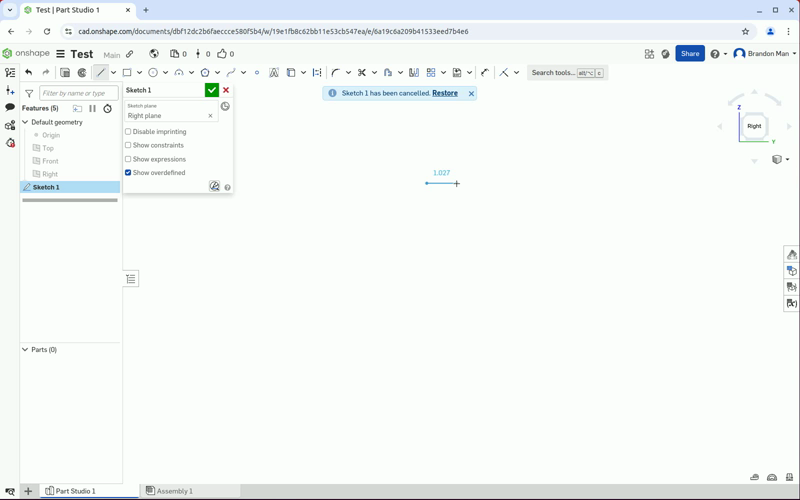
scroll(6)
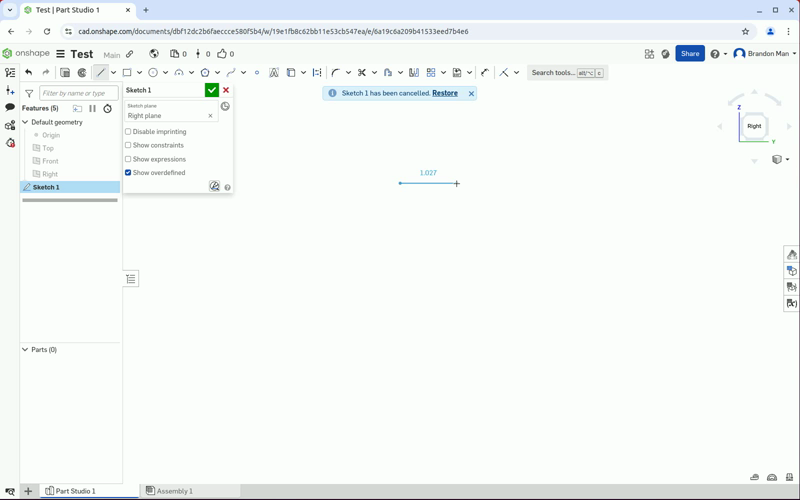
click(456, 183)
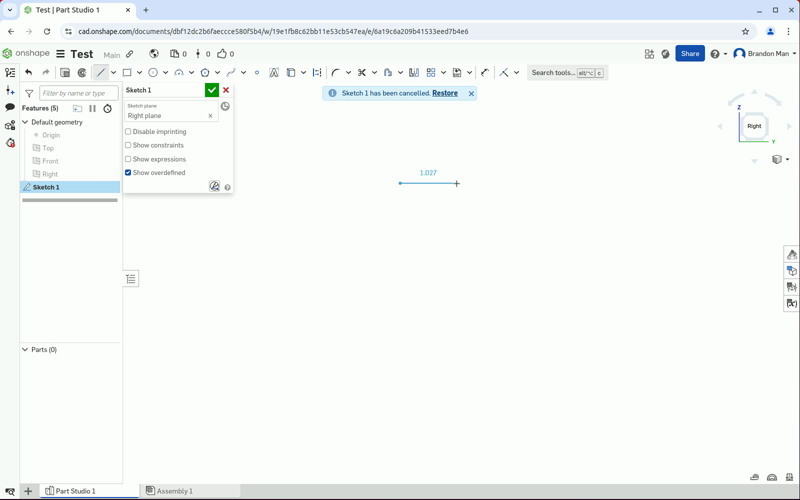
scroll(-6)
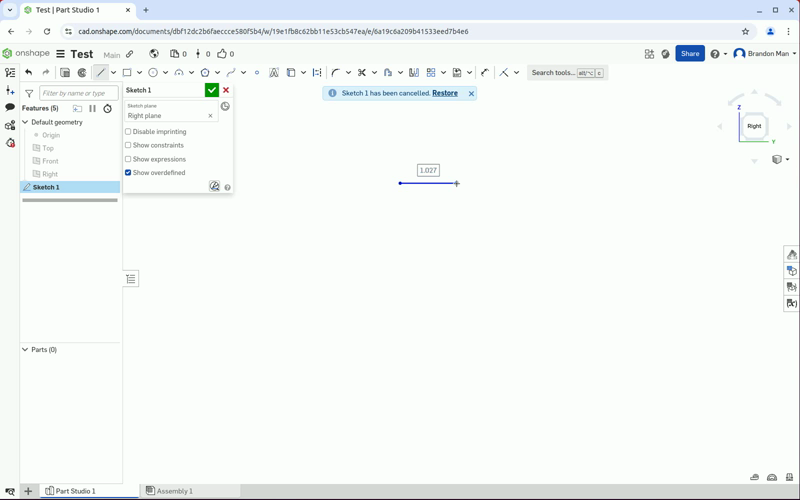
scroll(-6)
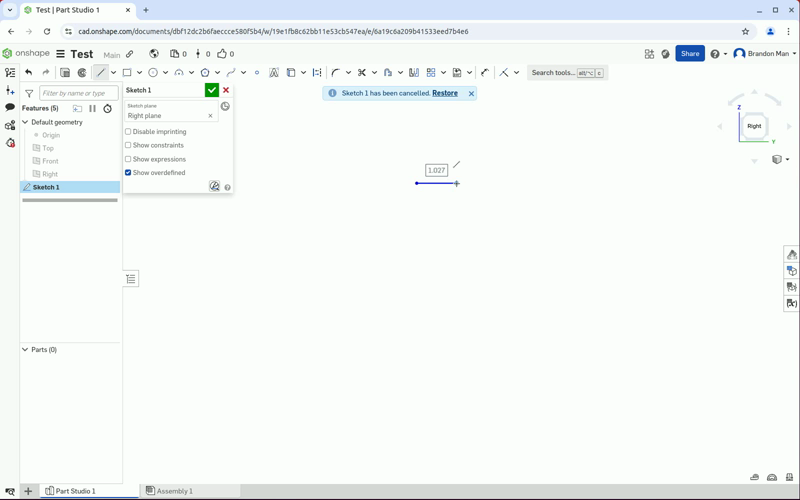
scroll(-6)
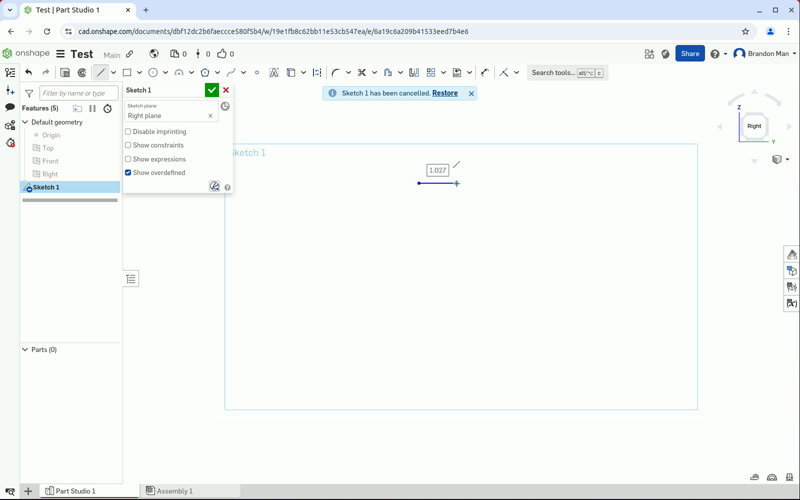
scroll(-6)
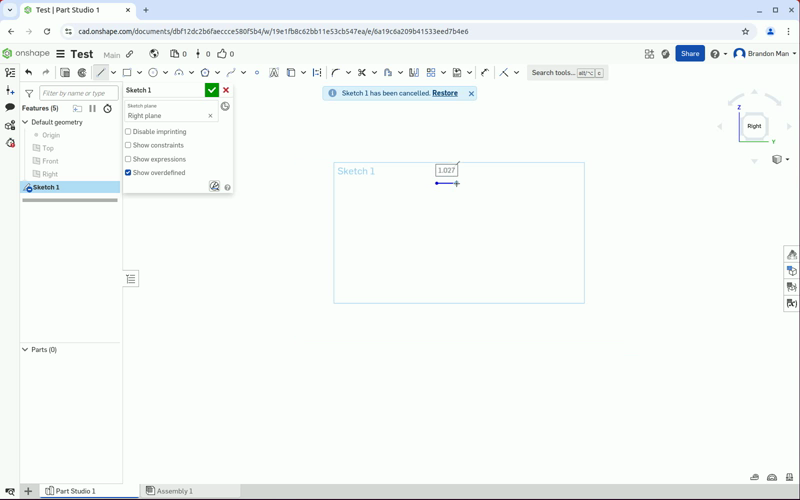
scroll(-6)
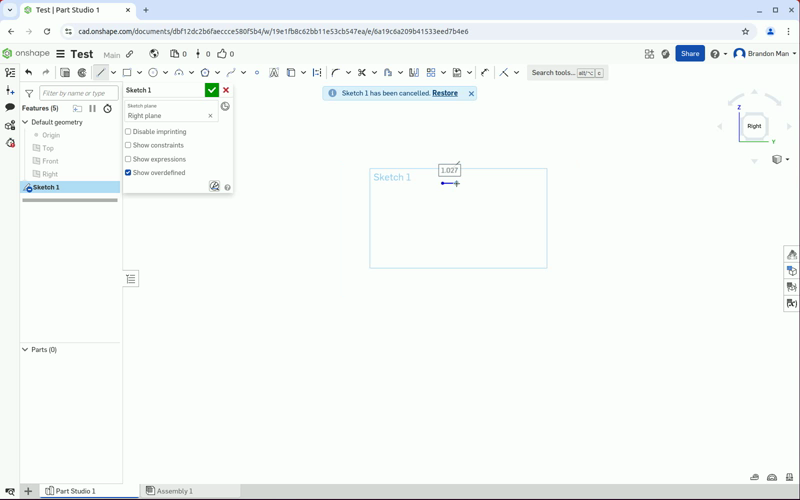
scroll(-6)
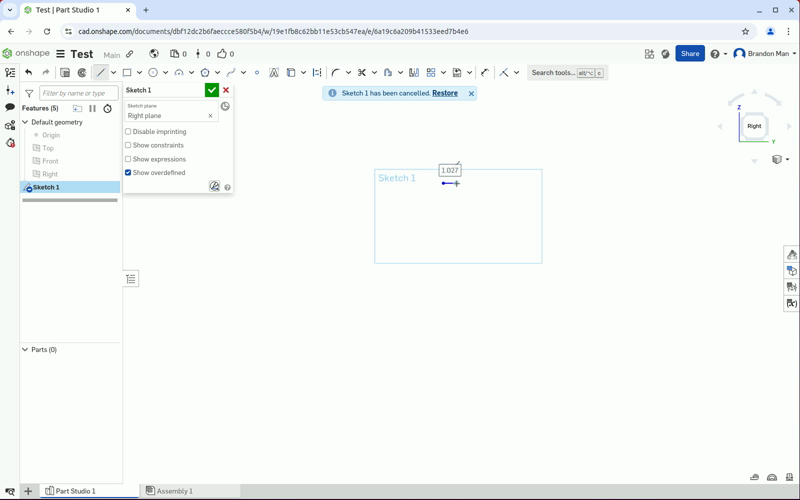
scroll(-6)
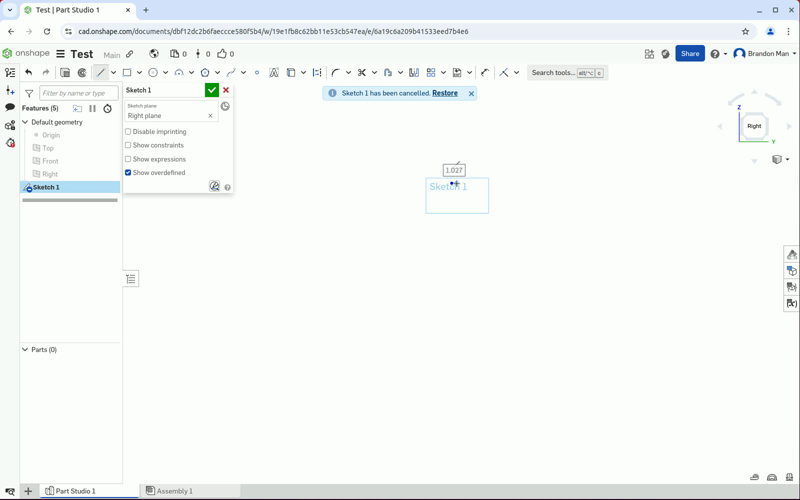
key_up(shift)
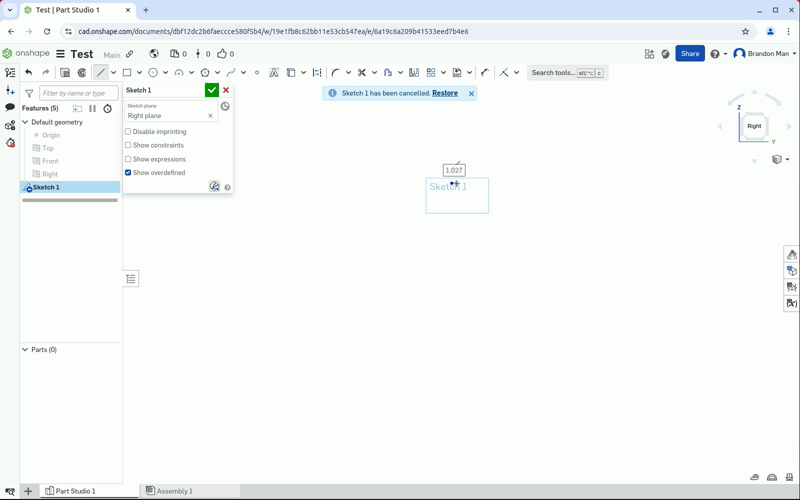
key_down(shift)
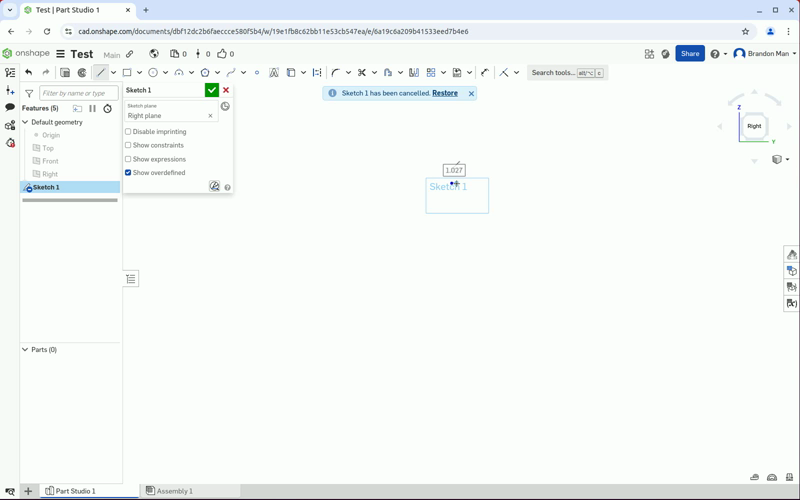
mouse_move(486, 183)
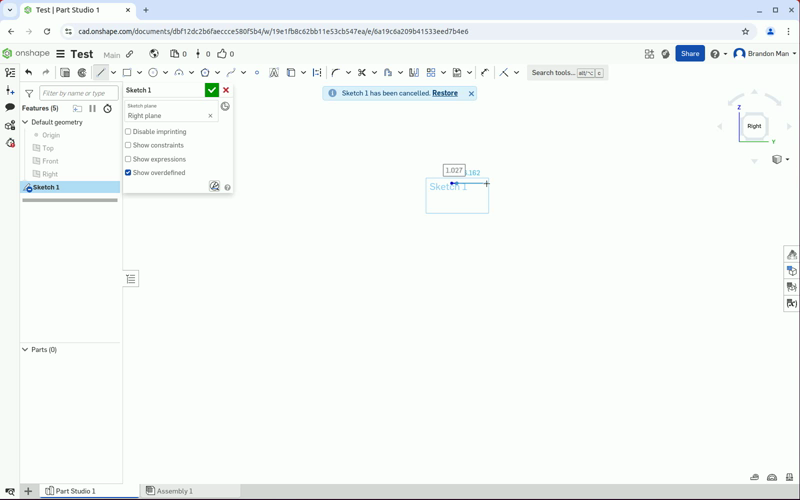
mouse_move(460, 183)
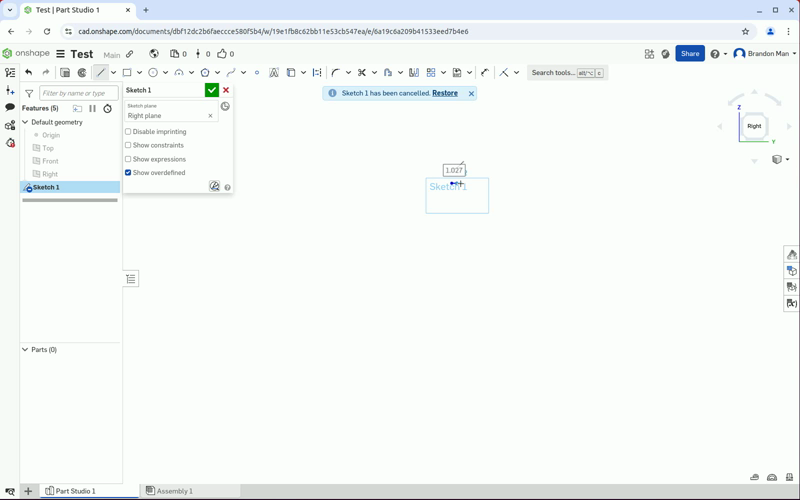
scroll(6)
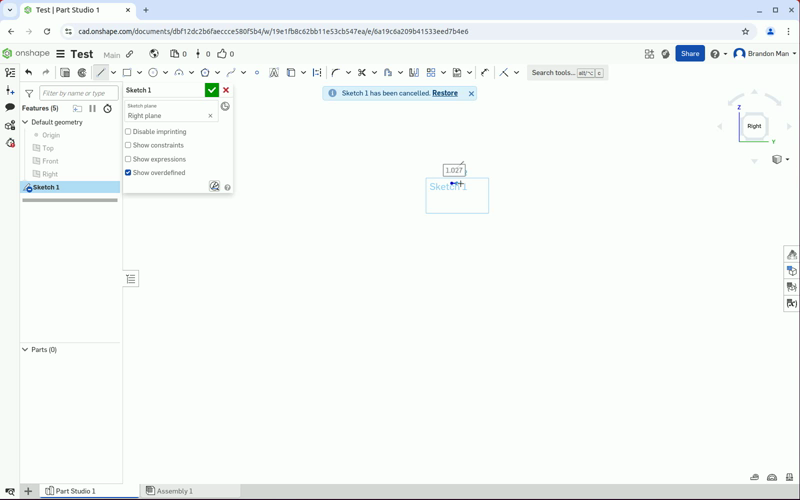
scroll(6)
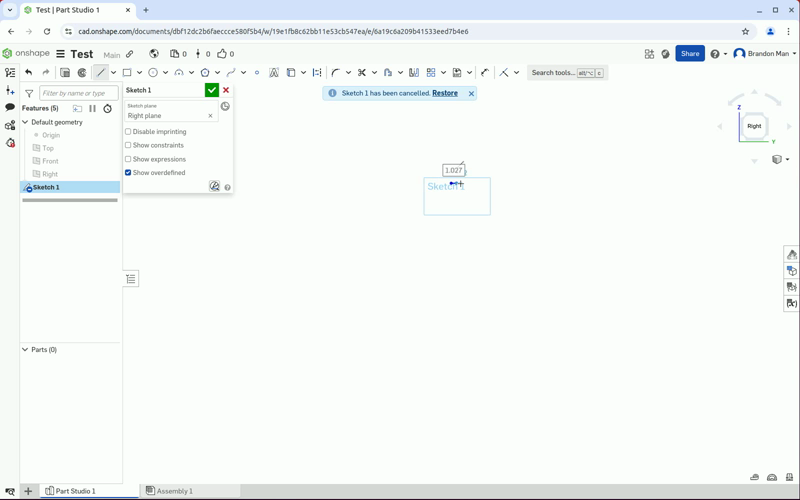
scroll(6)
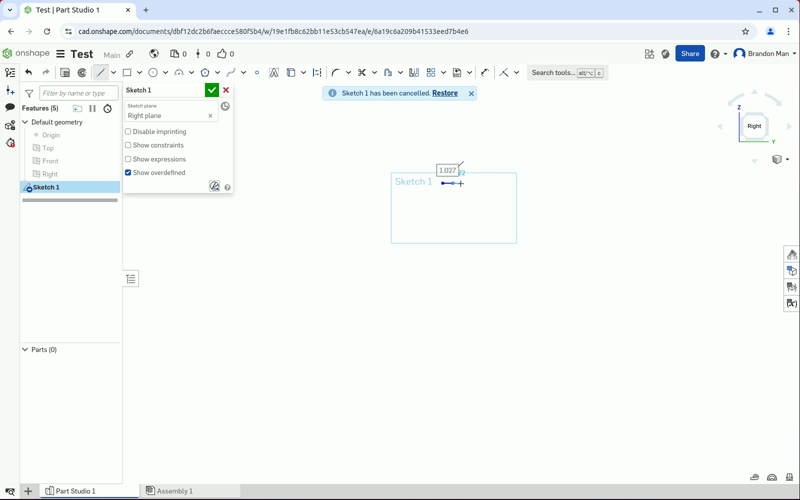
scroll(6)
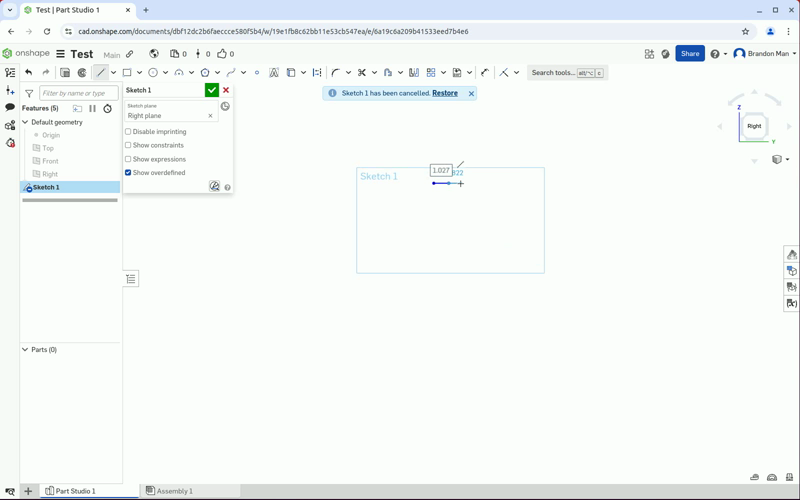
scroll(6)
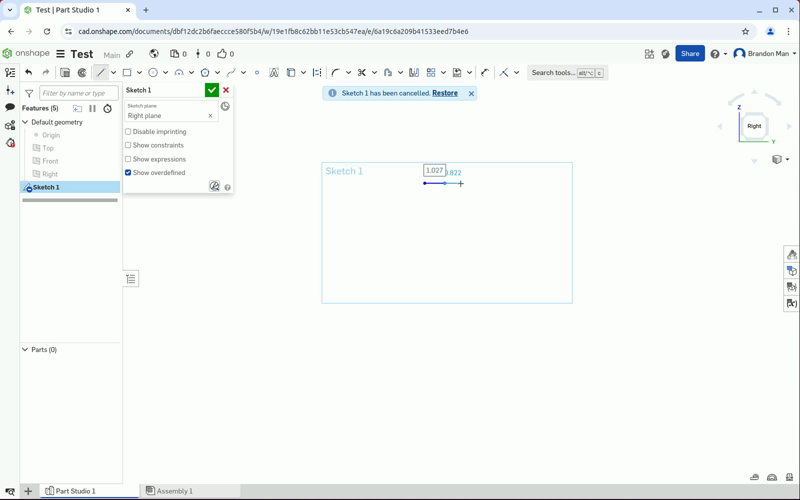
scroll(6)
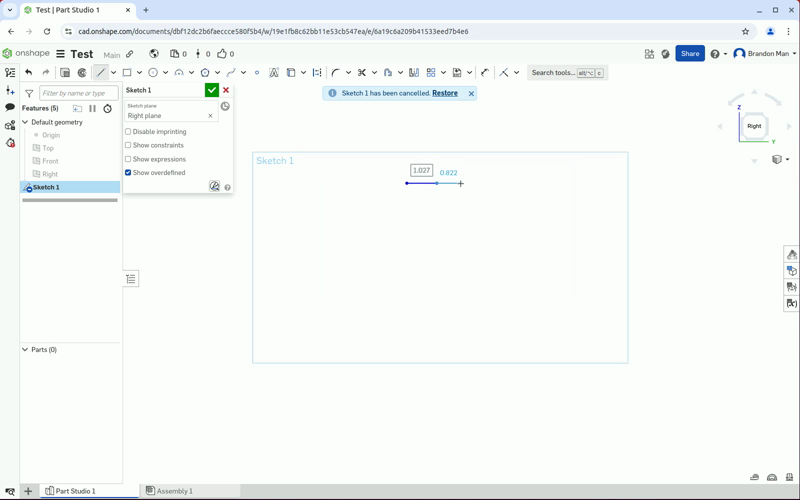
scroll(6)
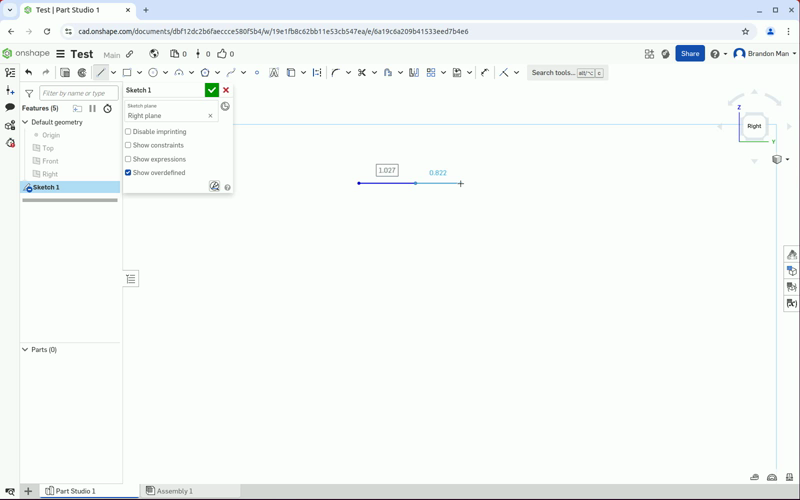
click(460, 183)
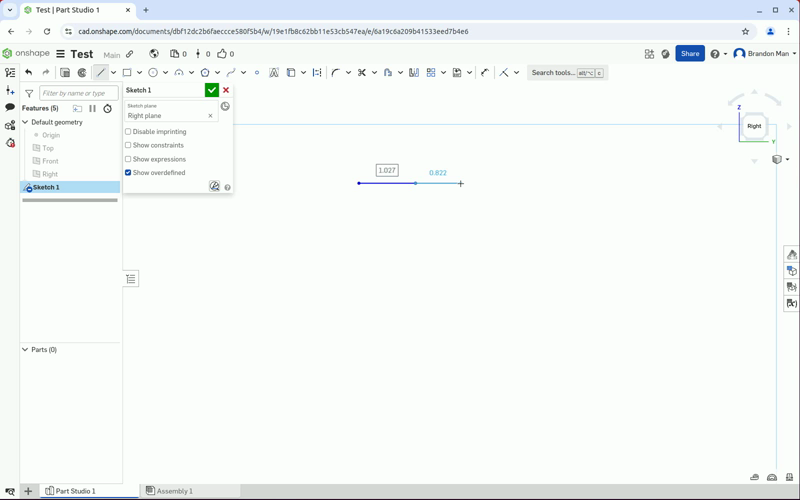
scroll(-6)
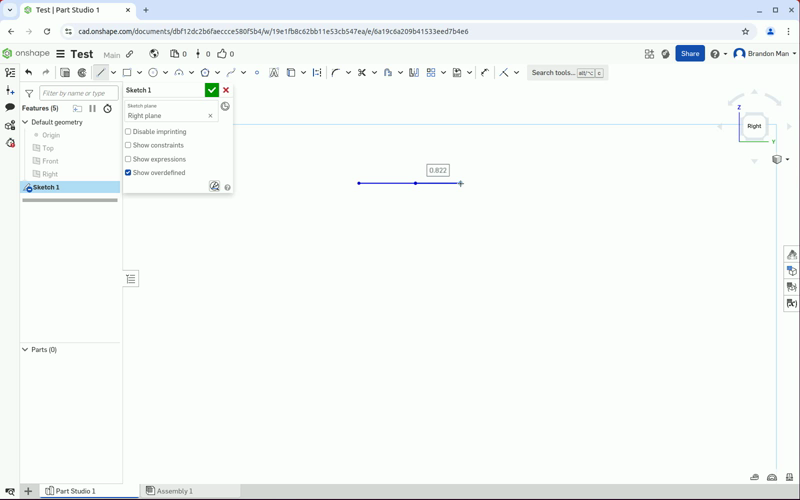
scroll(-6)
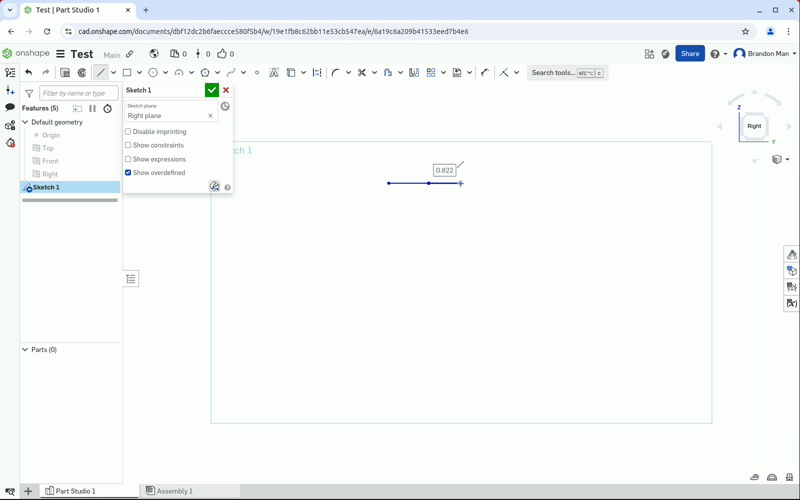
scroll(-6)
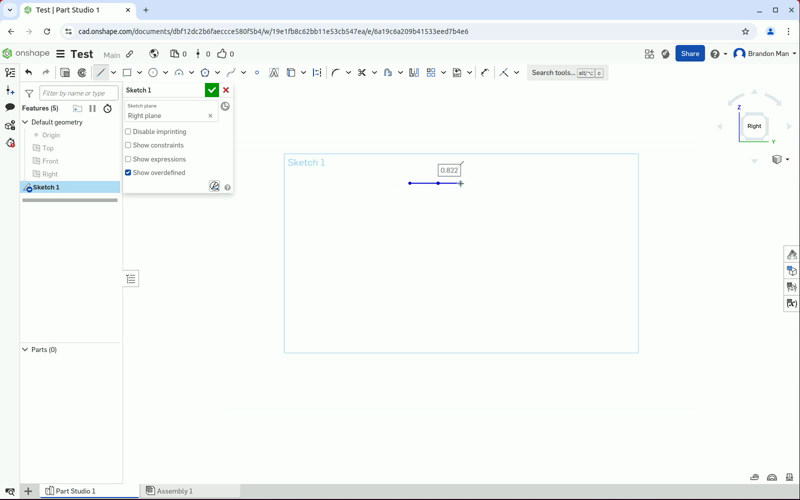
scroll(-6)
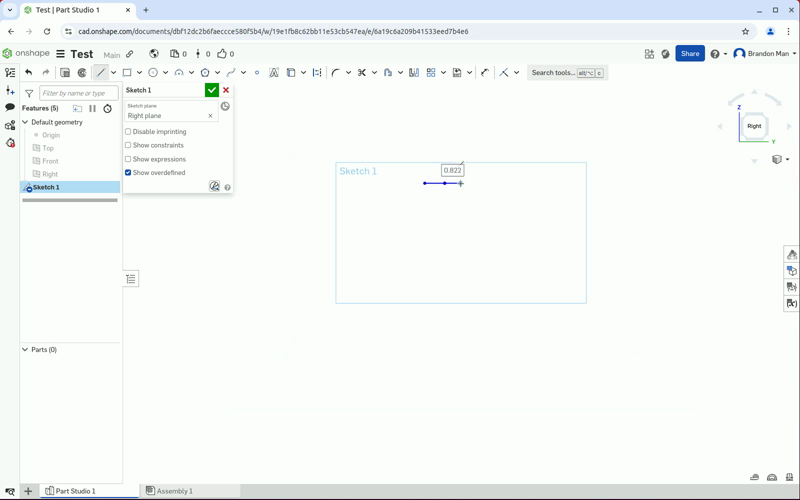
scroll(-6)
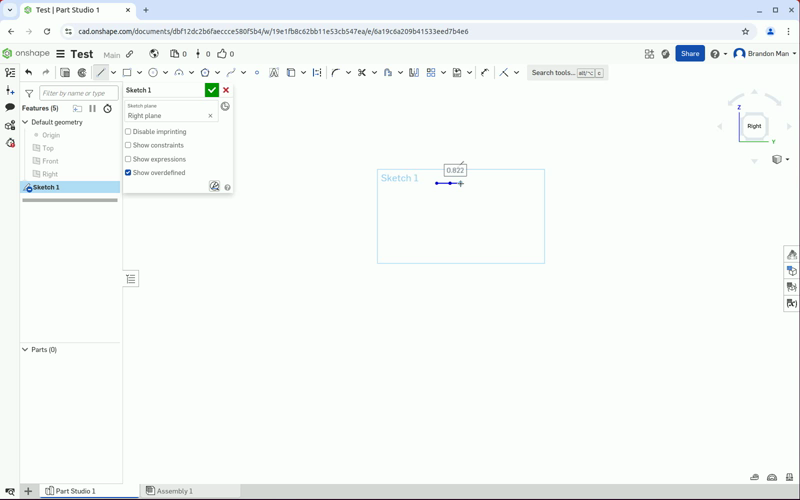
scroll(-6)
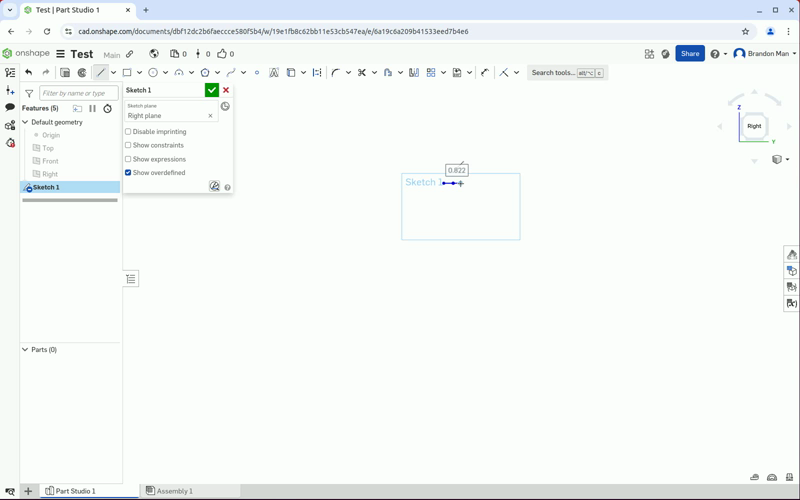
scroll(-6)
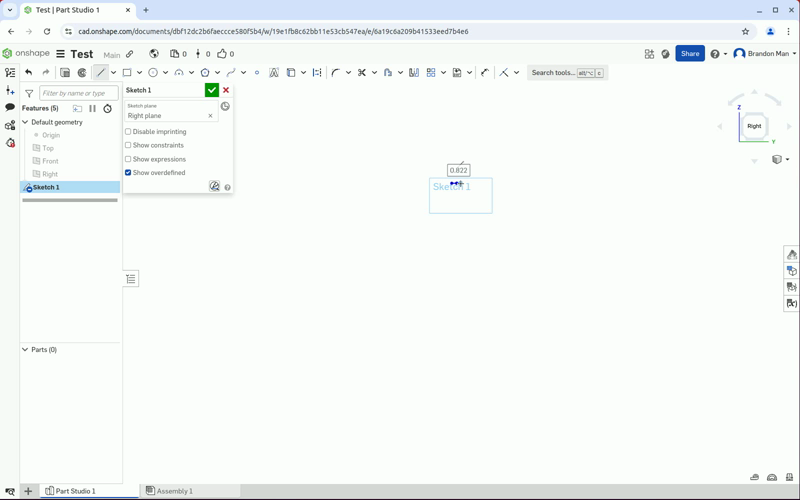
key_up(shift)
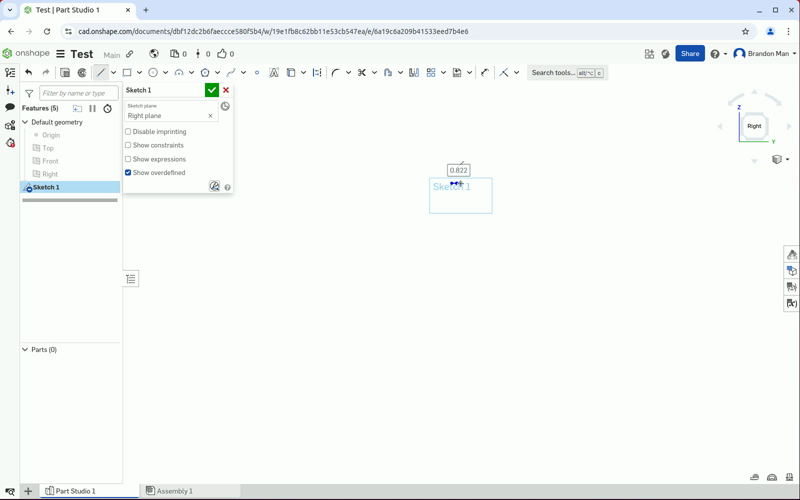
key_down(shift)
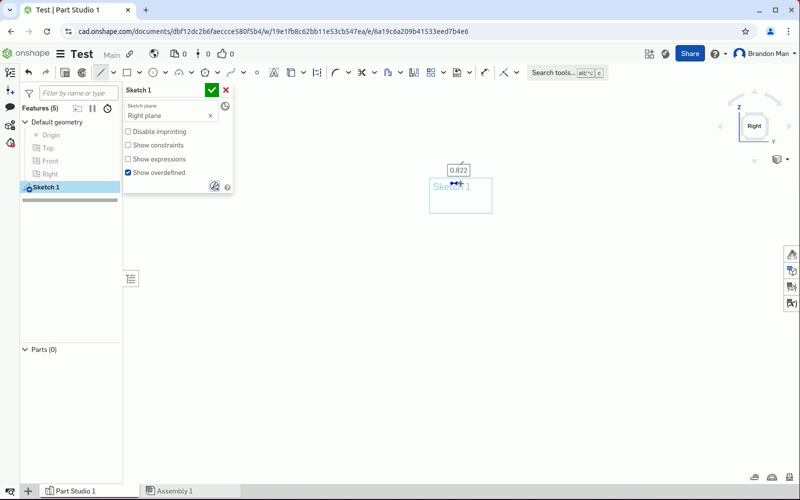
mouse_move(490, 183)
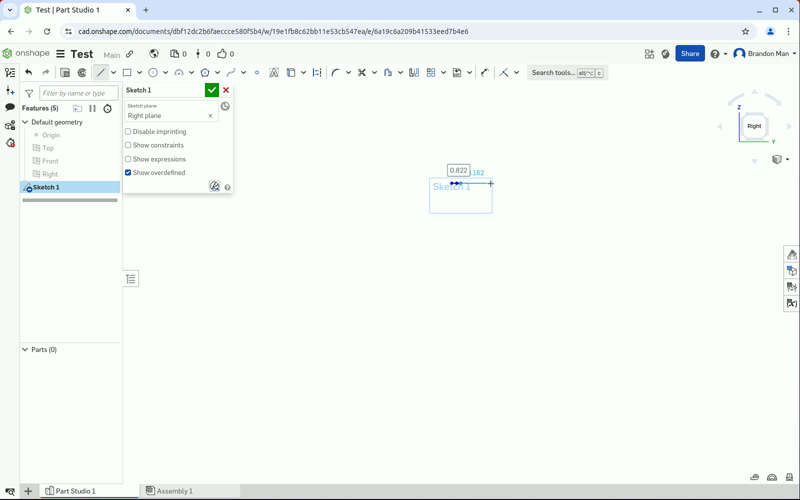
mouse_move(460, 191)
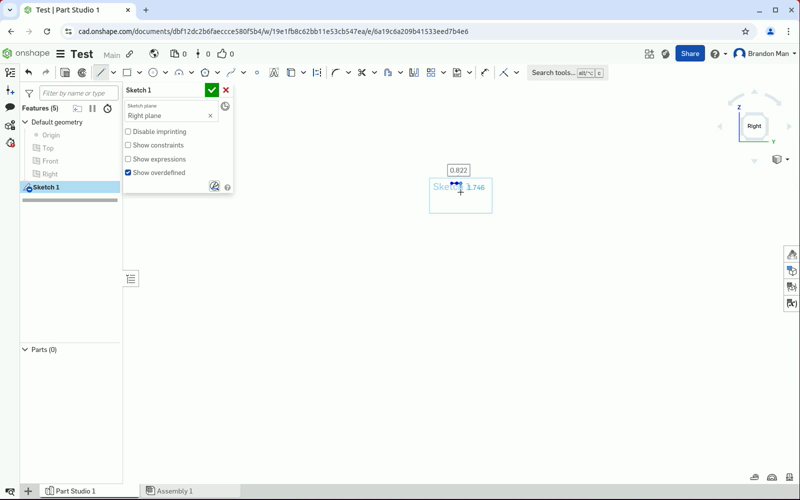
click(460, 191)
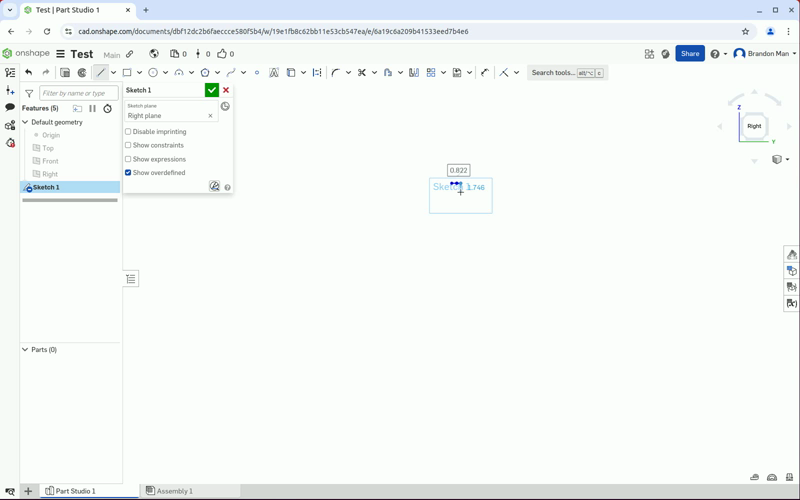
key_up(shift)
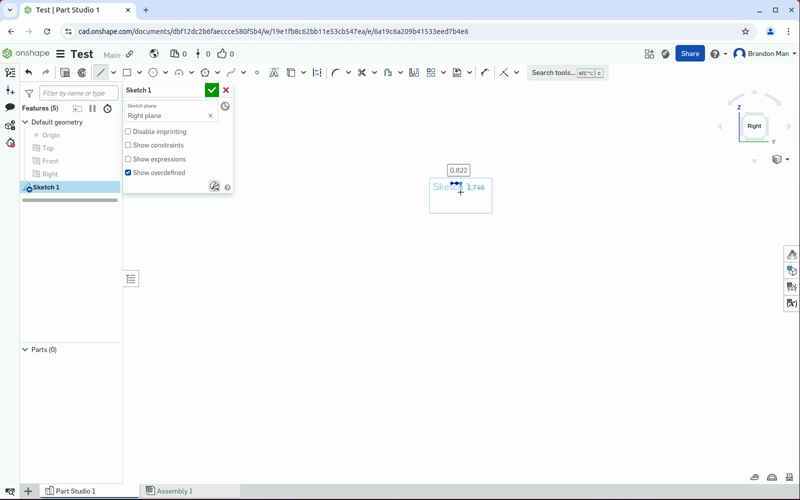
key_down(shift)
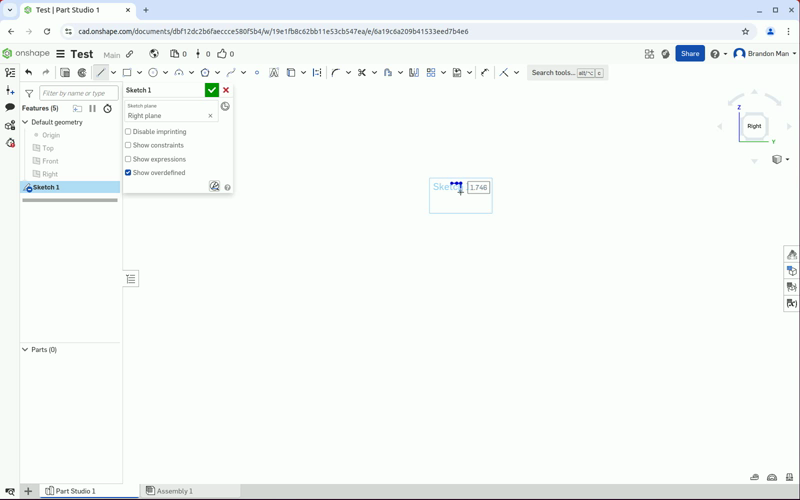
mouse_move(460, 282)
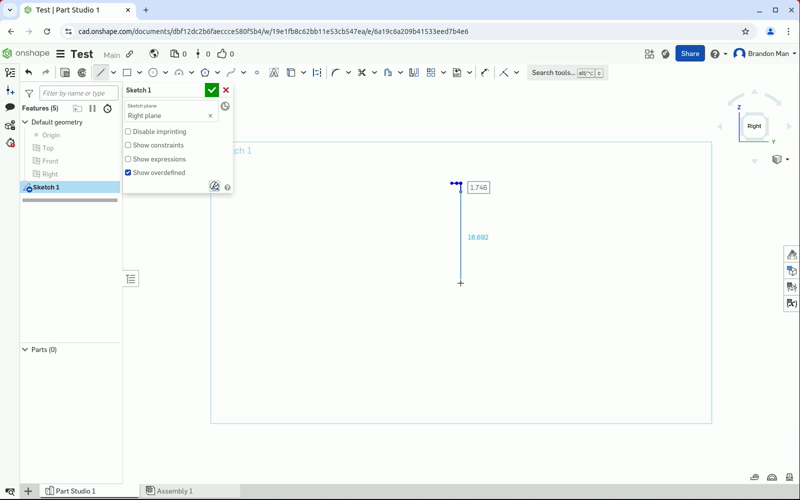
click(460, 282)
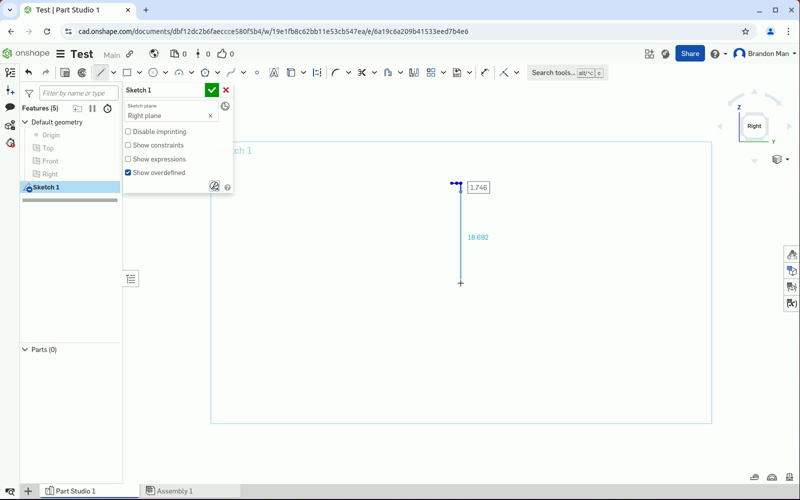
key_up(shift)
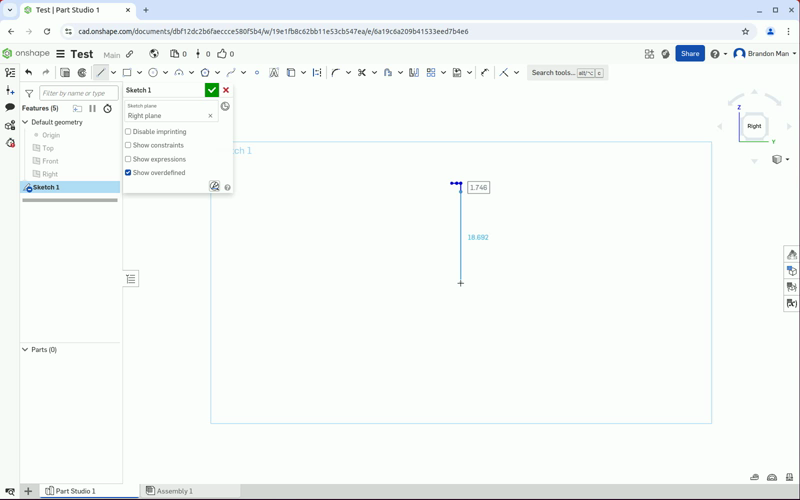
key_down(shift)
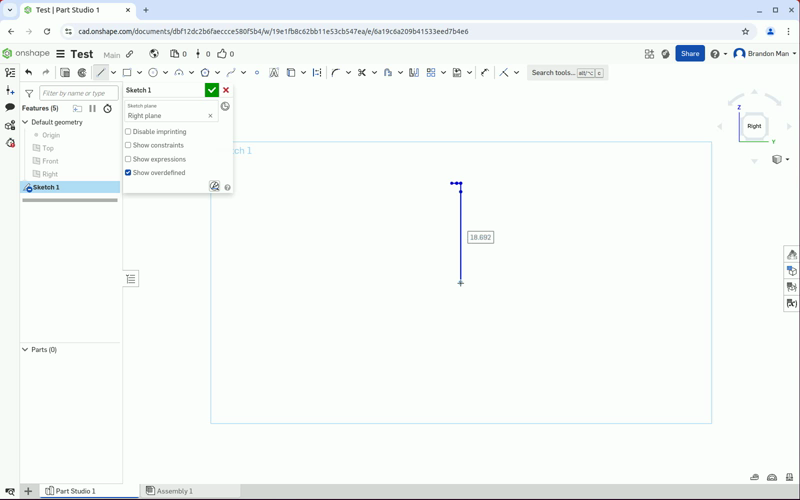
mouse_move(490, 282)
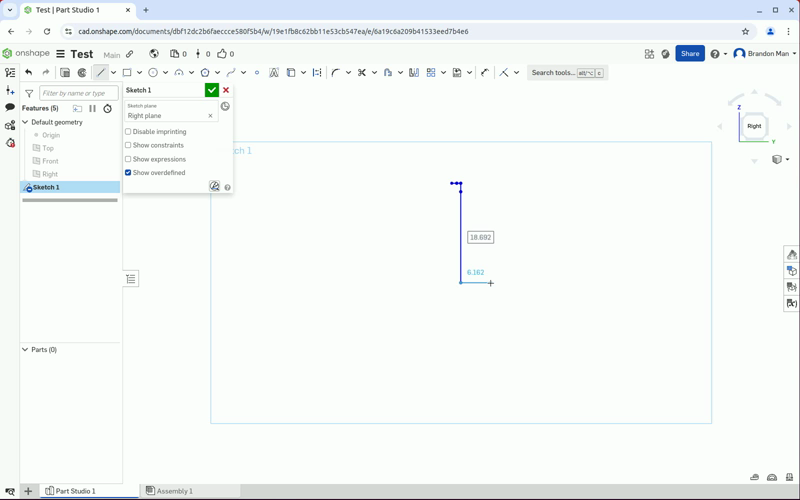
mouse_move(480, 282)
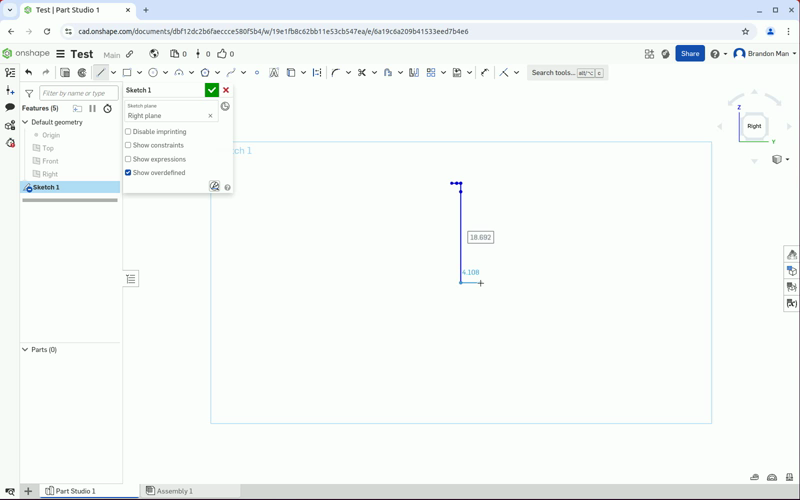
click(480, 282)
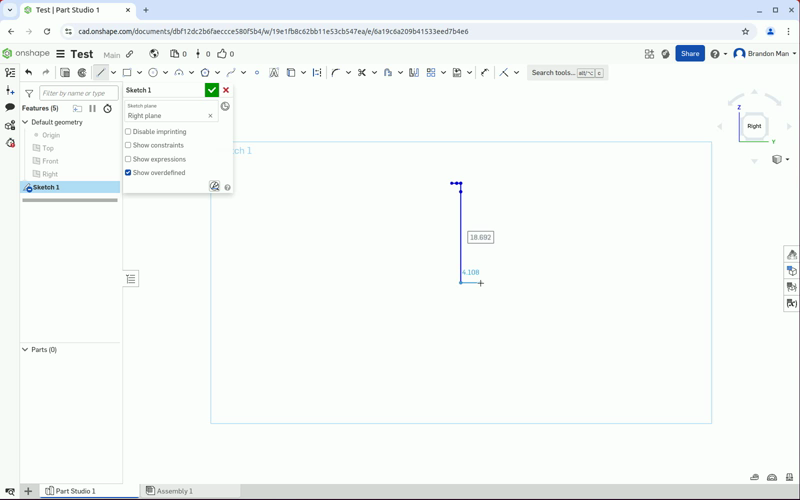
key_up(shift)
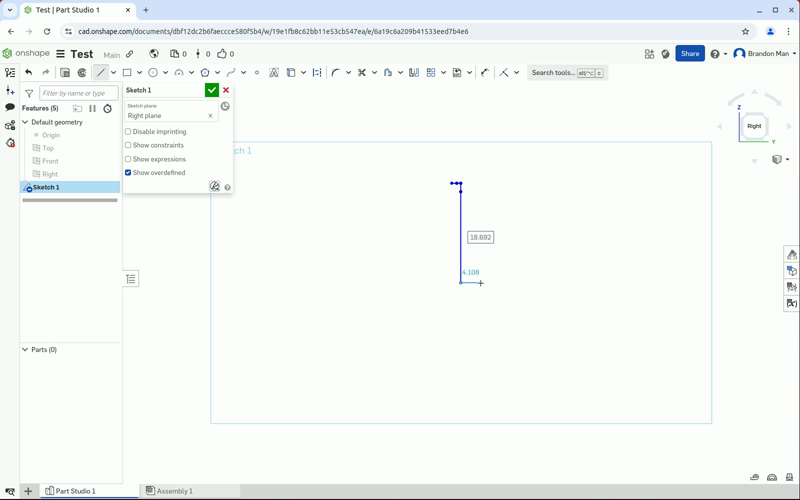
key_down(shift)
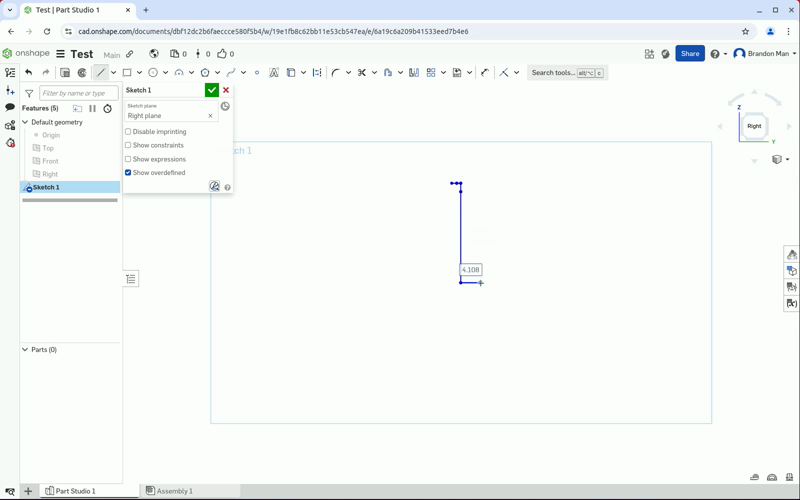
mouse_move(480, 170)
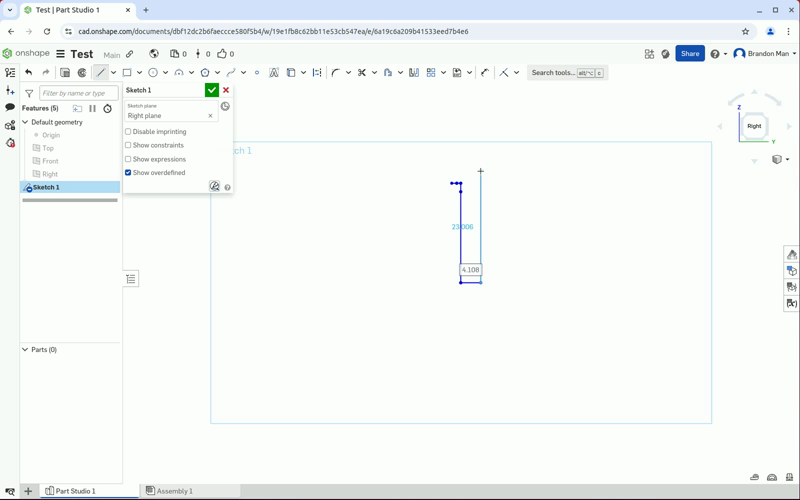
click(480, 170)
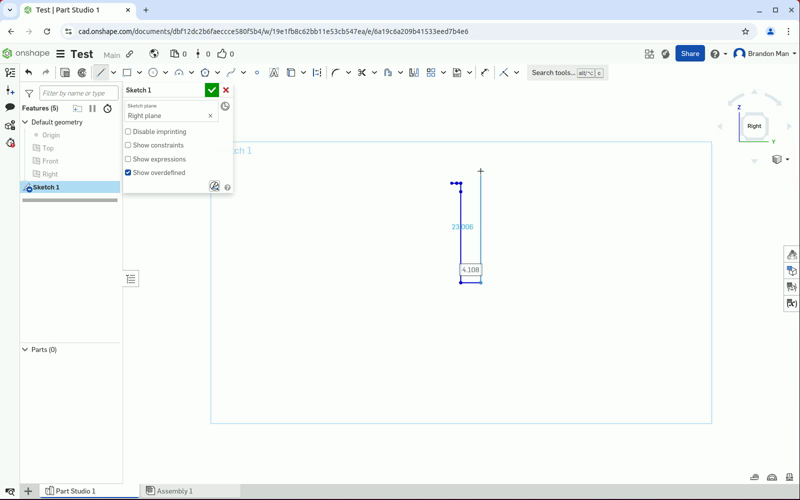
key_up(shift)
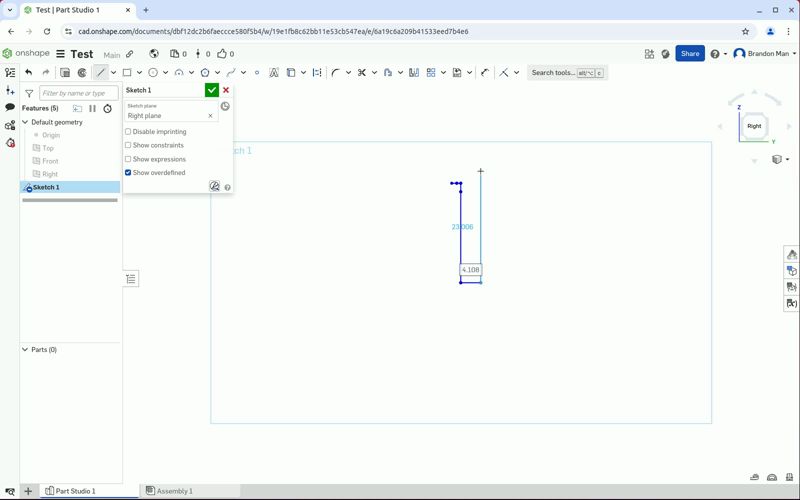
key_down(shift)
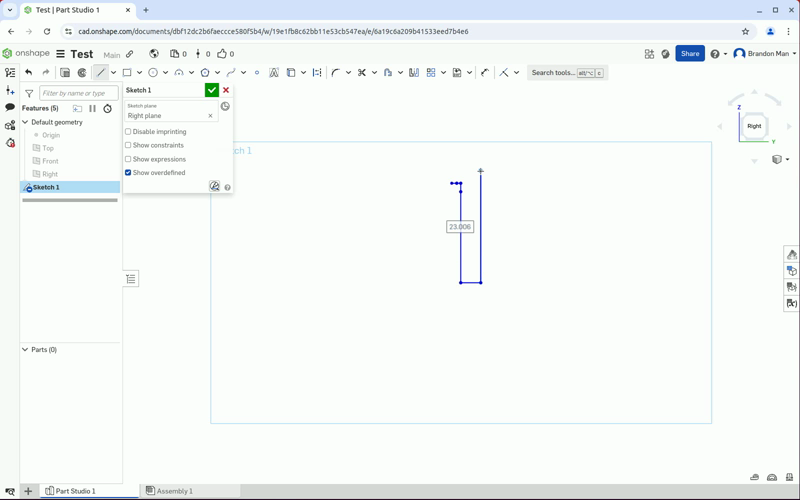
mouse_move(510, 170)
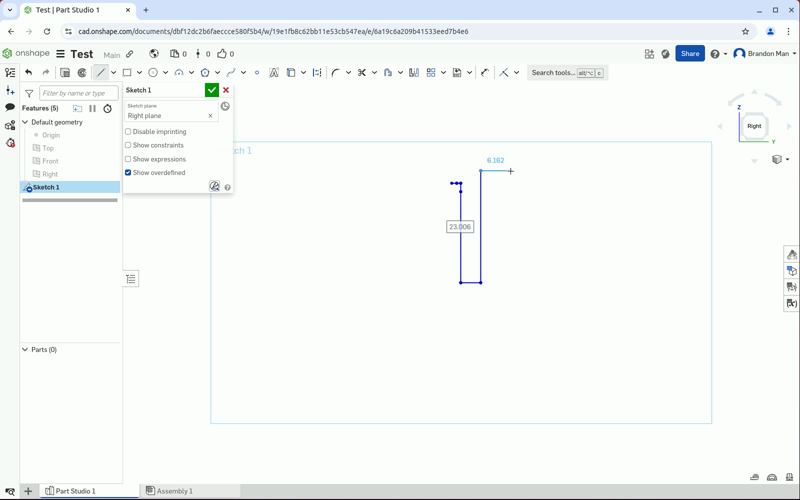
mouse_move(451, 170)
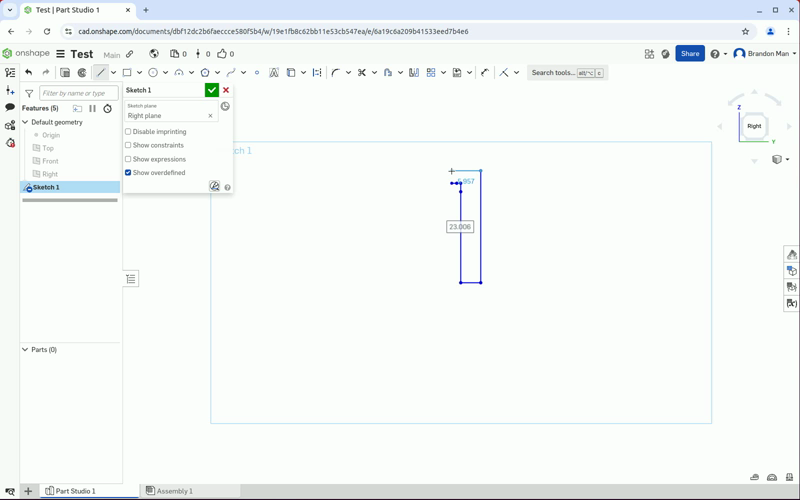
click(451, 170)
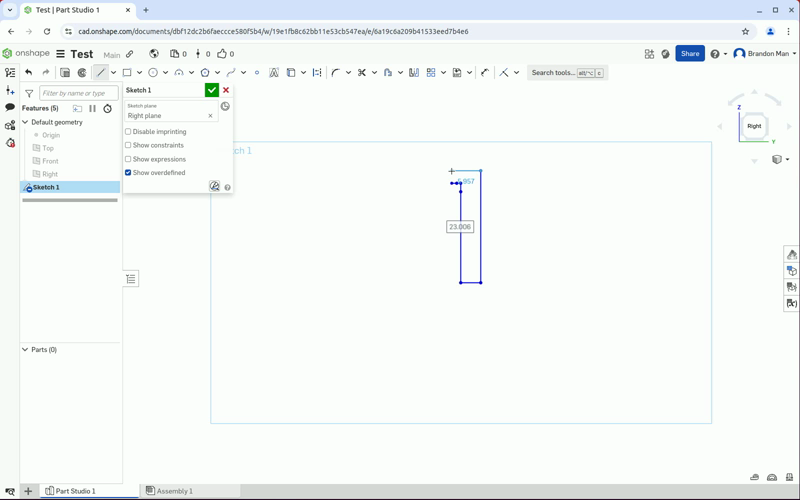
key_up(shift)
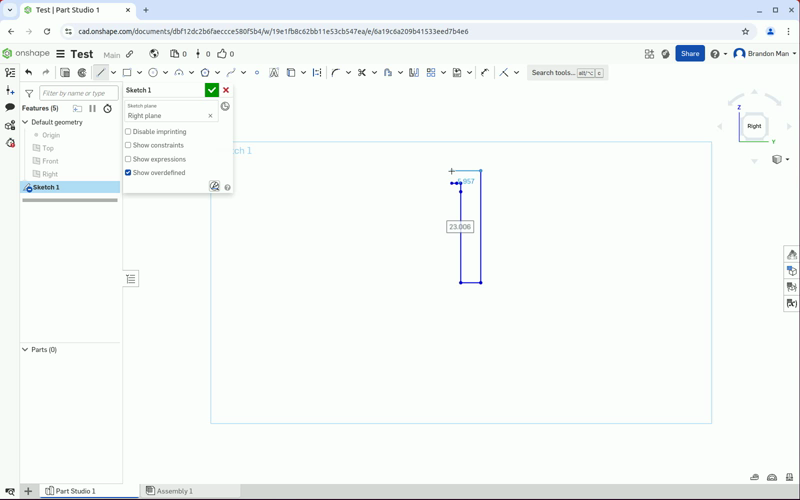
mouse_move(481, 170)
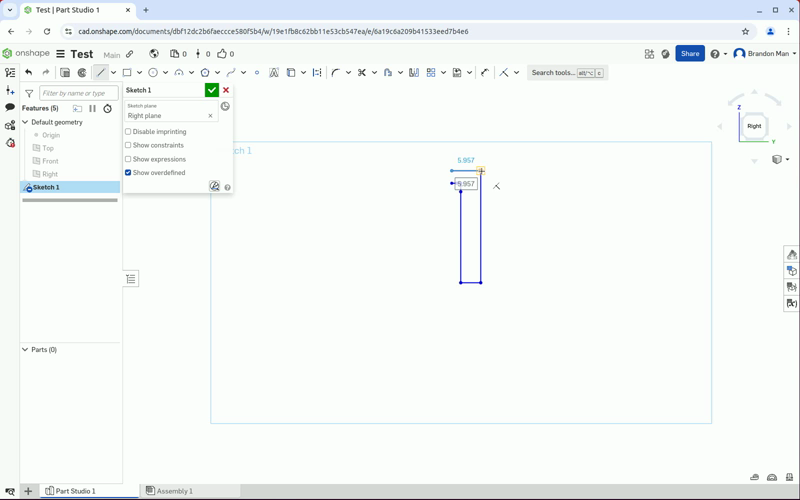
key_down(shift)
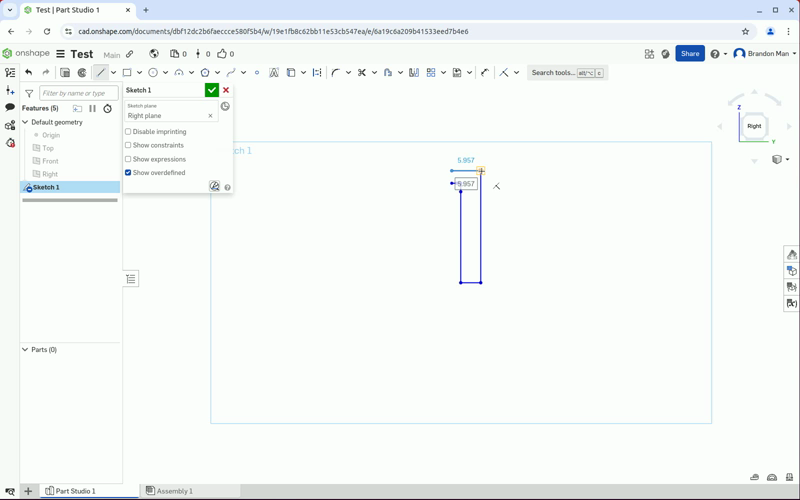
mouse_move(451, 183)
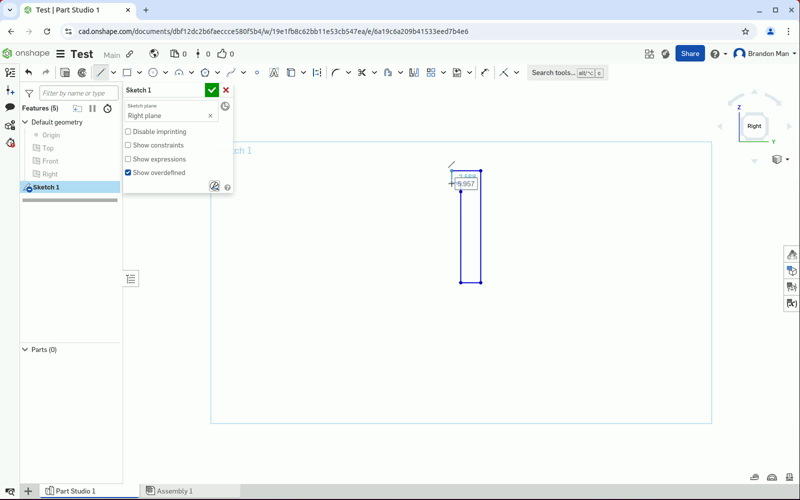
key_up(shift)
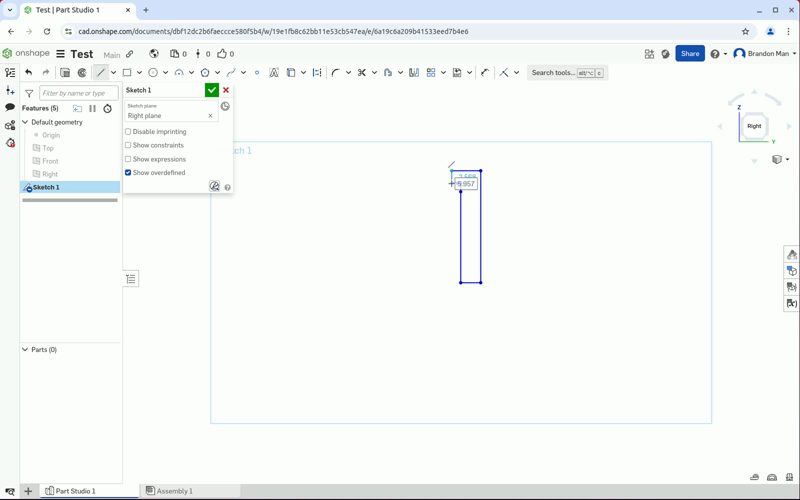
click(451, 183)
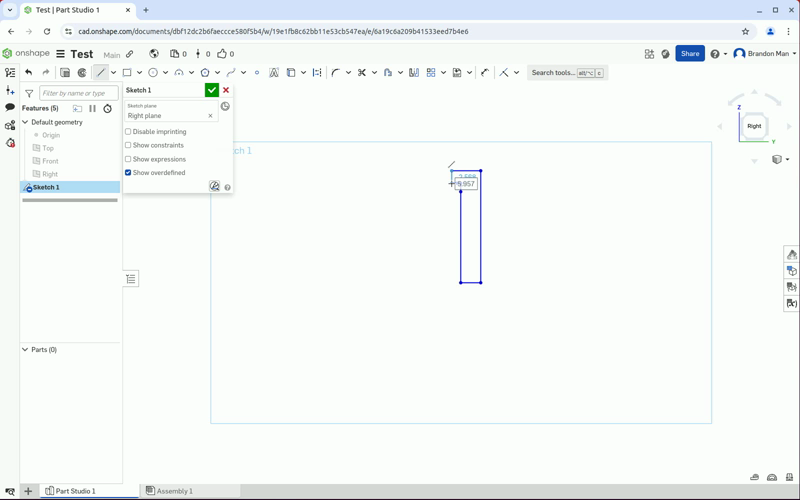
key(esc)
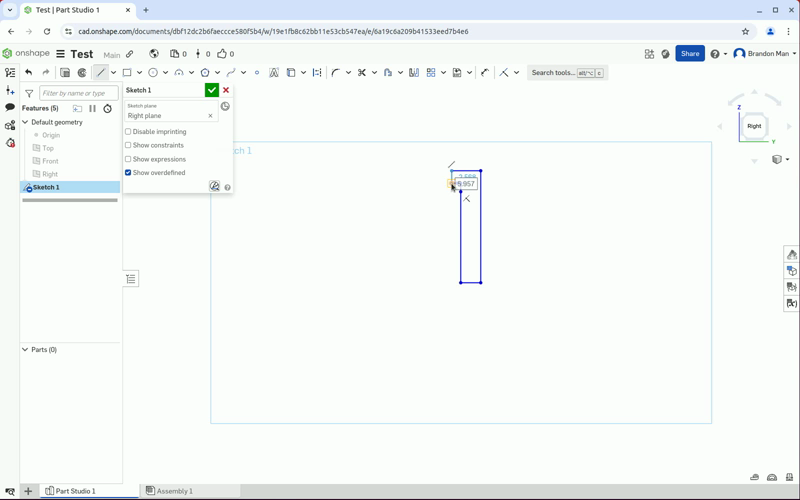
mouse_move(464, 223)
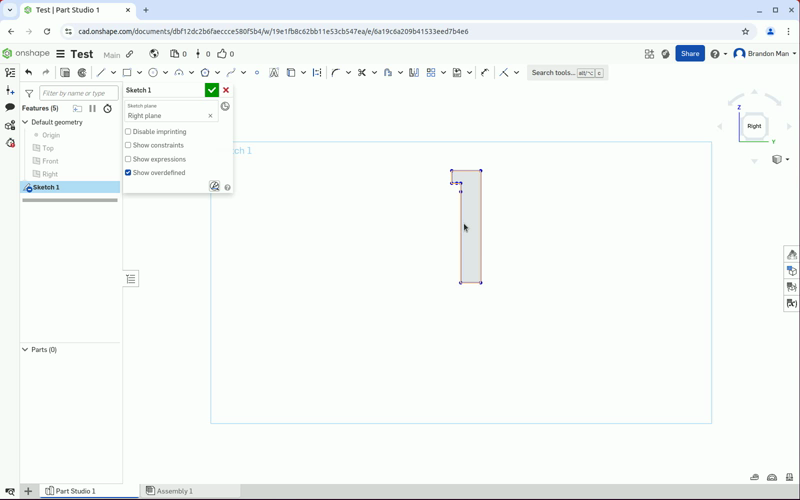
click(464, 223)
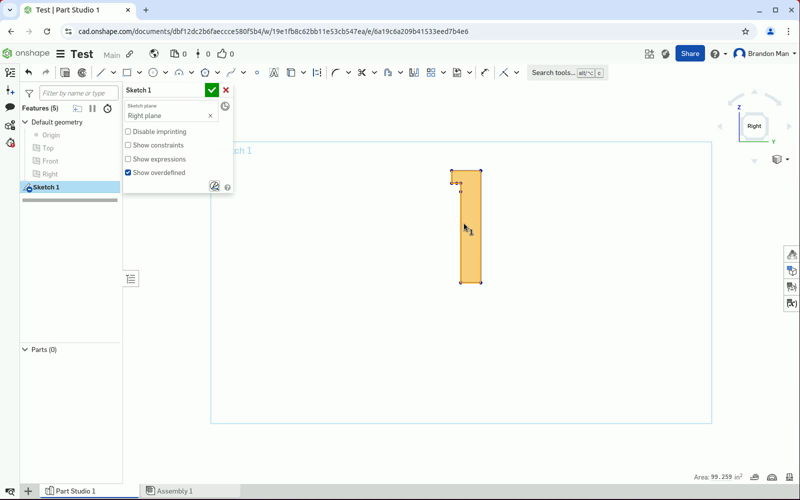
mouse_move(73, 352)
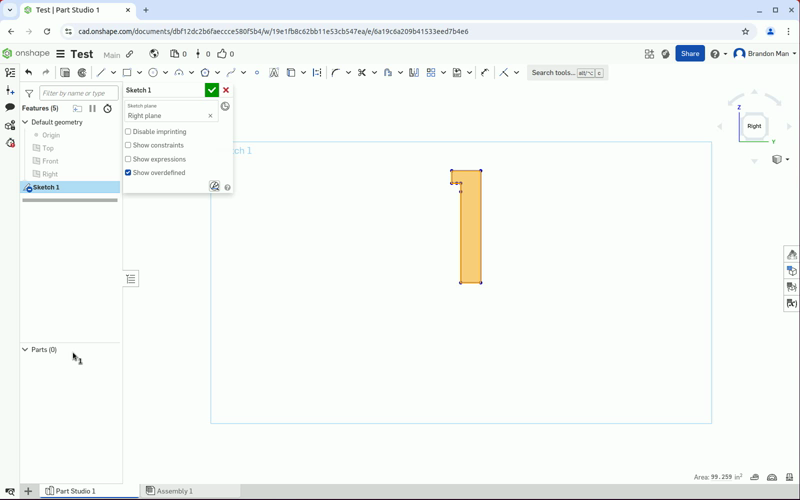
key(shift+y)
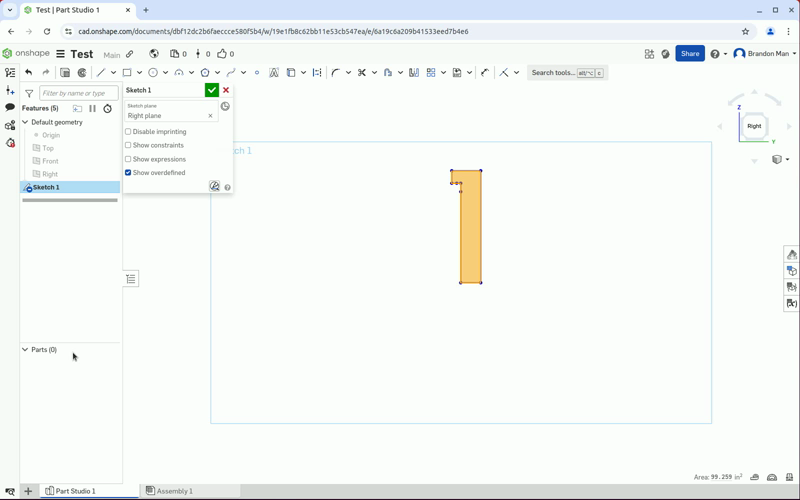
key(shift+e)
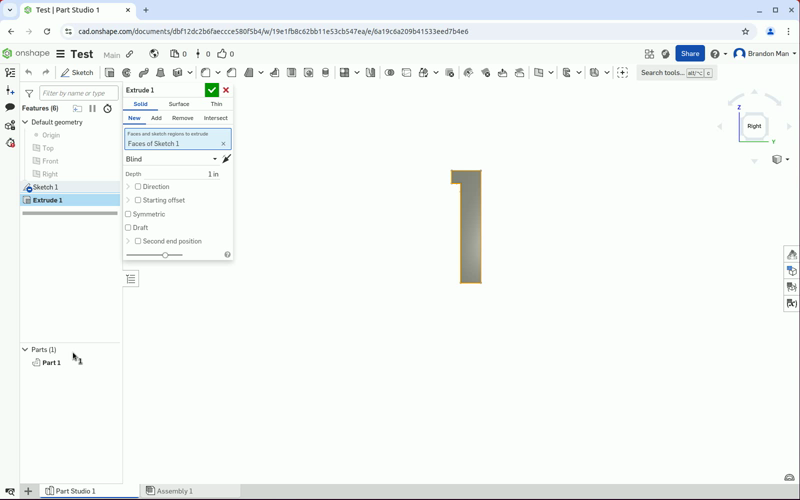
mouse_move(143, 106)
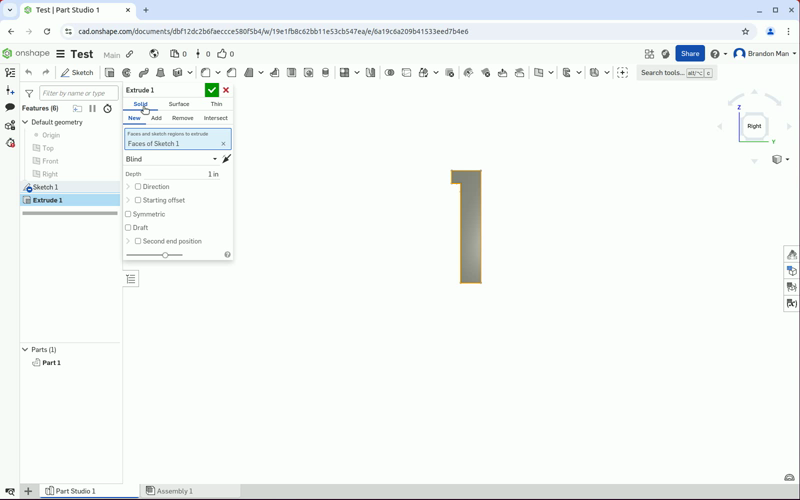
click(143, 106)
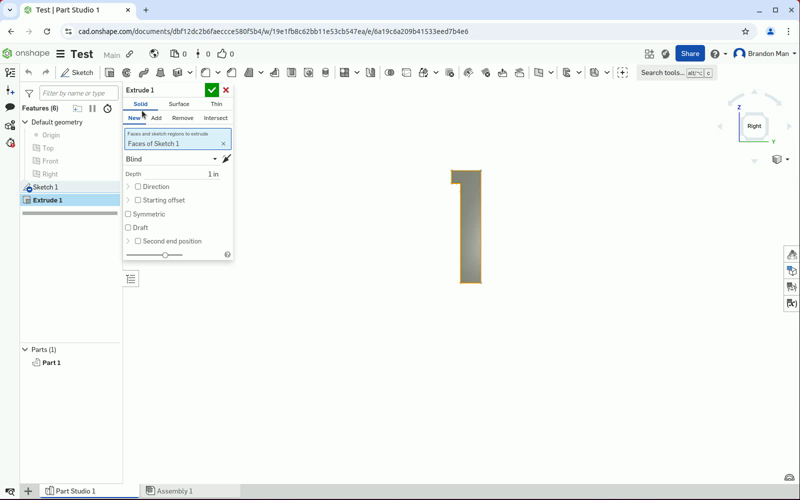
mouse_move(137, 120)
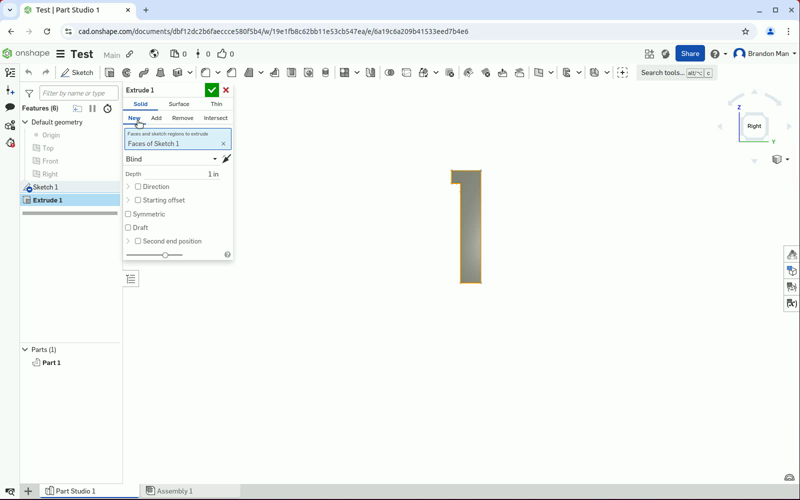
click(137, 120)
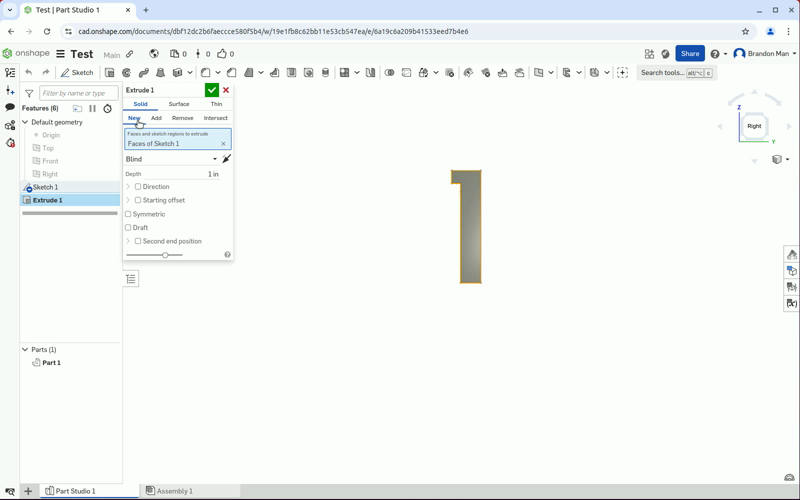
key(tab, 4)
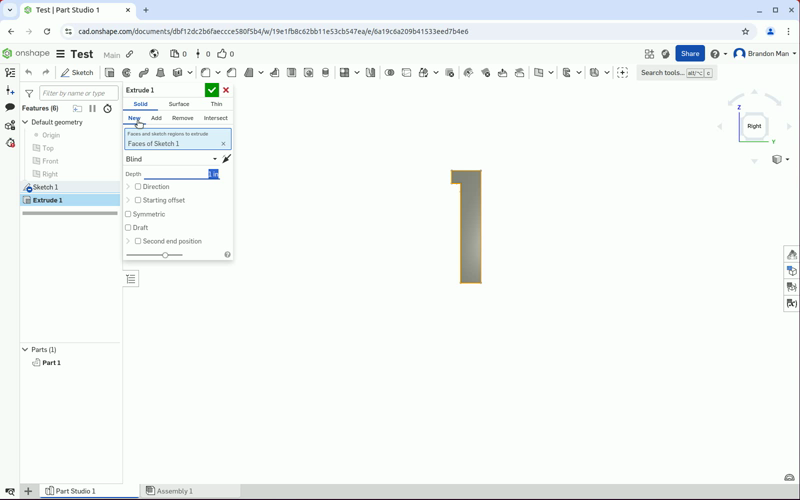
text(2.648)
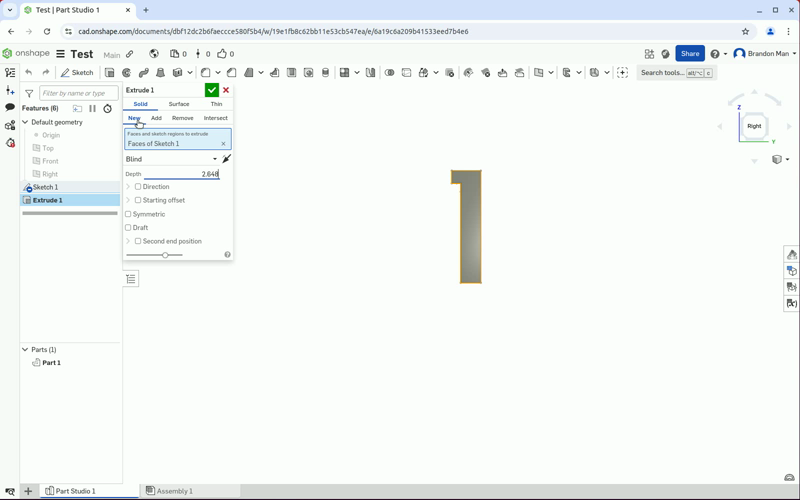
key(enter)
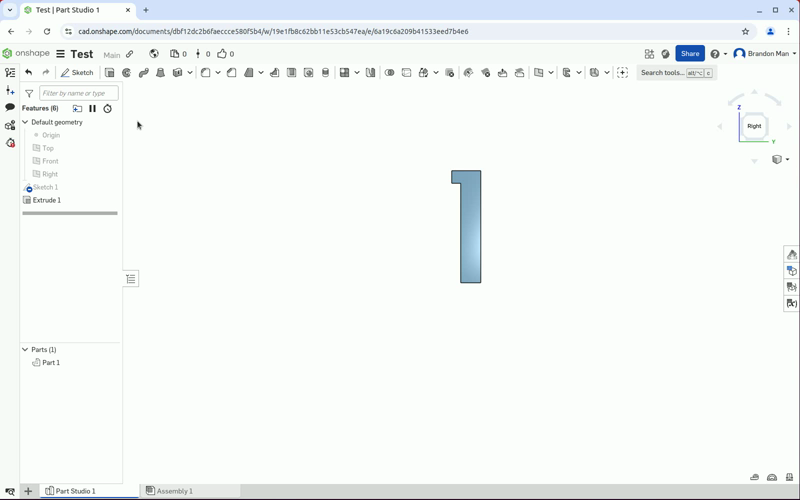
key(shift+h)
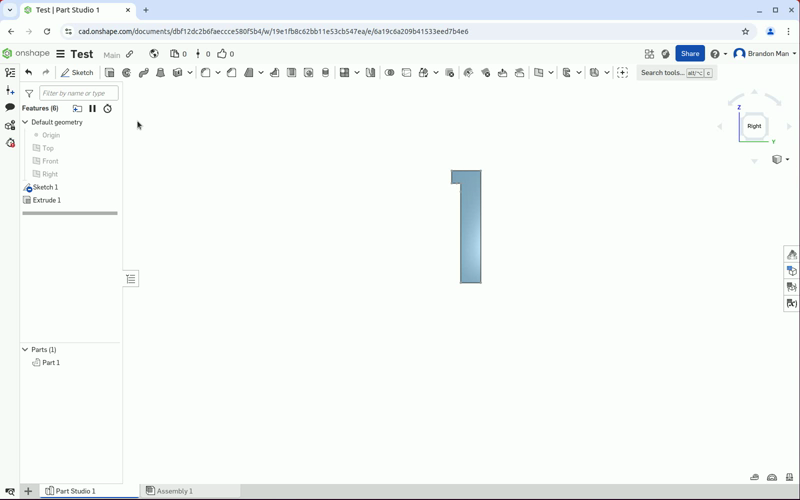
key(shift+h)
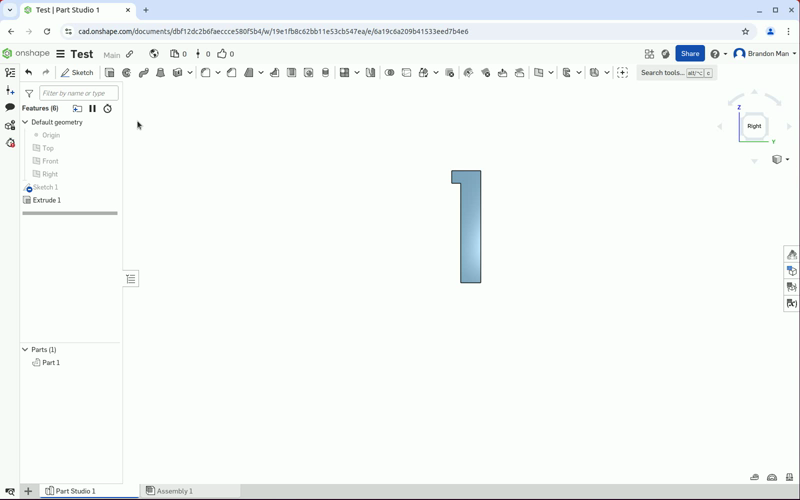
mouse_move(73, 189)
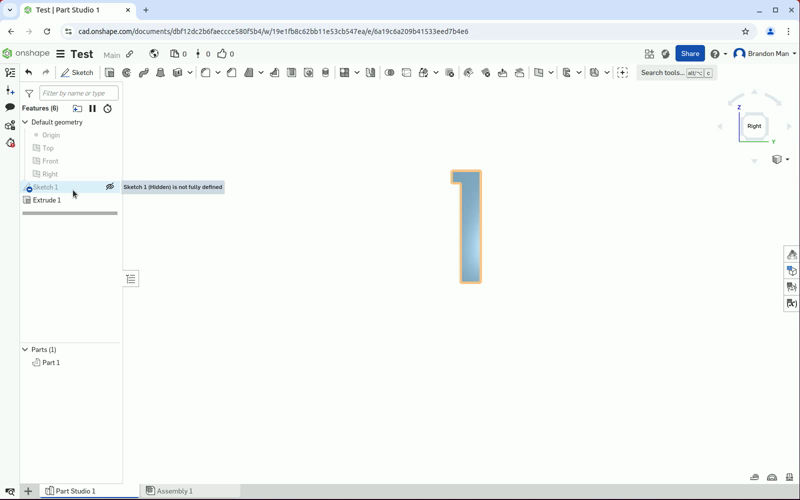
click(73, 189)
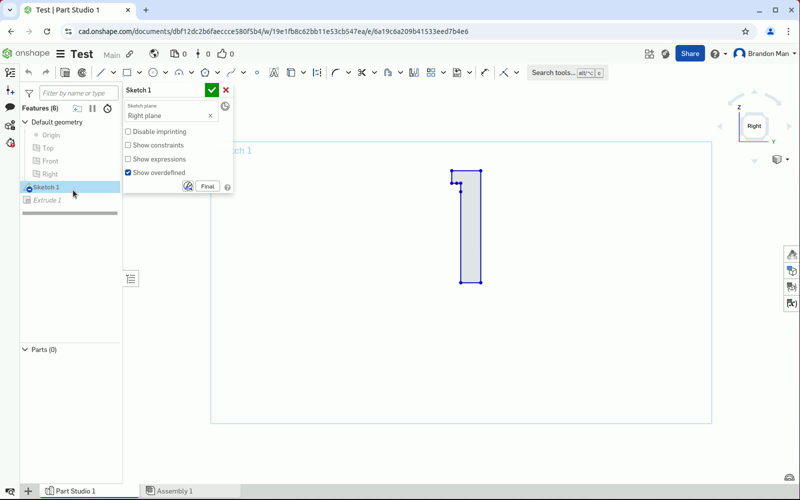
mouse_move(229, 92)
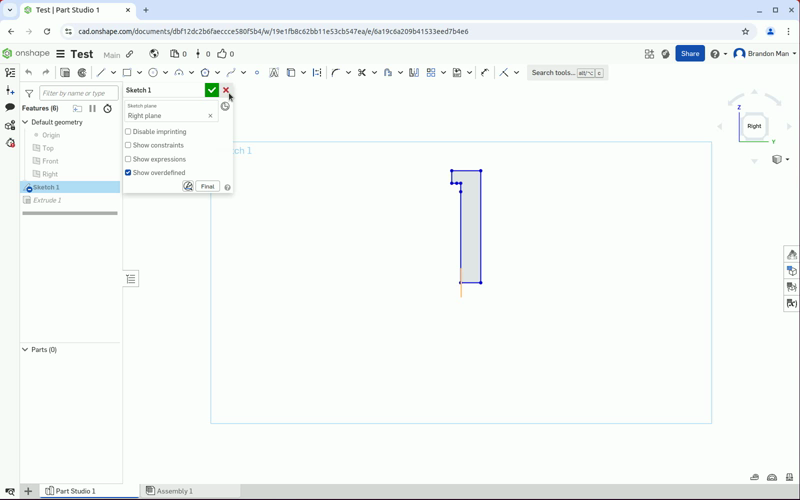
click(229, 92)
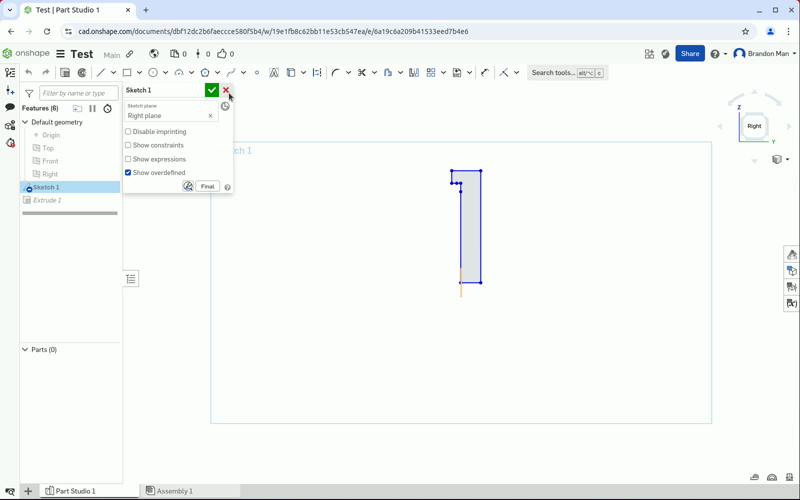
key(shift+s)
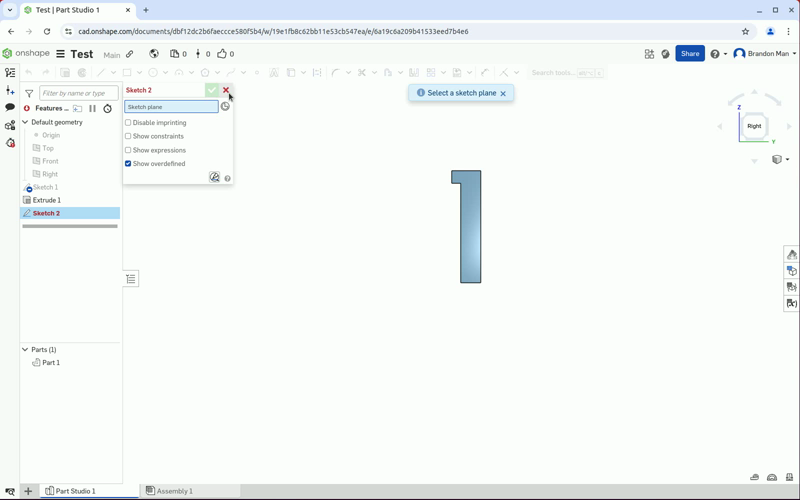
mouse_move(73, 176)
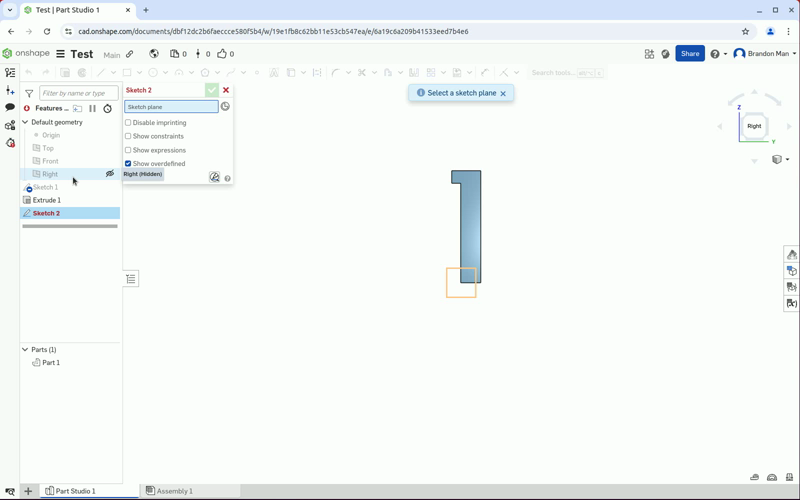
click(73, 176)
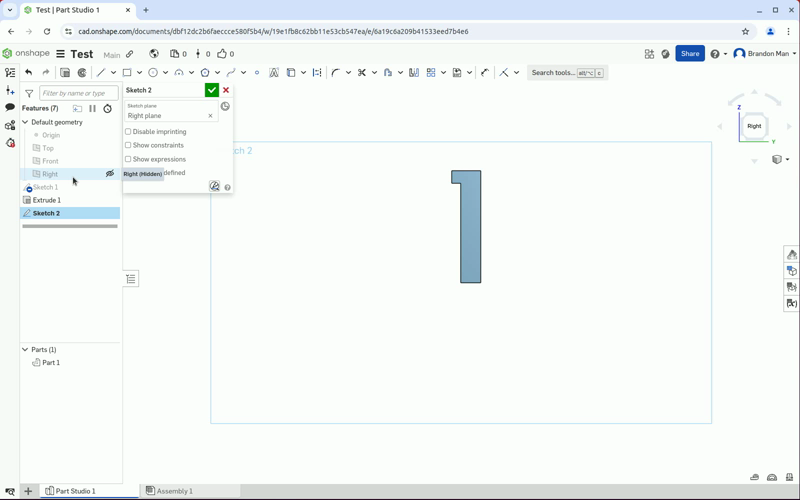
mouse_move(73, 352)
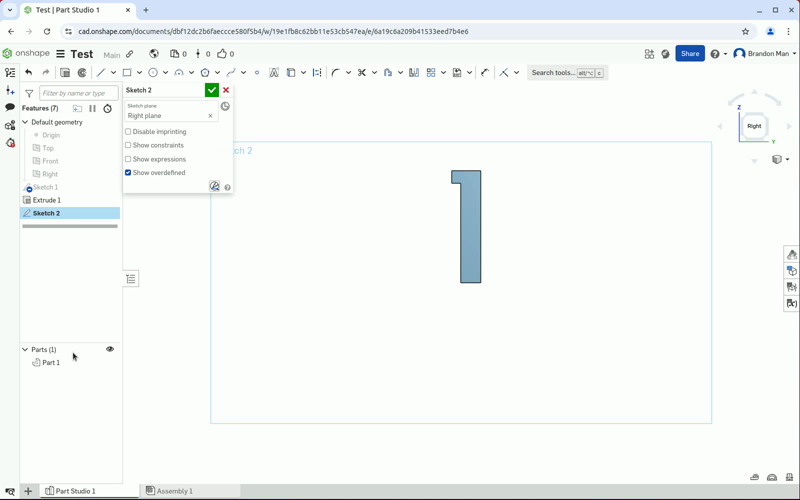
key(y)
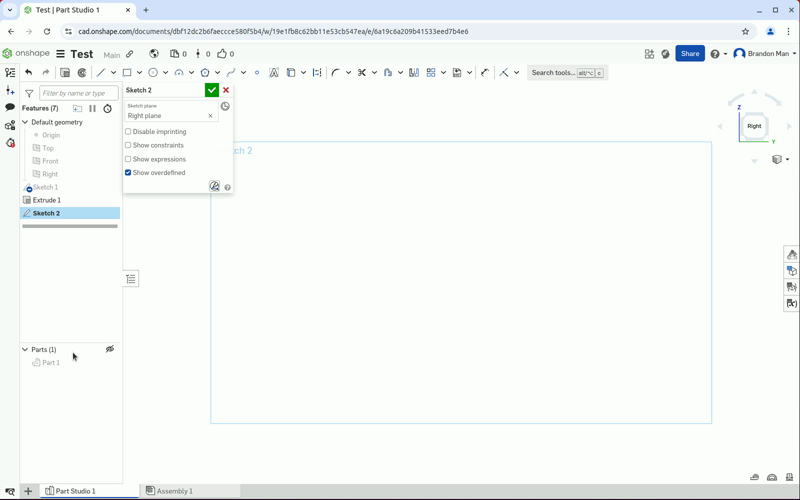
key(l)
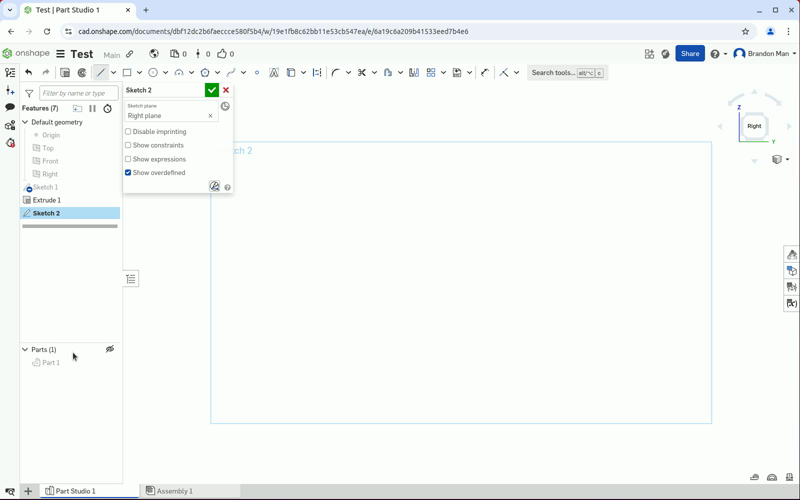
key_down(shift)
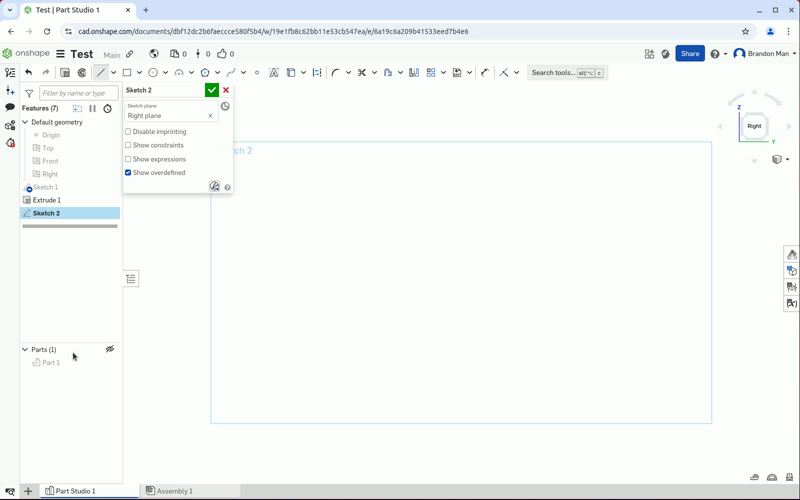
mouse_move(457, 191)
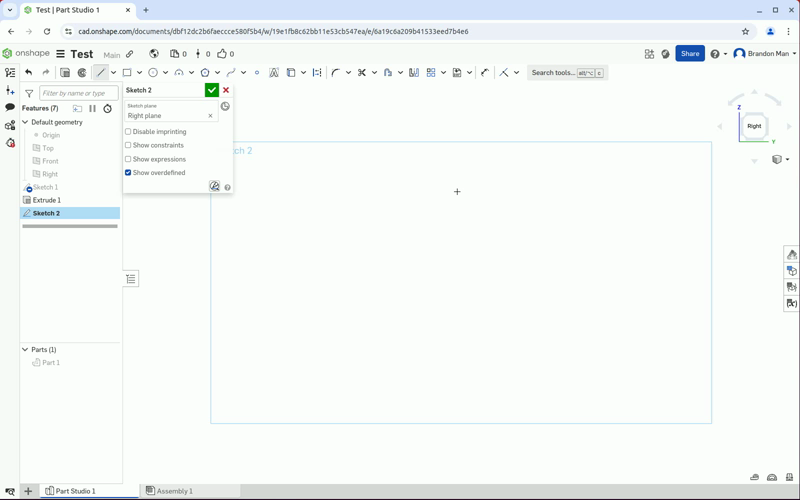
click(457, 191)
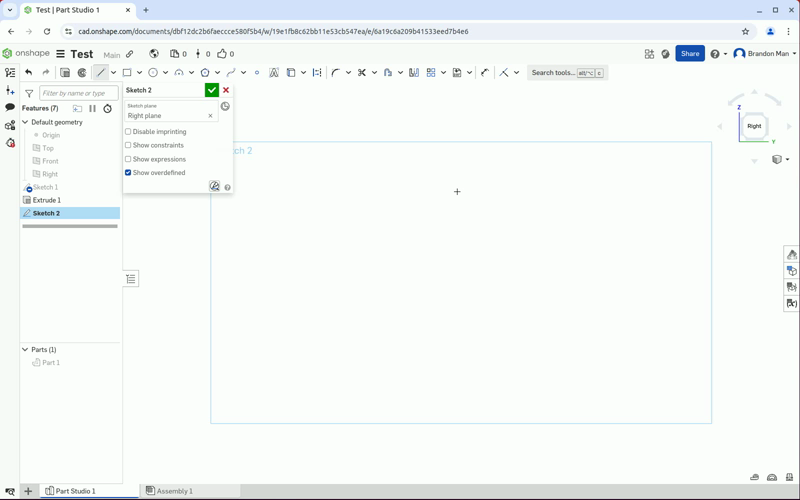
key_up(shift)
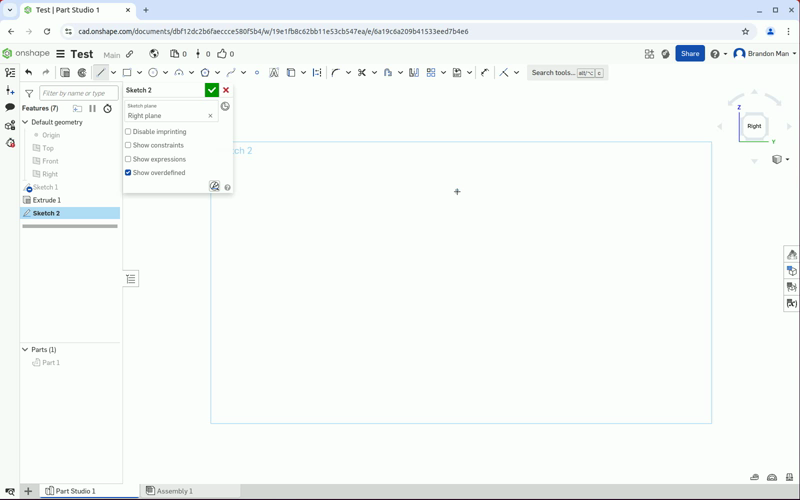
key_down(shift)
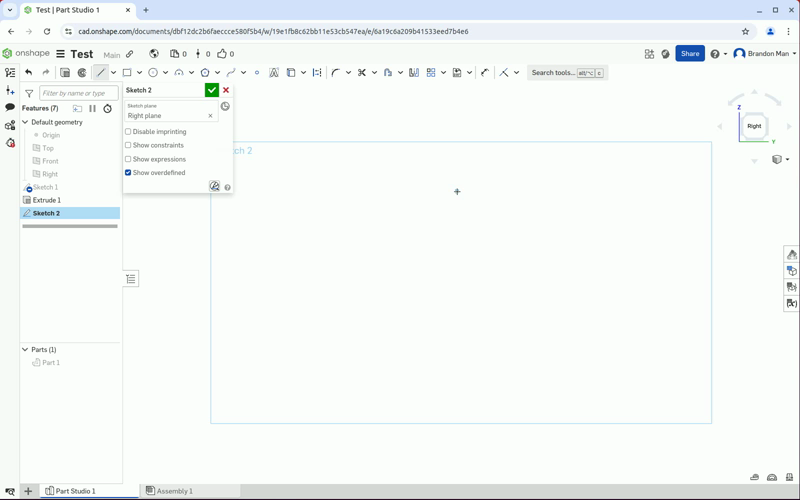
mouse_move(487, 191)
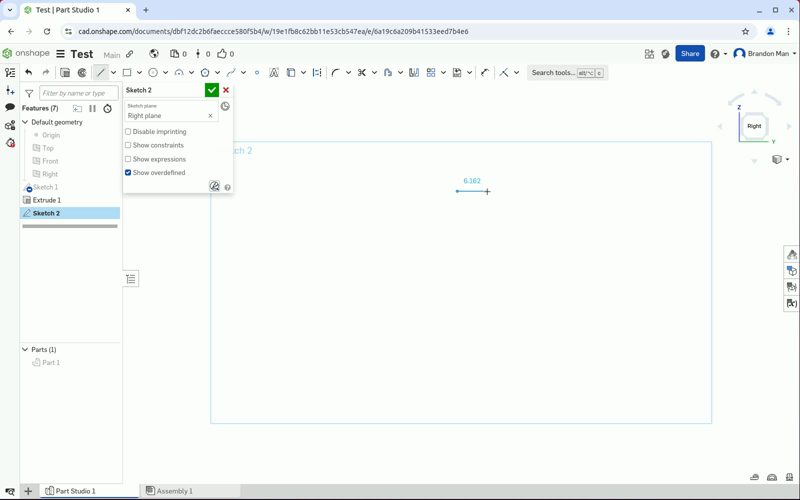
mouse_move(461, 191)
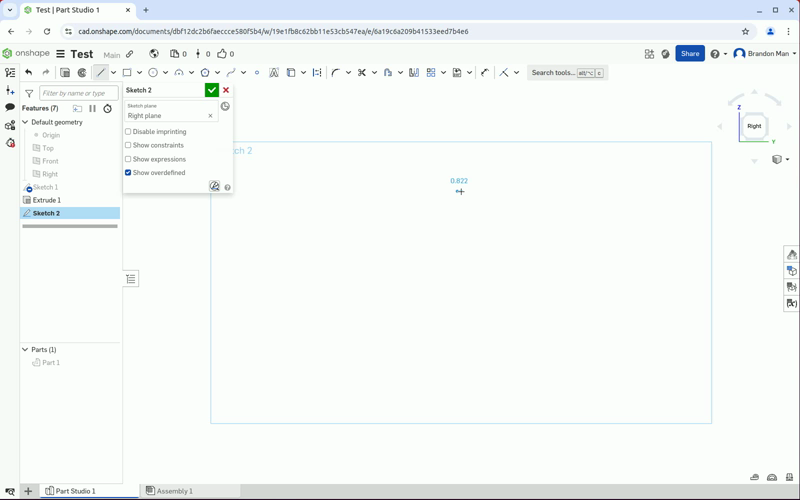
scroll(6)
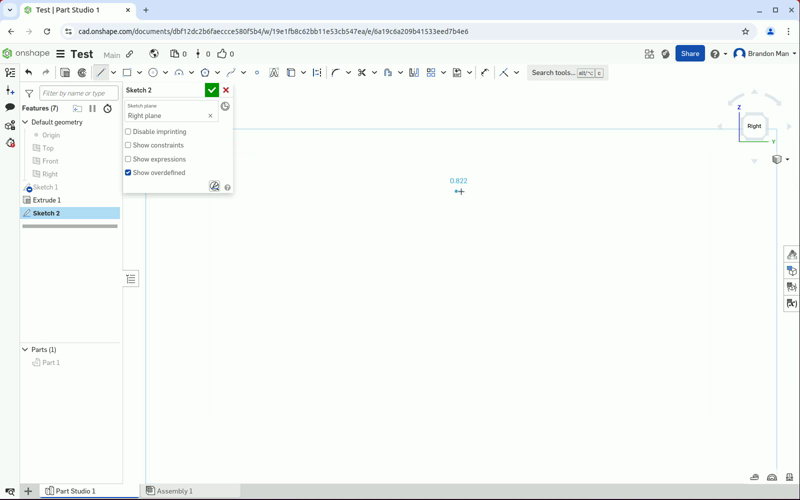
scroll(6)
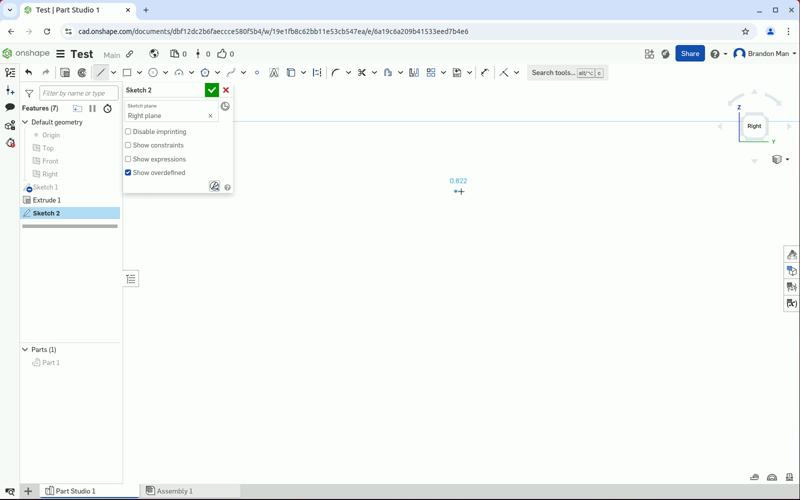
scroll(6)
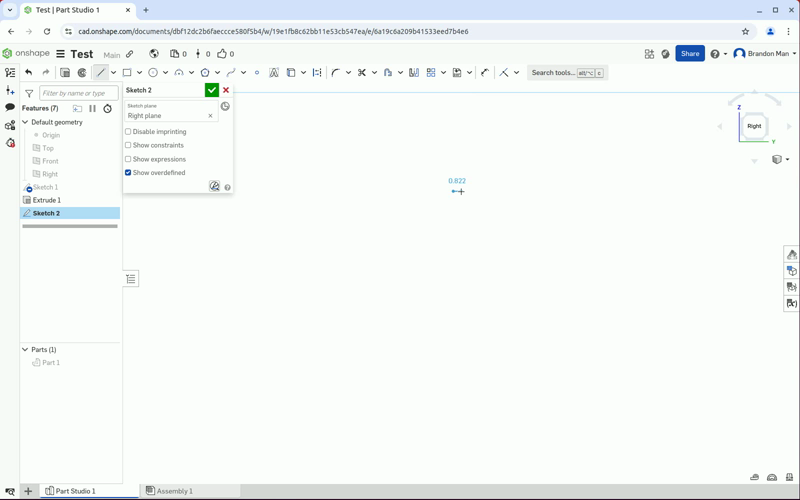
scroll(6)
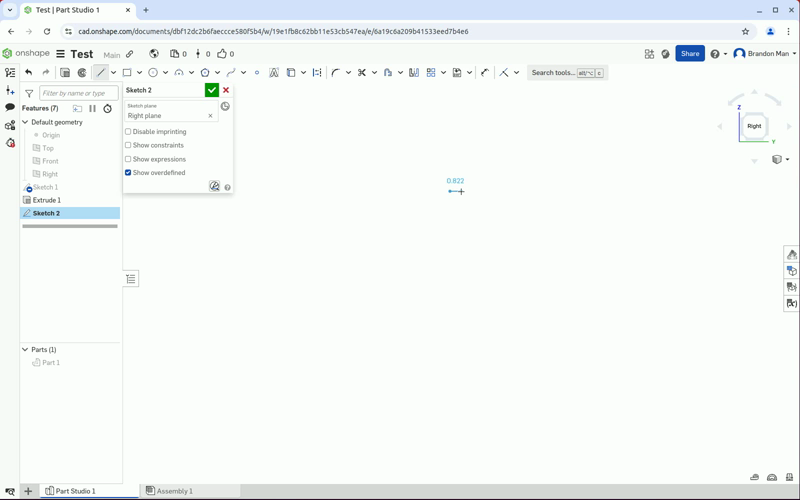
scroll(6)
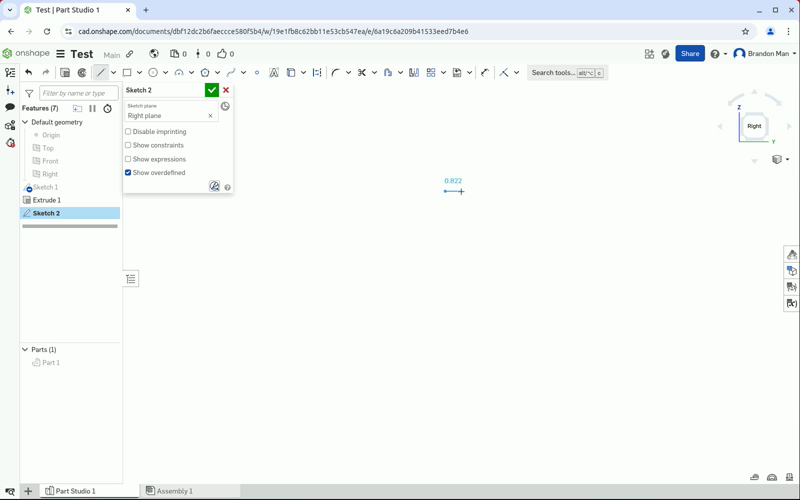
scroll(6)
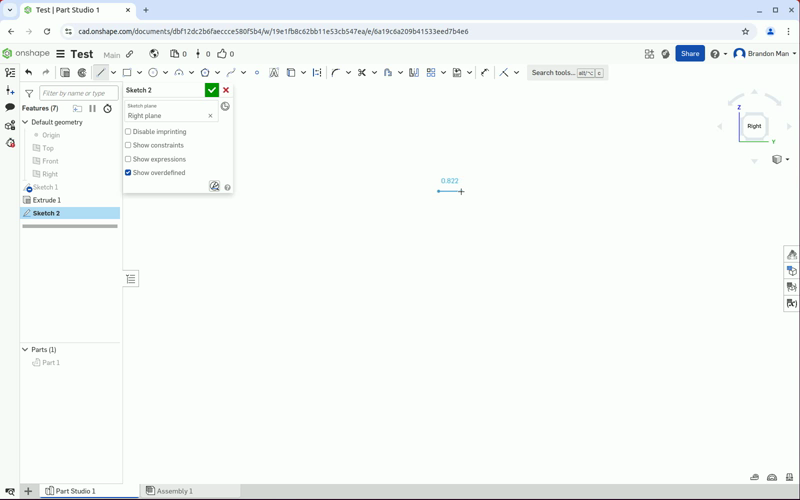
scroll(6)
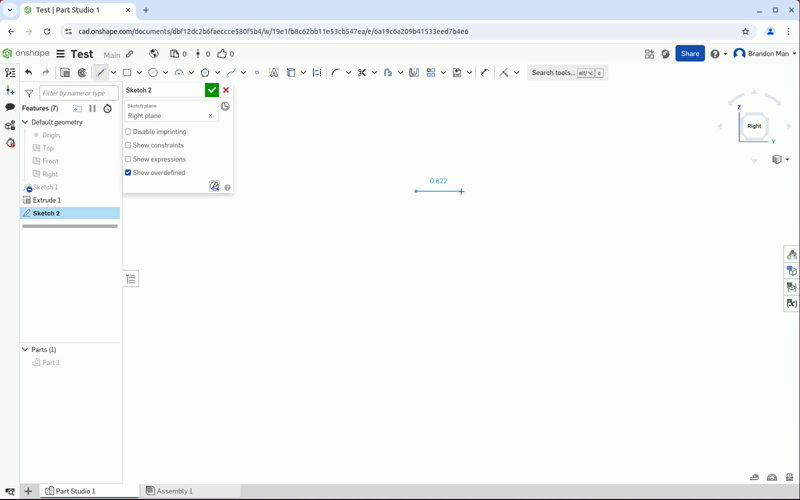
click(461, 191)
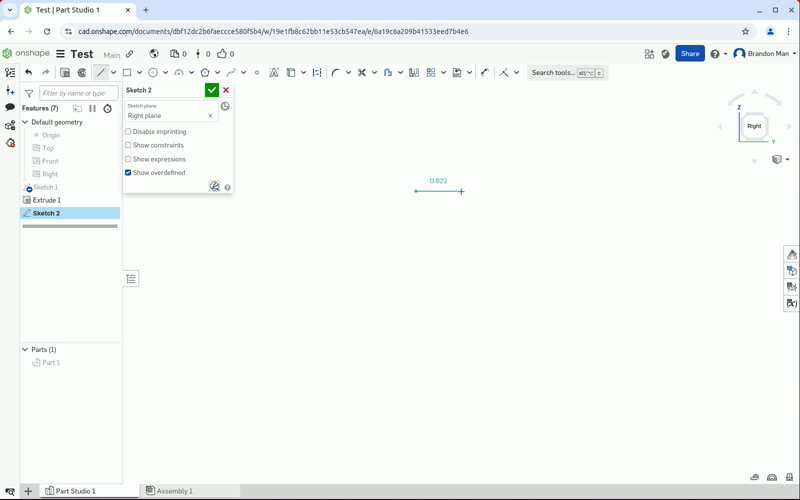
scroll(-6)
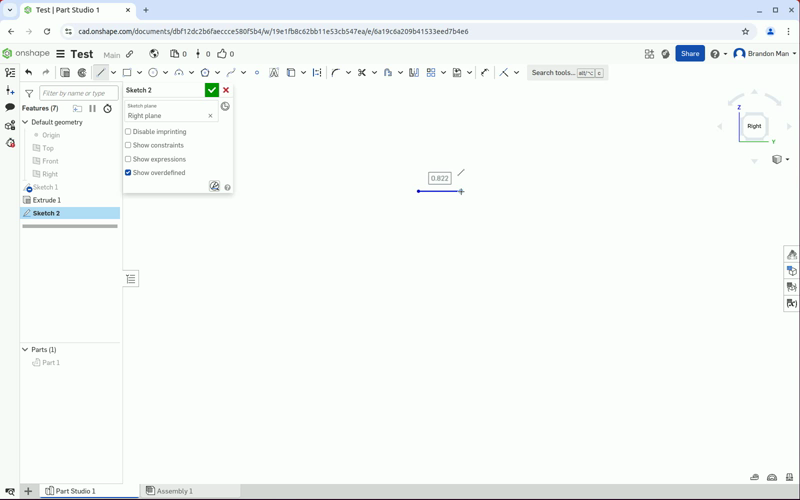
scroll(-6)
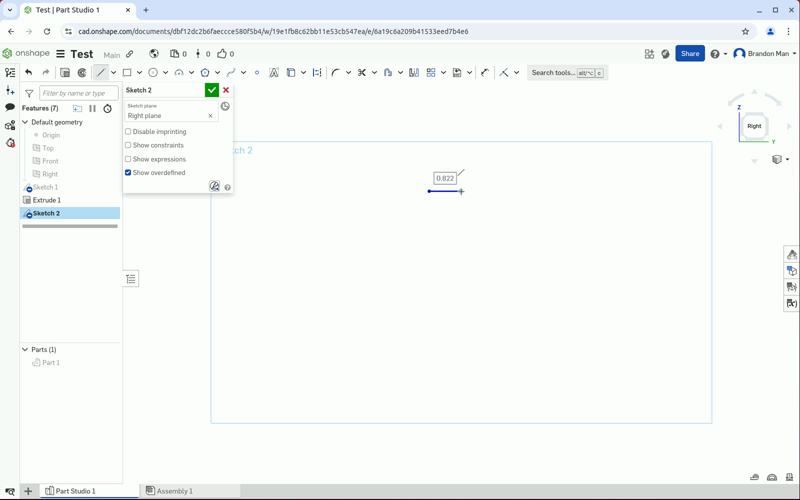
scroll(-6)
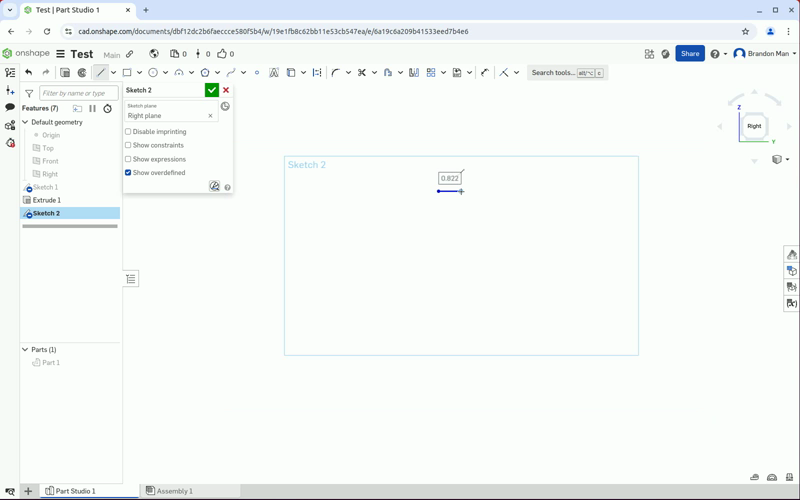
scroll(-6)
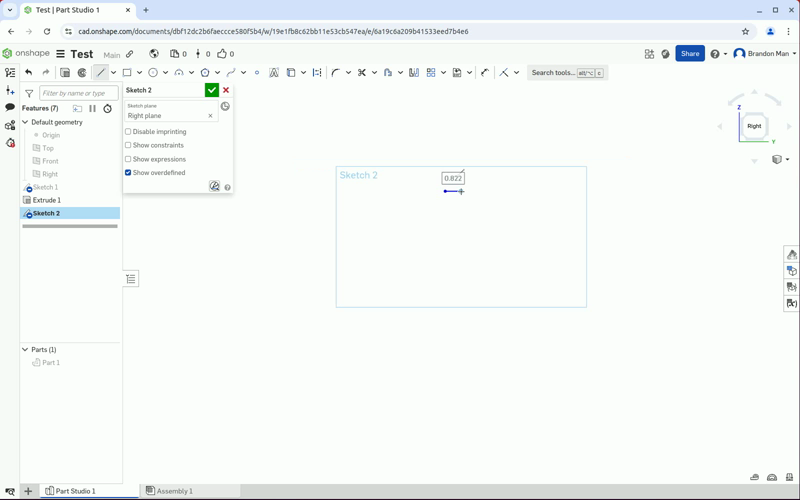
scroll(-6)
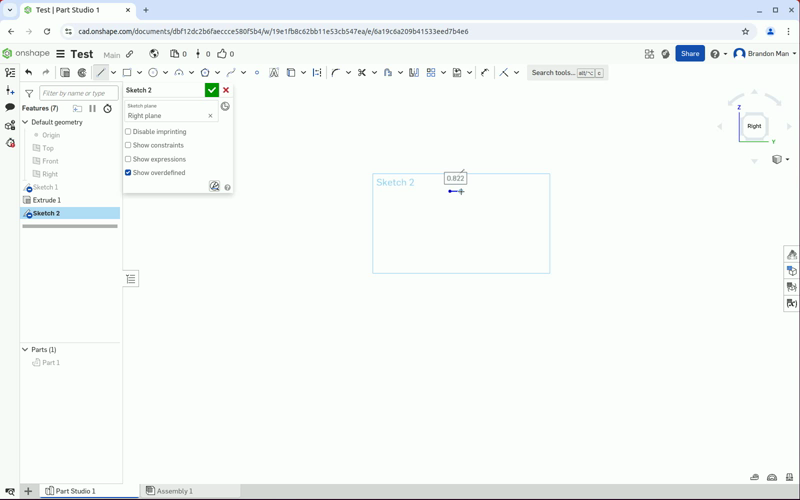
scroll(-6)
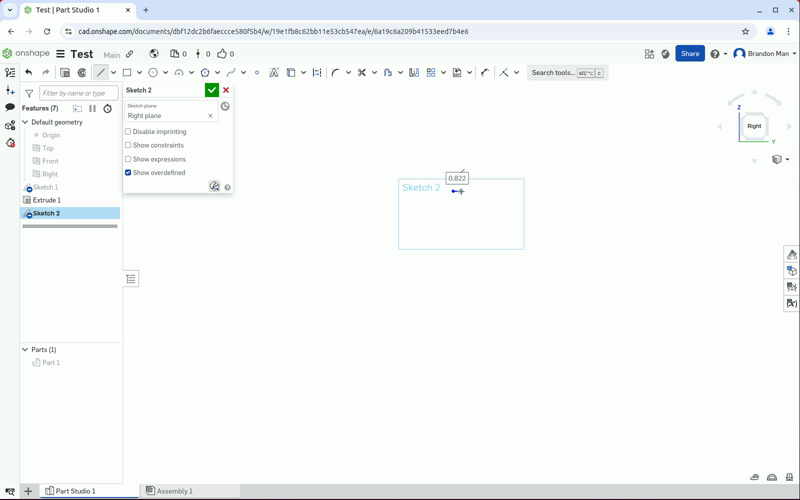
scroll(-6)
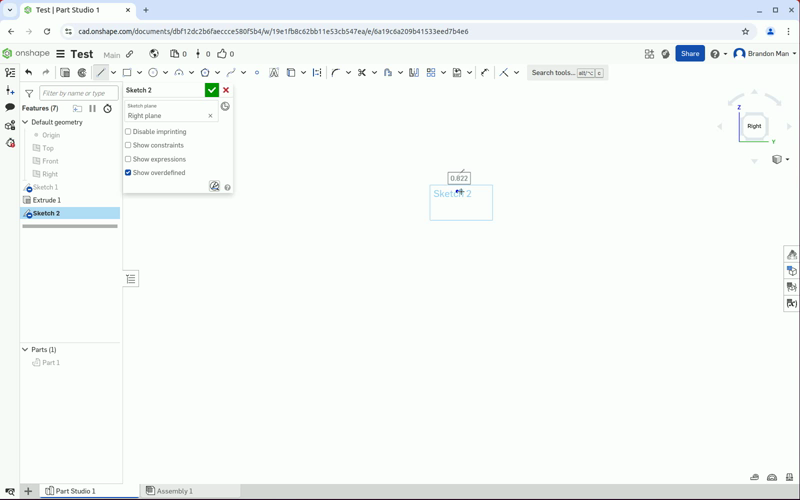
key_up(shift)
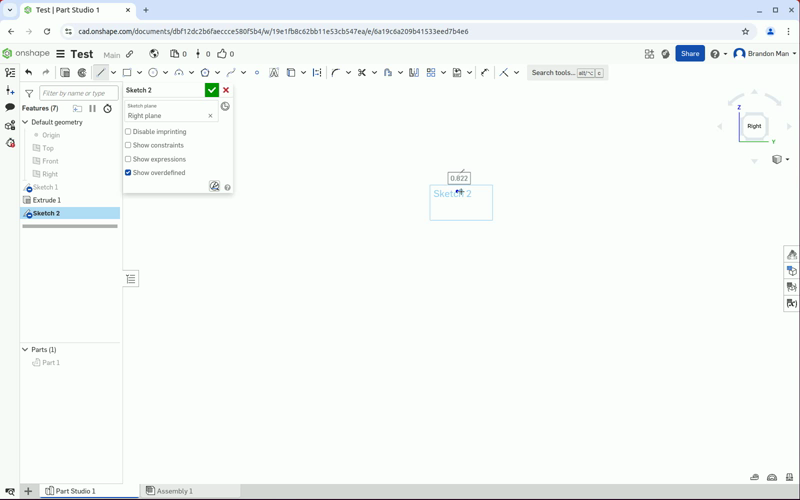
key_down(shift)
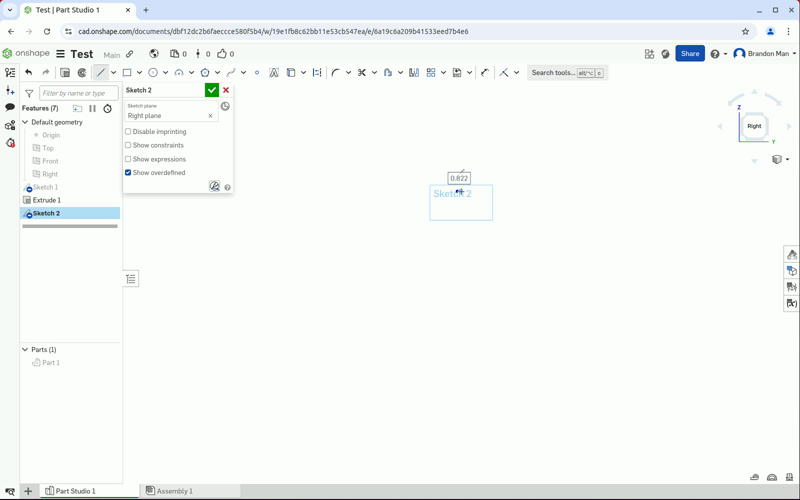
mouse_move(491, 191)
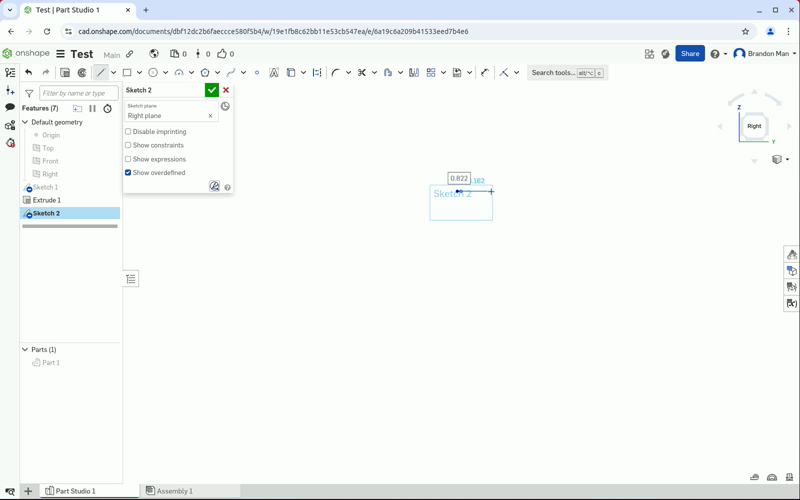
mouse_move(461, 182)
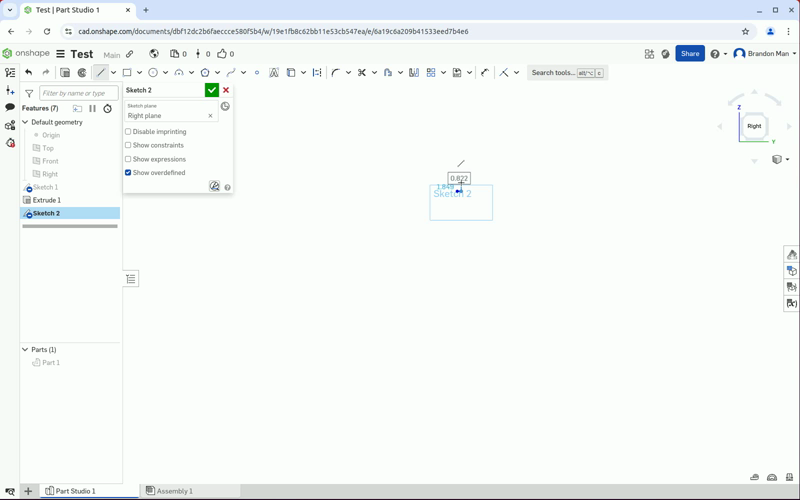
click(461, 182)
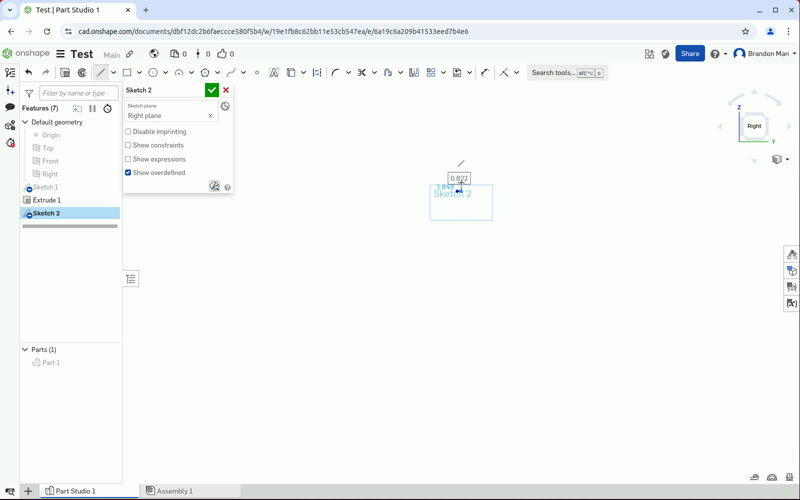
key_up(shift)
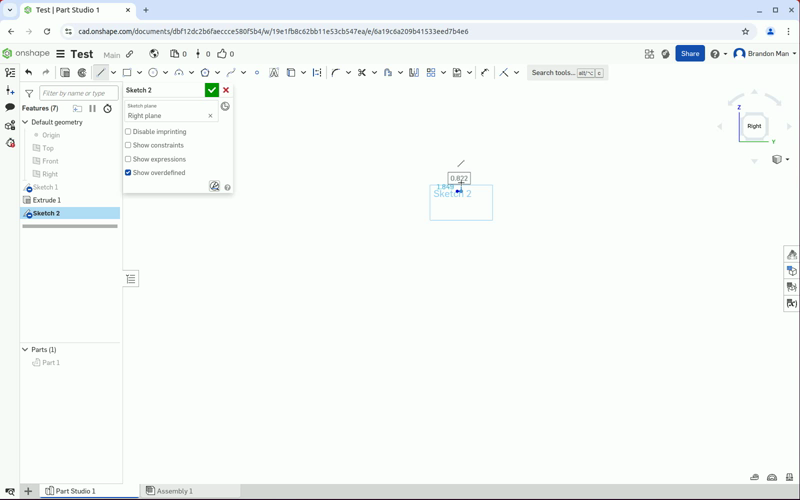
key_down(shift)
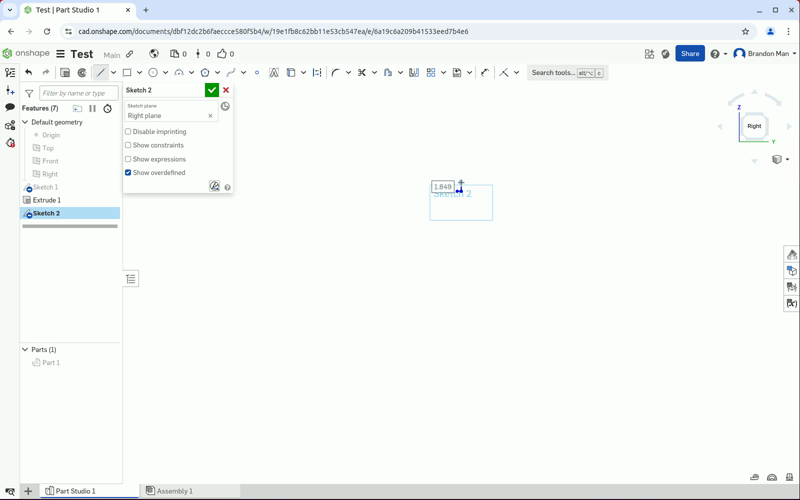
mouse_move(491, 182)
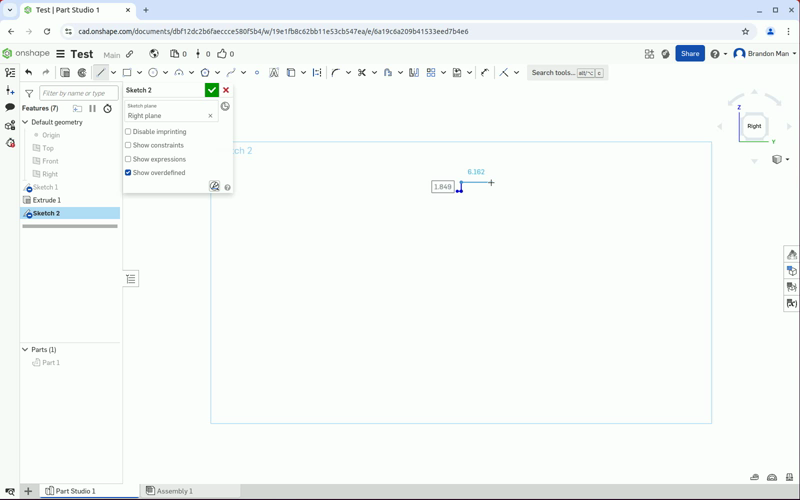
mouse_move(457, 182)
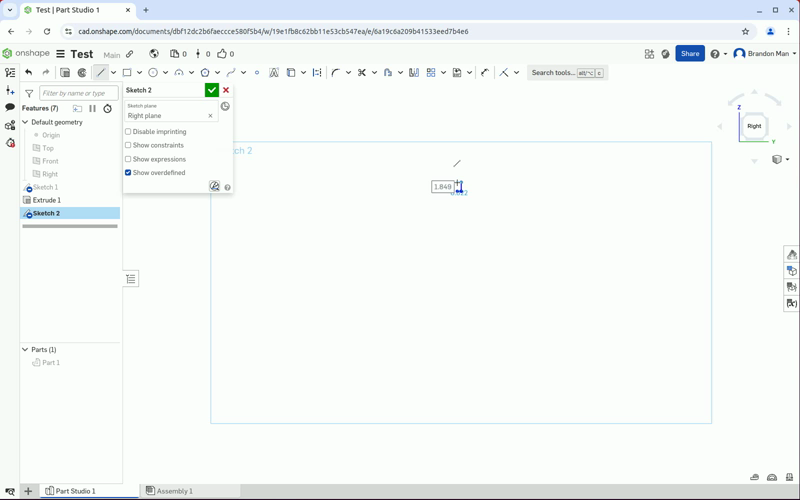
scroll(6)
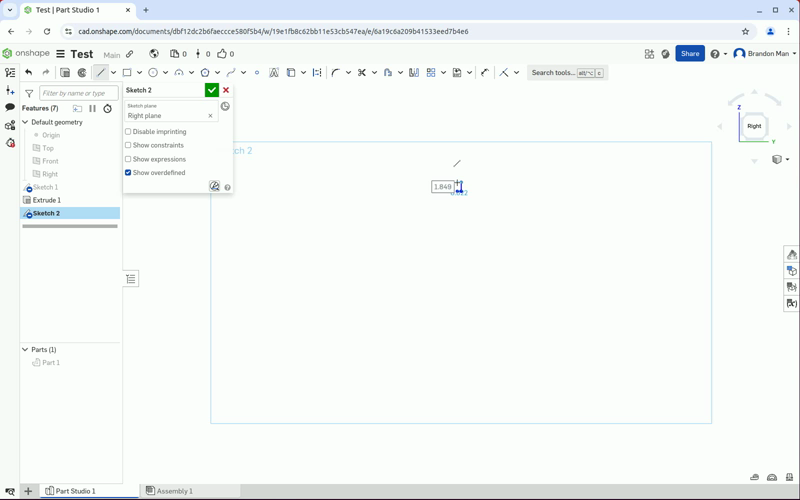
scroll(6)
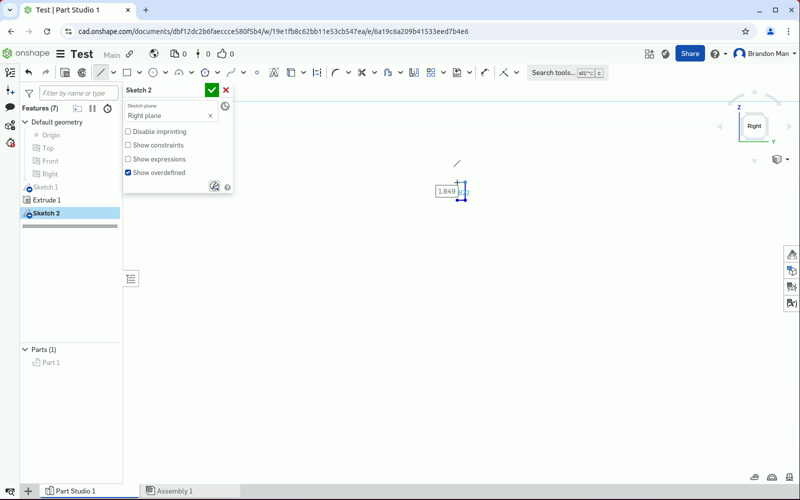
scroll(6)
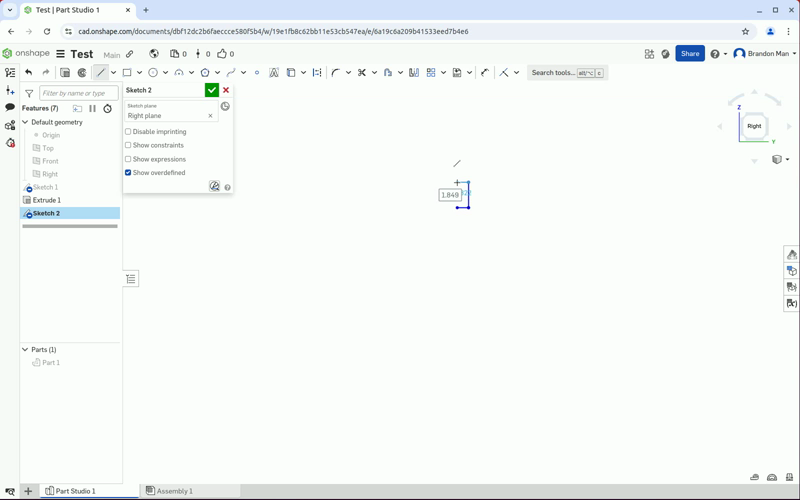
scroll(6)
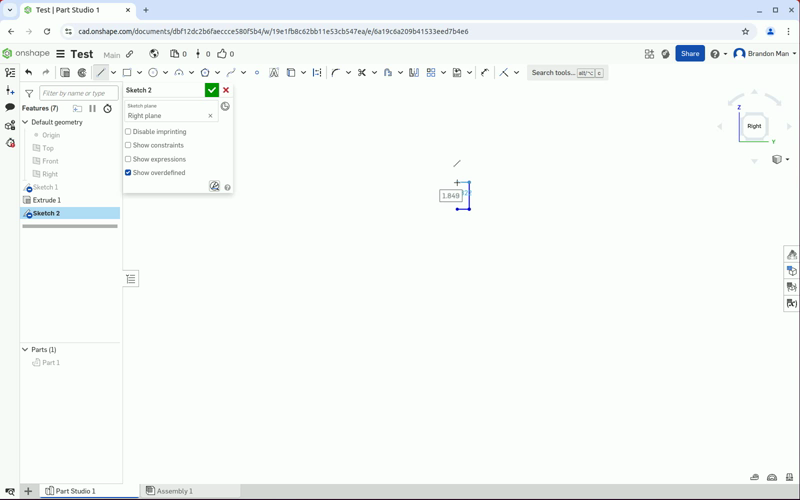
scroll(6)
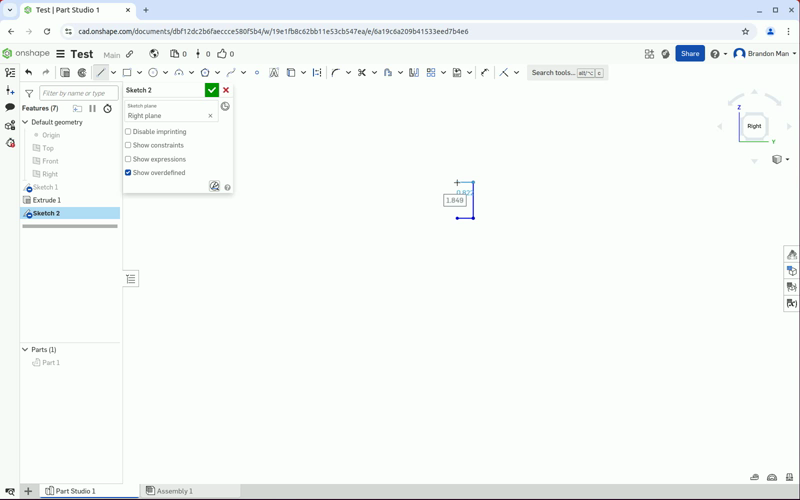
scroll(6)
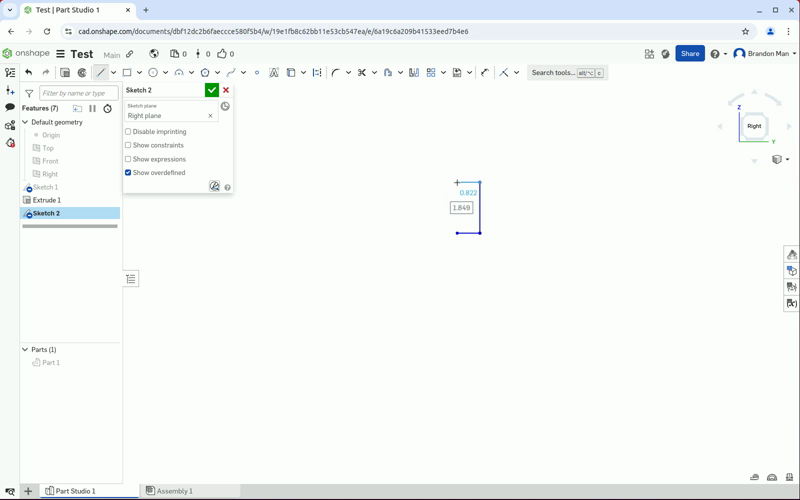
scroll(6)
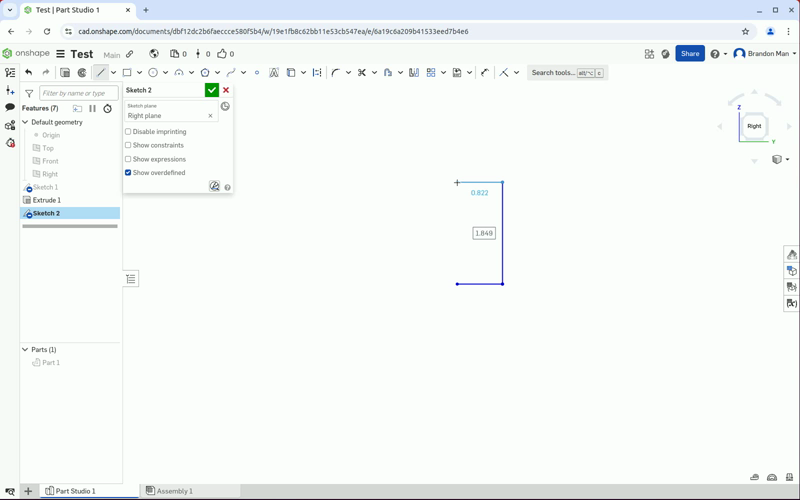
click(457, 182)
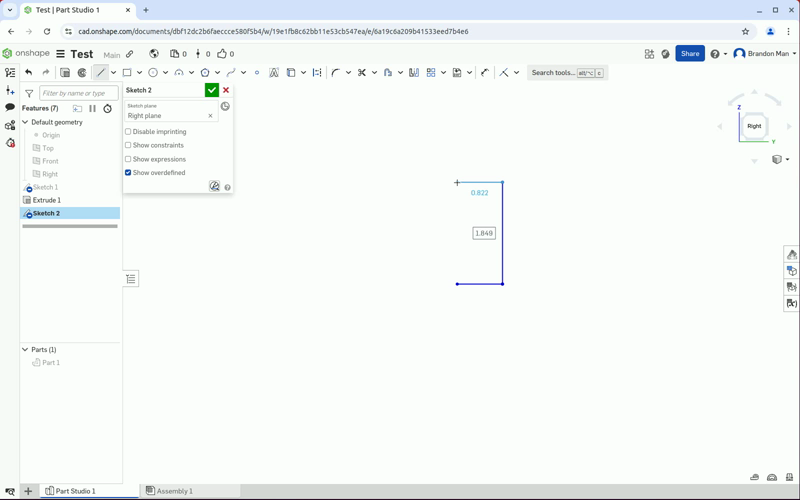
scroll(-6)
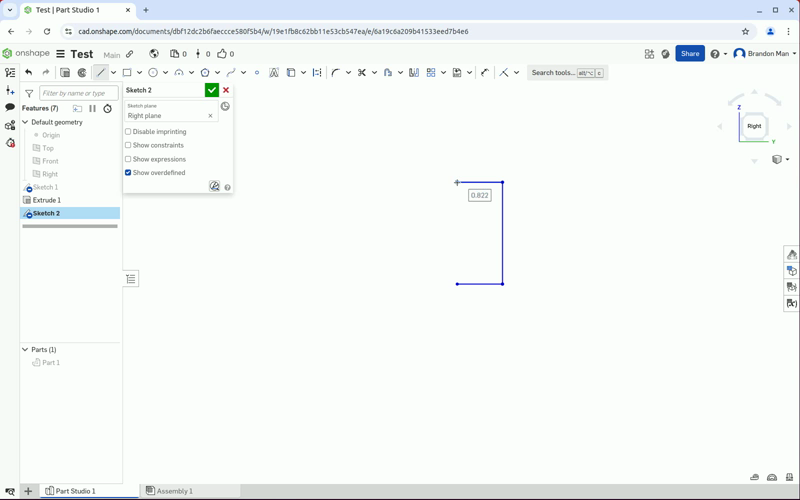
scroll(-6)
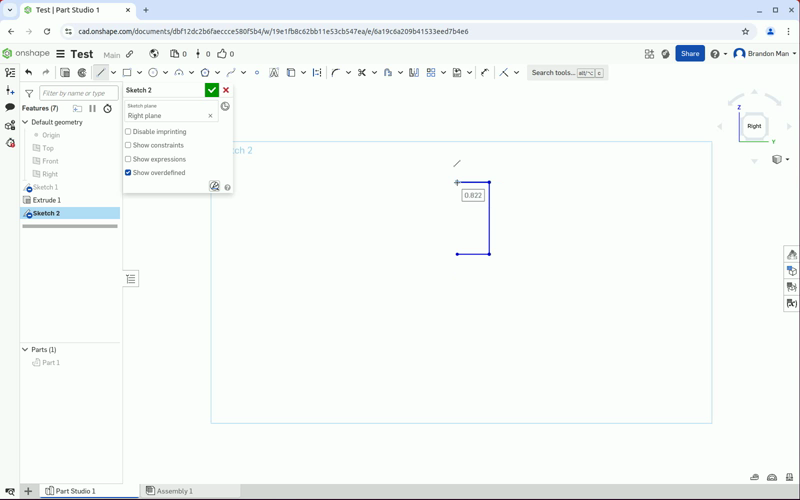
scroll(-6)
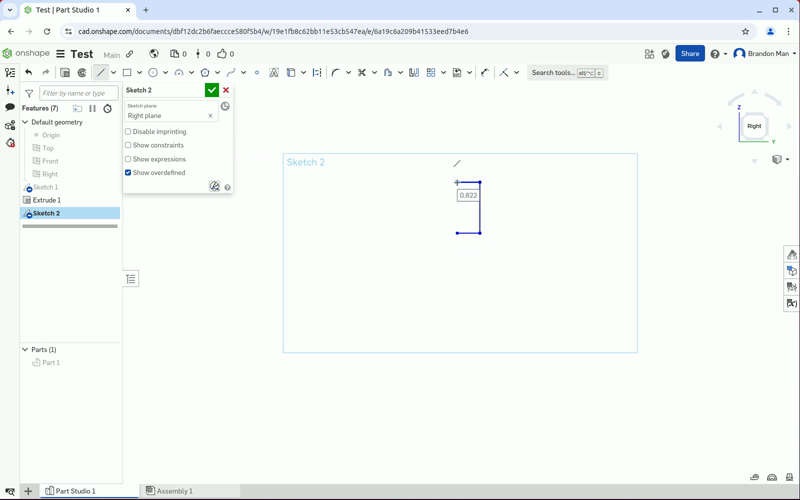
scroll(-6)
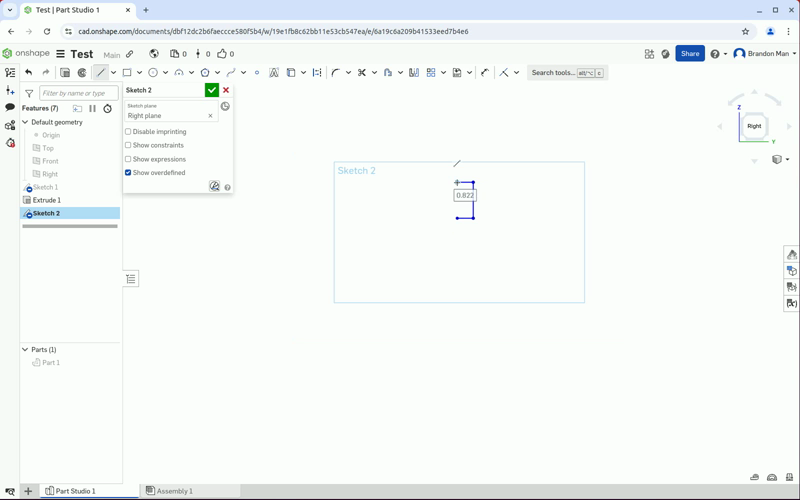
scroll(-6)
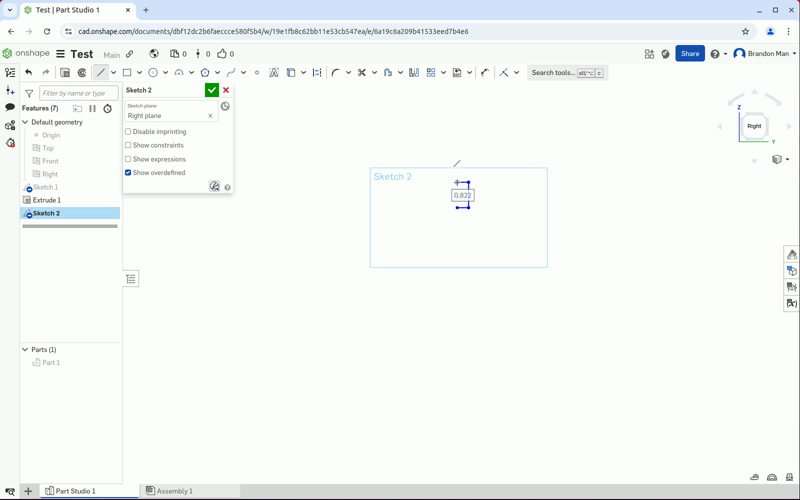
scroll(-6)
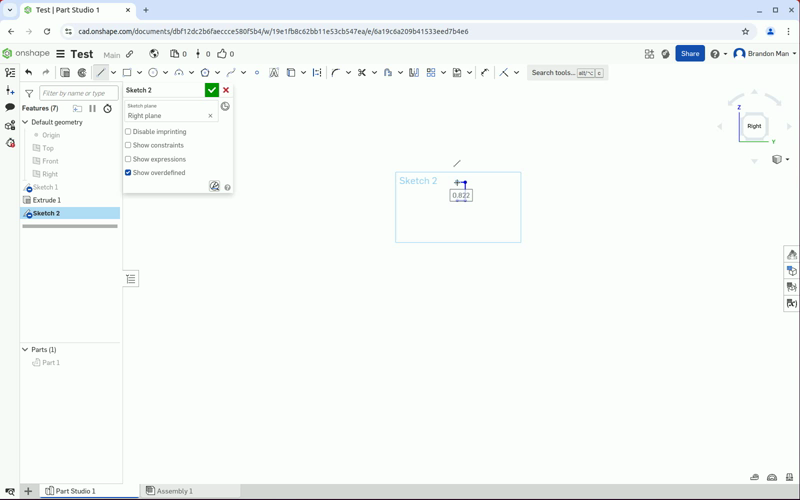
scroll(-6)
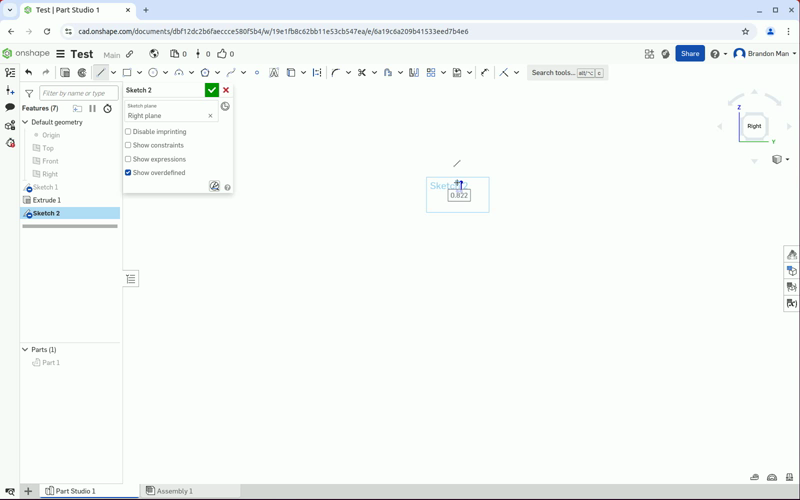
key_up(shift)
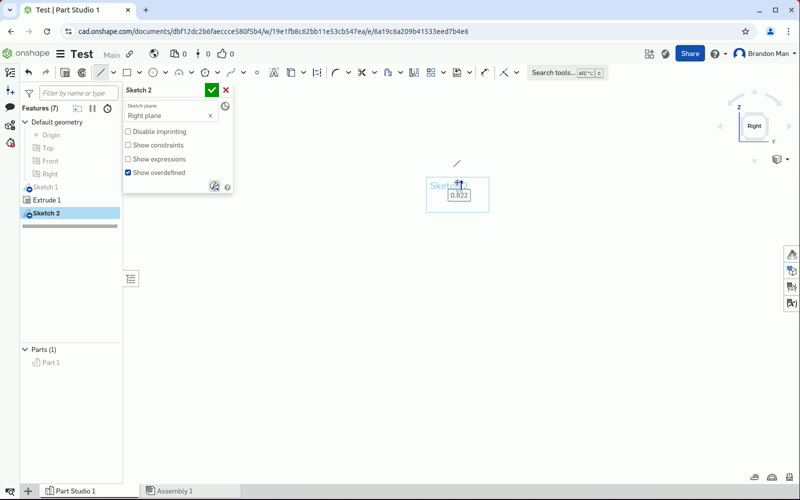
key_down(shift)
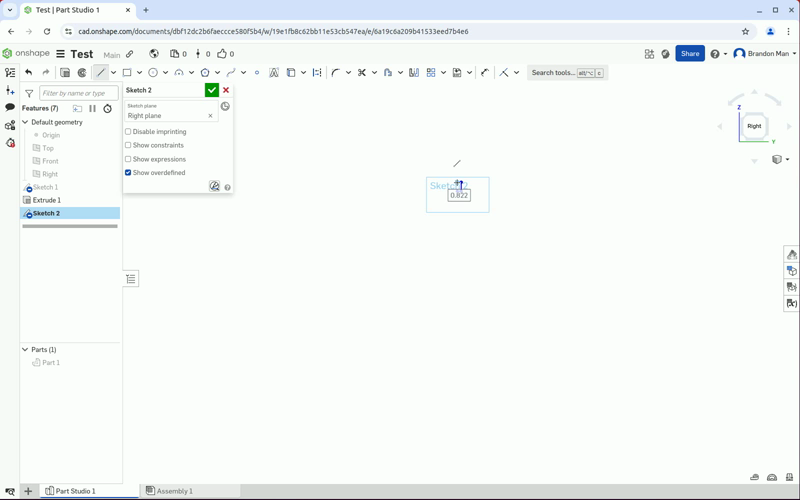
mouse_move(487, 182)
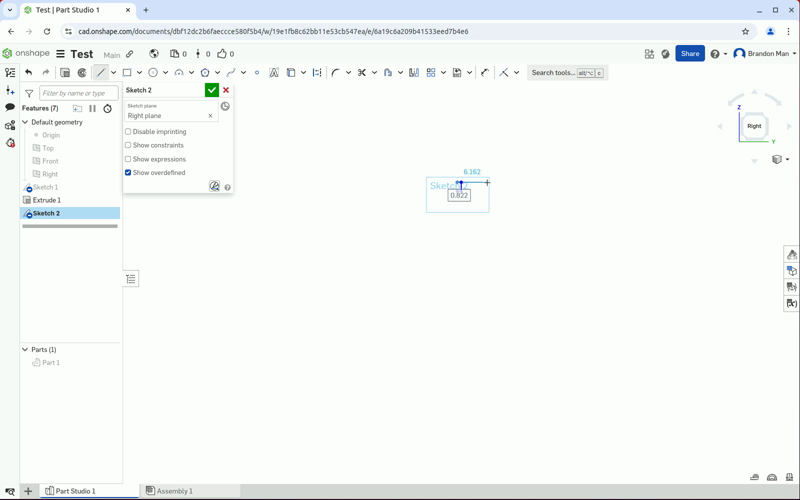
mouse_move(457, 185)
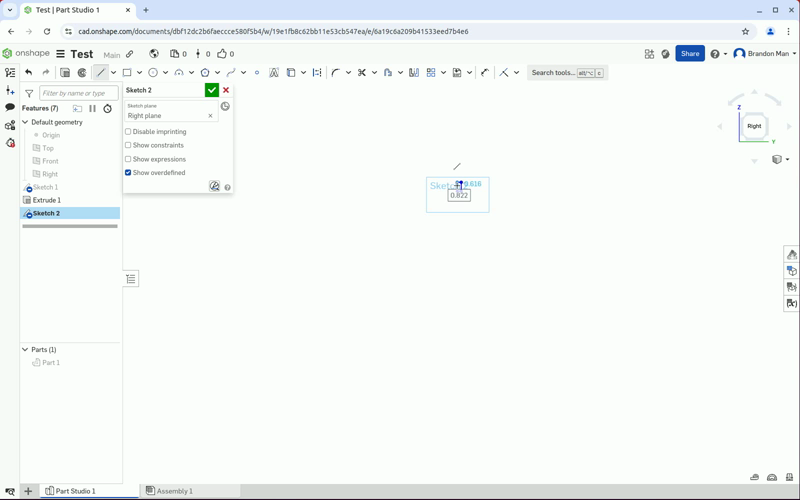
scroll(6)
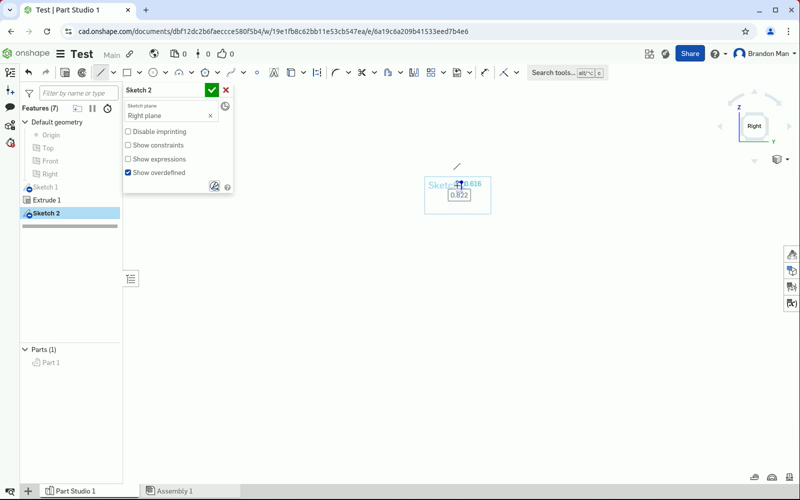
scroll(6)
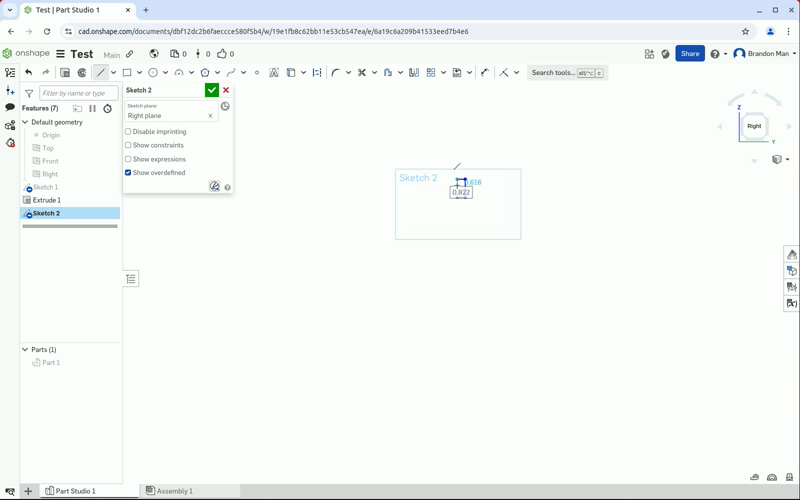
scroll(6)
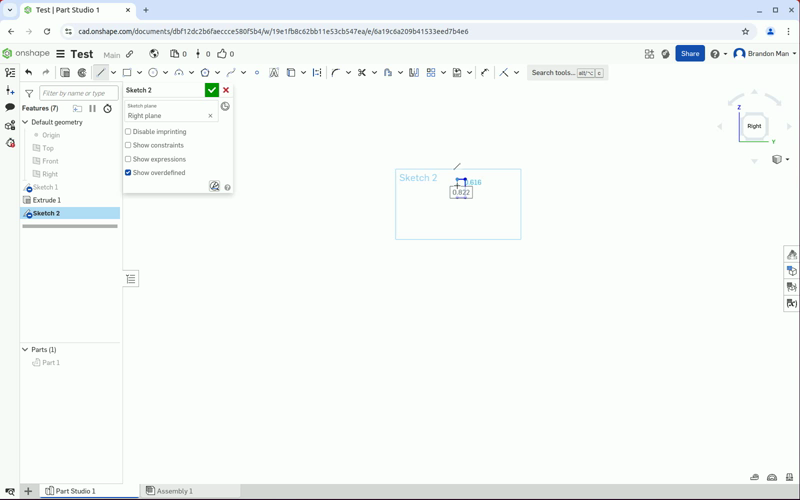
scroll(6)
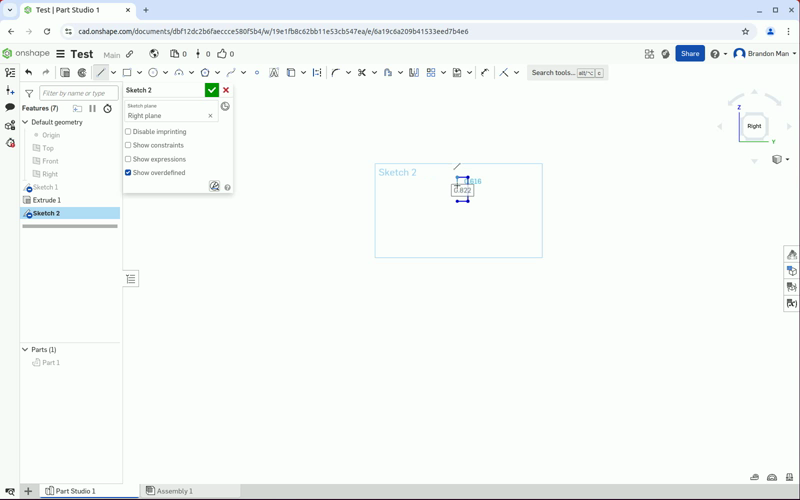
scroll(6)
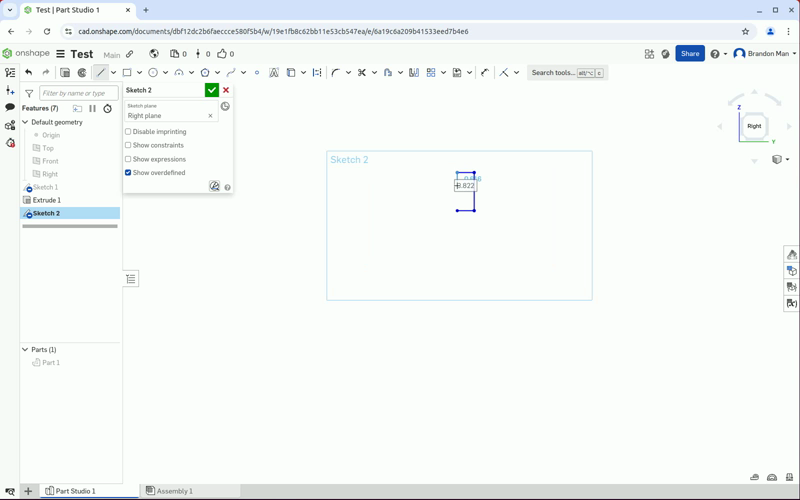
scroll(6)
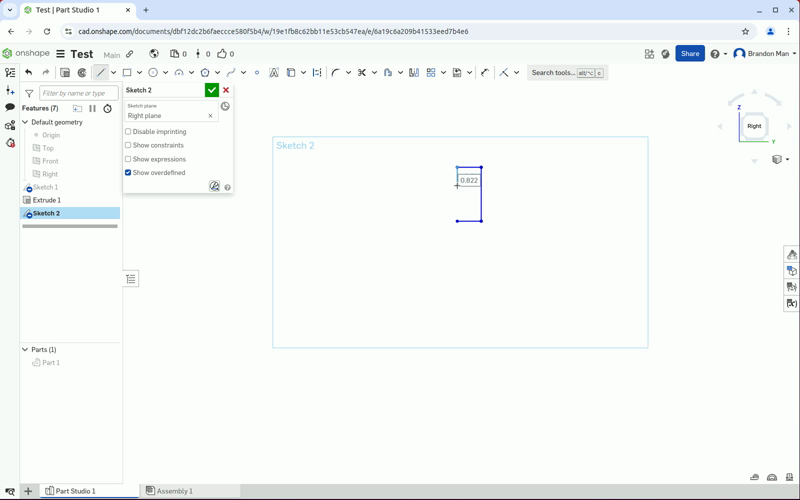
scroll(6)
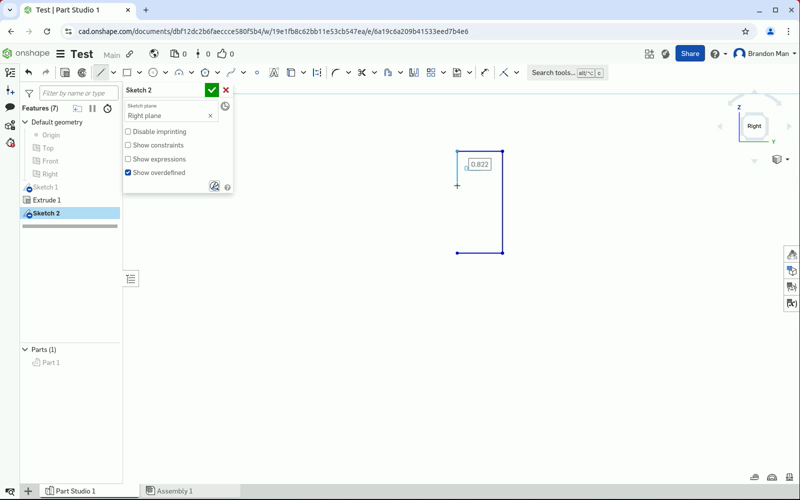
click(457, 185)
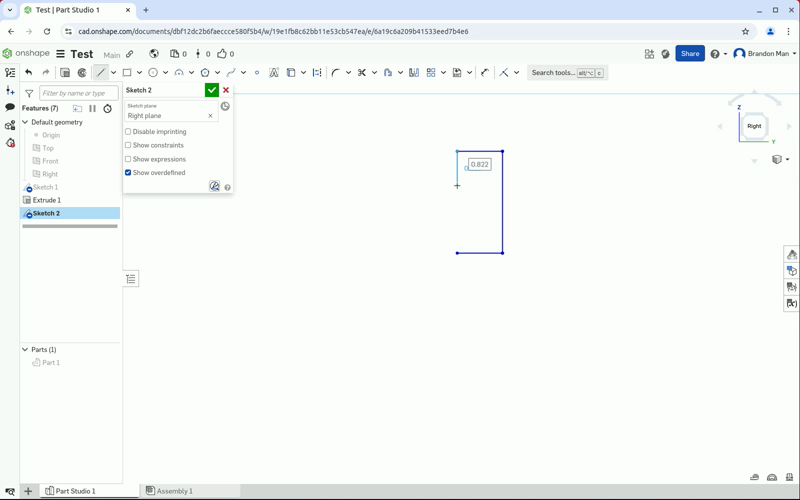
scroll(-6)
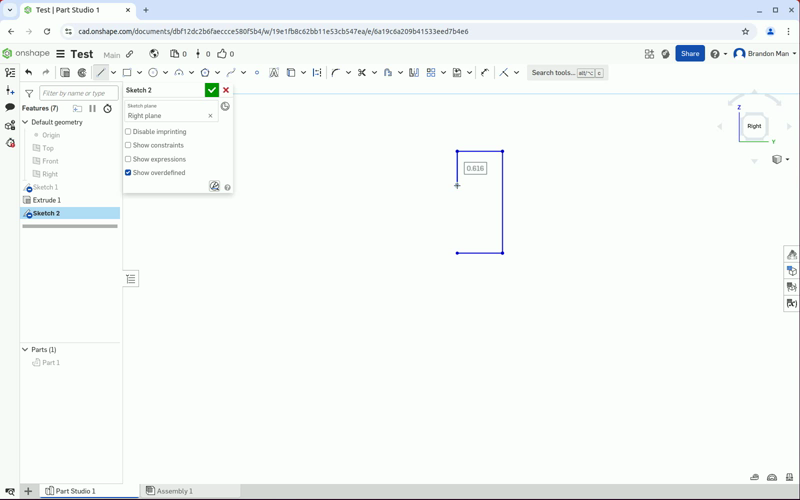
scroll(-6)
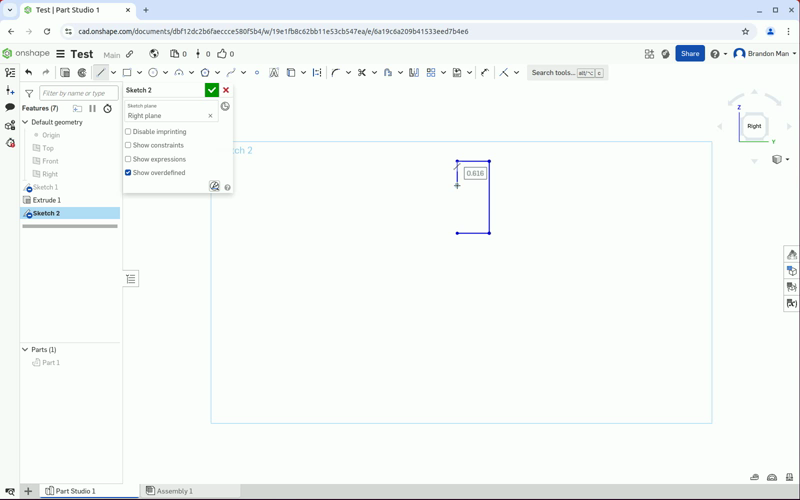
scroll(-6)
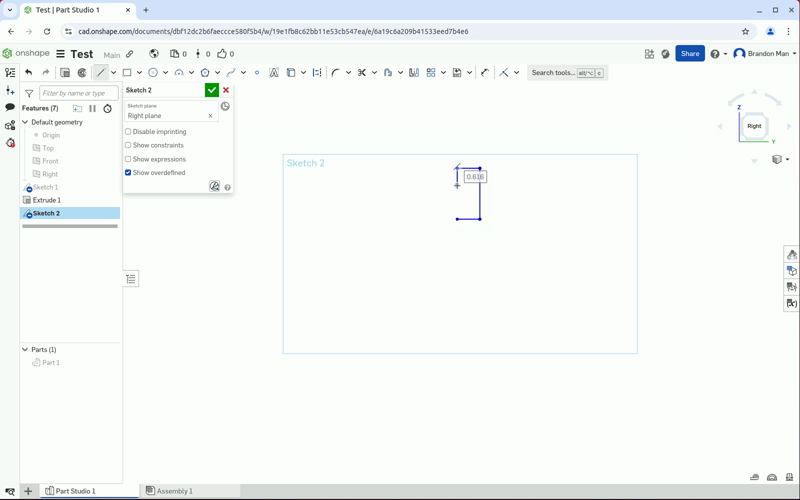
scroll(-6)
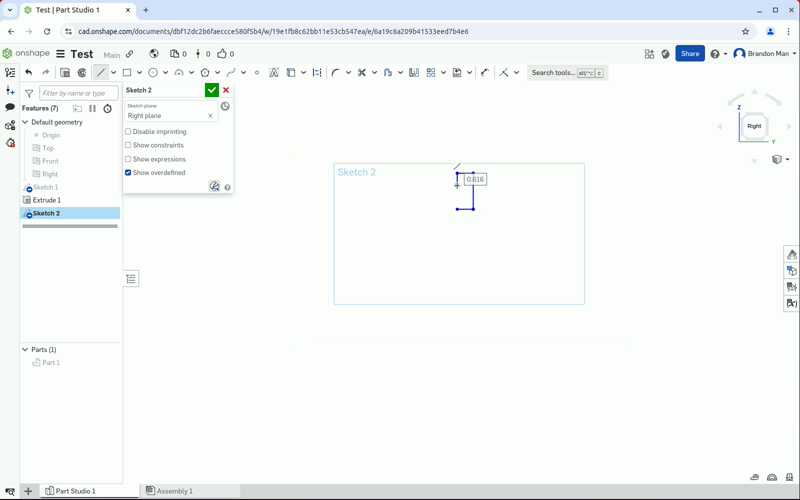
scroll(-6)
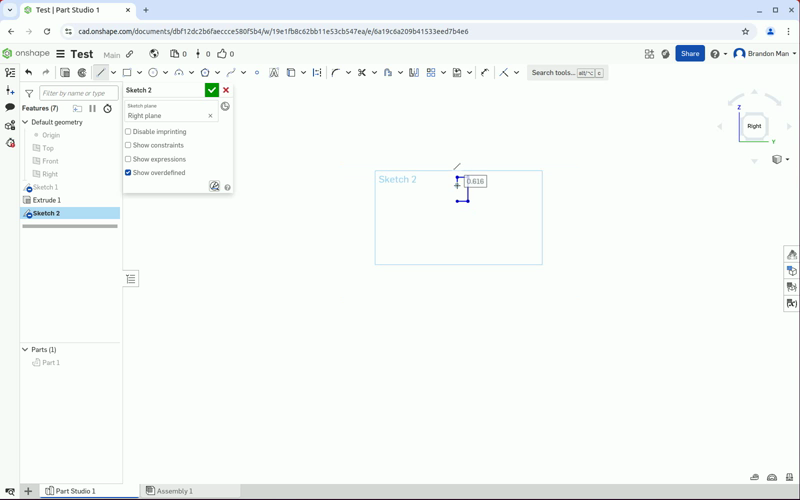
scroll(-6)
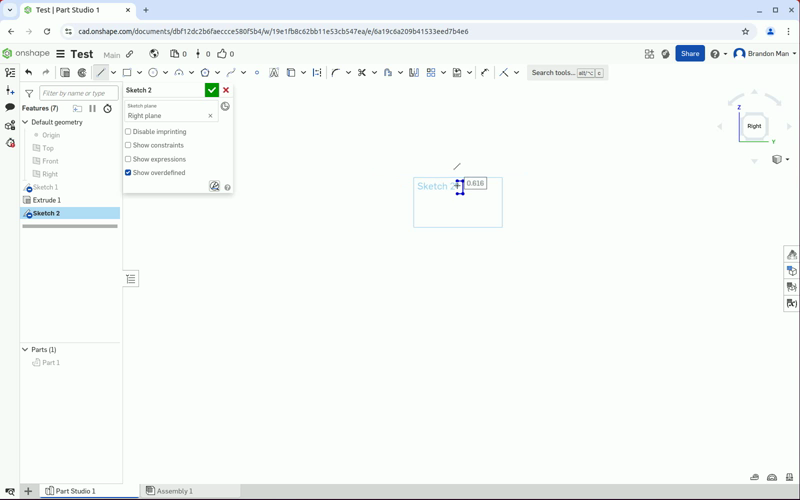
scroll(-6)
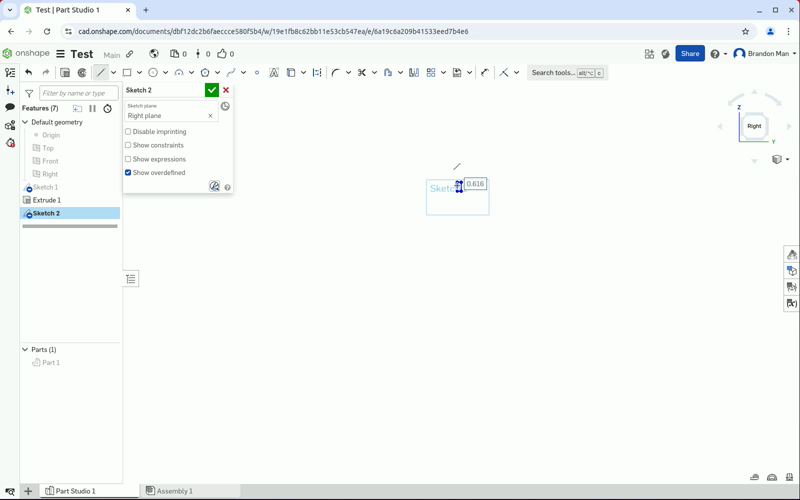
key_up(shift)
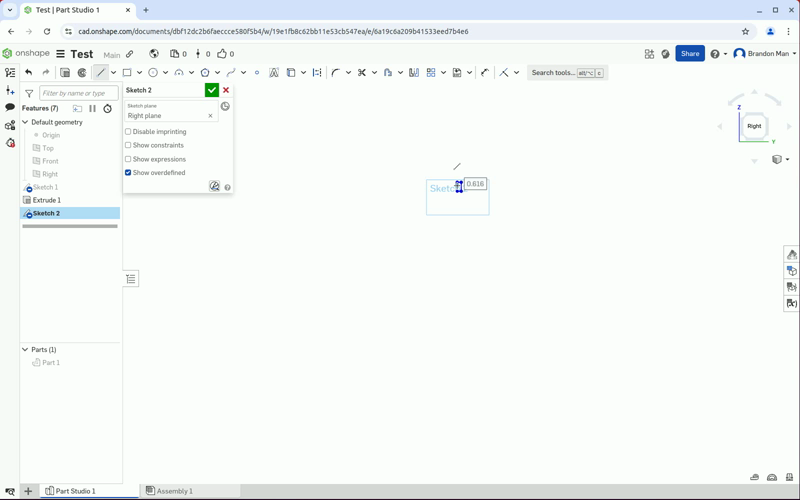
key(esc)
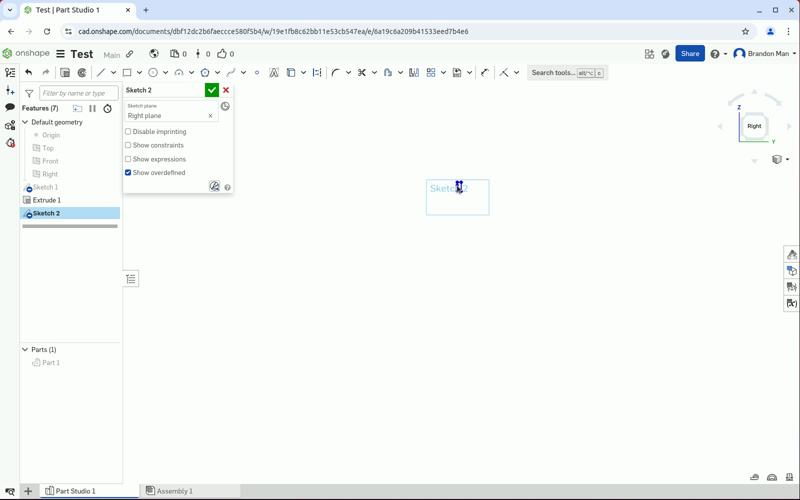
key(a)
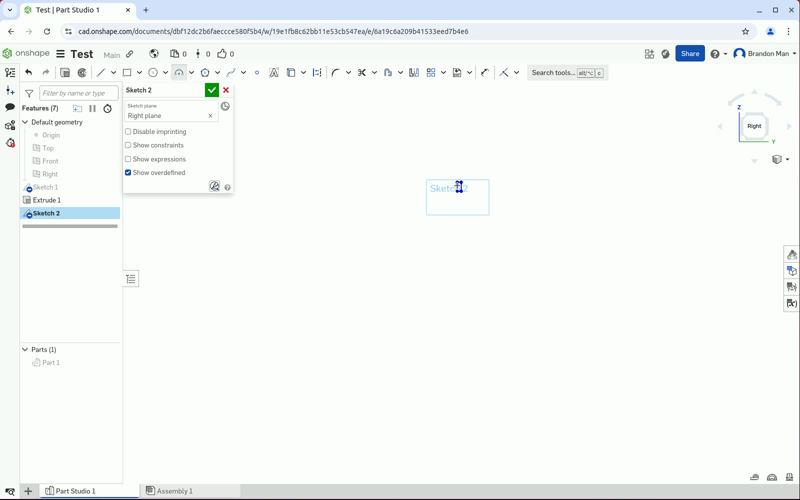
mouse_move(457, 185)
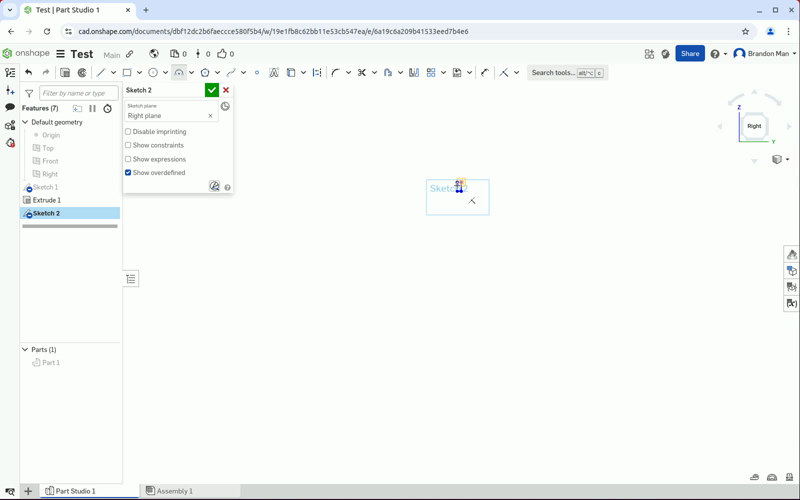
scroll(6)
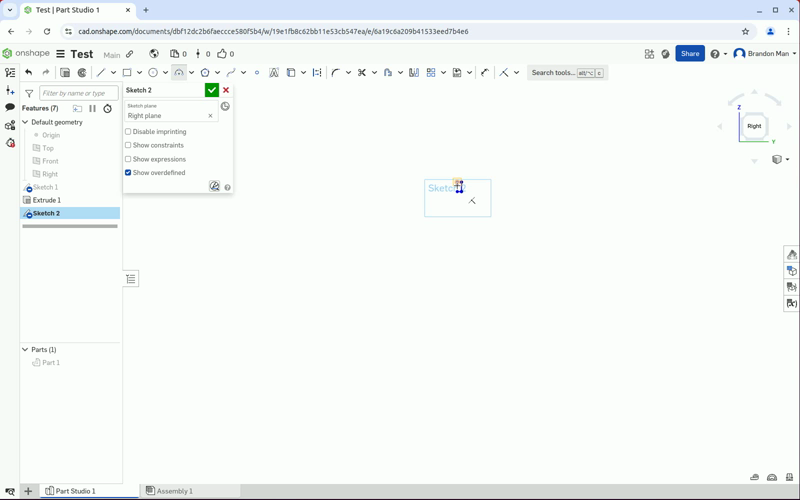
scroll(6)
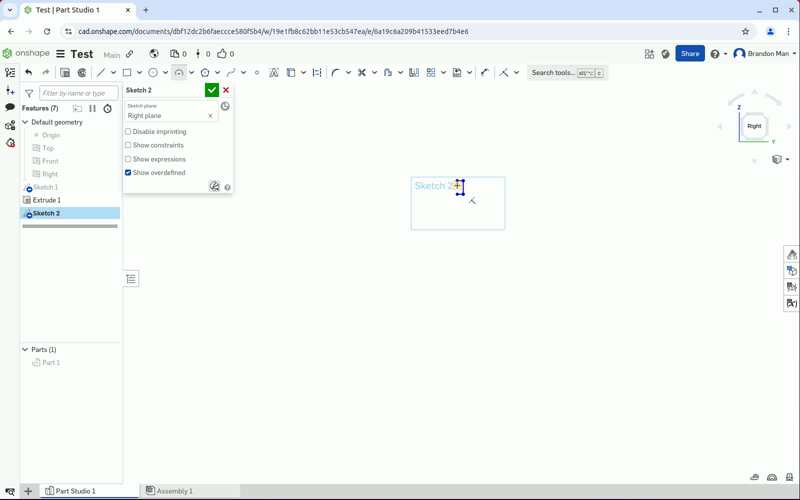
scroll(6)
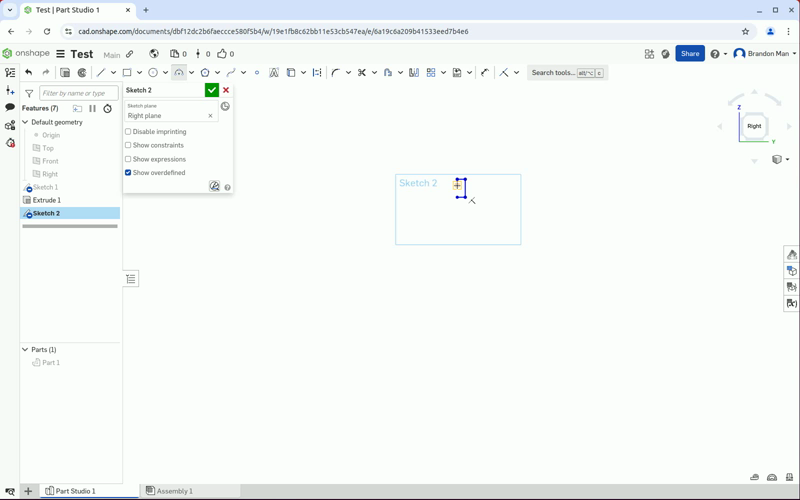
scroll(6)
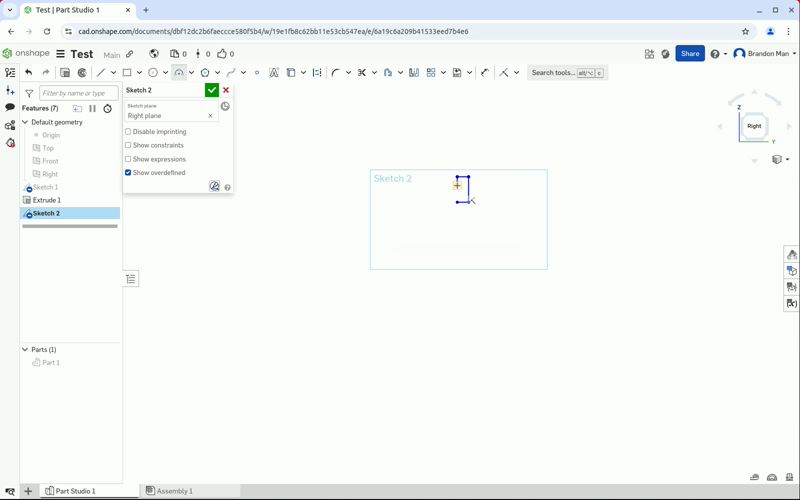
scroll(6)
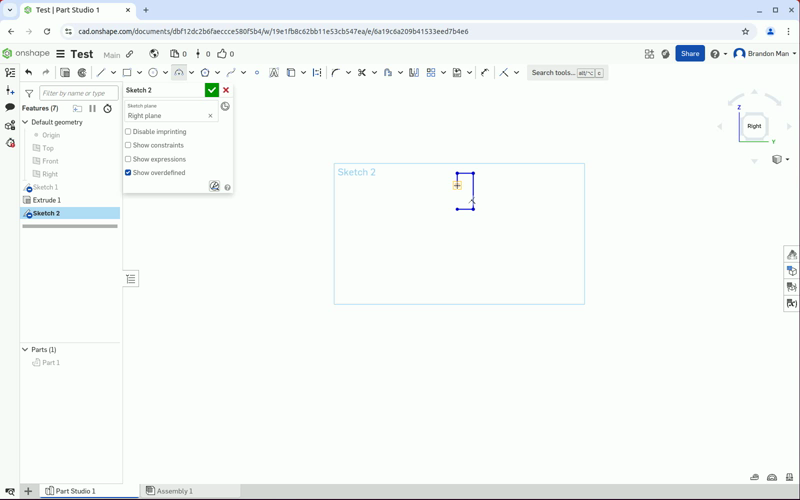
scroll(6)
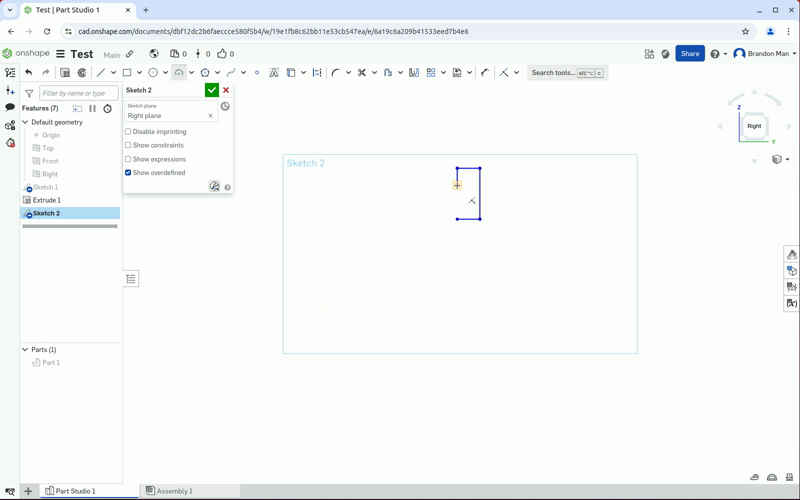
scroll(6)
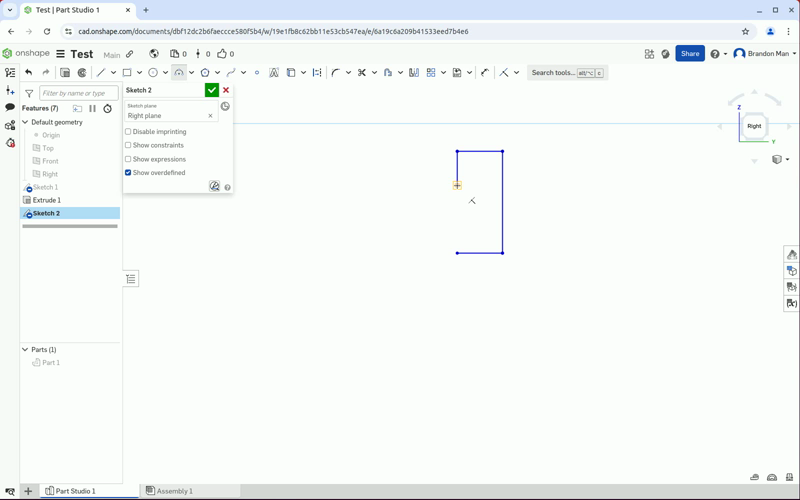
click(457, 185)
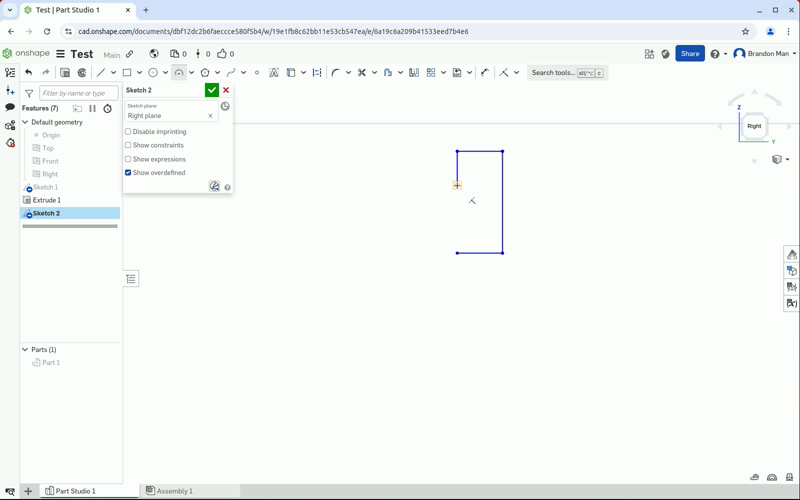
scroll(-6)
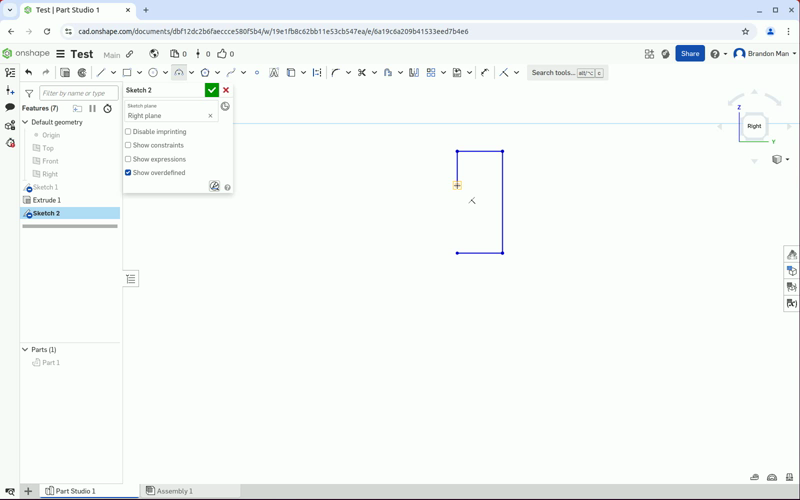
scroll(-6)
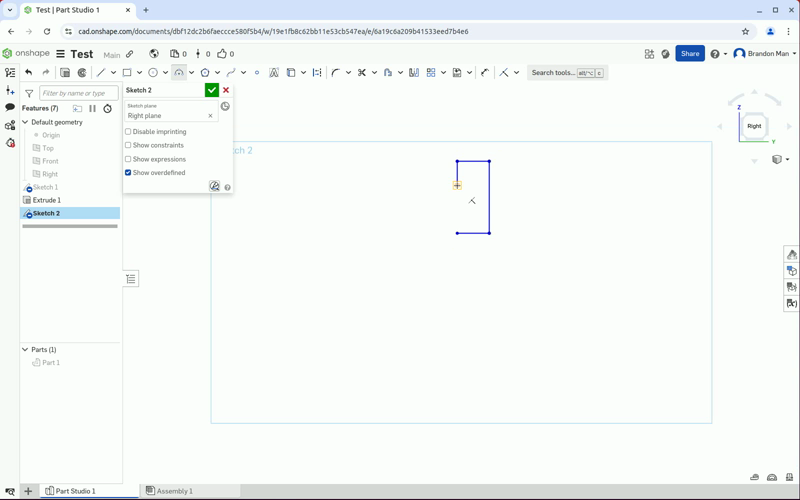
scroll(-6)
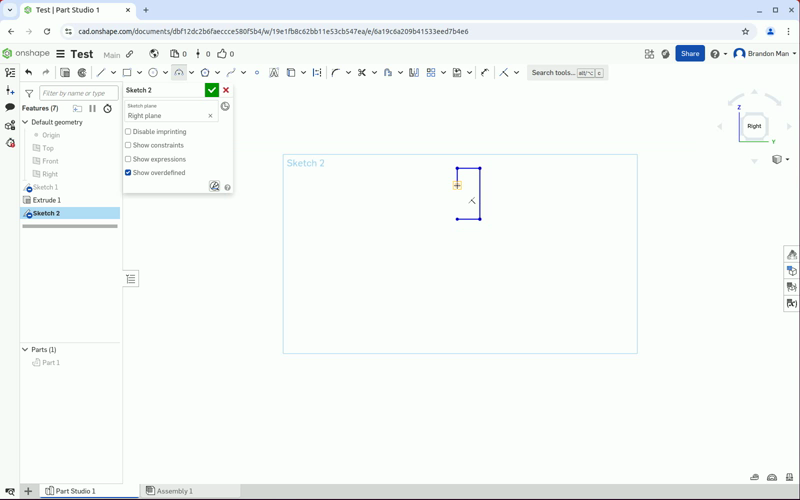
scroll(-6)
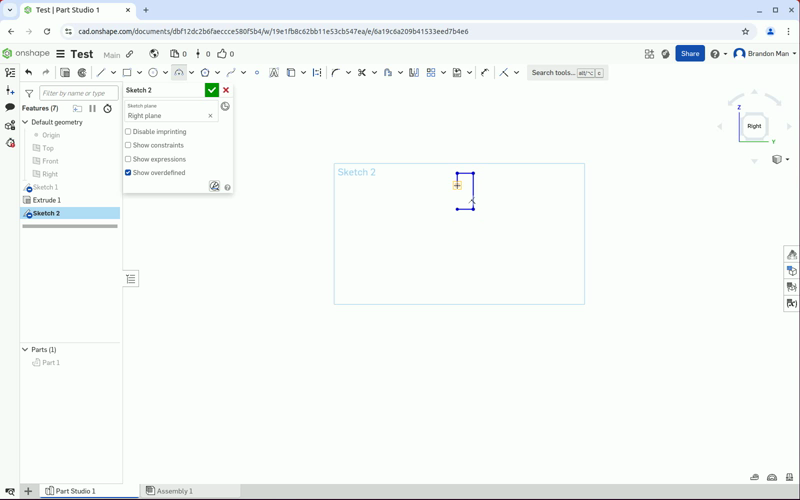
scroll(-6)
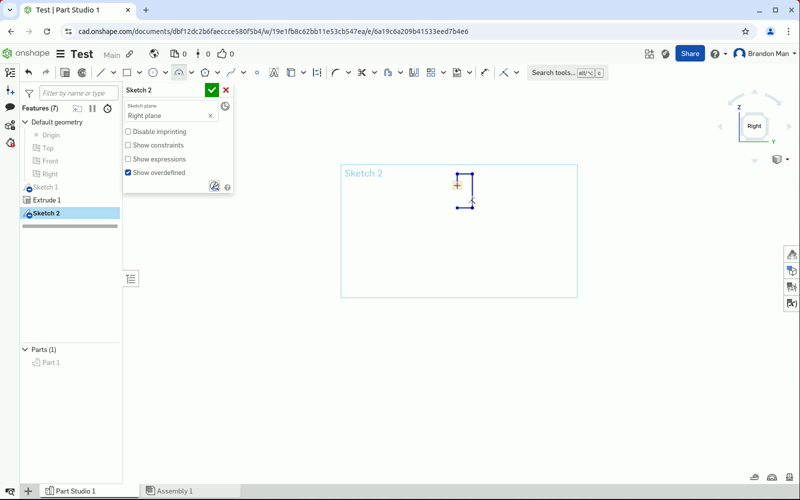
scroll(-6)
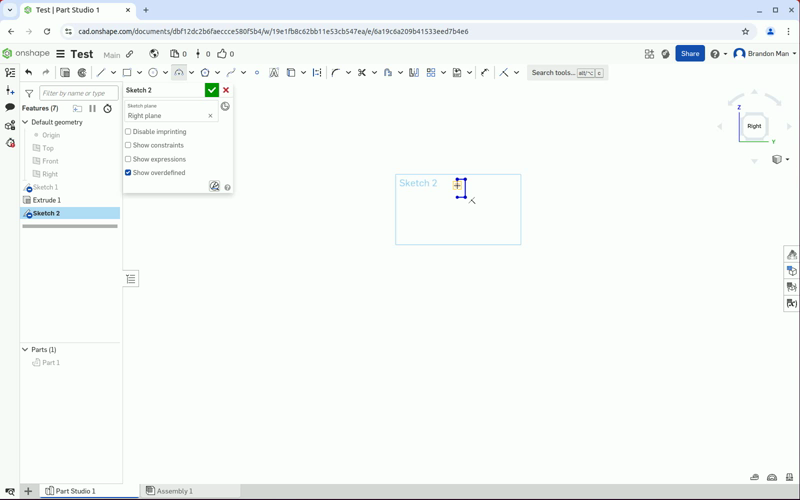
scroll(-6)
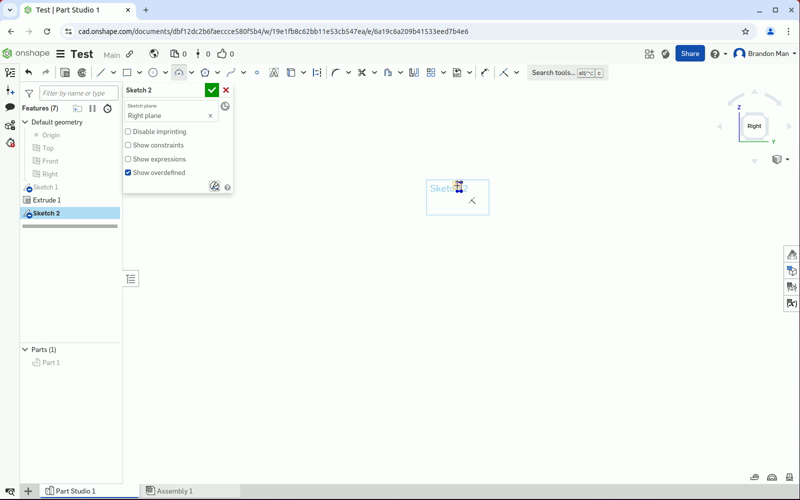
mouse_move(457, 191)
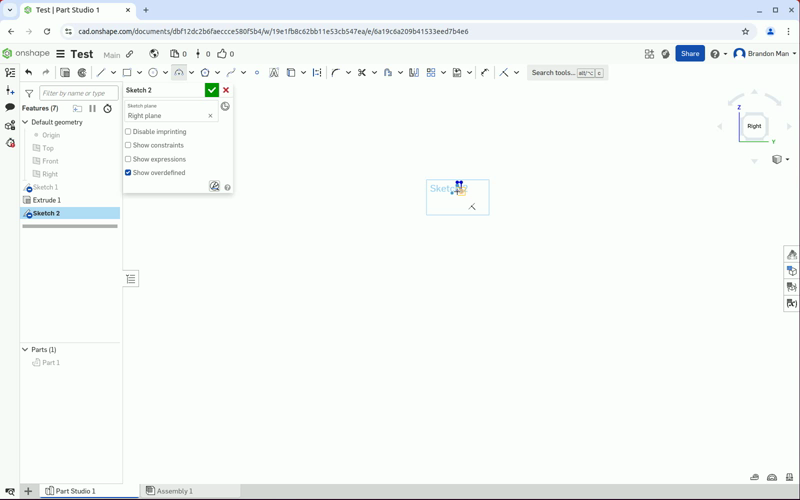
scroll(6)
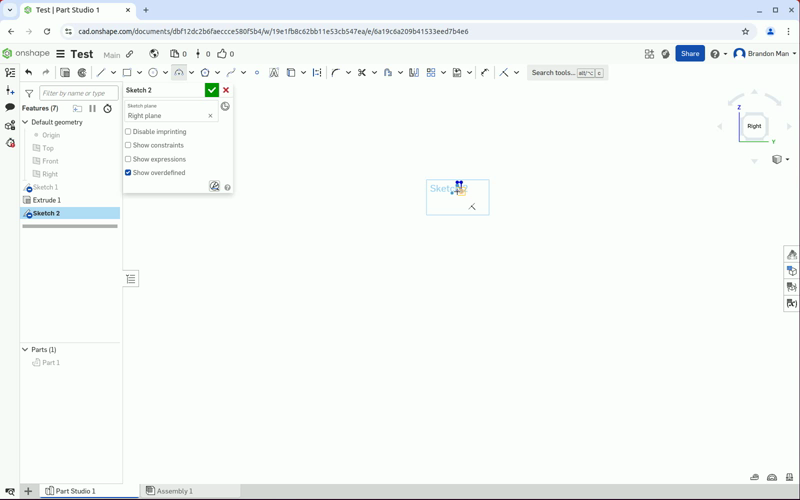
scroll(6)
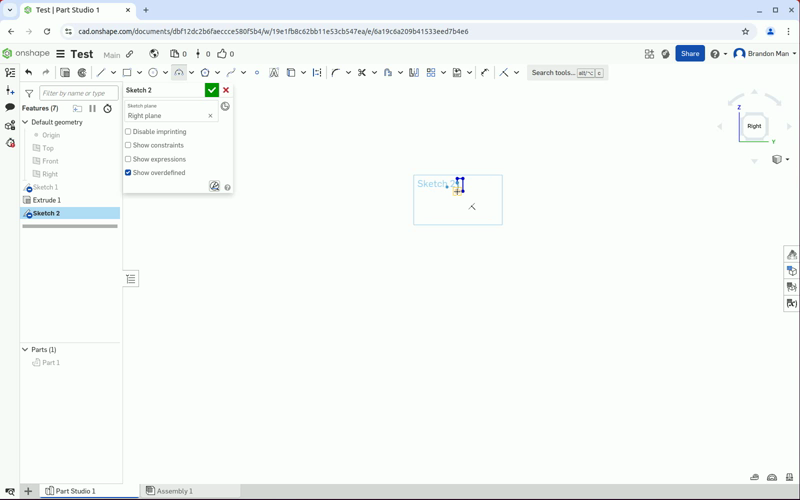
scroll(6)
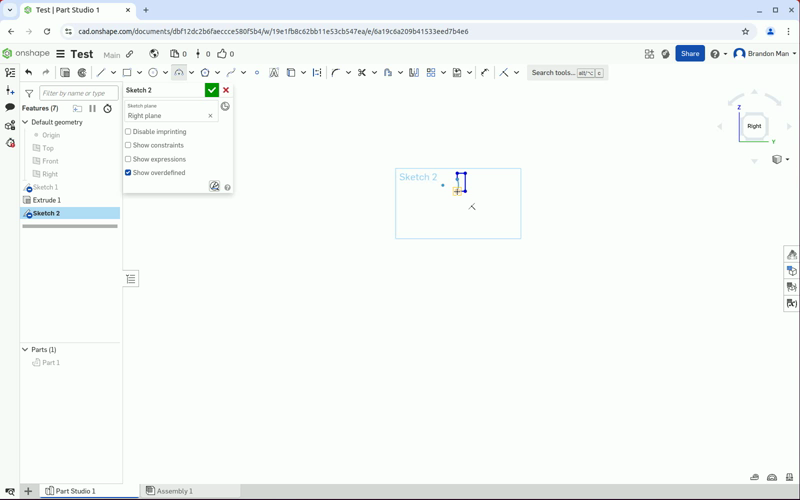
scroll(6)
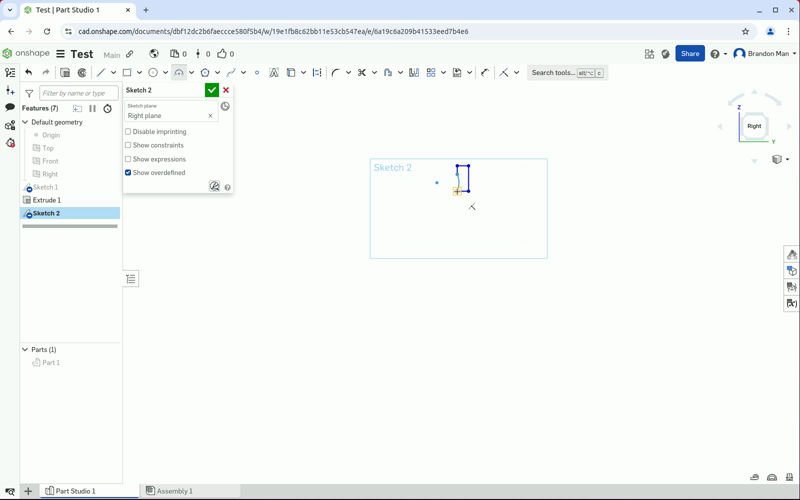
scroll(6)
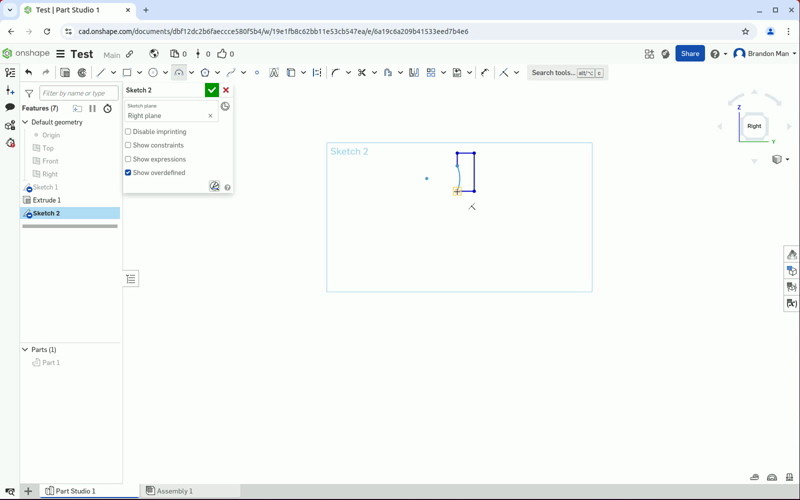
scroll(6)
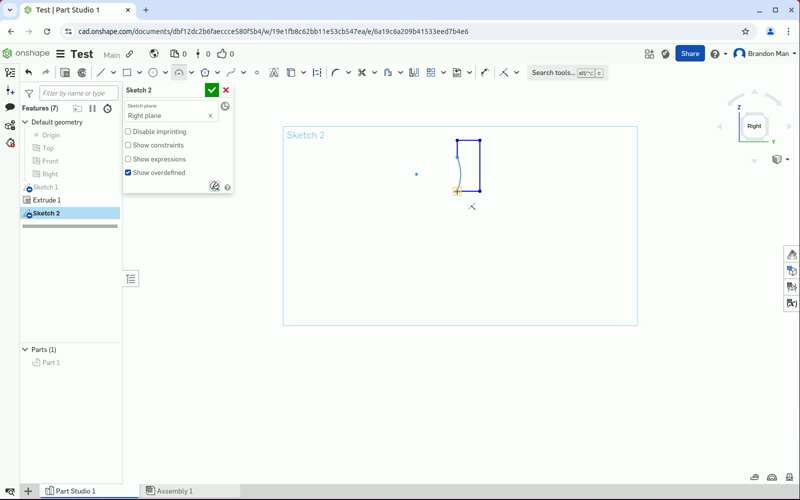
scroll(6)
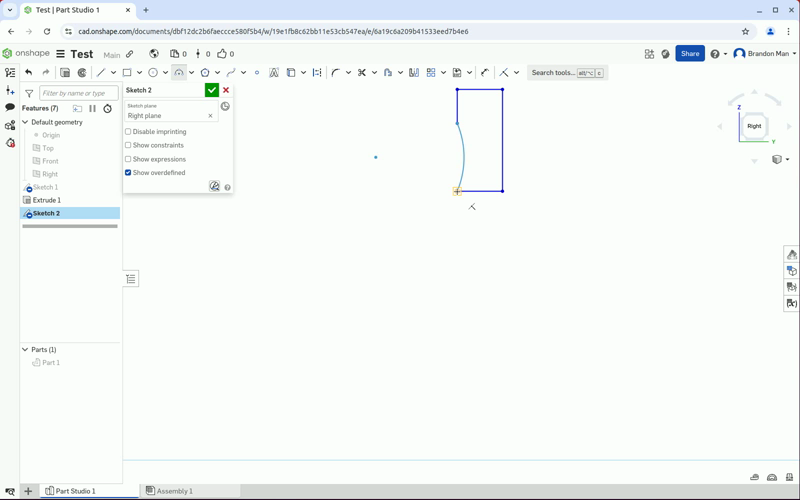
click(457, 191)
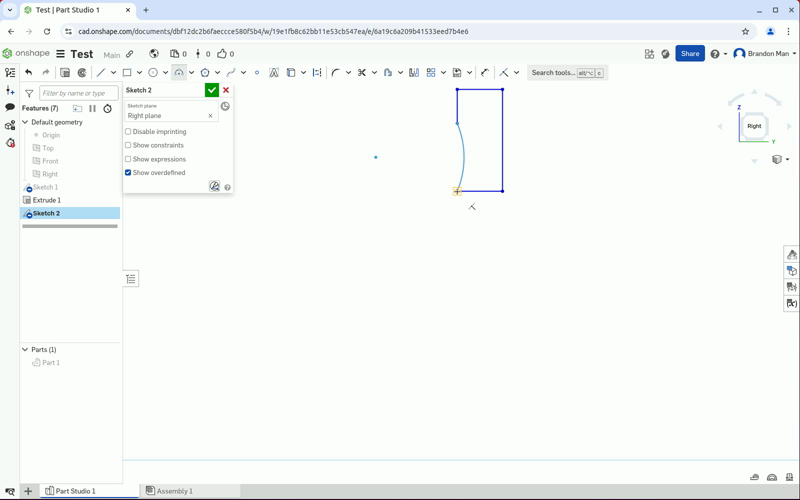
scroll(-6)
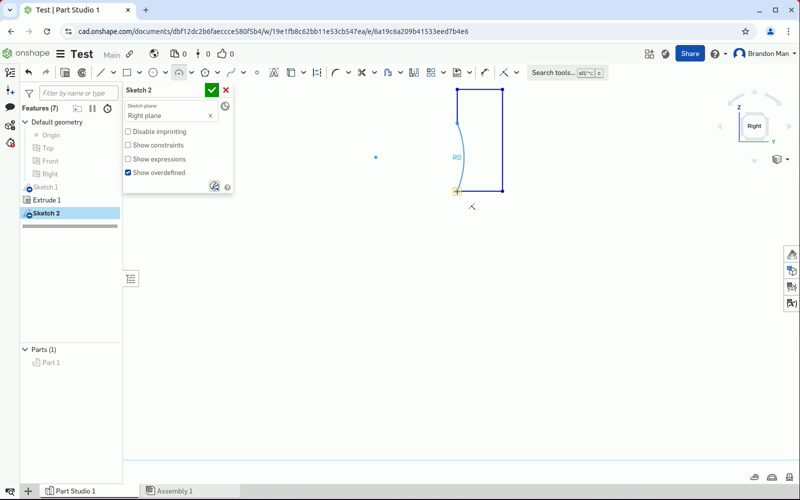
scroll(-6)
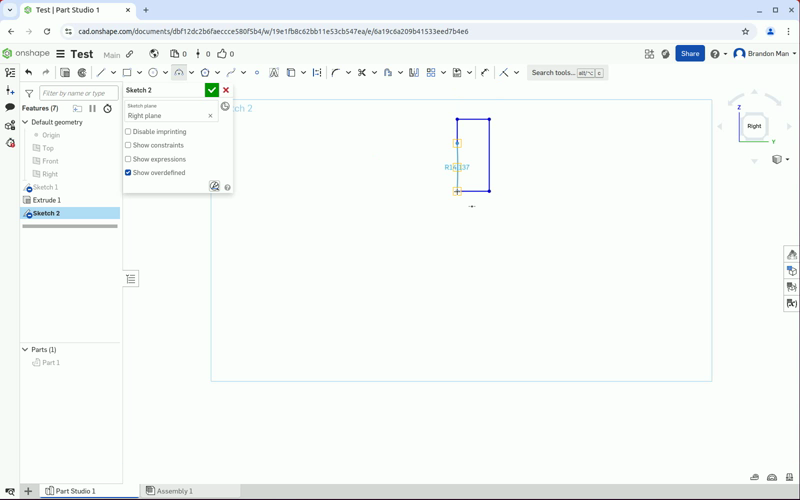
scroll(-6)
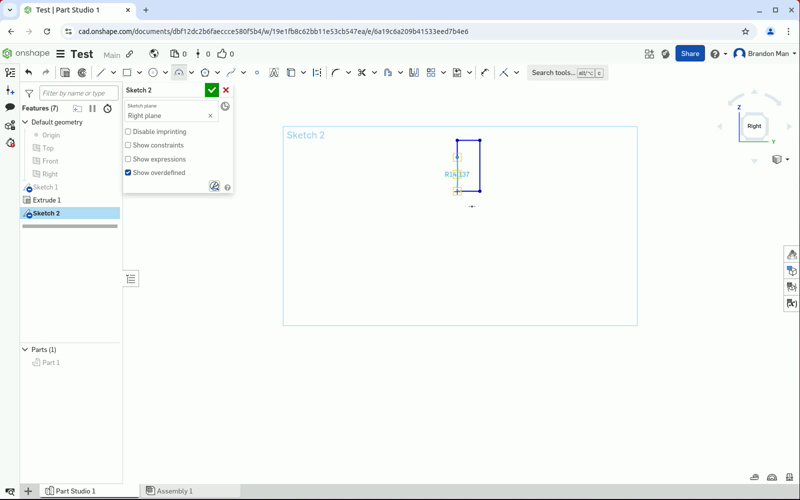
scroll(-6)
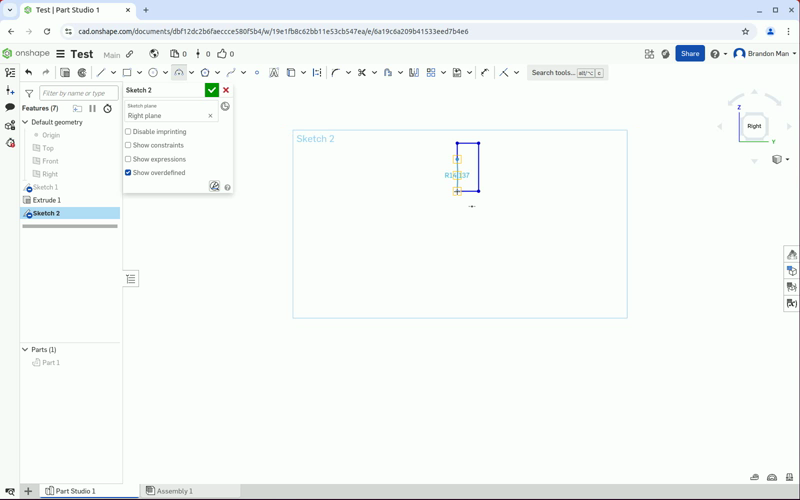
scroll(-6)
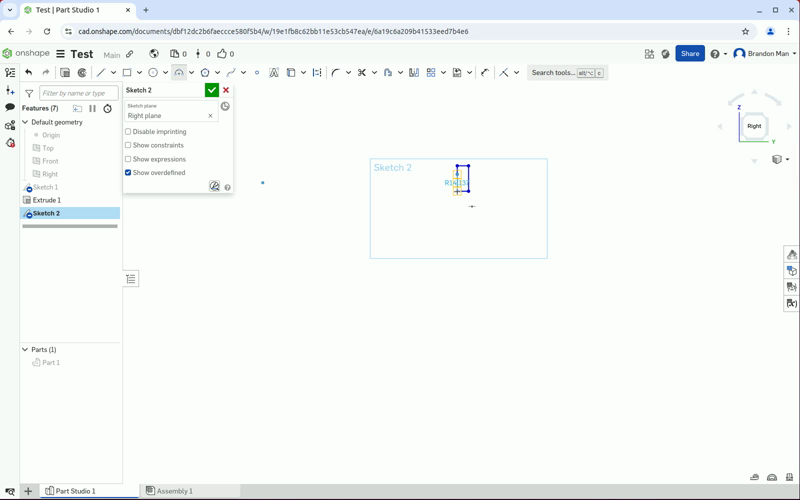
scroll(-6)
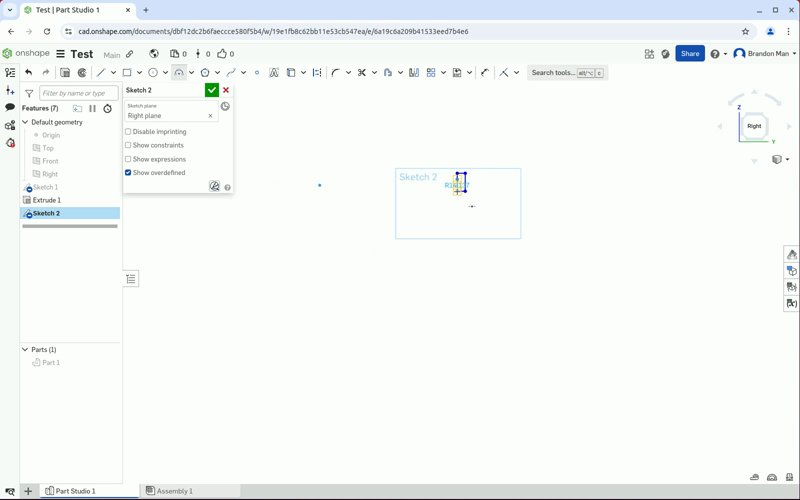
scroll(-6)
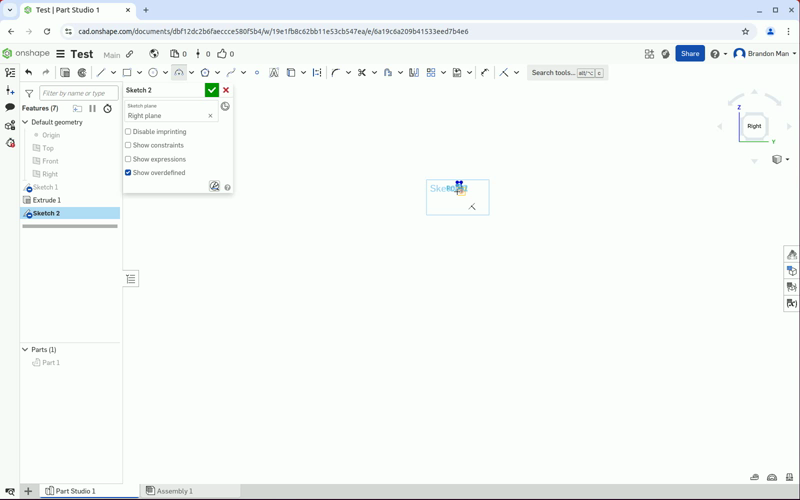
key_down(shift)
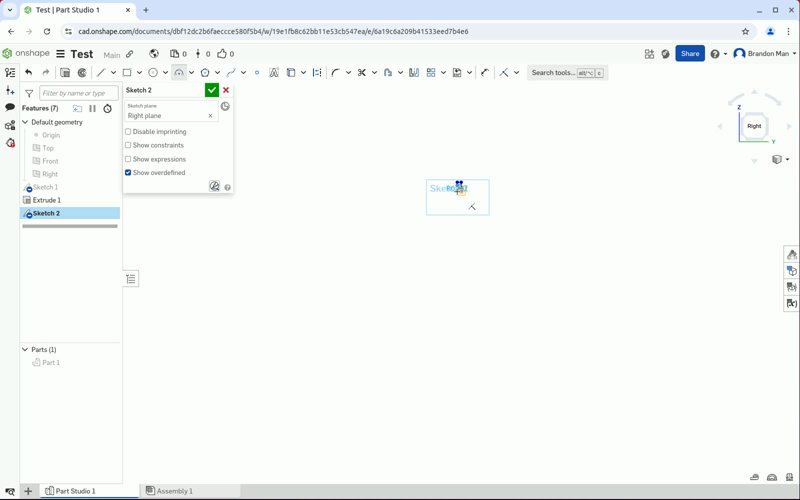
mouse_move(460, 188)
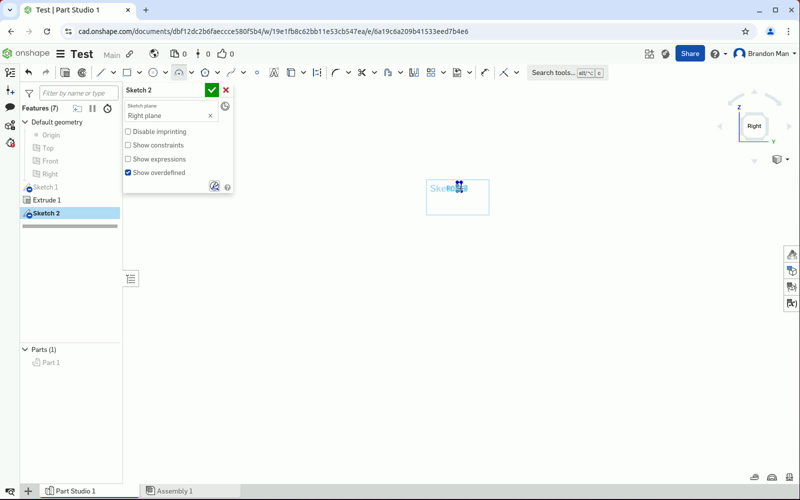
scroll(6)
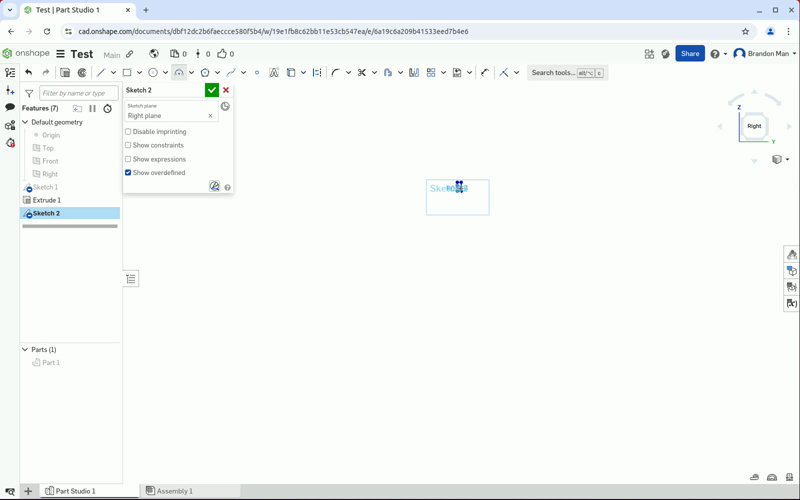
scroll(6)
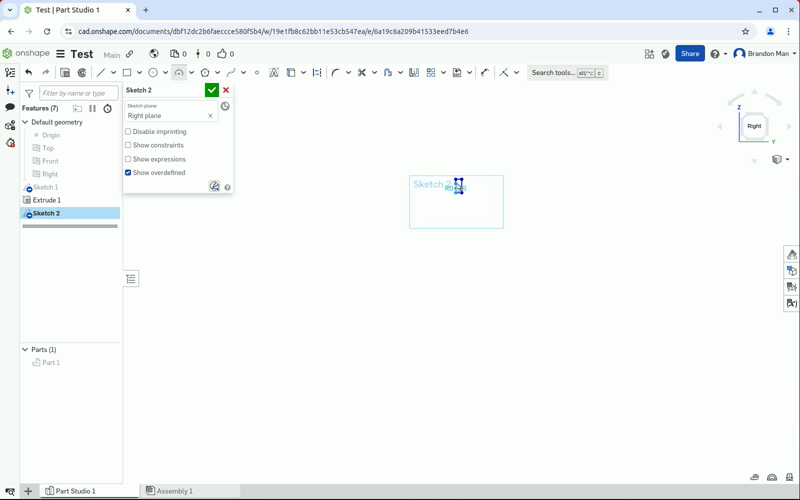
scroll(6)
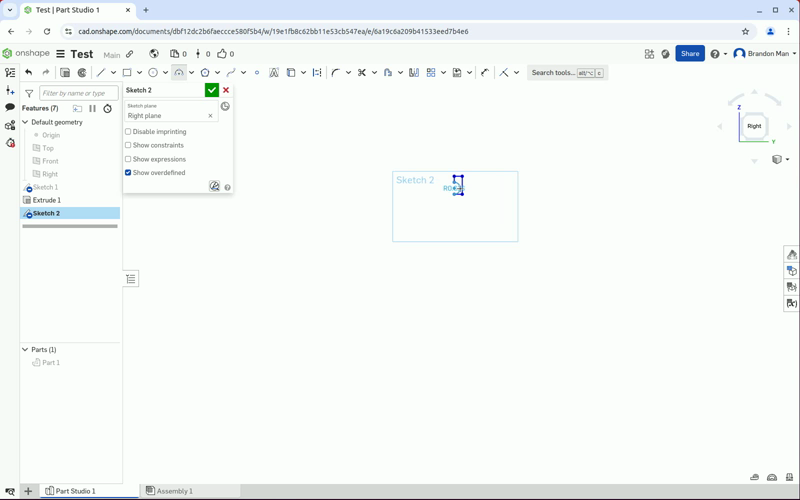
scroll(6)
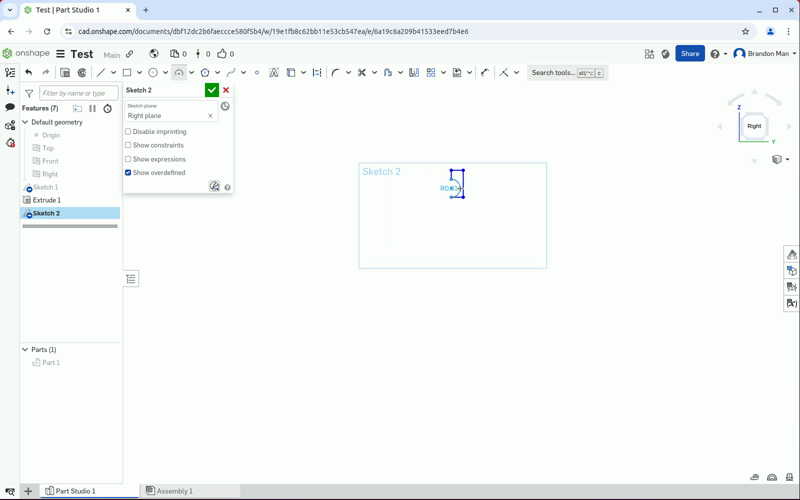
scroll(6)
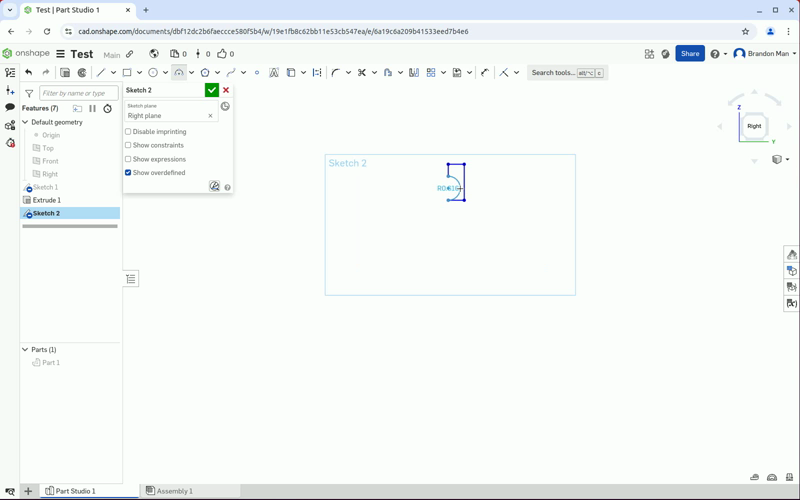
scroll(6)
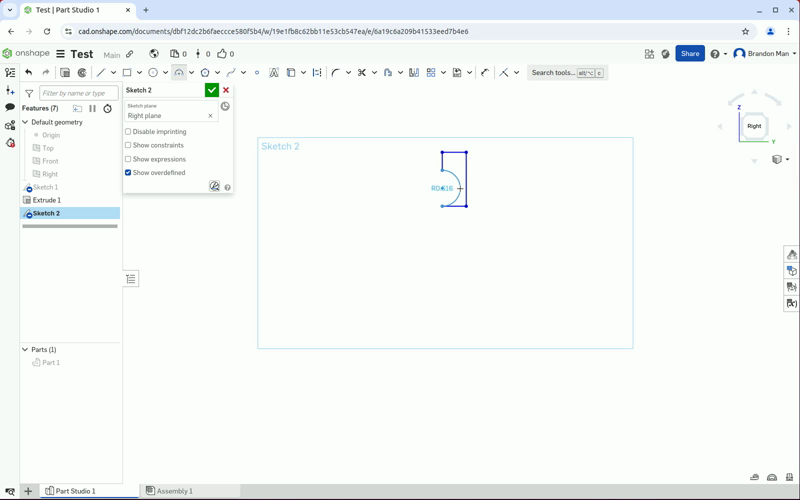
scroll(6)
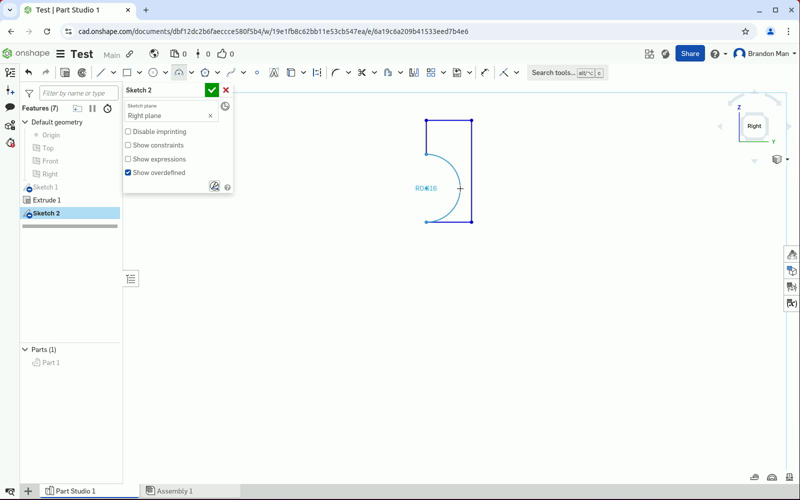
click(460, 188)
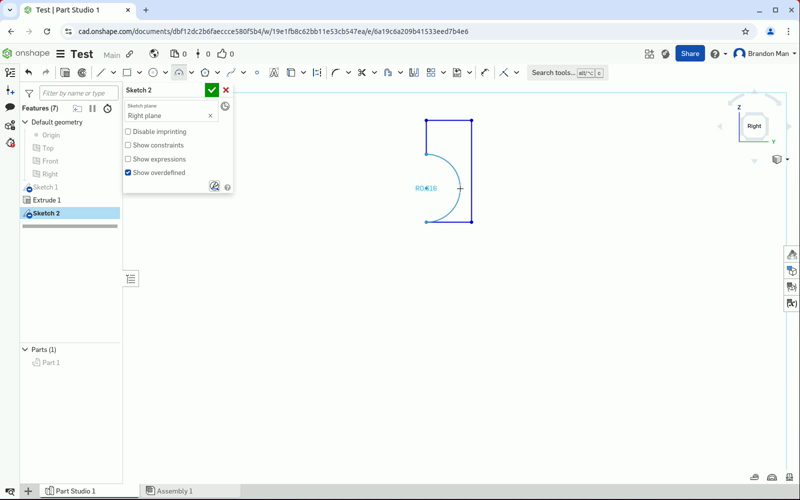
scroll(-6)
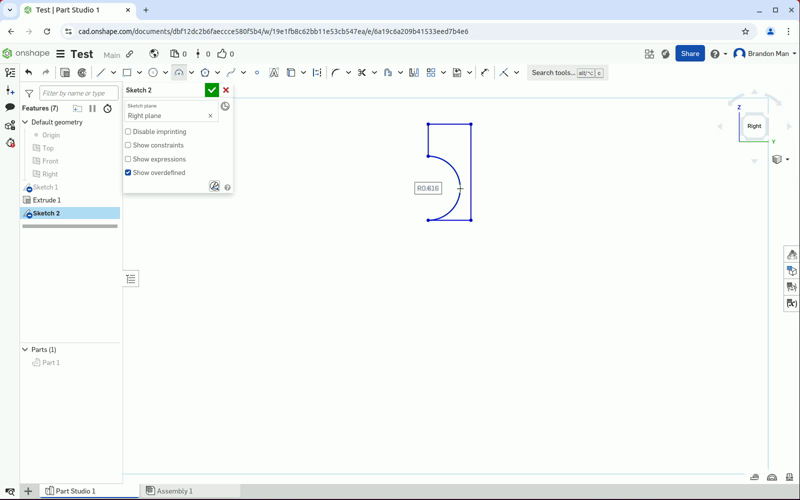
scroll(-6)
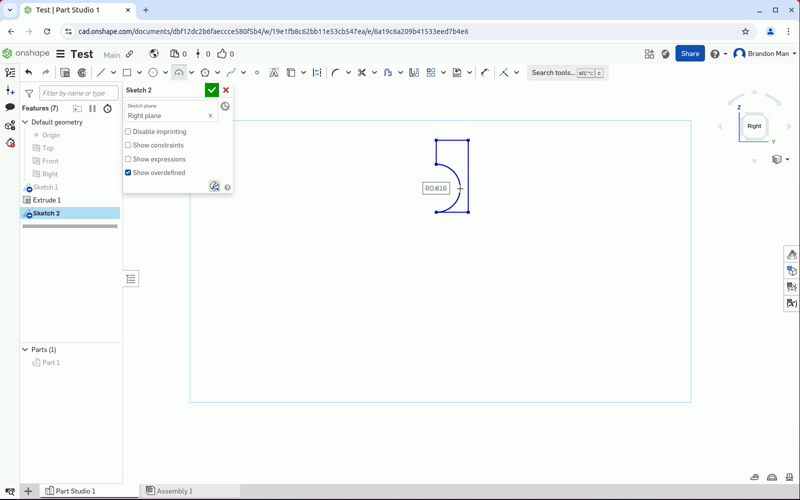
scroll(-6)
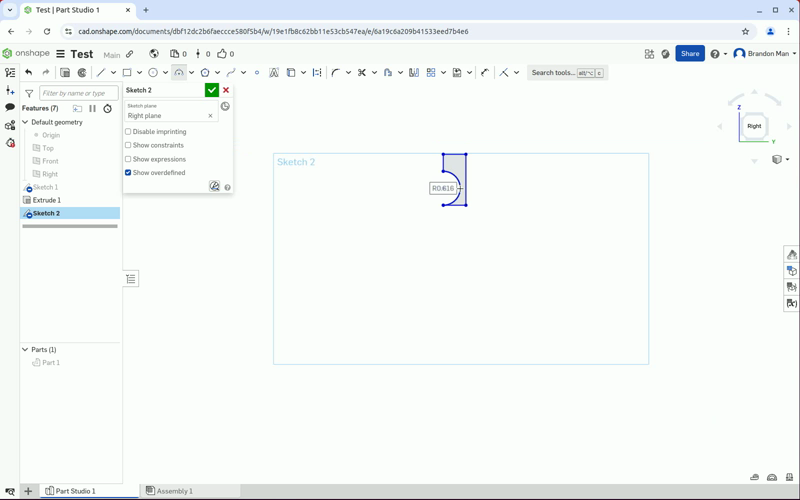
scroll(-6)
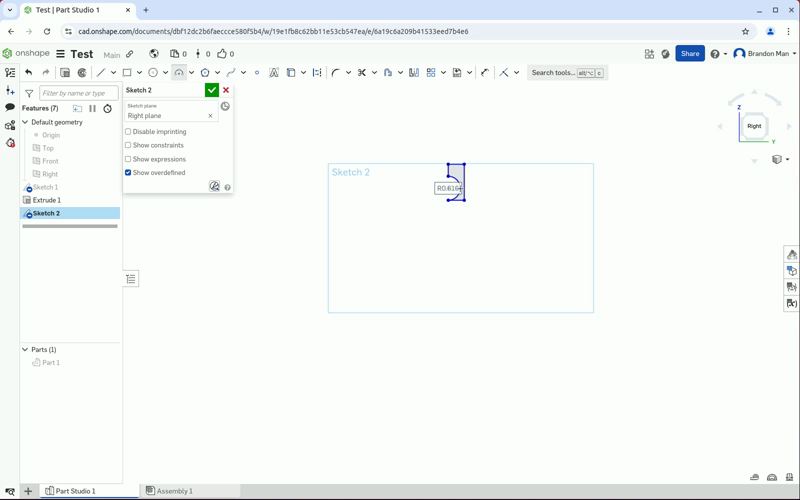
scroll(-6)
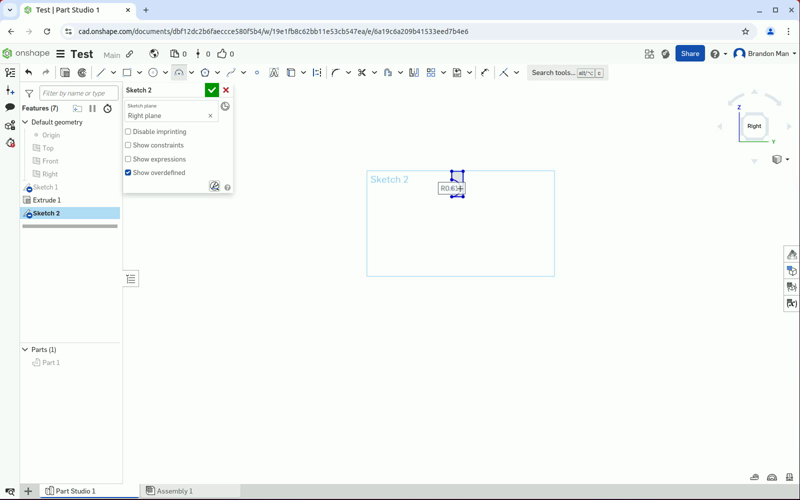
scroll(-6)
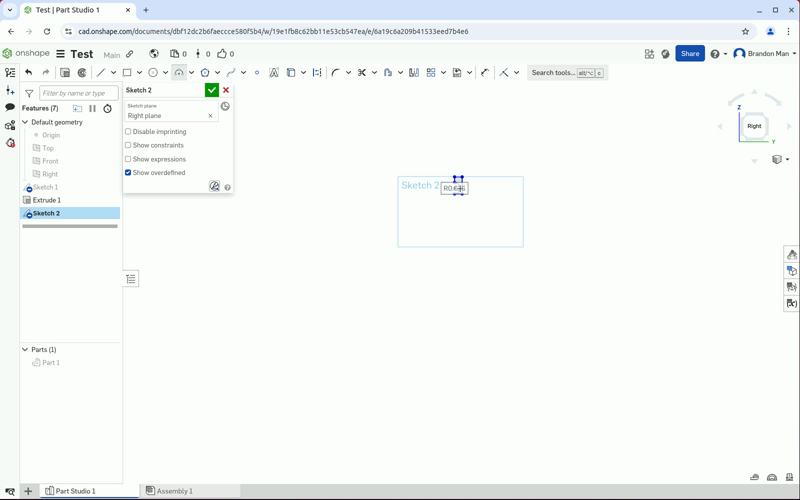
scroll(-6)
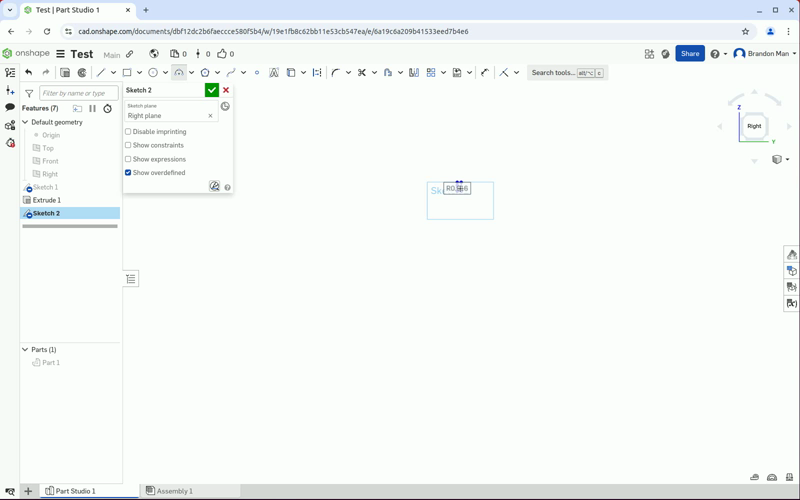
key_up(shift)
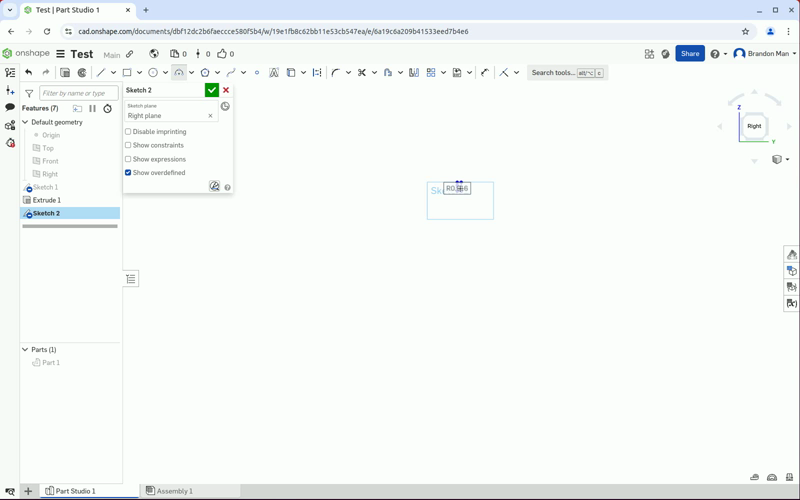
key(esc)
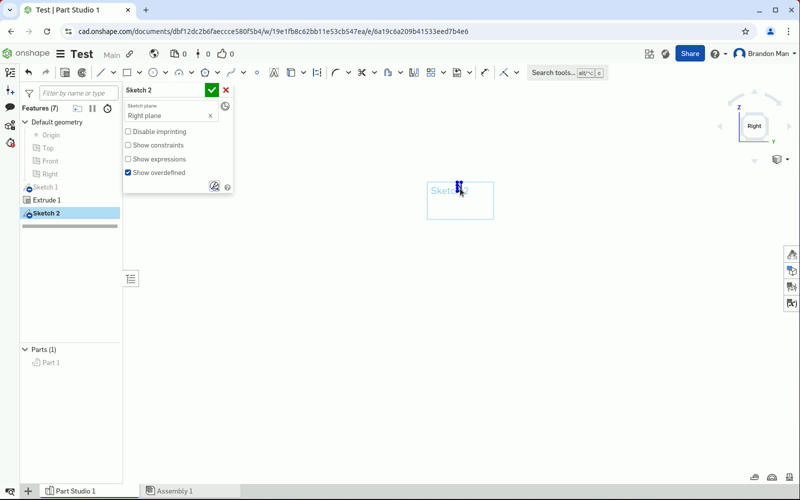
mouse_move(457, 185)
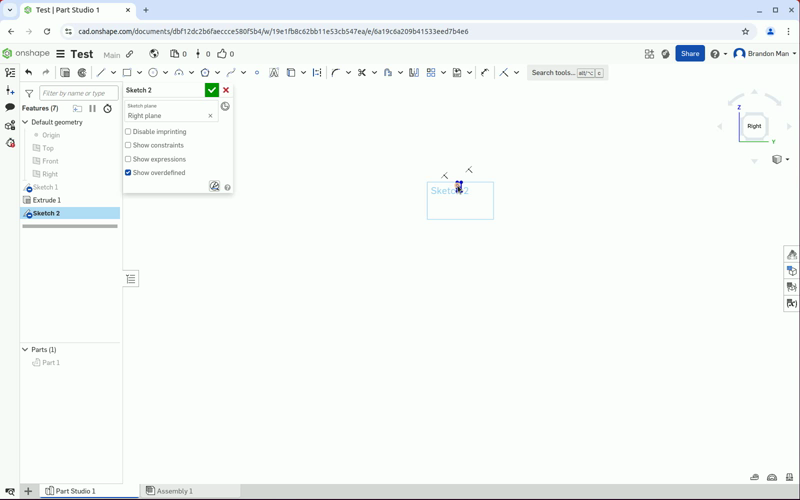
scroll(6)
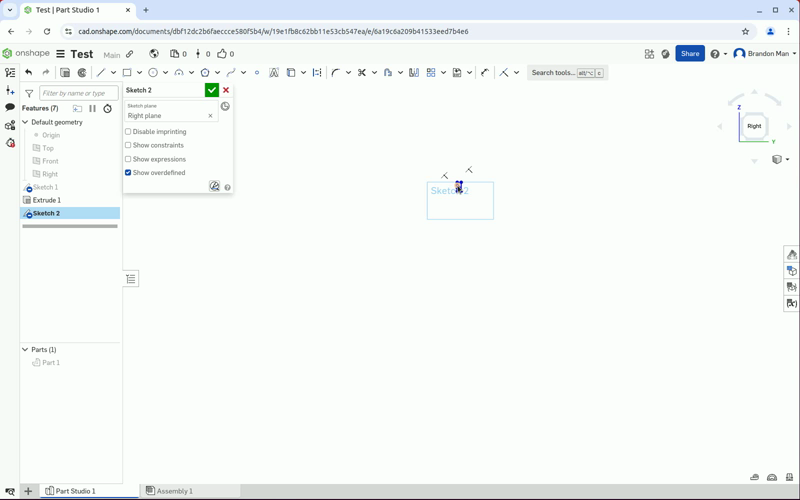
scroll(6)
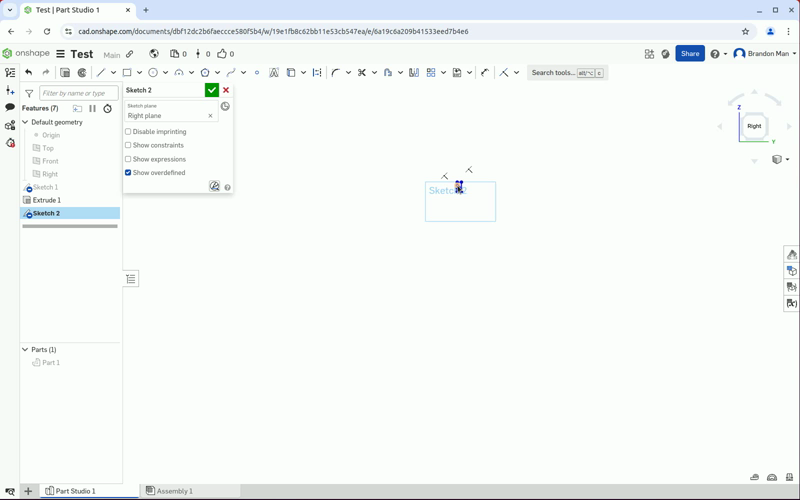
scroll(6)
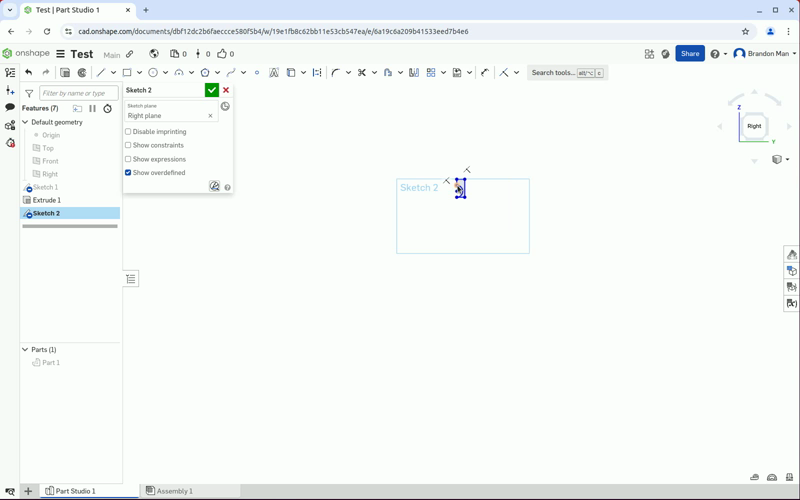
scroll(6)
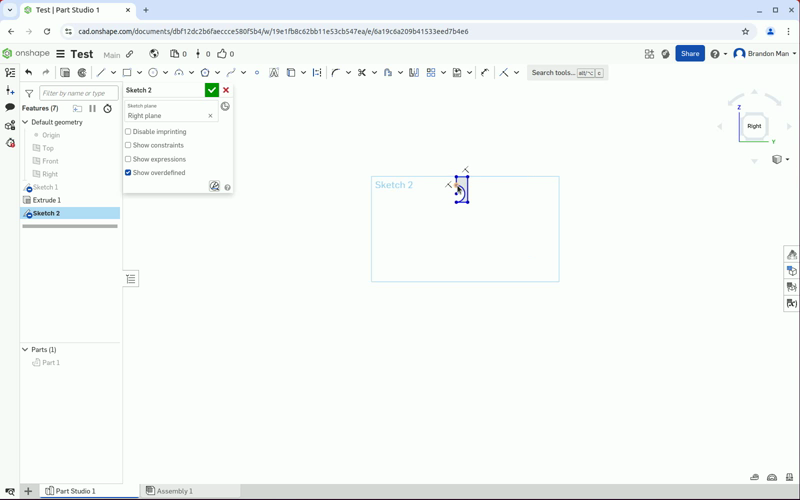
scroll(6)
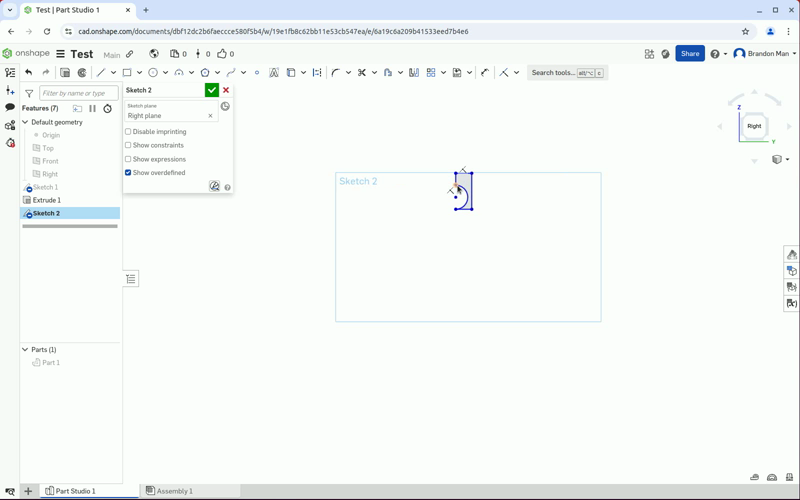
scroll(6)
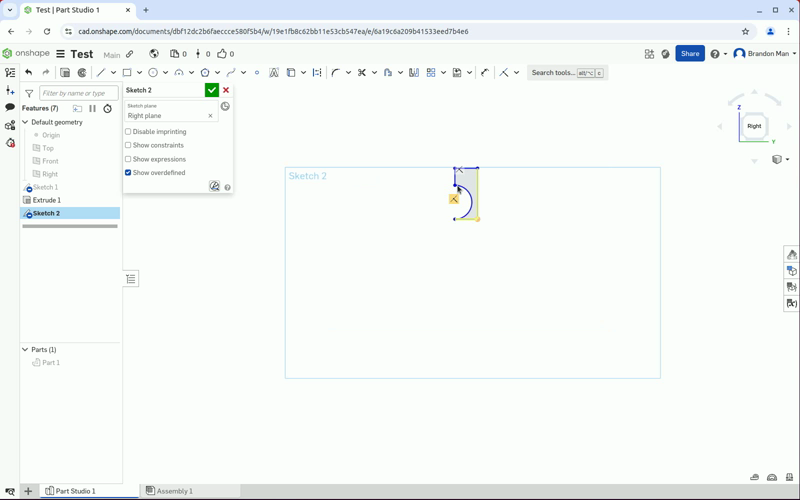
scroll(6)
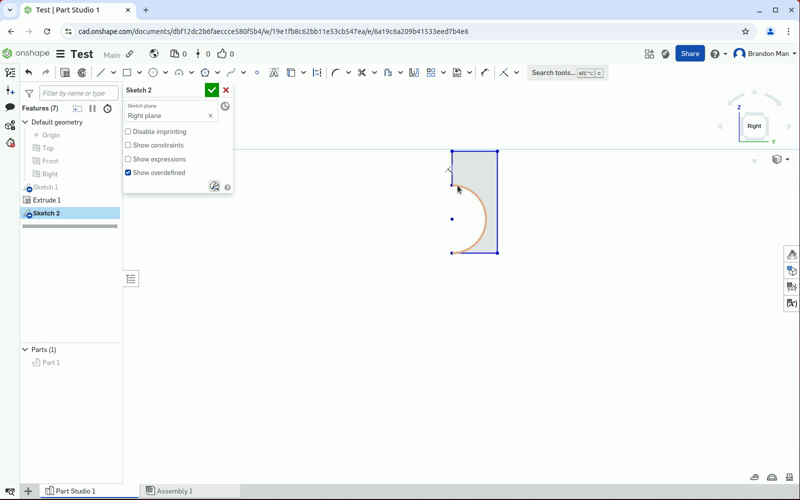
click(457, 185)
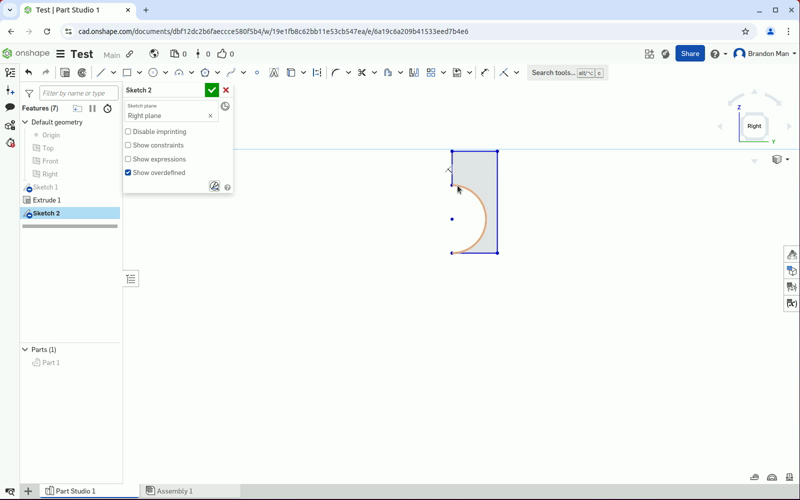
scroll(-6)
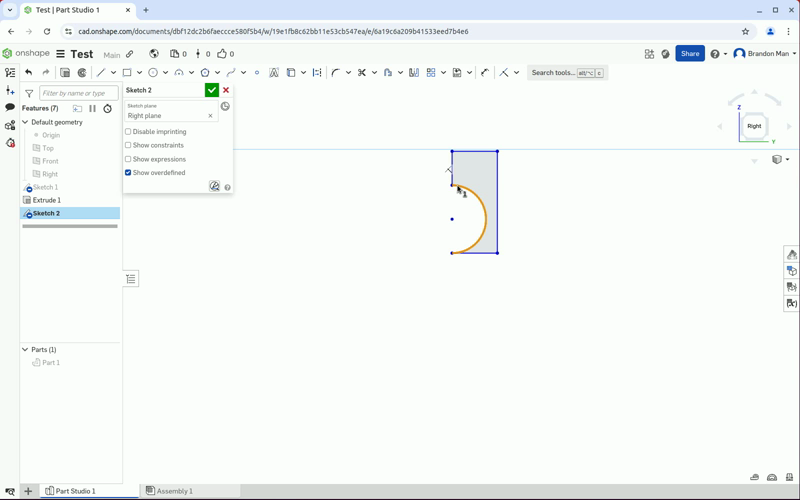
scroll(-6)
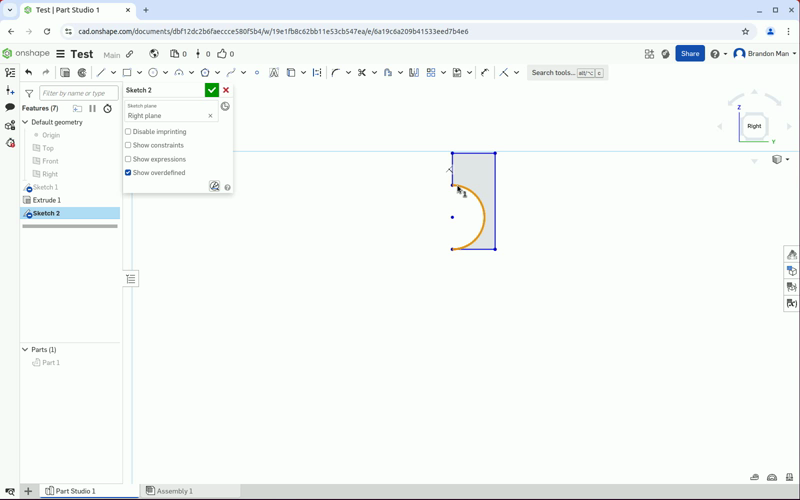
scroll(-6)
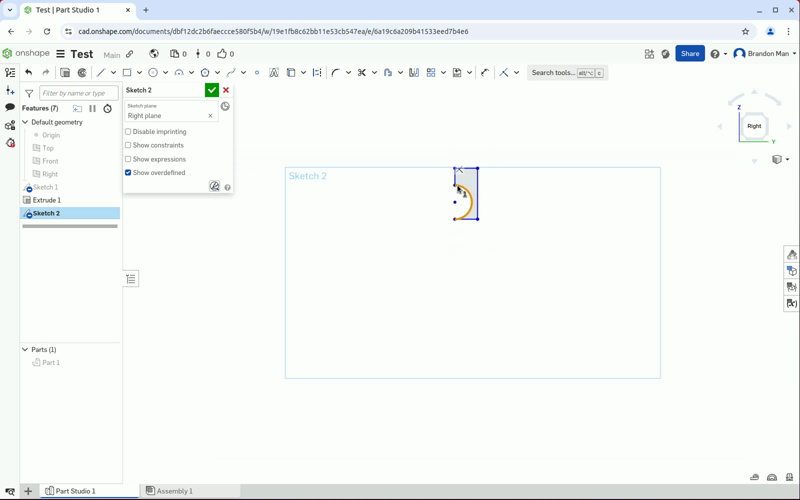
scroll(-6)
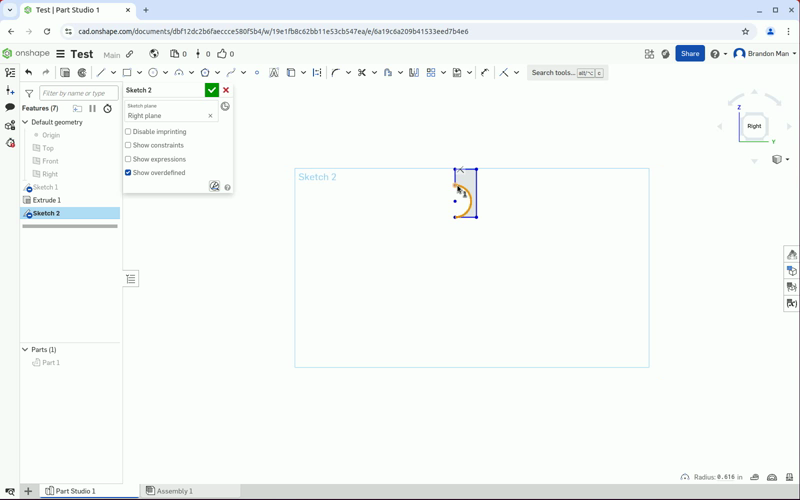
scroll(-6)
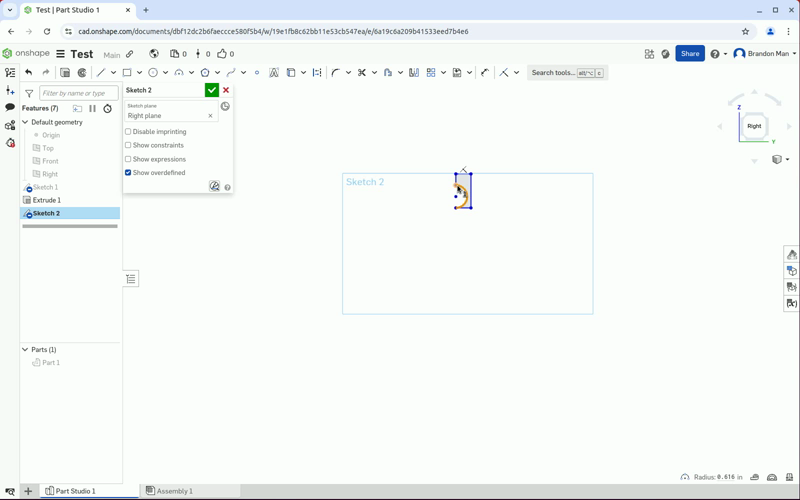
scroll(-6)
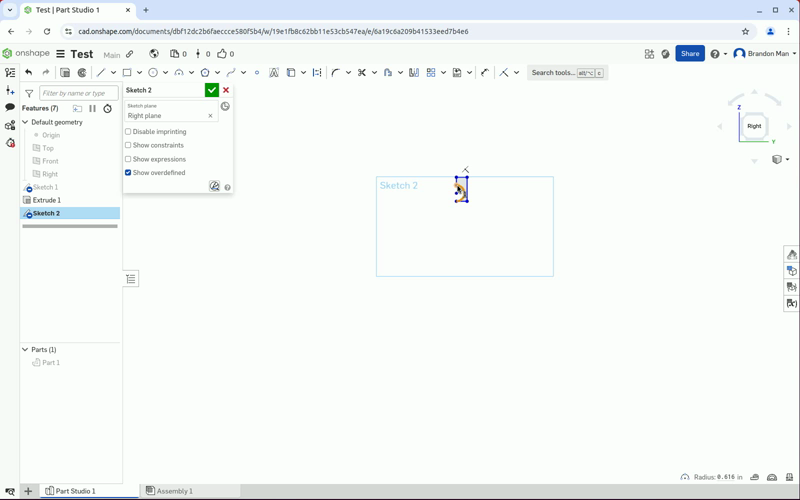
scroll(-6)
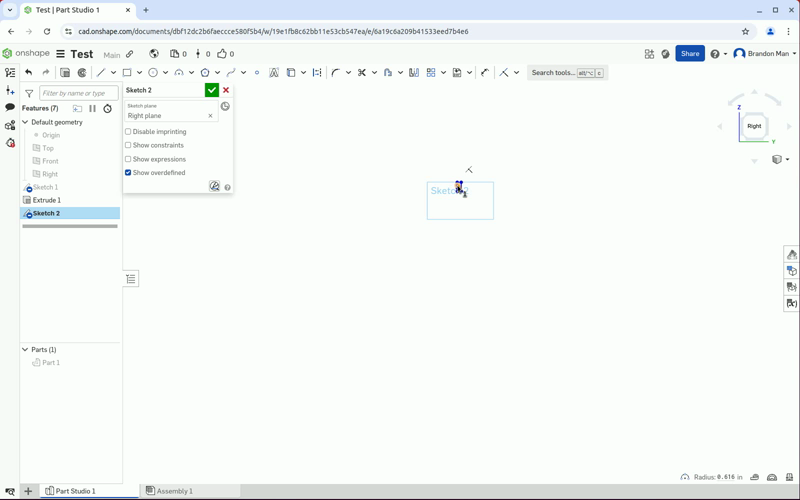
mouse_move(73, 352)
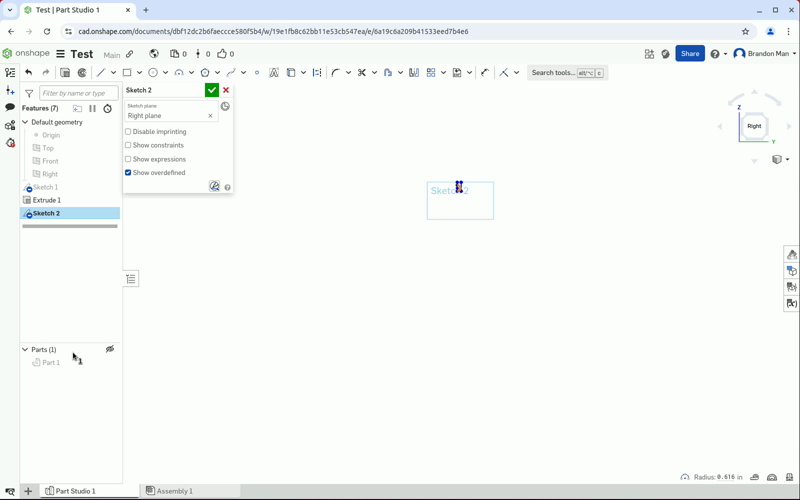
key(shift+y)
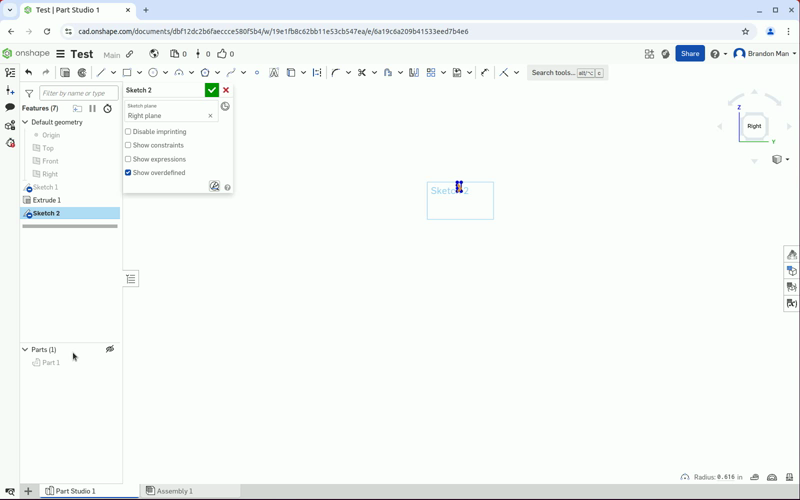
key(shift+e)
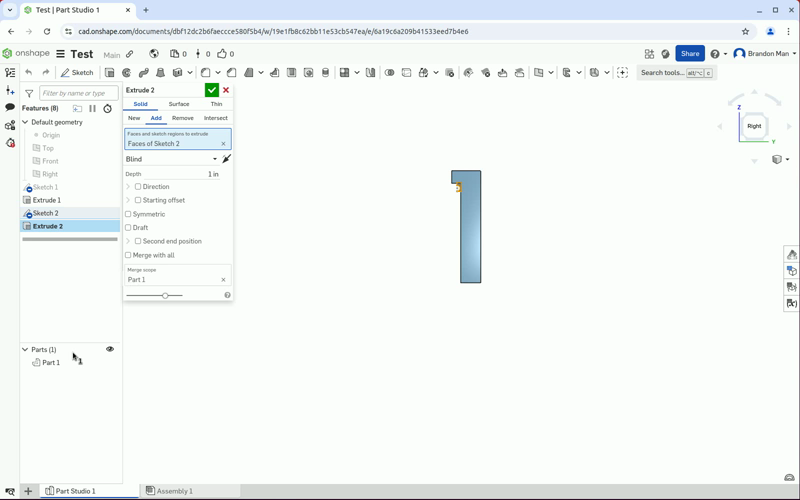
mouse_move(143, 106)
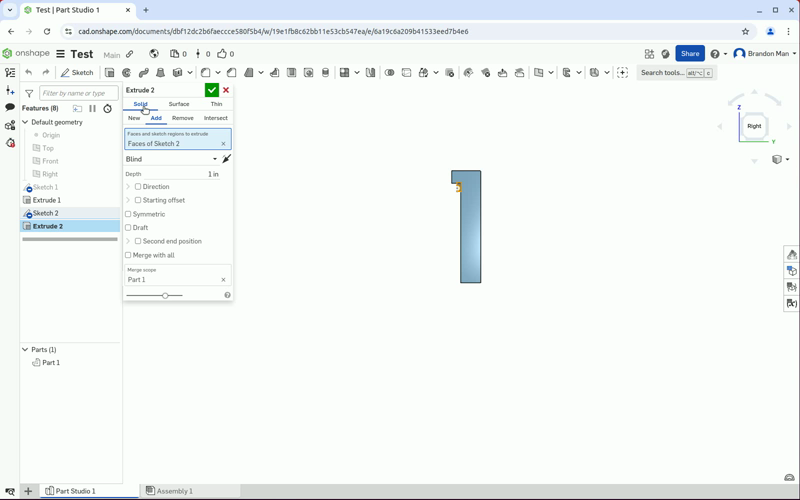
click(143, 106)
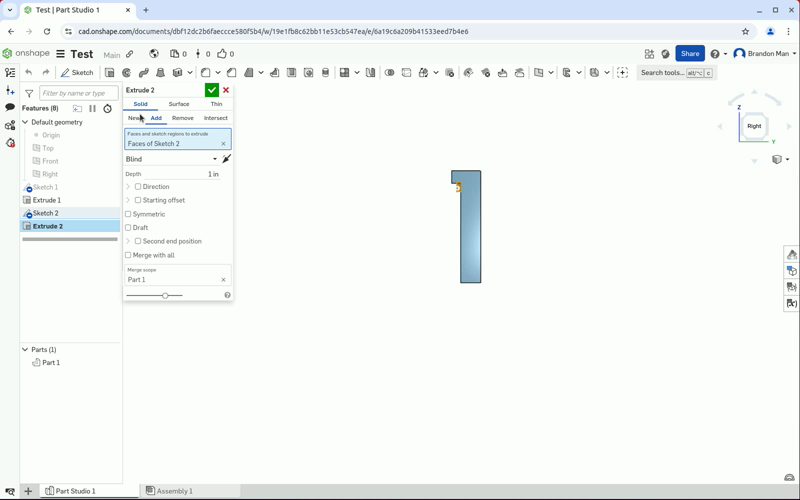
mouse_move(137, 120)
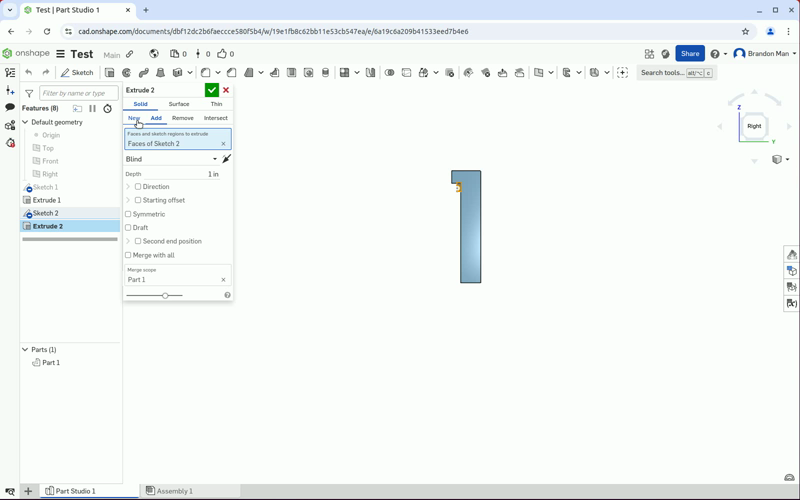
click(137, 120)
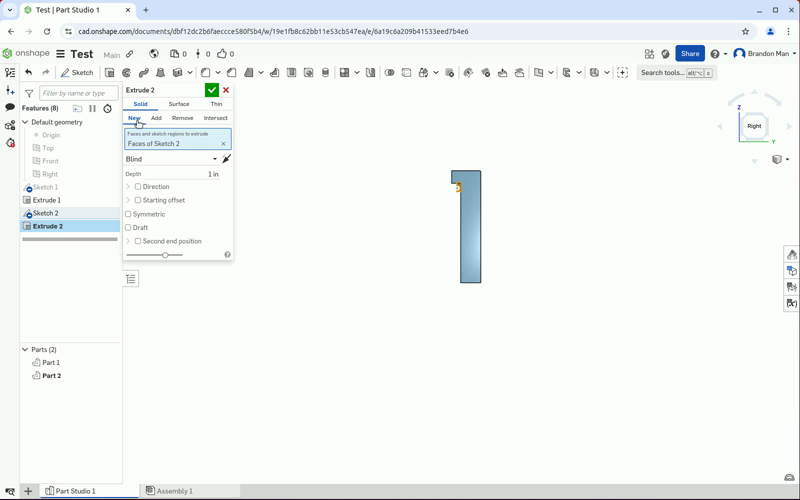
key(tab, 4)
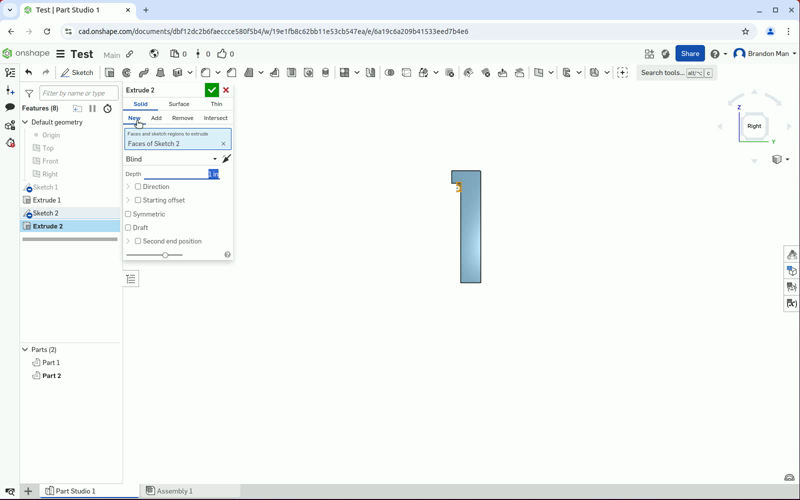
text(2.648)
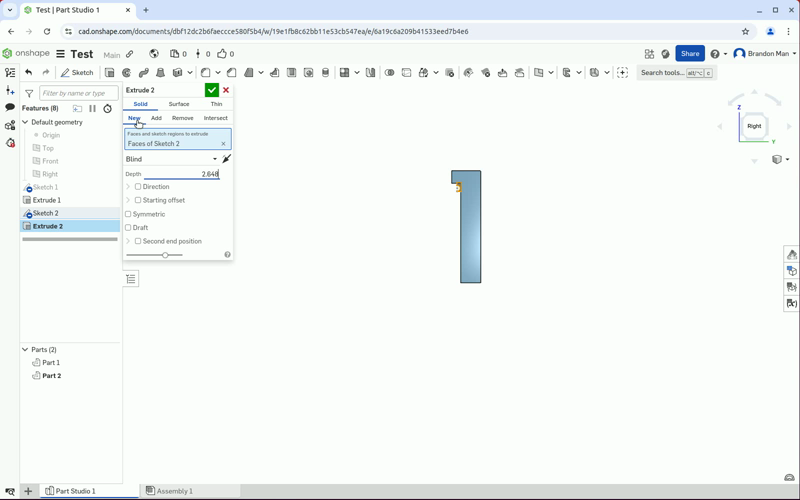
key(enter)
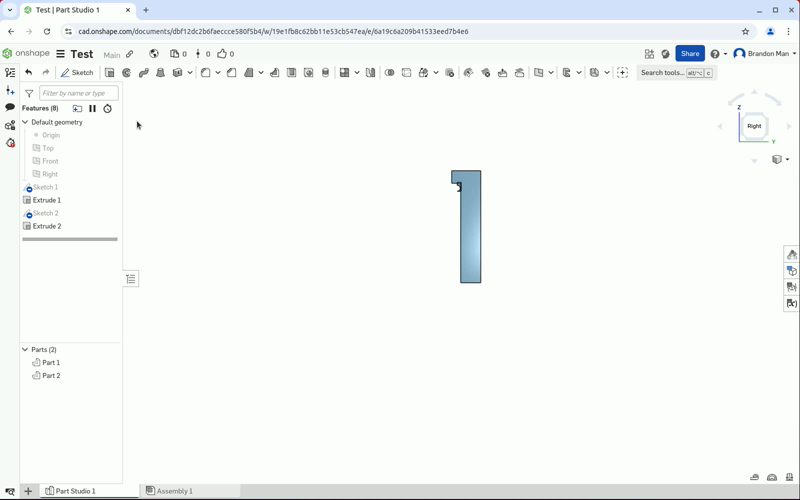
key(shift+h)
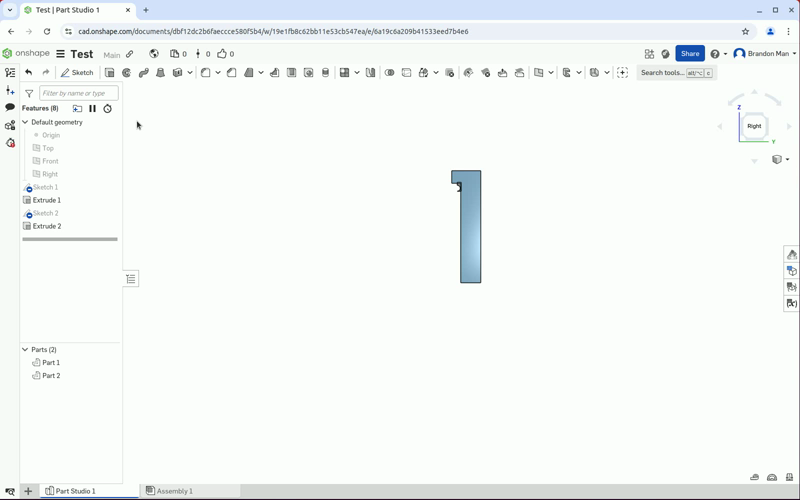
key(shift+h)
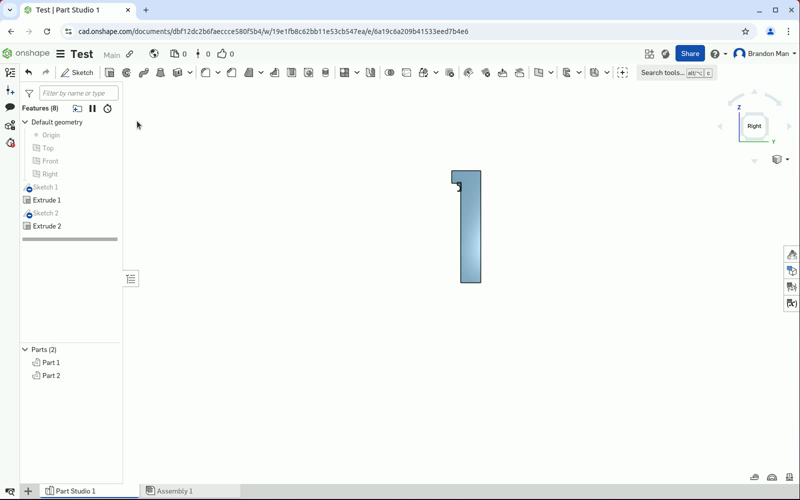
mouse_move(73, 189)
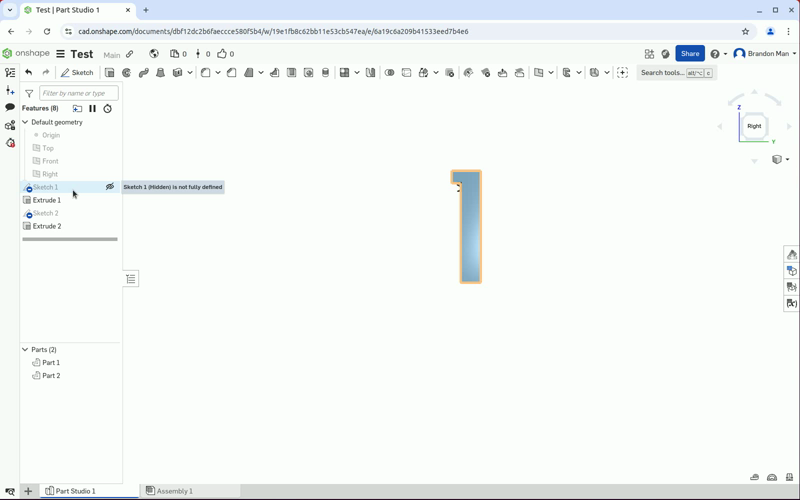
click(73, 189)
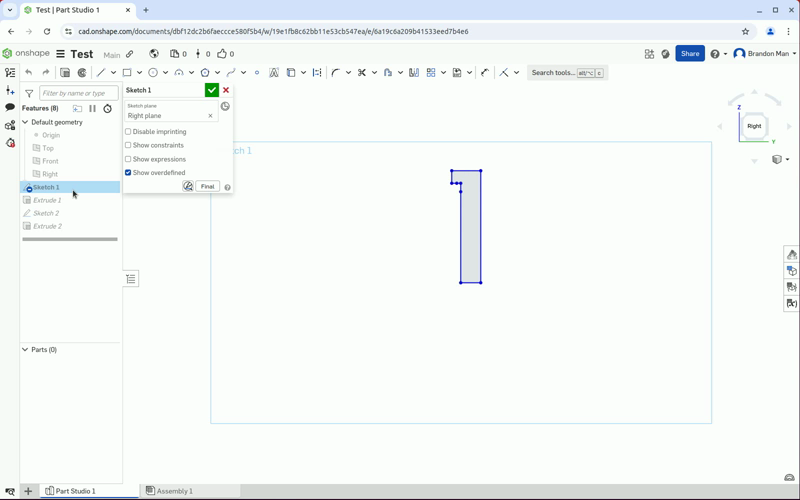
mouse_move(229, 92)
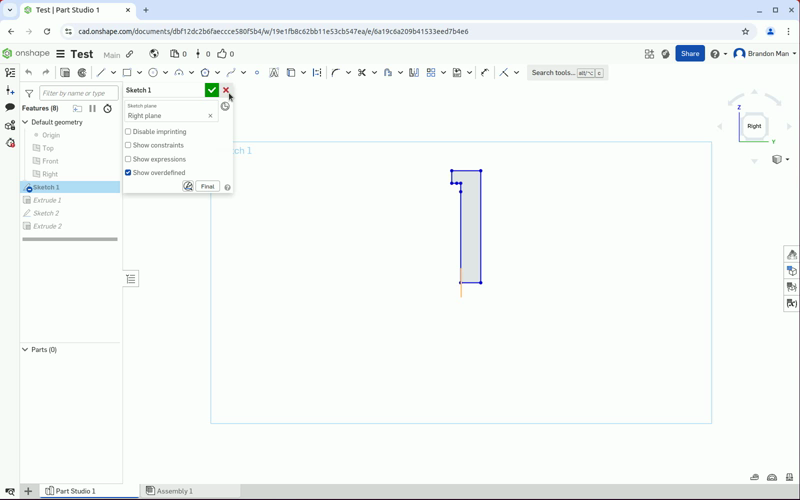
click(229, 92)
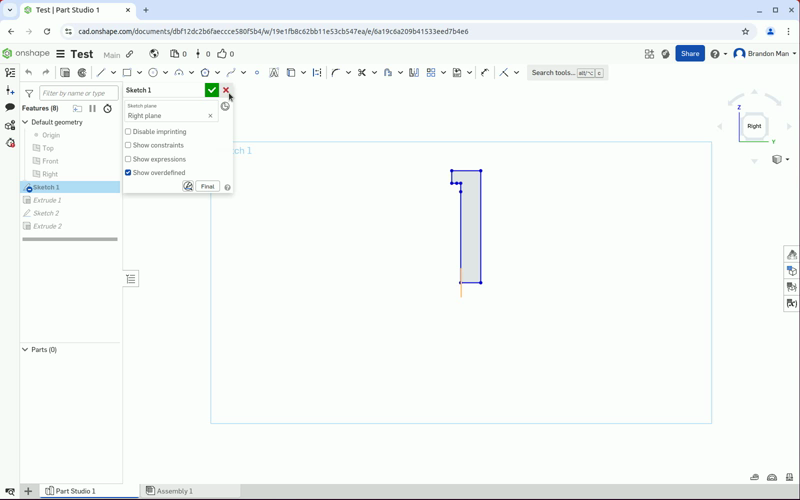
key(shift+s)
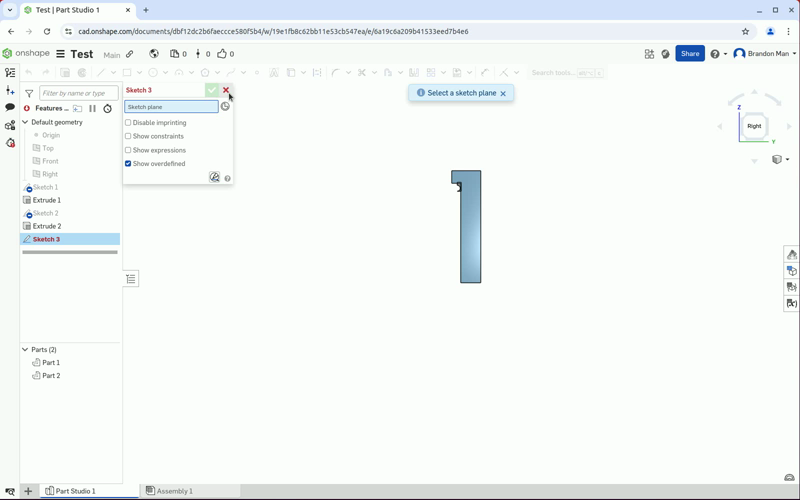
mouse_move(73, 176)
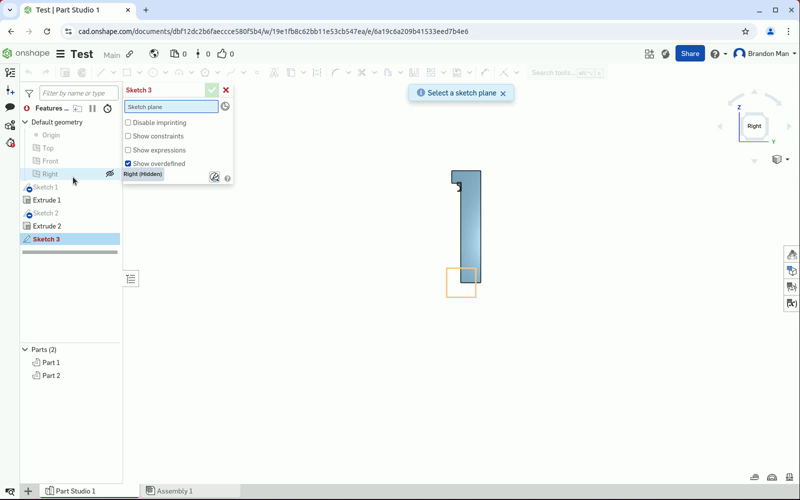
click(73, 176)
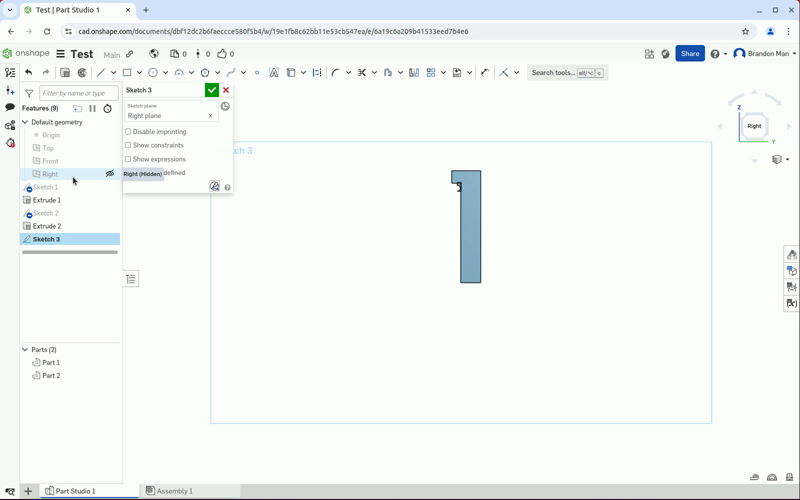
mouse_move(73, 352)
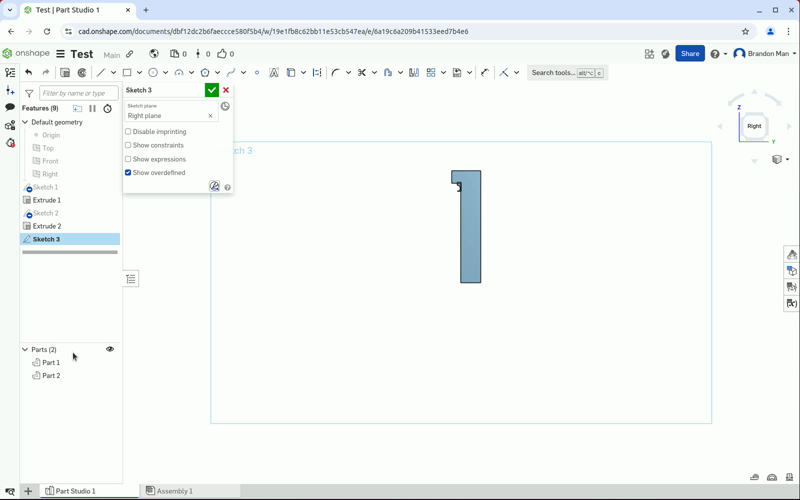
key(y)
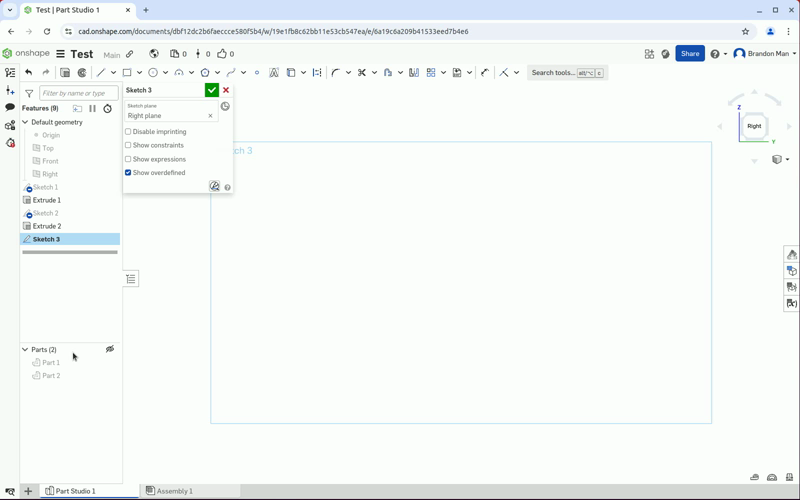
key(l)
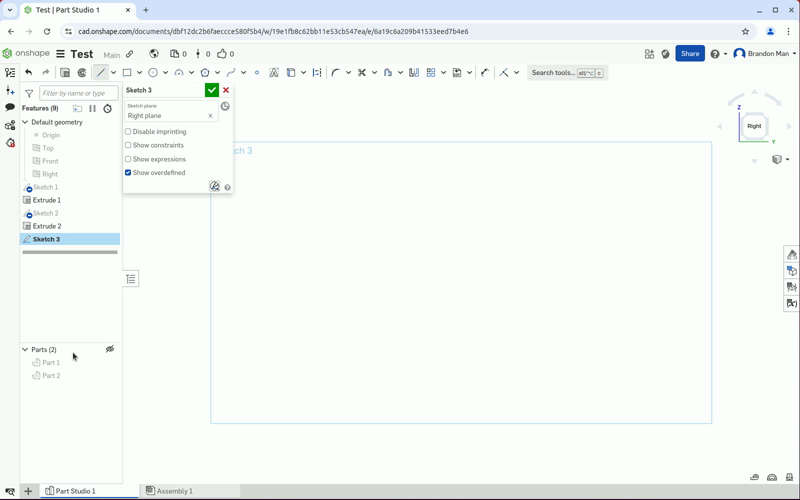
key_down(shift)
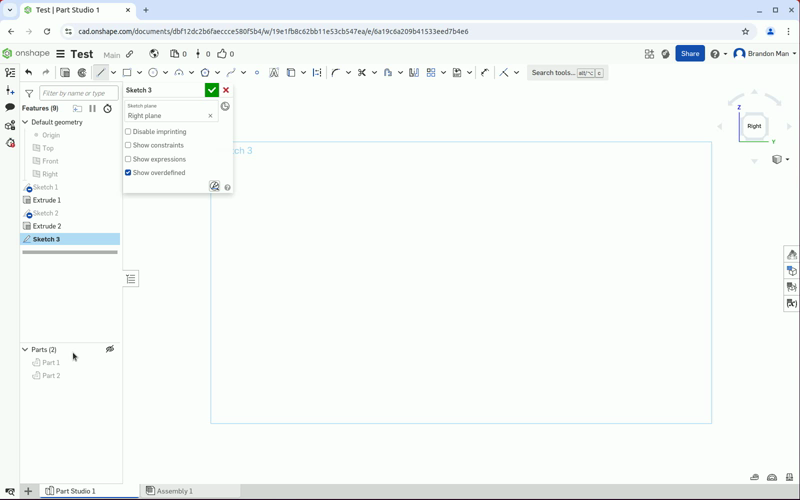
mouse_move(393, 185)
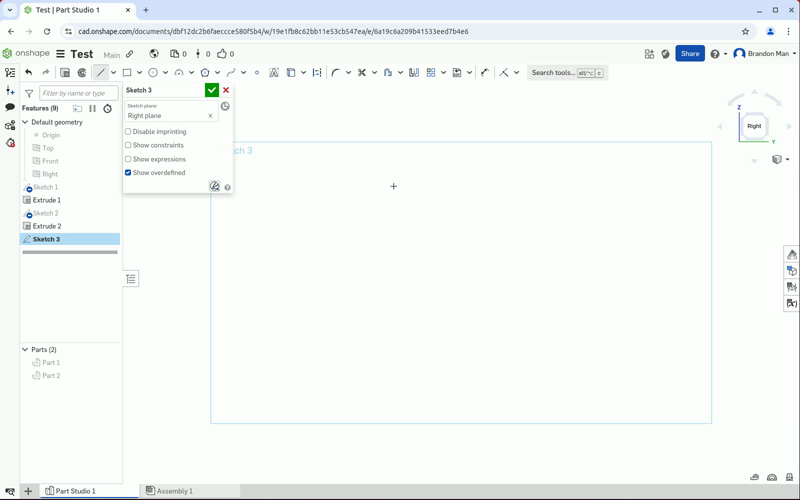
click(393, 185)
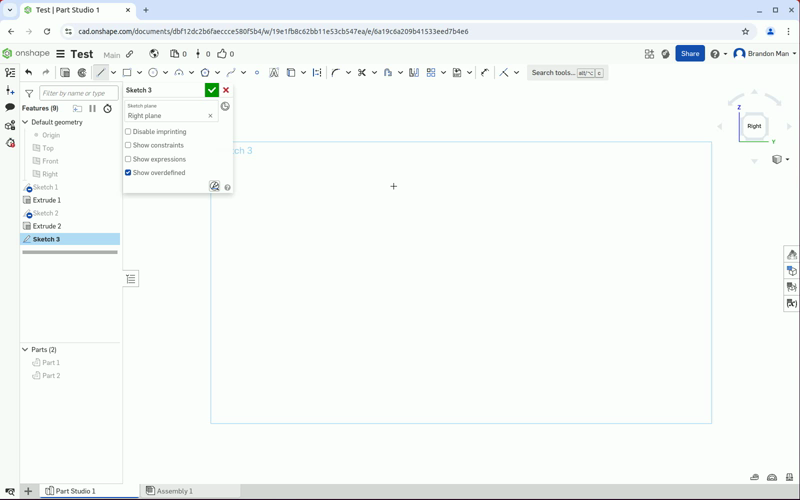
key_up(shift)
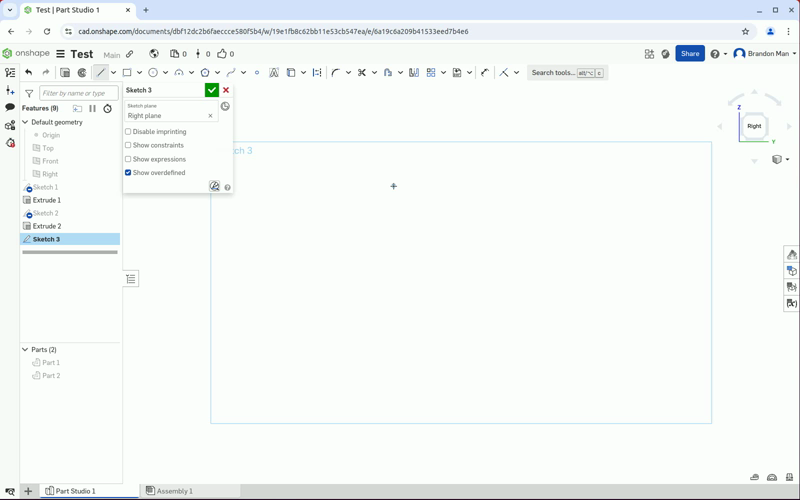
key_down(shift)
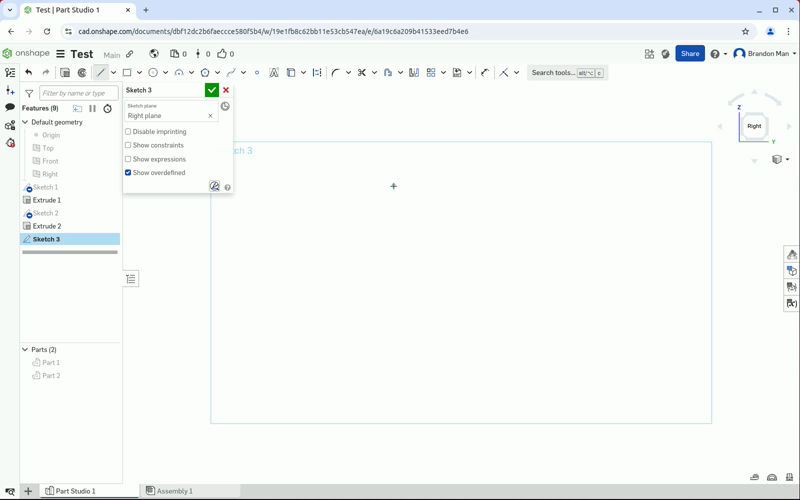
mouse_move(423, 185)
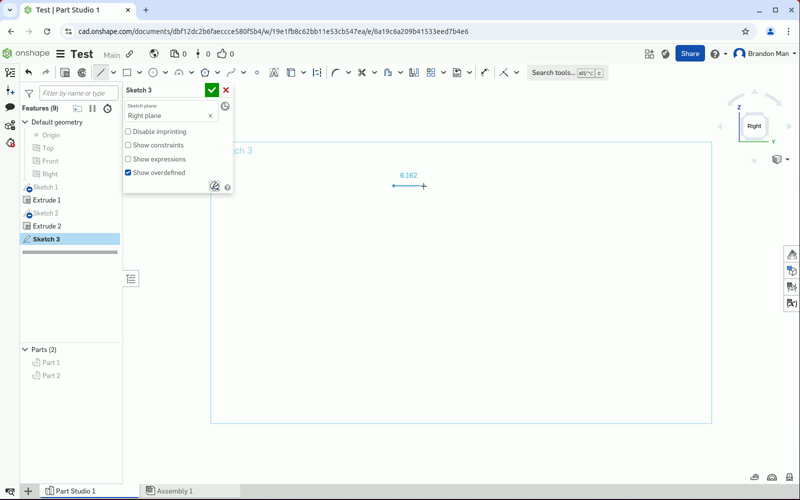
mouse_move(428, 185)
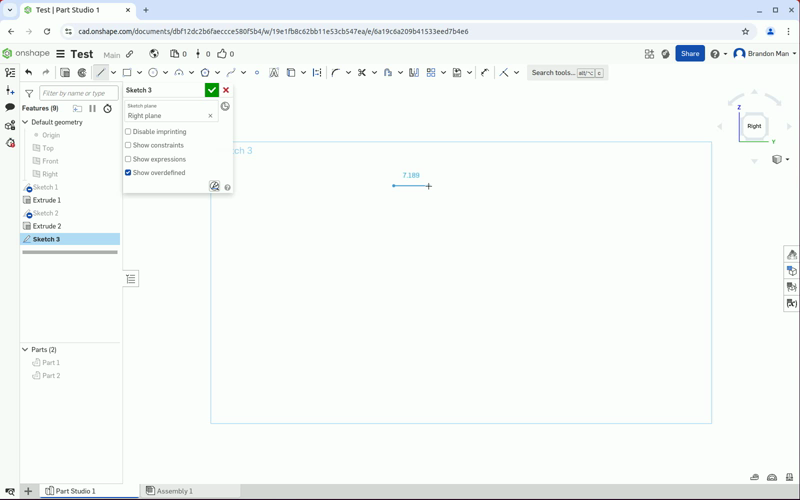
click(428, 185)
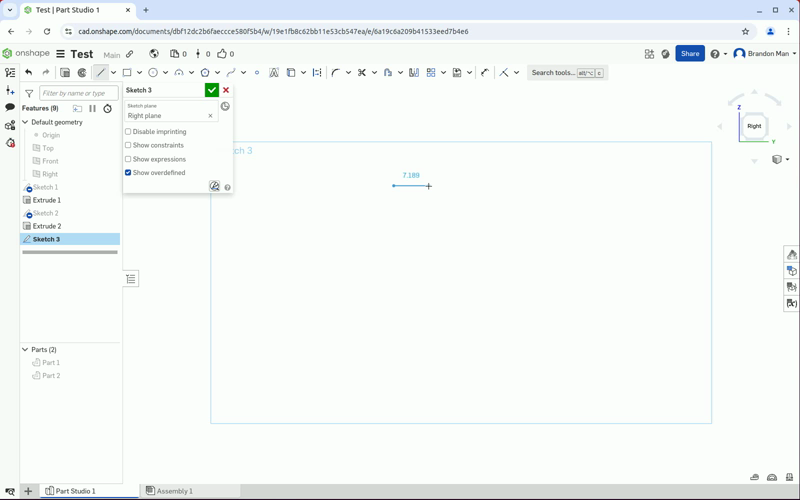
key_up(shift)
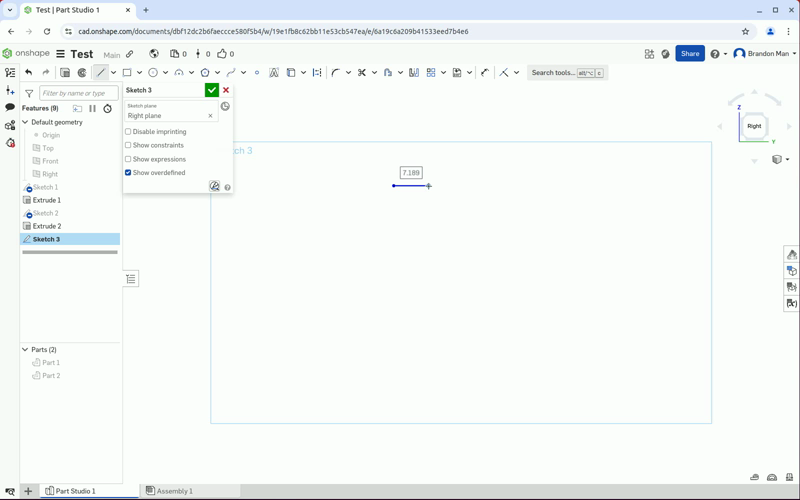
key_down(shift)
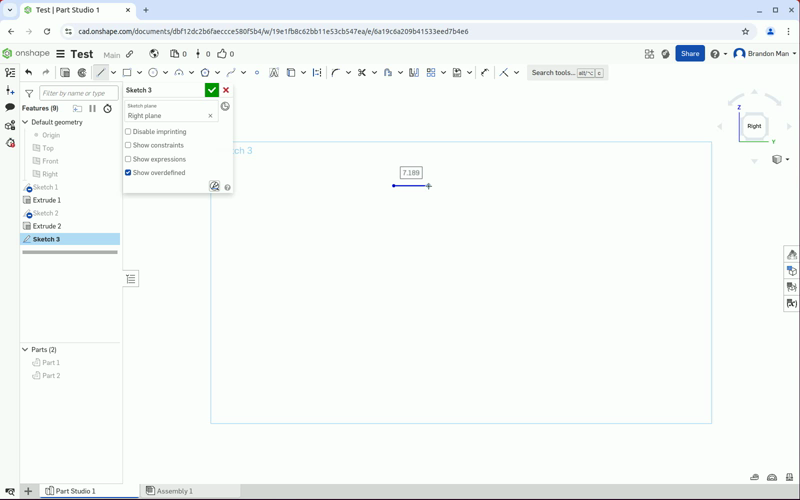
mouse_move(458, 185)
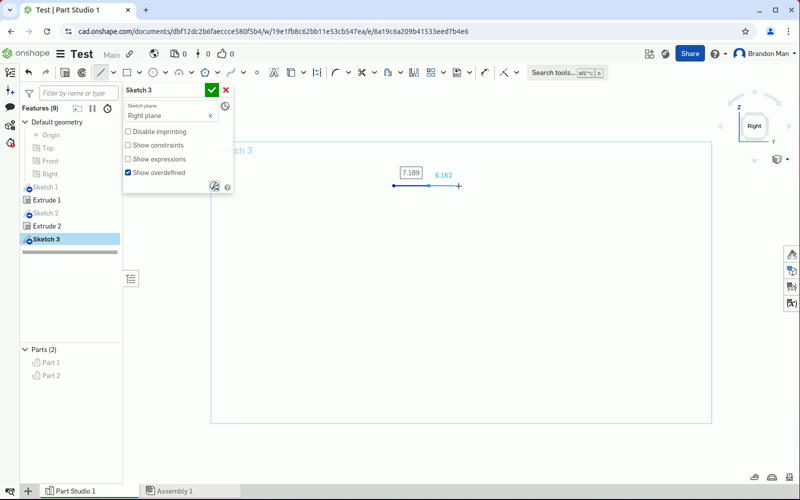
mouse_move(450, 185)
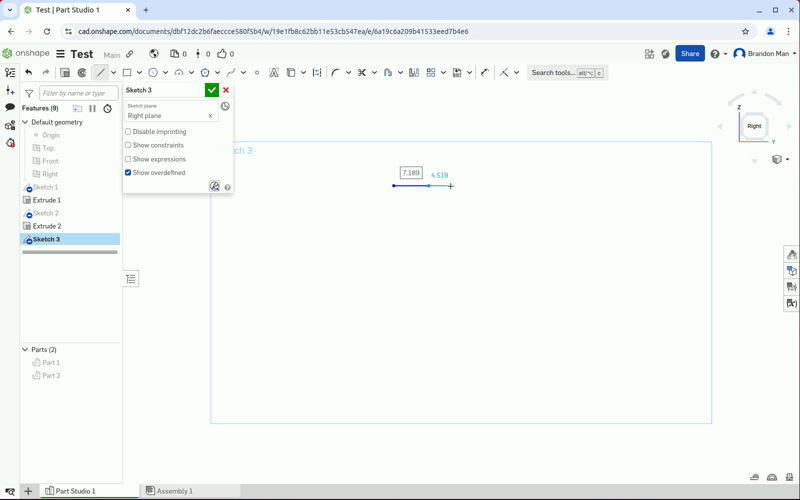
click(450, 185)
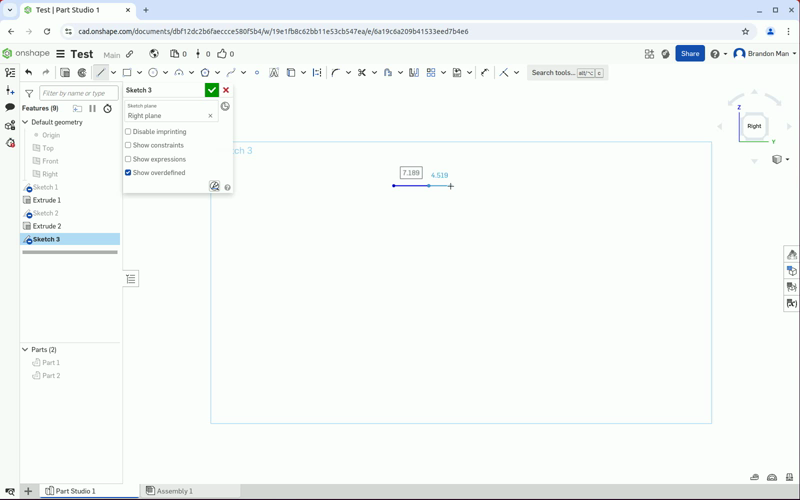
key_up(shift)
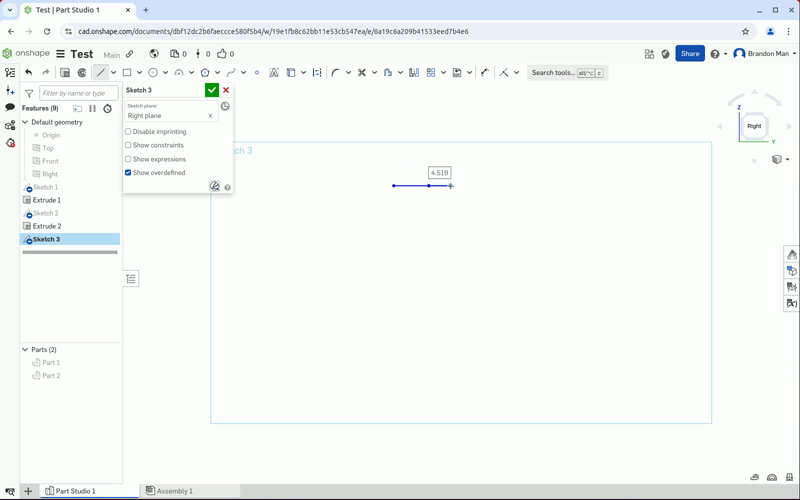
key_down(shift)
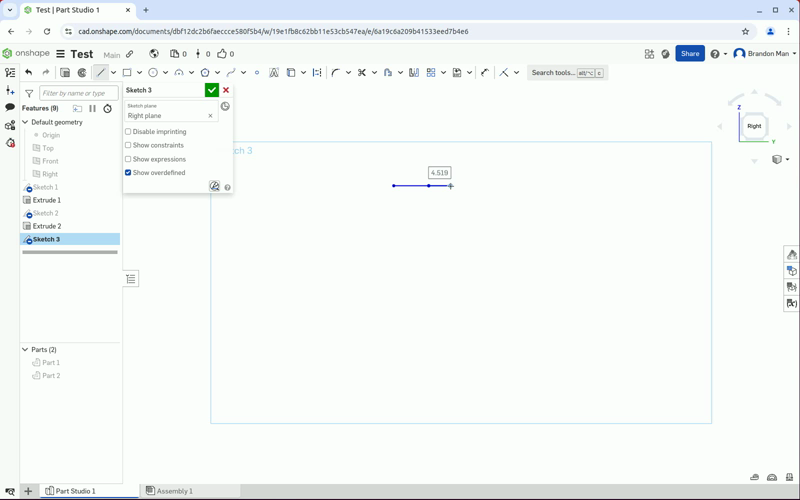
mouse_move(480, 185)
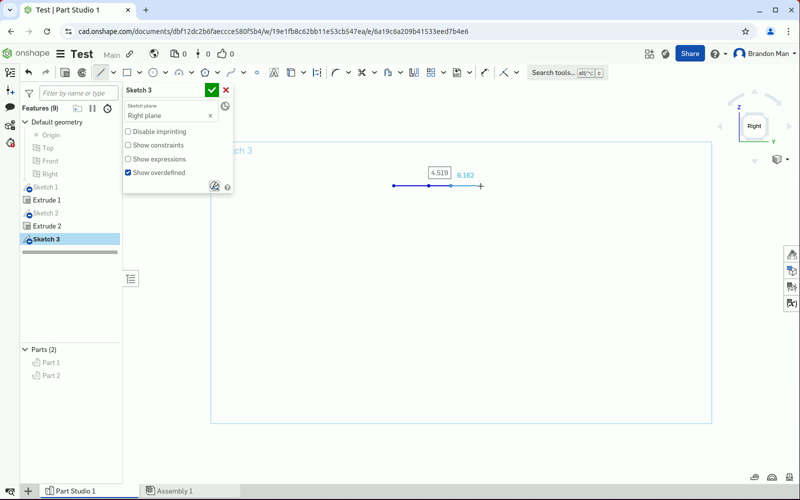
mouse_move(450, 183)
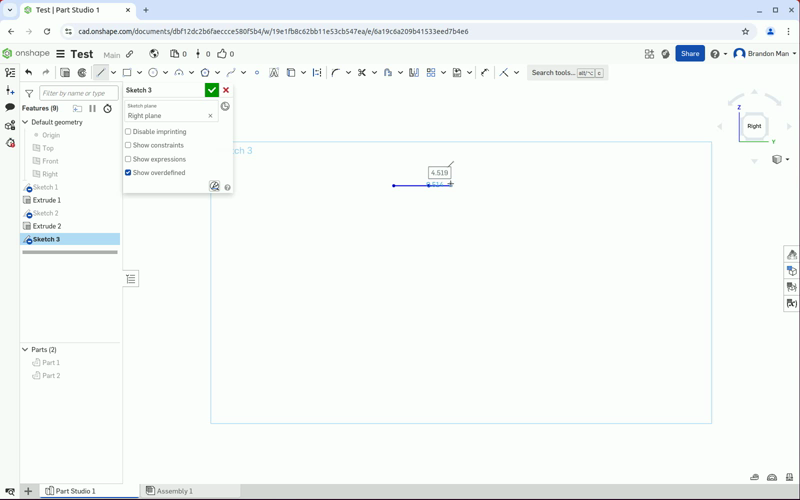
scroll(6)
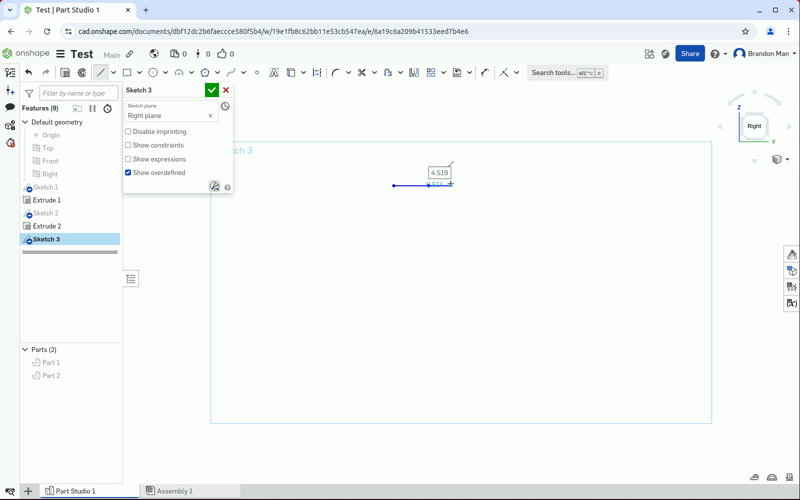
scroll(6)
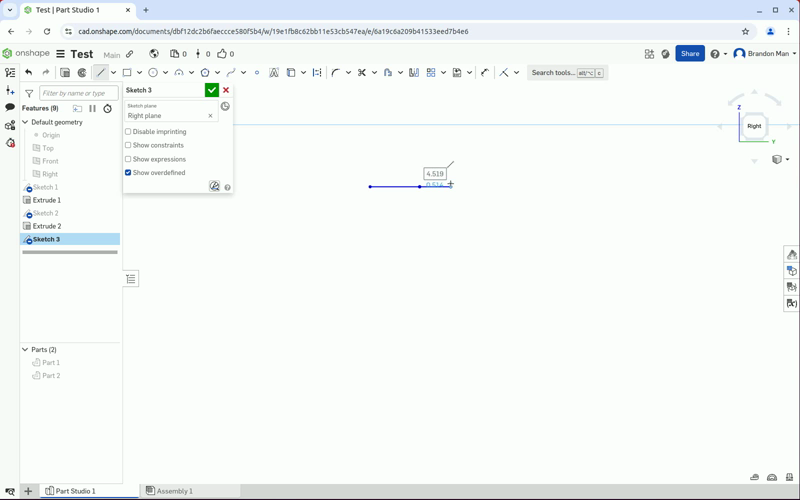
scroll(6)
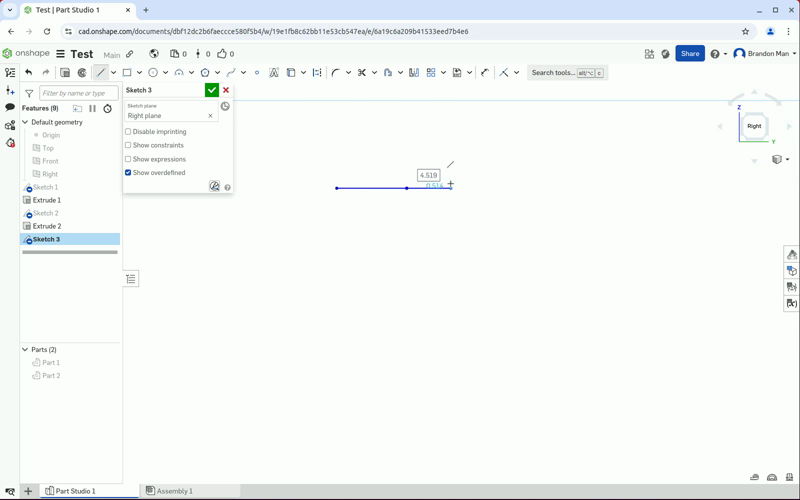
scroll(6)
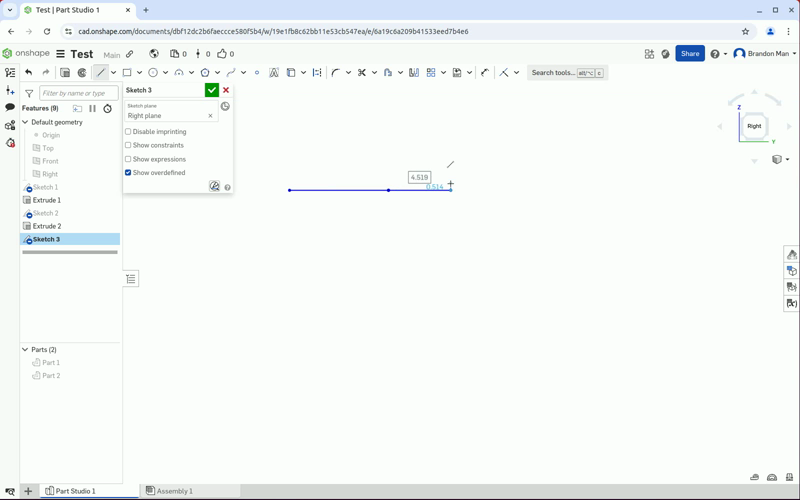
scroll(6)
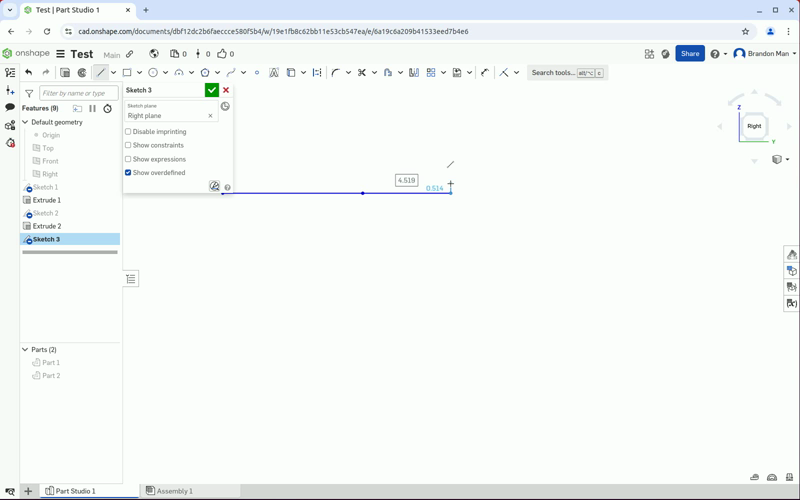
scroll(6)
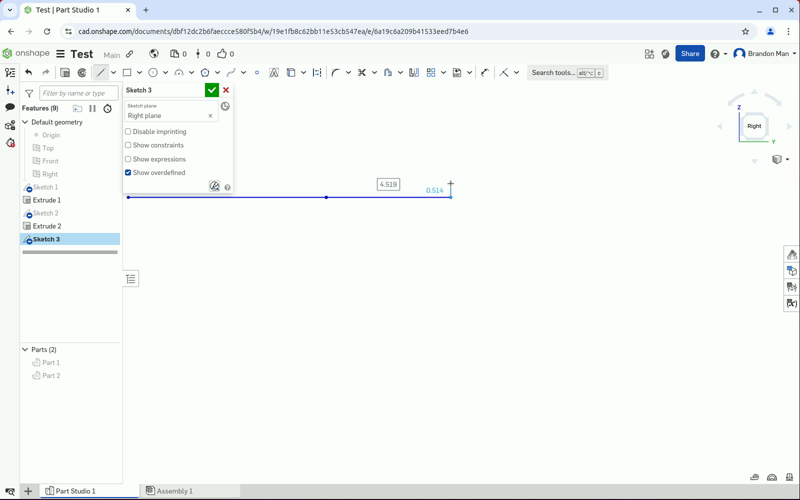
scroll(6)
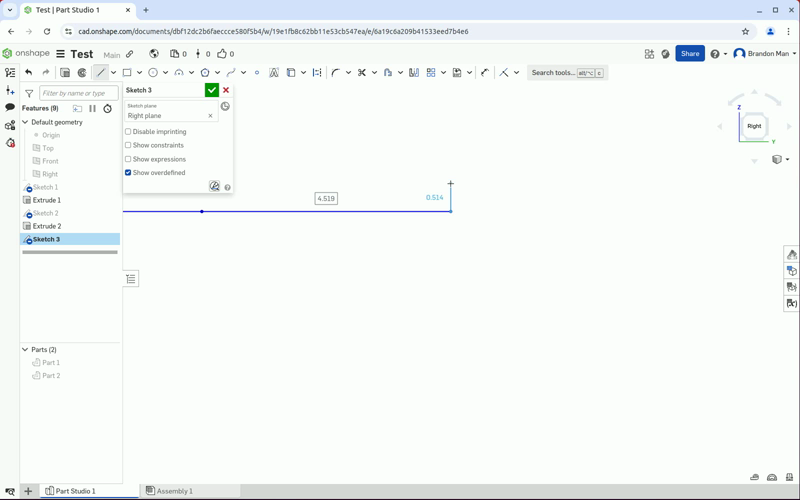
click(450, 183)
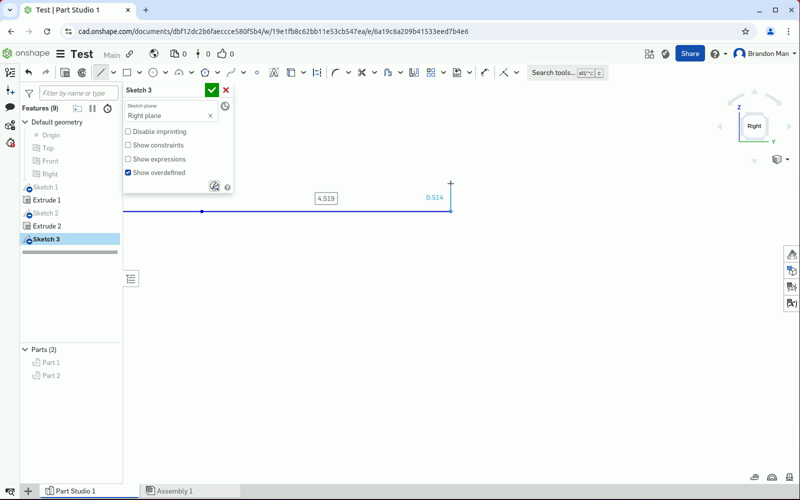
scroll(-6)
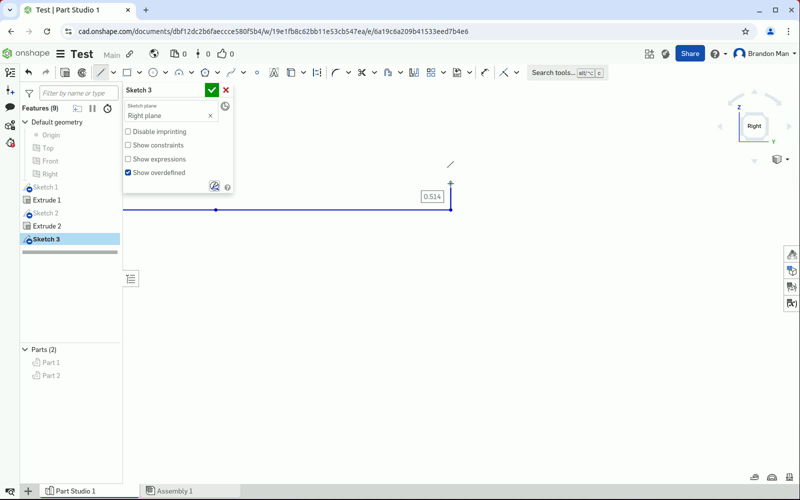
scroll(-6)
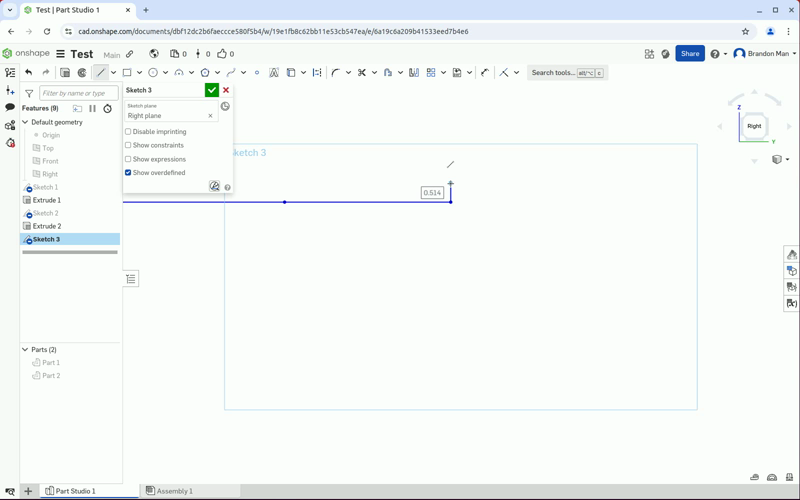
scroll(-6)
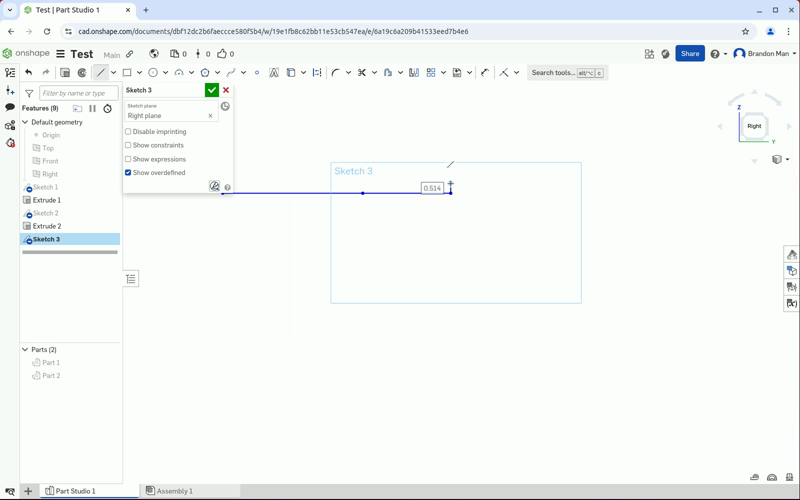
scroll(-6)
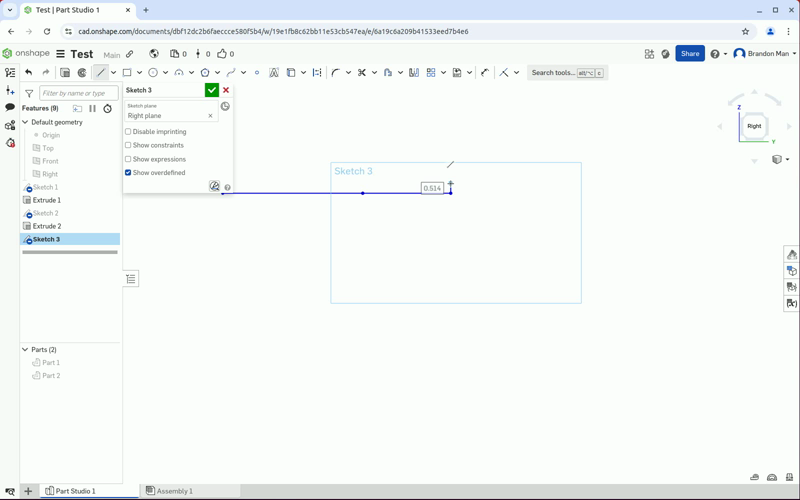
scroll(-6)
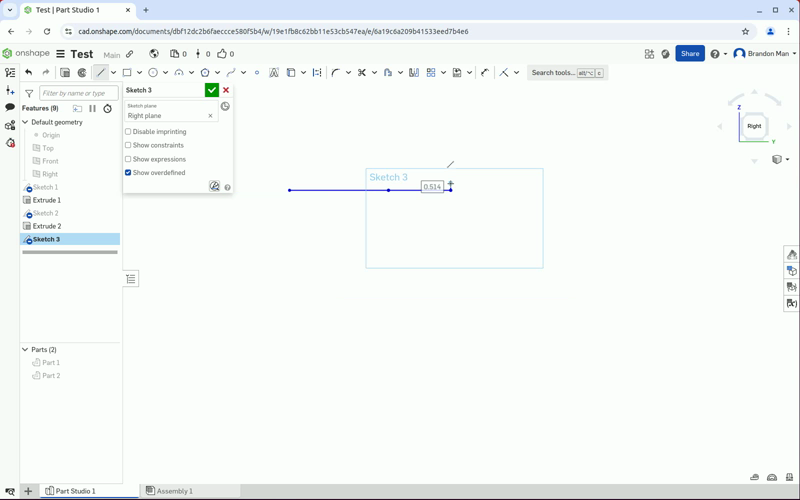
scroll(-6)
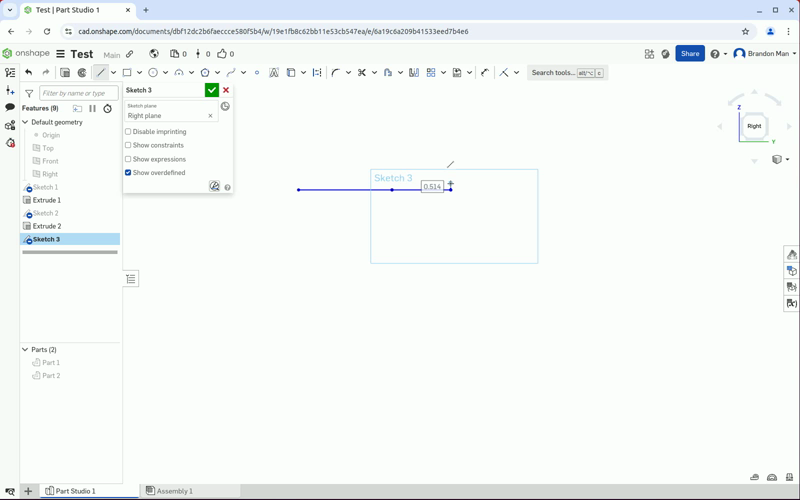
scroll(-6)
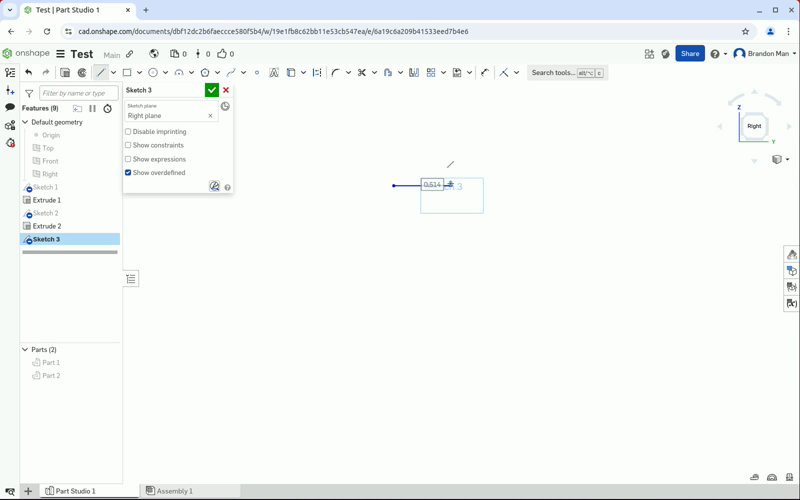
key_up(shift)
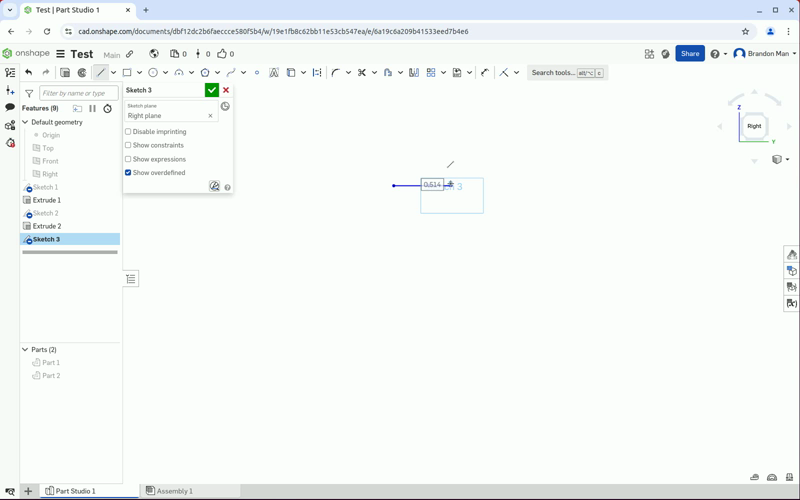
key_down(shift)
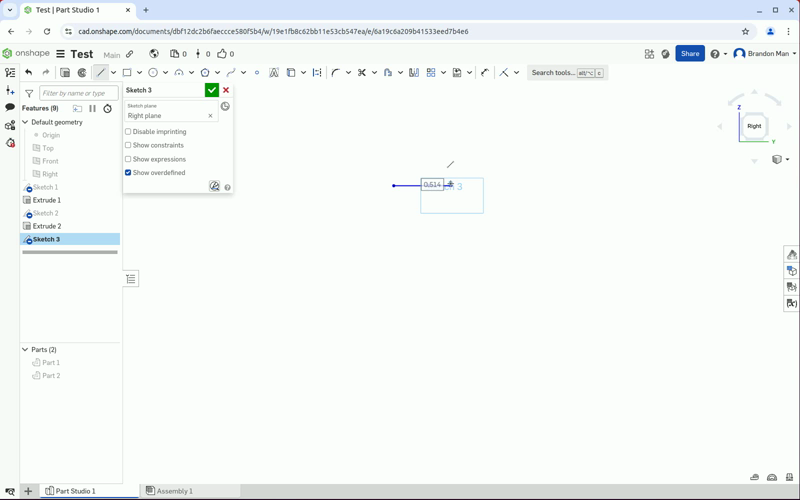
mouse_move(480, 183)
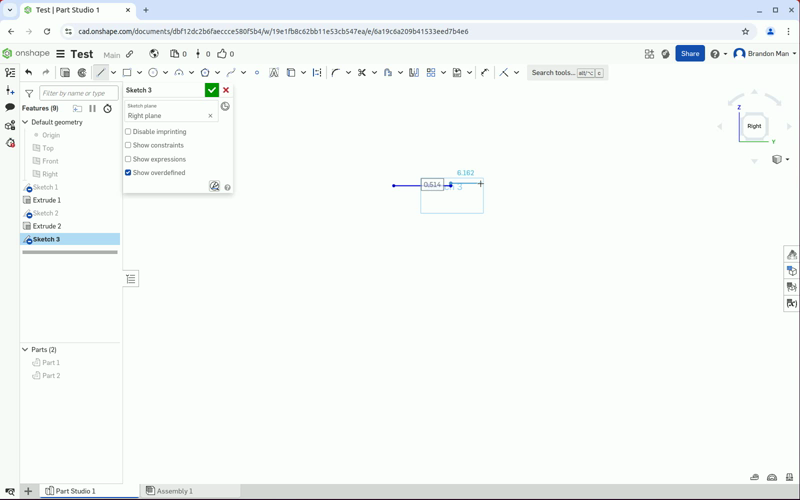
mouse_move(450, 170)
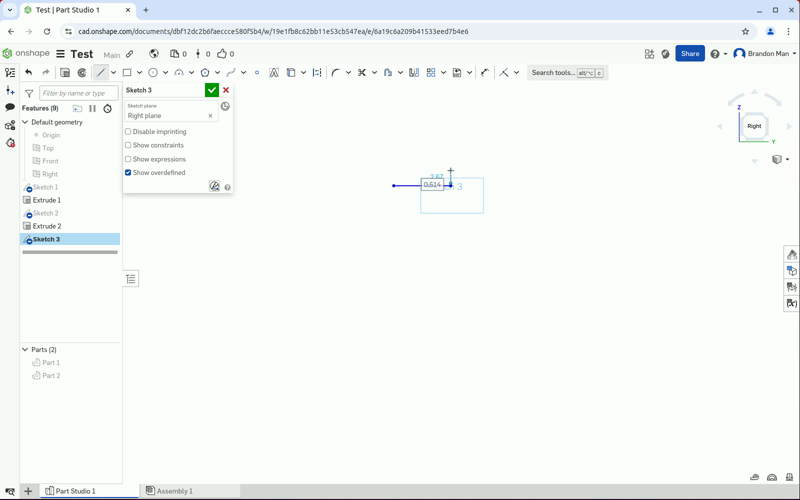
click(450, 170)
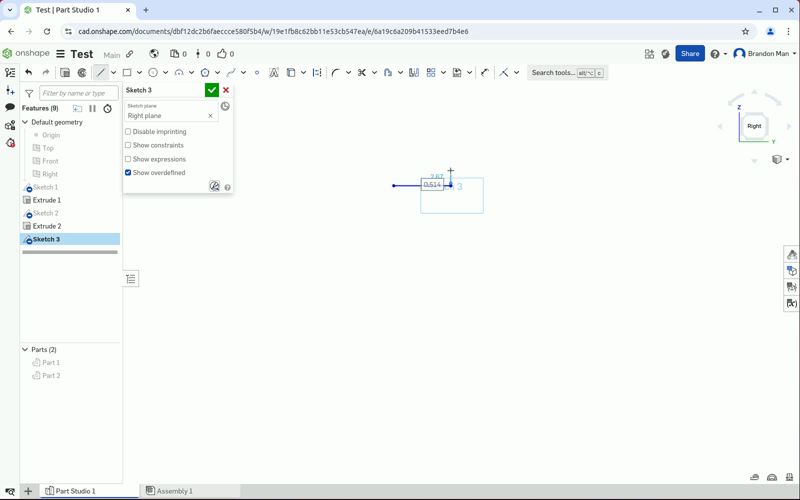
key_up(shift)
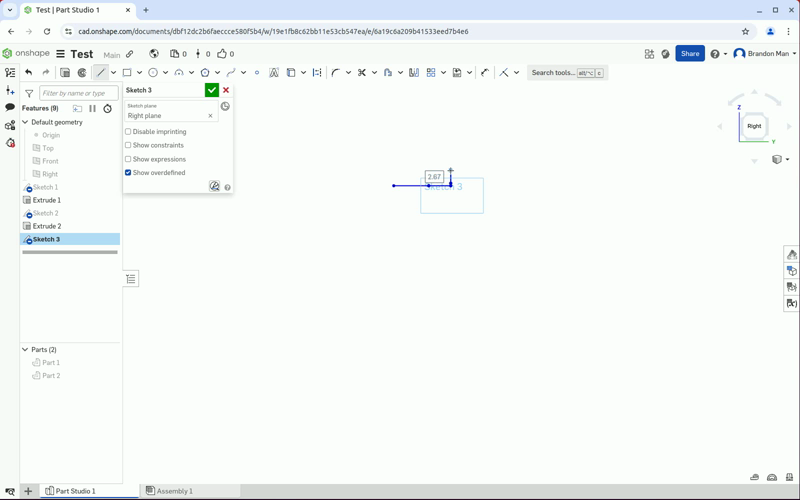
key_down(shift)
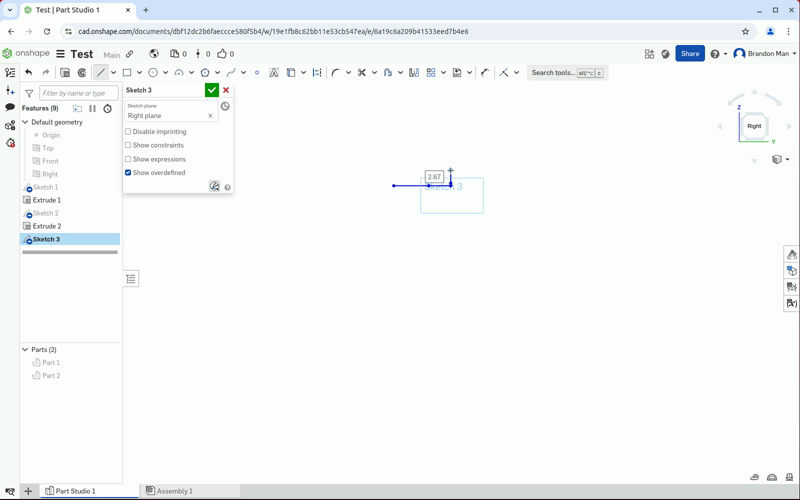
mouse_move(480, 170)
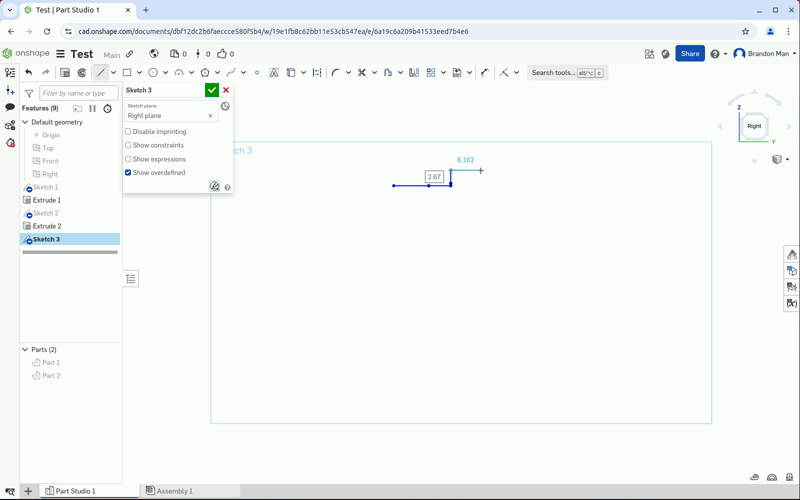
mouse_move(393, 170)
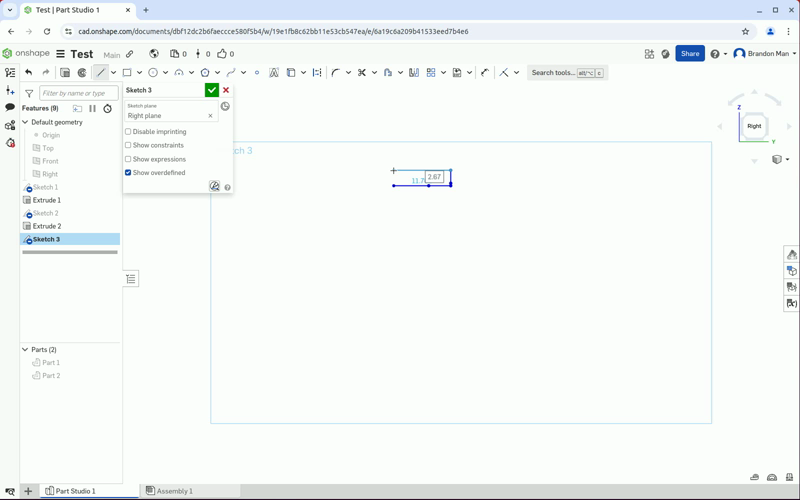
click(393, 170)
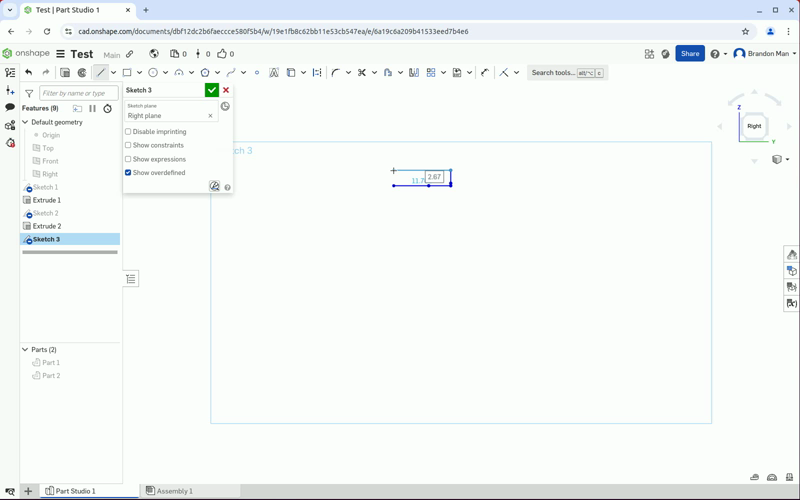
key_up(shift)
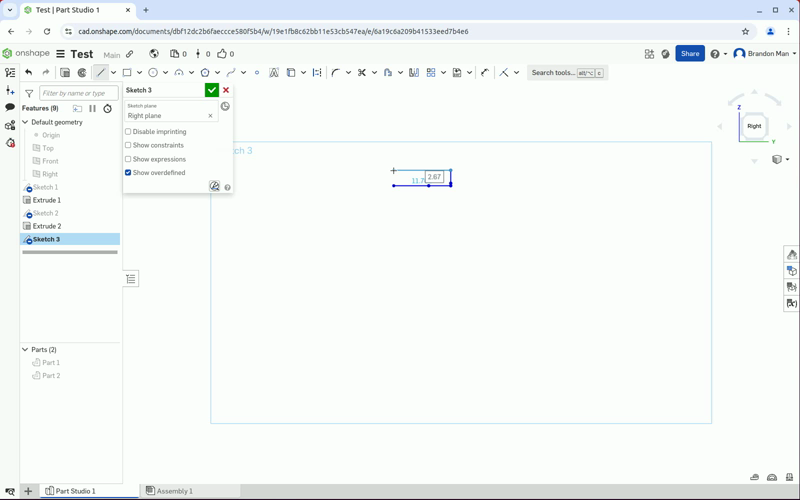
mouse_move(423, 170)
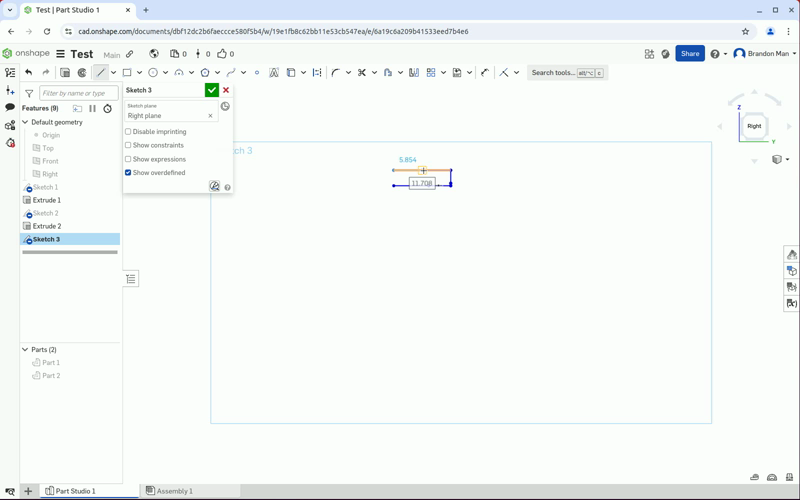
key_down(shift)
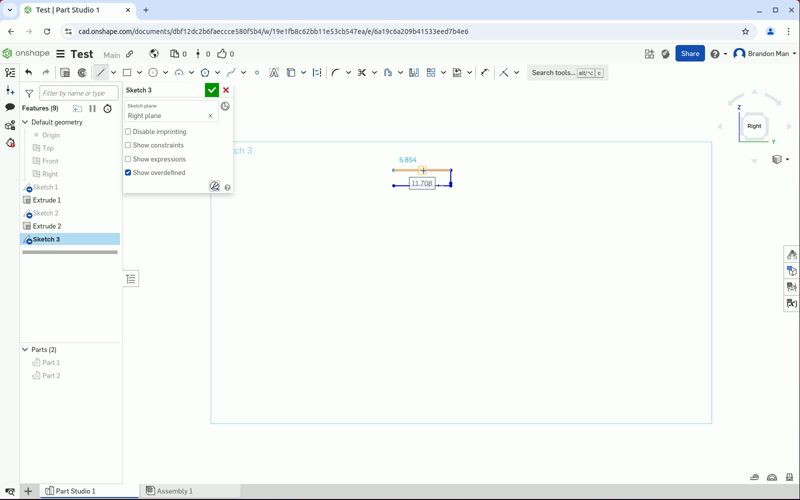
mouse_move(393, 185)
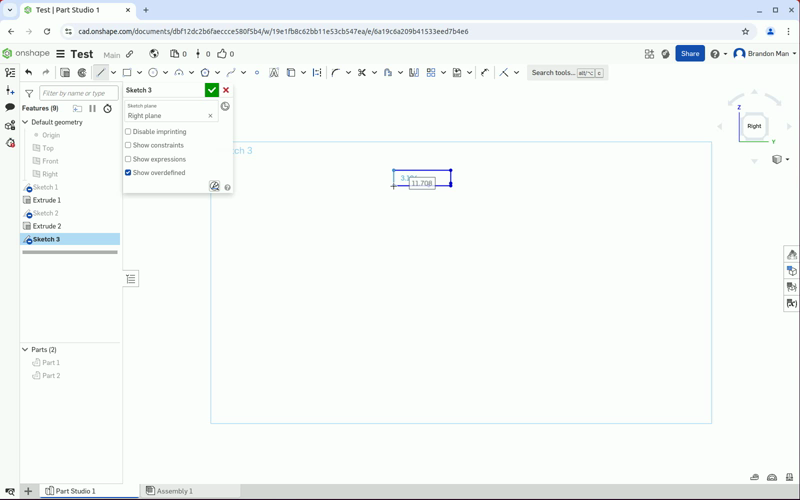
key_up(shift)
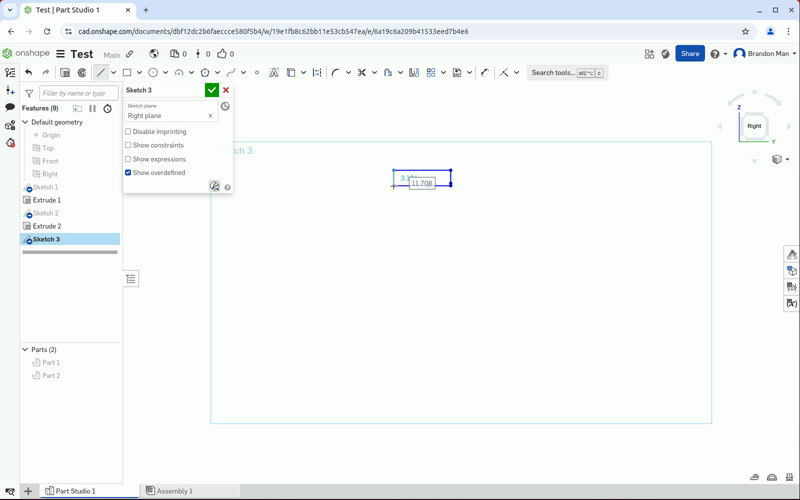
click(393, 185)
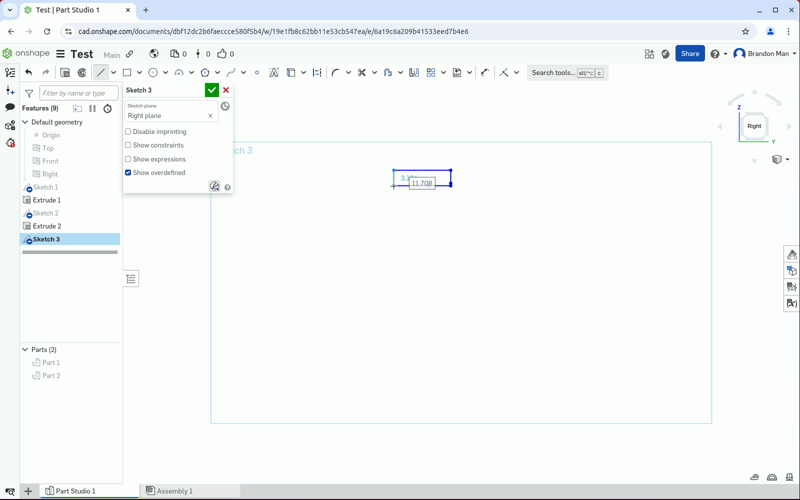
key(esc)
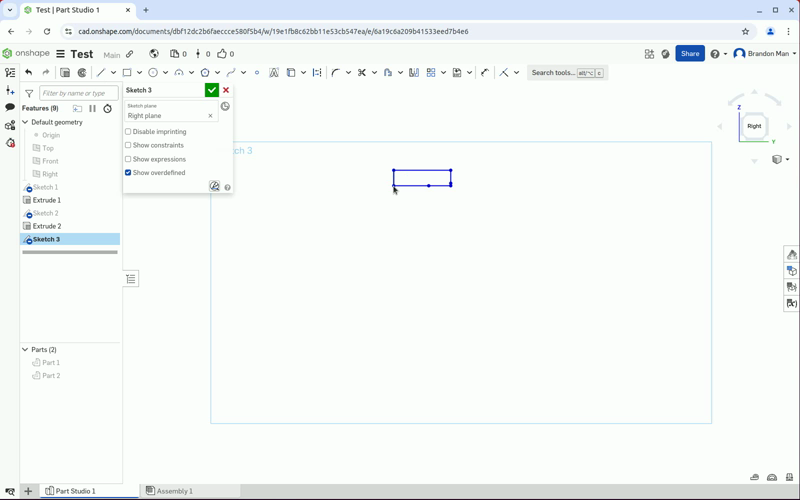
mouse_move(402, 183)
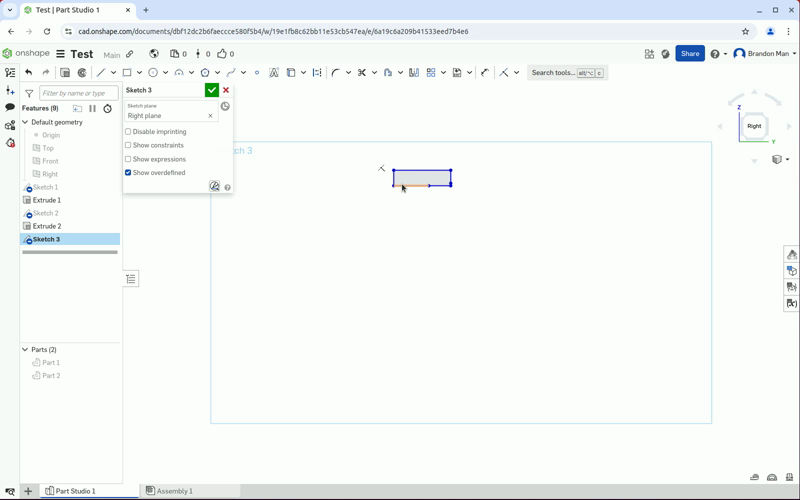
scroll(6)
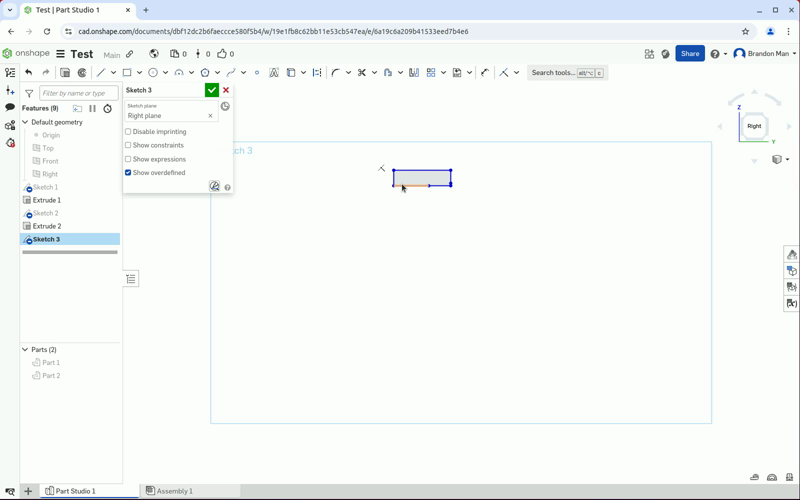
scroll(6)
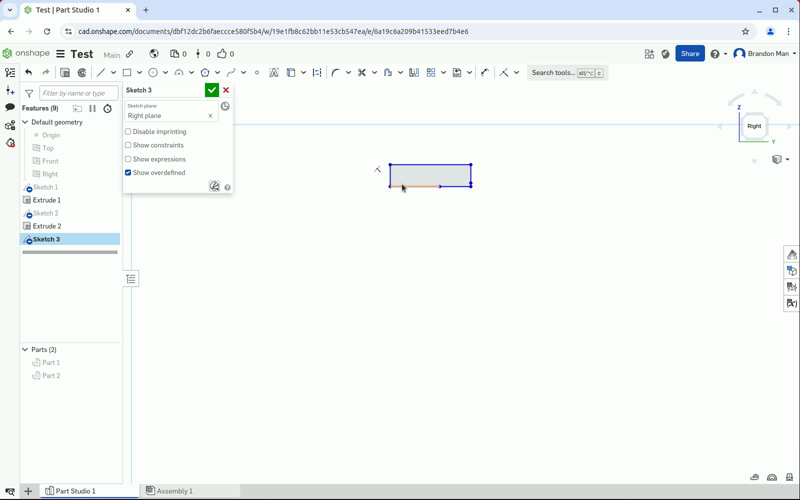
scroll(6)
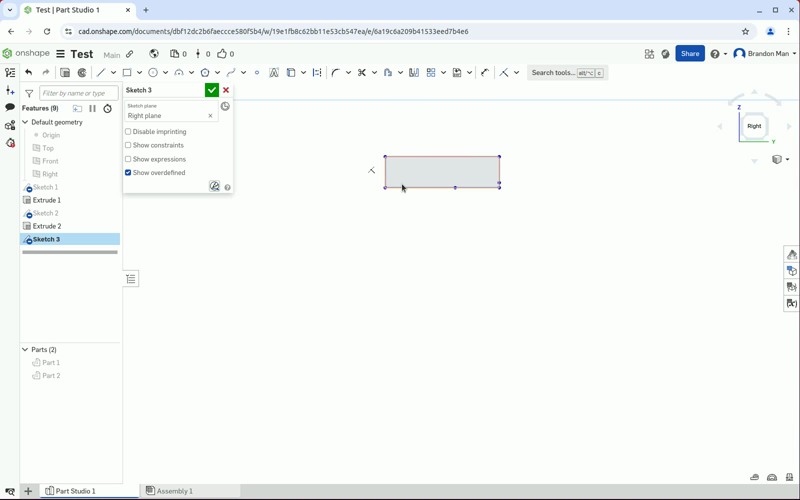
scroll(6)
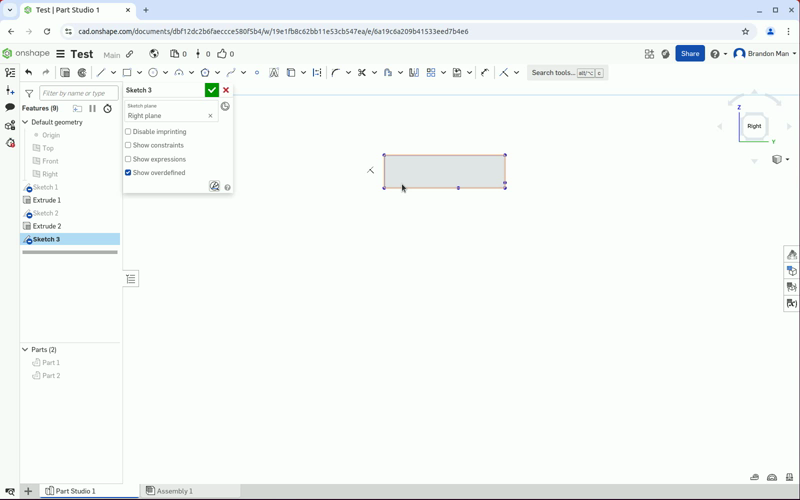
scroll(6)
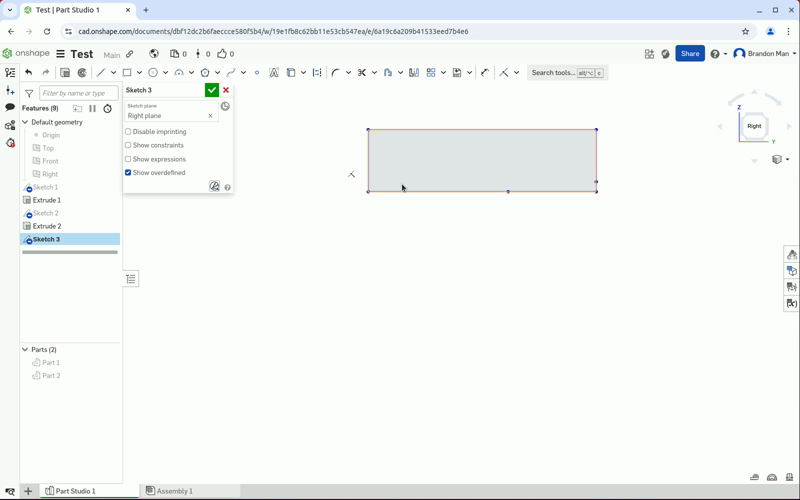
scroll(6)
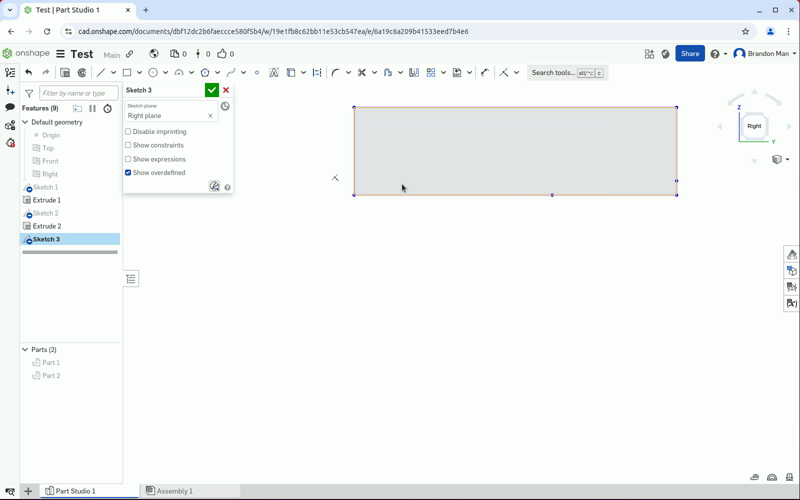
scroll(6)
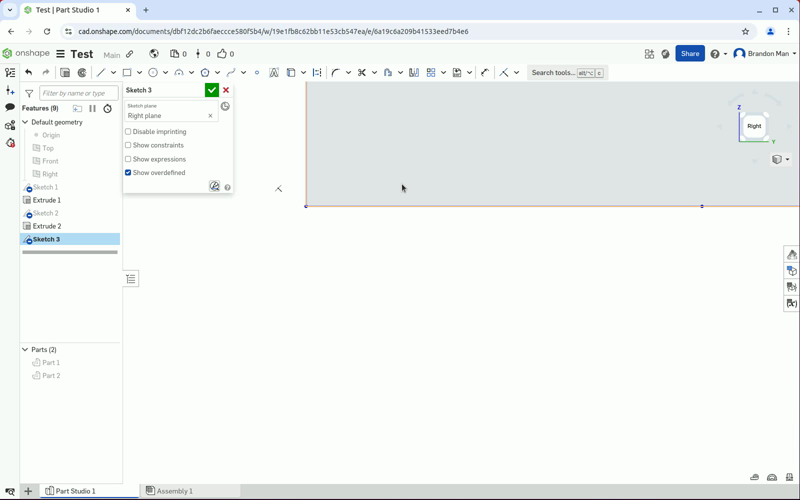
click(402, 183)
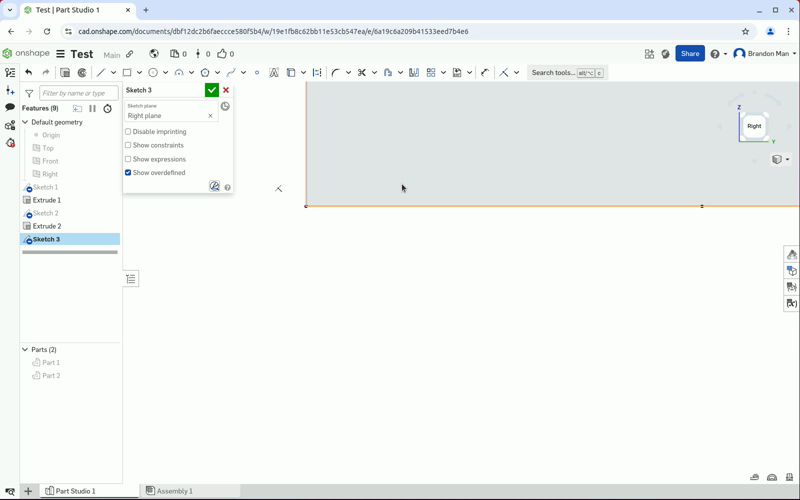
scroll(-6)
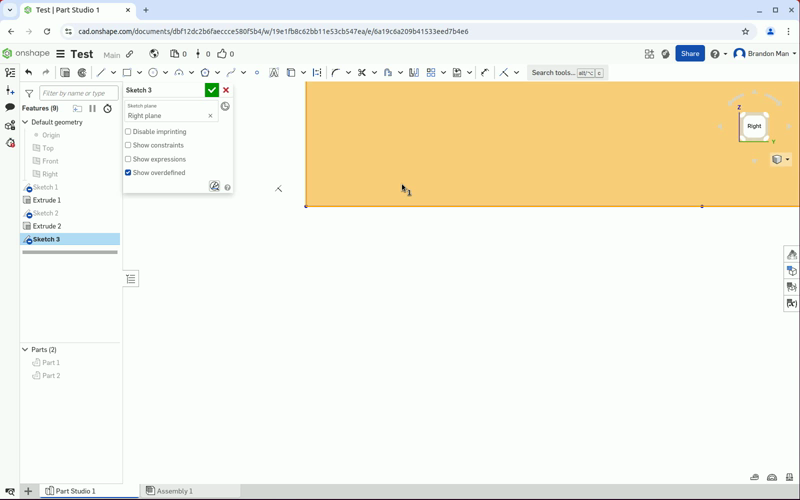
scroll(-6)
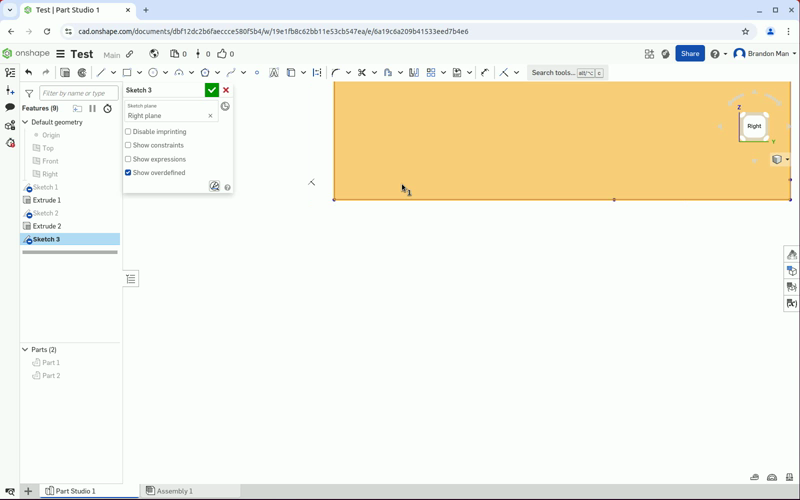
scroll(-6)
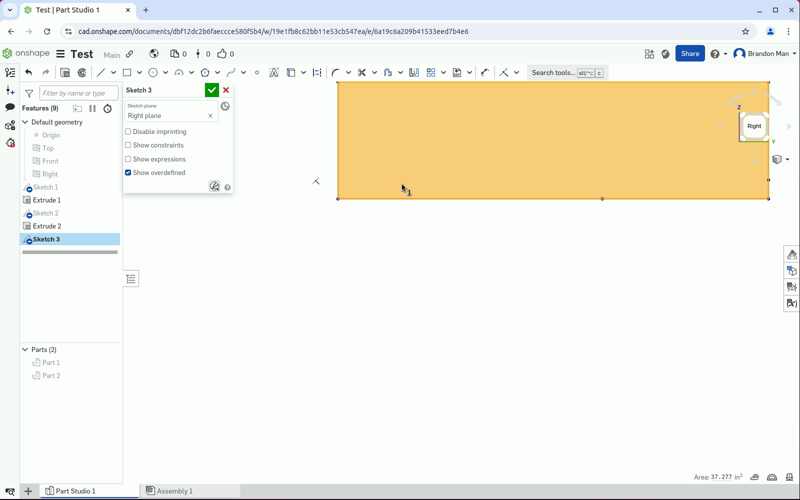
scroll(-6)
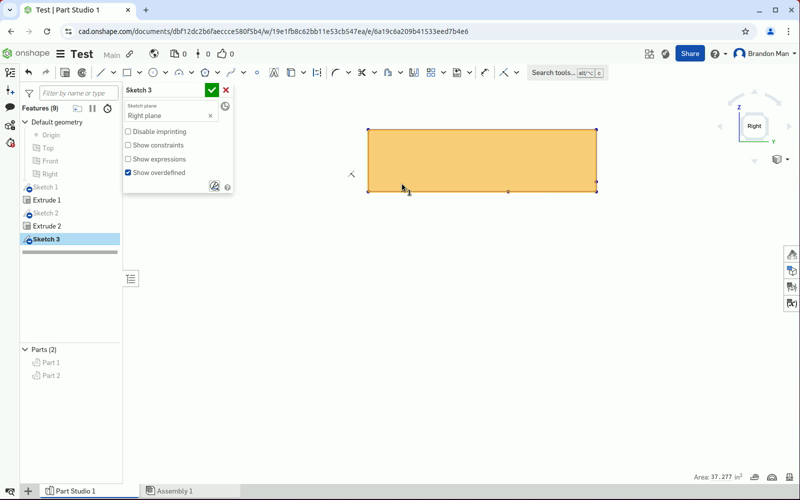
scroll(-6)
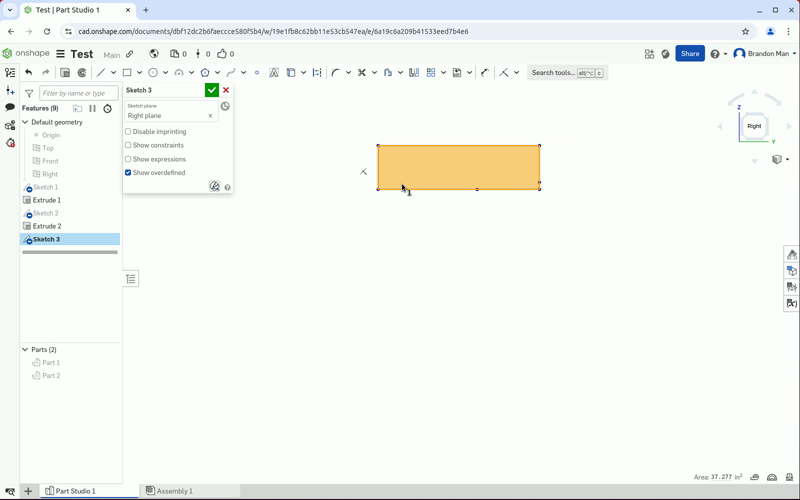
scroll(-6)
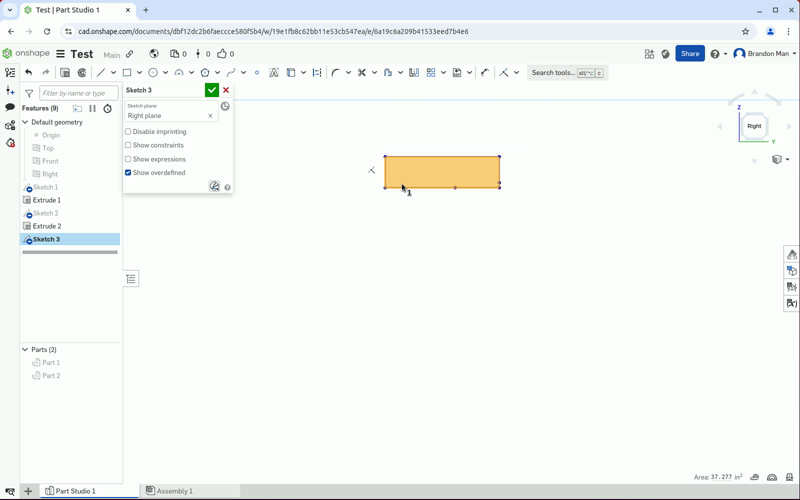
scroll(-6)
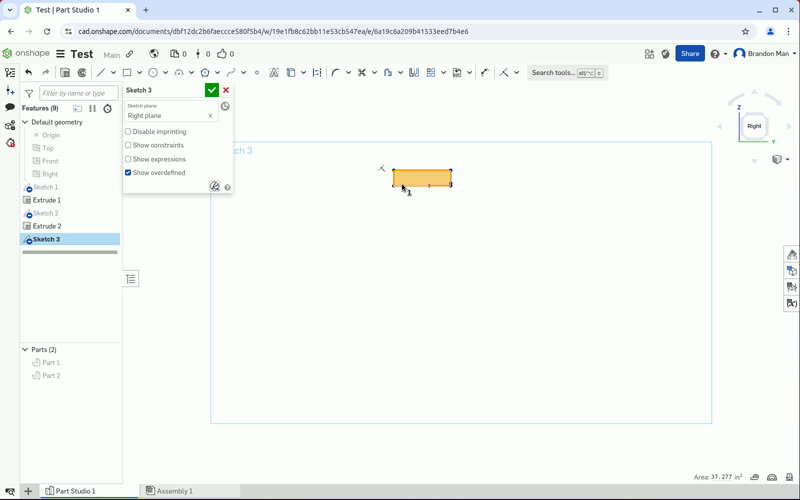
mouse_move(73, 352)
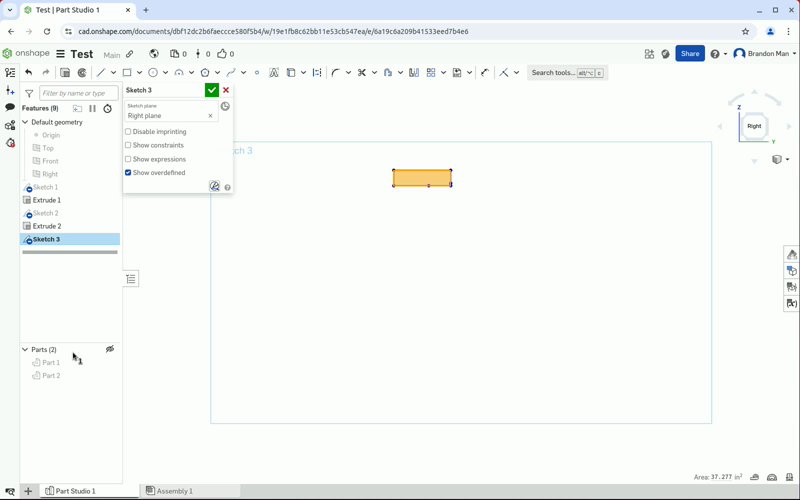
key(shift+y)
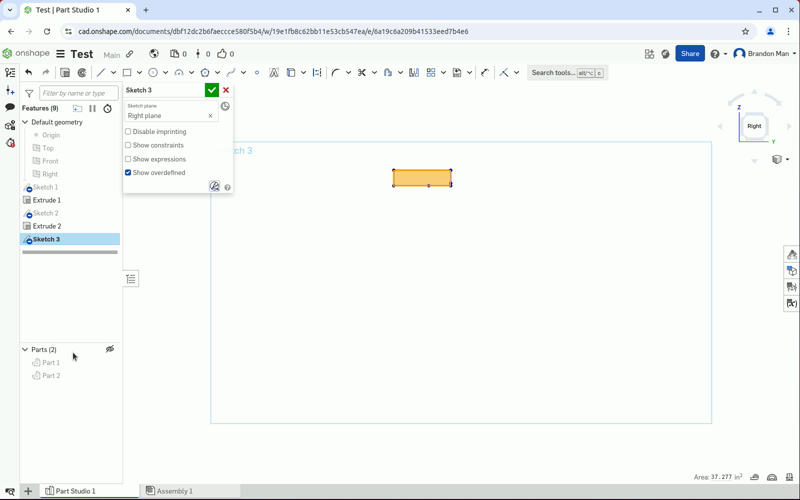
key(shift+e)
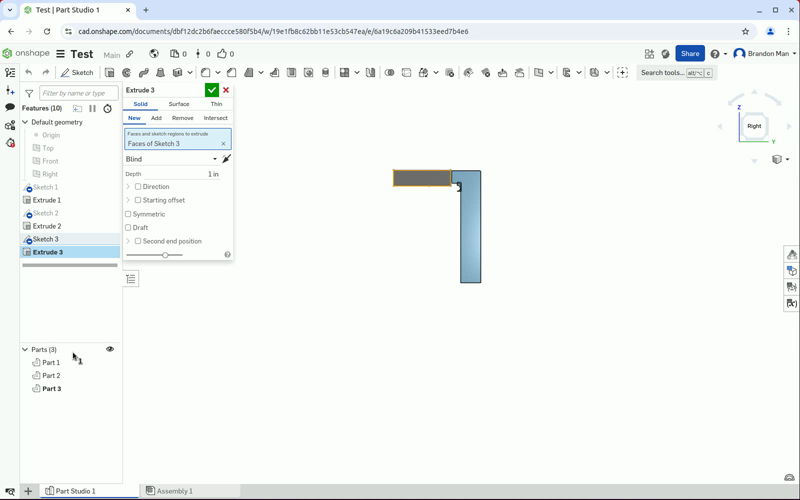
mouse_move(143, 106)
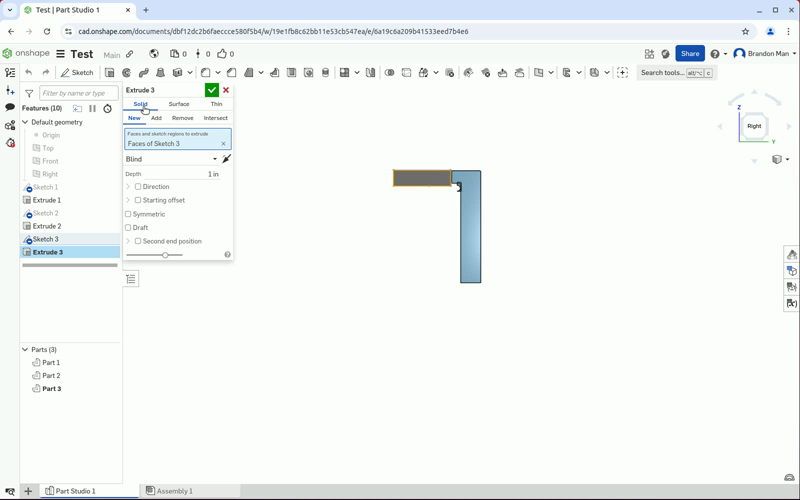
click(143, 106)
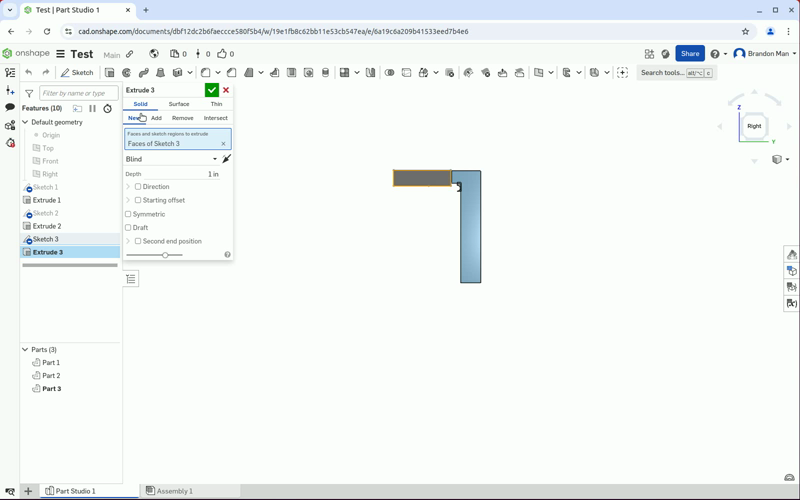
mouse_move(137, 120)
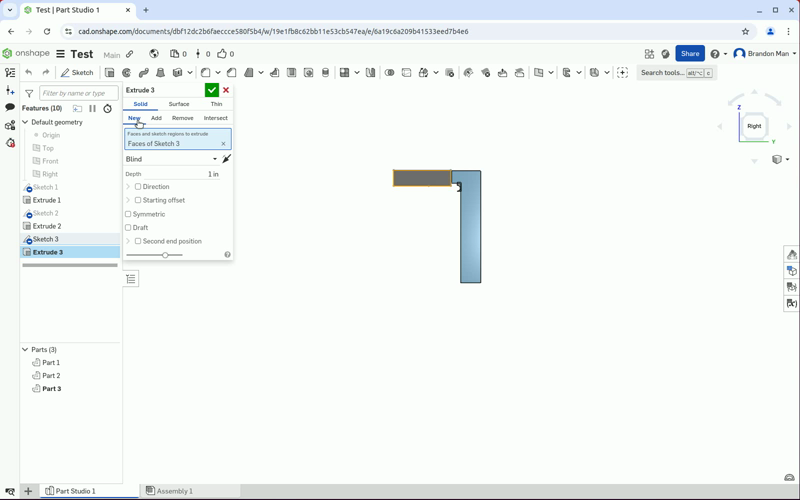
click(137, 120)
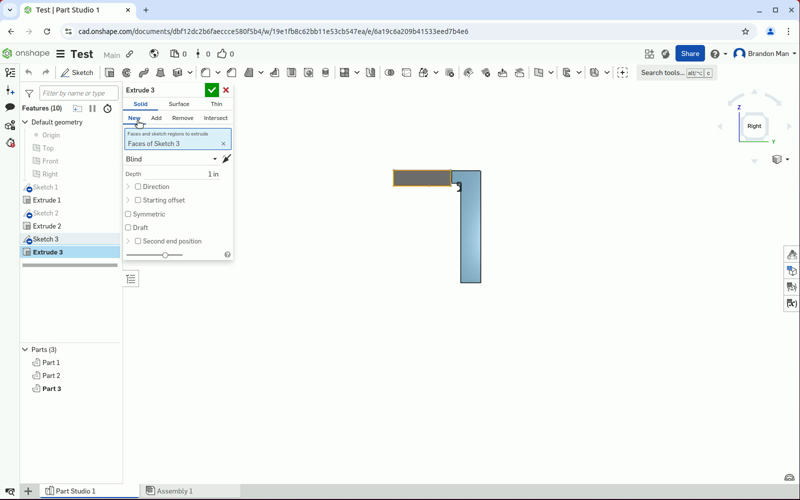
key(tab, 4)
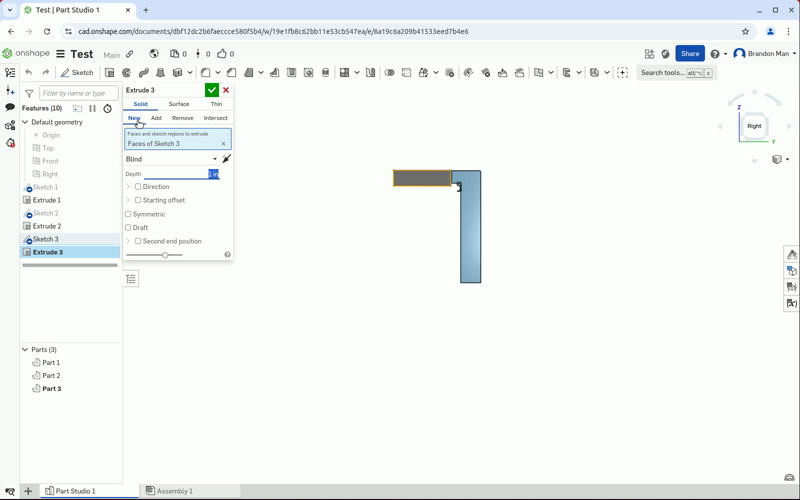
text(2.648)
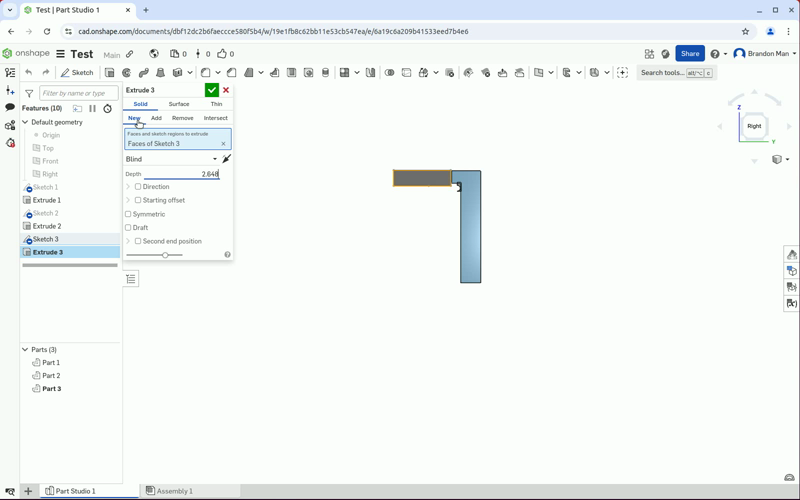
key(enter)
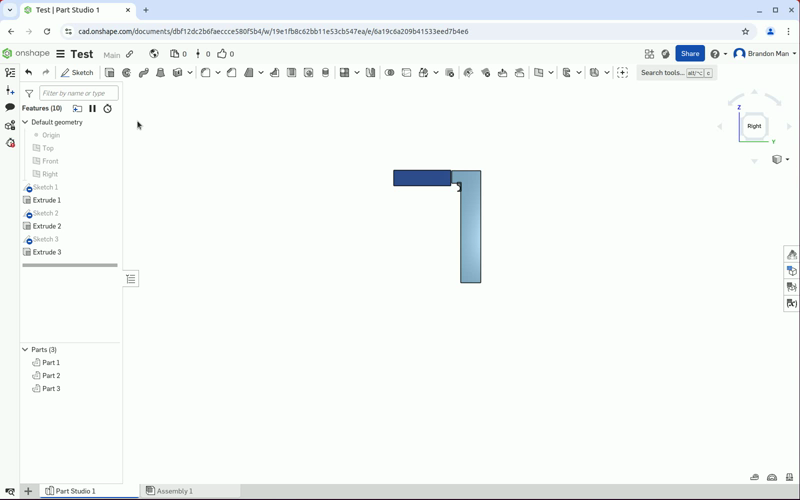
key(shift+h)
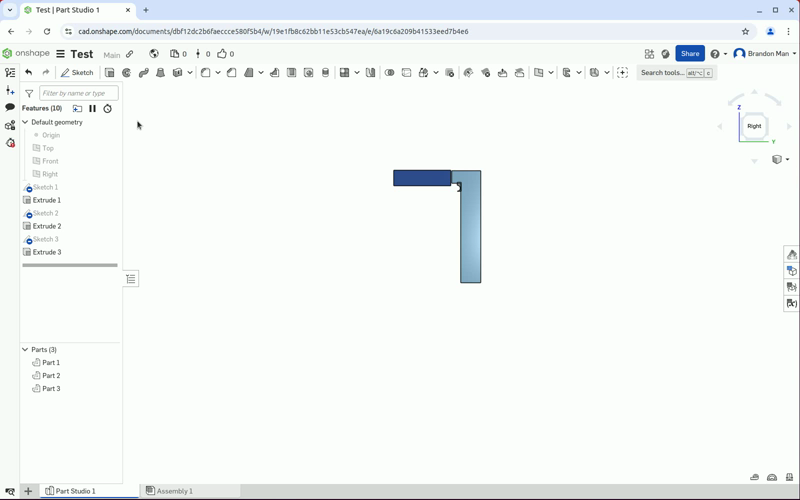
key(shift+h)
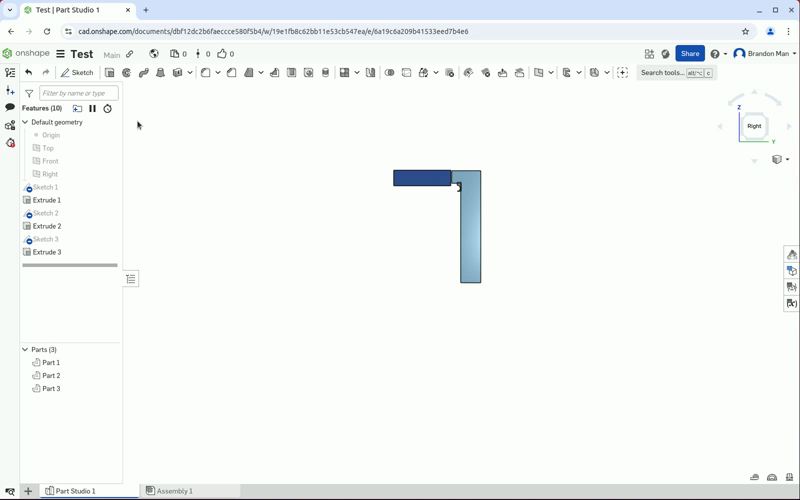
mouse_move(73, 189)
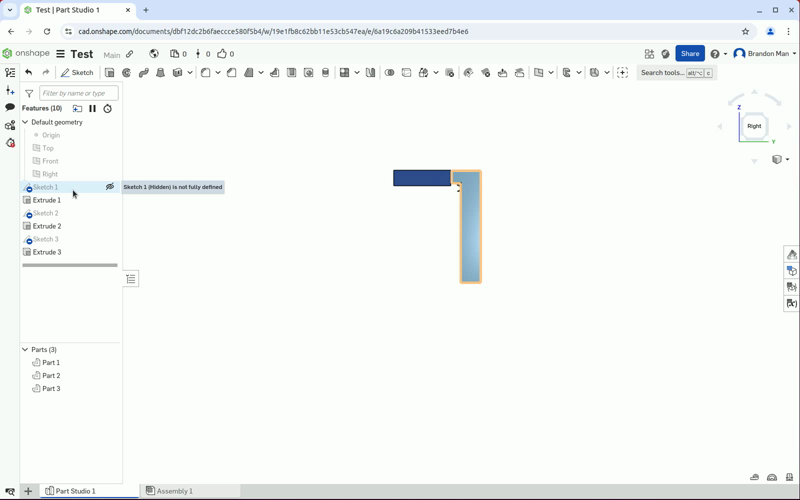
click(73, 189)
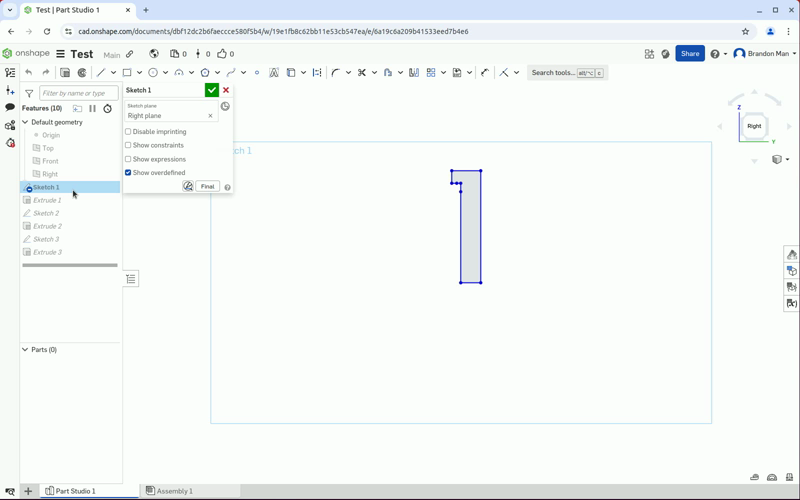
mouse_move(229, 92)
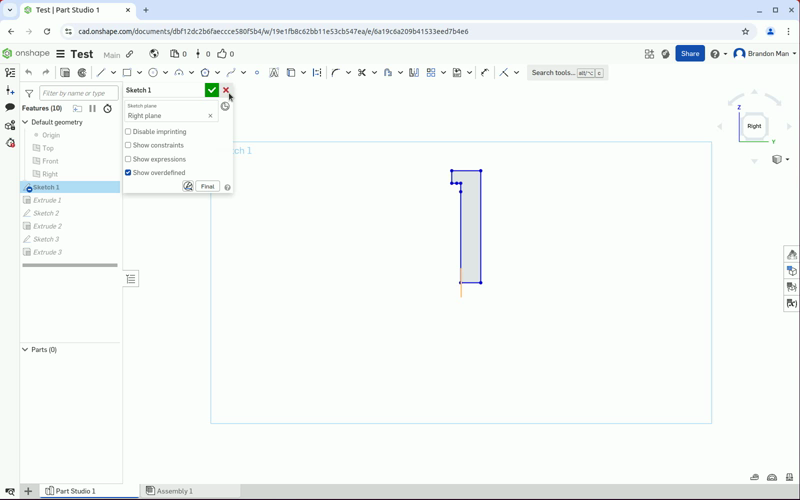
click(229, 92)
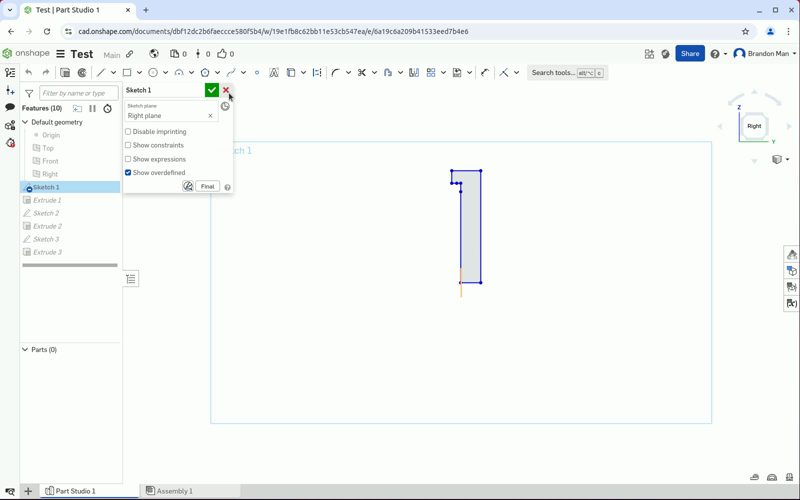
key(shift+s)
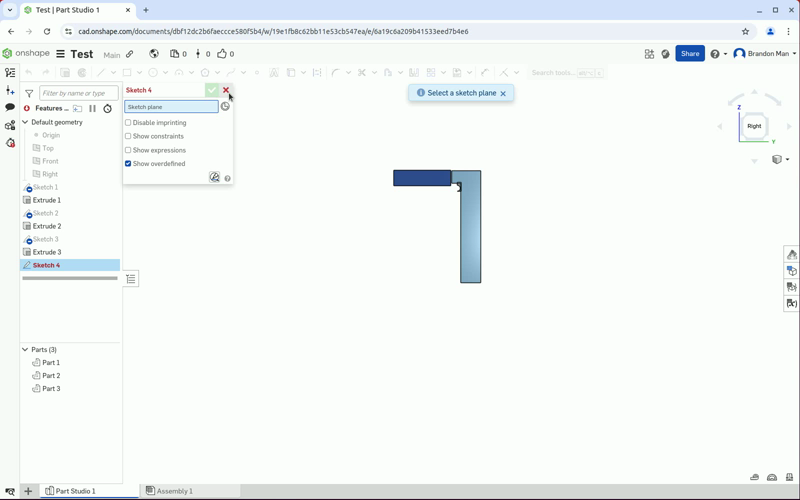
mouse_move(73, 176)
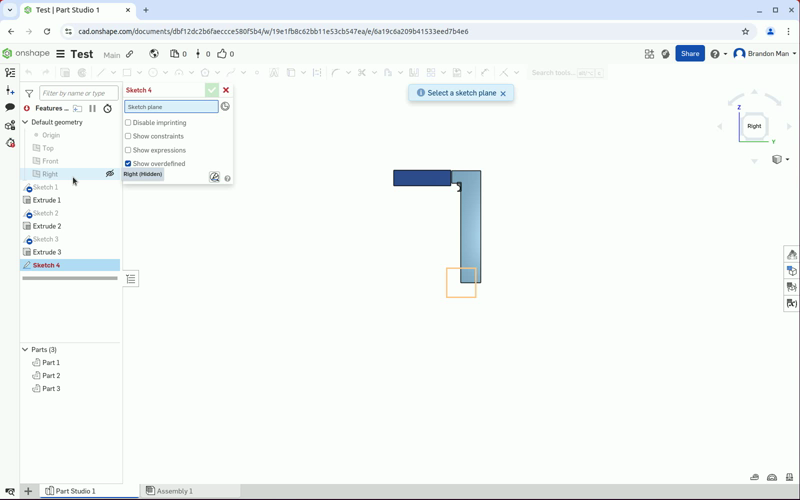
click(73, 176)
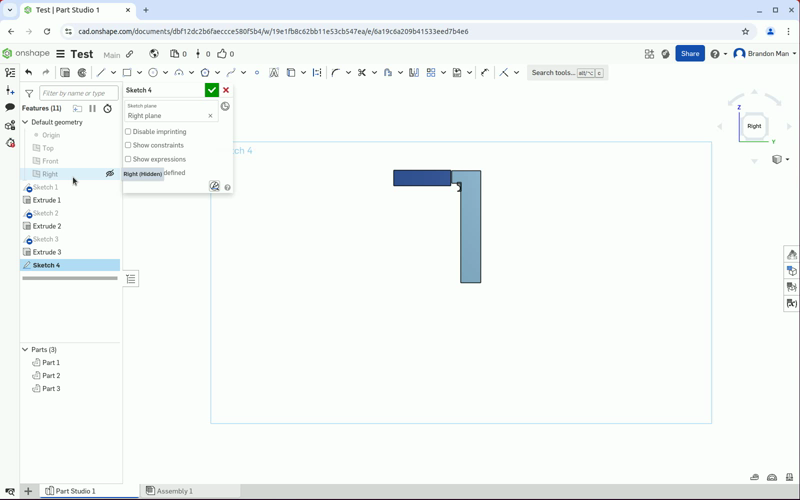
mouse_move(73, 352)
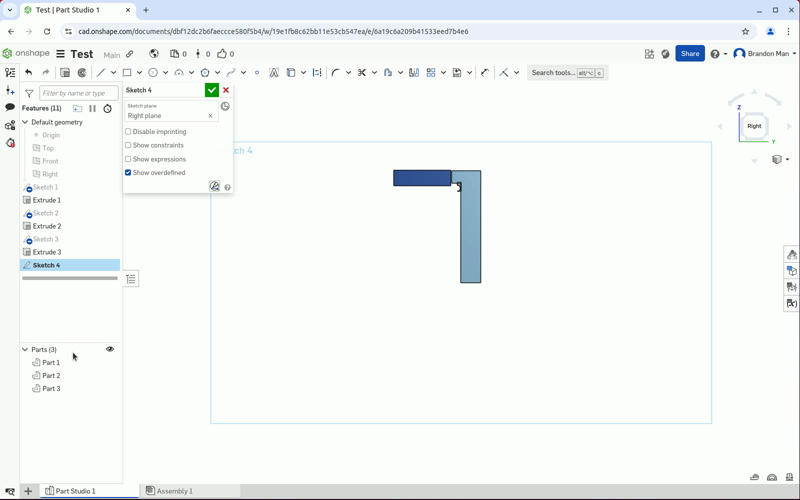
key(y)
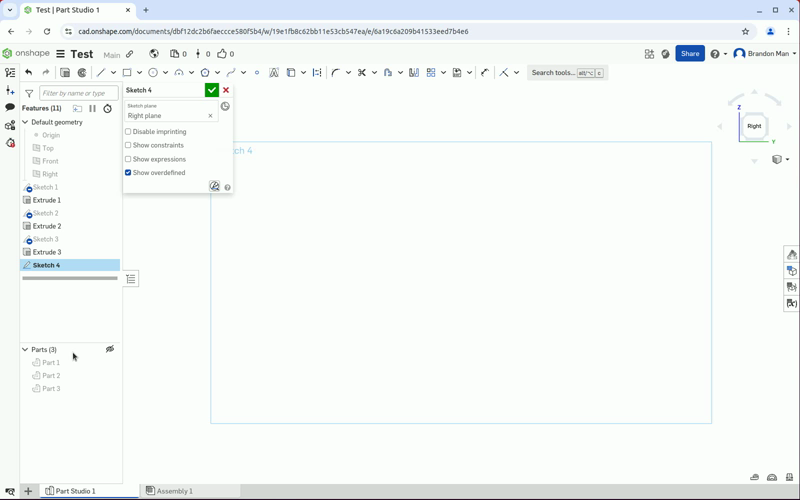
key(l)
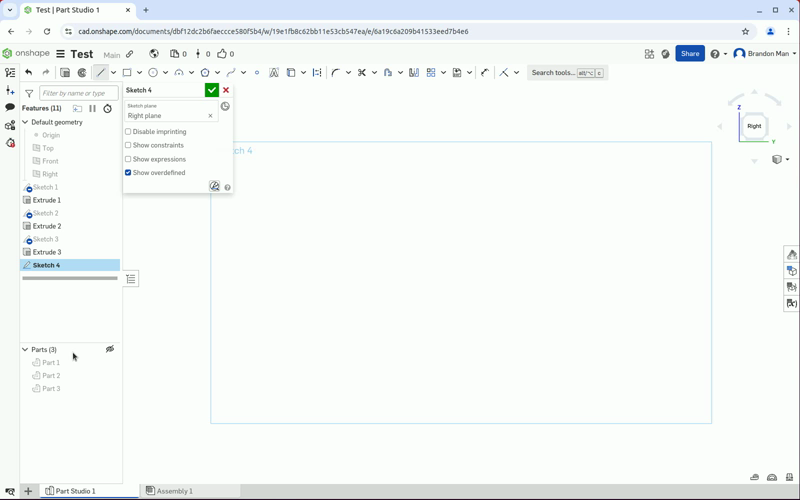
key_down(shift)
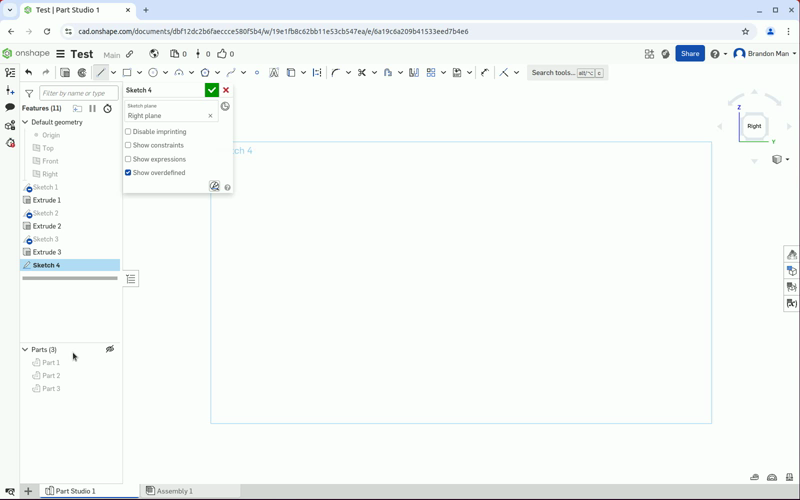
mouse_move(429, 191)
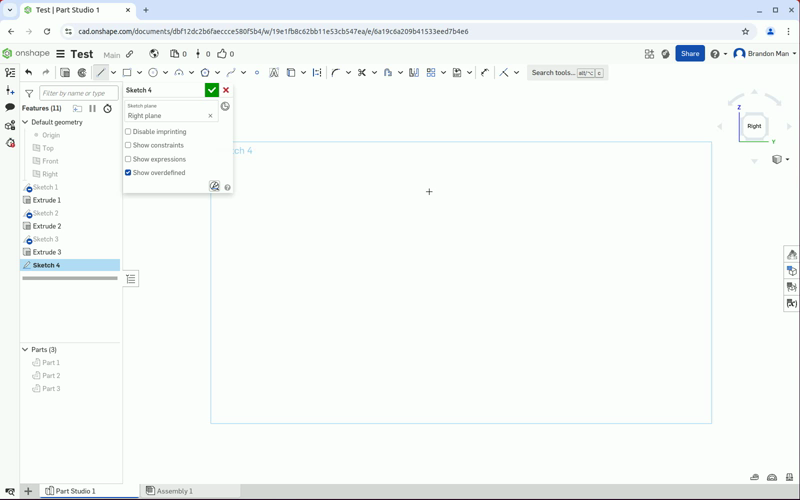
click(429, 191)
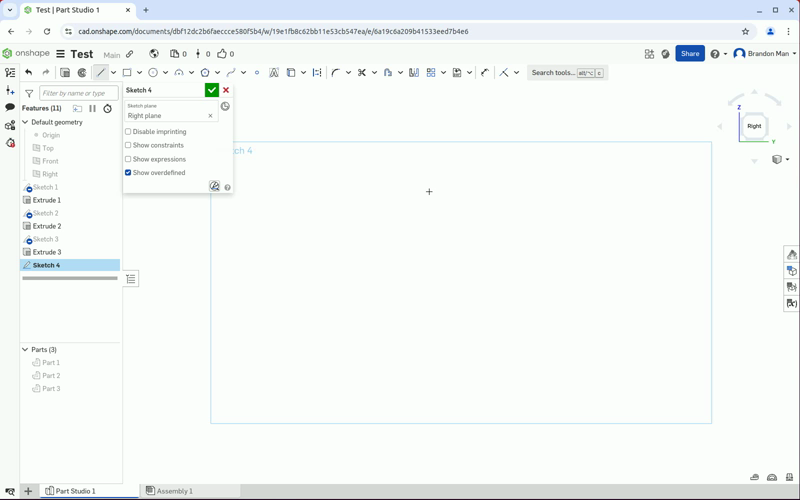
key_up(shift)
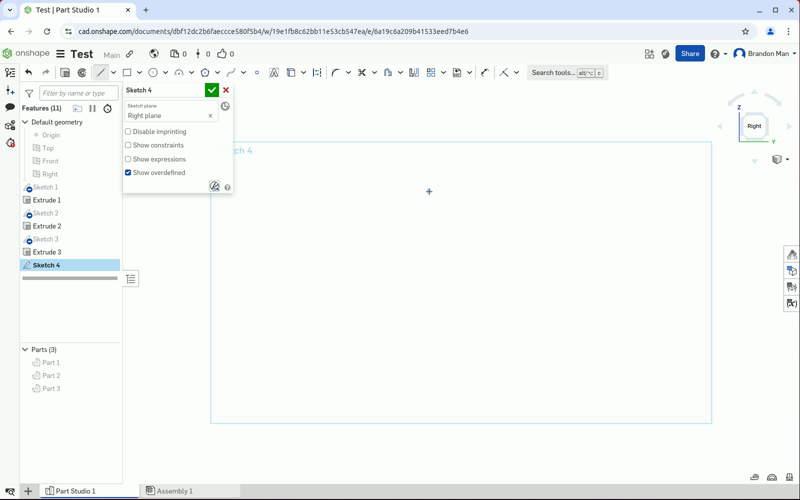
key_down(shift)
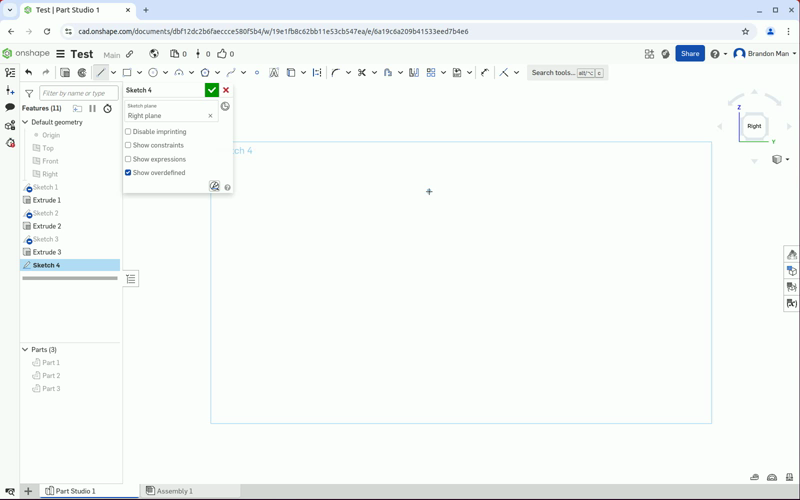
mouse_move(459, 191)
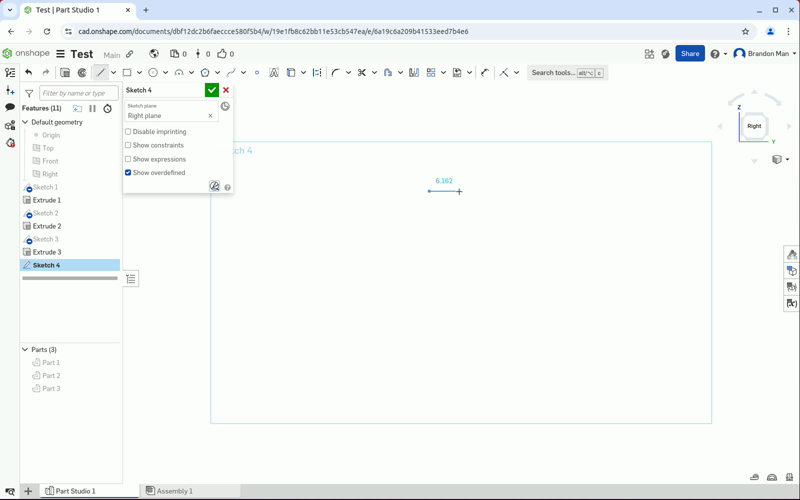
mouse_move(457, 191)
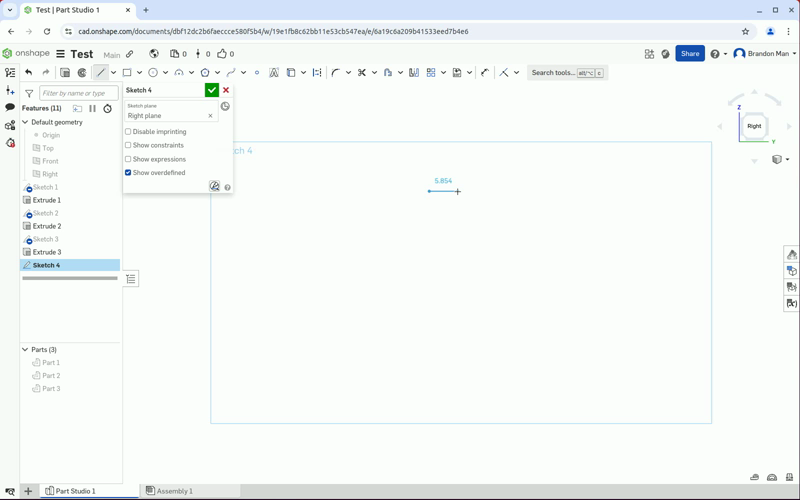
click(457, 191)
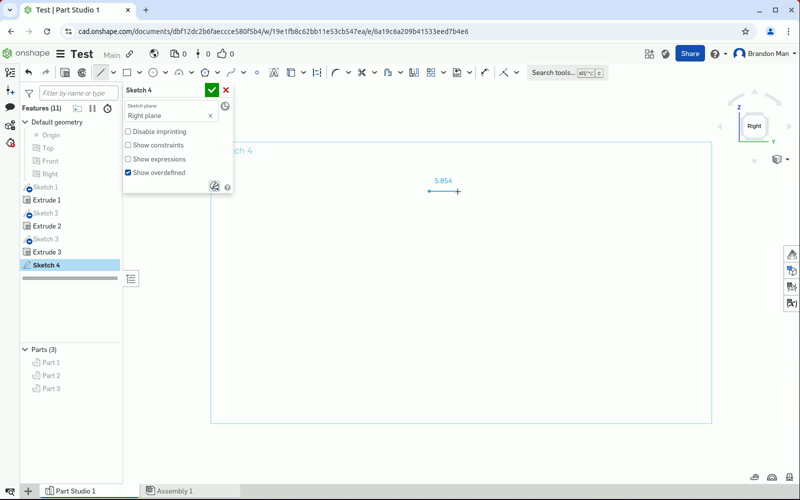
key_up(shift)
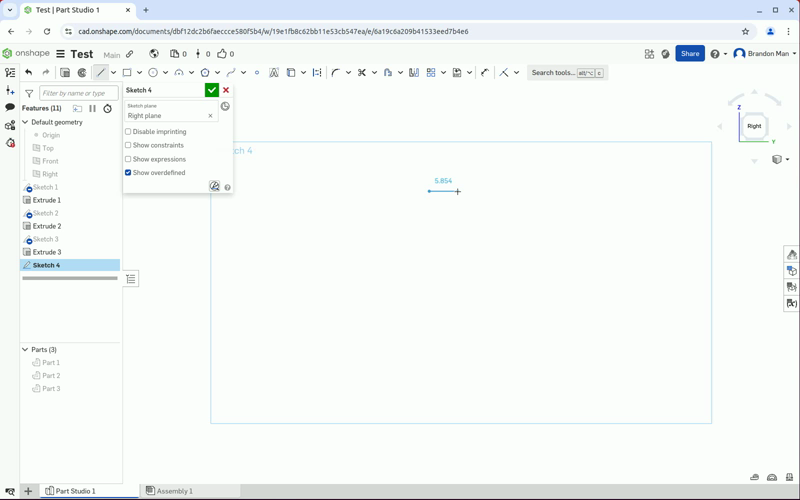
key(esc)
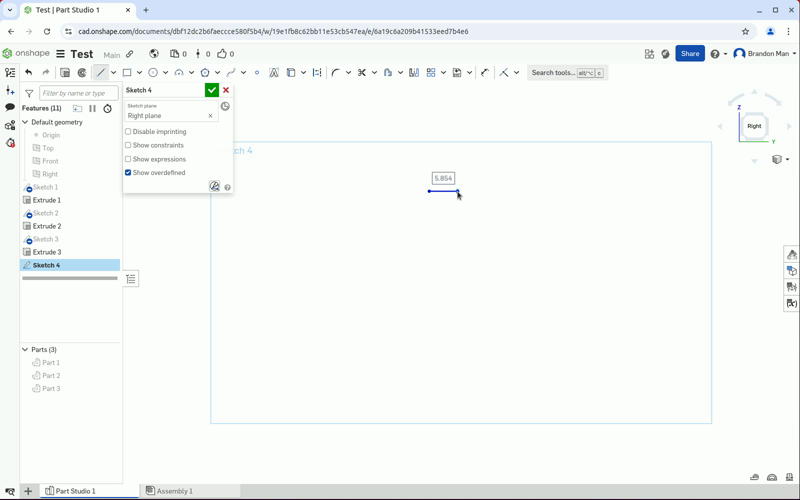
key(a)
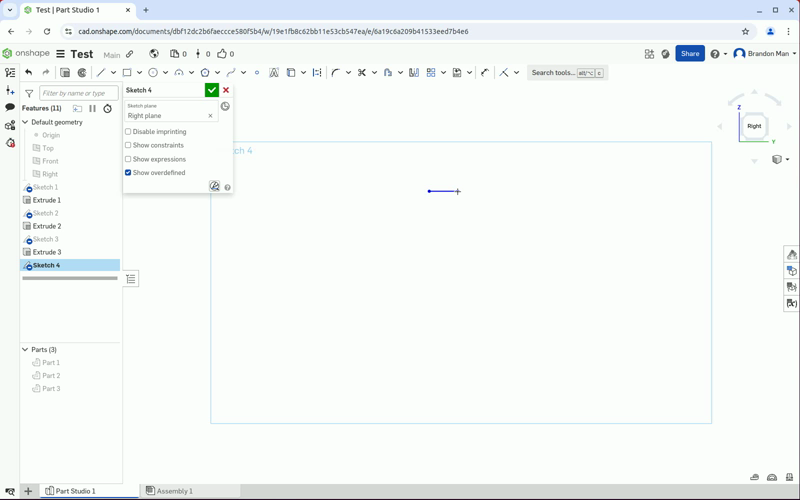
mouse_move(457, 191)
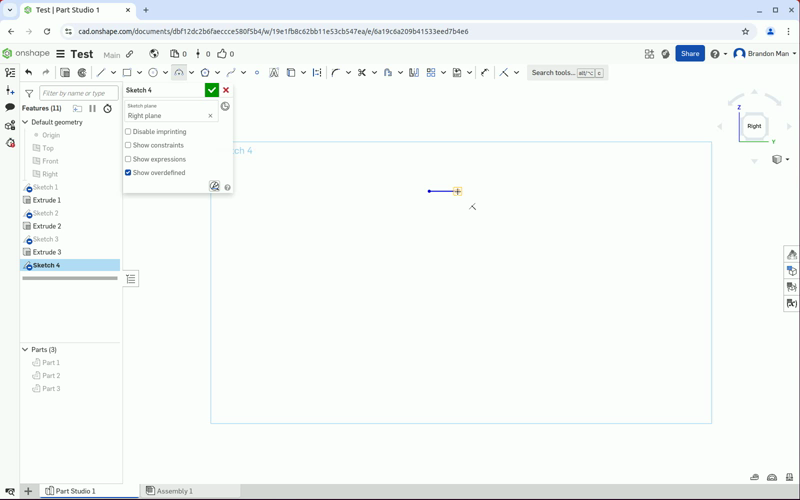
click(457, 191)
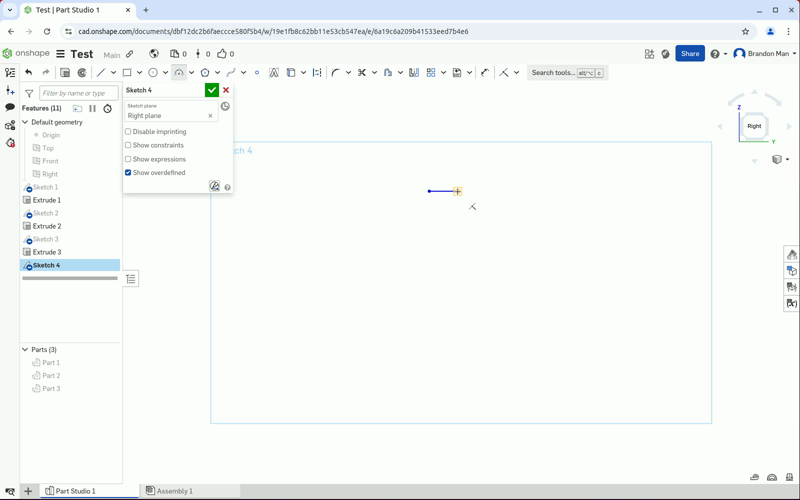
key_down(shift)
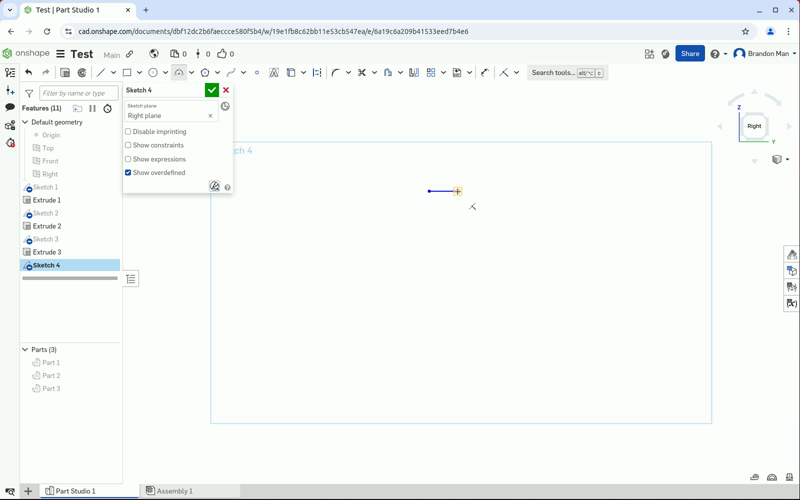
mouse_move(457, 185)
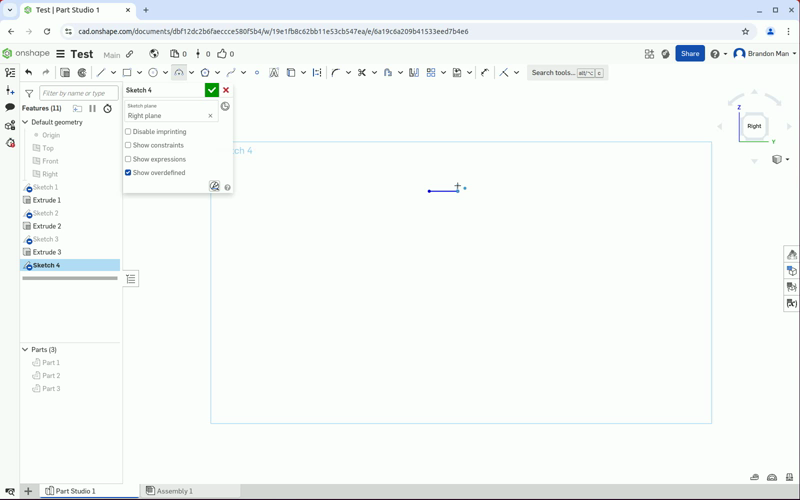
scroll(6)
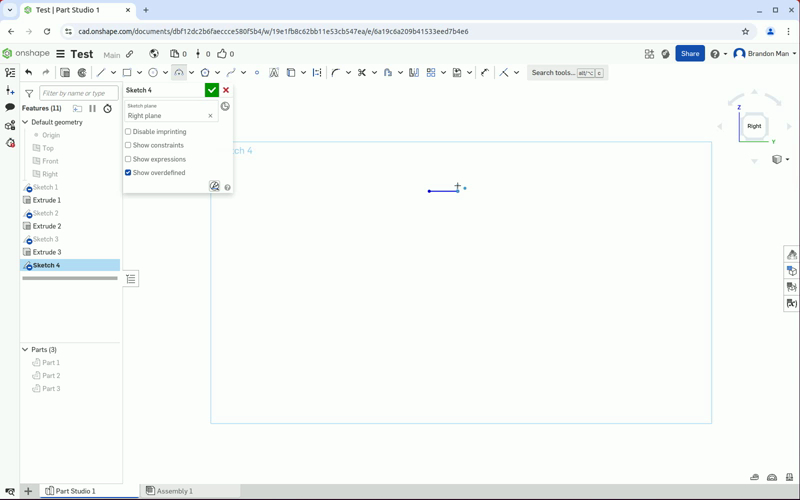
scroll(6)
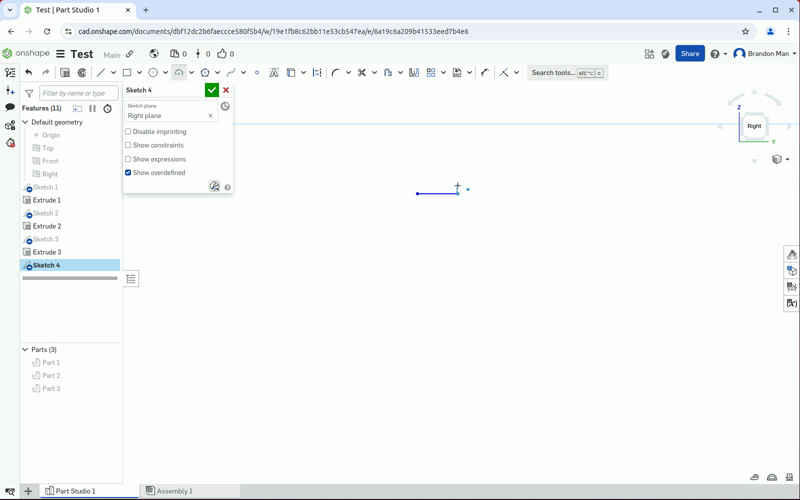
scroll(6)
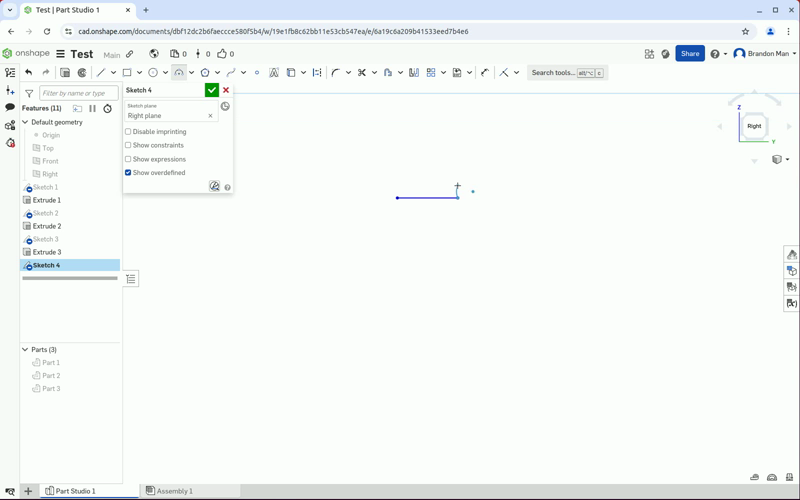
scroll(6)
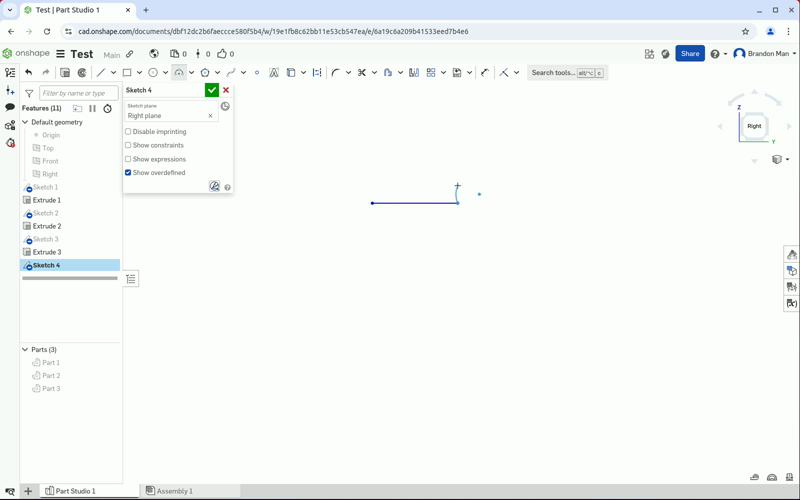
scroll(6)
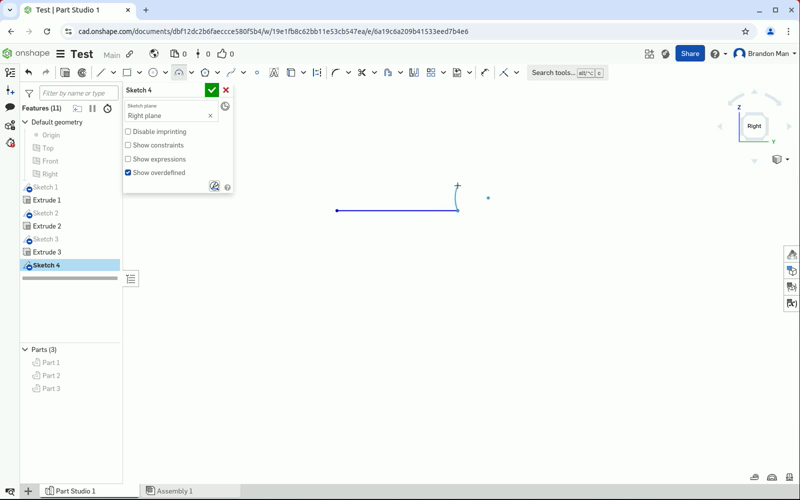
scroll(6)
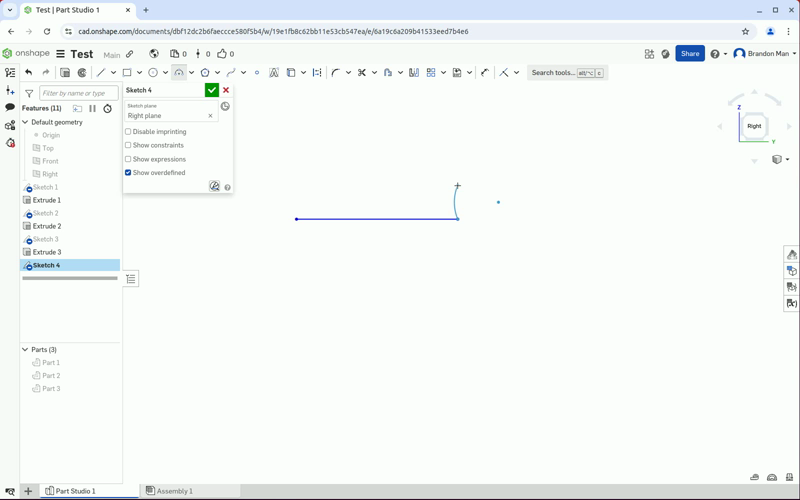
scroll(6)
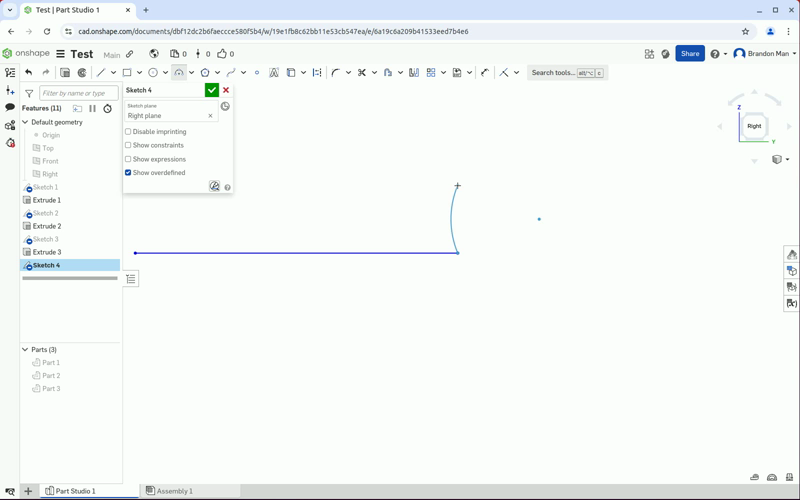
click(457, 185)
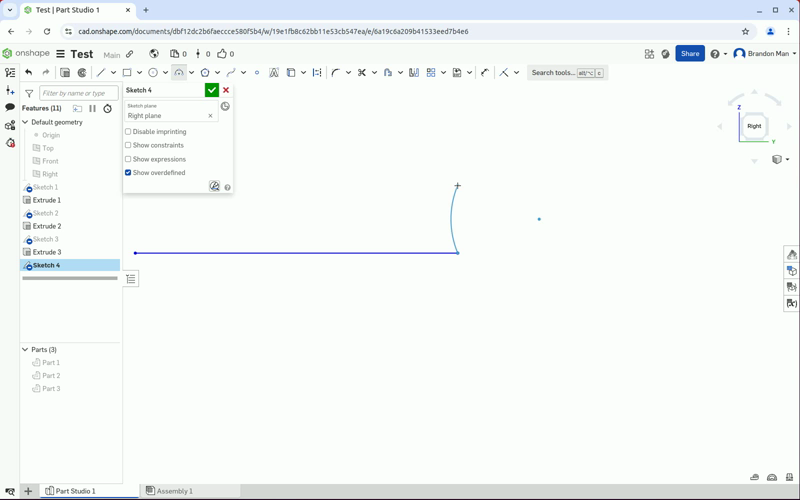
scroll(-6)
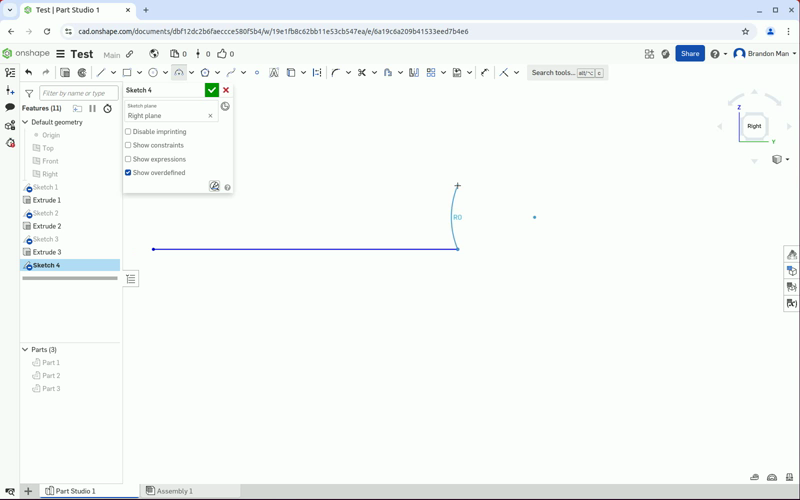
scroll(-6)
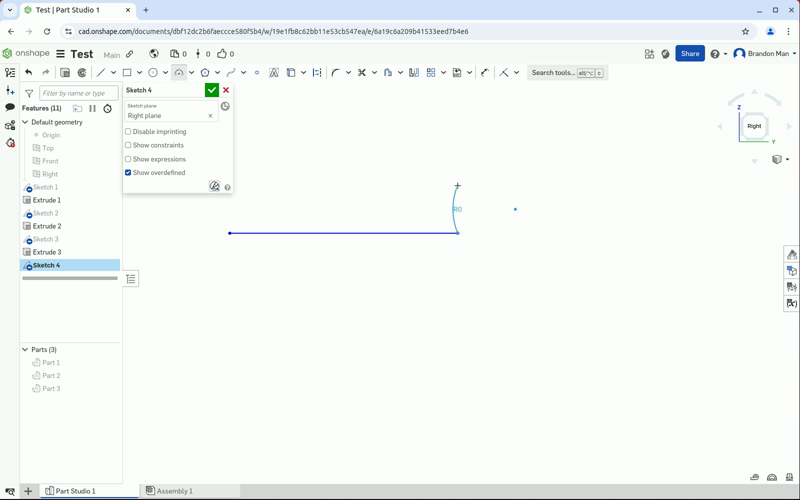
scroll(-6)
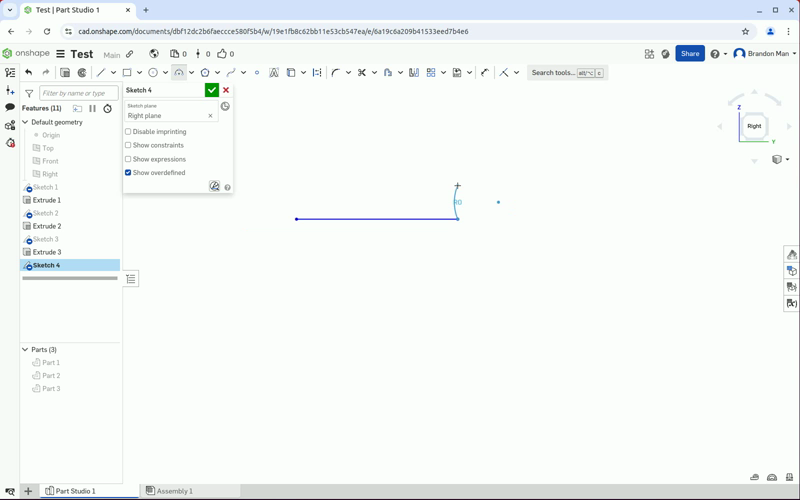
scroll(-6)
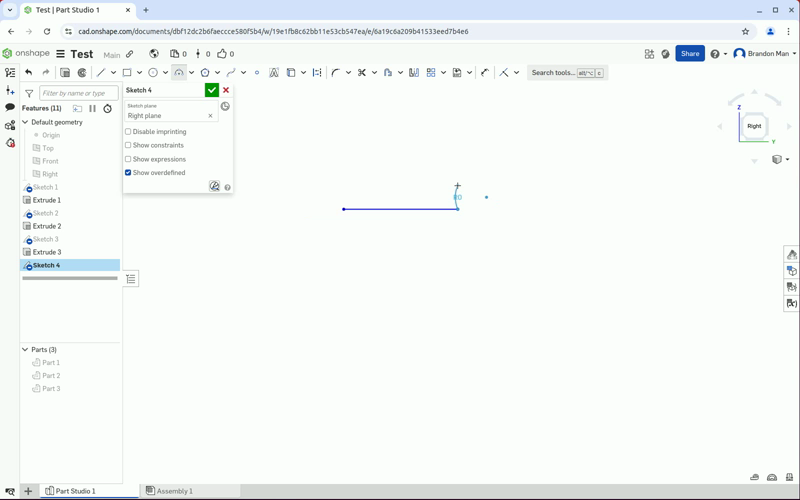
scroll(-6)
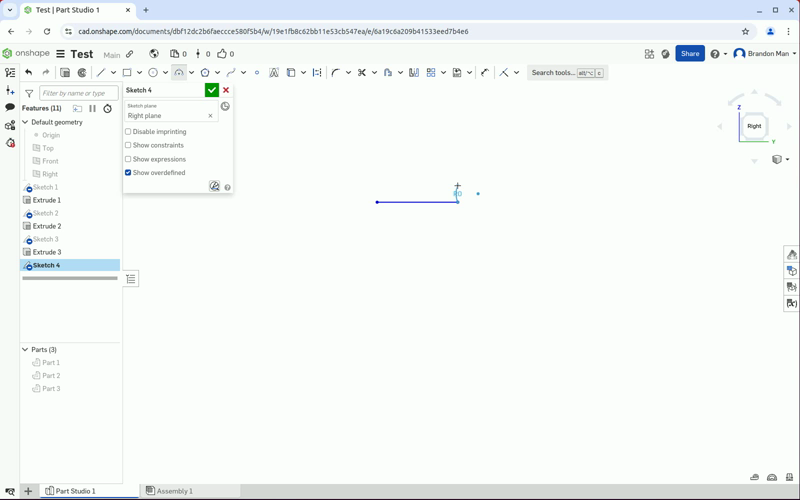
scroll(-6)
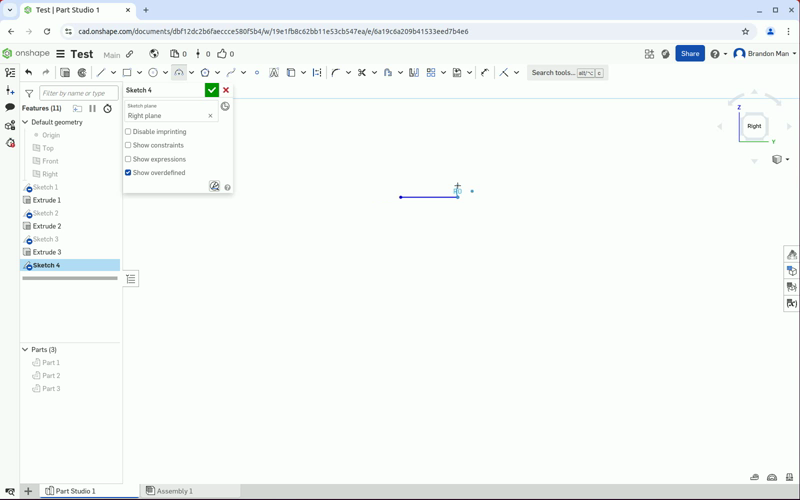
scroll(-6)
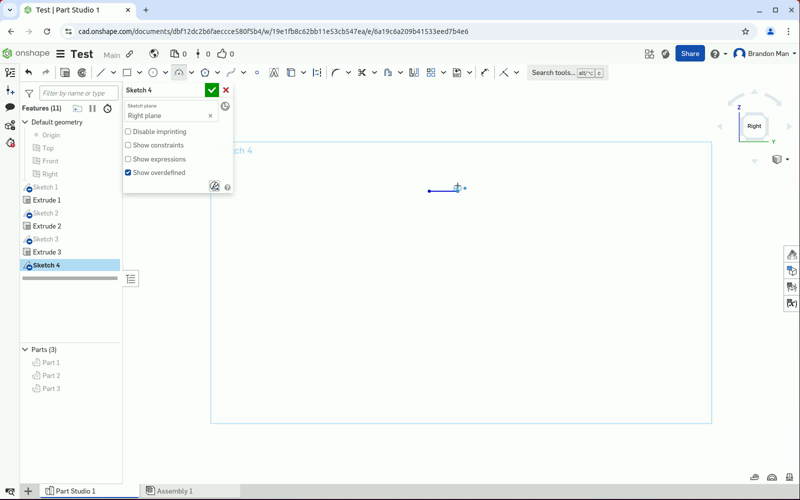
mouse_move(460, 188)
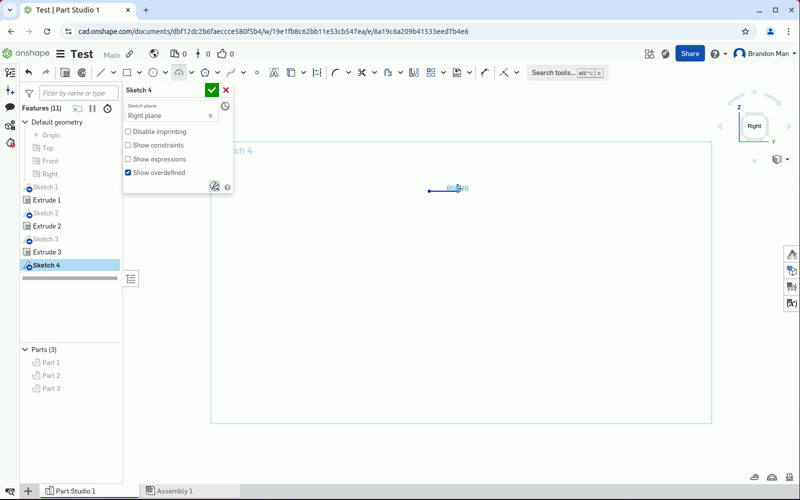
scroll(6)
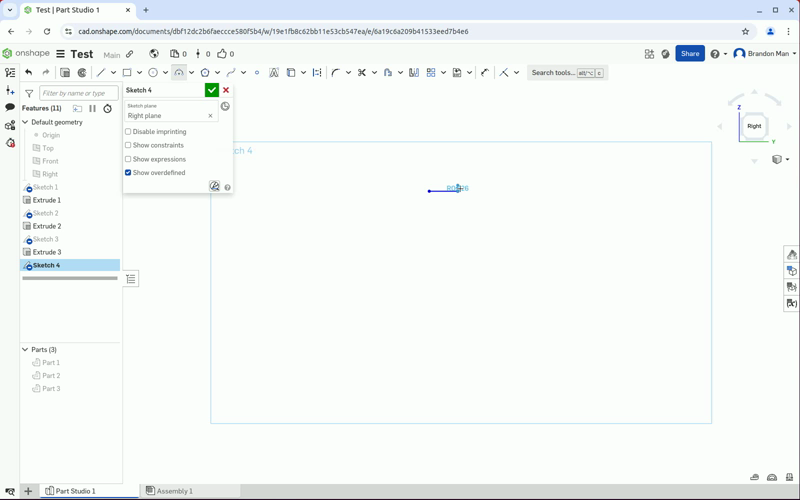
scroll(6)
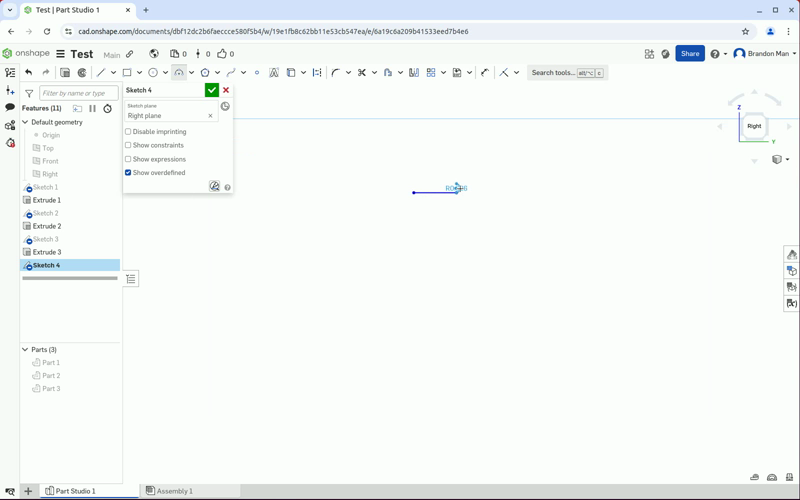
scroll(6)
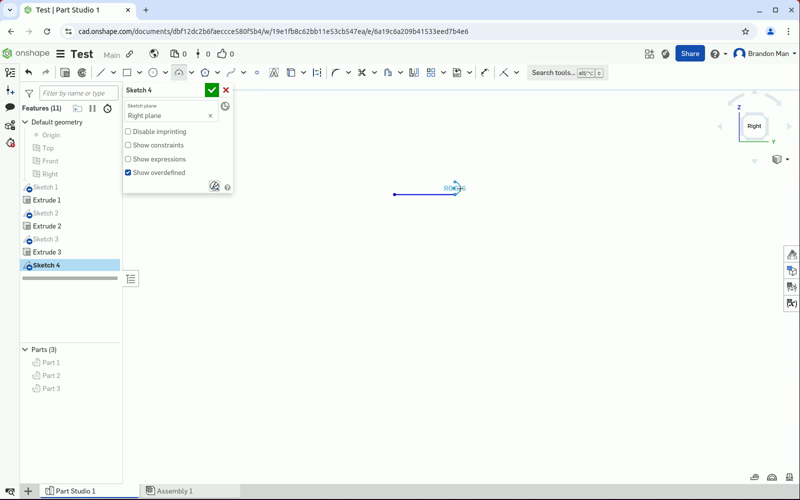
scroll(6)
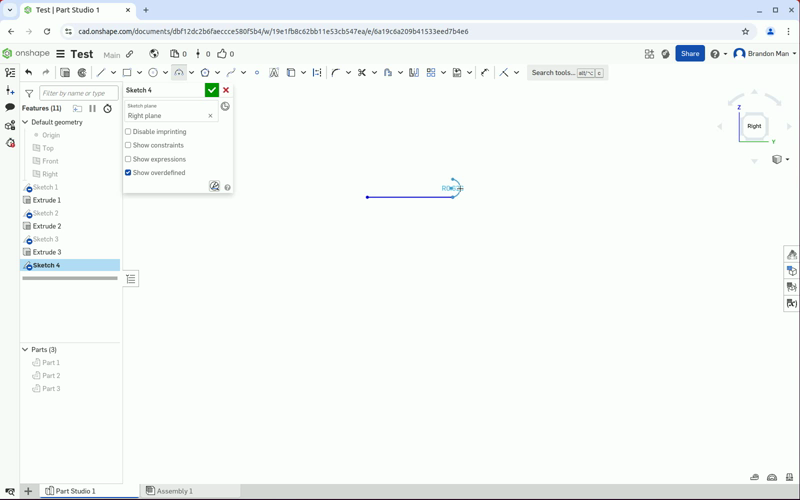
scroll(6)
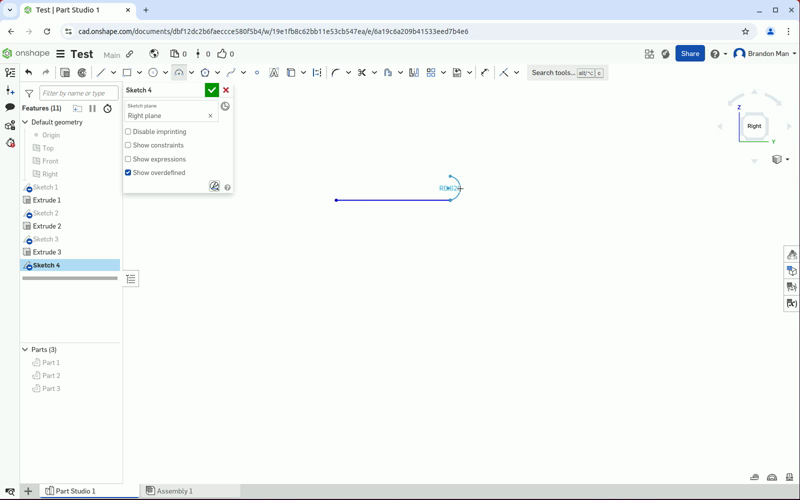
scroll(6)
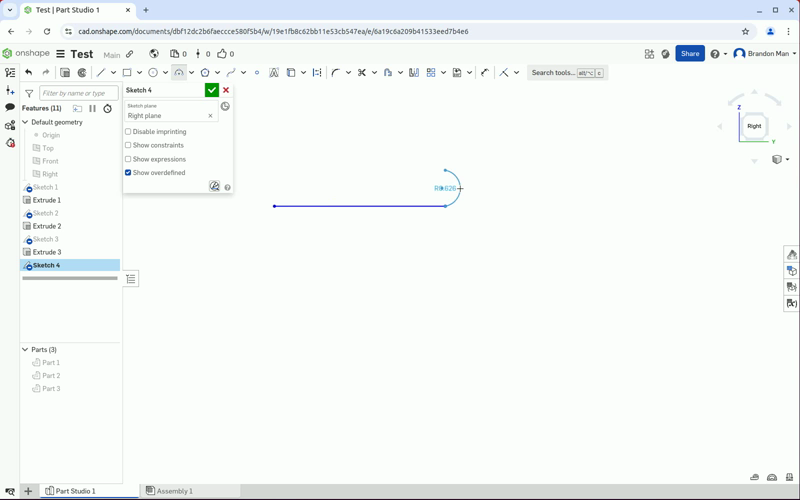
scroll(6)
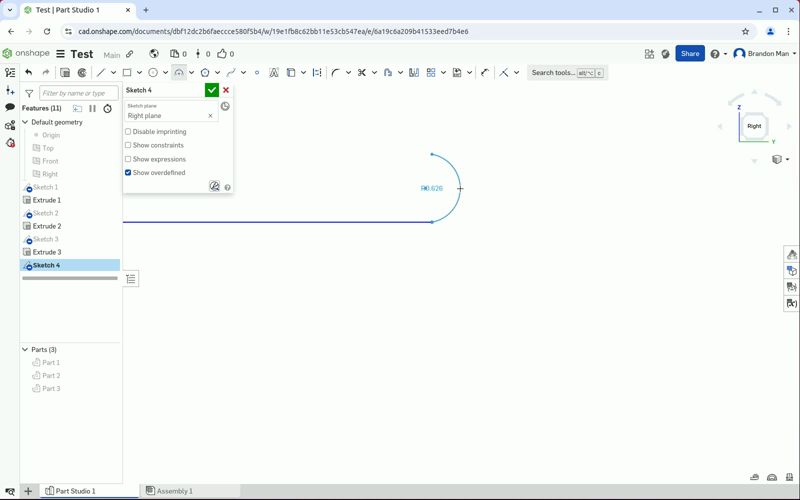
click(460, 188)
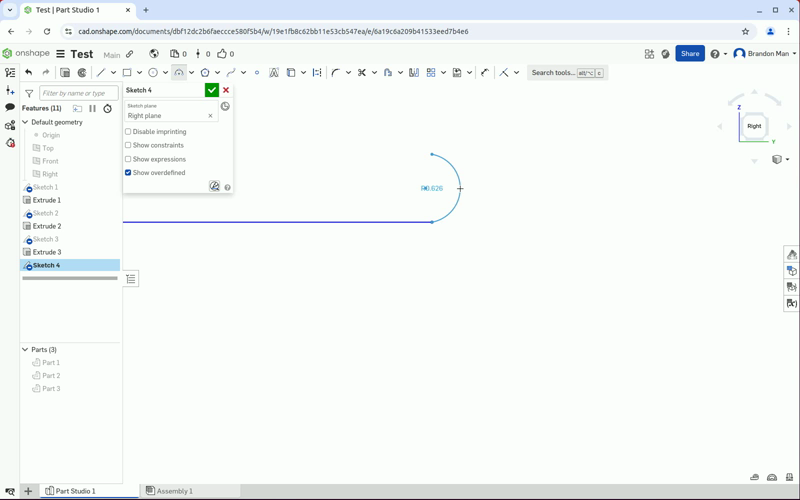
scroll(-6)
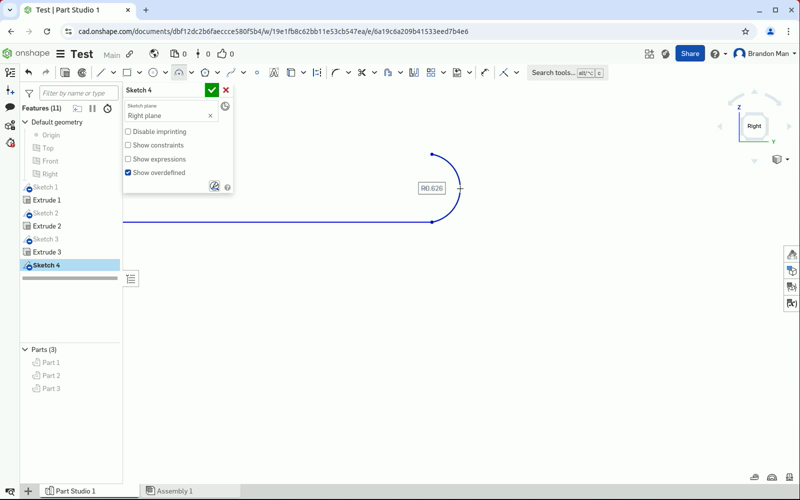
scroll(-6)
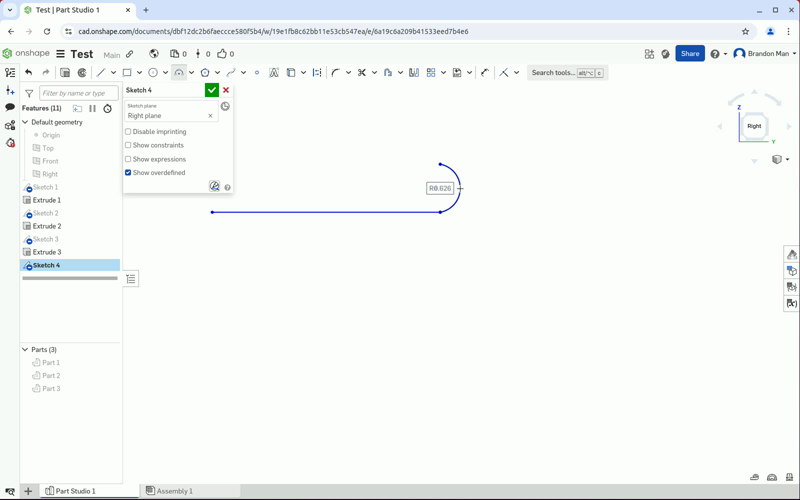
scroll(-6)
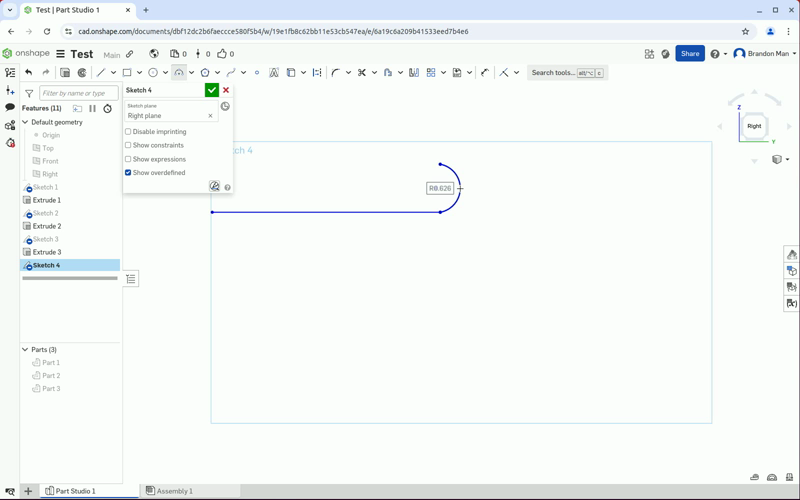
scroll(-6)
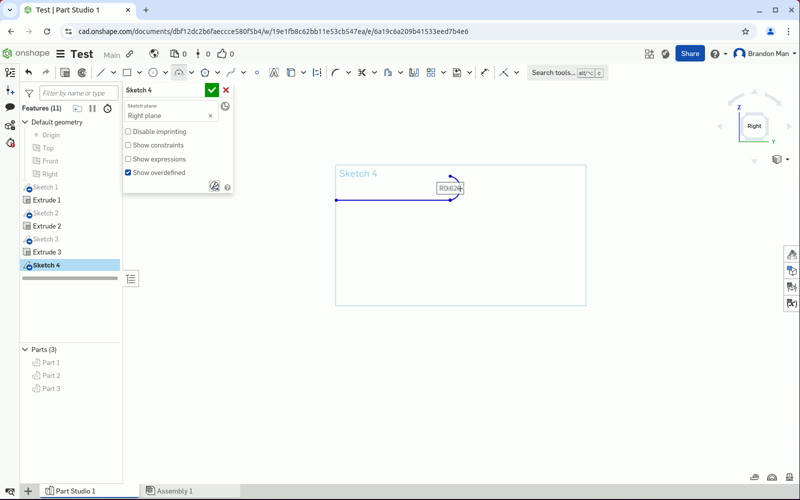
scroll(-6)
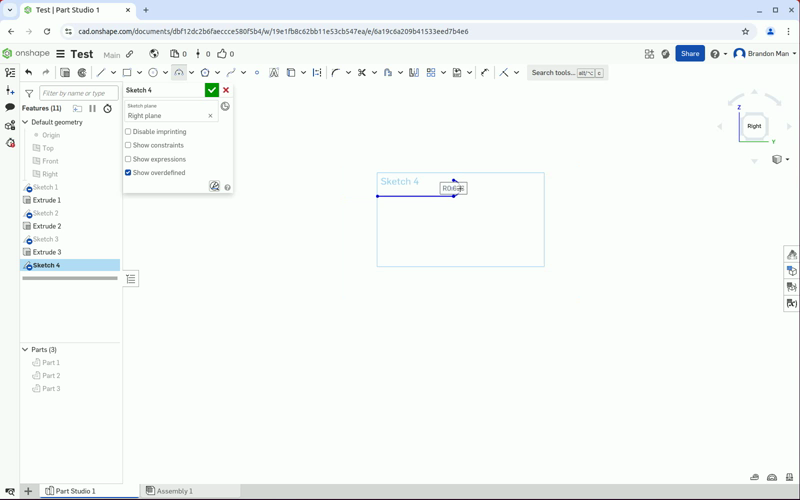
scroll(-6)
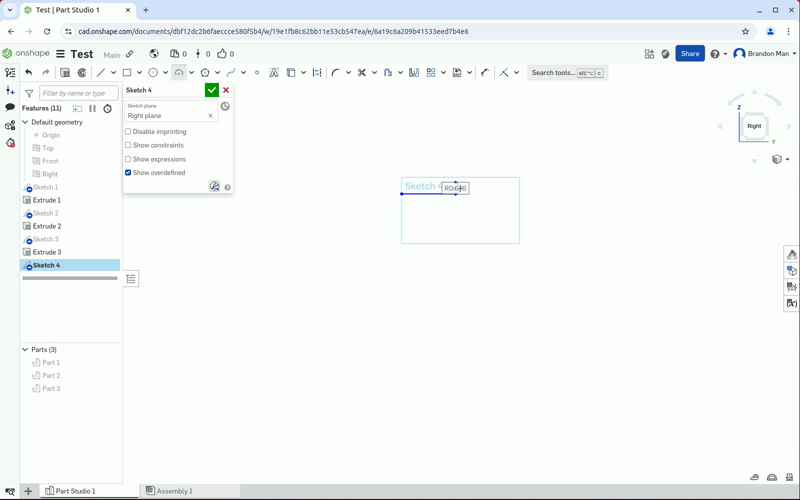
scroll(-6)
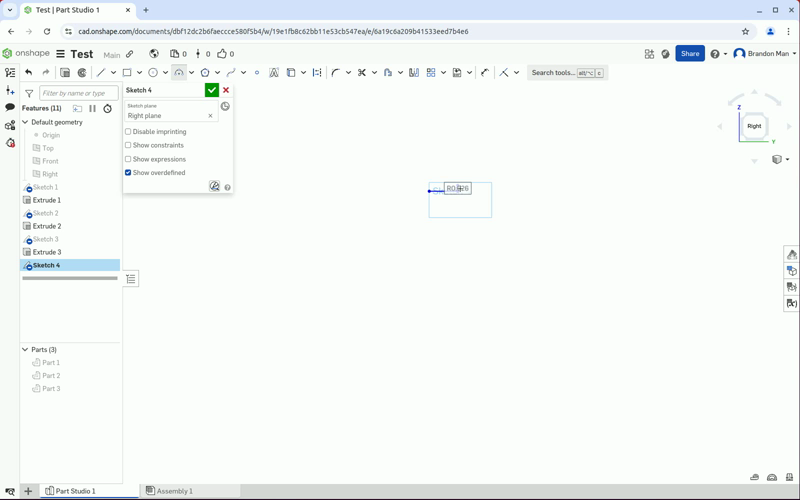
key_up(shift)
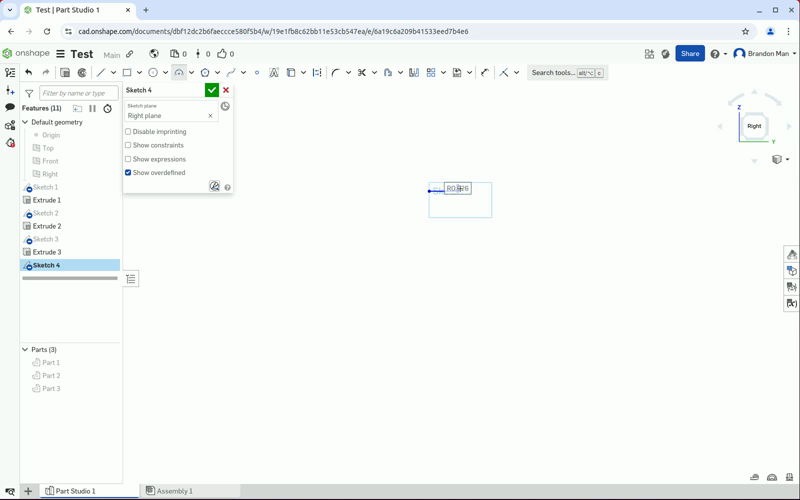
key(esc)
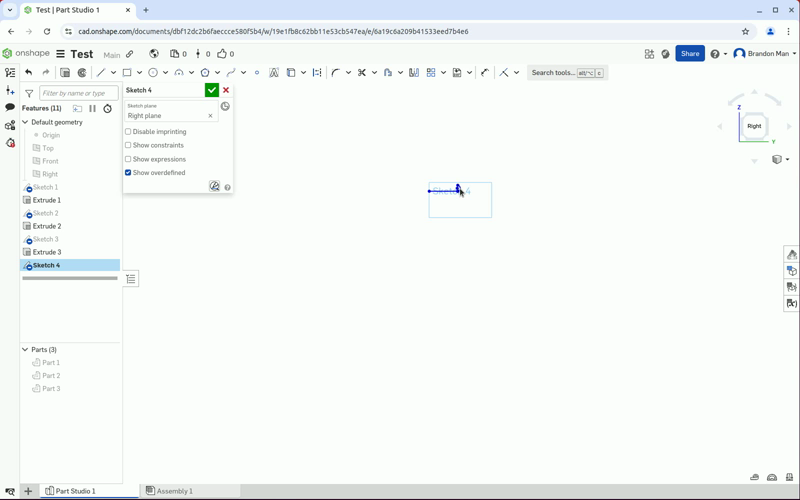
key(l)
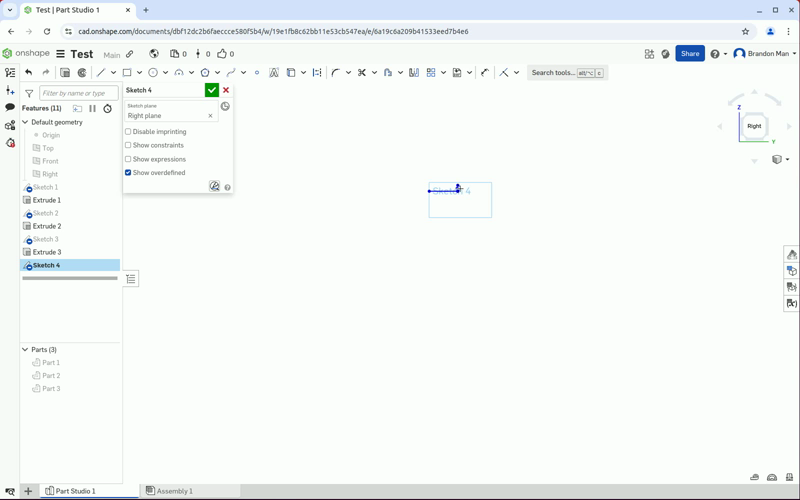
mouse_move(457, 185)
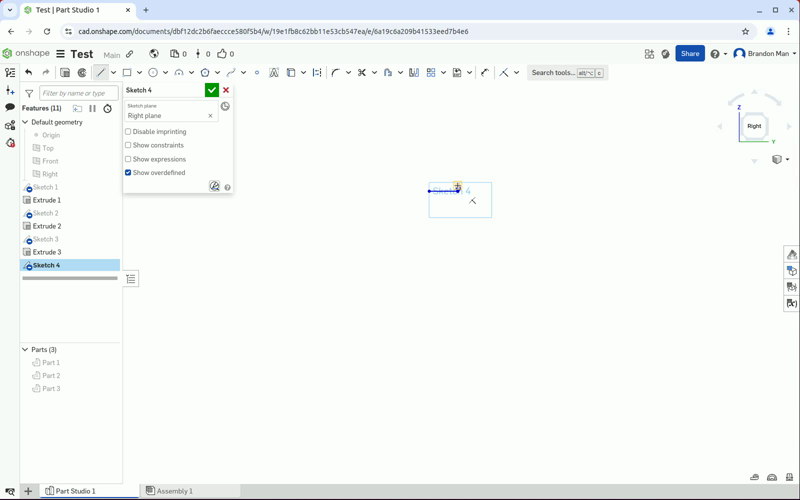
scroll(6)
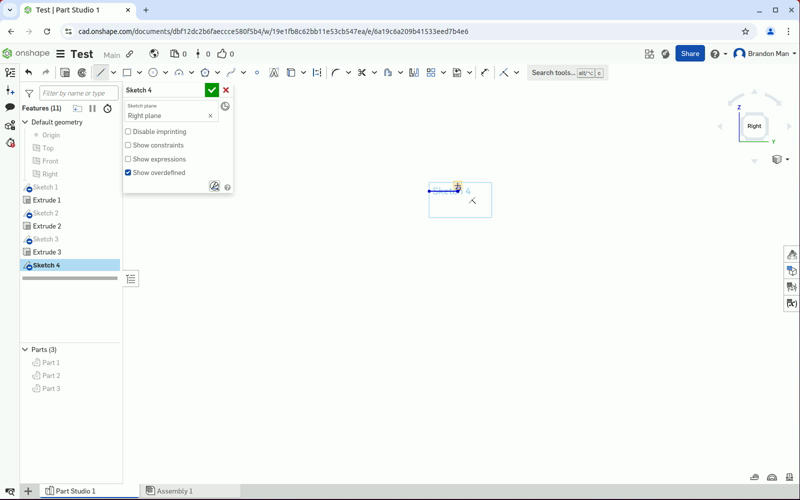
scroll(6)
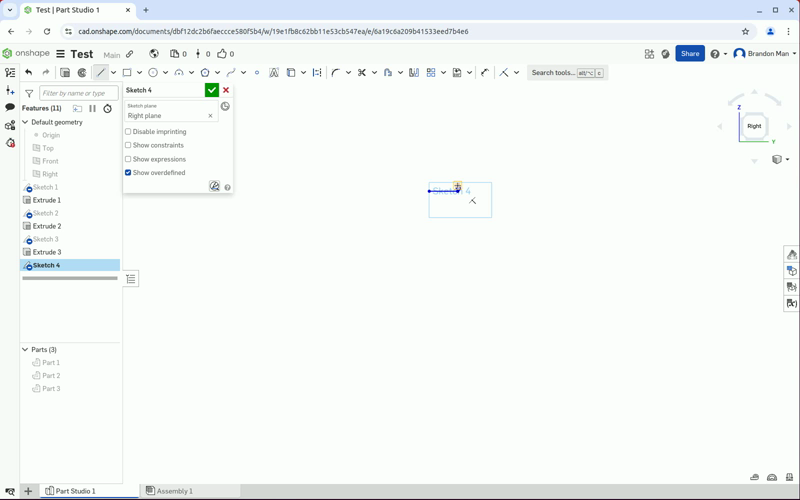
scroll(6)
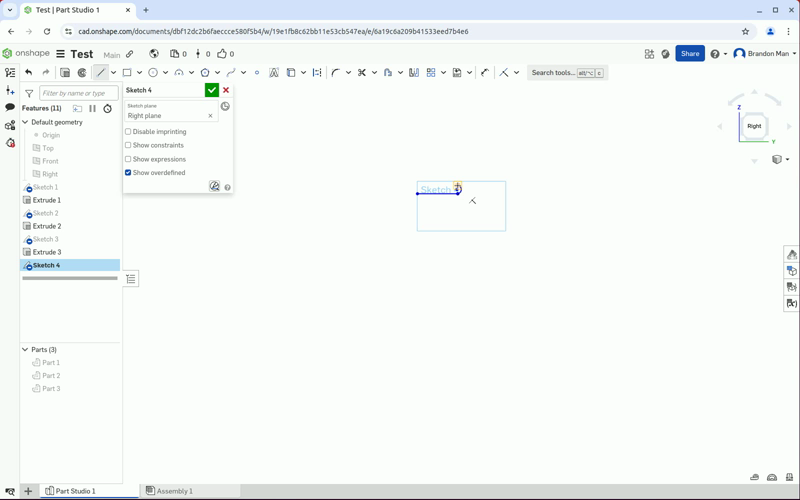
scroll(6)
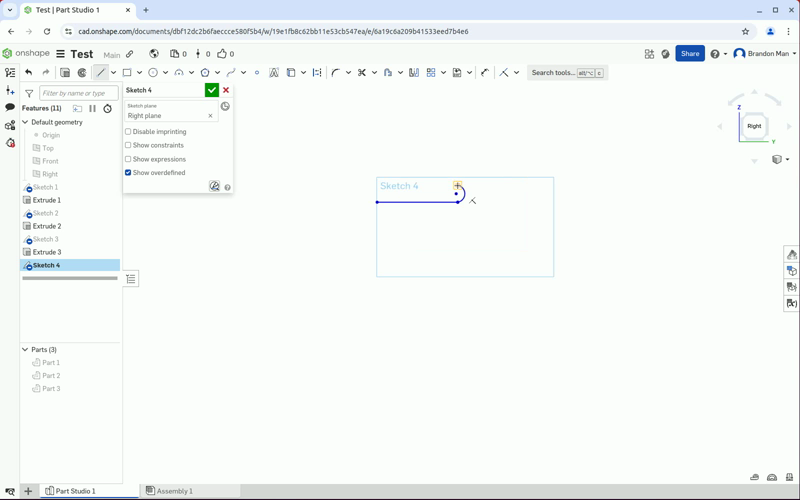
scroll(6)
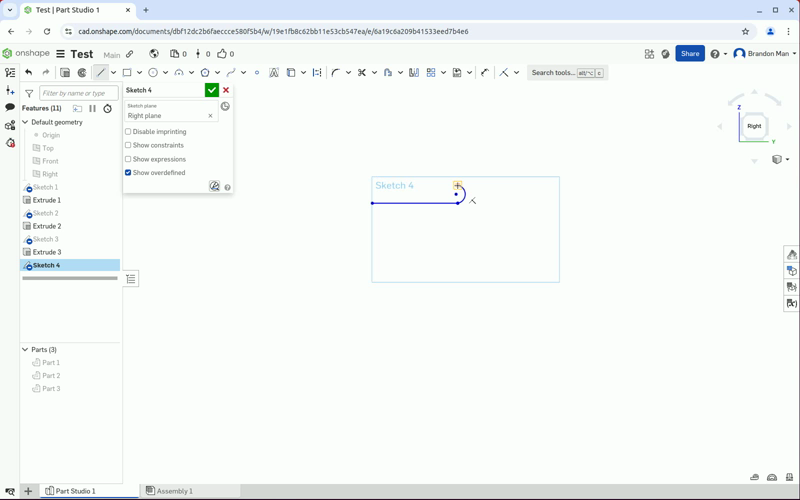
scroll(6)
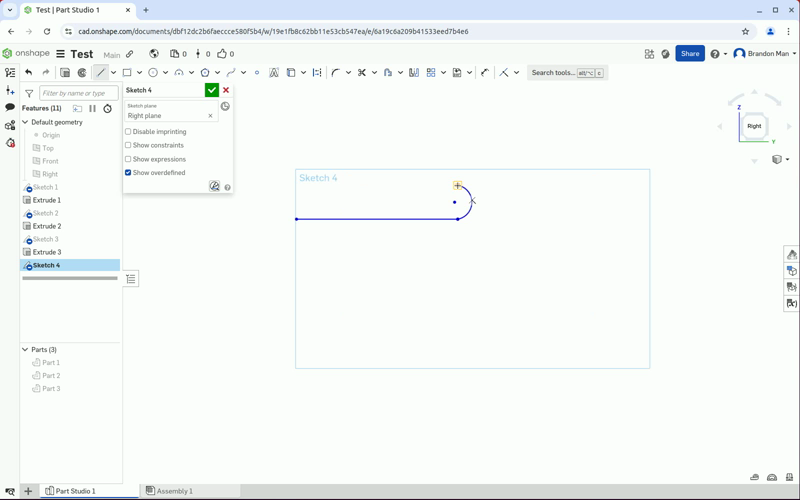
scroll(6)
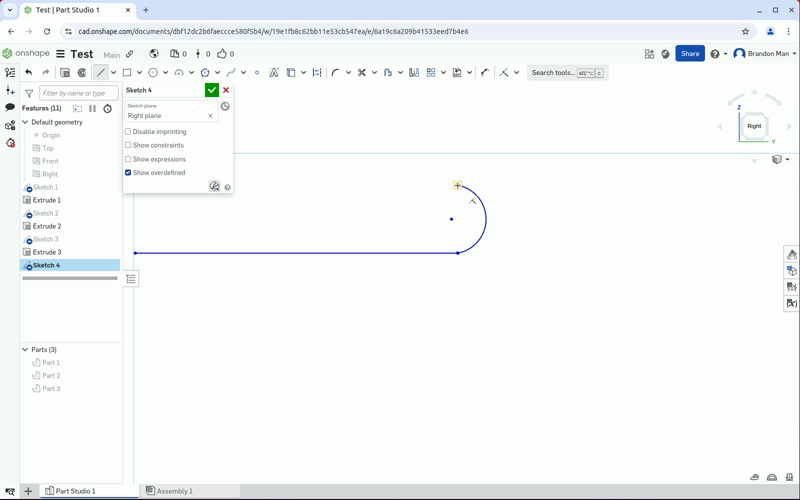
click(457, 185)
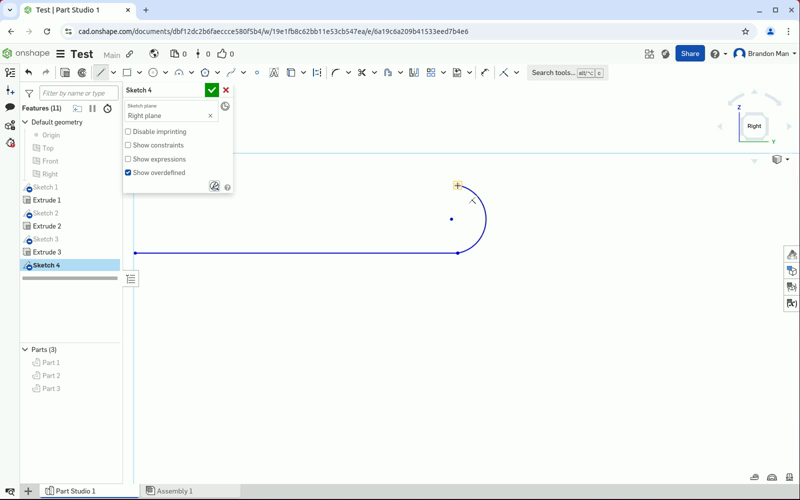
scroll(-6)
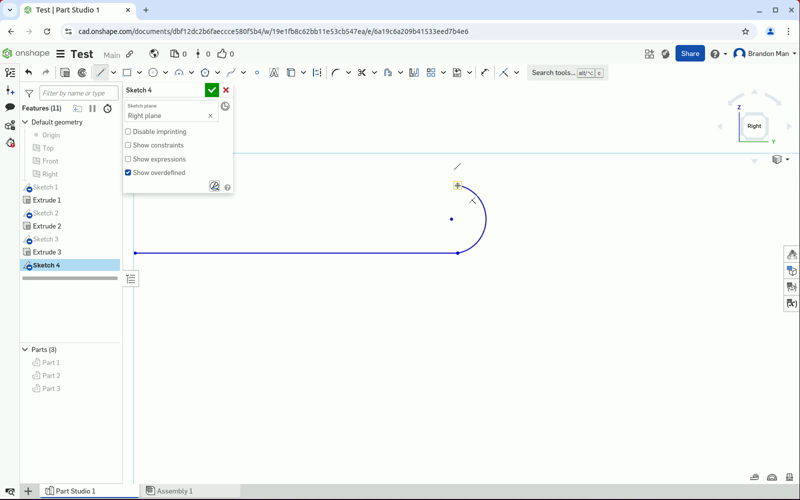
scroll(-6)
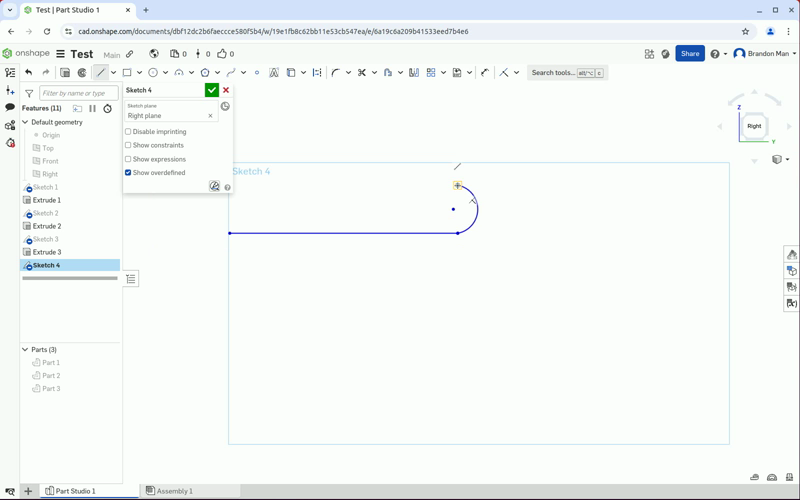
scroll(-6)
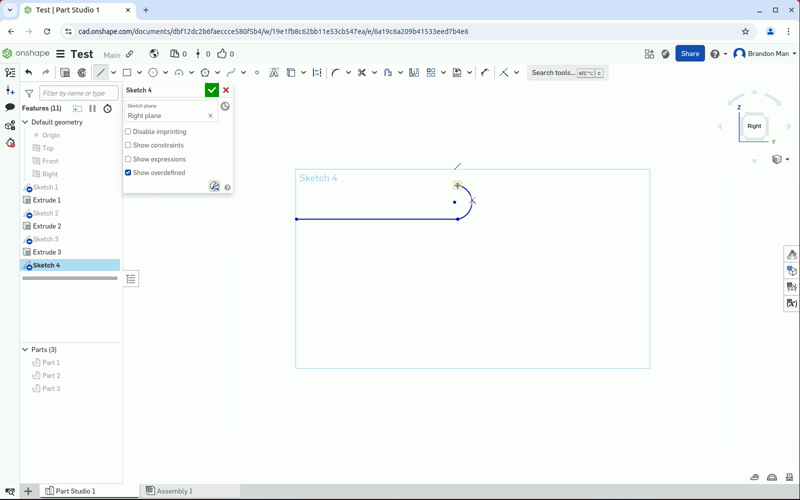
scroll(-6)
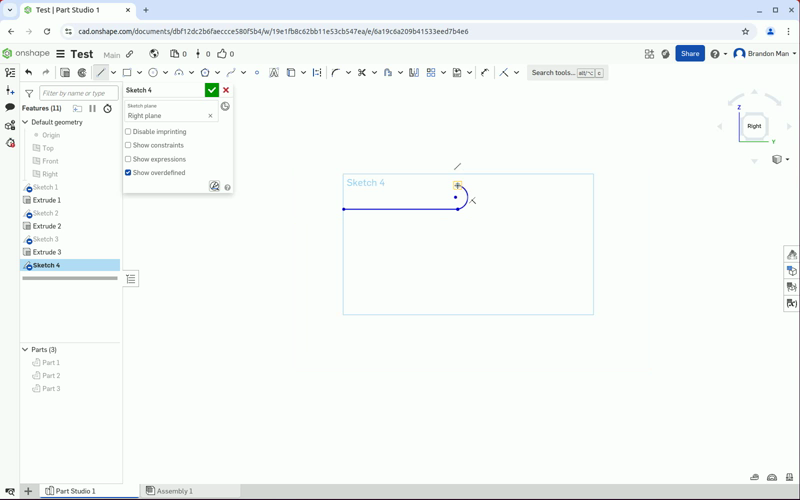
scroll(-6)
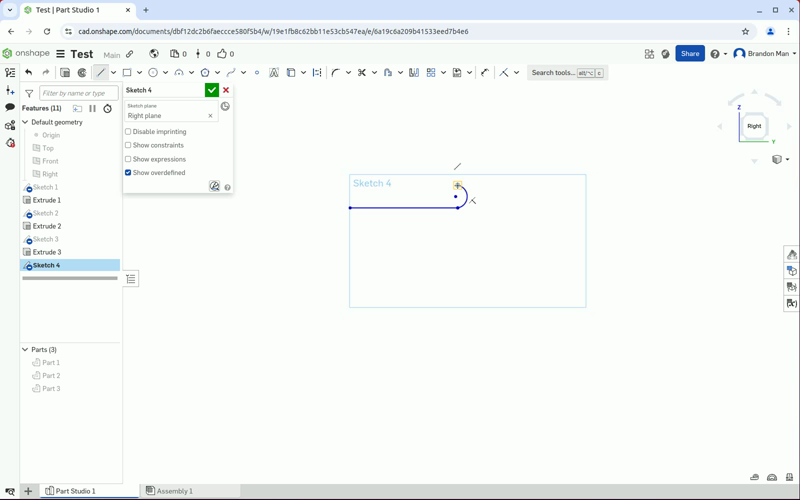
scroll(-6)
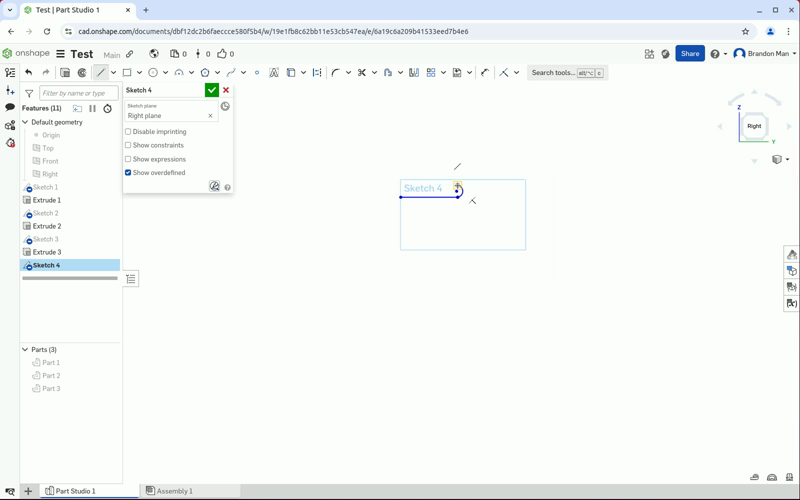
scroll(-6)
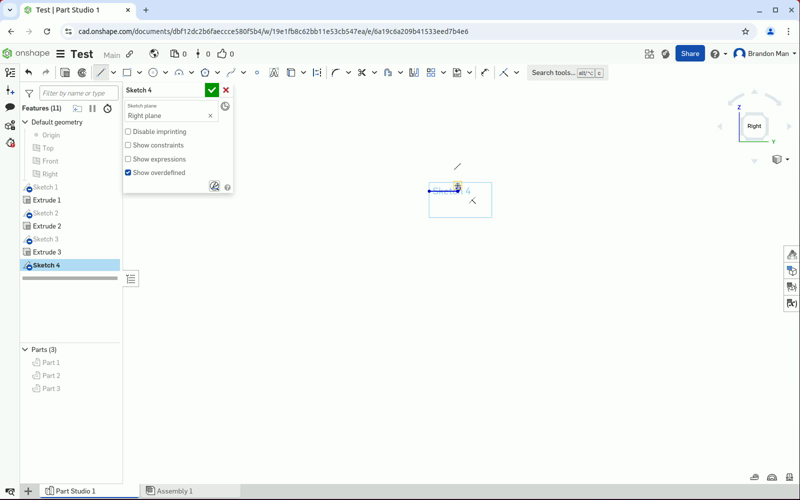
key_down(shift)
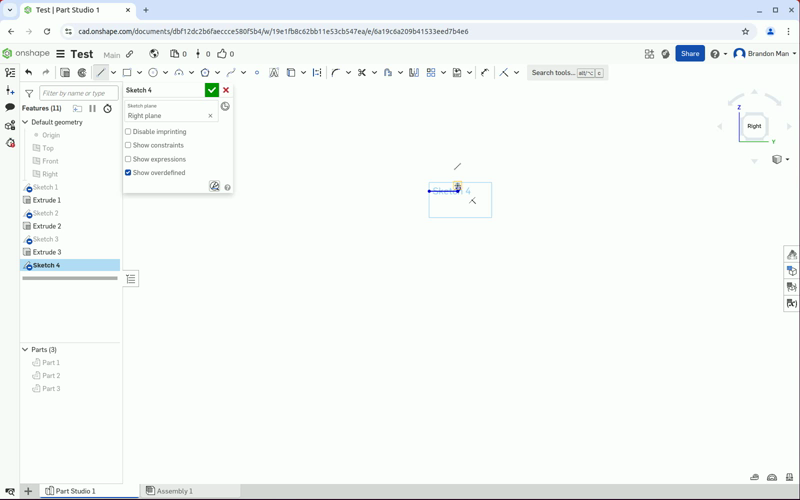
mouse_move(487, 185)
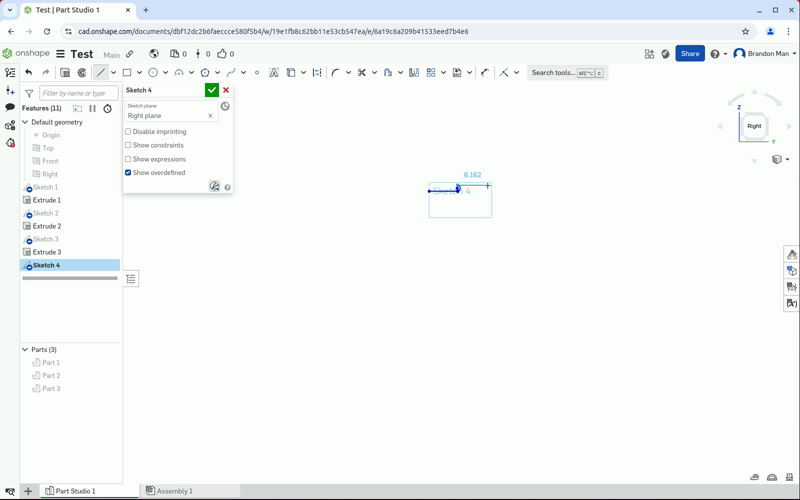
mouse_move(451, 185)
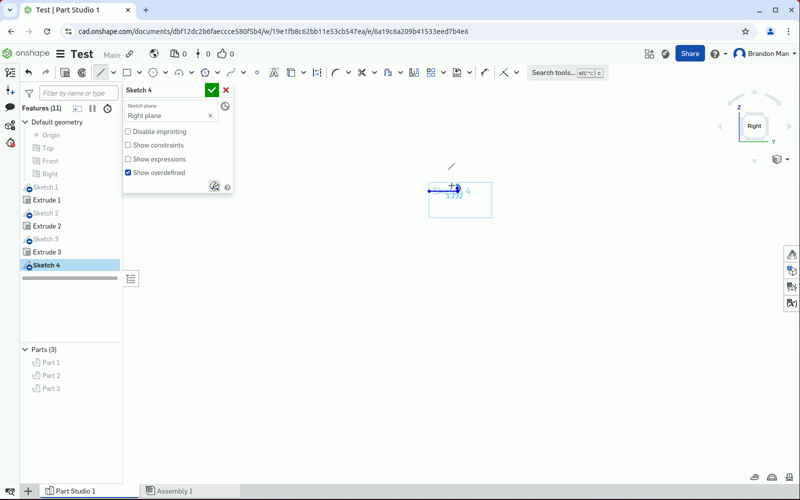
scroll(6)
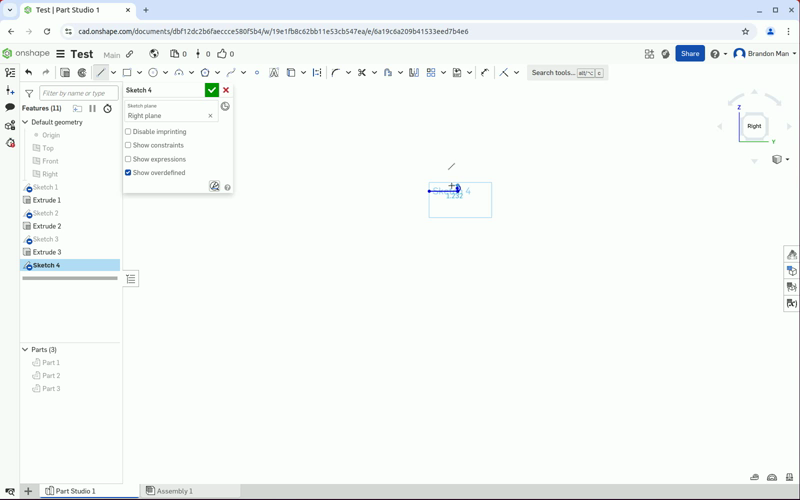
scroll(6)
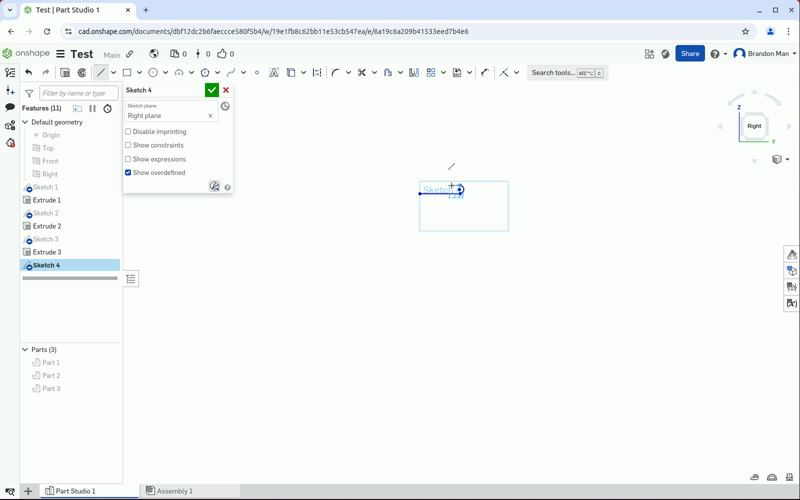
scroll(6)
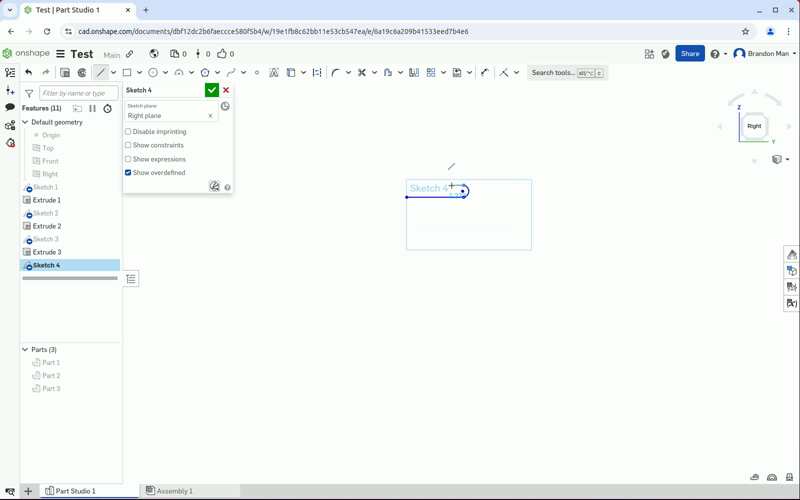
scroll(6)
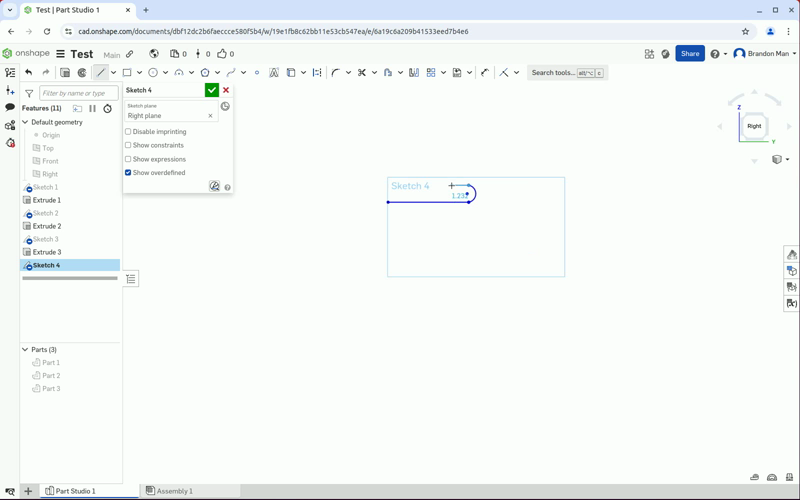
scroll(6)
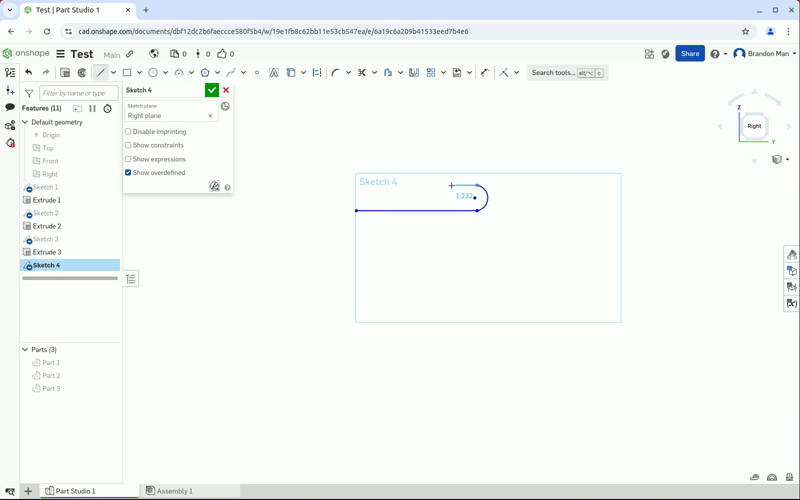
scroll(6)
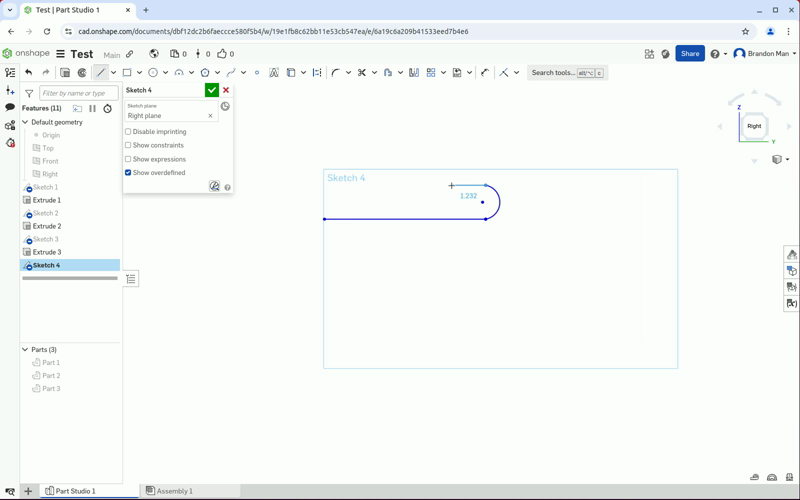
scroll(6)
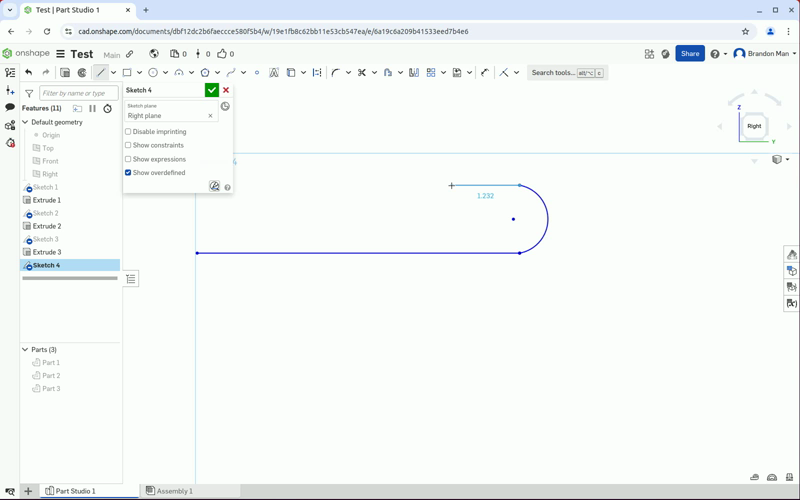
click(451, 185)
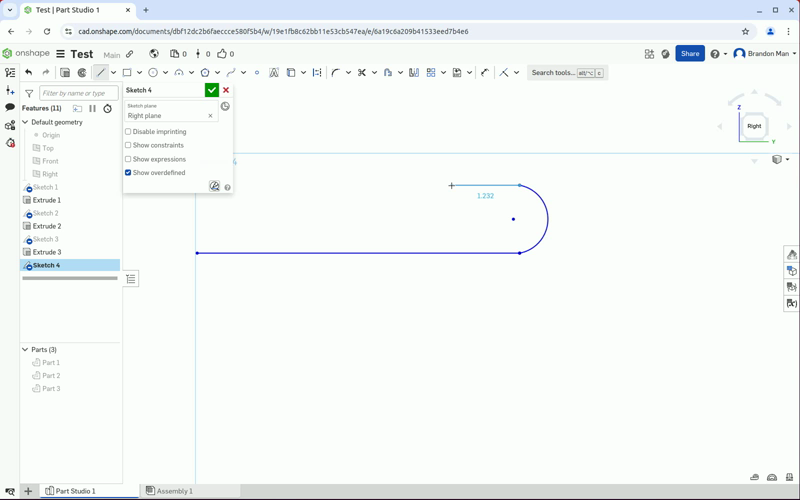
scroll(-6)
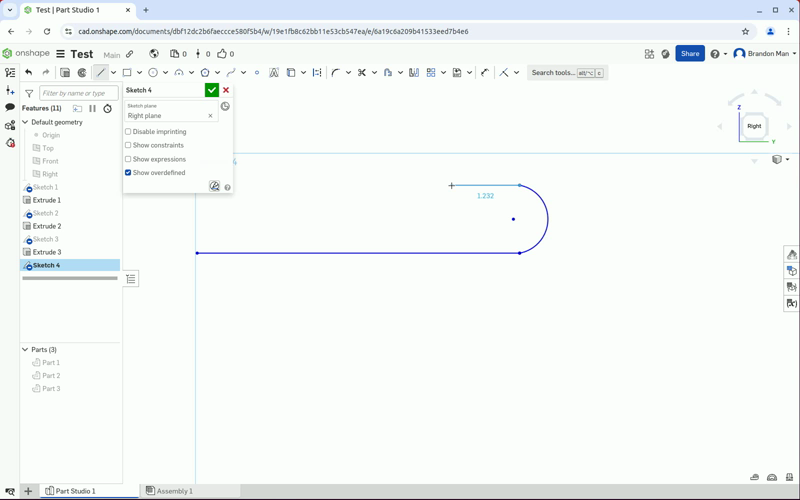
scroll(-6)
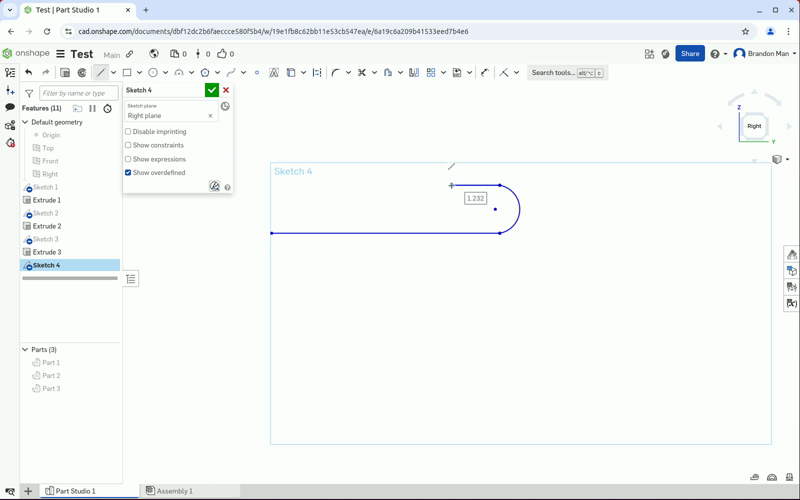
scroll(-6)
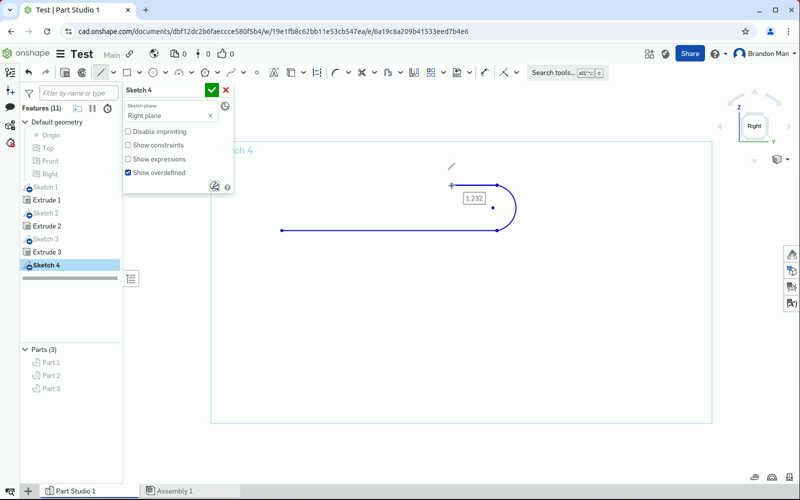
scroll(-6)
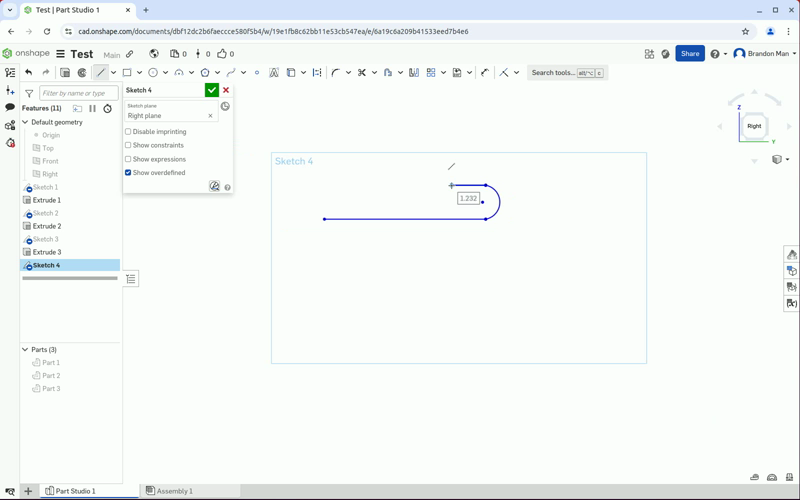
scroll(-6)
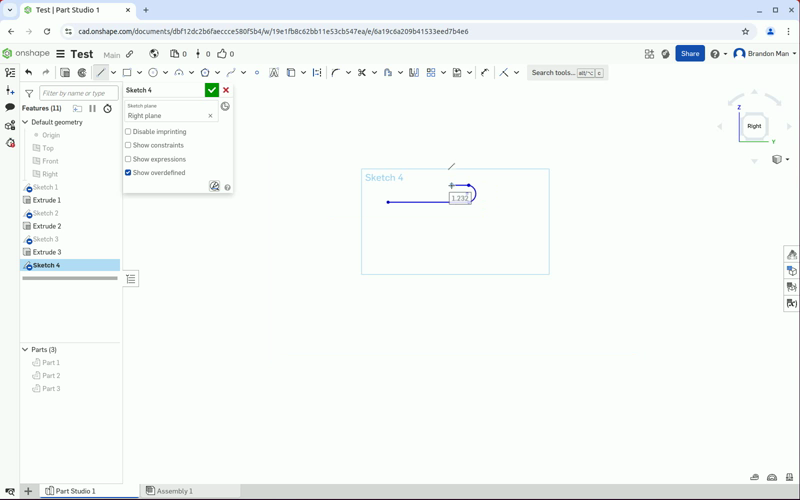
scroll(-6)
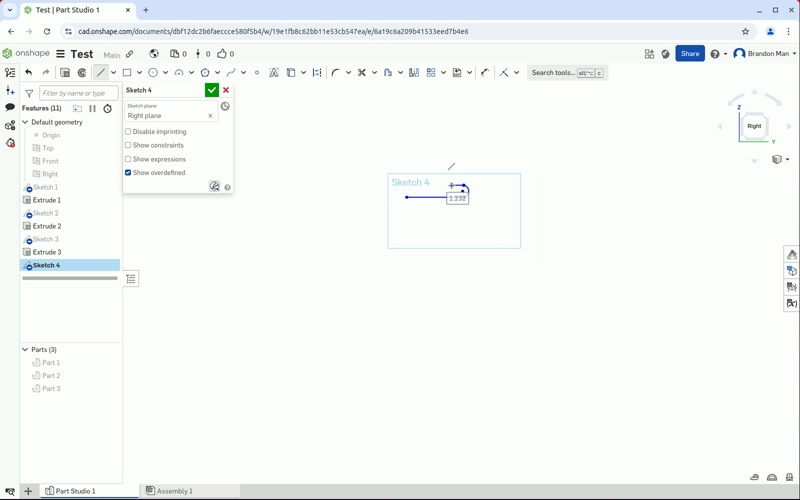
scroll(-6)
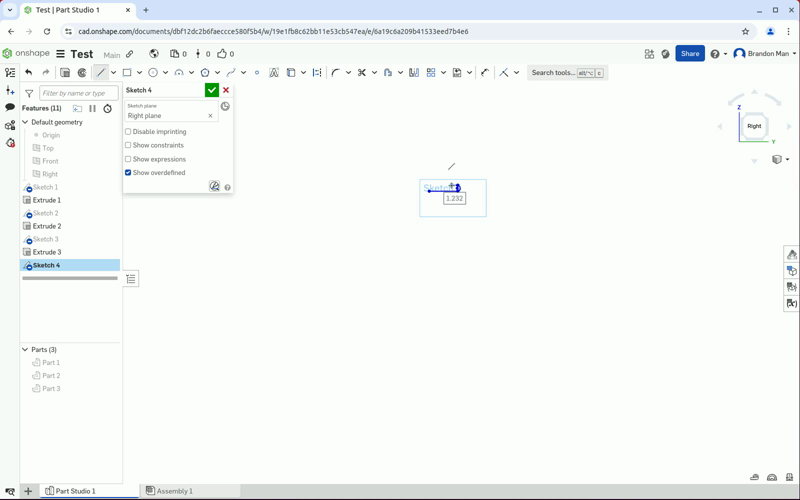
key_up(shift)
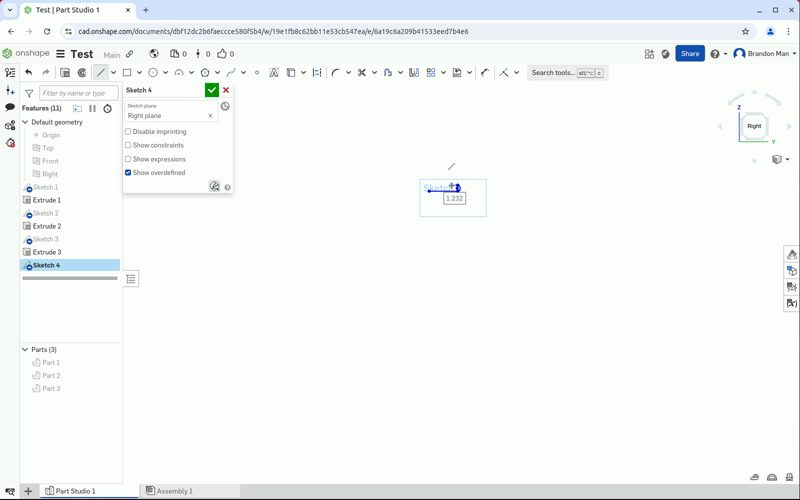
key_down(shift)
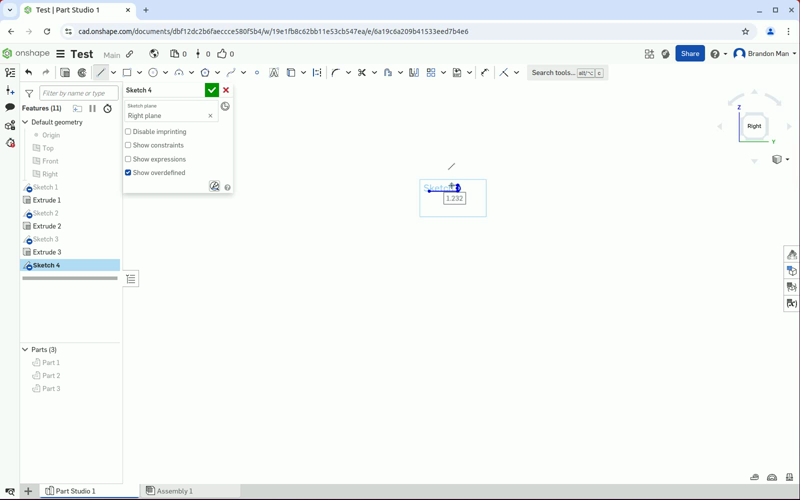
mouse_move(481, 185)
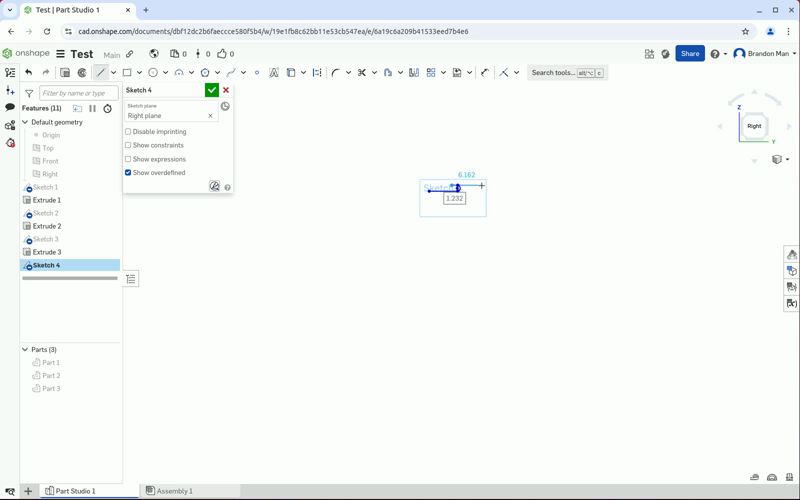
mouse_move(429, 185)
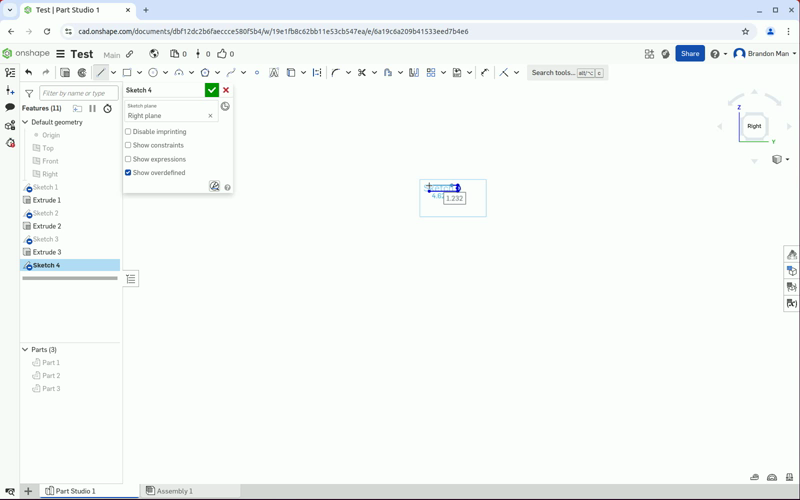
click(429, 185)
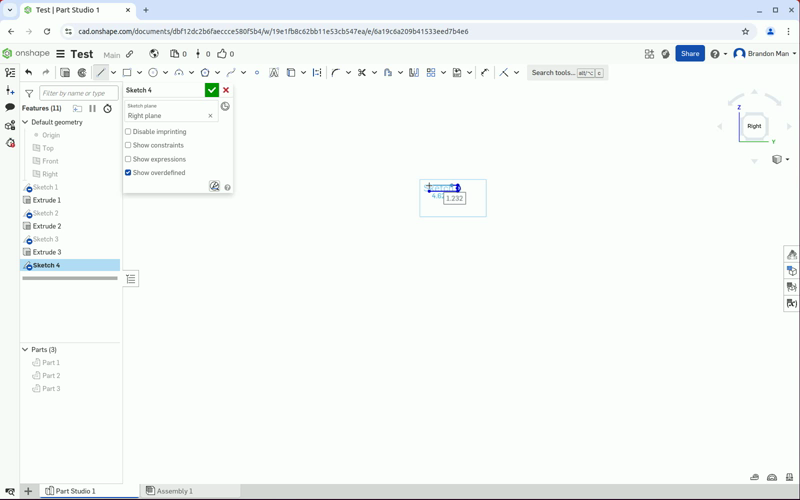
key_up(shift)
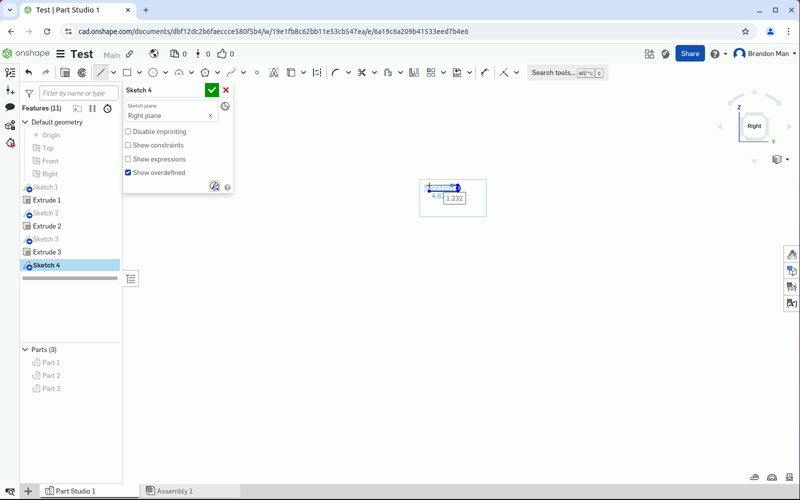
mouse_move(459, 185)
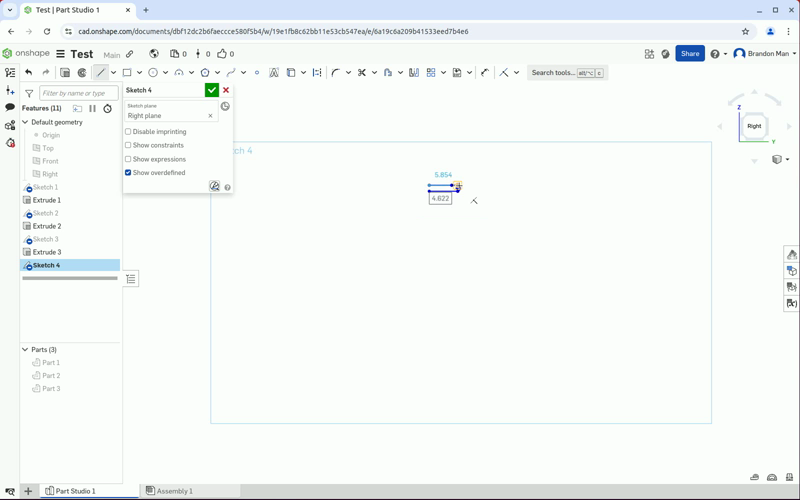
key_down(shift)
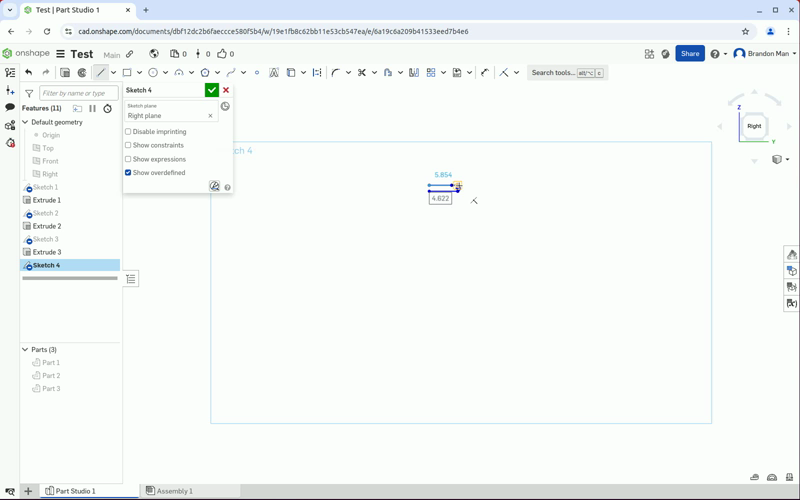
mouse_move(429, 191)
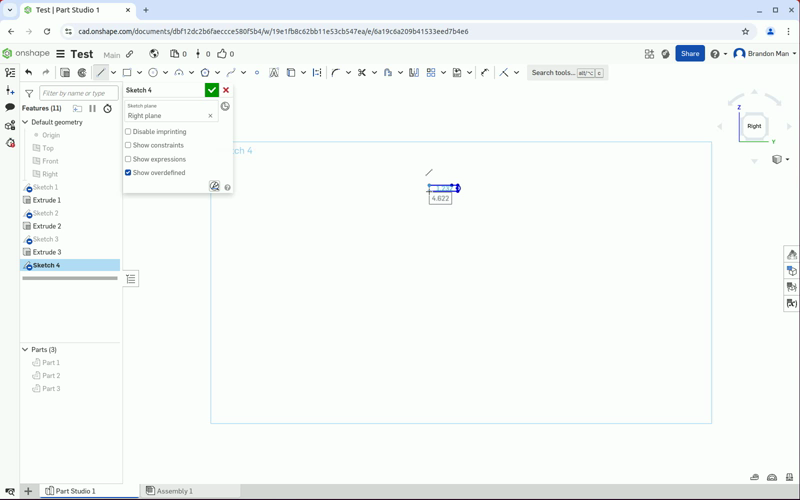
scroll(6)
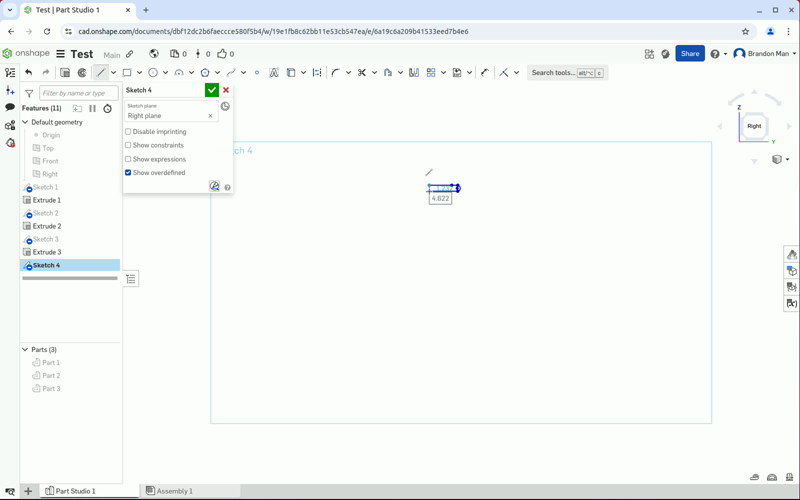
scroll(6)
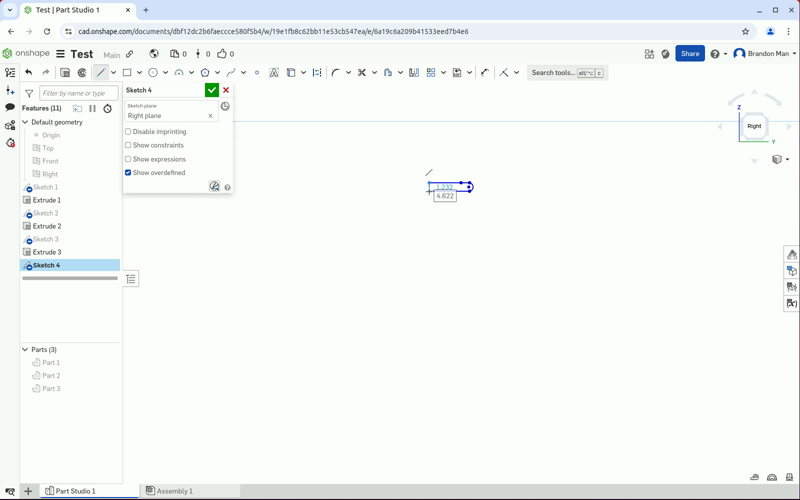
scroll(6)
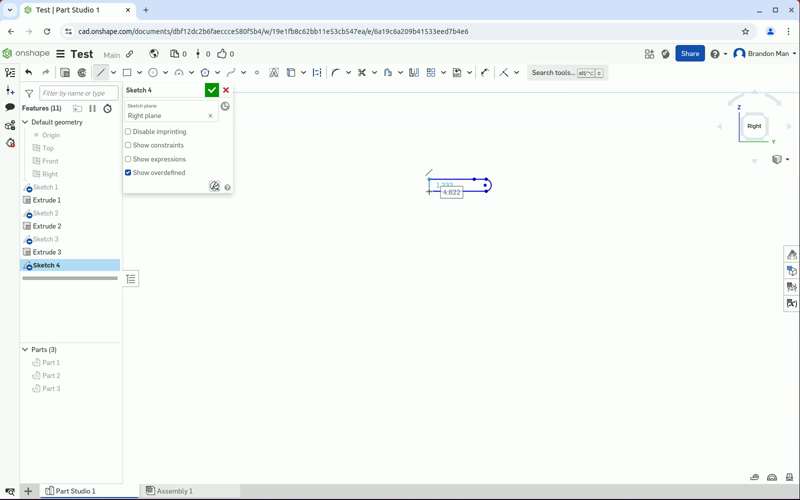
scroll(6)
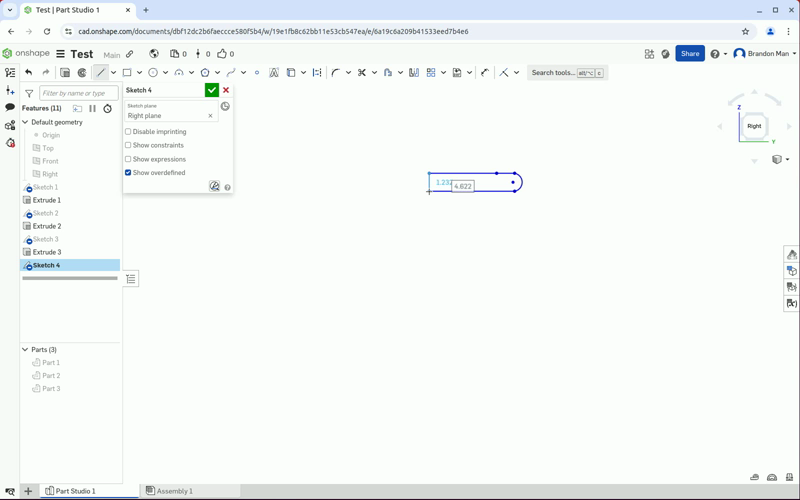
scroll(6)
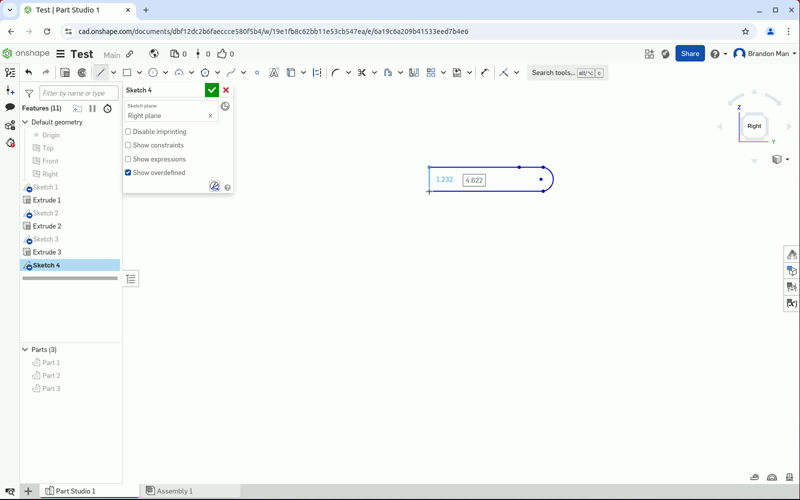
scroll(6)
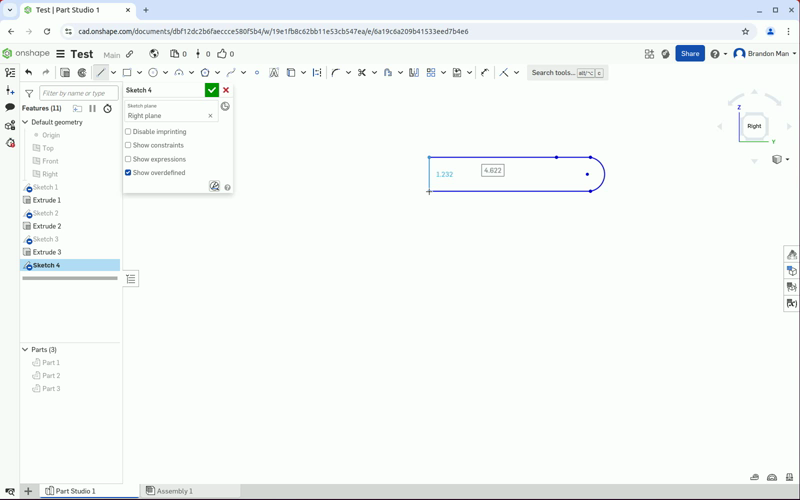
scroll(6)
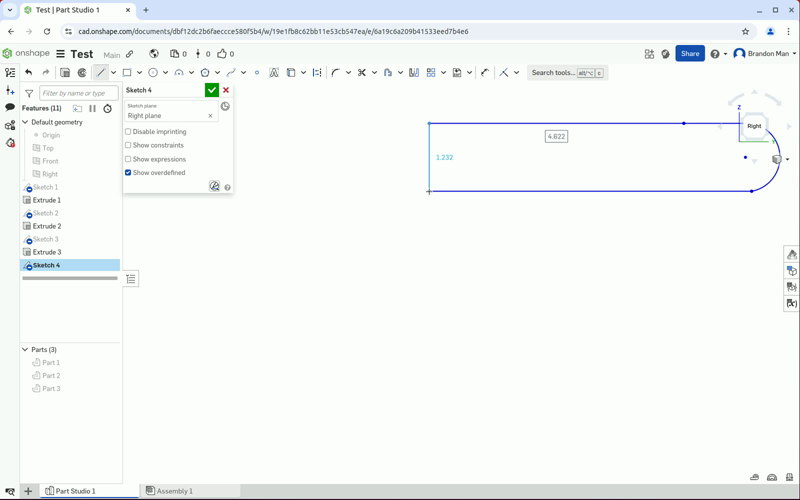
key_up(shift)
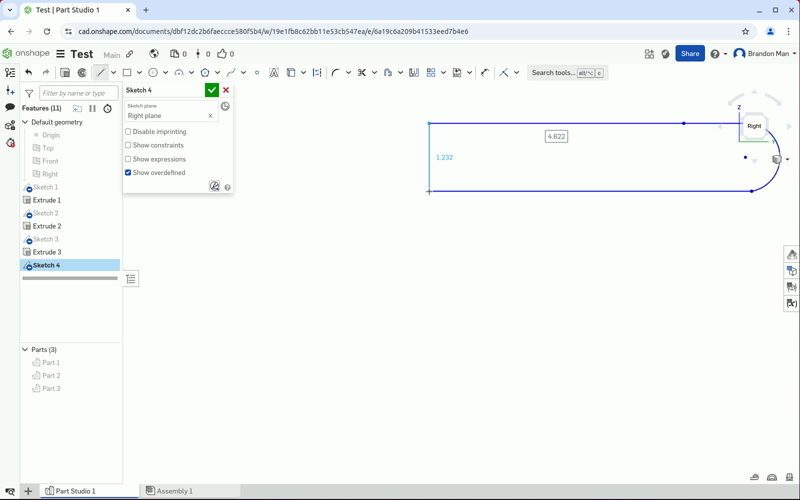
click(429, 191)
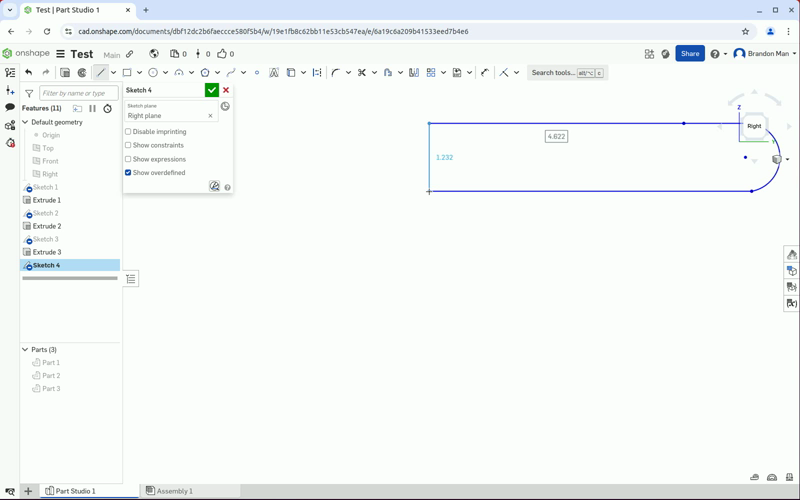
scroll(-6)
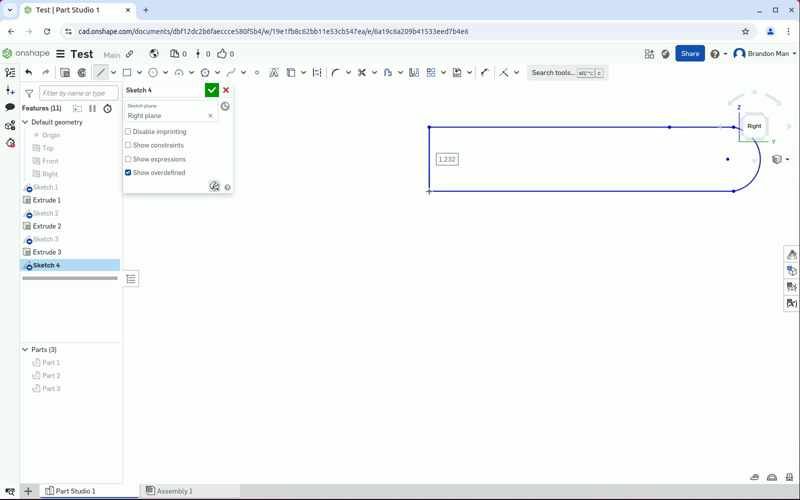
scroll(-6)
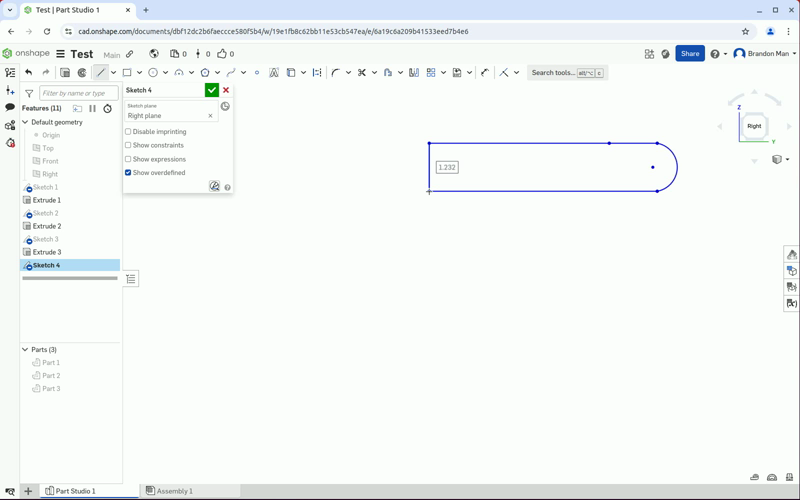
scroll(-6)
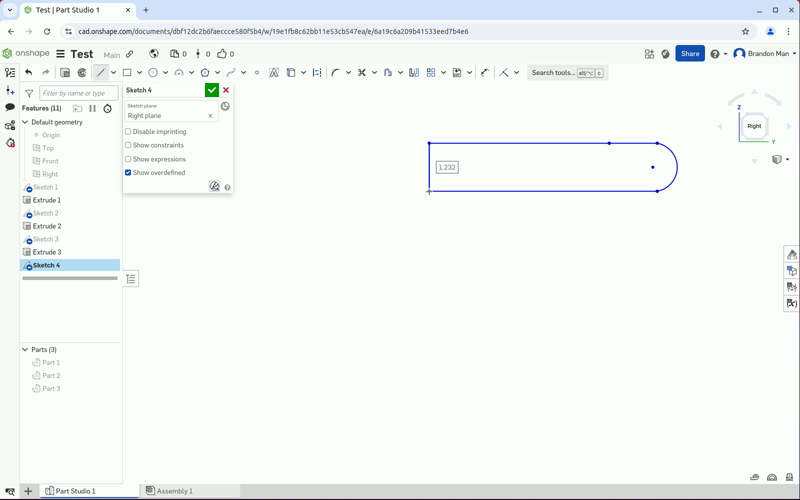
scroll(-6)
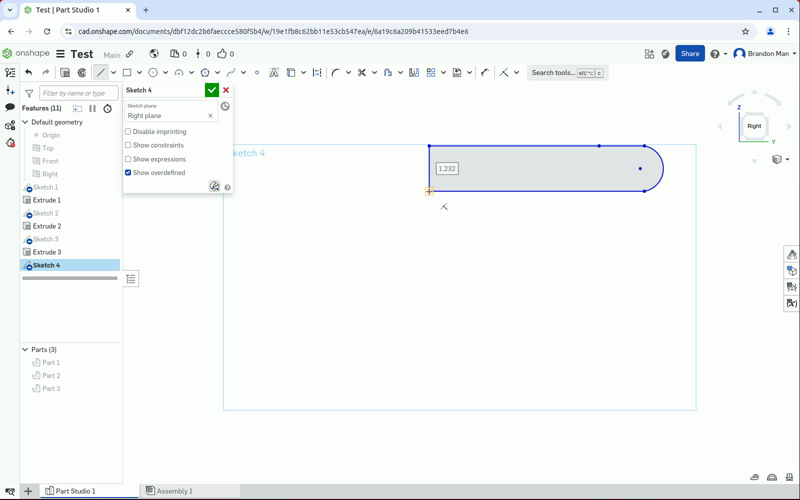
scroll(-6)
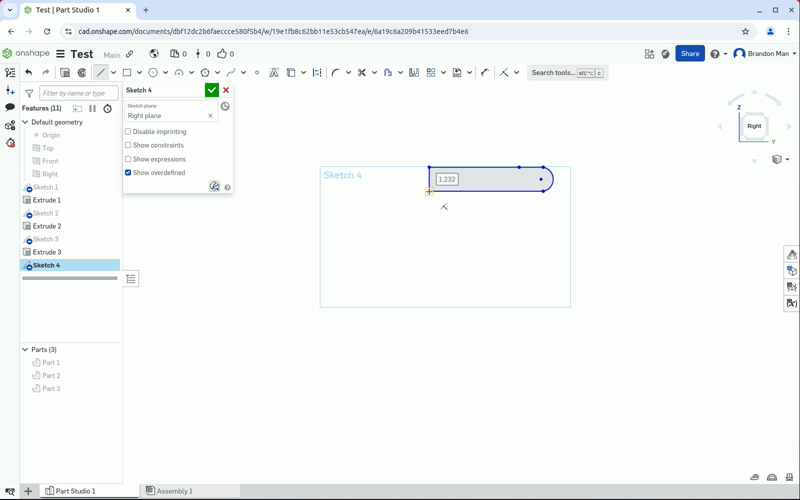
scroll(-6)
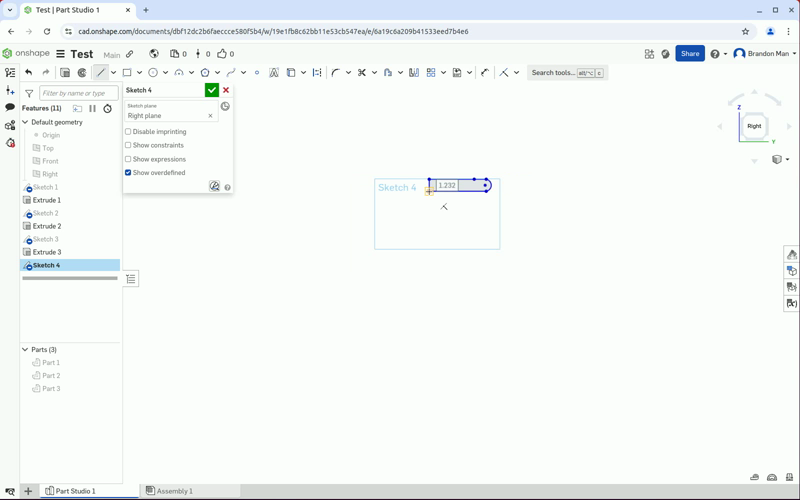
scroll(-6)
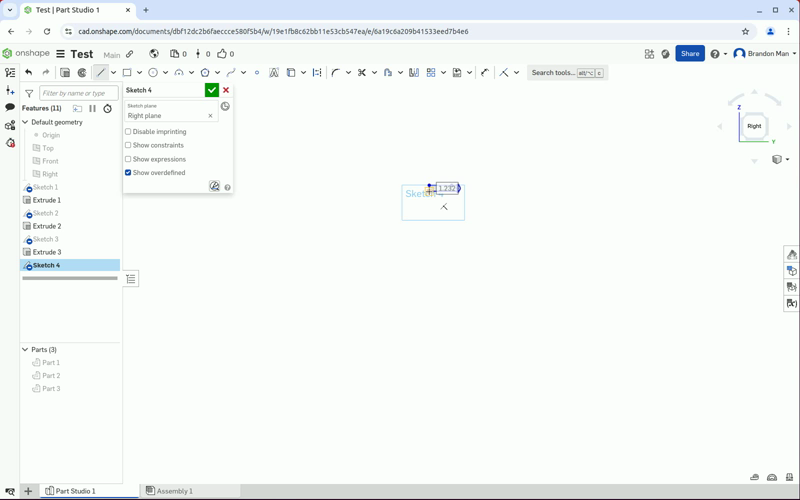
key(esc)
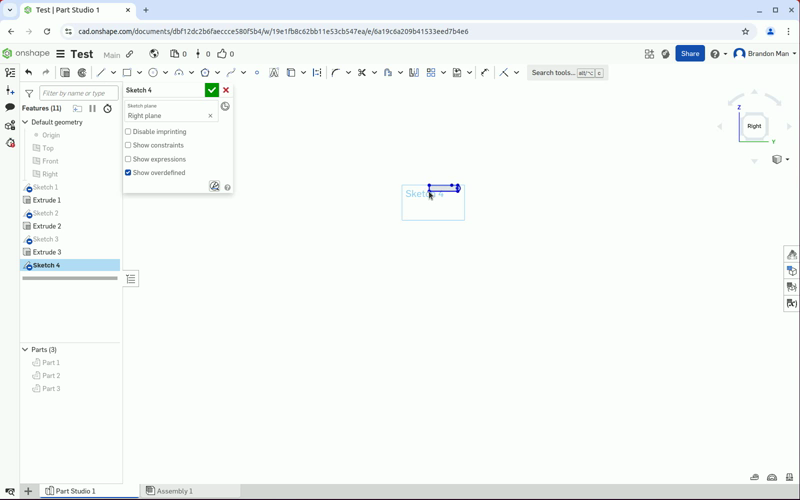
mouse_move(435, 187)
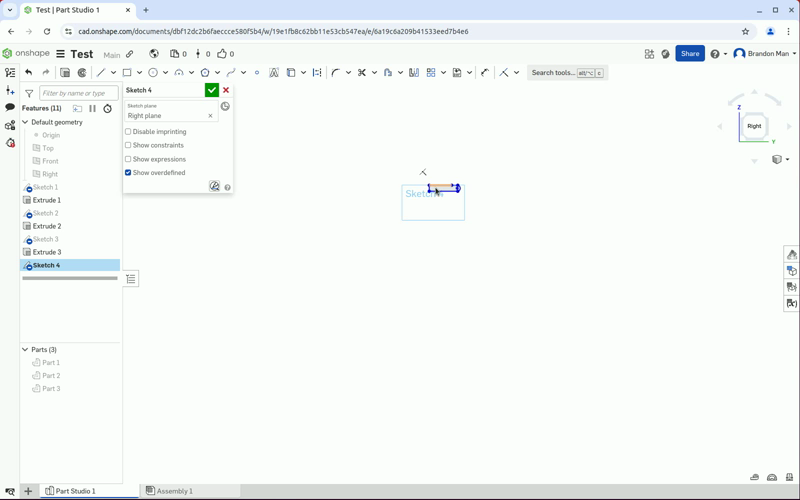
scroll(6)
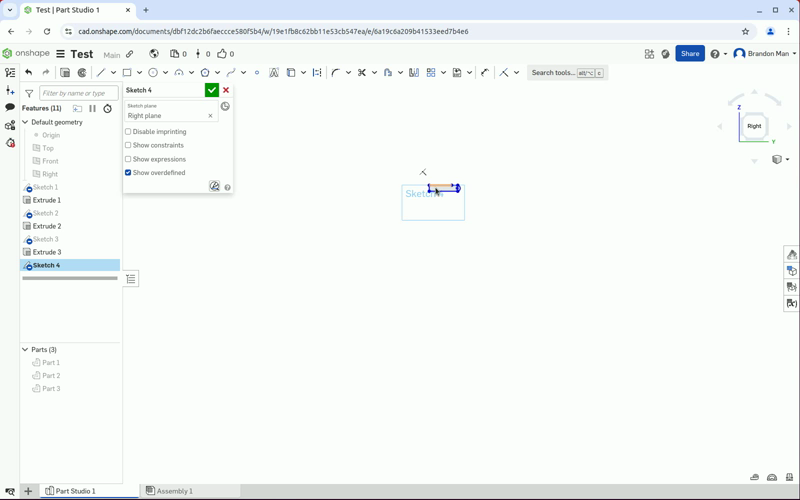
scroll(6)
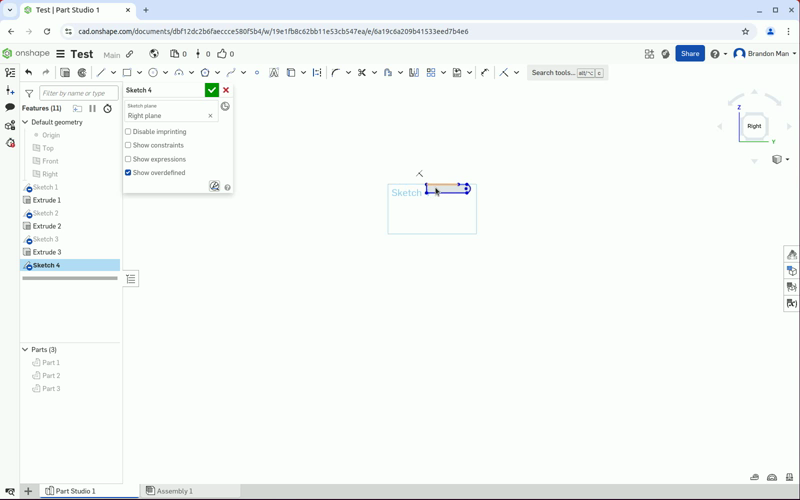
scroll(6)
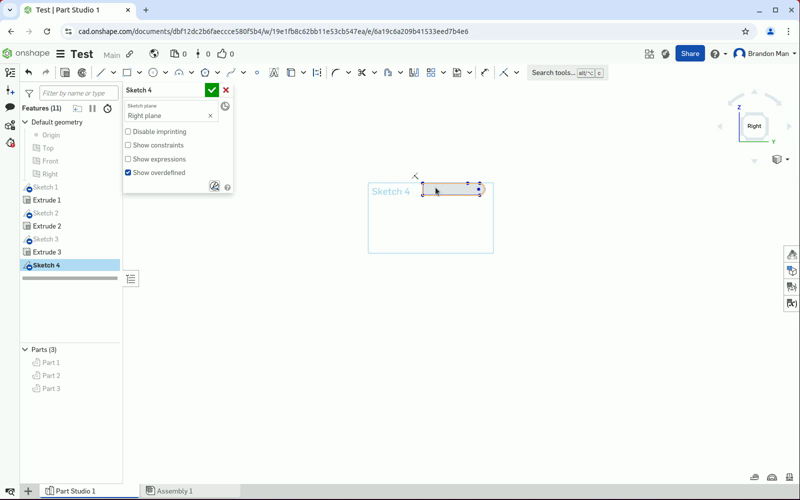
scroll(6)
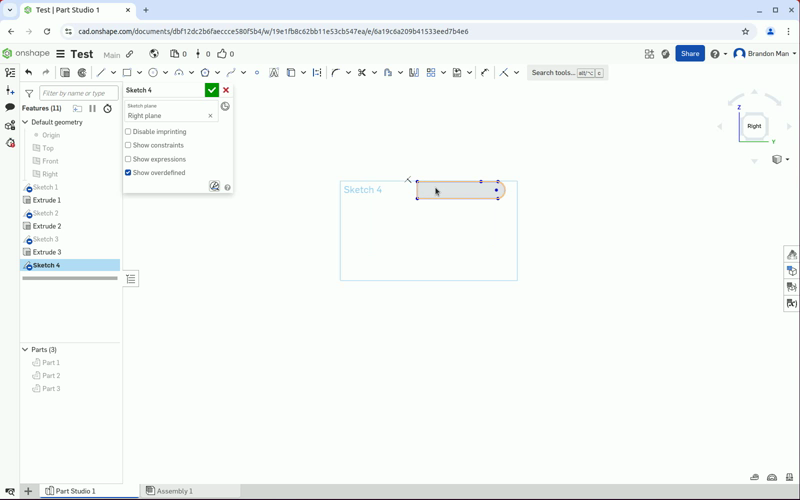
scroll(6)
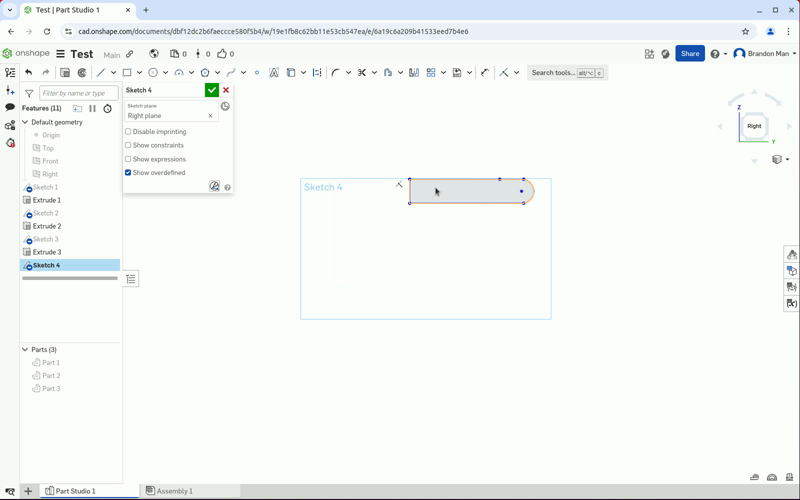
scroll(6)
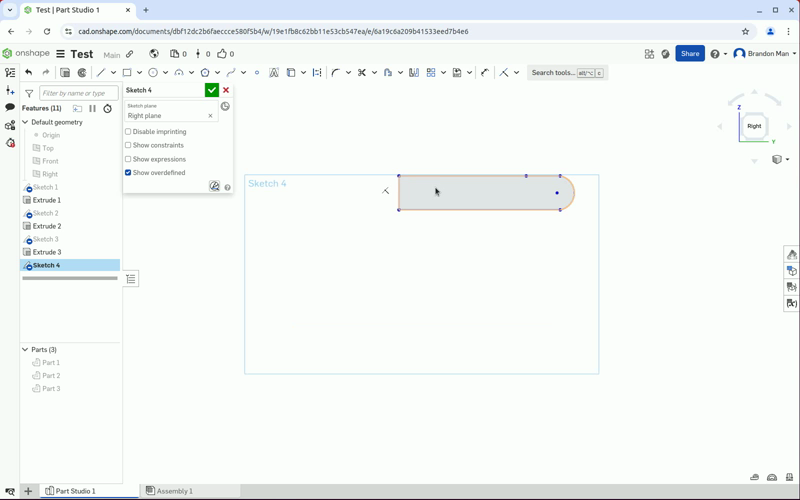
scroll(6)
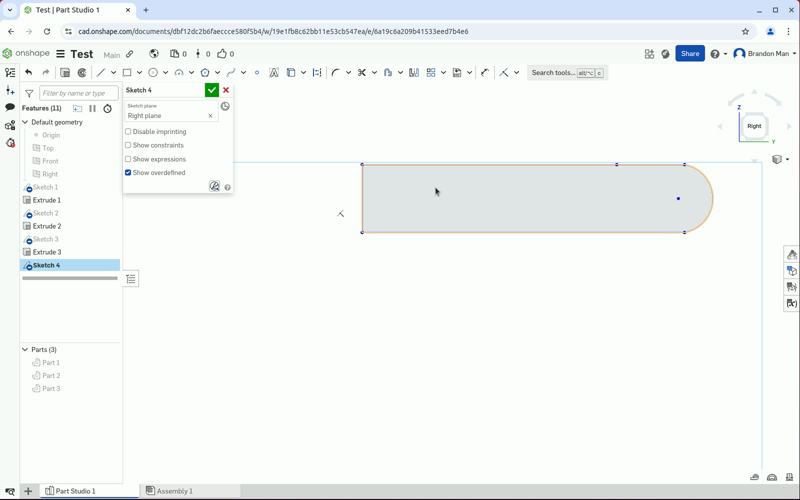
click(435, 187)
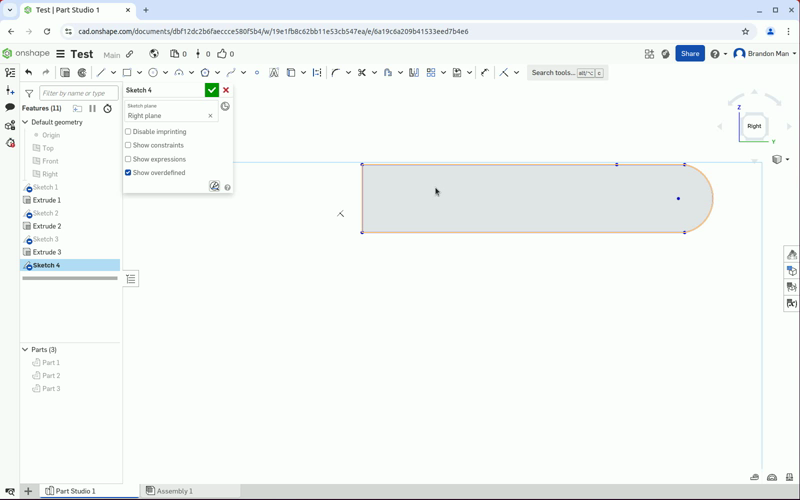
scroll(-6)
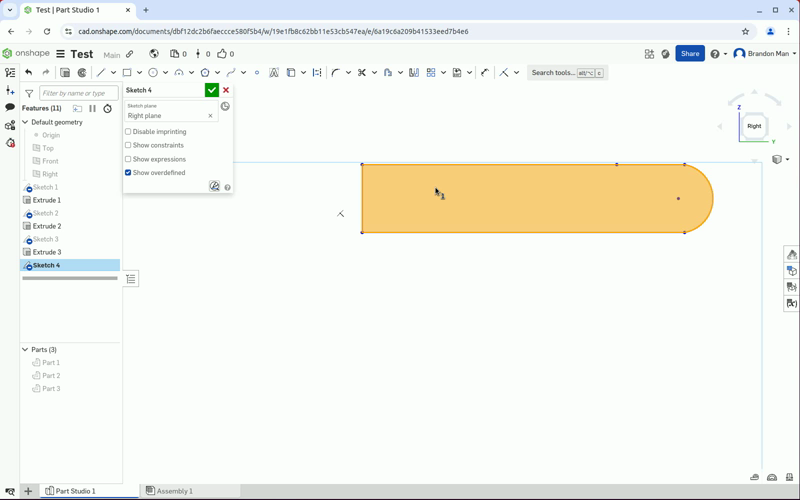
scroll(-6)
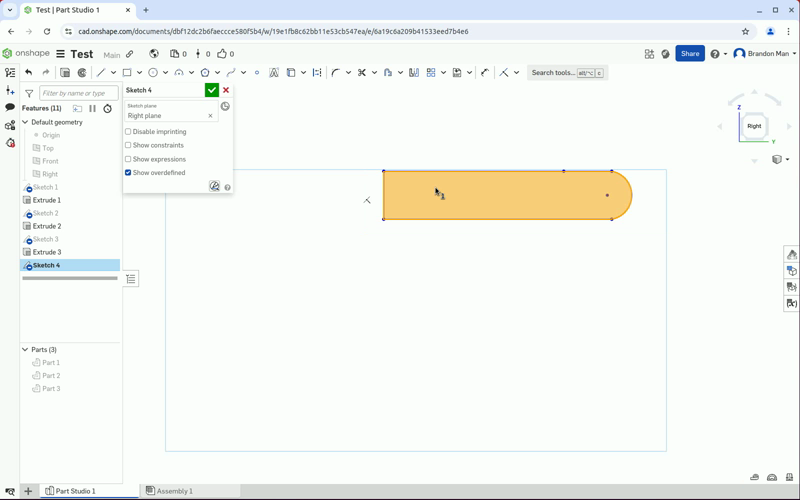
scroll(-6)
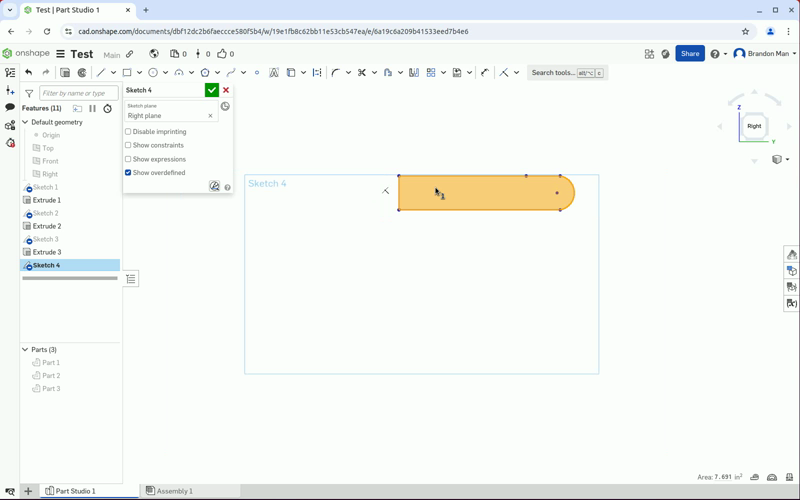
scroll(-6)
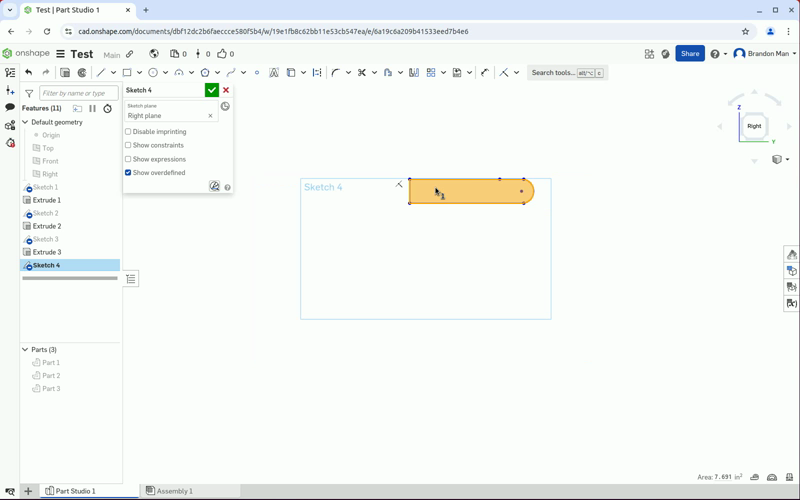
scroll(-6)
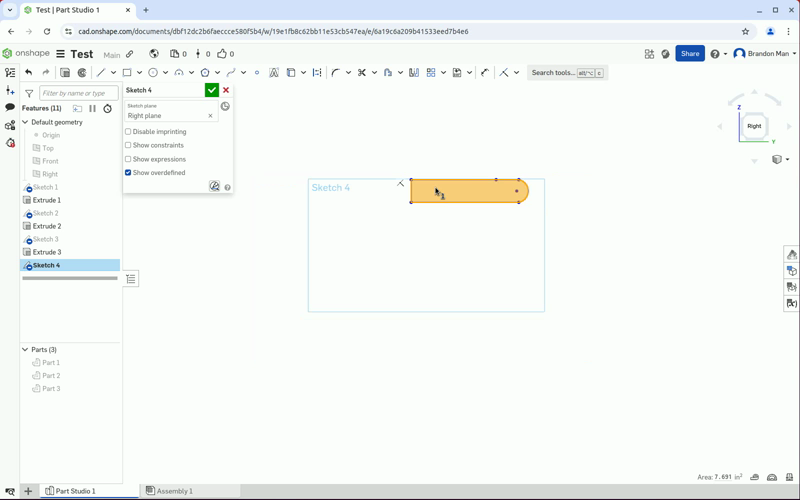
scroll(-6)
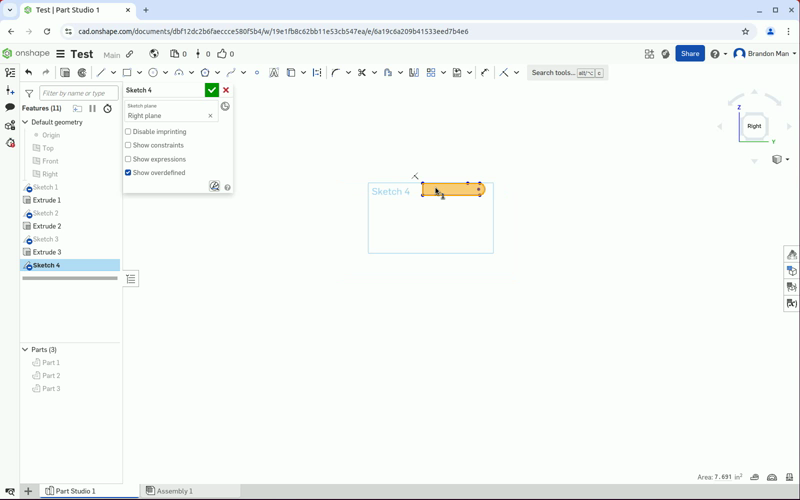
scroll(-6)
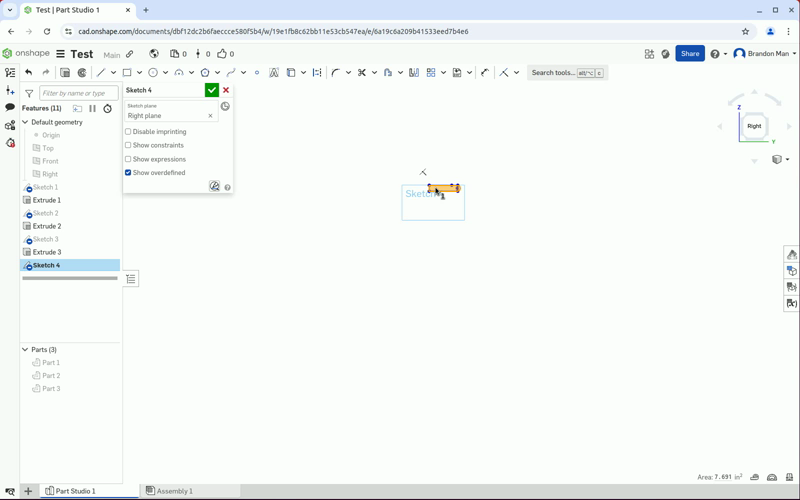
mouse_move(73, 352)
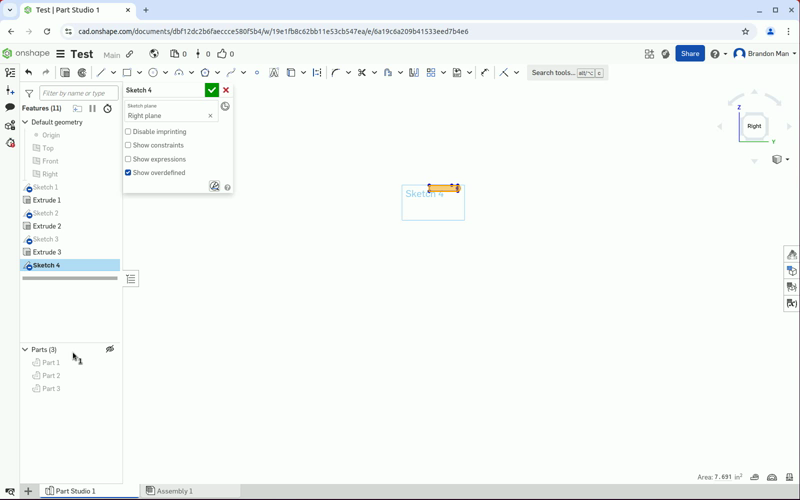
key(shift+y)
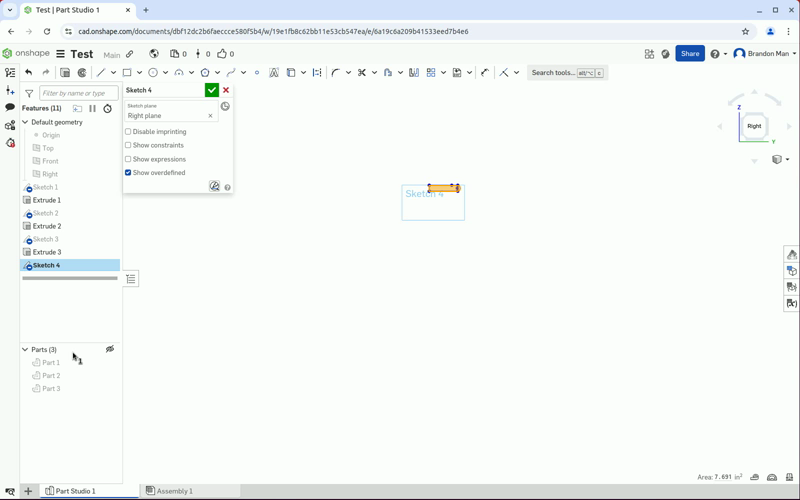
key(shift+e)
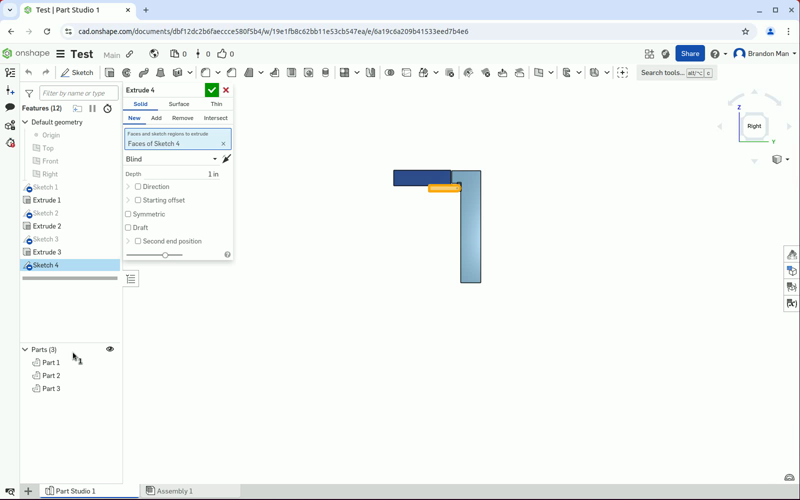
mouse_move(143, 106)
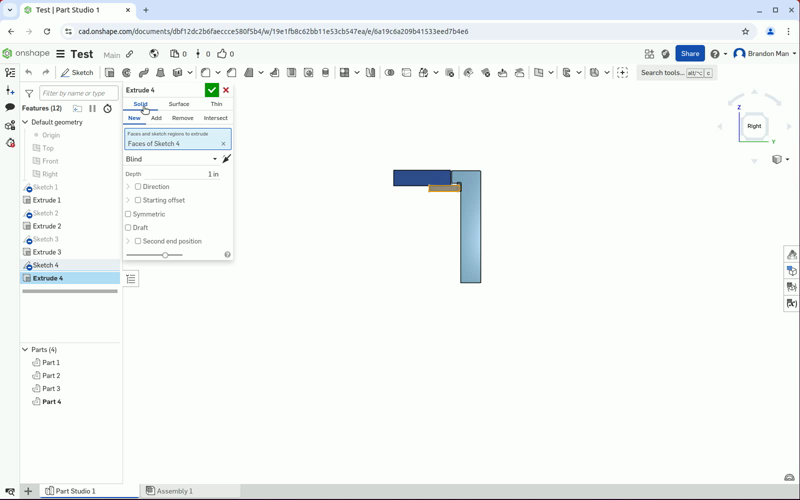
click(143, 106)
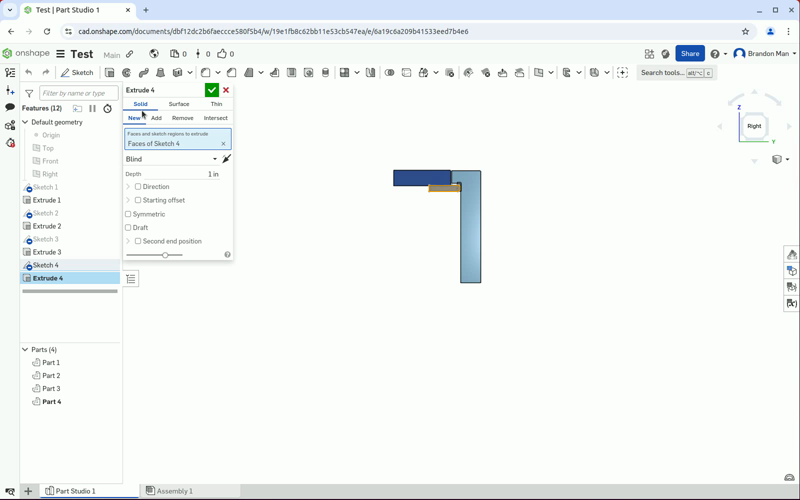
mouse_move(137, 120)
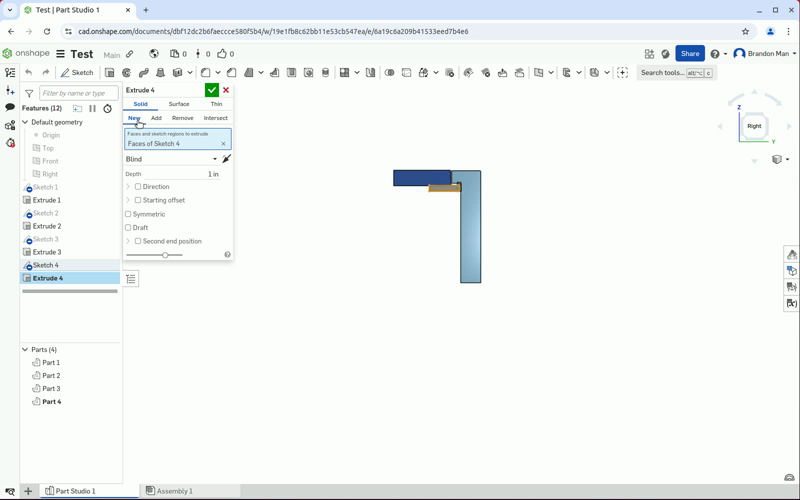
click(137, 120)
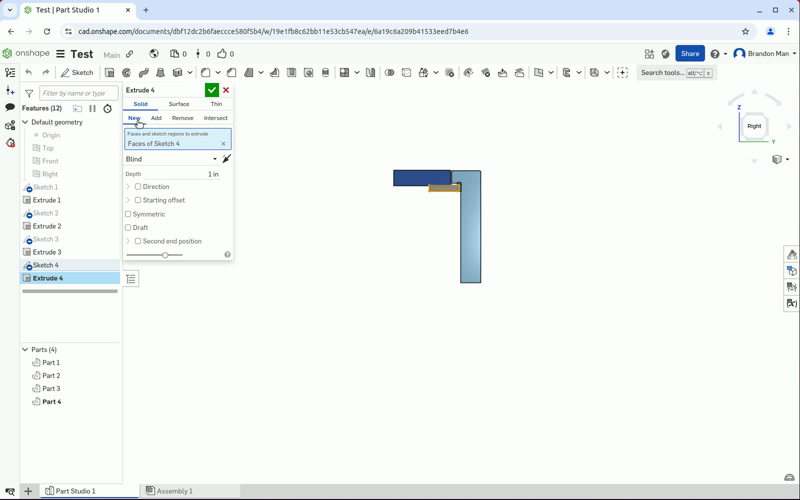
key(tab, 4)
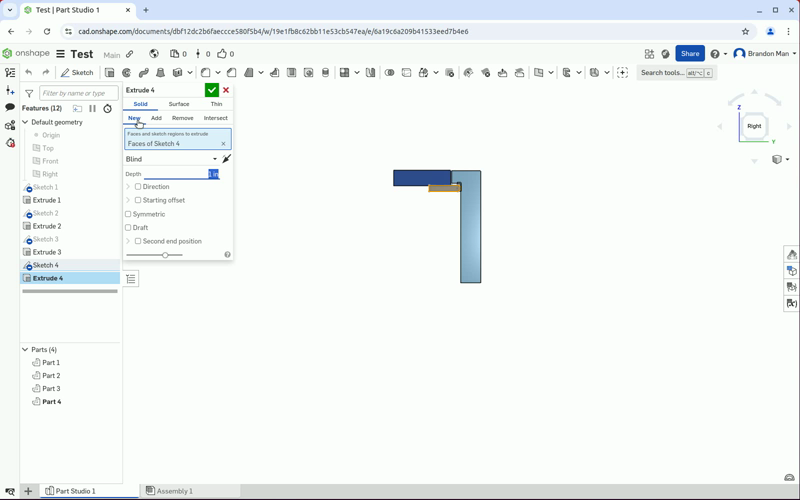
text(2.648)
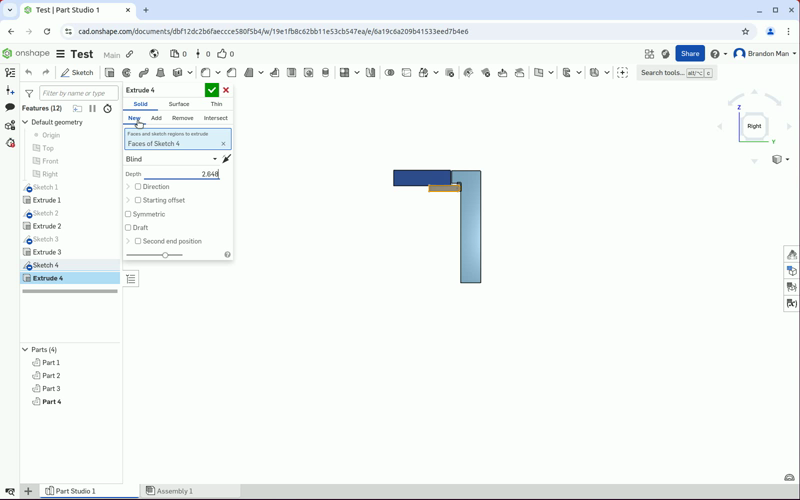
key(enter)
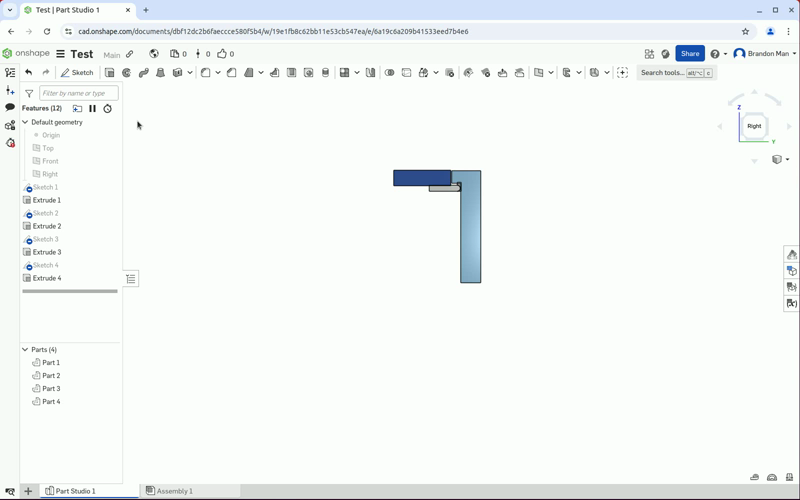
key(shift+h)
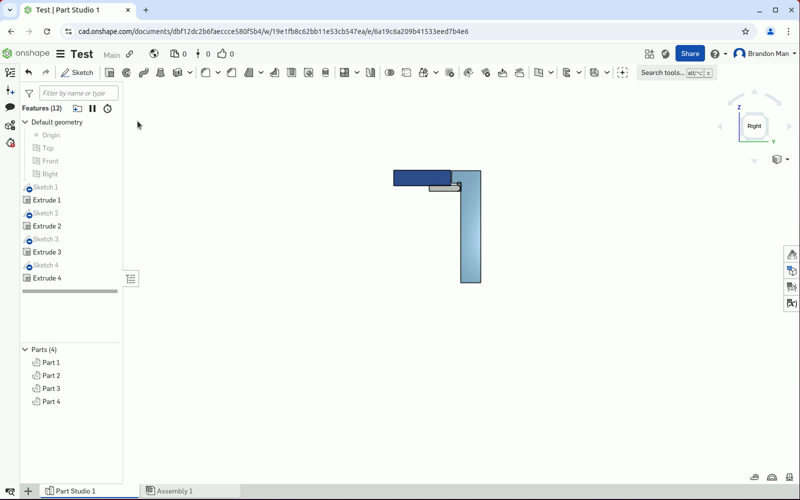
key(shift+h)
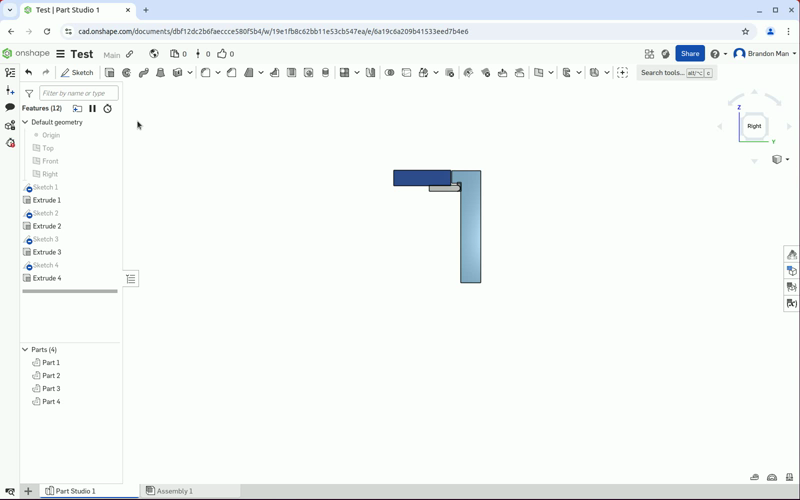
mouse_move(73, 189)
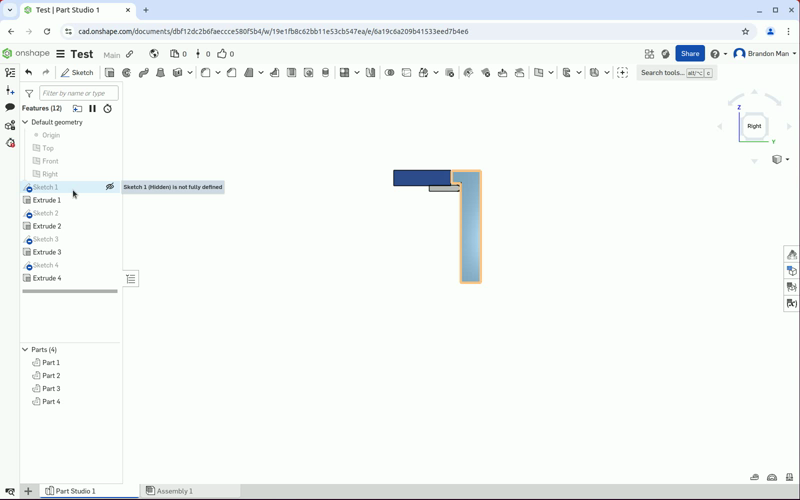
click(73, 189)
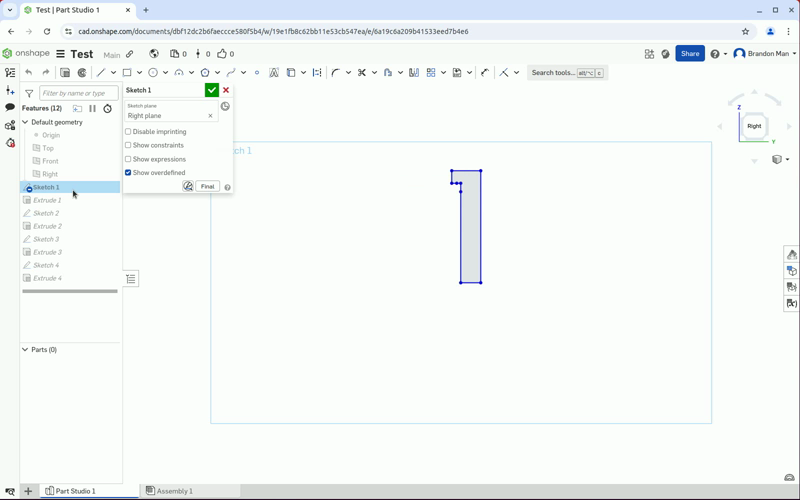
mouse_move(229, 92)
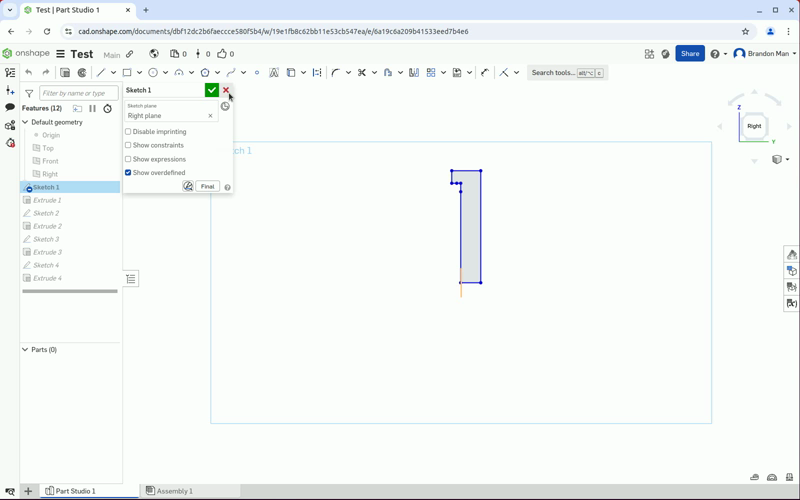
click(229, 92)
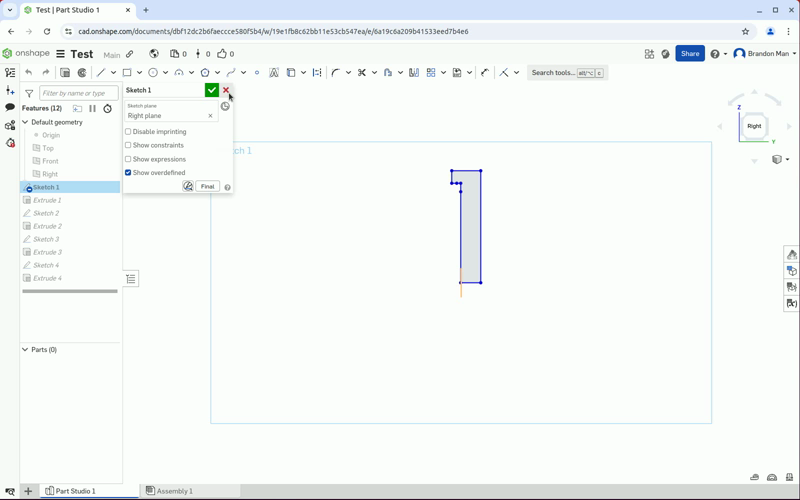
key(shift+s)
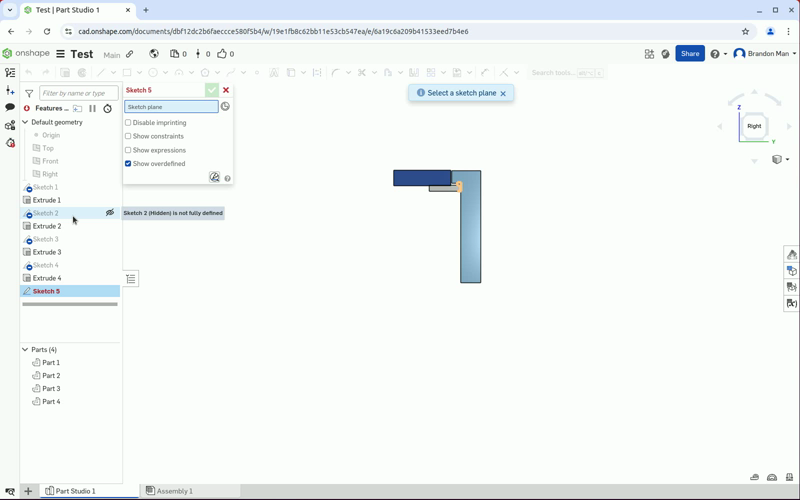
scroll(3)
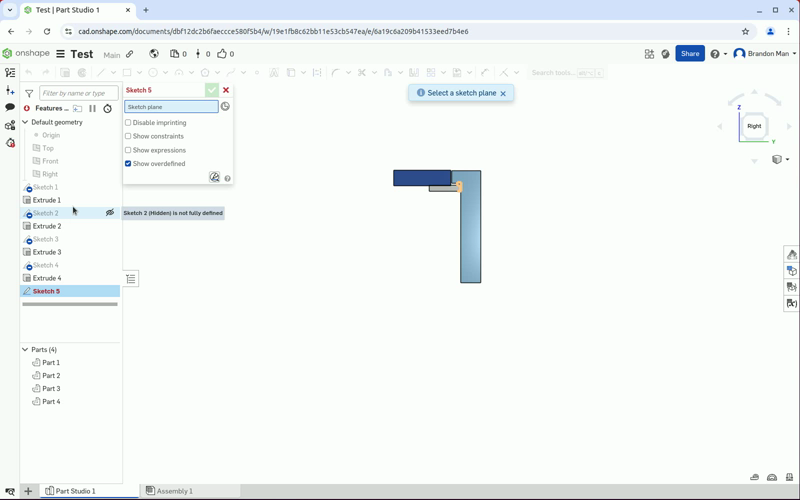
mouse_move(73, 176)
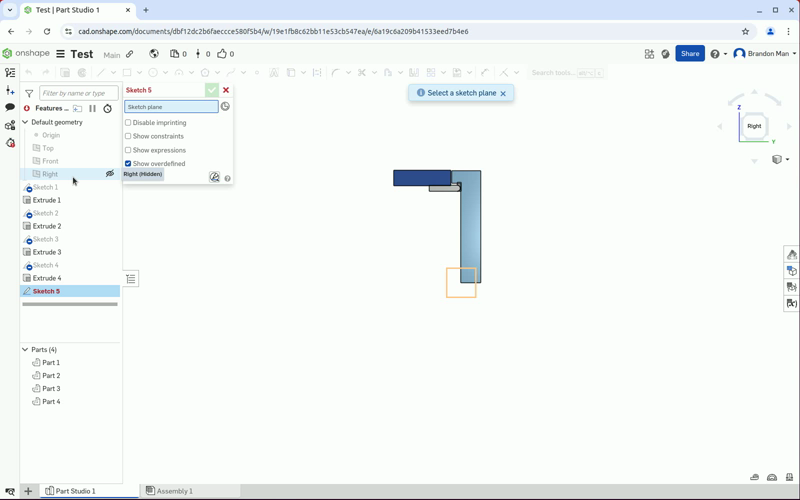
click(73, 176)
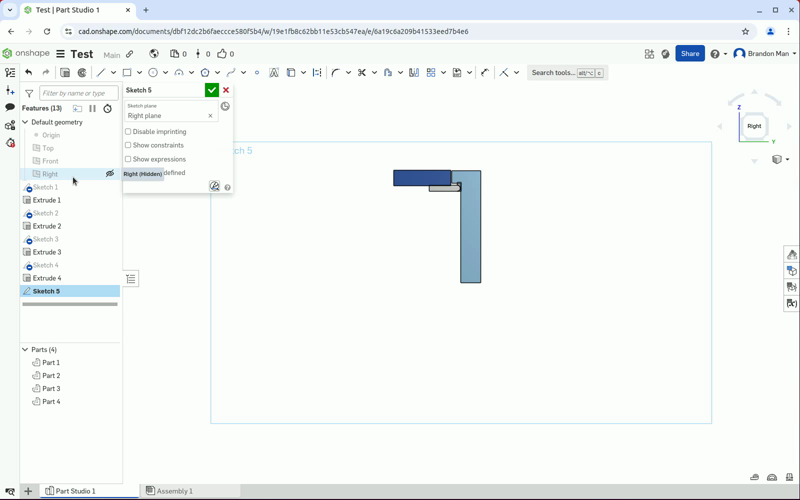
mouse_move(73, 352)
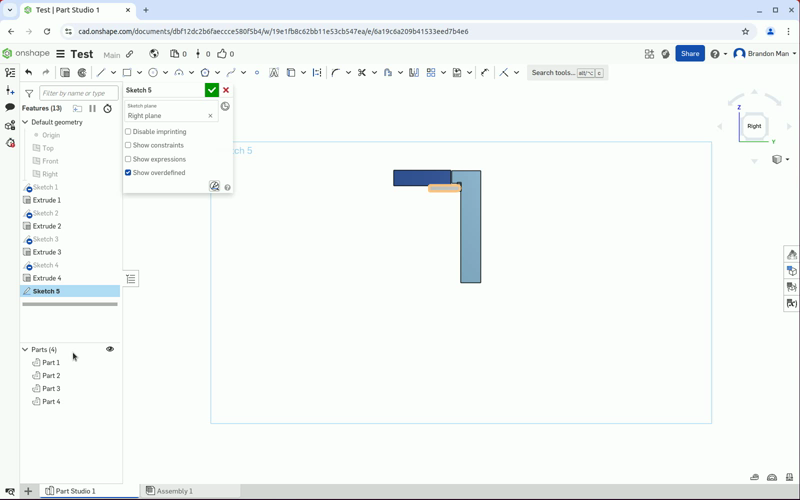
key(y)
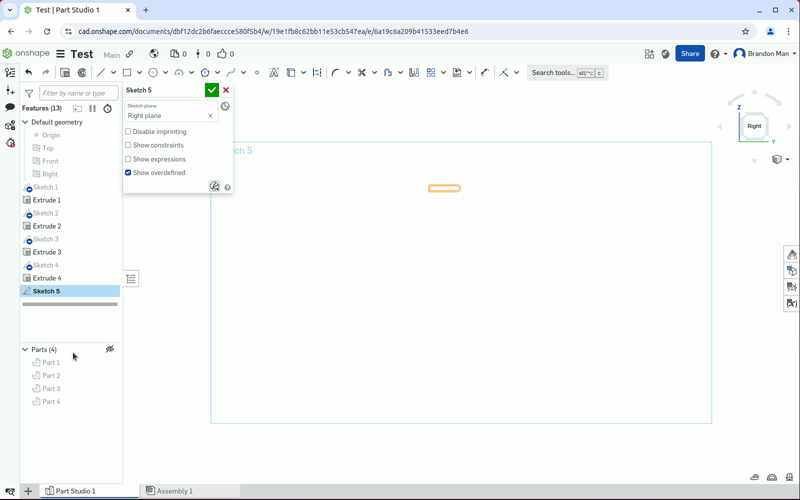
key(a)
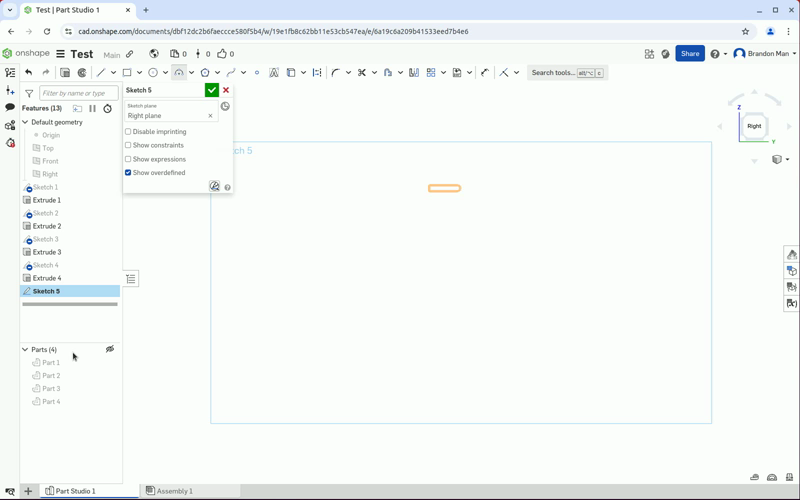
key_down(shift)
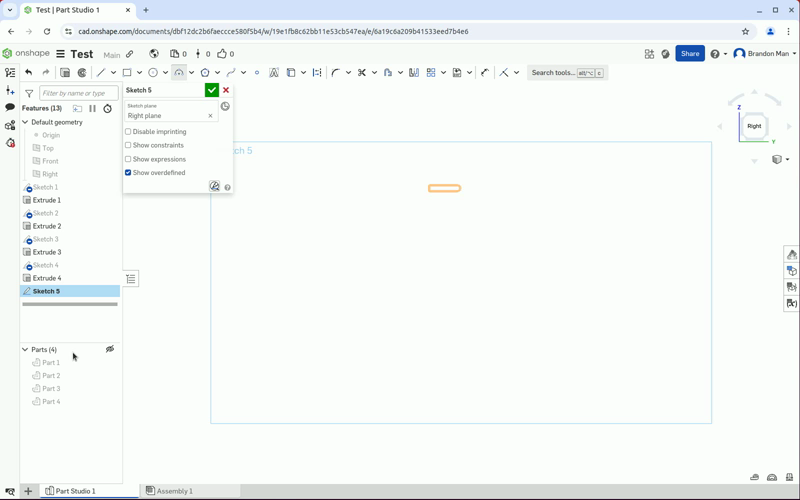
mouse_move(457, 191)
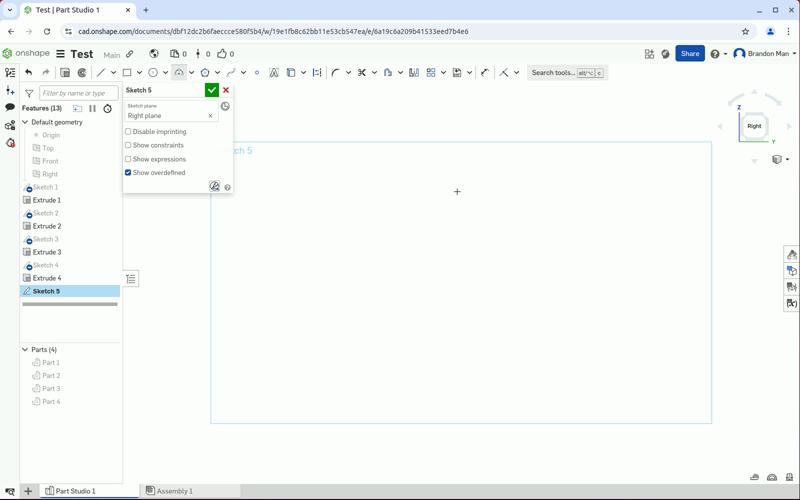
click(457, 191)
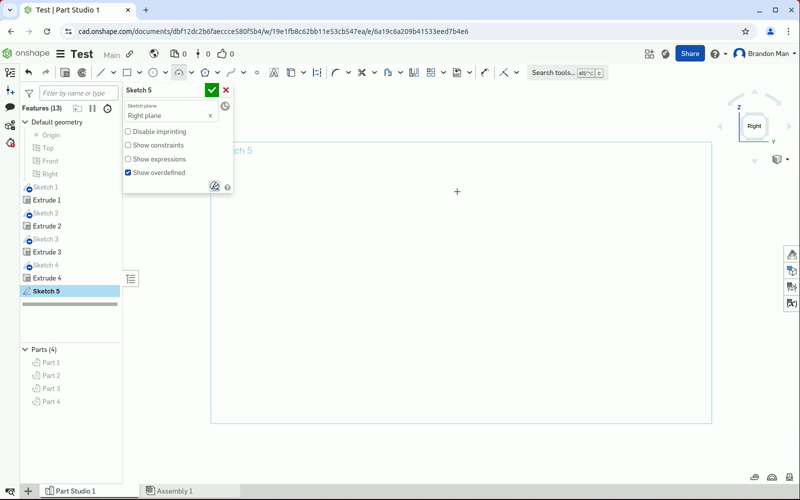
key_up(shift)
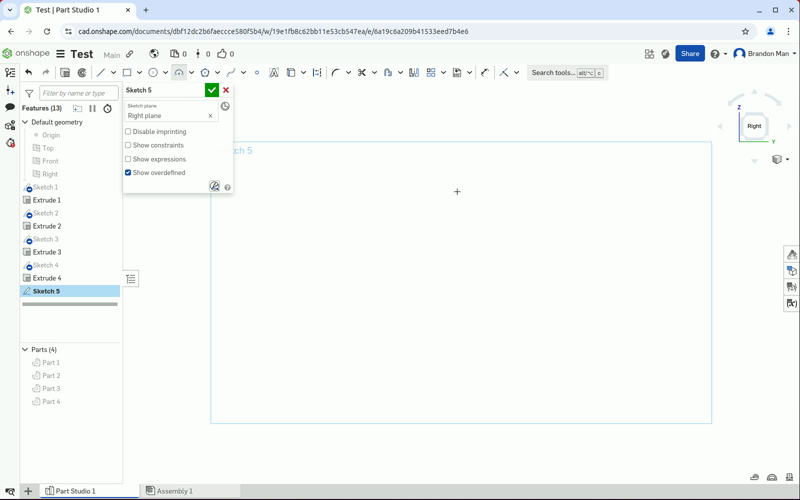
key_down(shift)
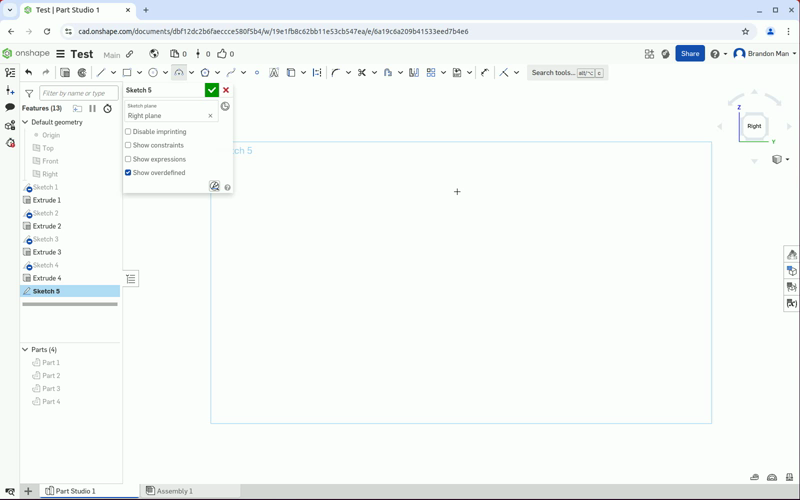
mouse_move(457, 184)
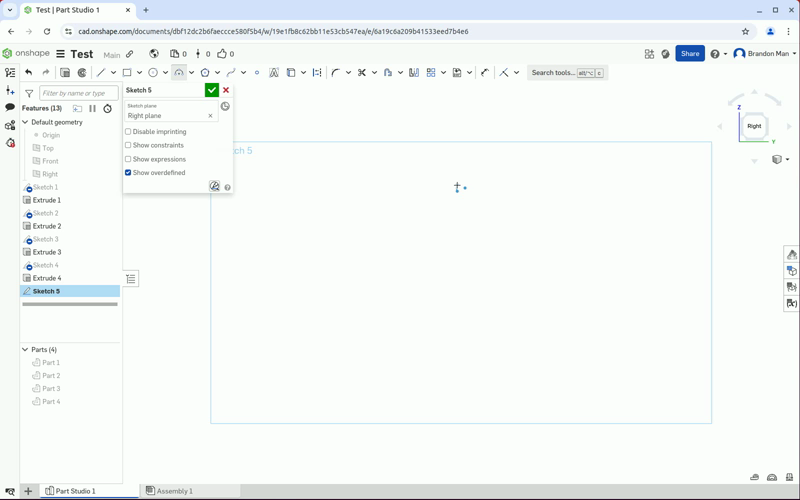
scroll(6)
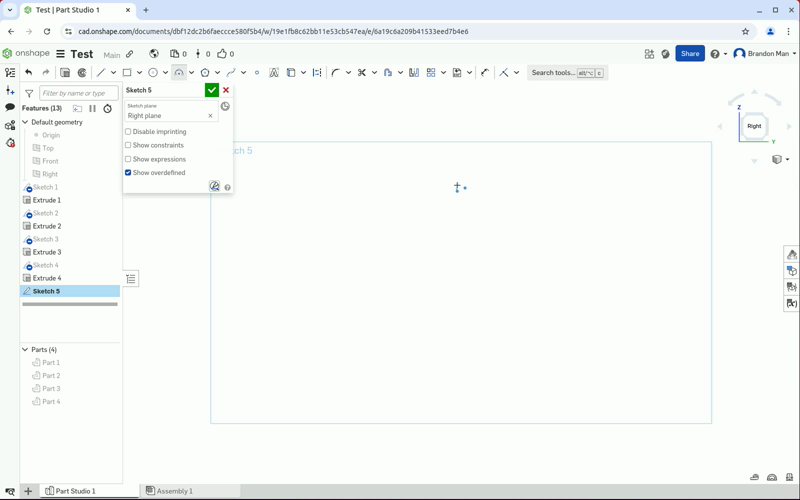
scroll(6)
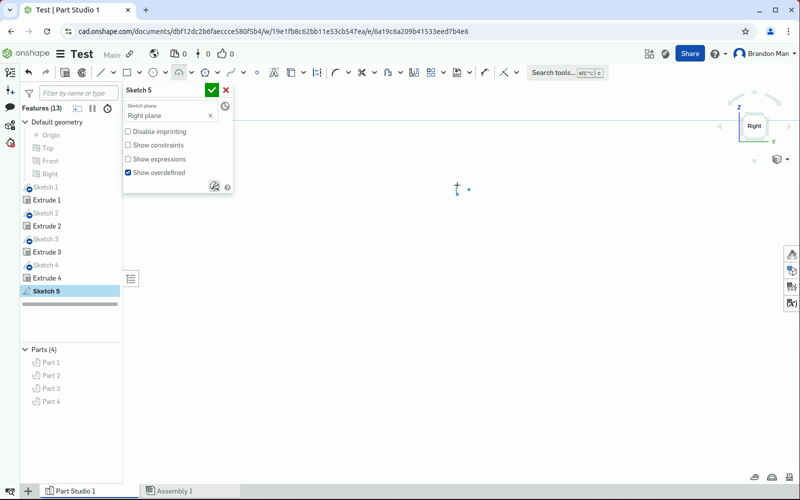
scroll(6)
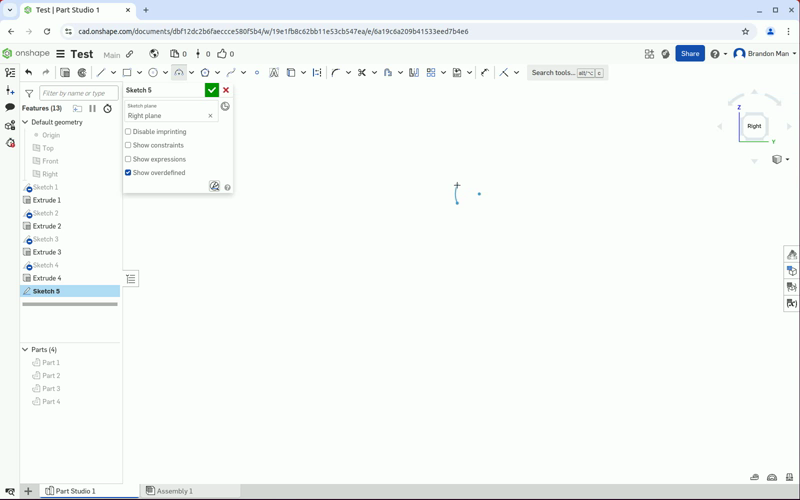
scroll(6)
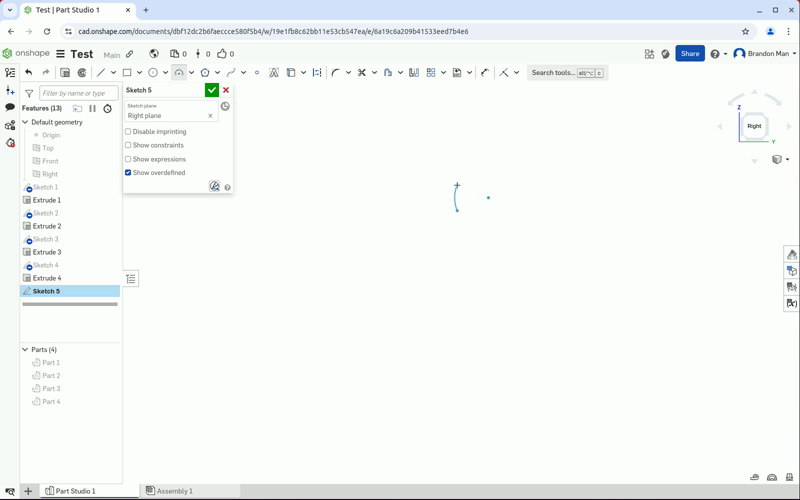
scroll(6)
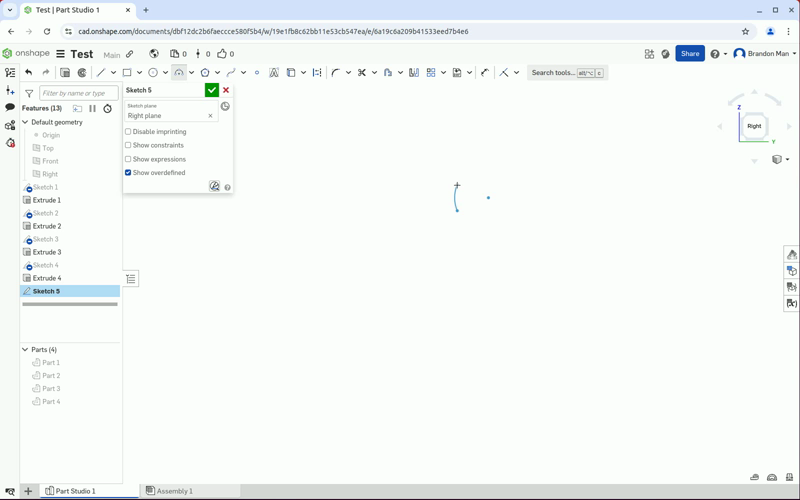
scroll(6)
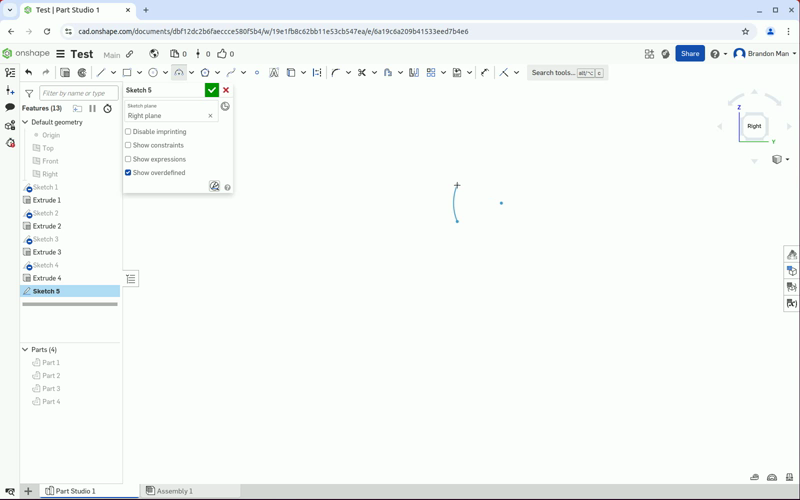
scroll(6)
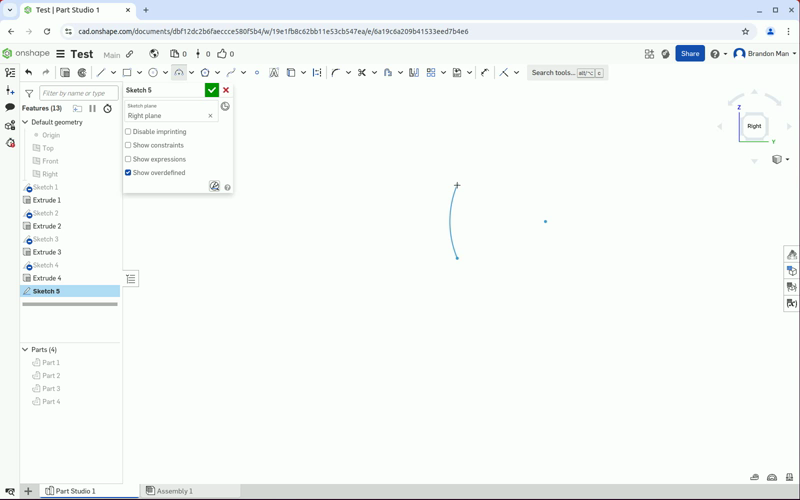
click(457, 184)
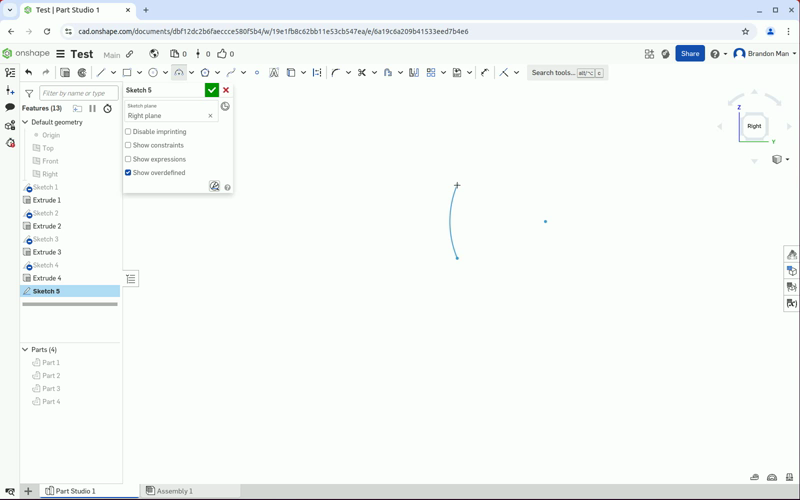
scroll(-6)
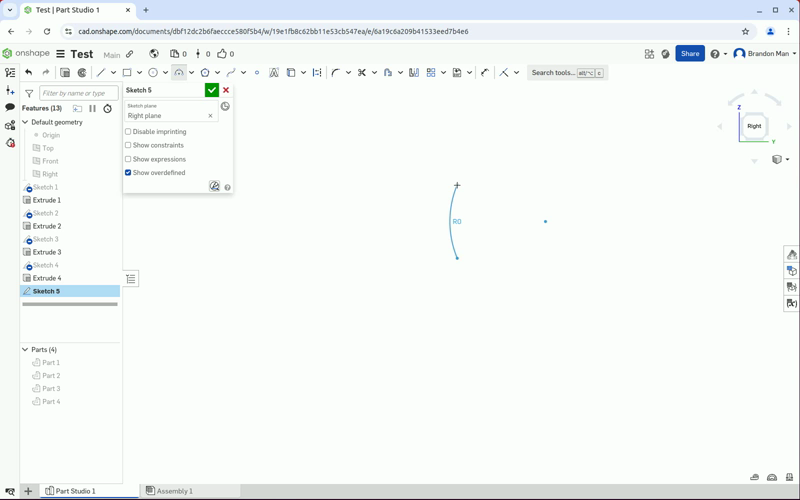
scroll(-6)
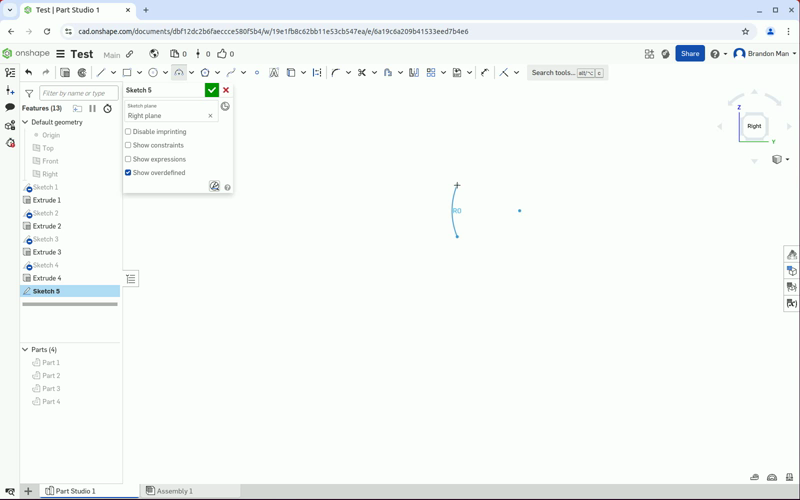
scroll(-6)
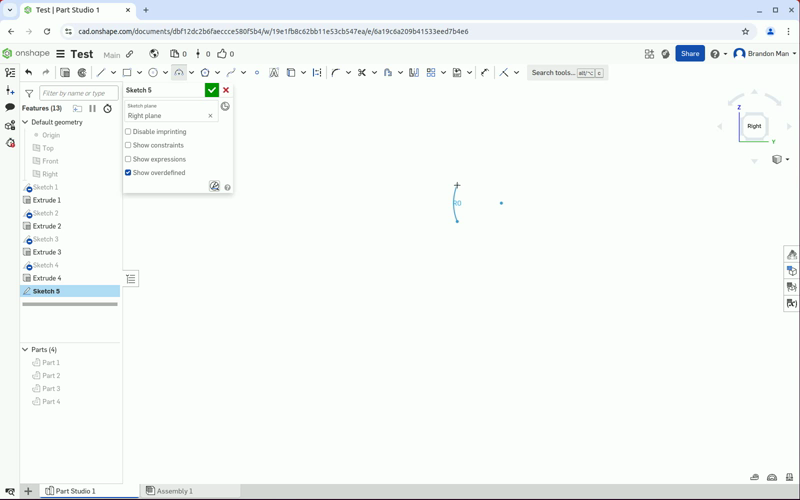
scroll(-6)
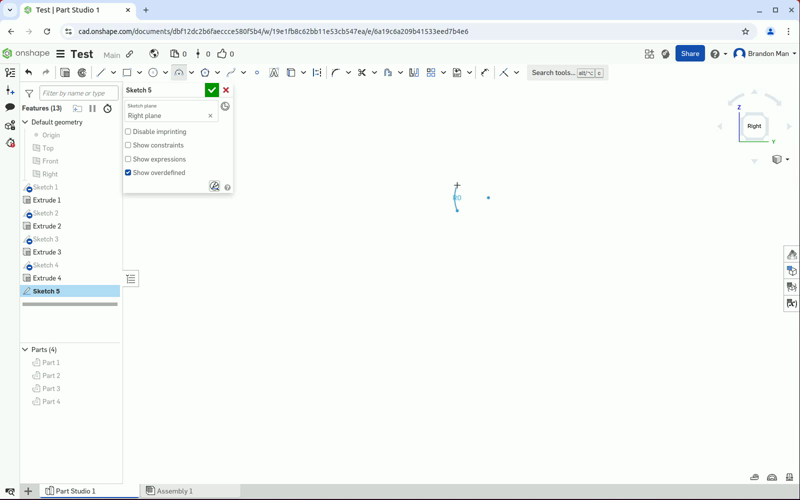
scroll(-6)
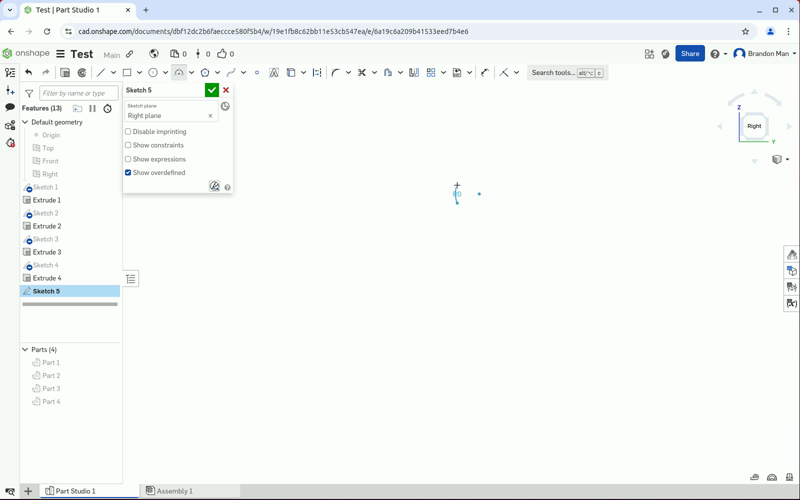
scroll(-6)
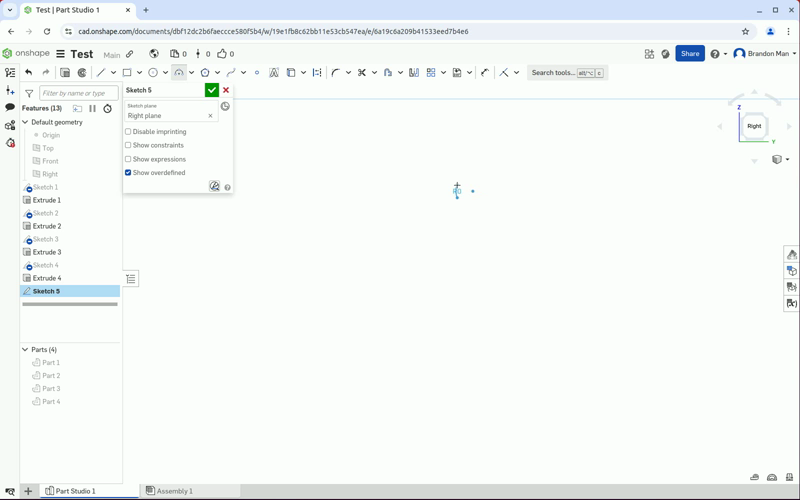
scroll(-6)
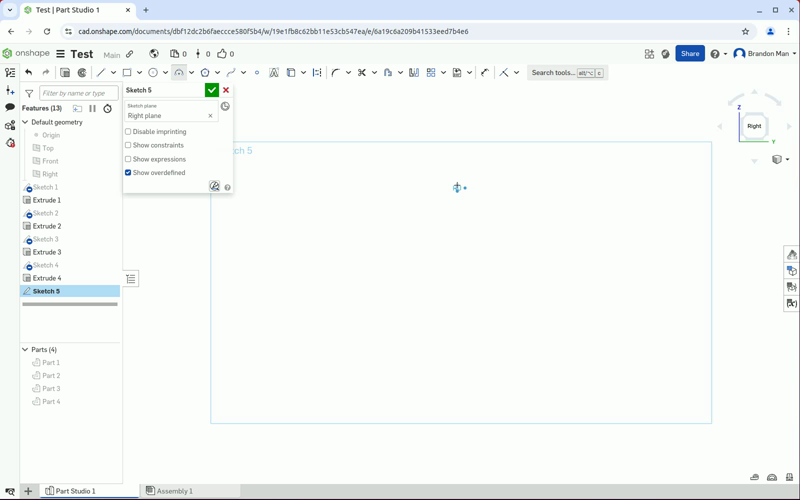
mouse_move(460, 188)
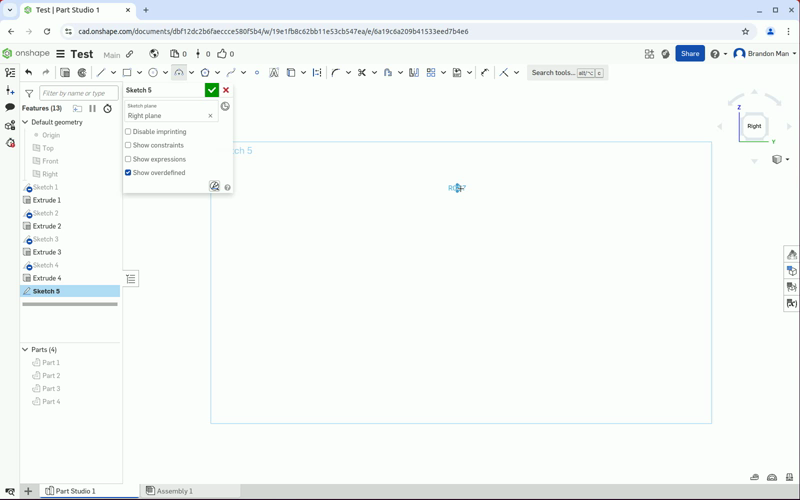
scroll(6)
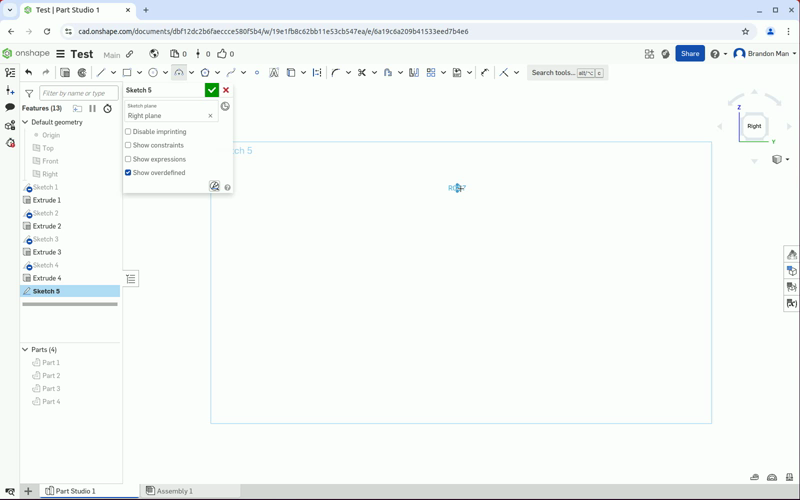
scroll(6)
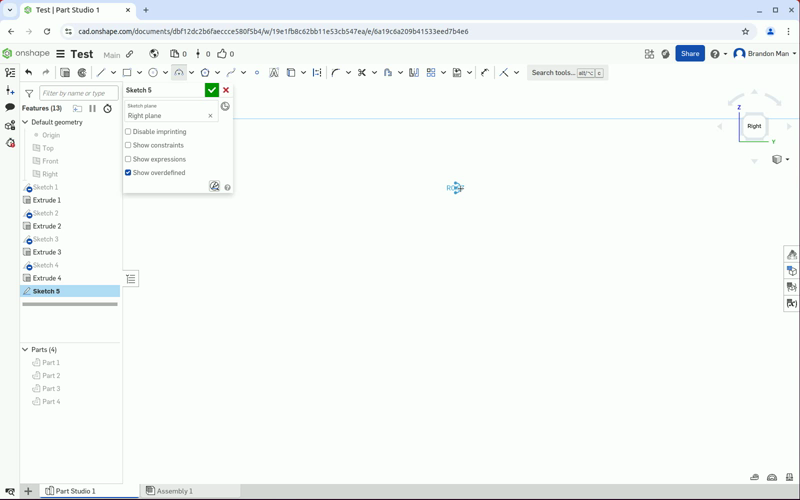
scroll(6)
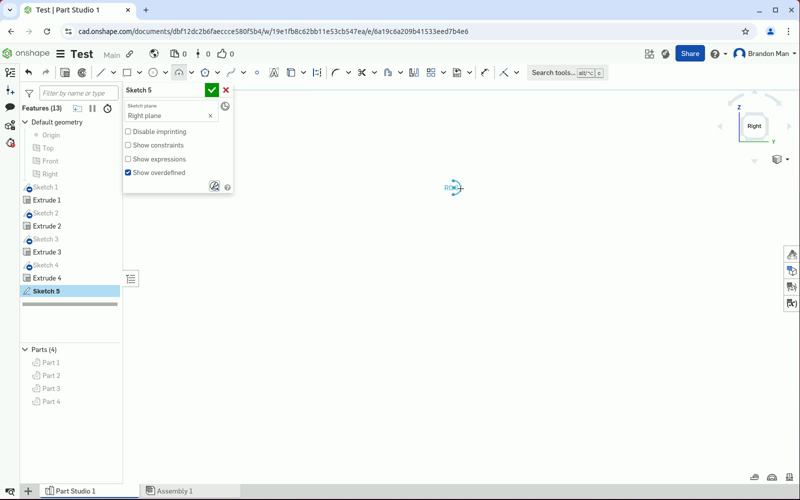
scroll(6)
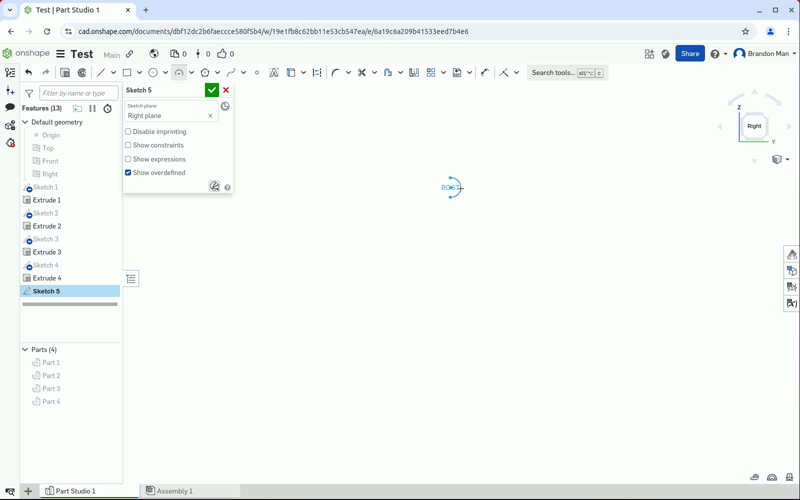
scroll(6)
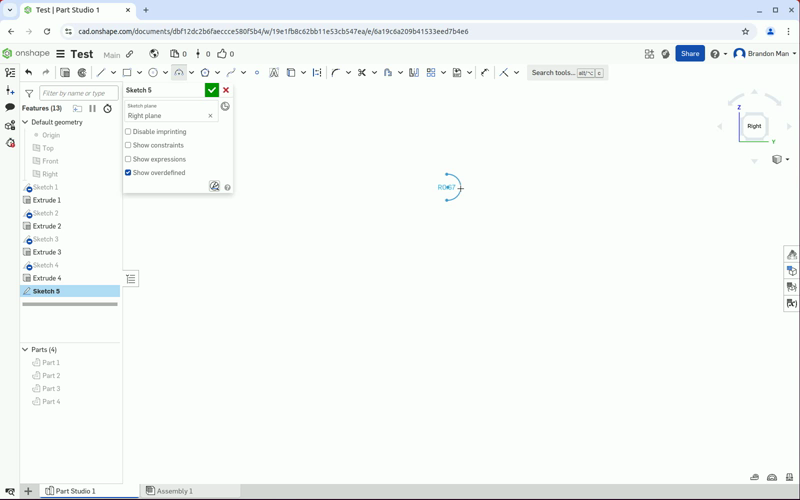
scroll(6)
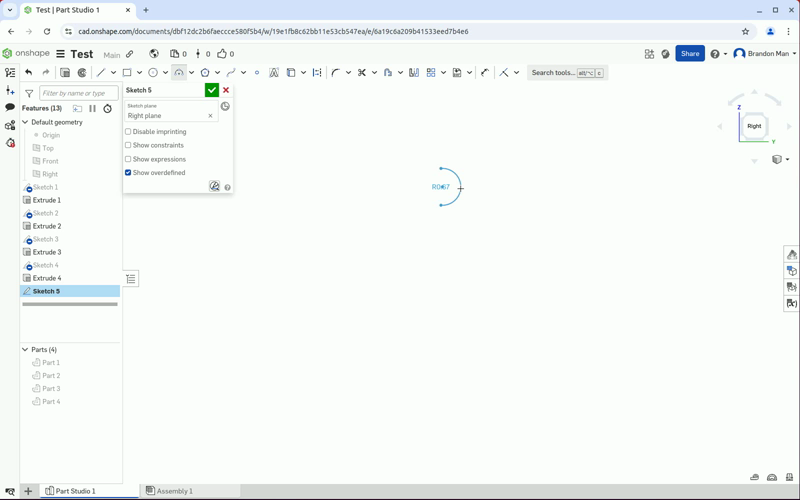
scroll(6)
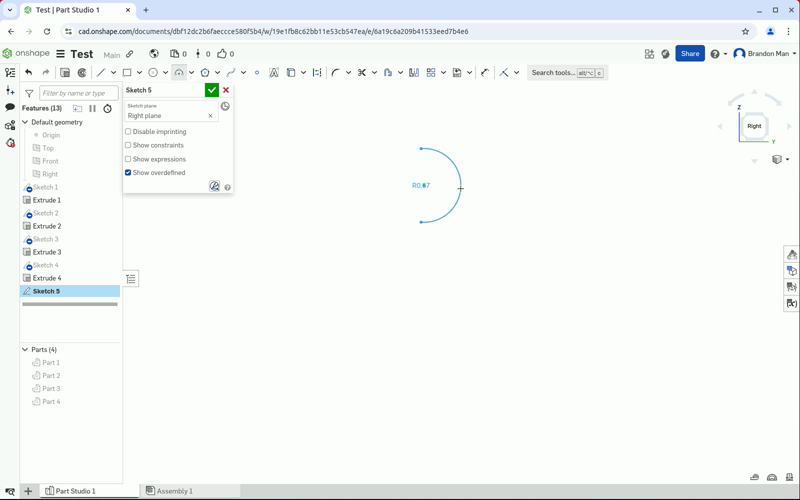
click(460, 188)
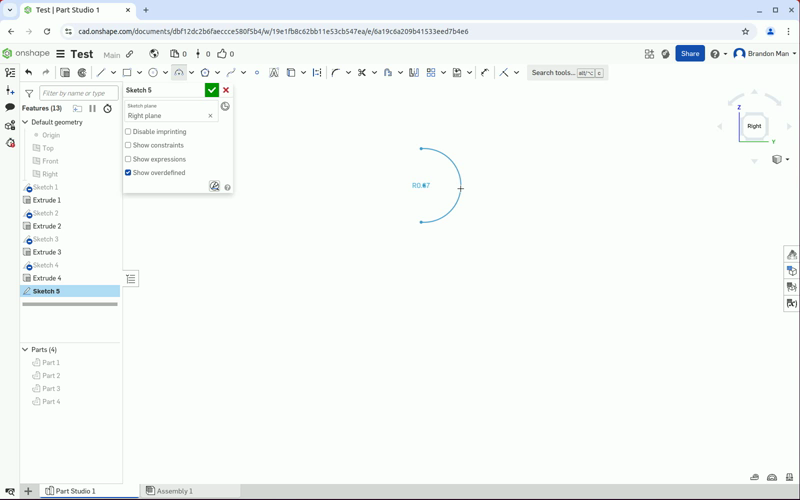
scroll(-6)
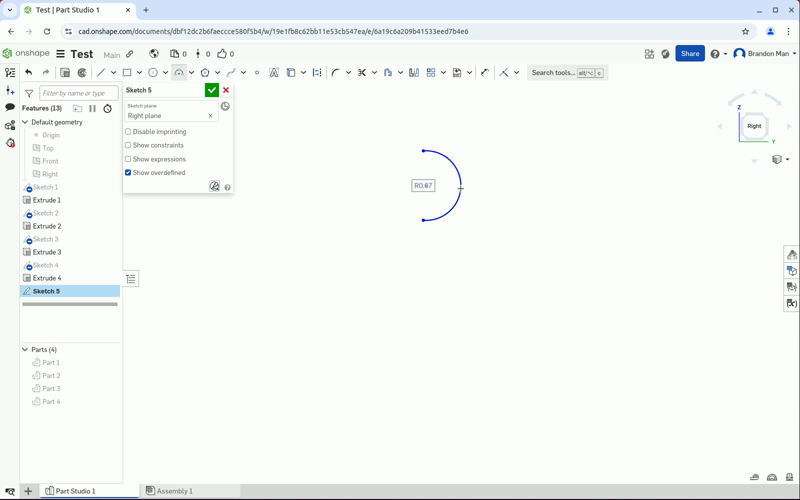
scroll(-6)
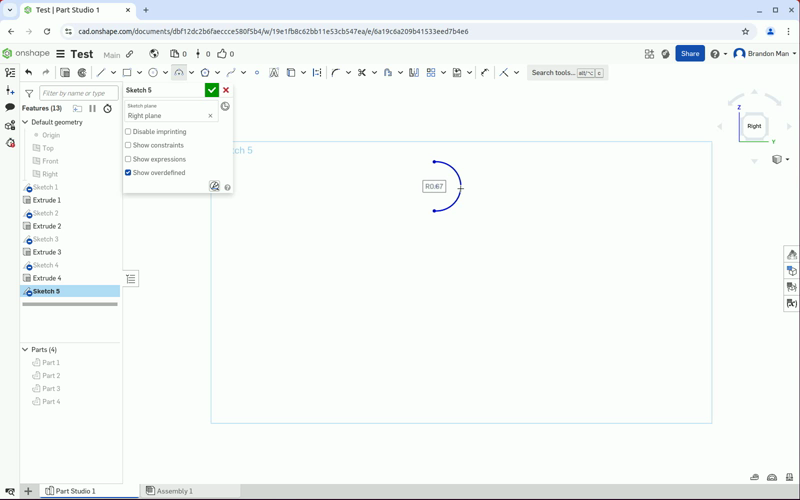
scroll(-6)
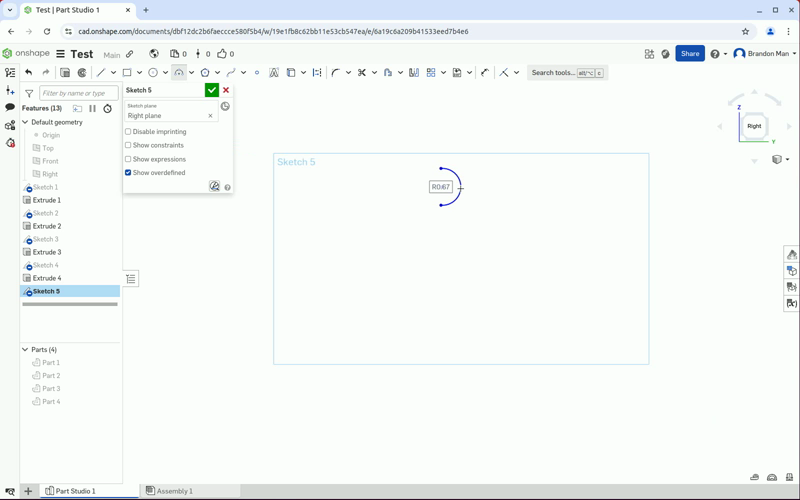
scroll(-6)
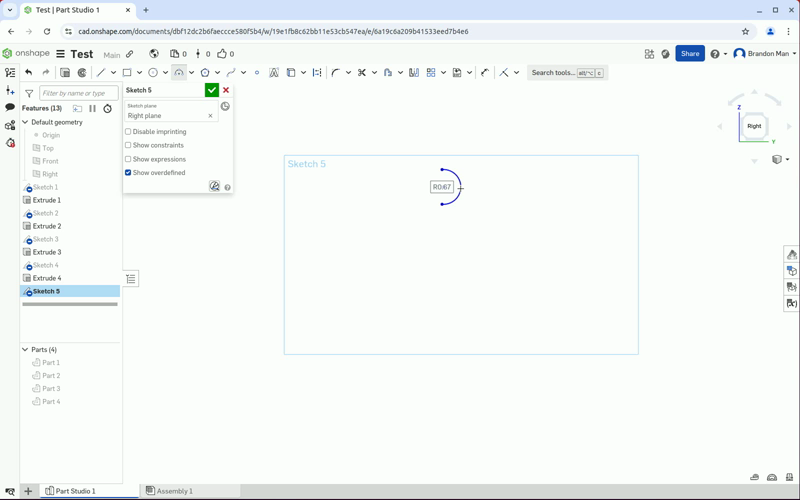
scroll(-6)
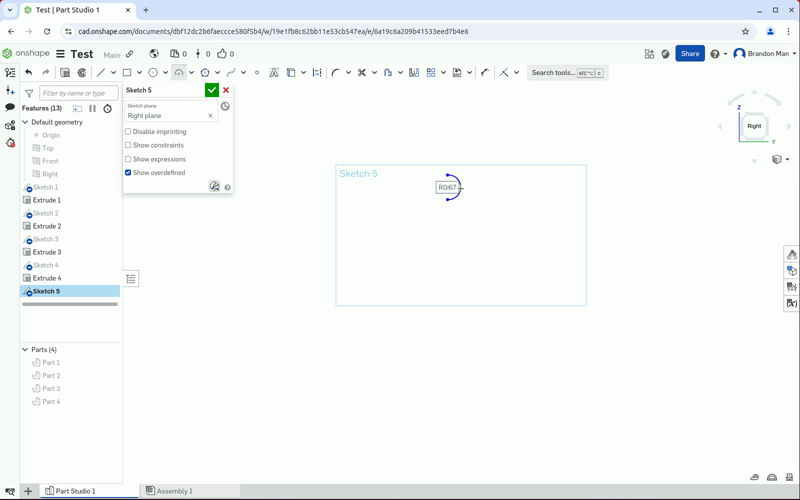
scroll(-6)
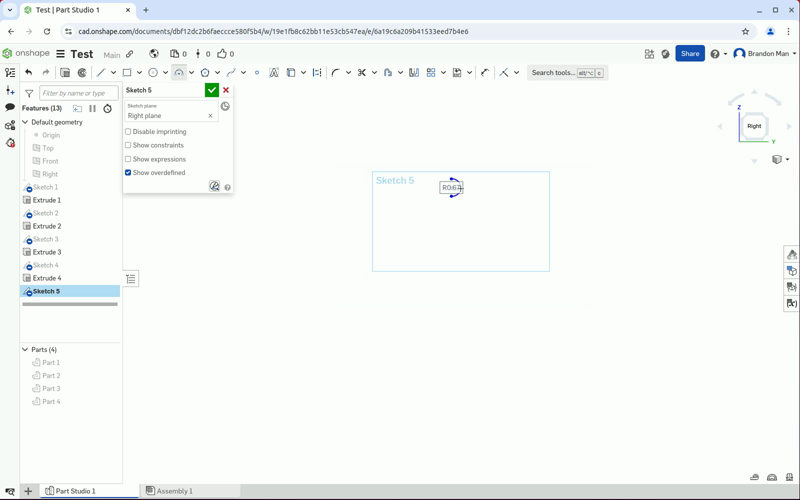
scroll(-6)
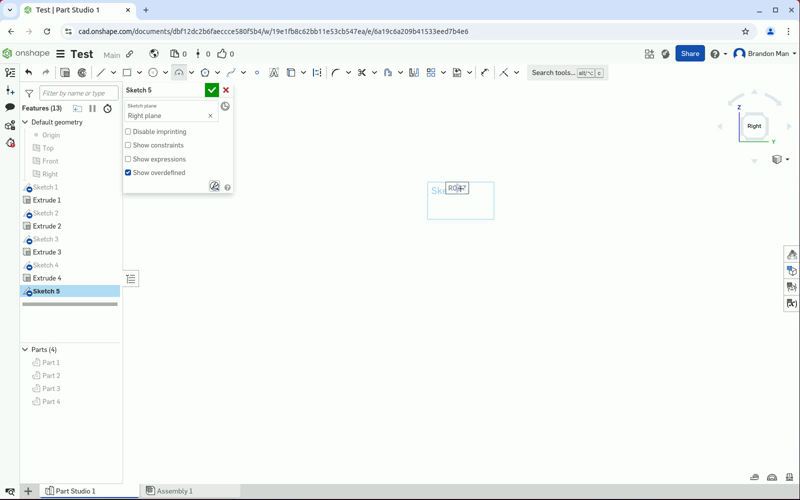
key_up(shift)
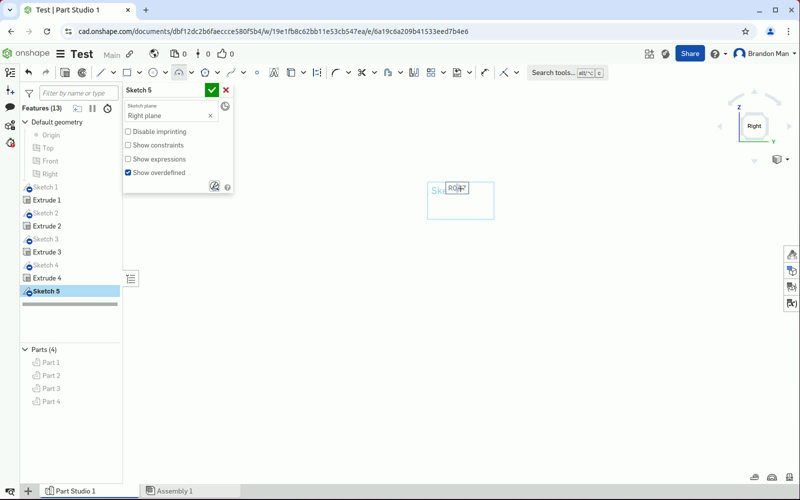
key(esc)
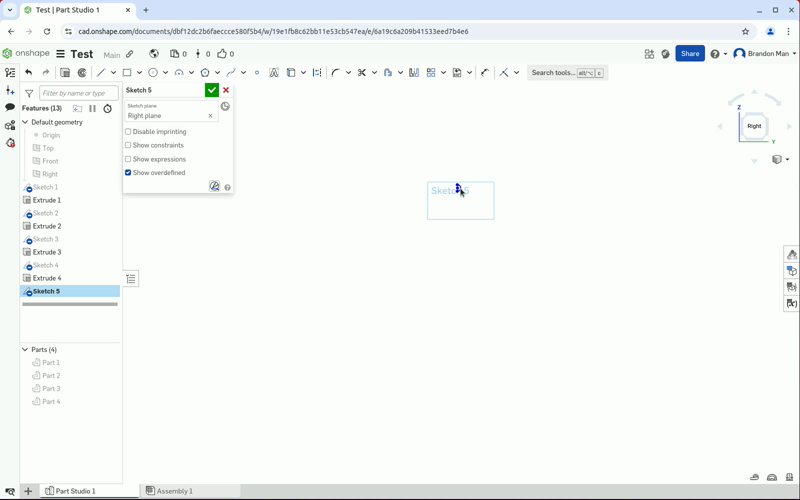
key(l)
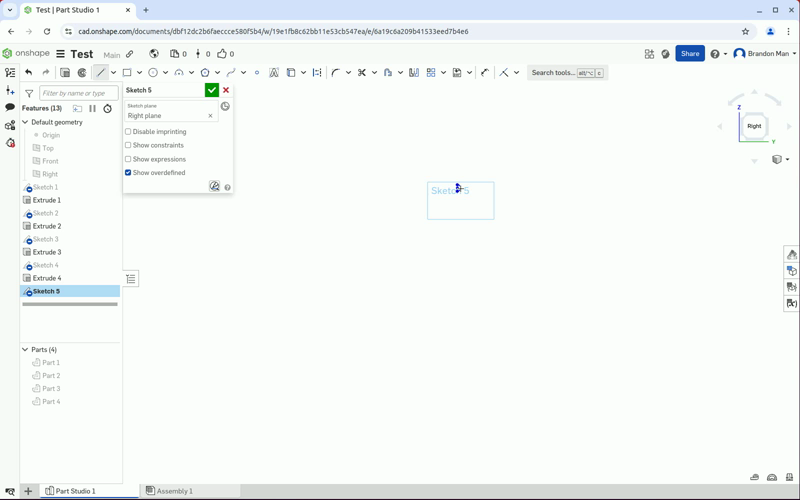
mouse_move(457, 184)
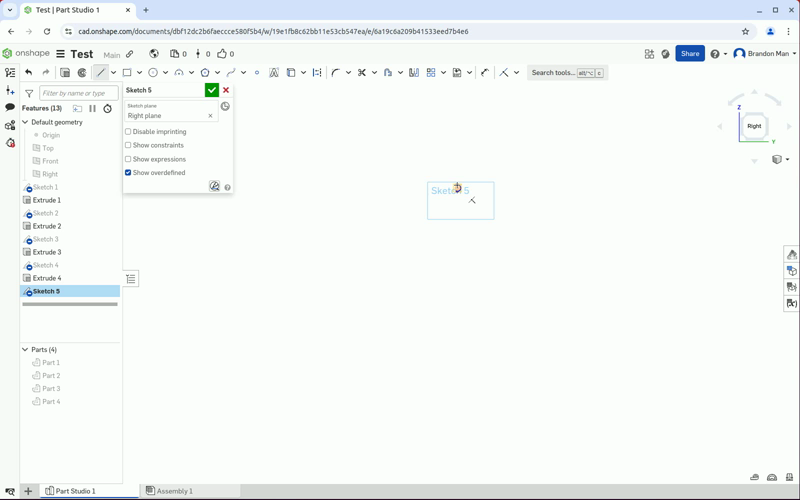
scroll(6)
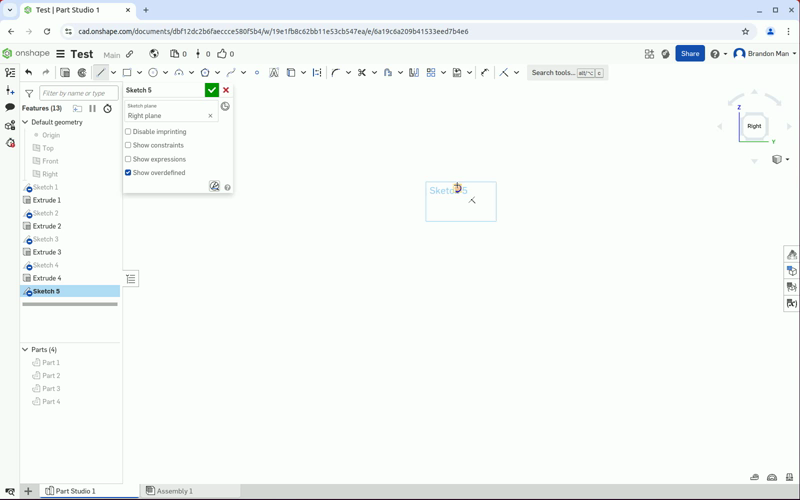
scroll(6)
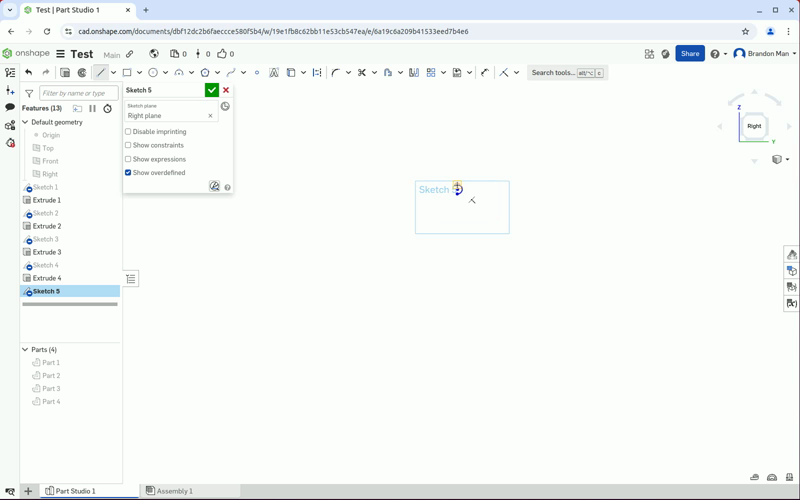
scroll(6)
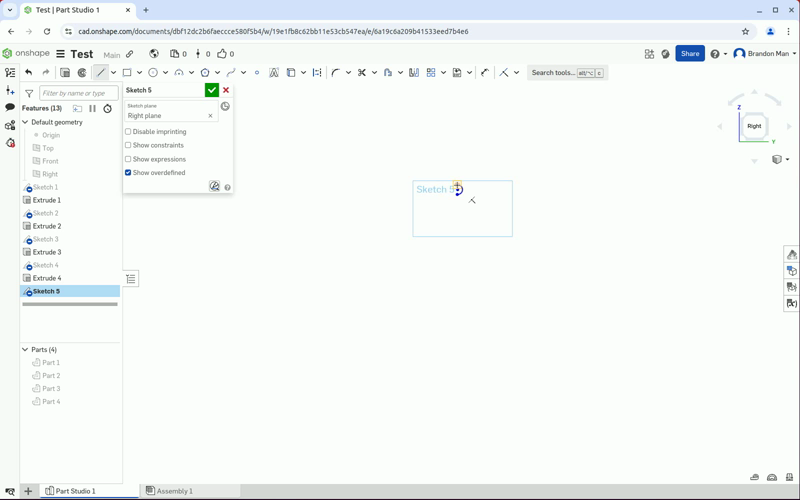
scroll(6)
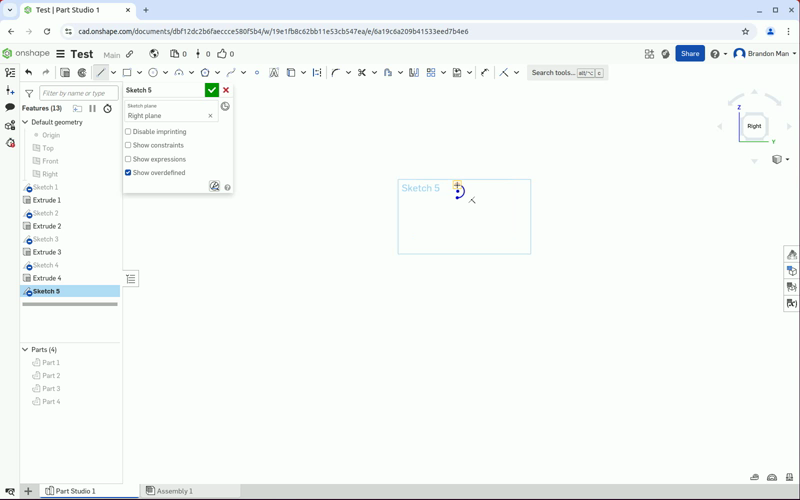
scroll(6)
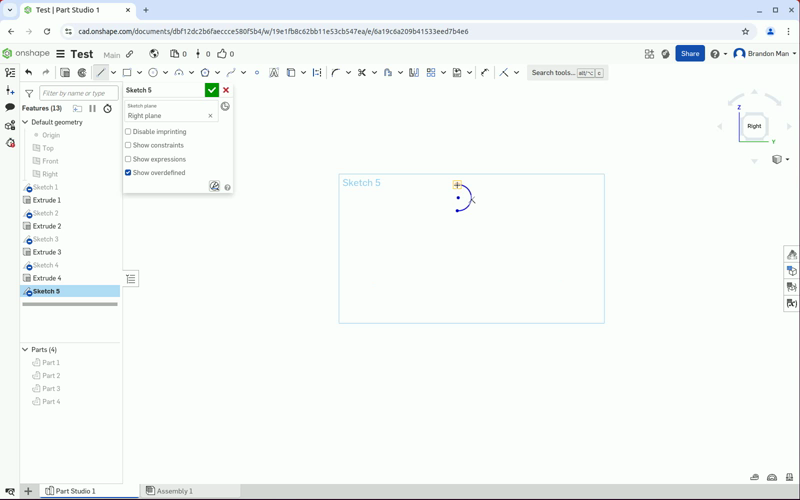
scroll(6)
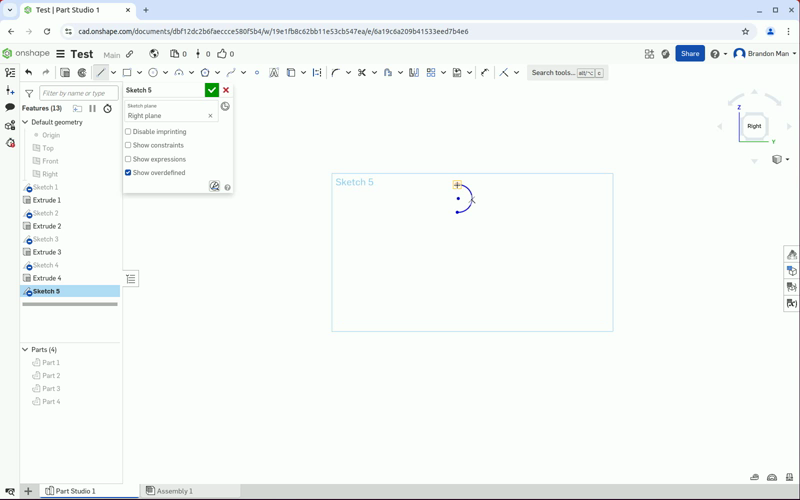
scroll(6)
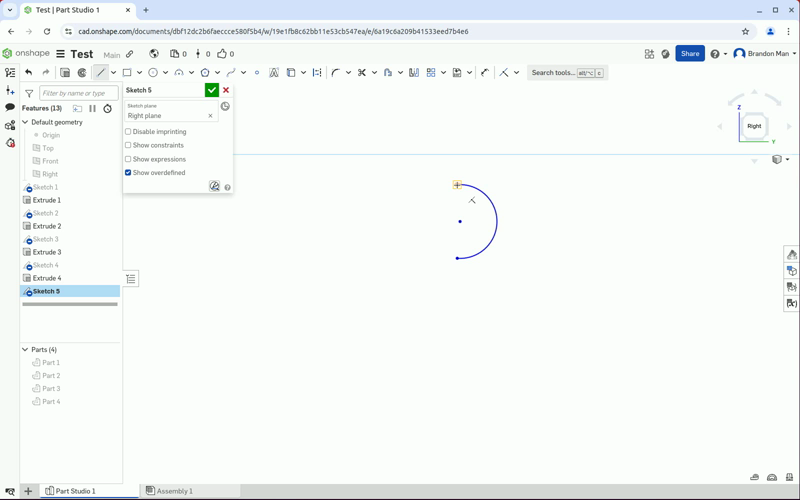
click(457, 184)
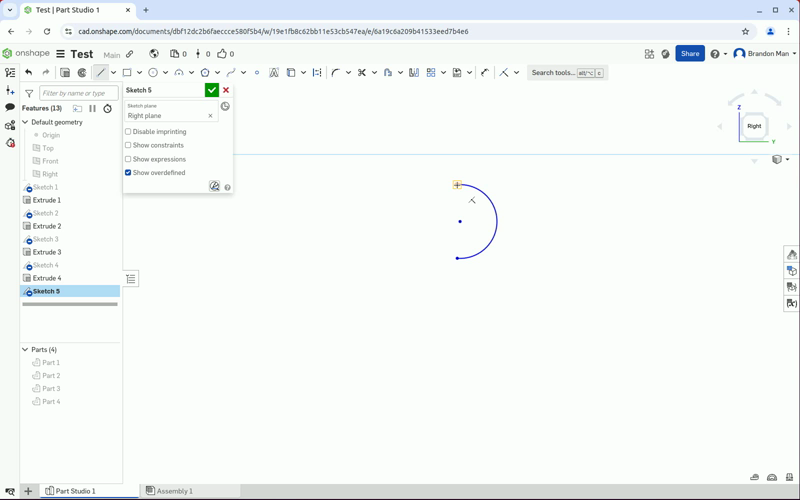
scroll(-6)
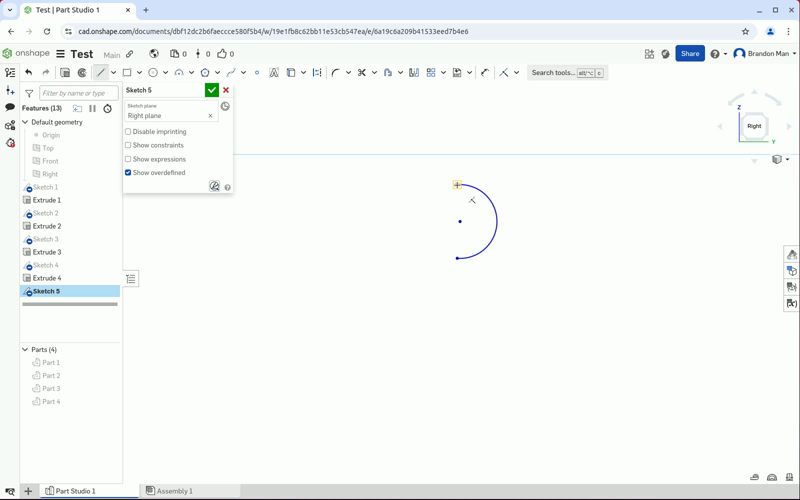
scroll(-6)
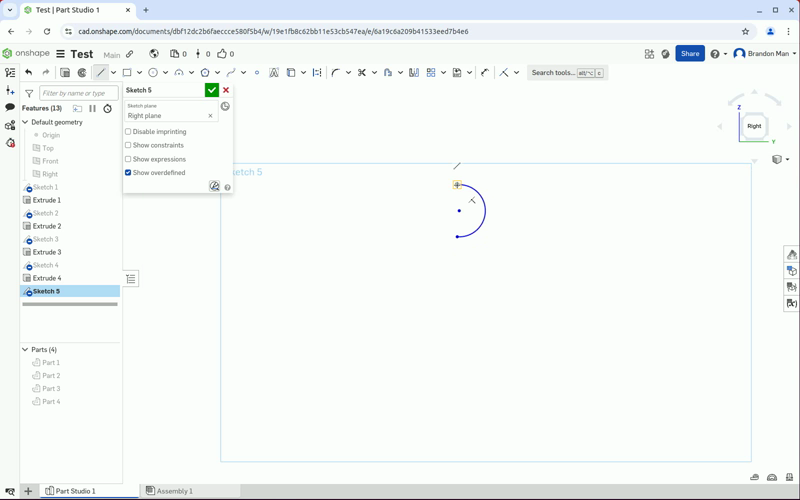
scroll(-6)
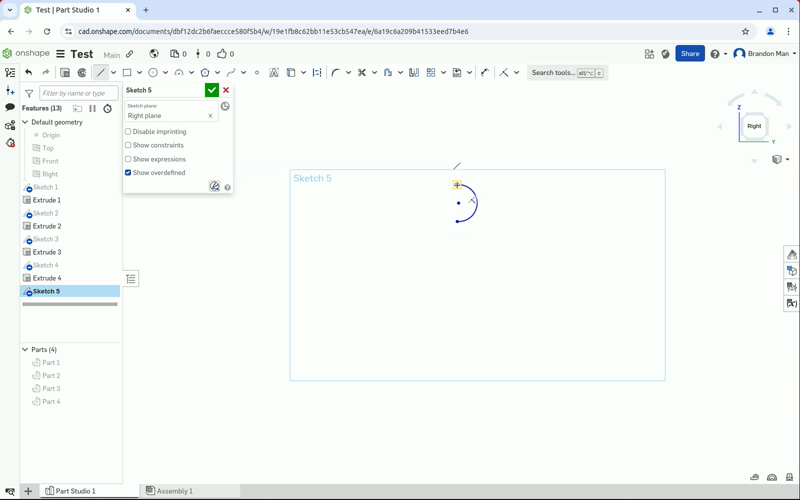
scroll(-6)
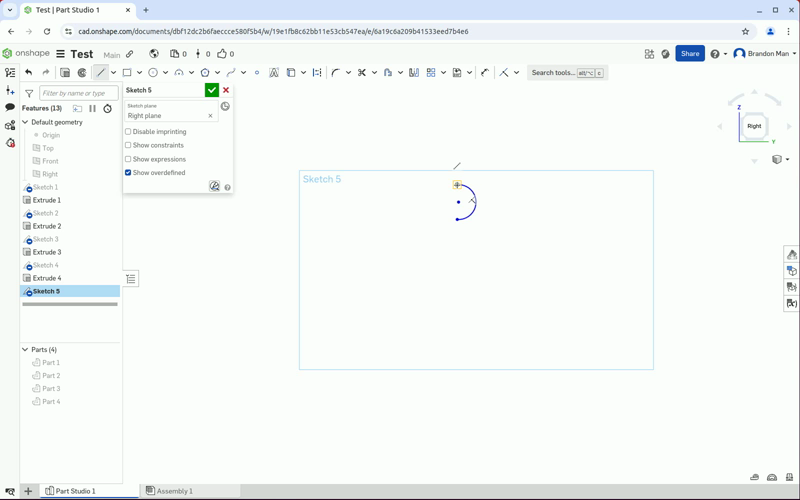
scroll(-6)
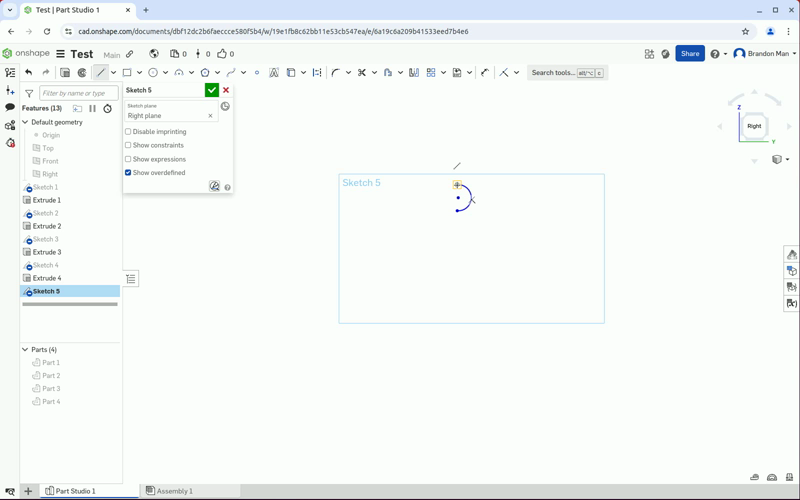
scroll(-6)
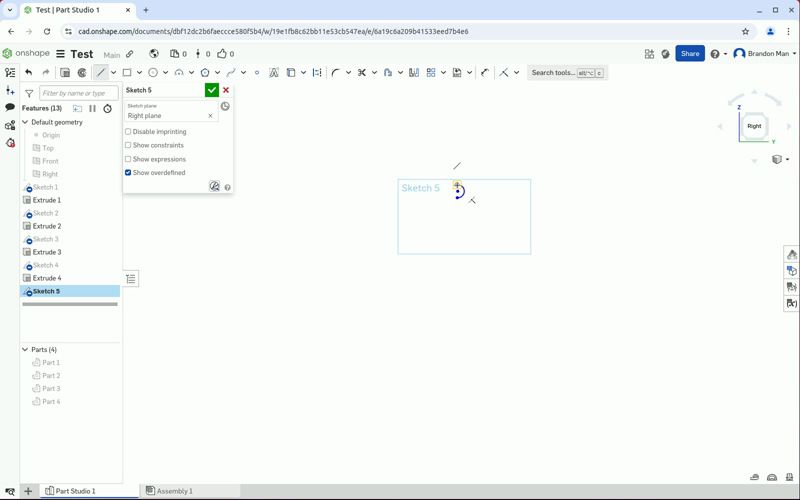
scroll(-6)
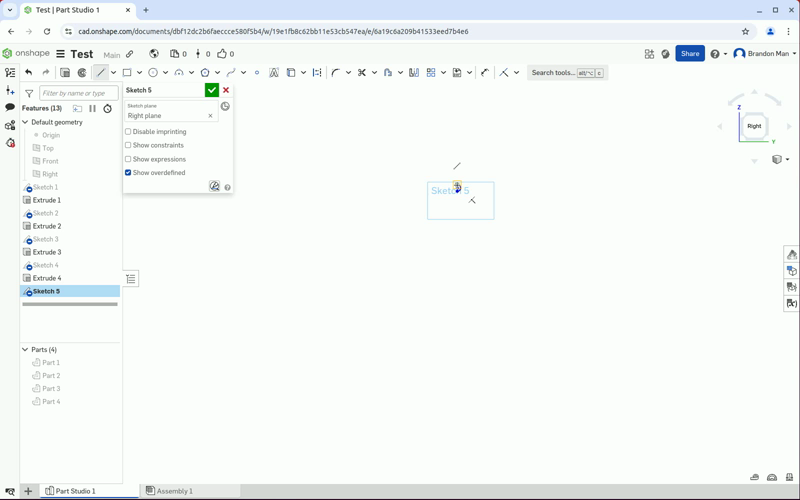
mouse_move(487, 184)
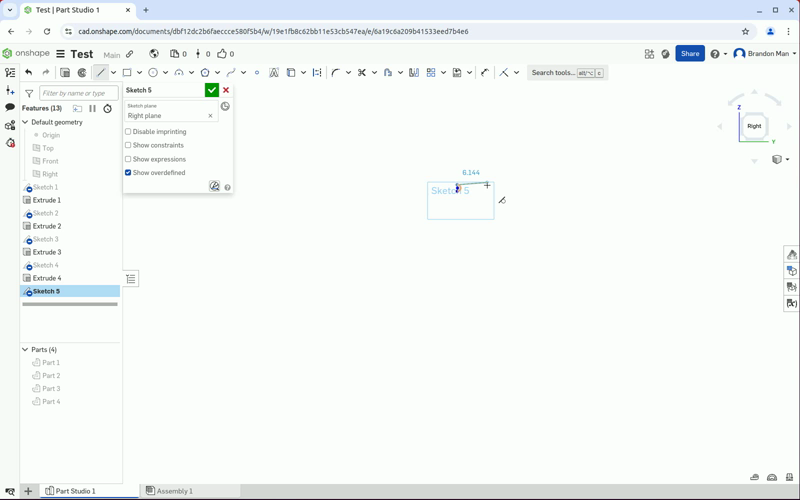
key_down(shift)
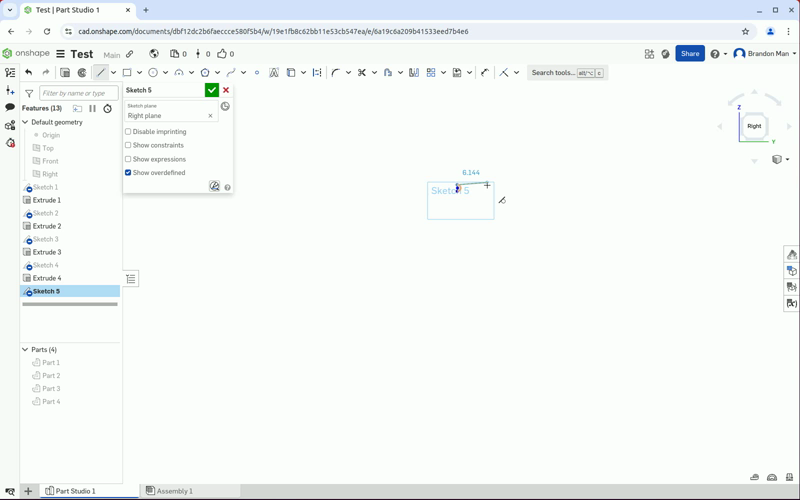
mouse_move(457, 191)
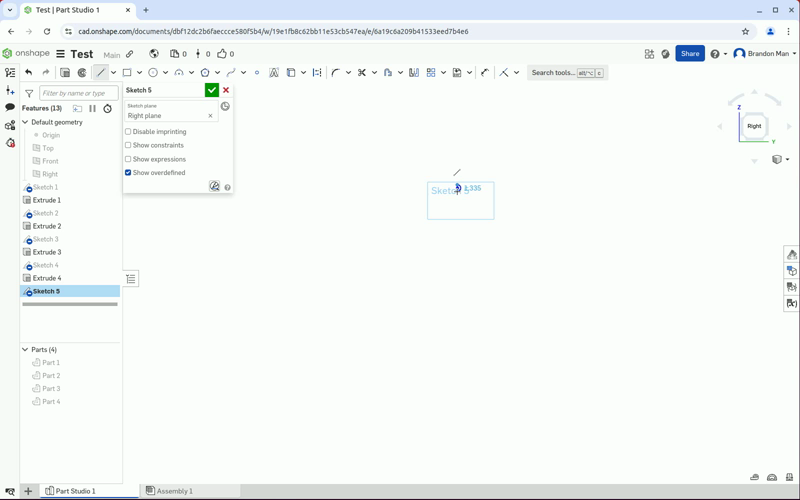
scroll(6)
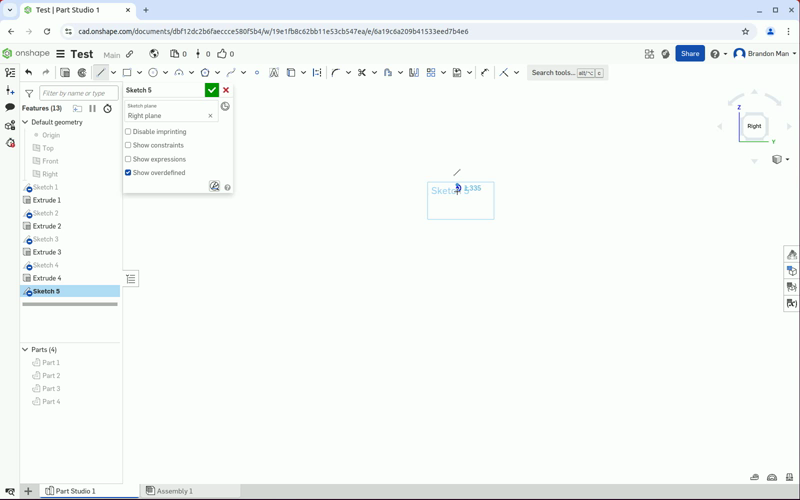
scroll(6)
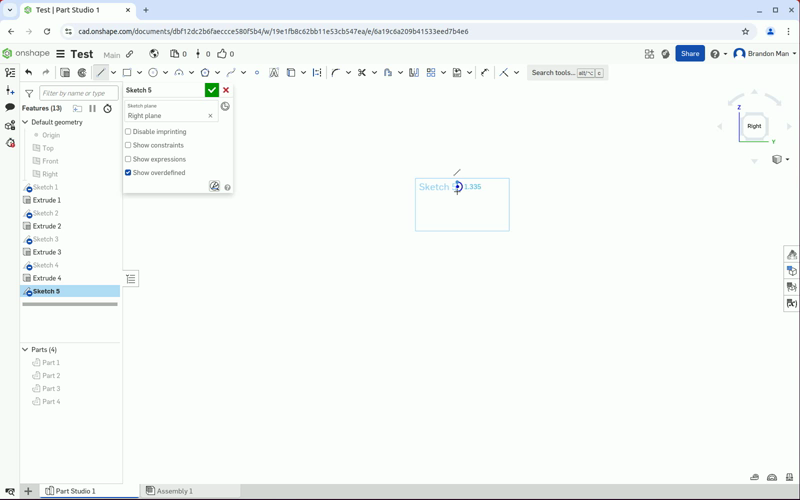
scroll(6)
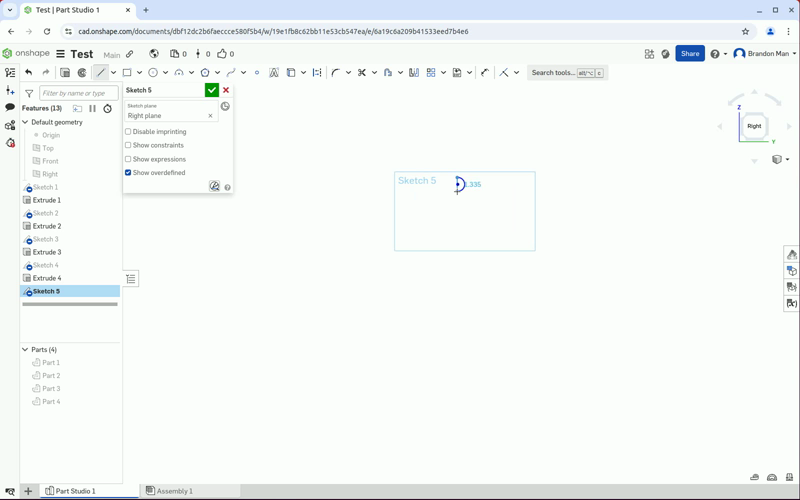
scroll(6)
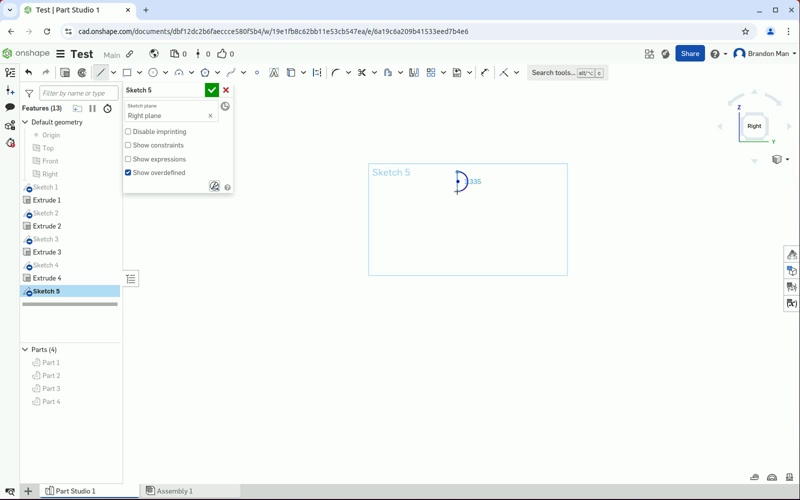
scroll(6)
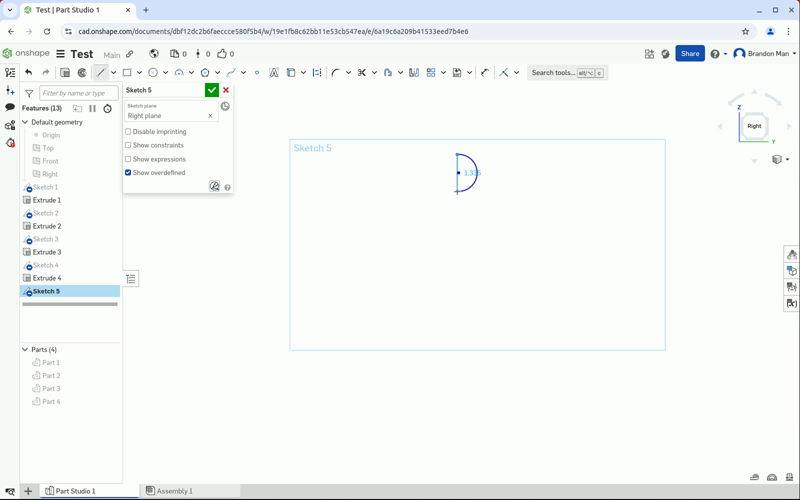
scroll(6)
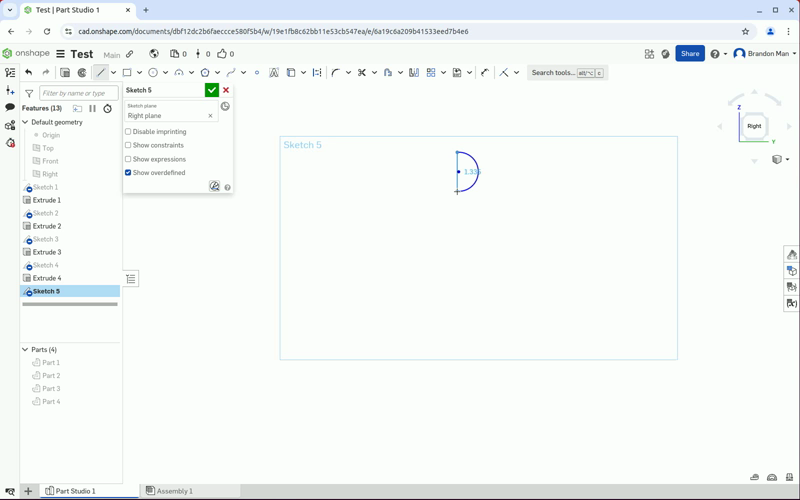
scroll(6)
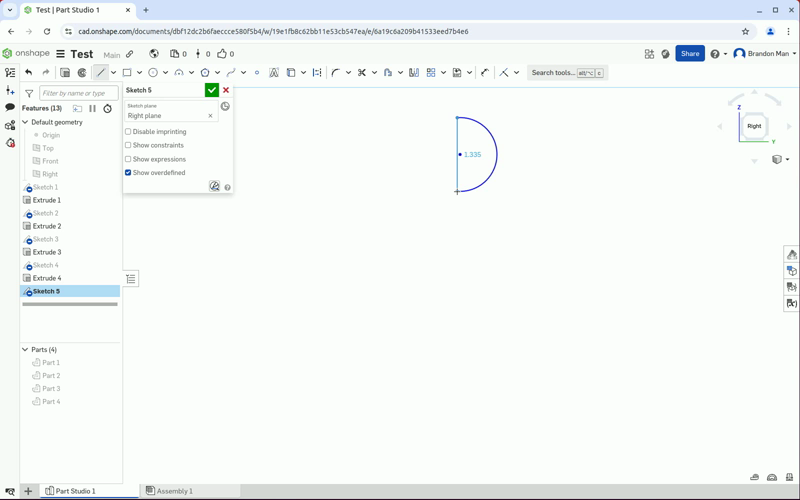
key_up(shift)
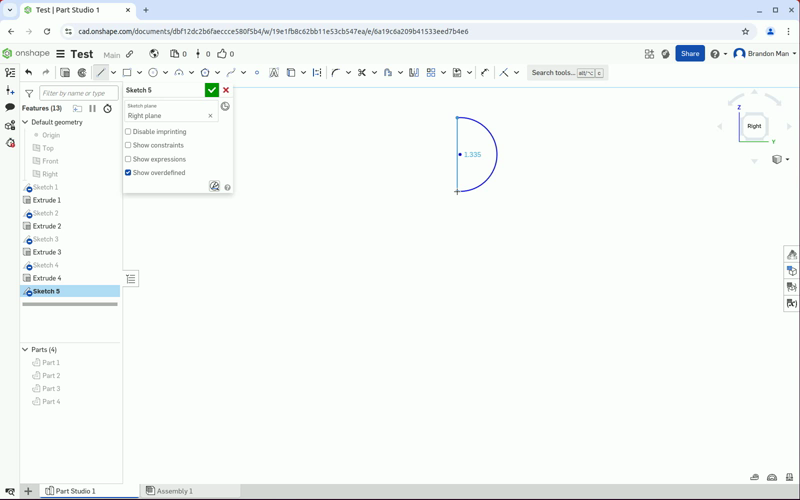
click(457, 191)
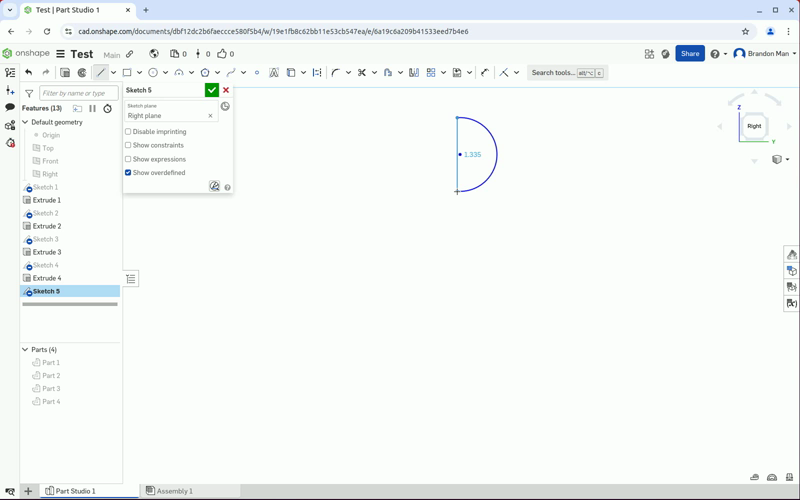
scroll(-6)
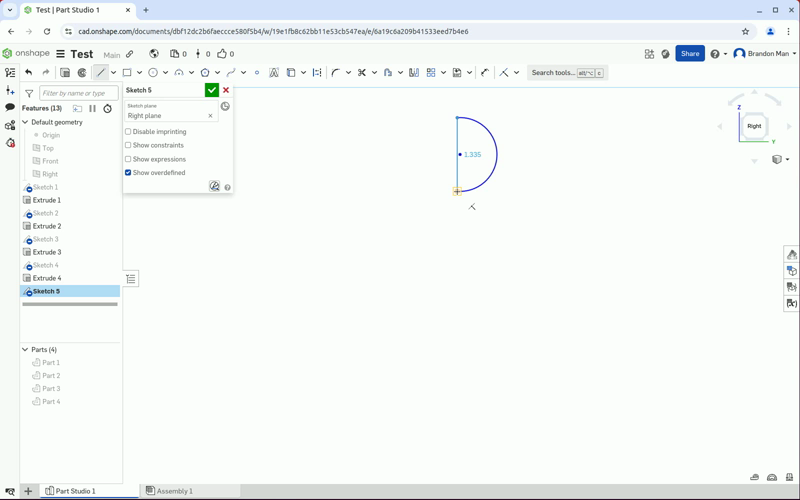
scroll(-6)
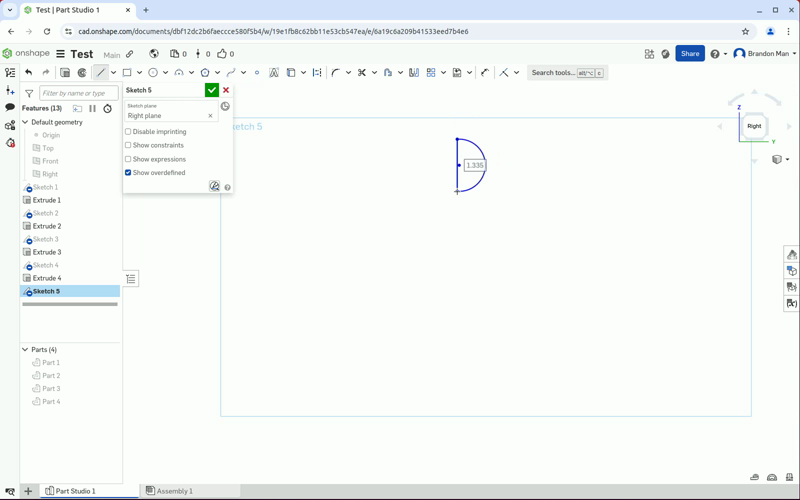
scroll(-6)
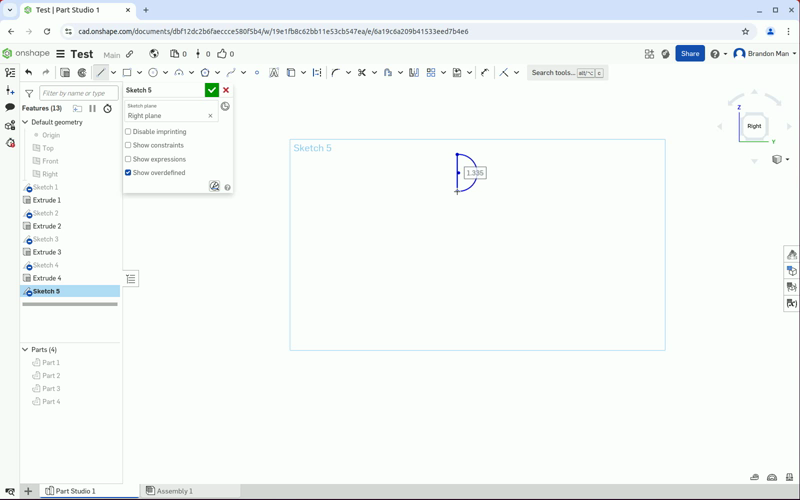
scroll(-6)
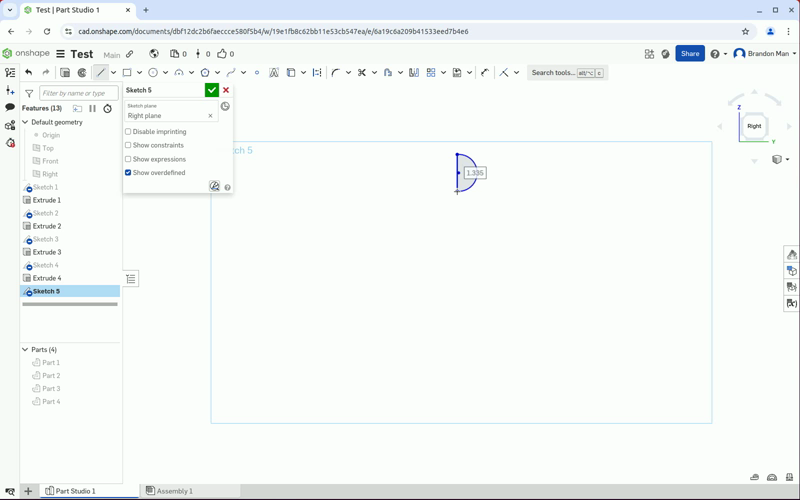
scroll(-6)
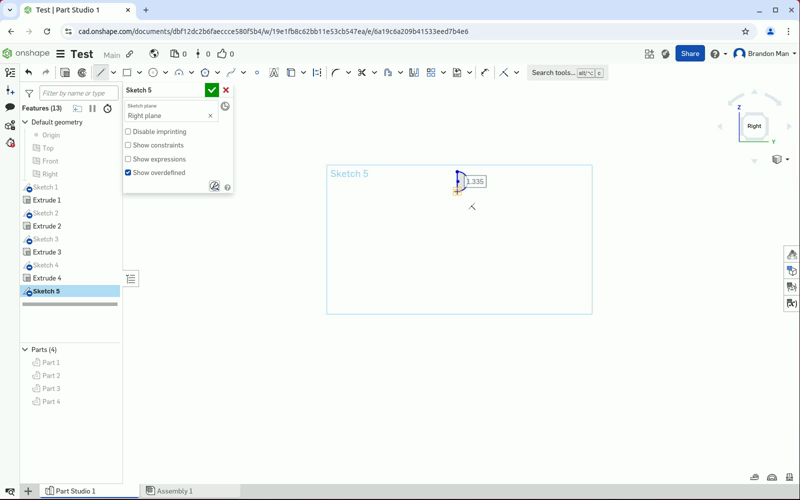
scroll(-6)
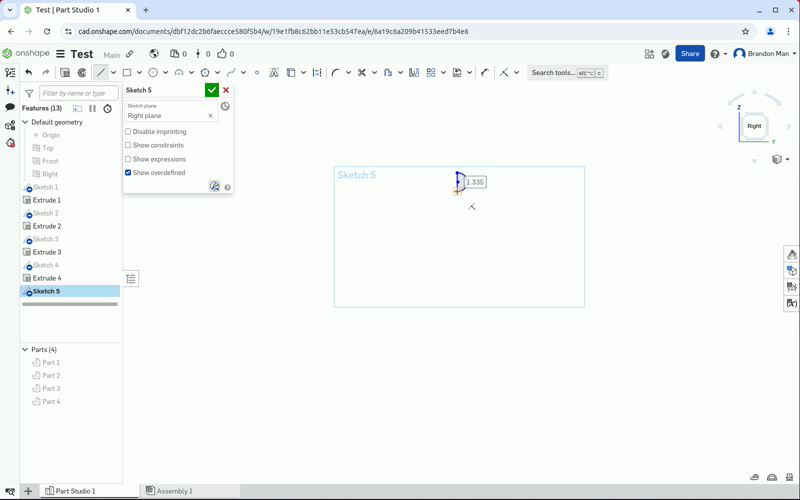
scroll(-6)
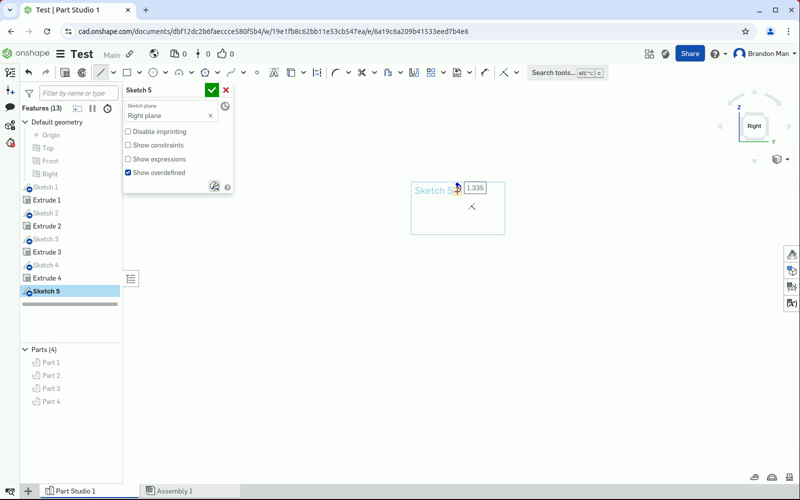
key(esc)
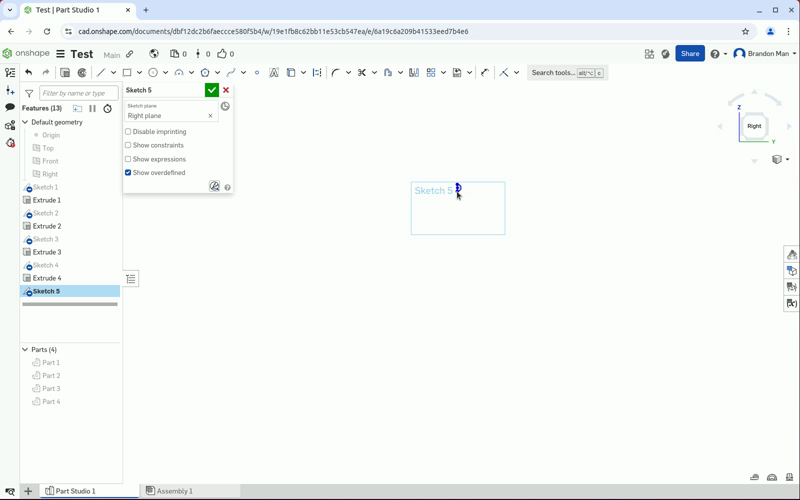
mouse_move(459, 188)
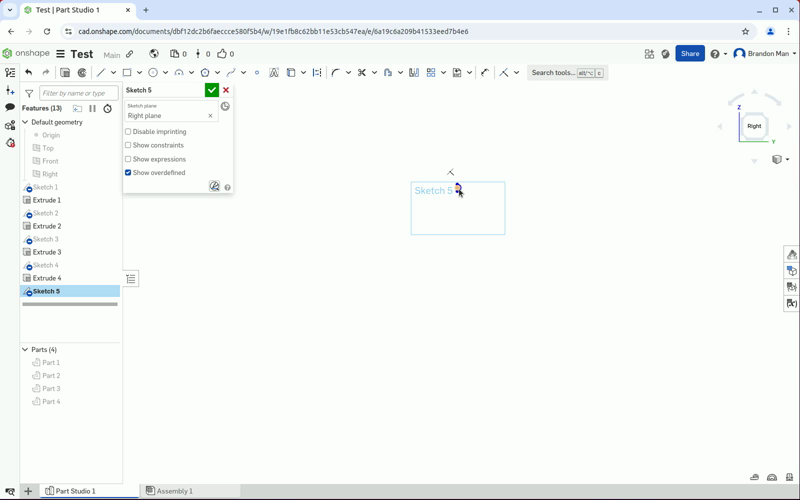
scroll(6)
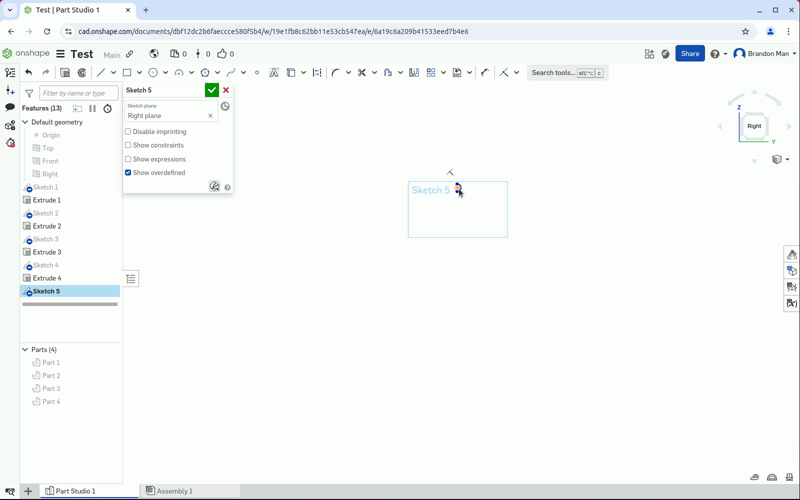
scroll(6)
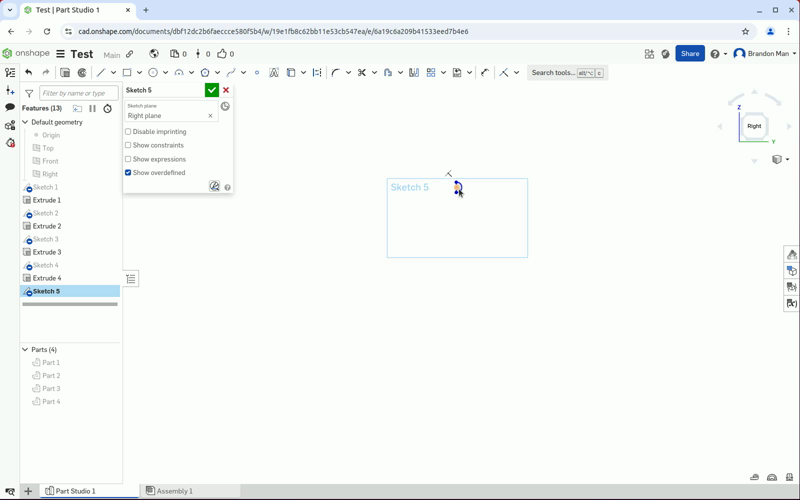
scroll(6)
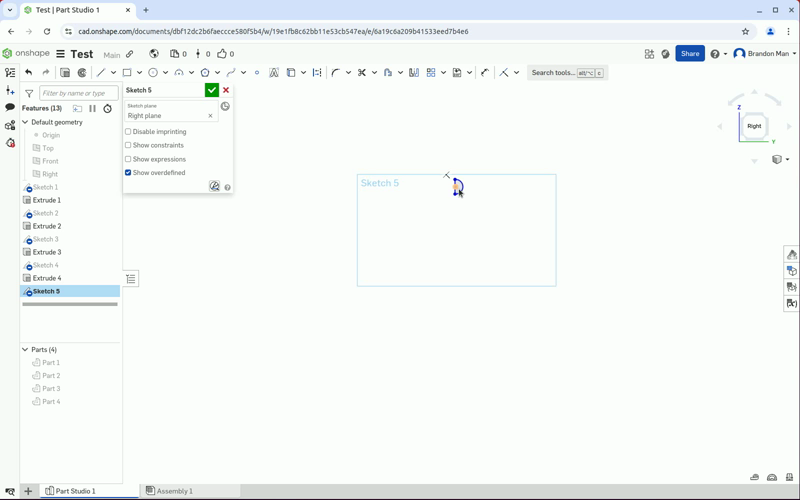
scroll(6)
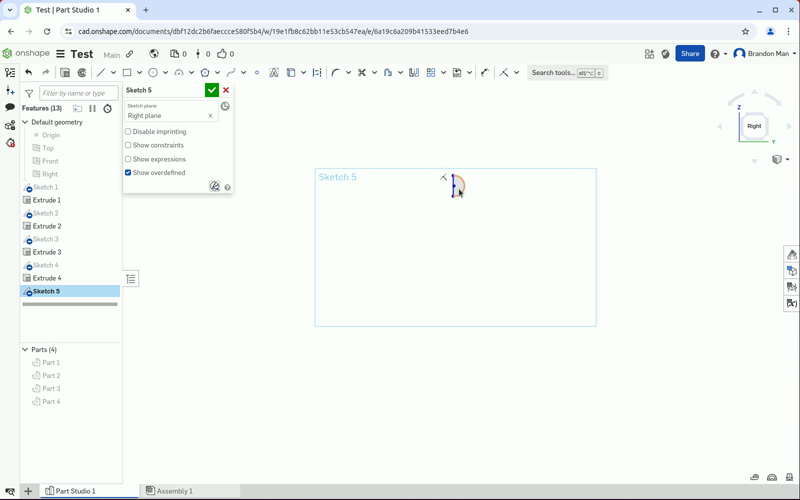
scroll(6)
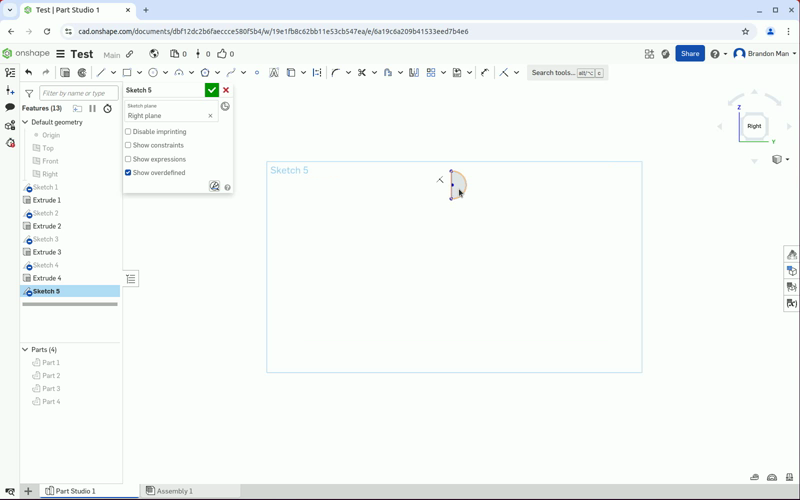
scroll(6)
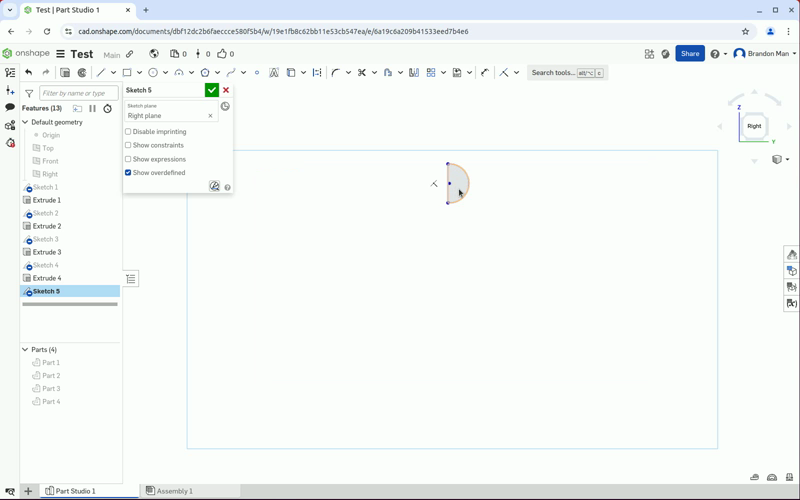
scroll(6)
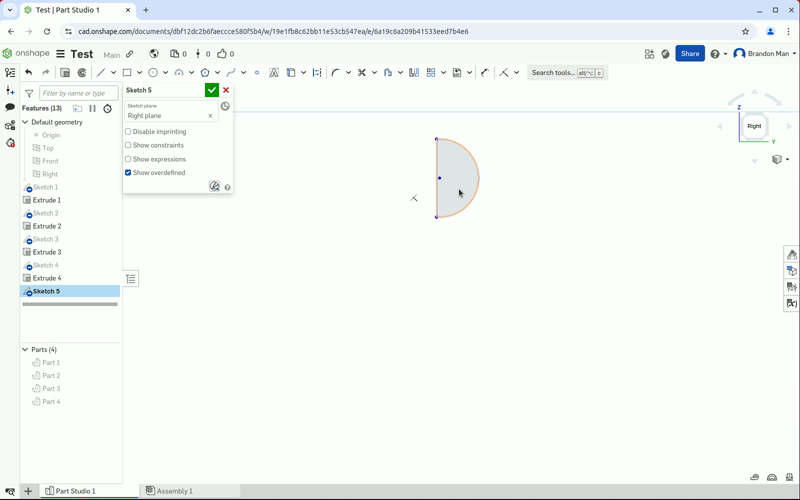
click(459, 188)
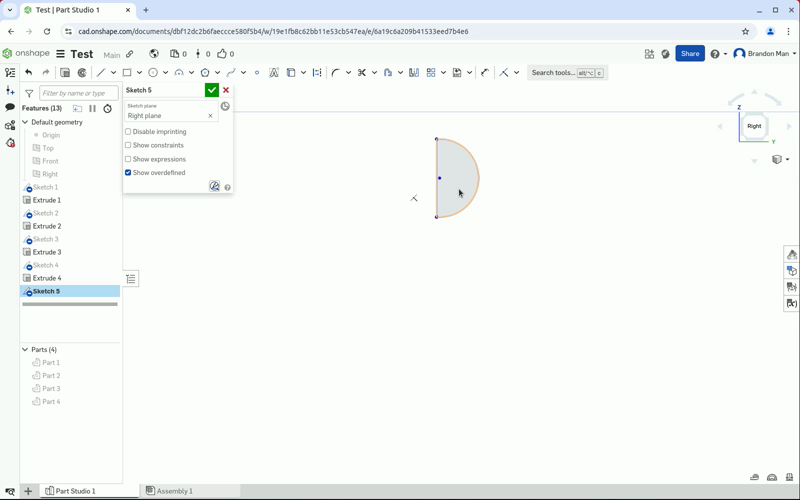
scroll(-6)
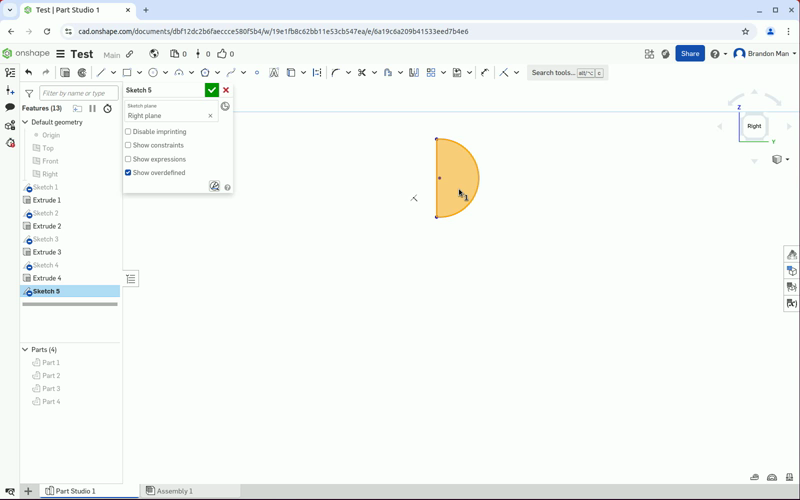
scroll(-6)
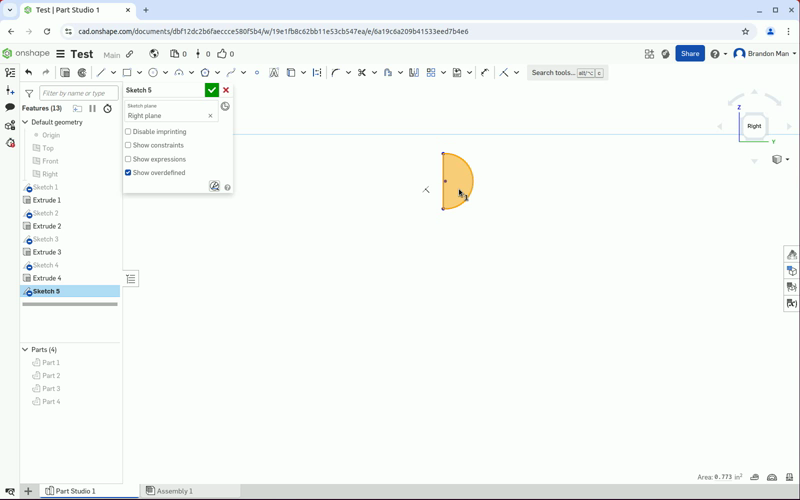
scroll(-6)
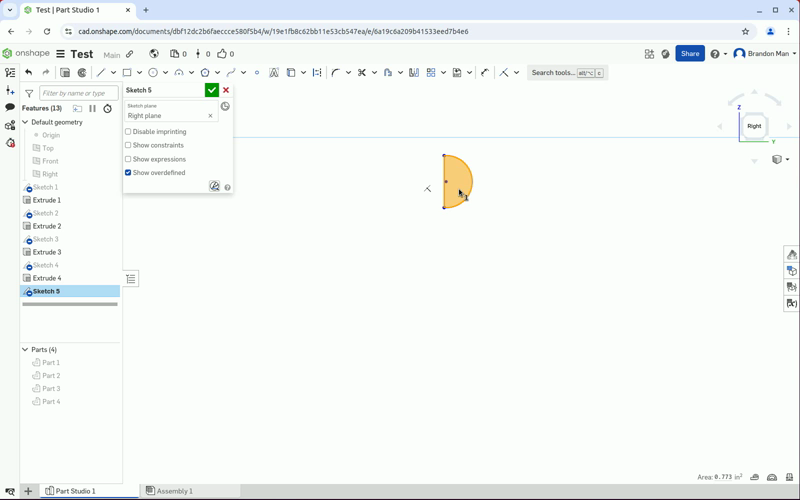
scroll(-6)
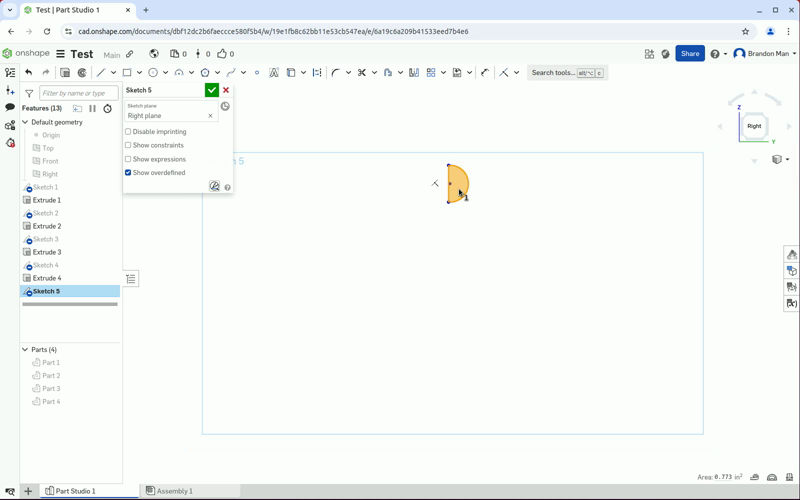
scroll(-6)
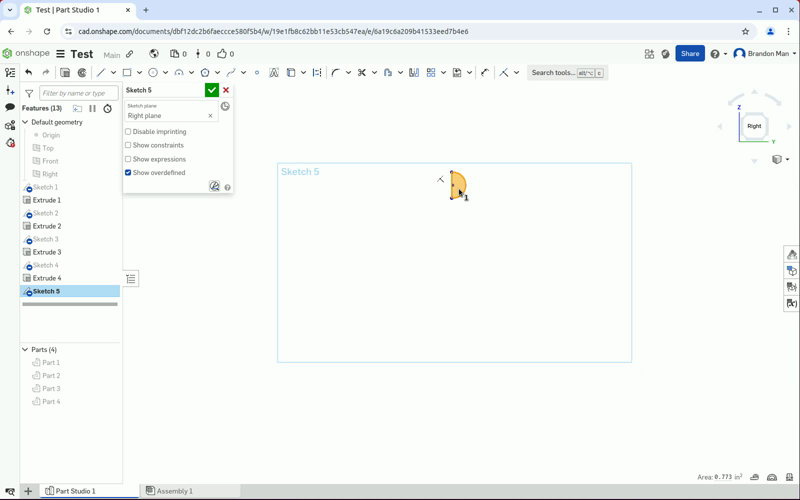
scroll(-6)
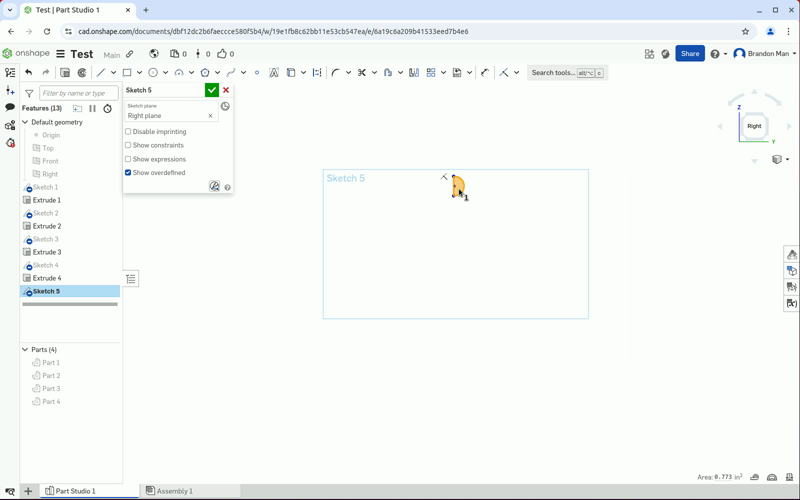
scroll(-6)
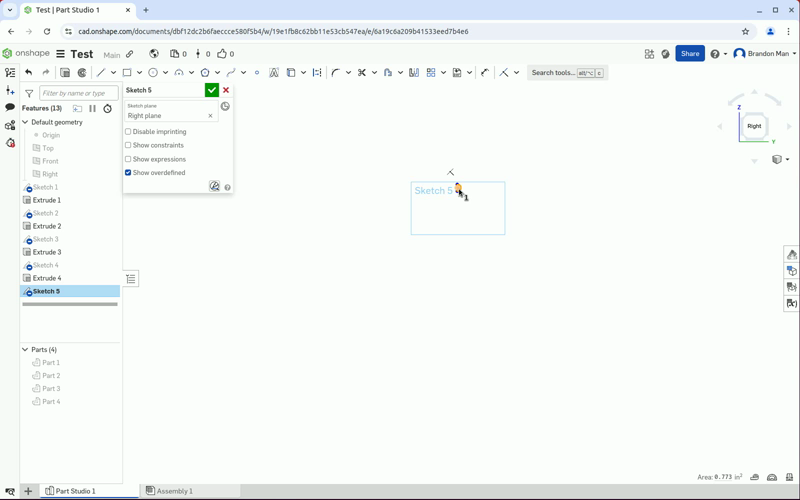
mouse_move(73, 352)
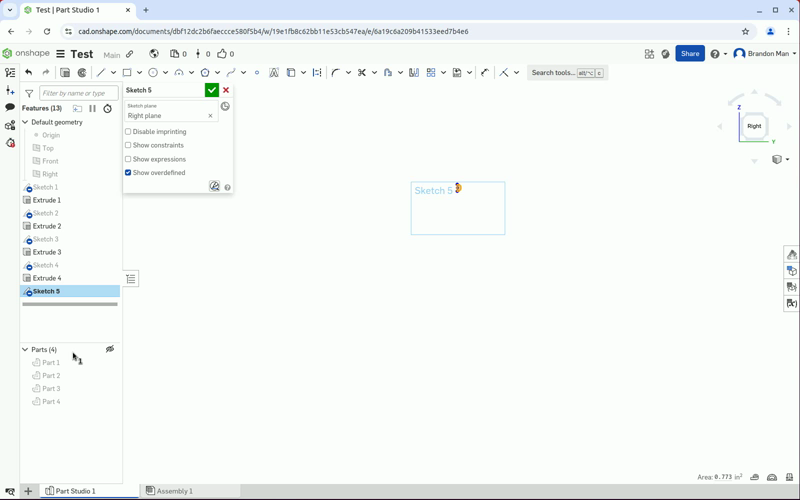
key(shift+y)
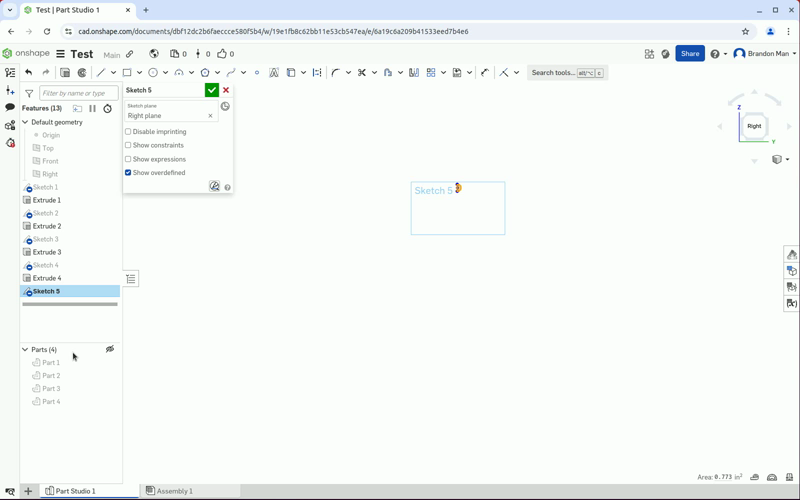
key(shift+e)
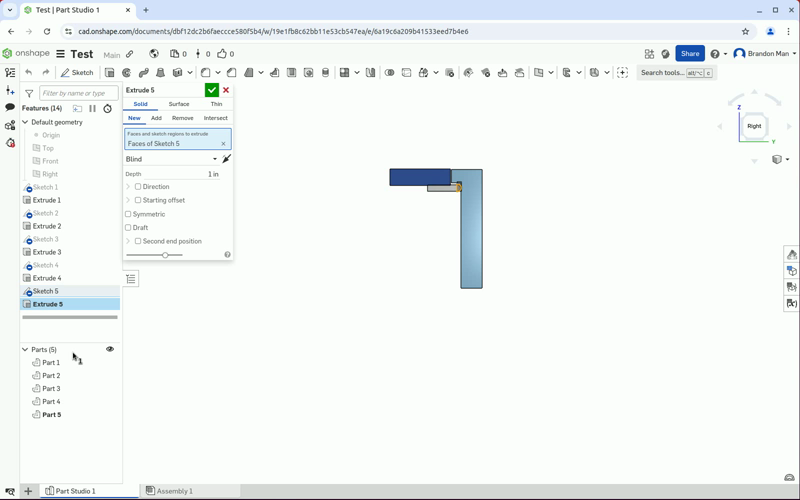
mouse_move(143, 106)
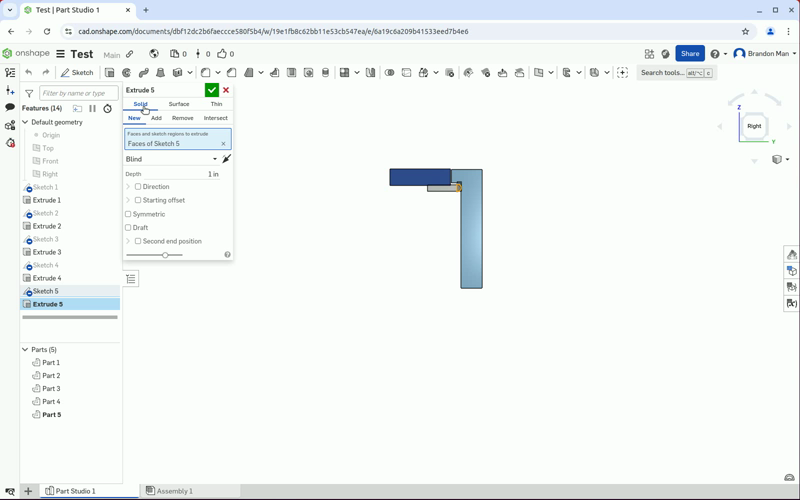
click(143, 106)
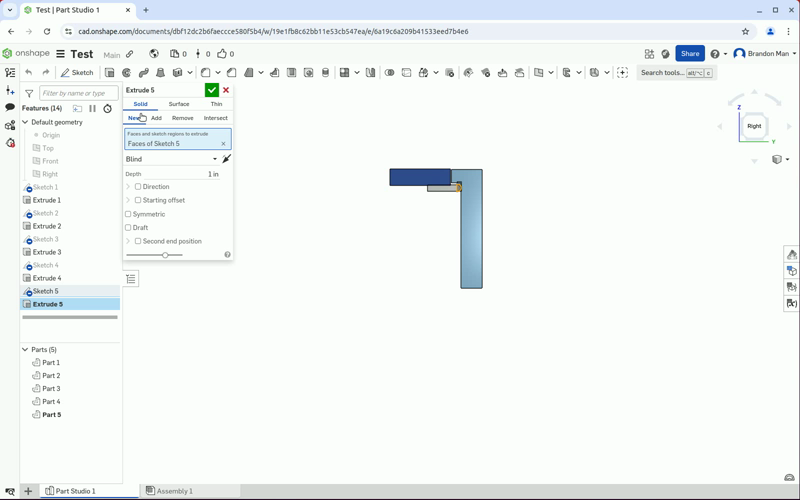
mouse_move(137, 120)
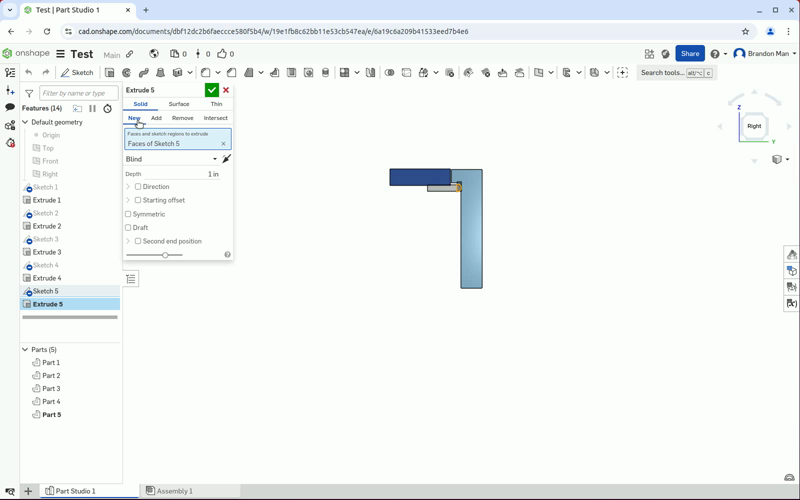
click(137, 120)
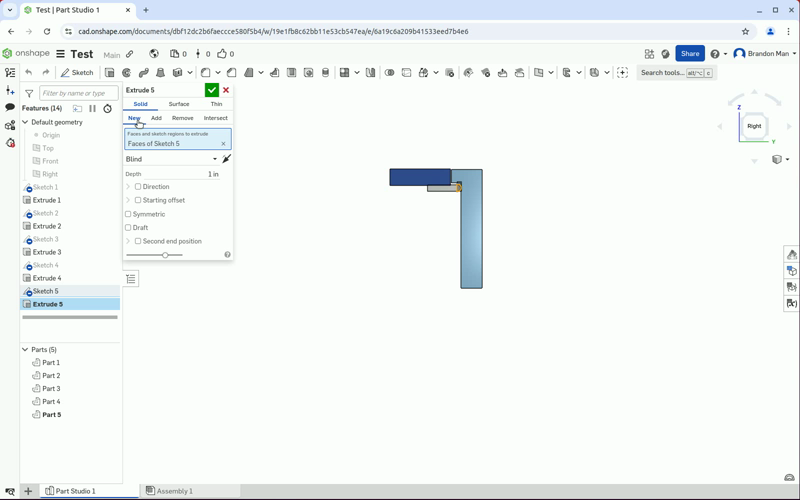
key(tab, 4)
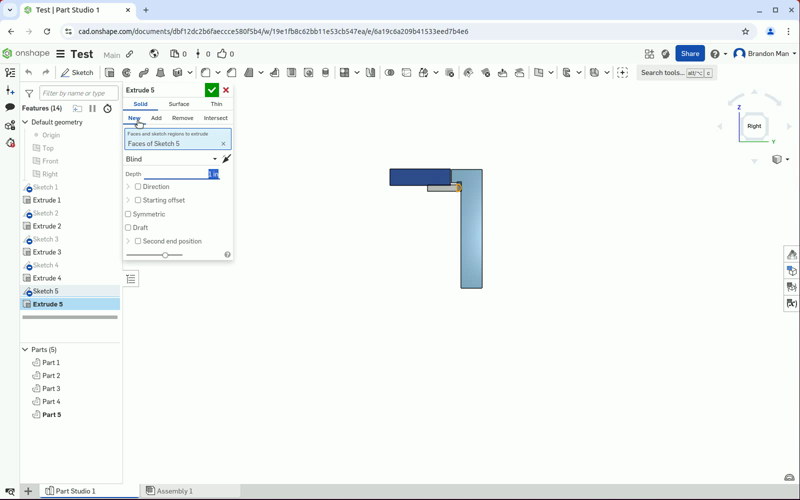
text(2.648)
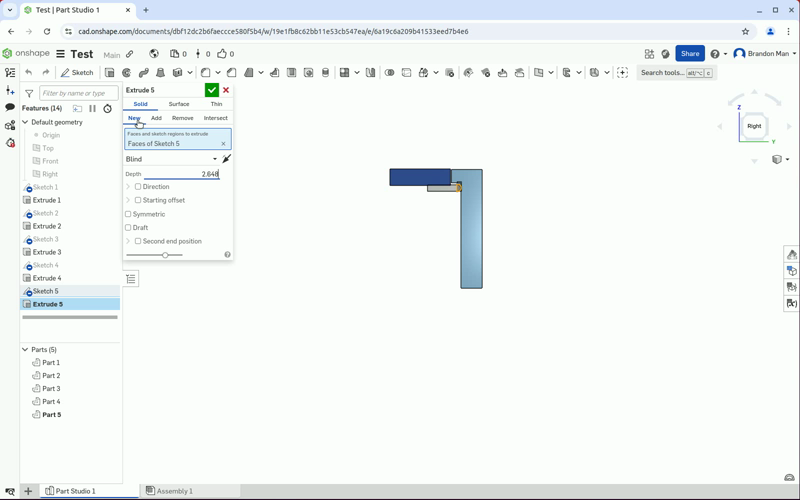
key(enter)
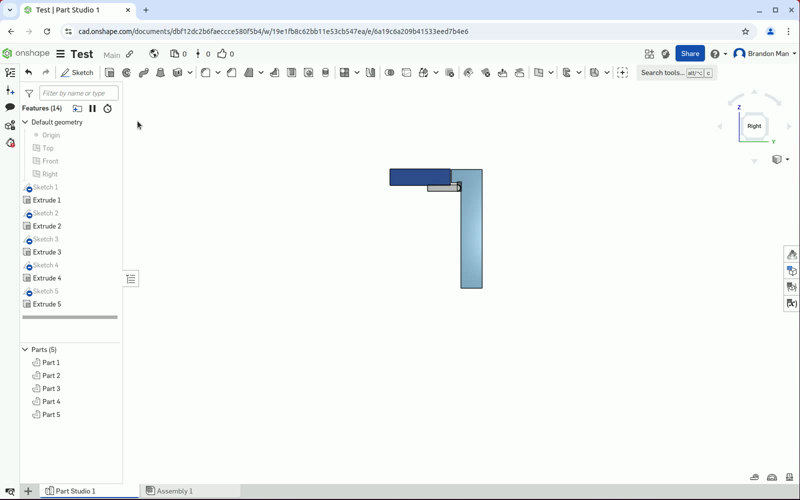
key(shift+h)
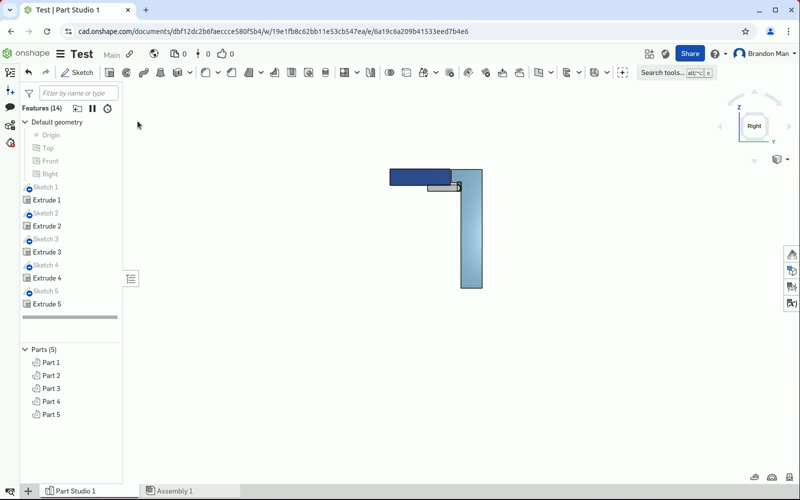
key(shift+h)
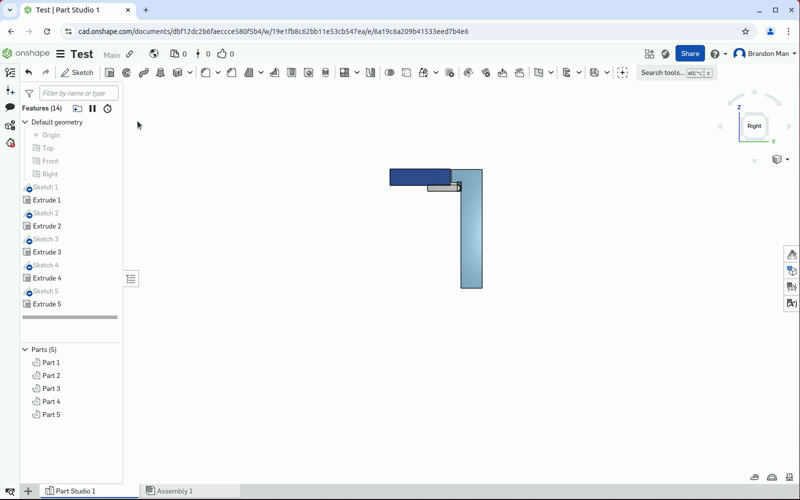
mouse_move(73, 189)
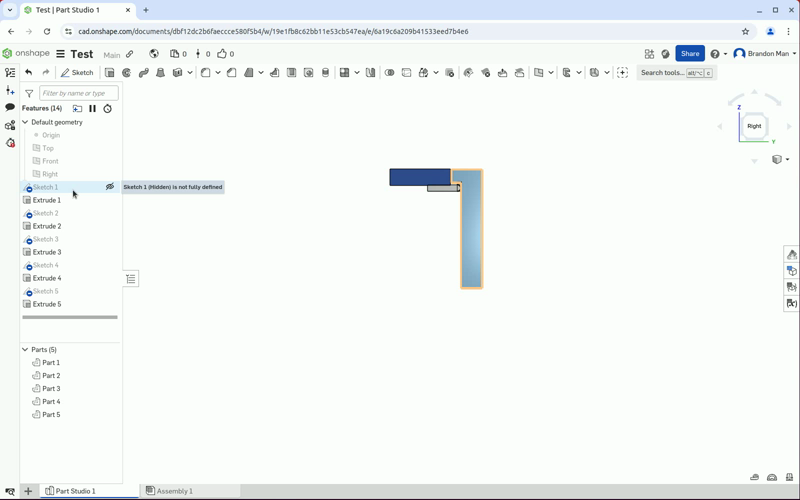
click(73, 189)
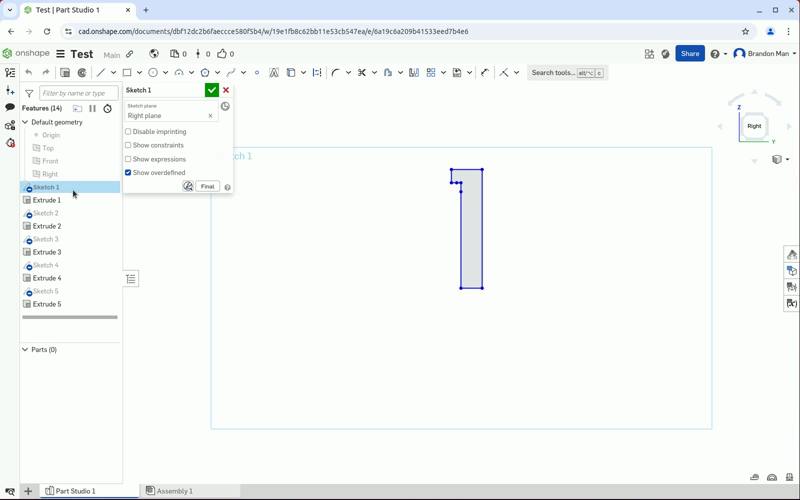
mouse_move(229, 92)
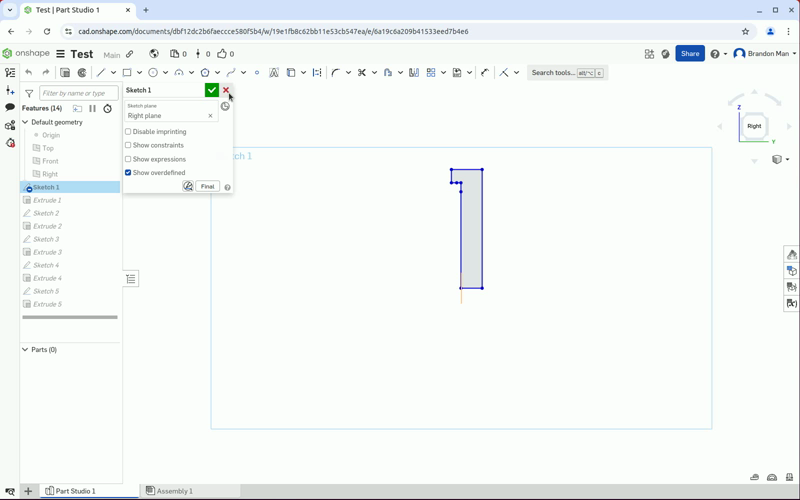
click(229, 92)
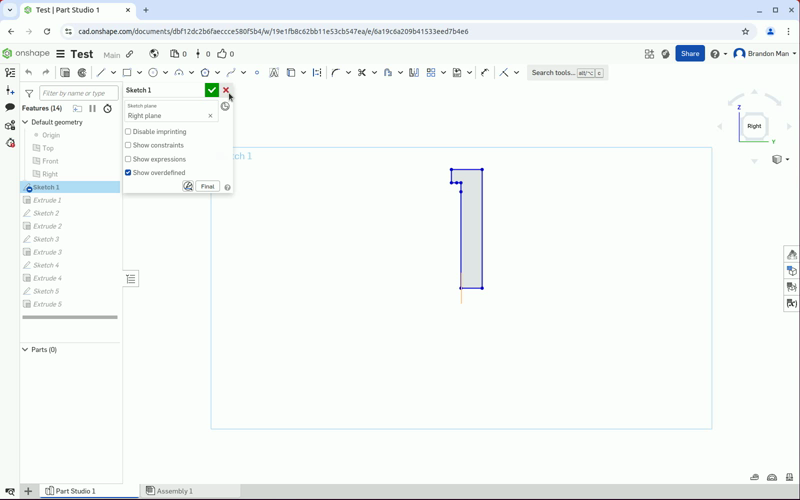
key(shift+s)
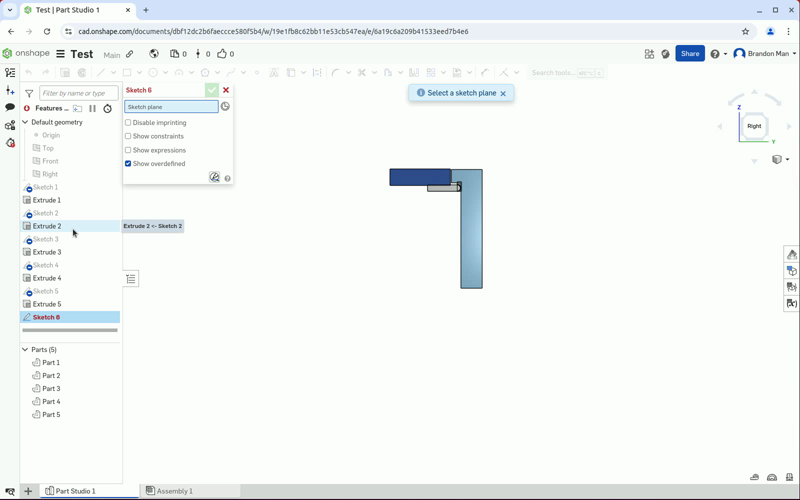
scroll(3)
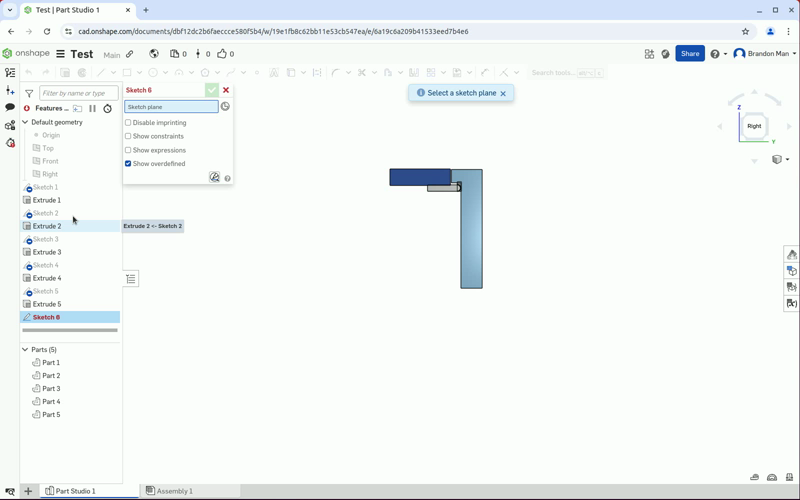
mouse_move(73, 176)
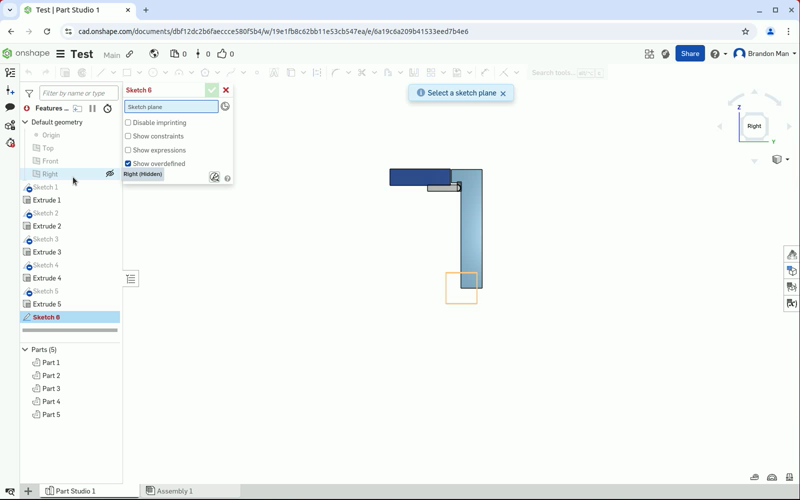
click(73, 176)
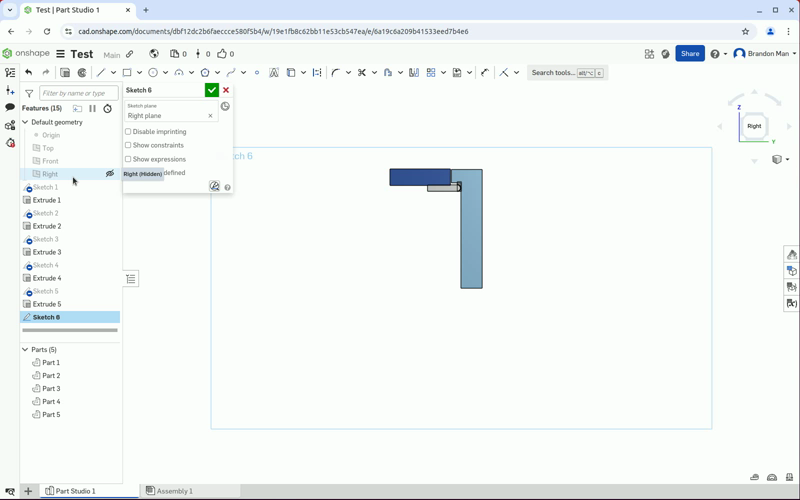
mouse_move(73, 352)
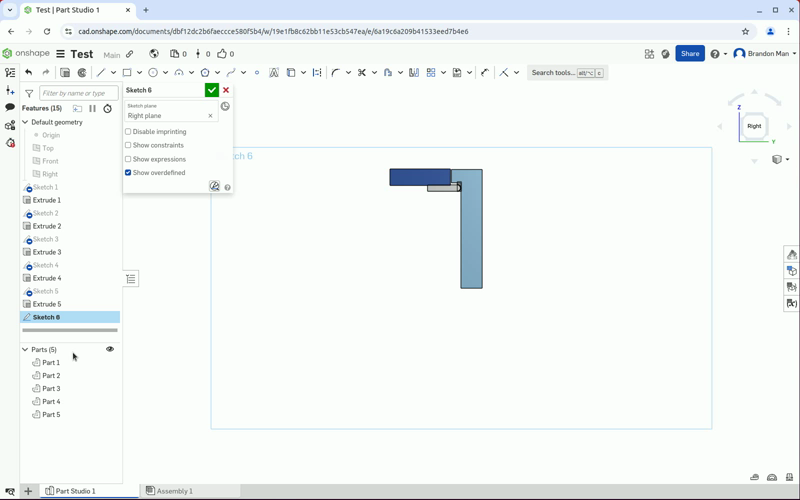
key(y)
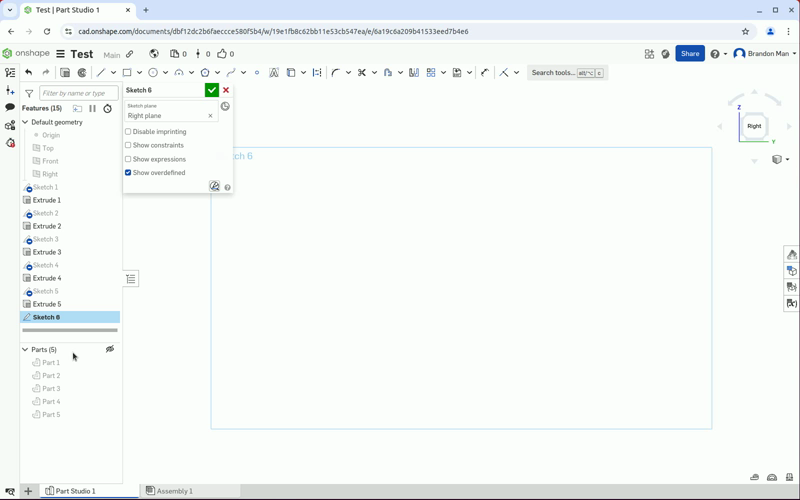
key(a)
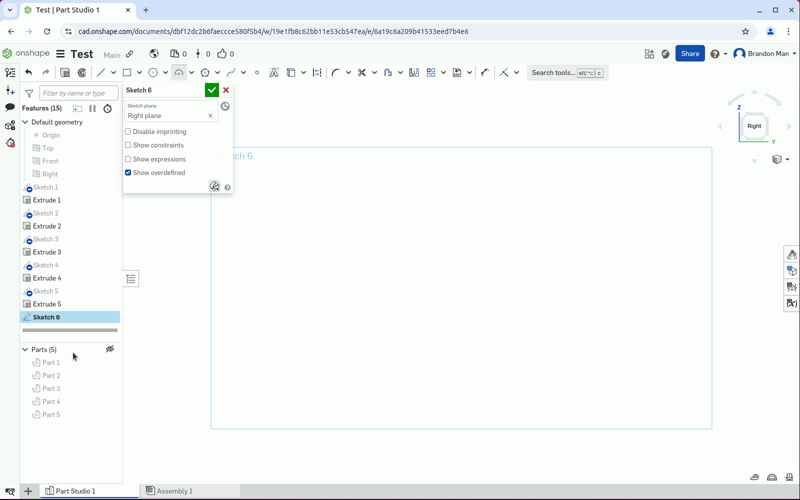
key_down(shift)
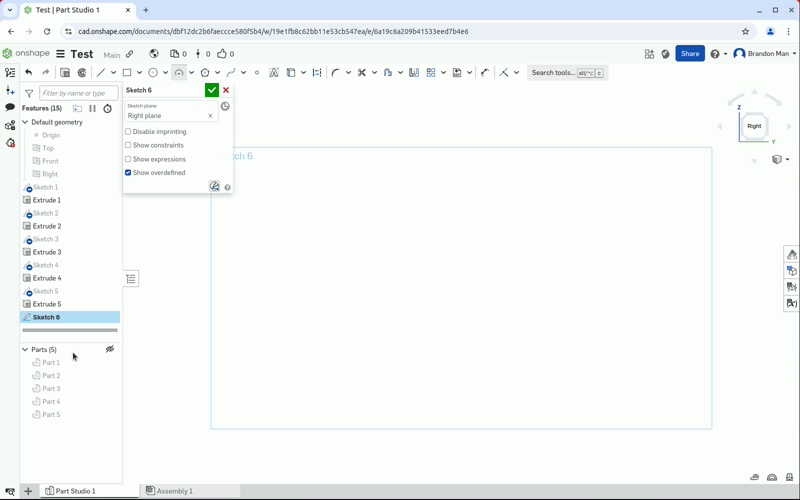
mouse_move(457, 191)
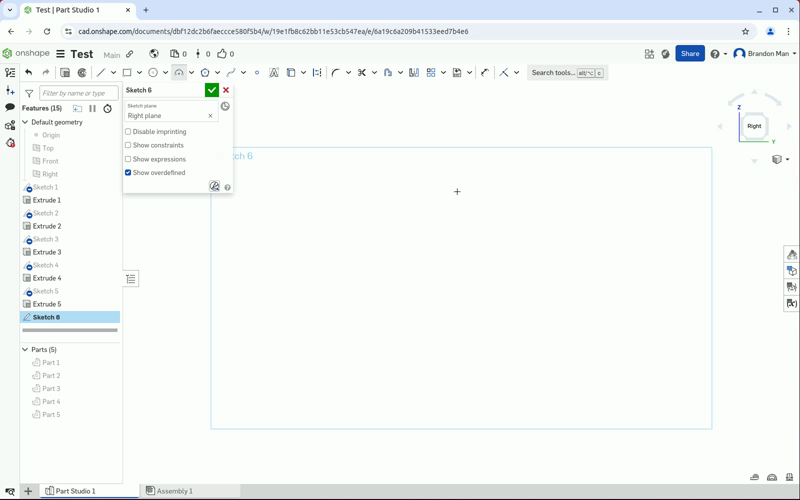
click(457, 191)
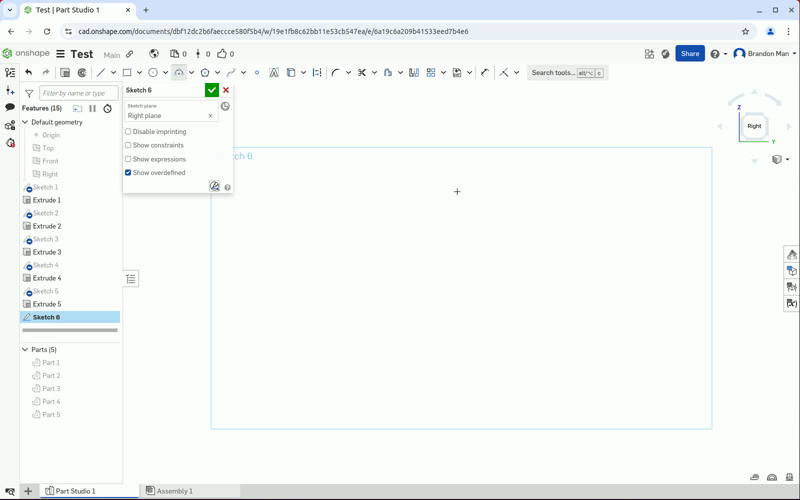
key_up(shift)
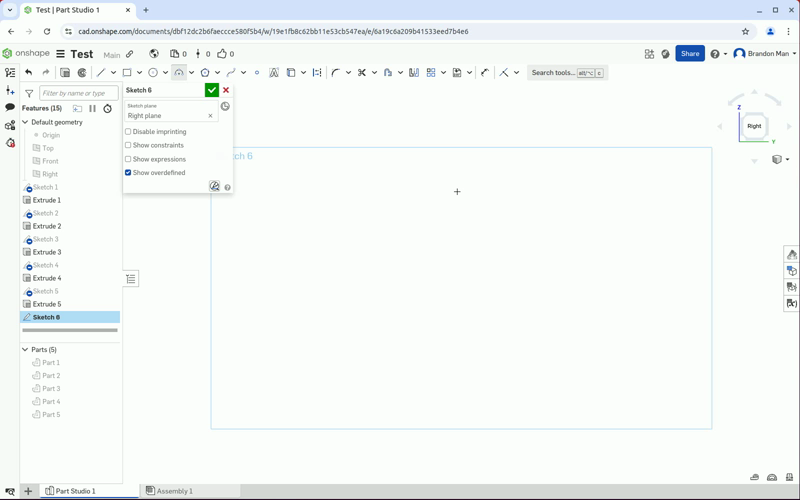
key_down(shift)
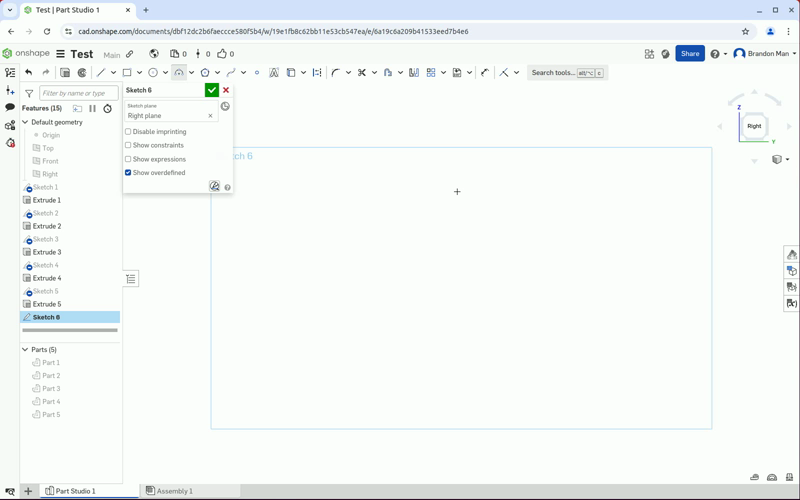
mouse_move(457, 184)
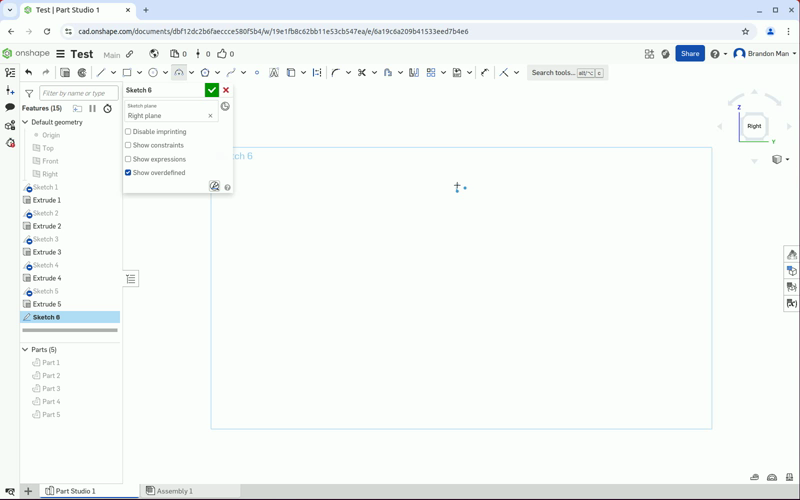
scroll(6)
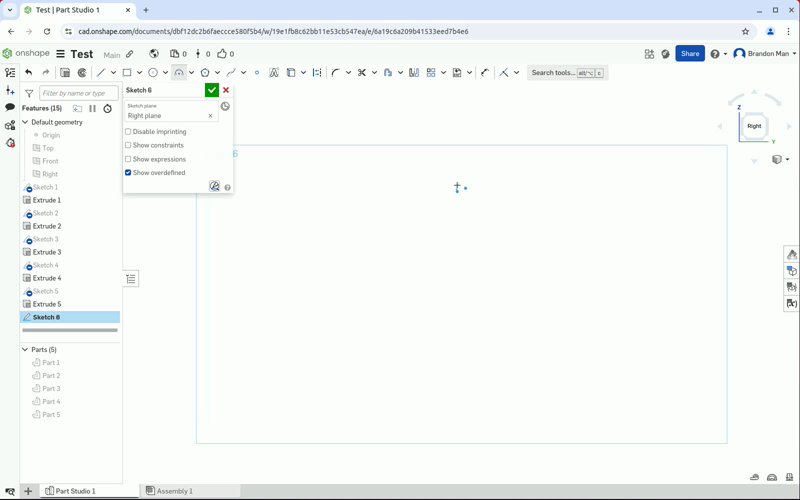
scroll(6)
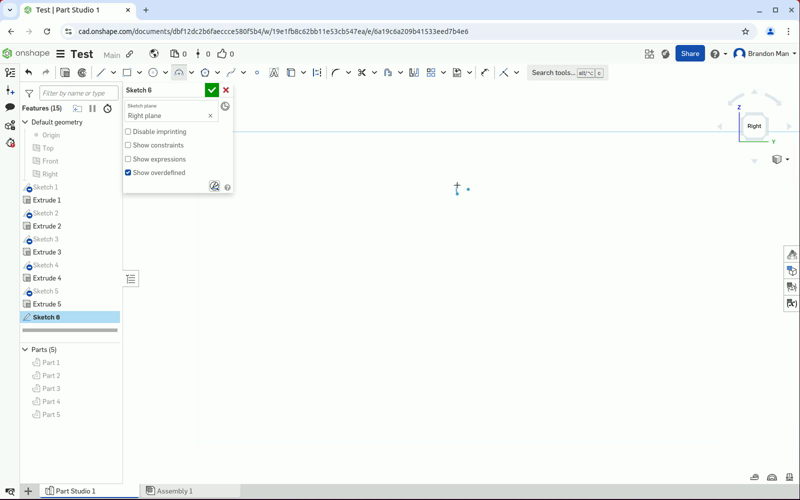
scroll(6)
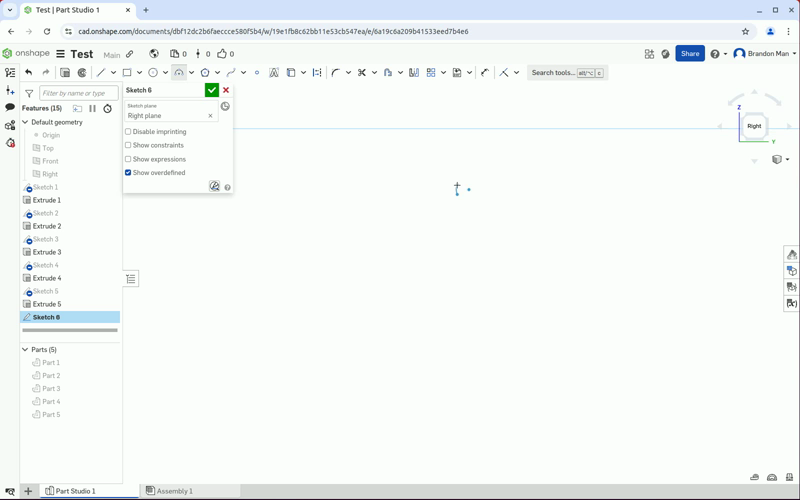
scroll(6)
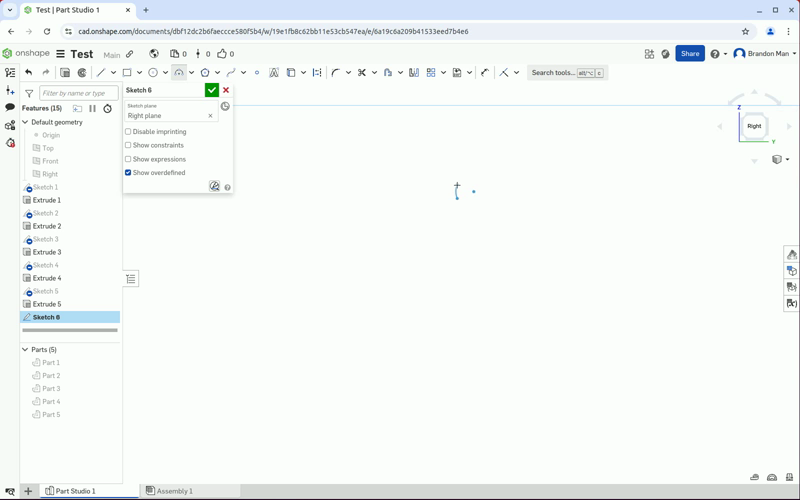
scroll(6)
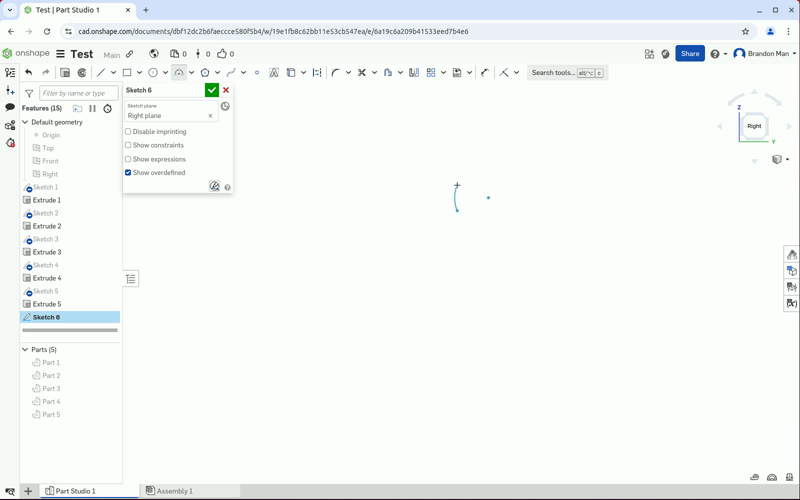
scroll(6)
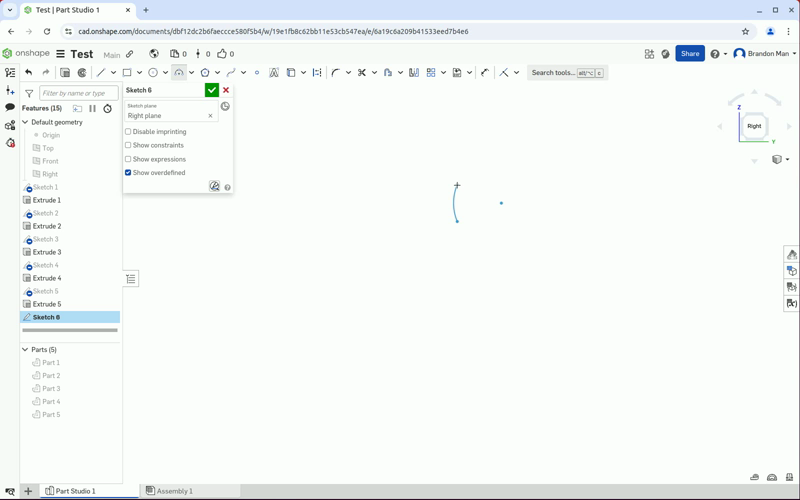
scroll(6)
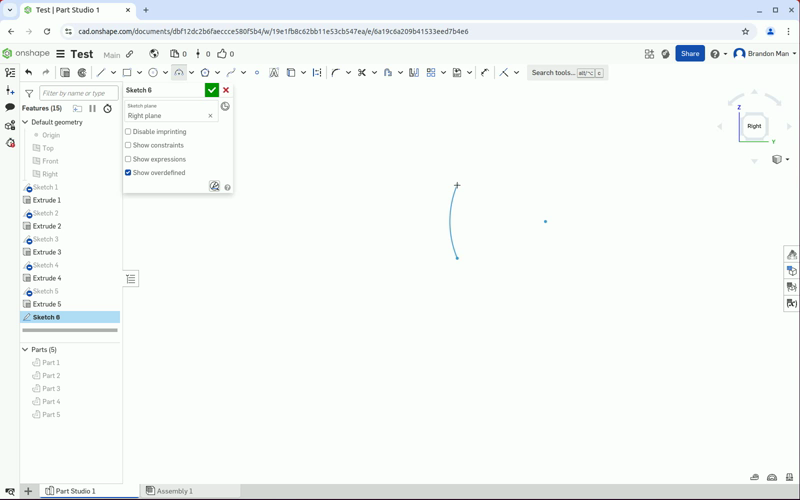
click(457, 184)
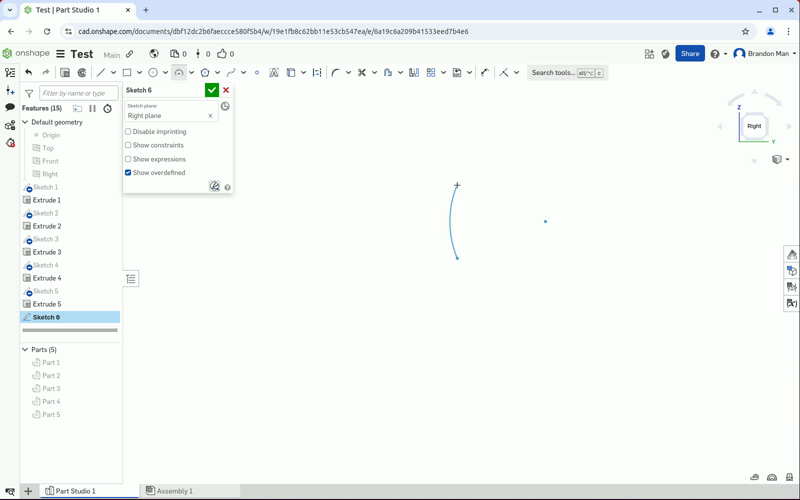
scroll(-6)
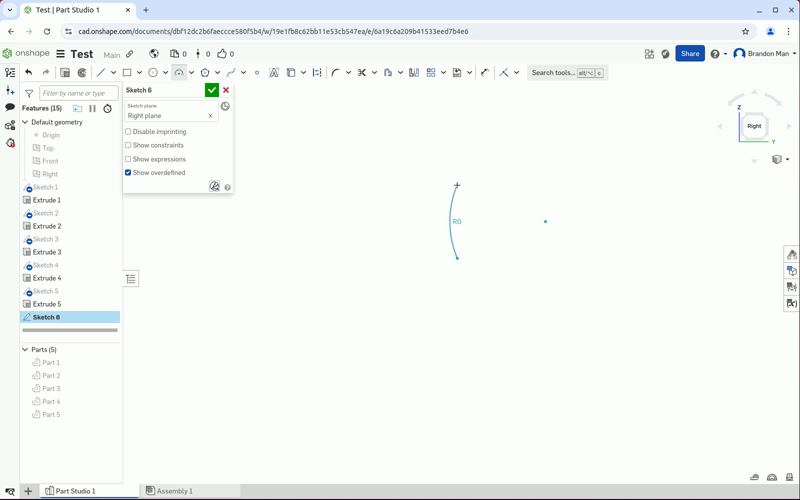
scroll(-6)
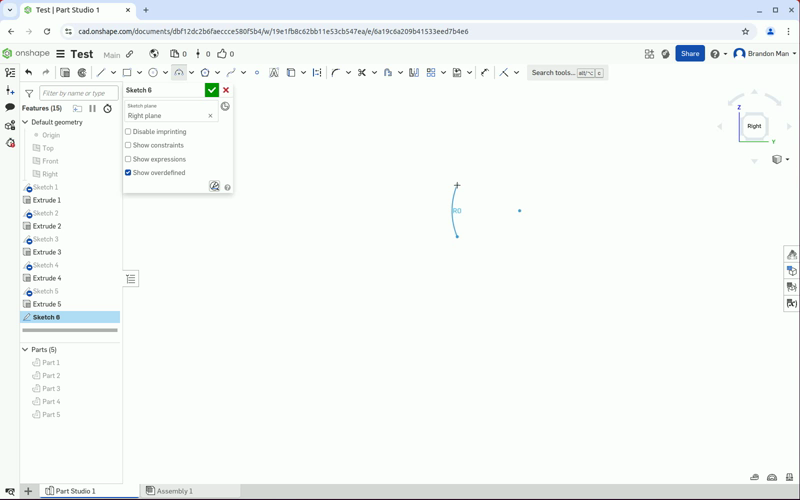
scroll(-6)
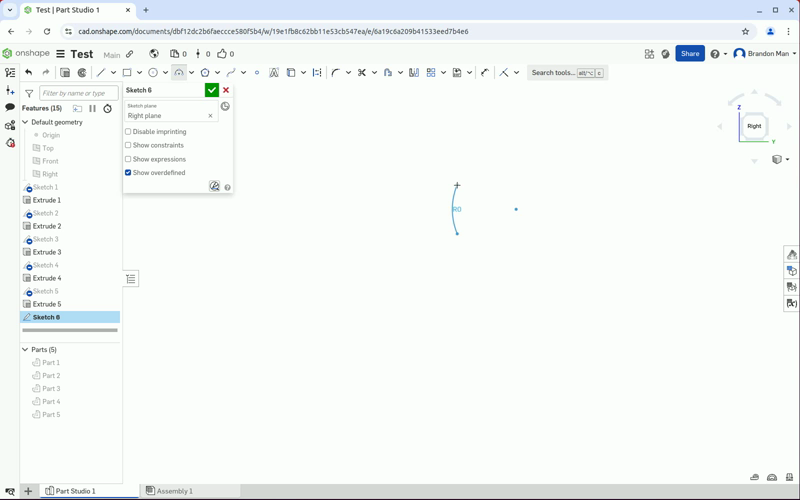
scroll(-6)
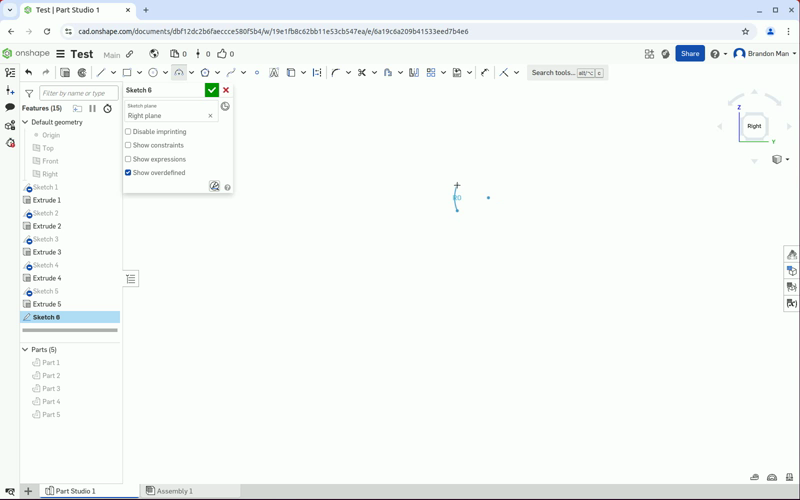
scroll(-6)
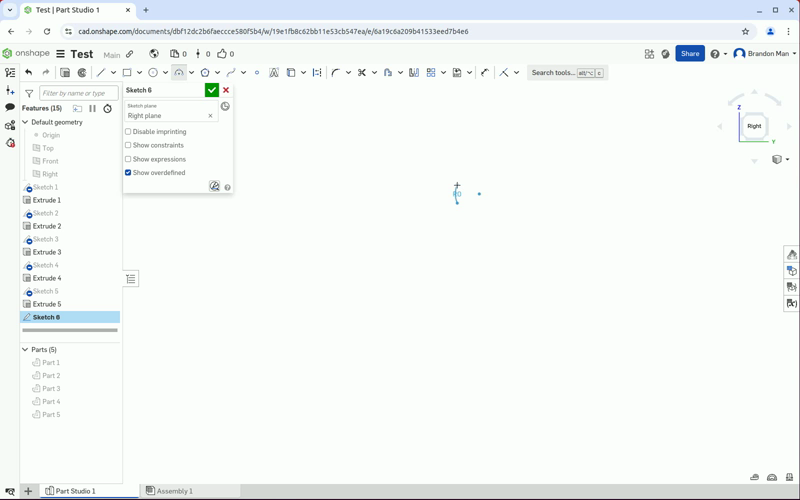
scroll(-6)
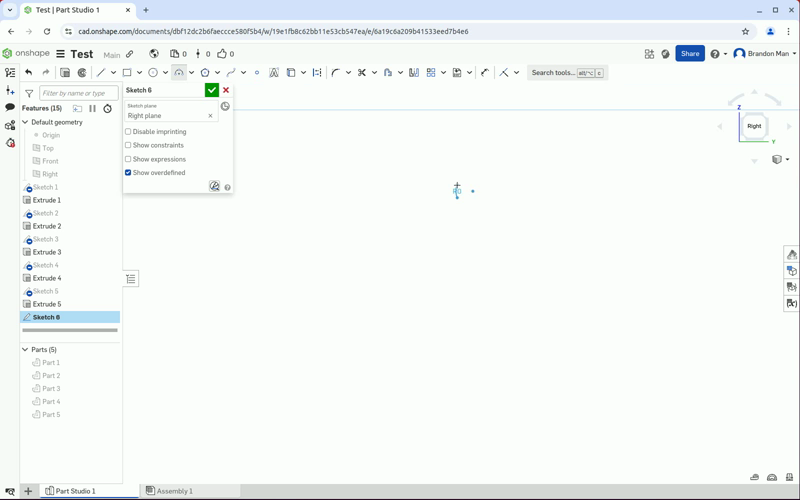
scroll(-6)
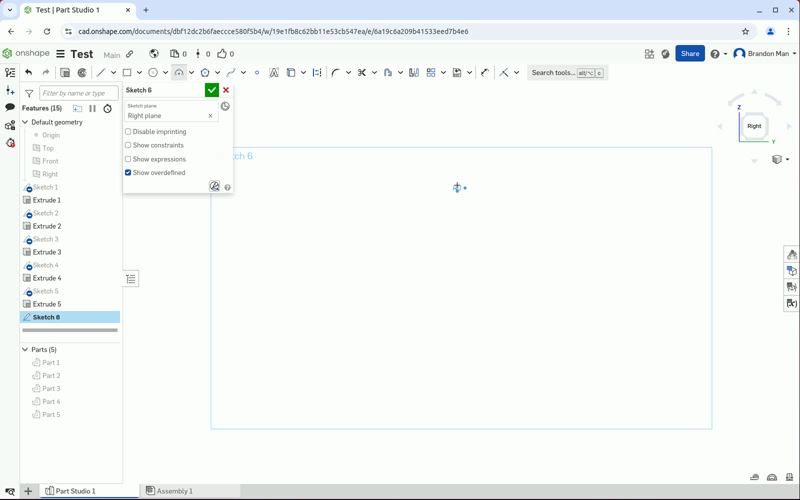
mouse_move(460, 188)
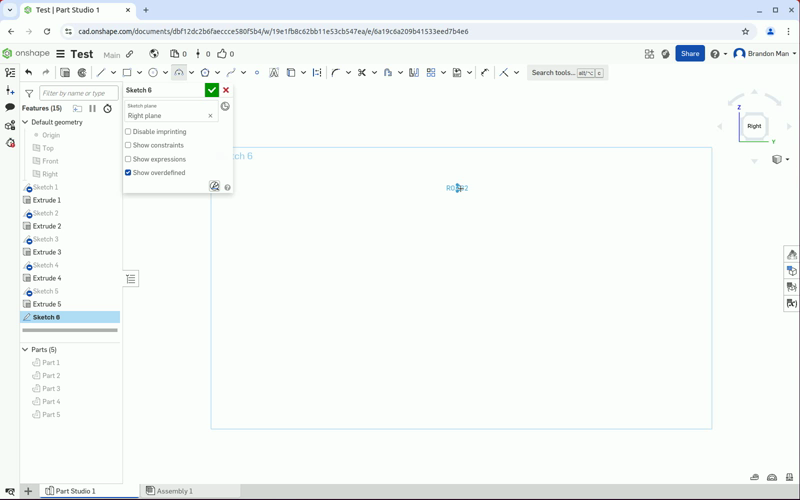
scroll(6)
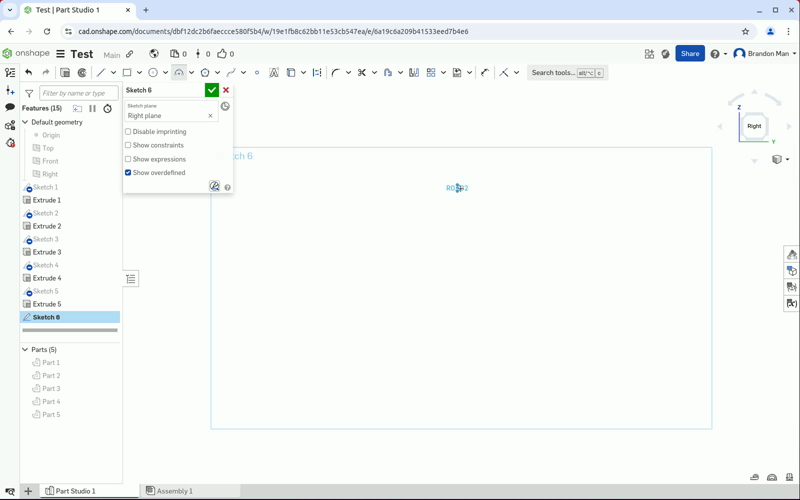
scroll(6)
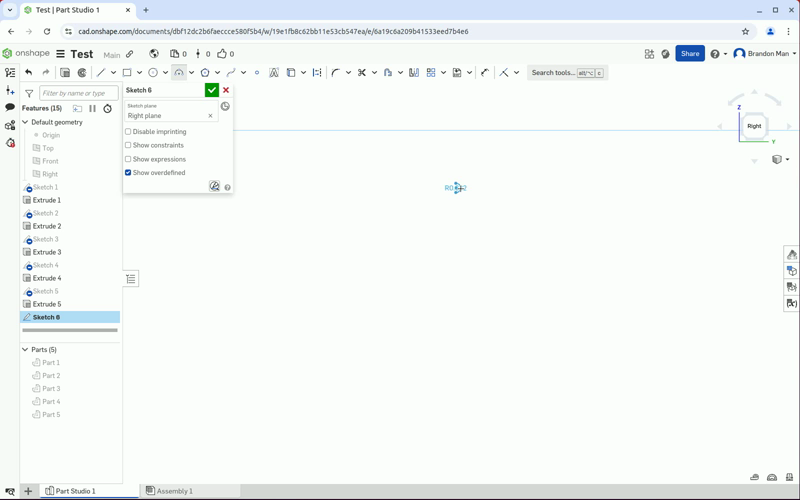
scroll(6)
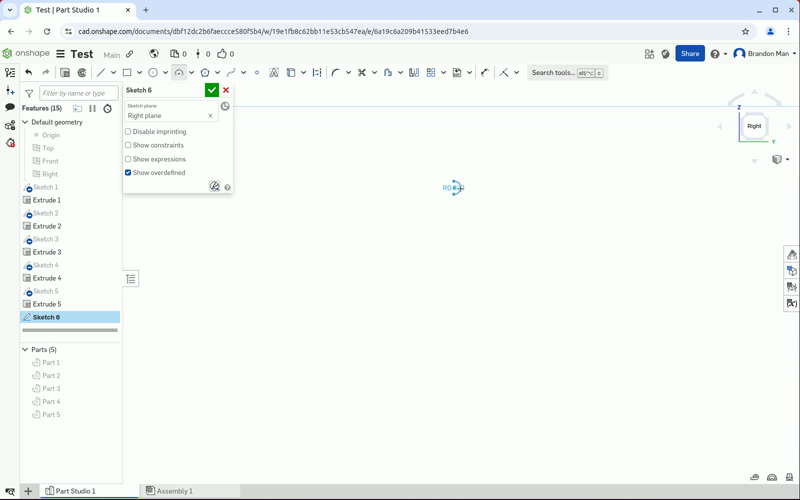
scroll(6)
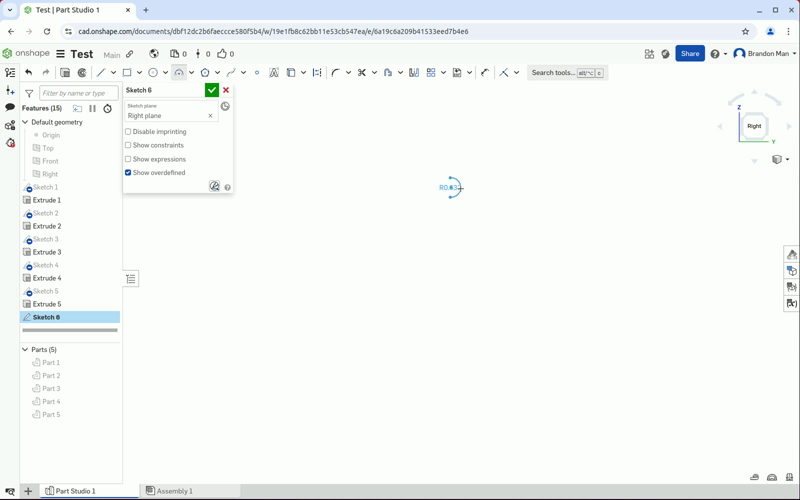
scroll(6)
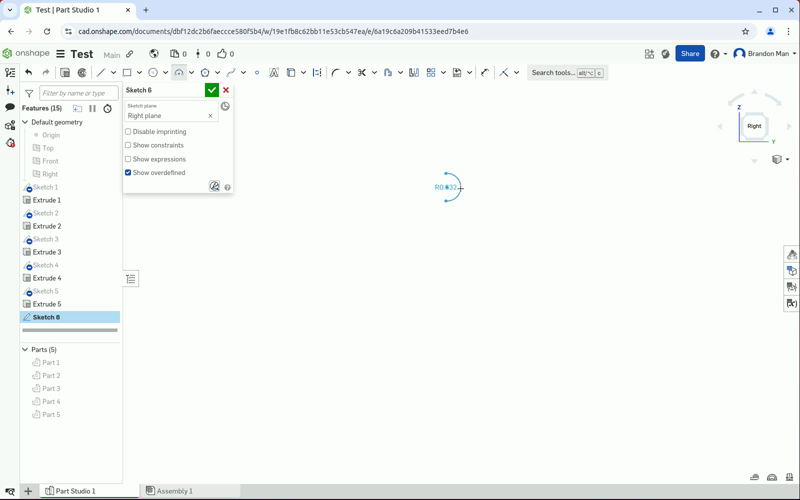
scroll(6)
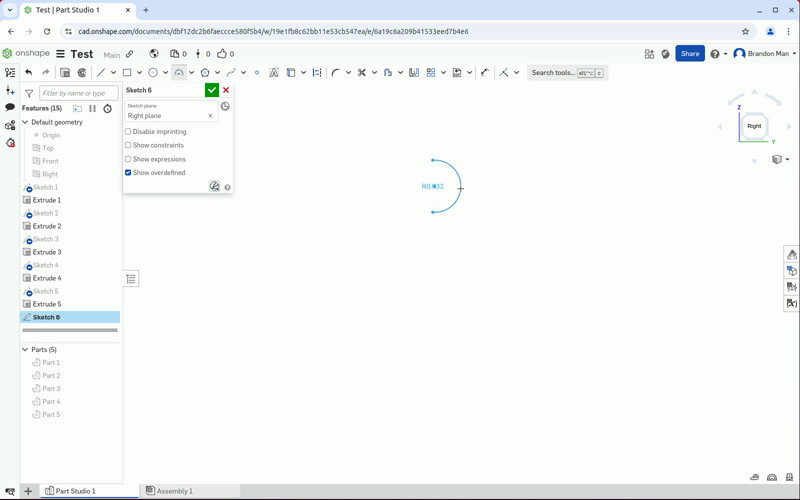
scroll(6)
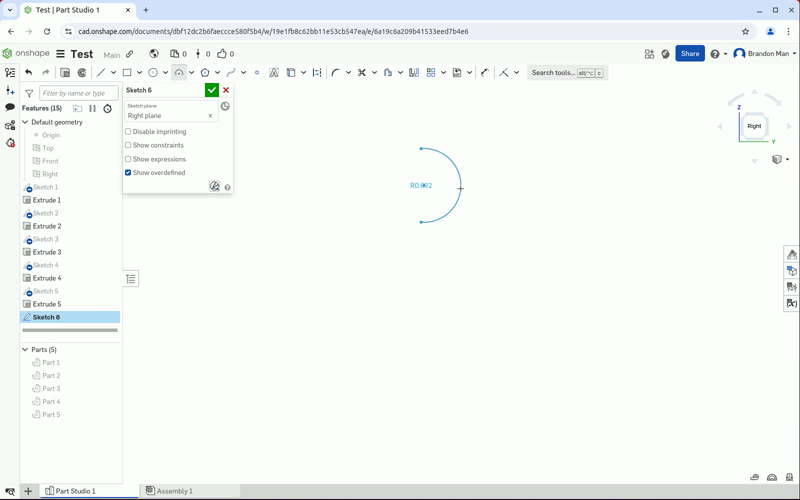
click(460, 188)
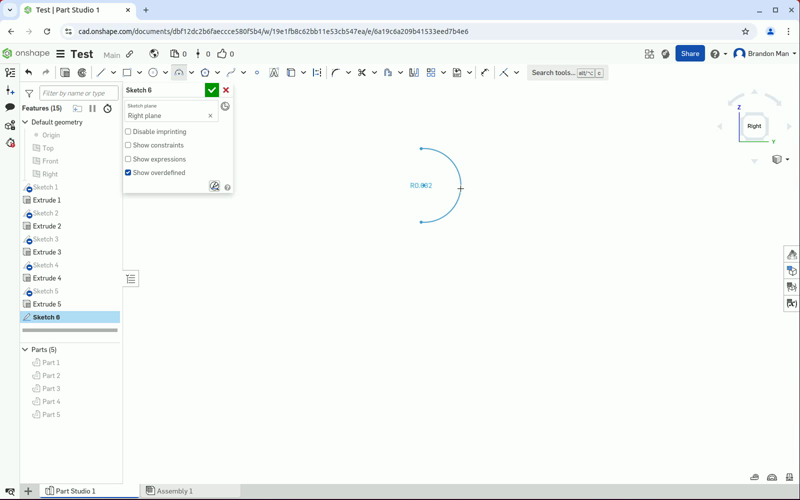
scroll(-6)
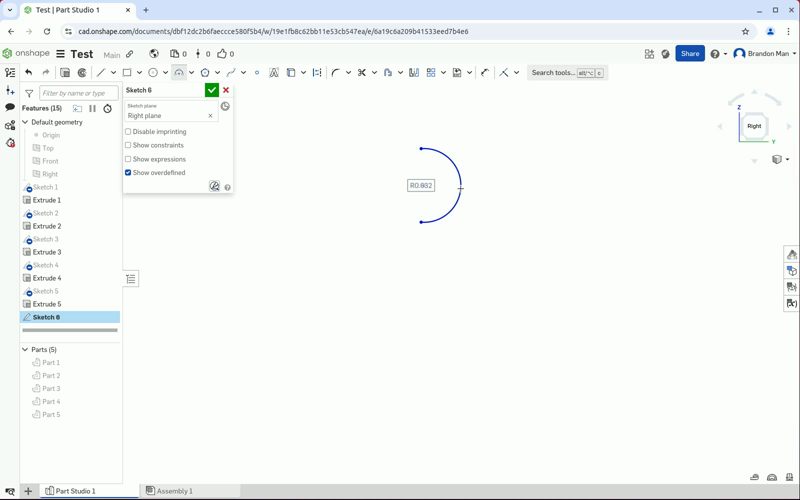
scroll(-6)
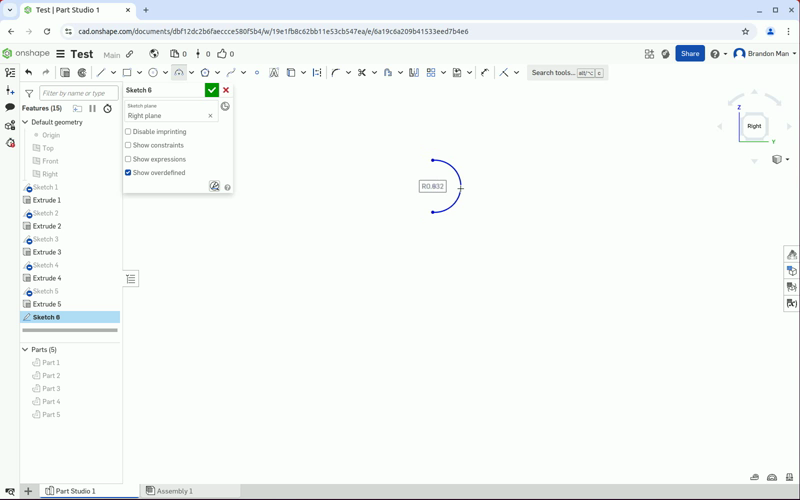
scroll(-6)
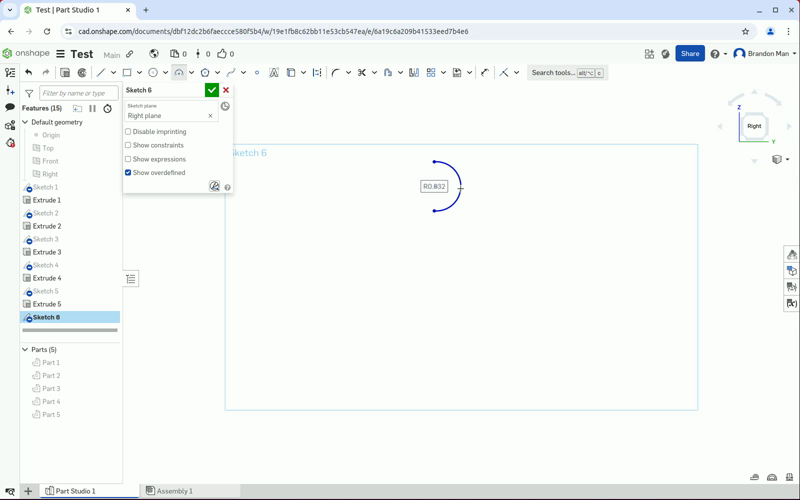
scroll(-6)
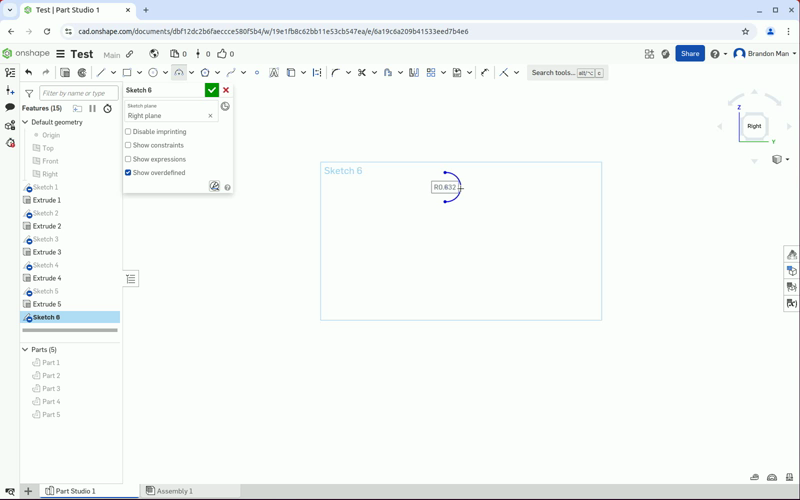
scroll(-6)
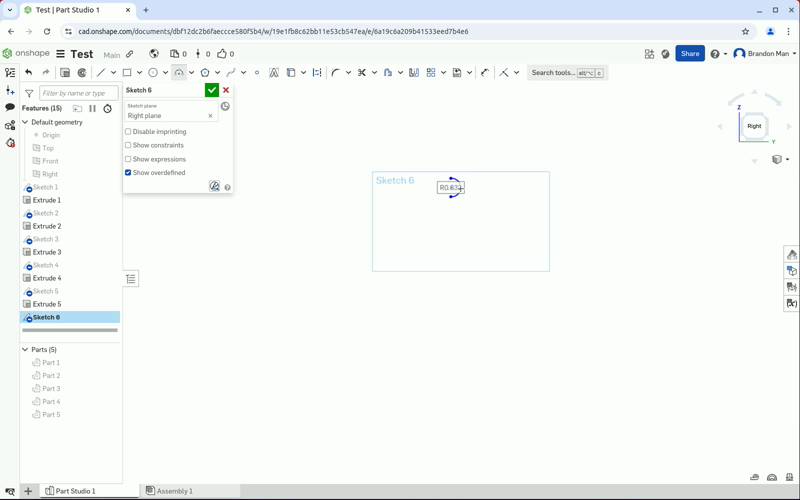
scroll(-6)
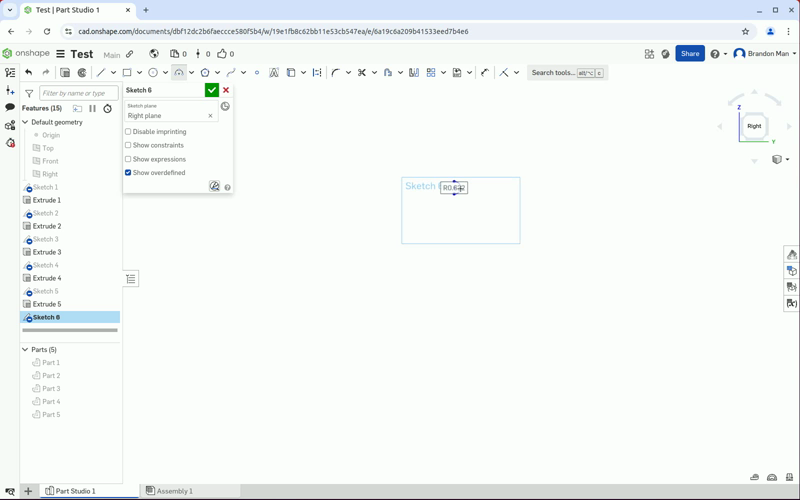
scroll(-6)
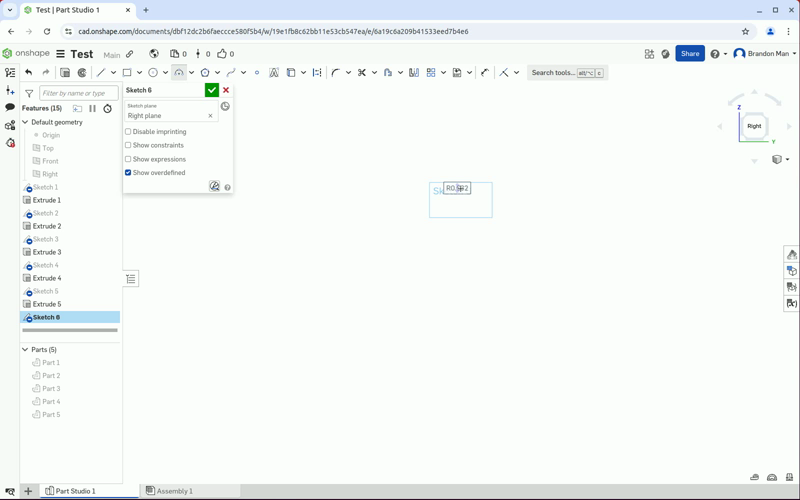
key_up(shift)
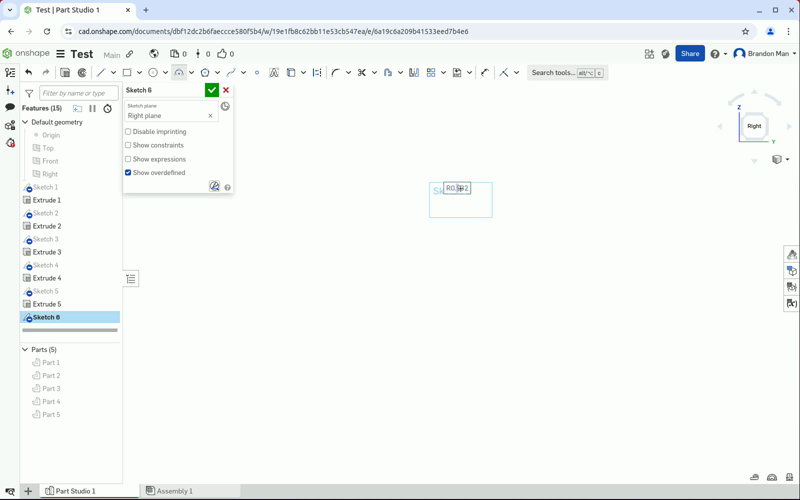
key(esc)
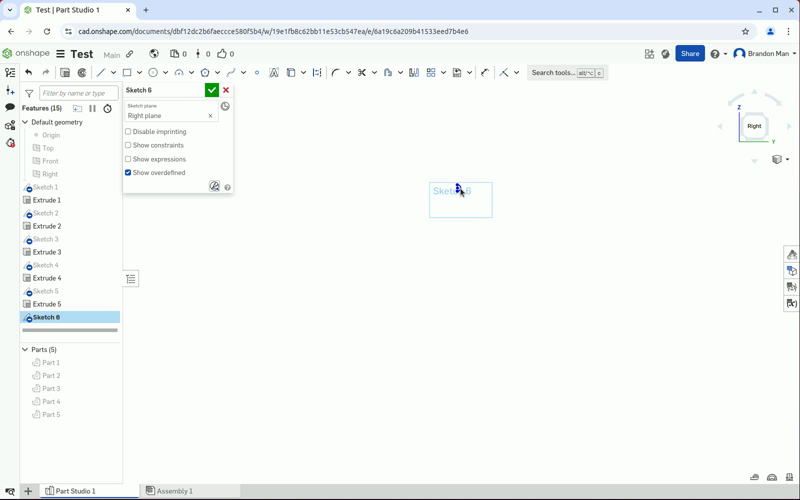
key(l)
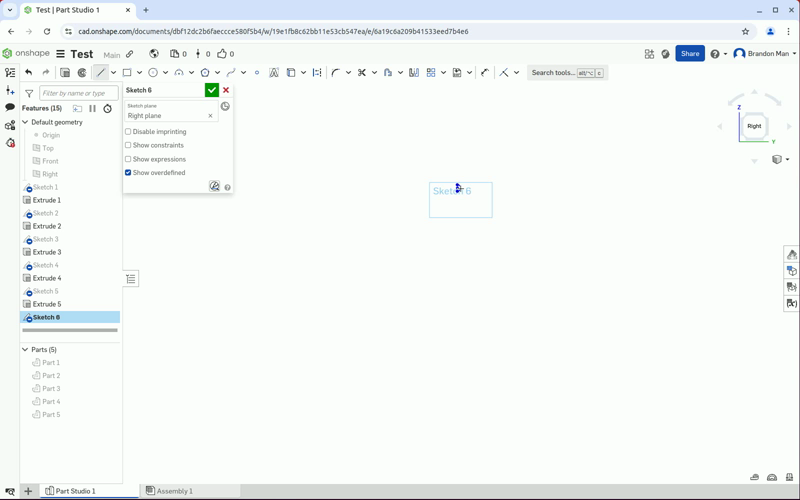
mouse_move(457, 184)
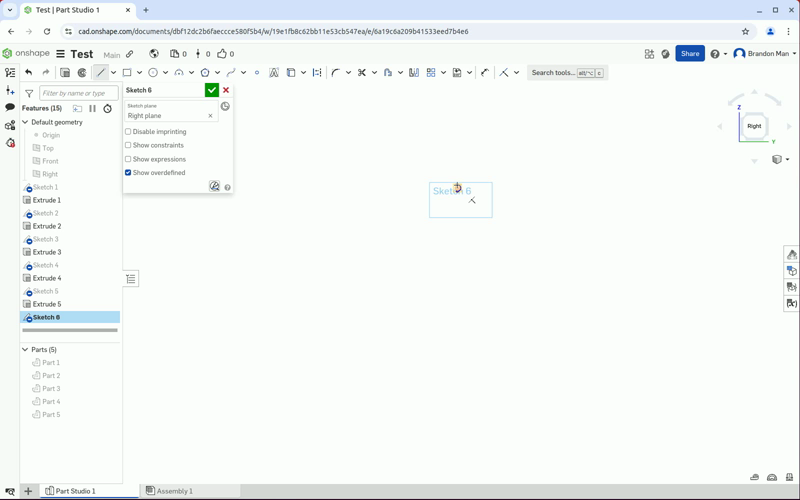
scroll(6)
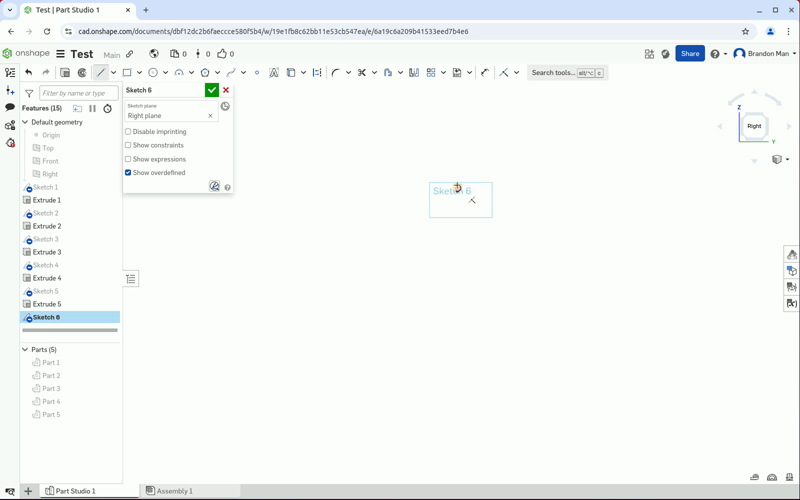
scroll(6)
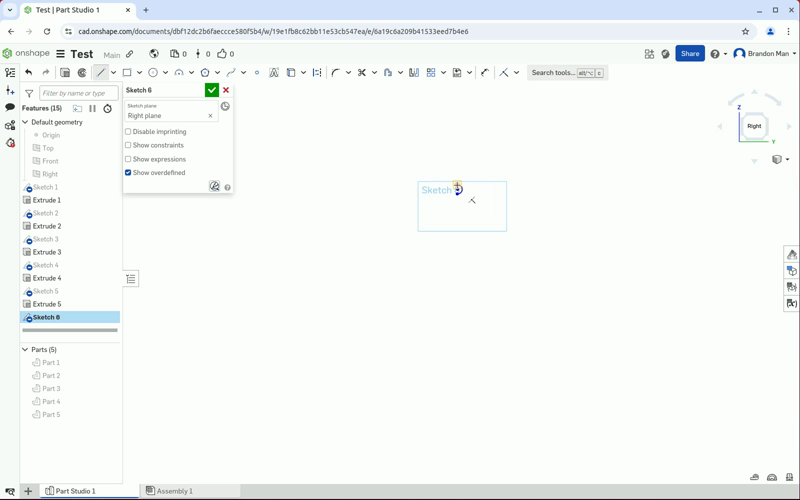
scroll(6)
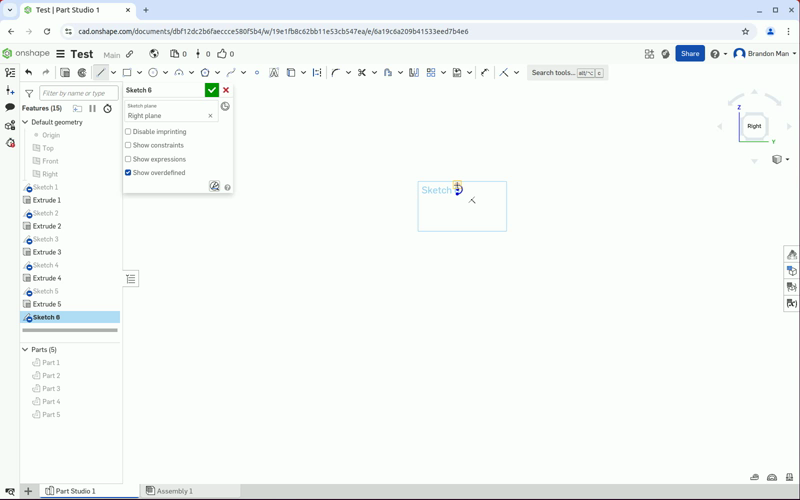
scroll(6)
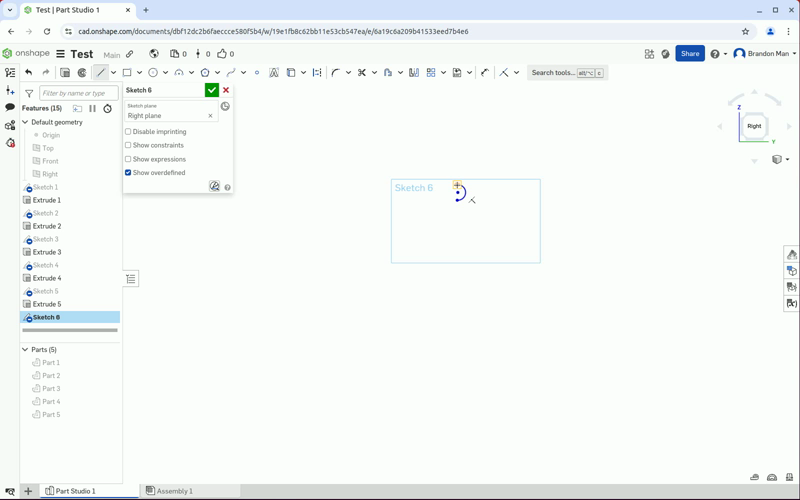
scroll(6)
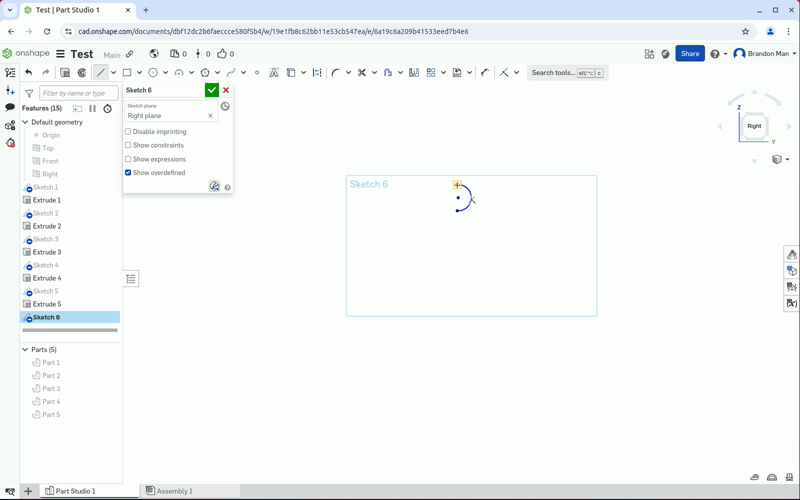
scroll(6)
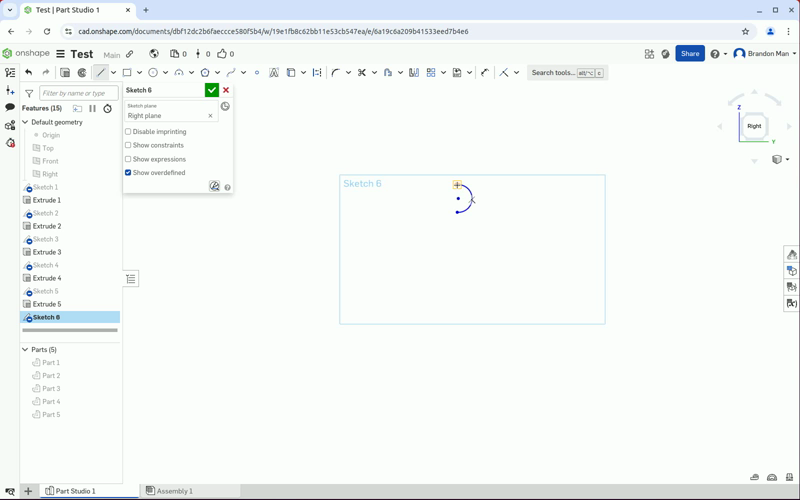
scroll(6)
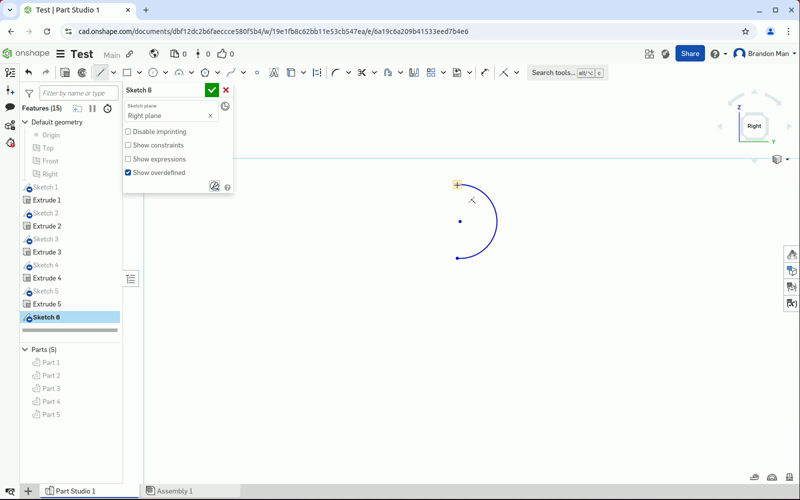
click(457, 184)
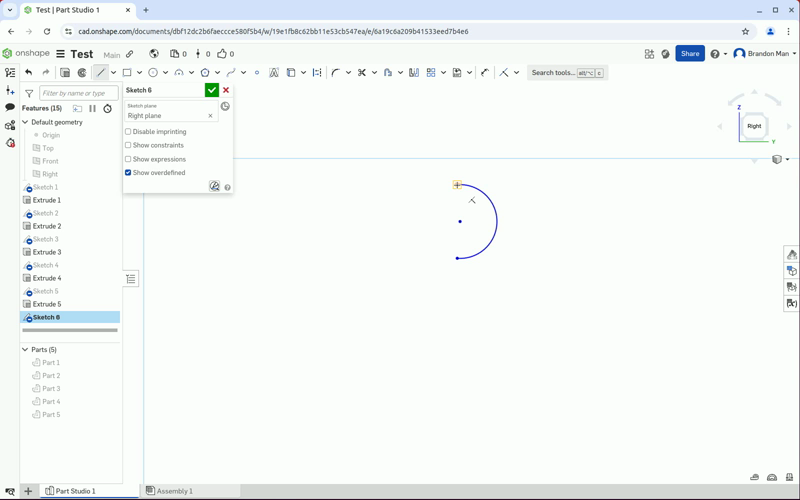
scroll(-6)
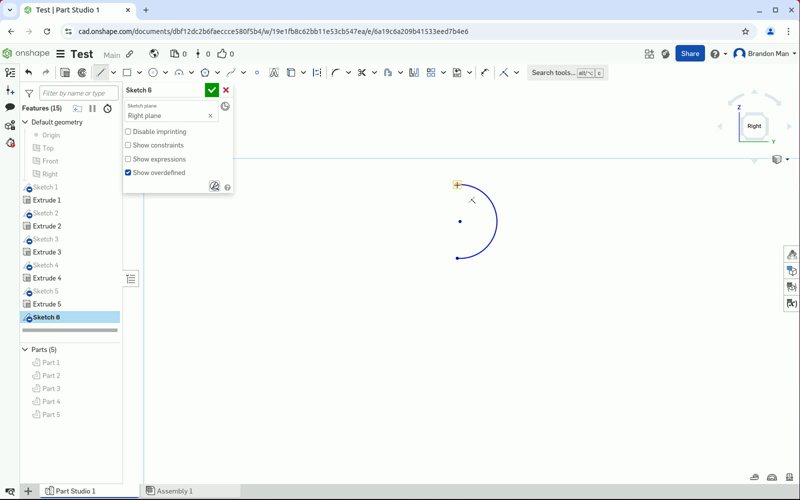
scroll(-6)
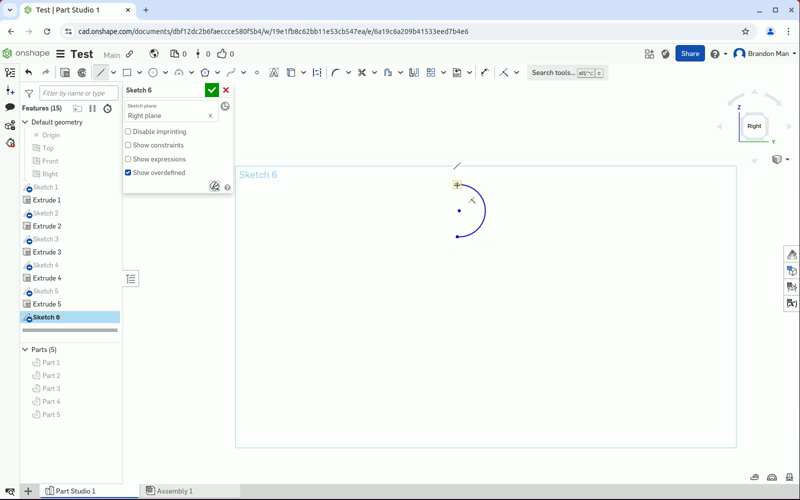
scroll(-6)
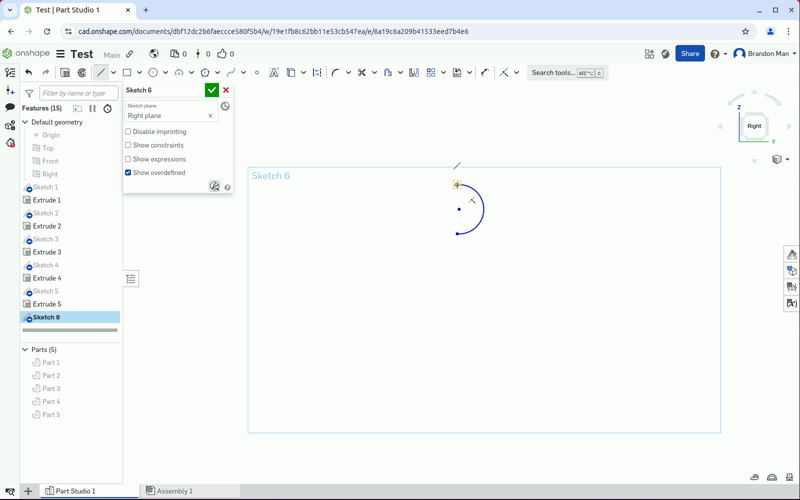
scroll(-6)
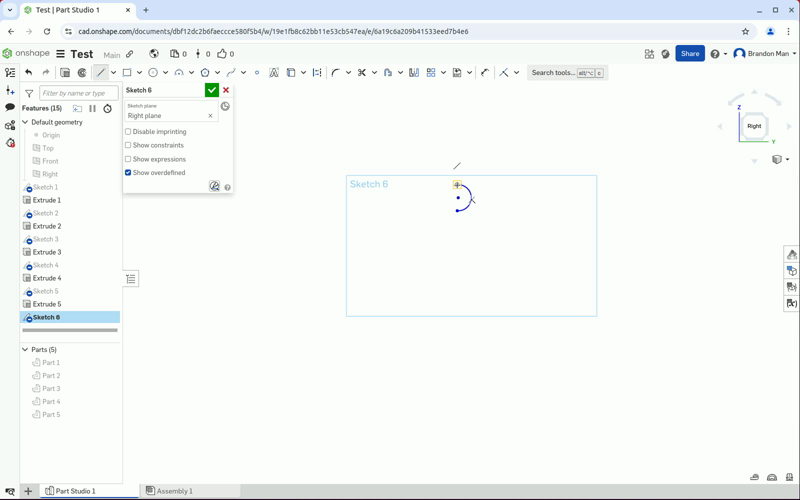
scroll(-6)
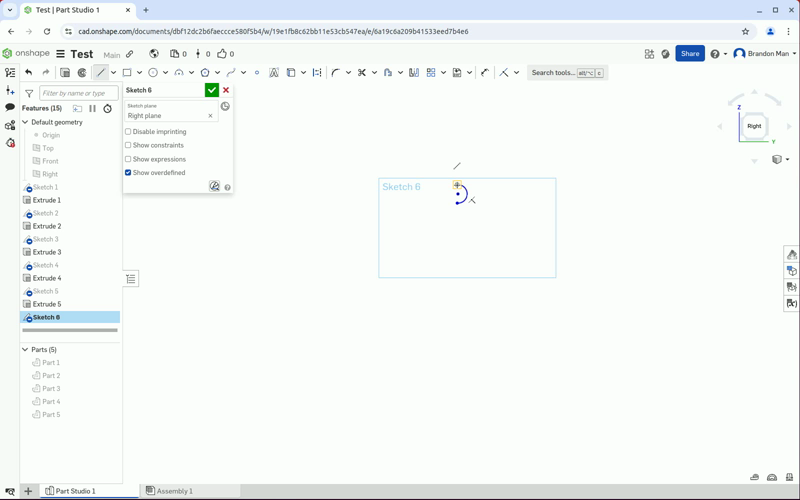
scroll(-6)
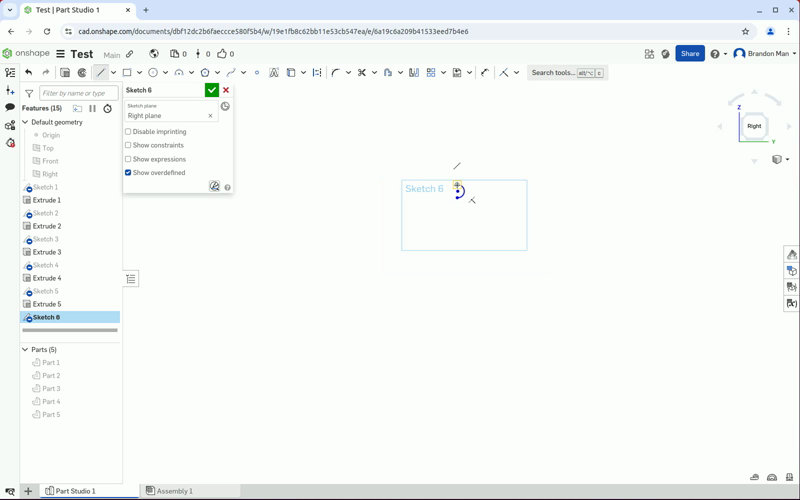
scroll(-6)
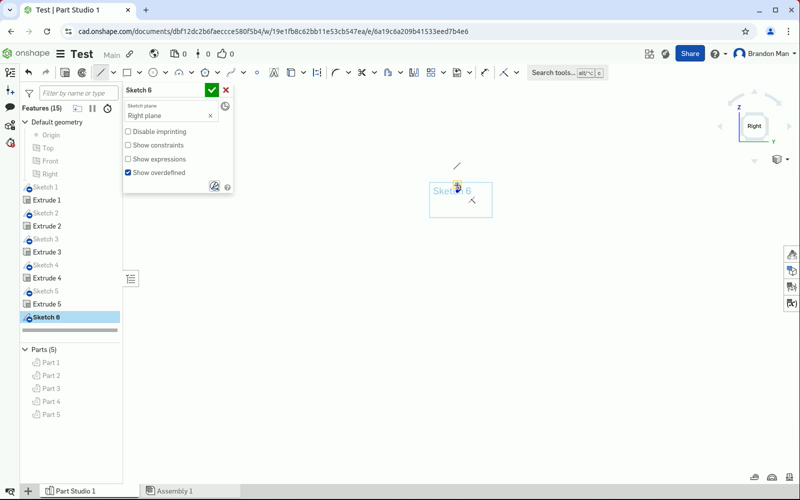
mouse_move(487, 184)
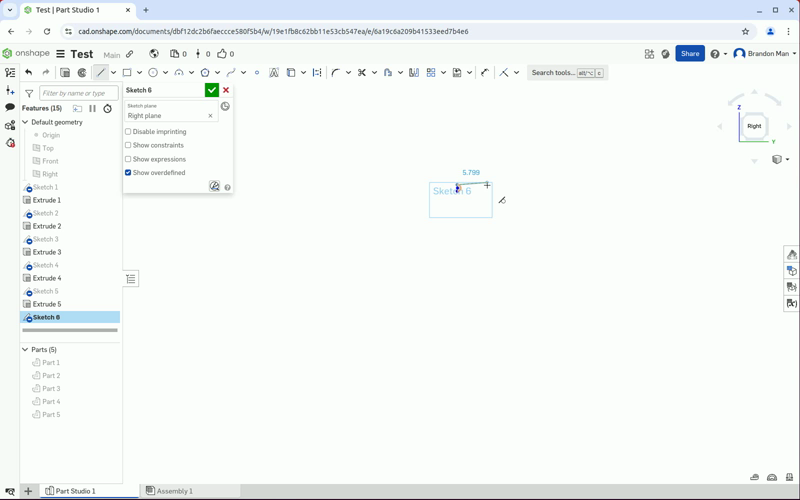
key_down(shift)
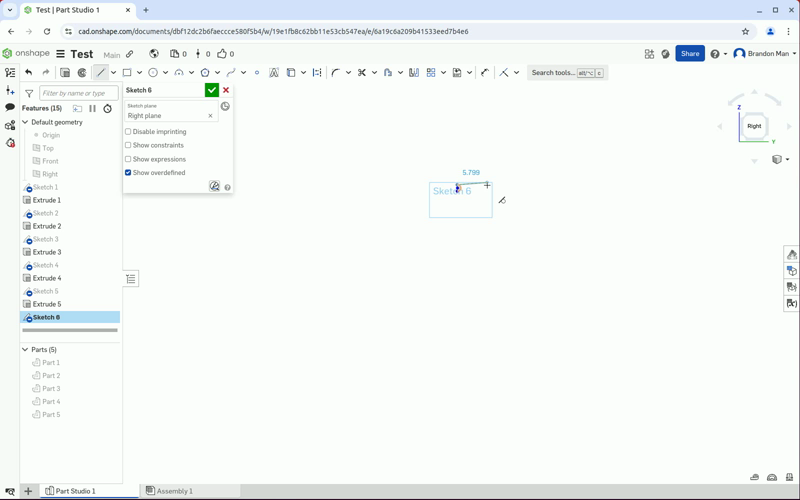
mouse_move(457, 191)
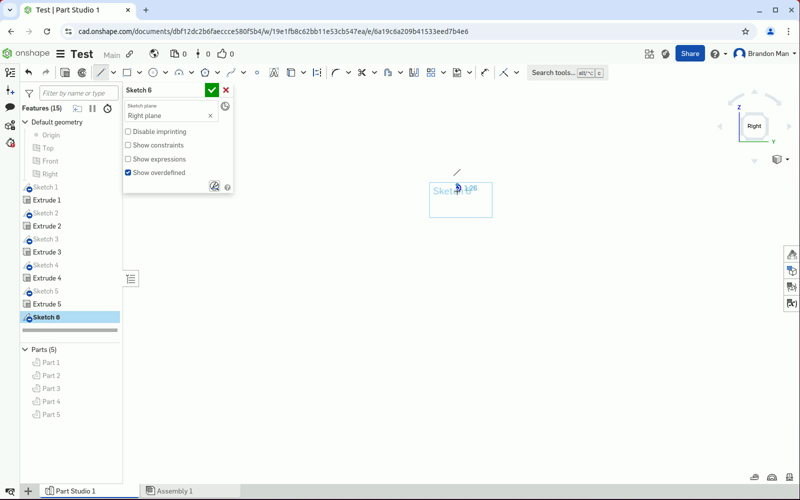
scroll(6)
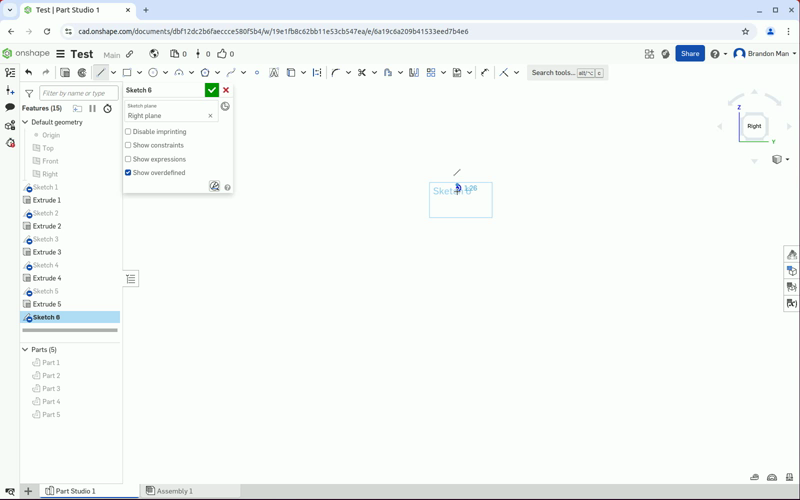
scroll(6)
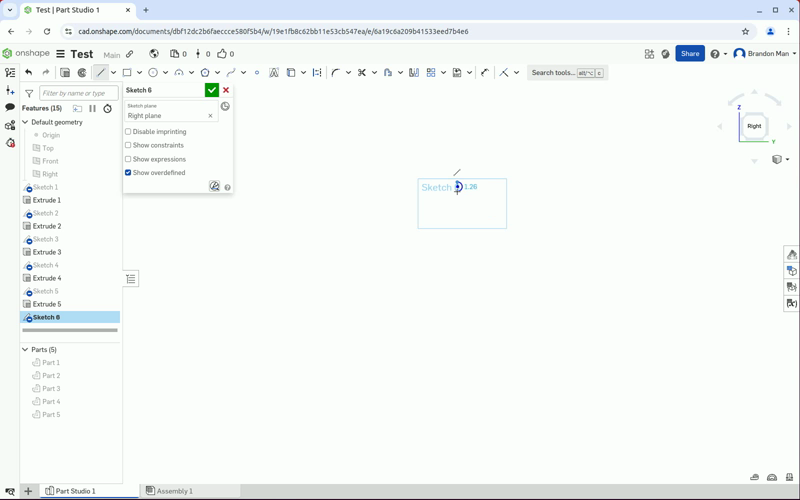
scroll(6)
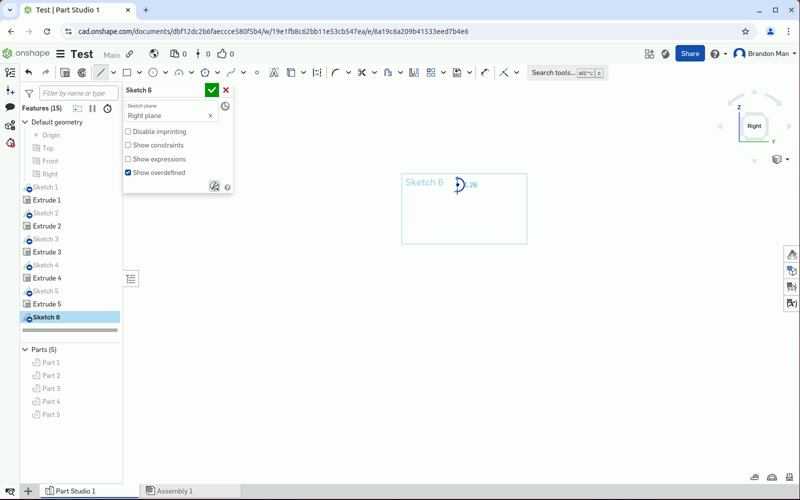
scroll(6)
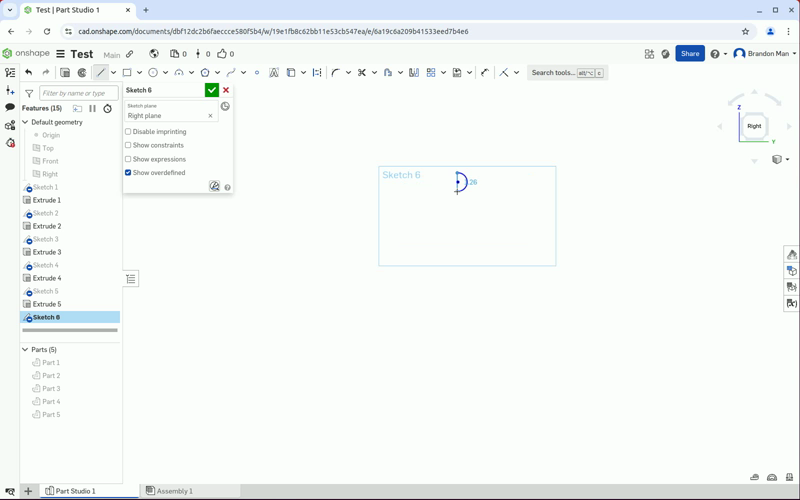
scroll(6)
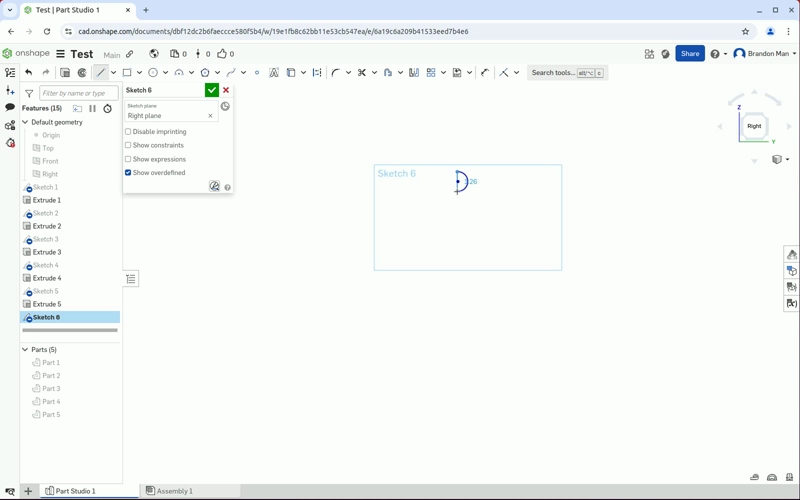
scroll(6)
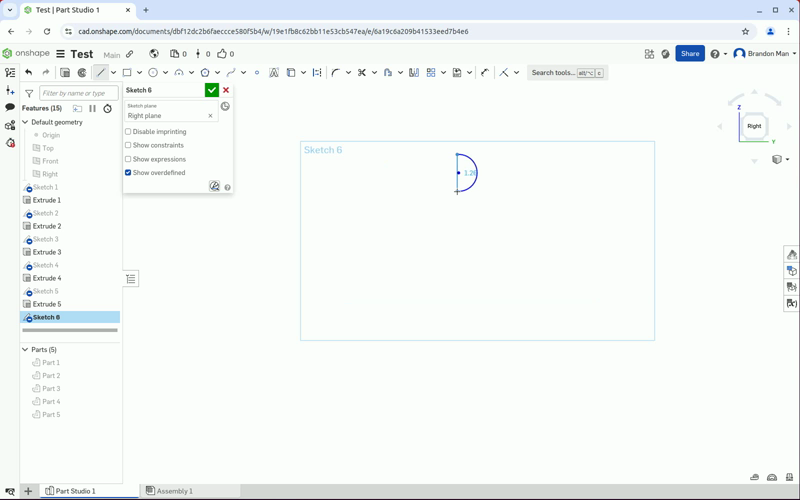
scroll(6)
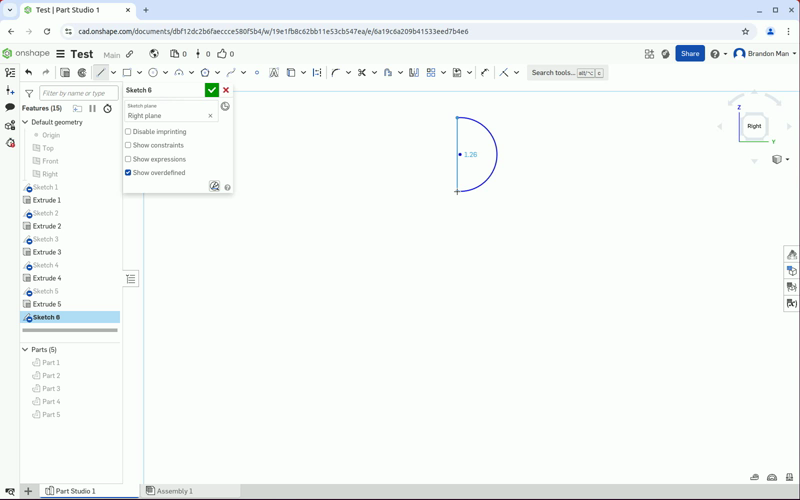
key_up(shift)
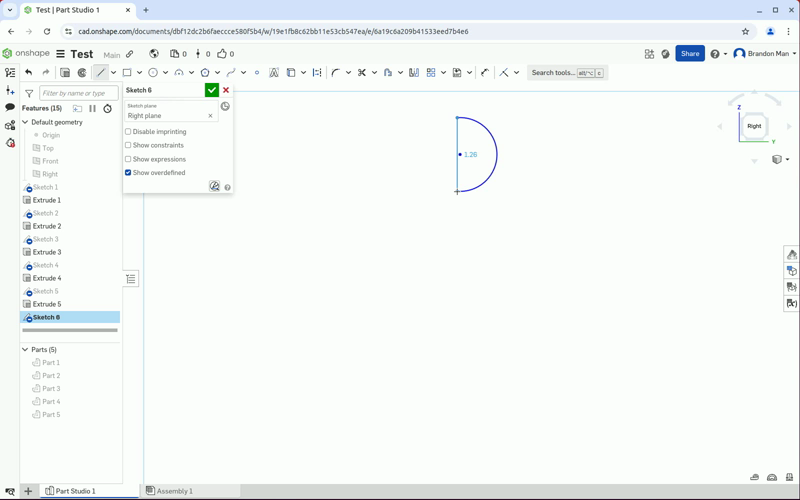
click(457, 191)
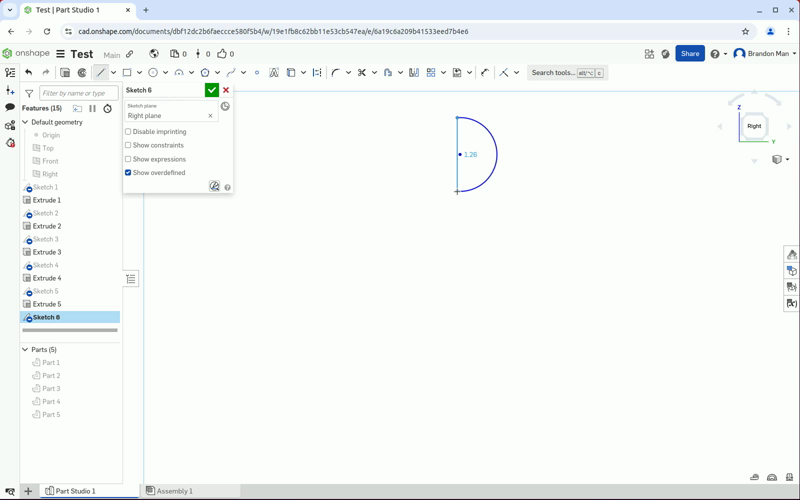
scroll(-6)
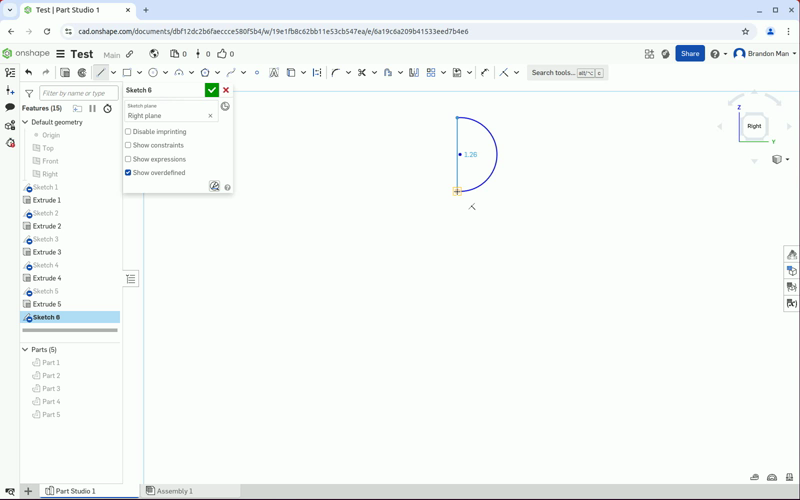
scroll(-6)
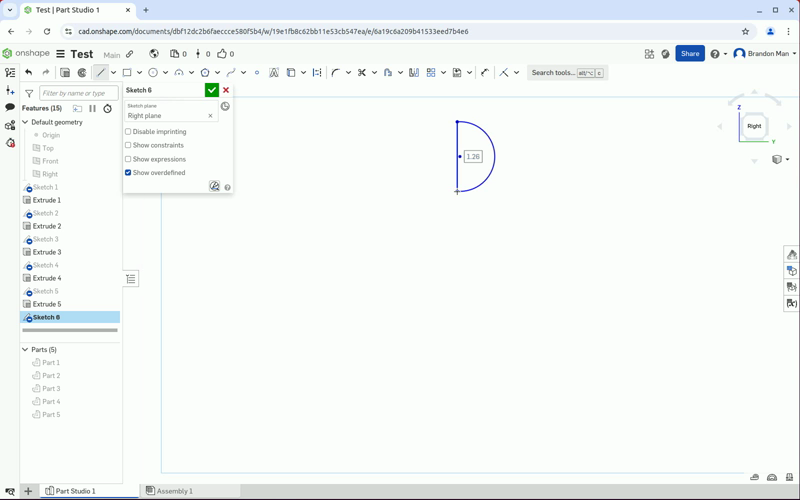
scroll(-6)
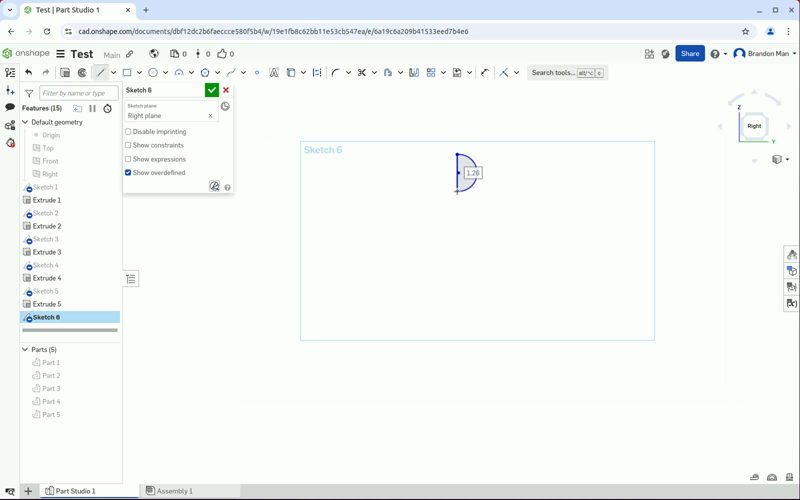
scroll(-6)
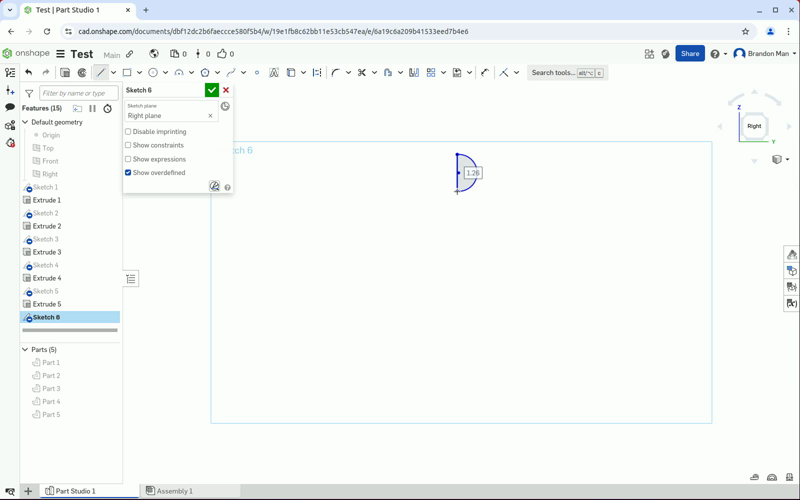
scroll(-6)
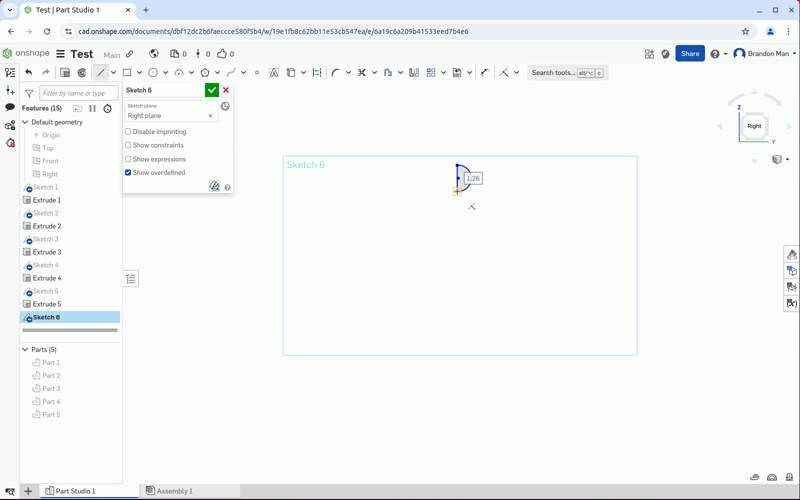
scroll(-6)
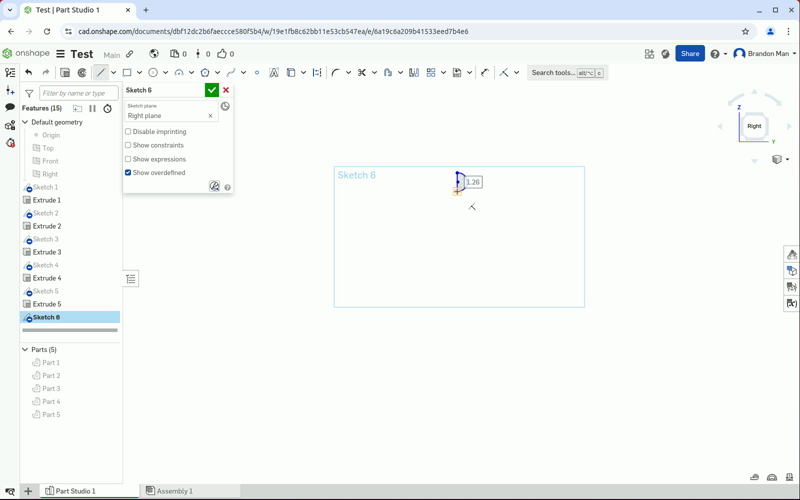
scroll(-6)
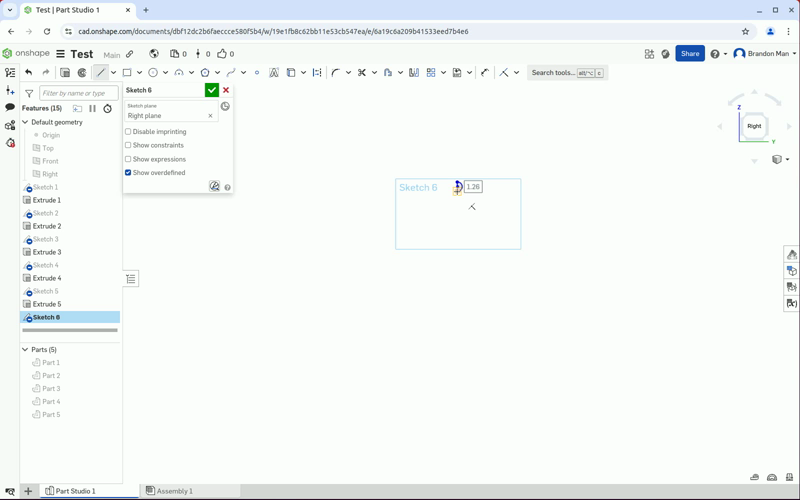
key(esc)
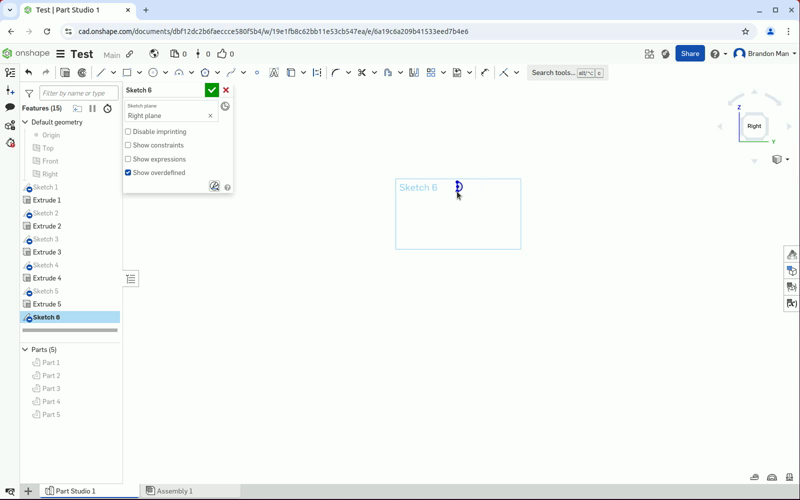
mouse_move(459, 187)
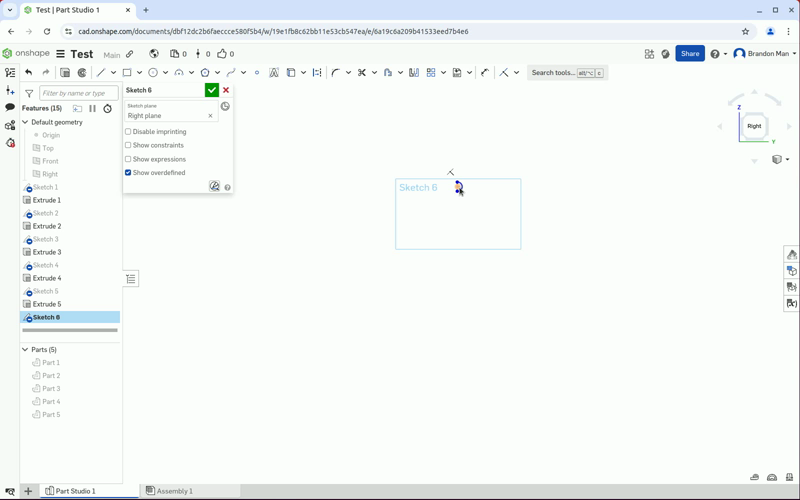
scroll(6)
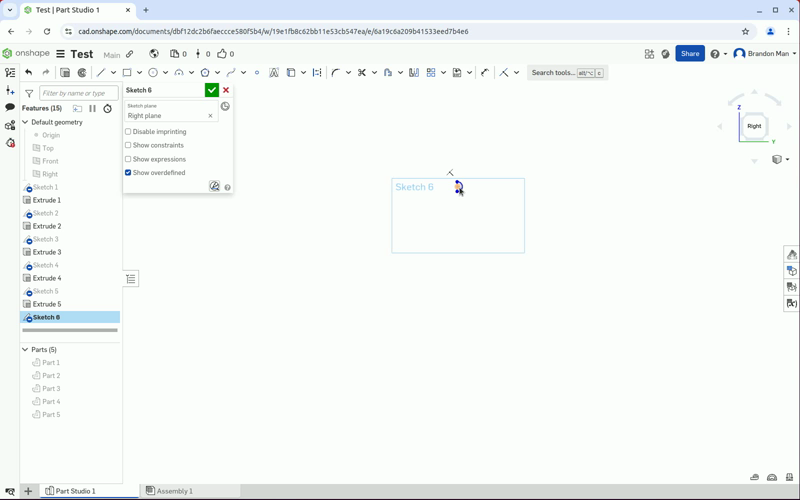
scroll(6)
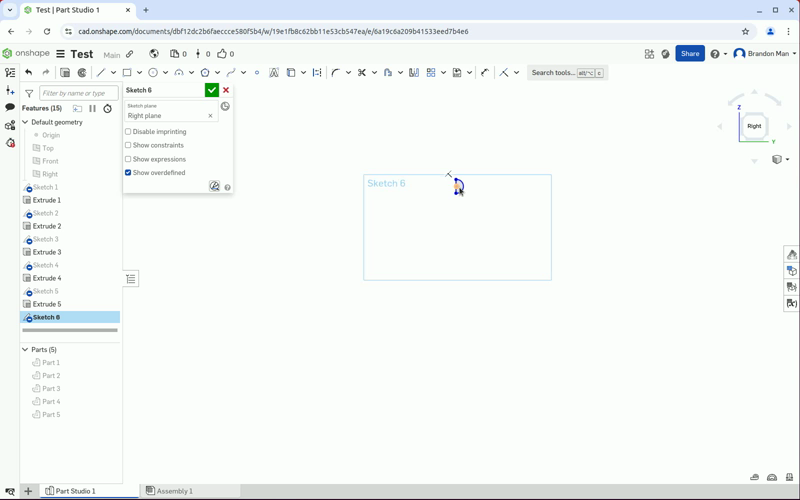
scroll(6)
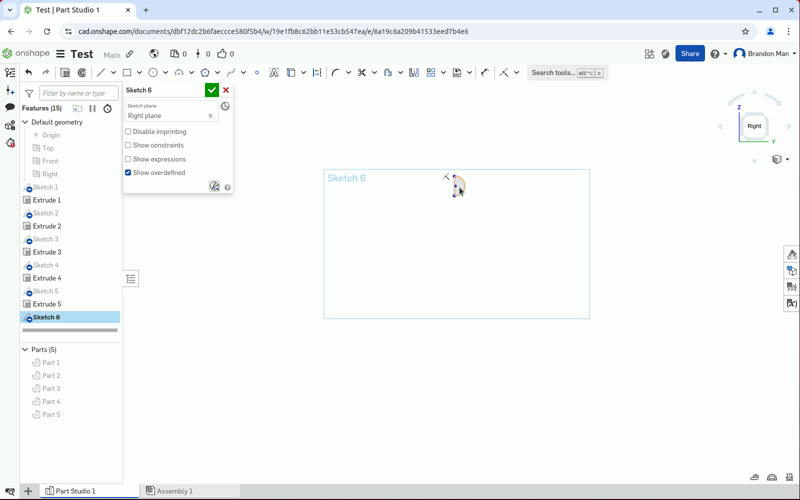
scroll(6)
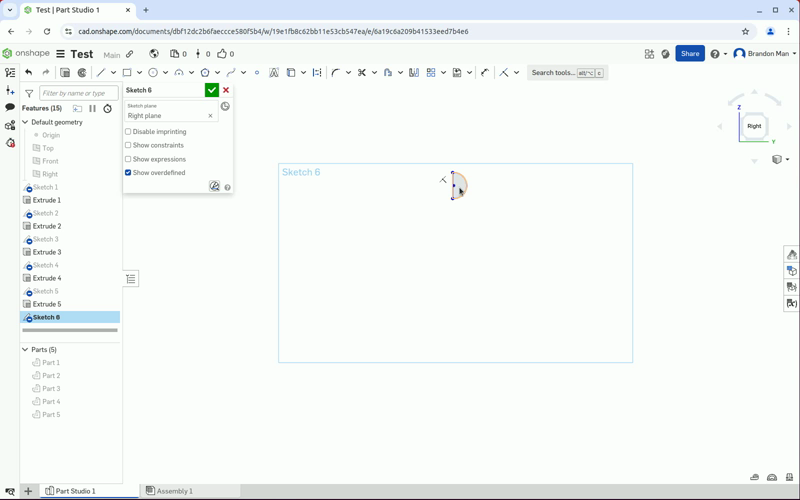
scroll(6)
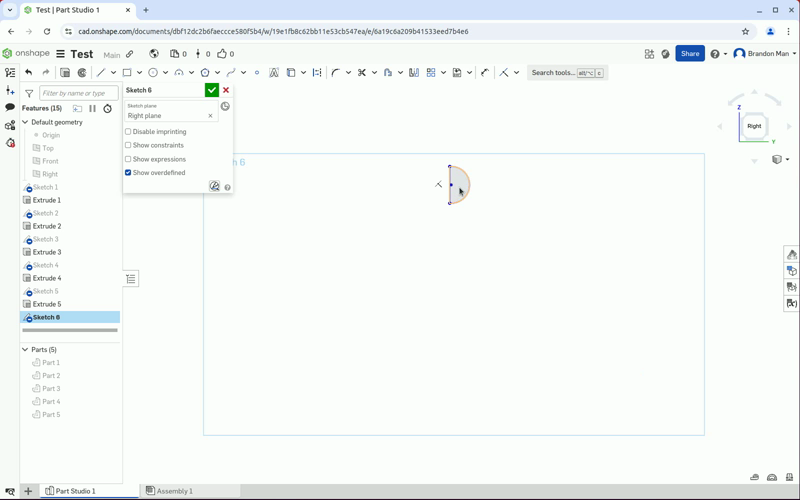
scroll(6)
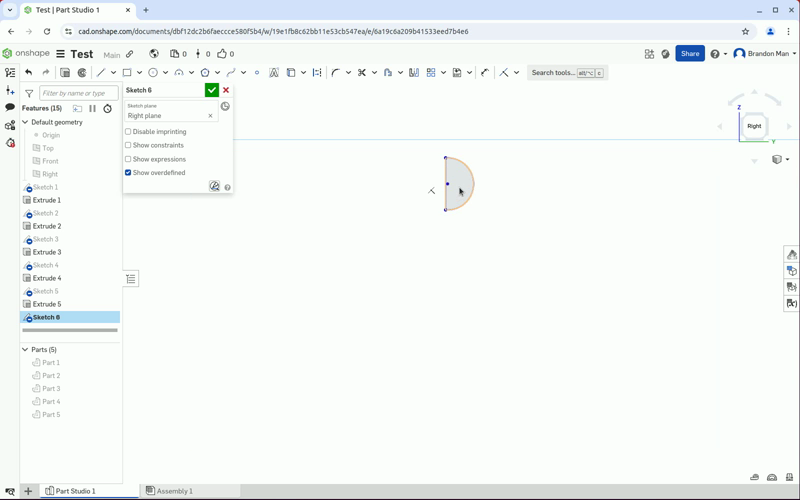
scroll(6)
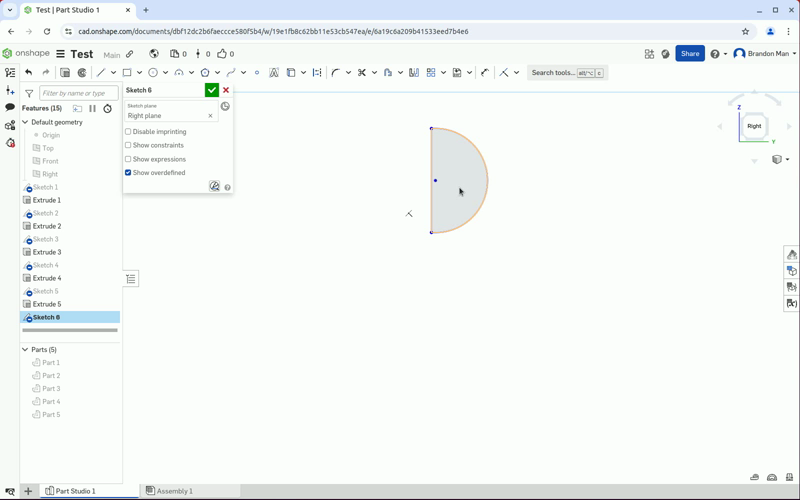
click(459, 187)
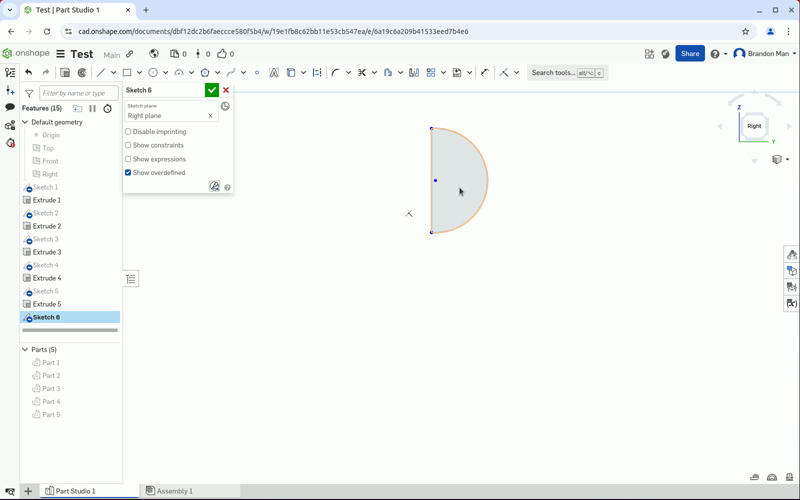
scroll(-6)
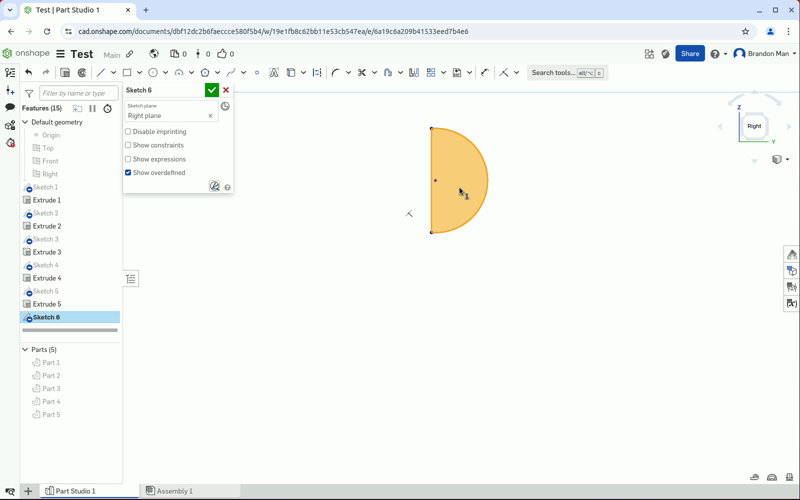
scroll(-6)
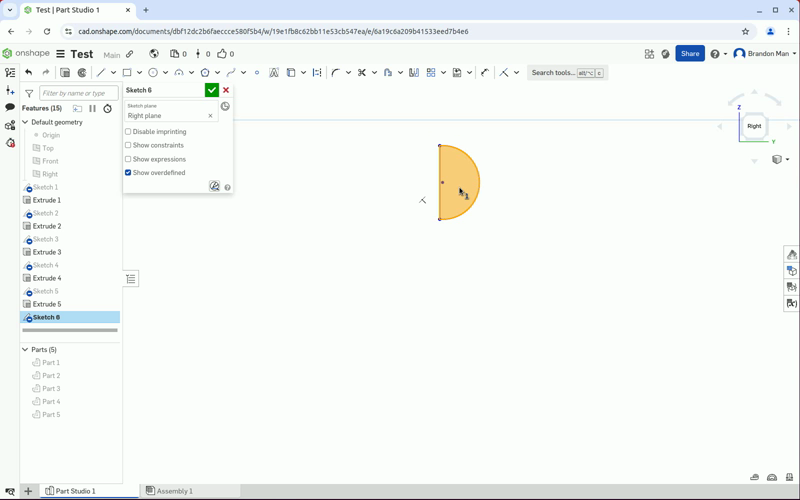
scroll(-6)
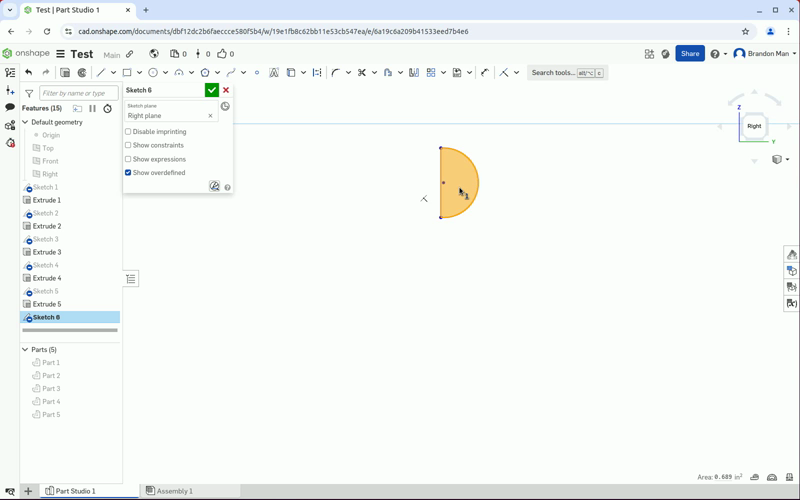
scroll(-6)
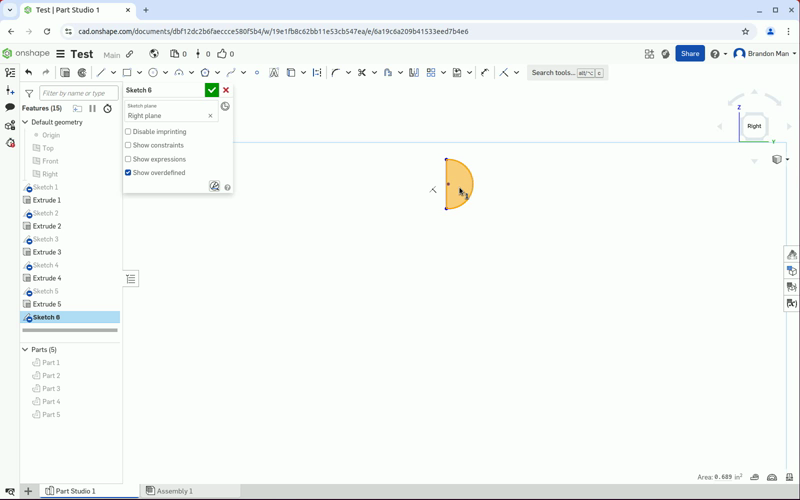
scroll(-6)
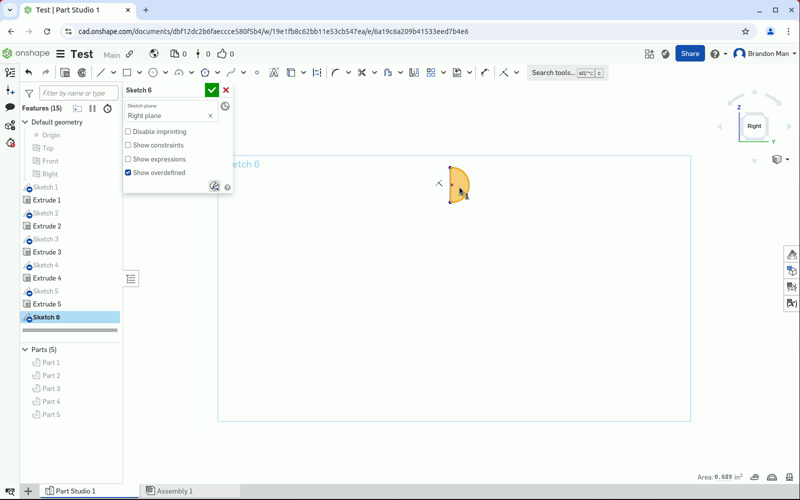
scroll(-6)
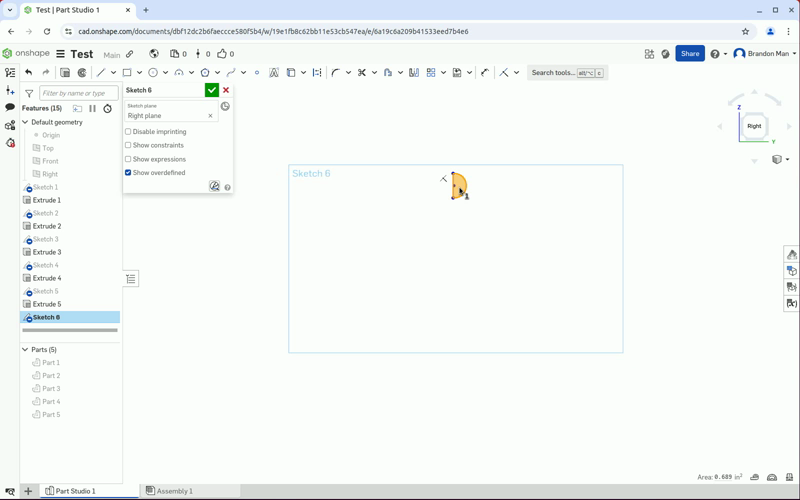
scroll(-6)
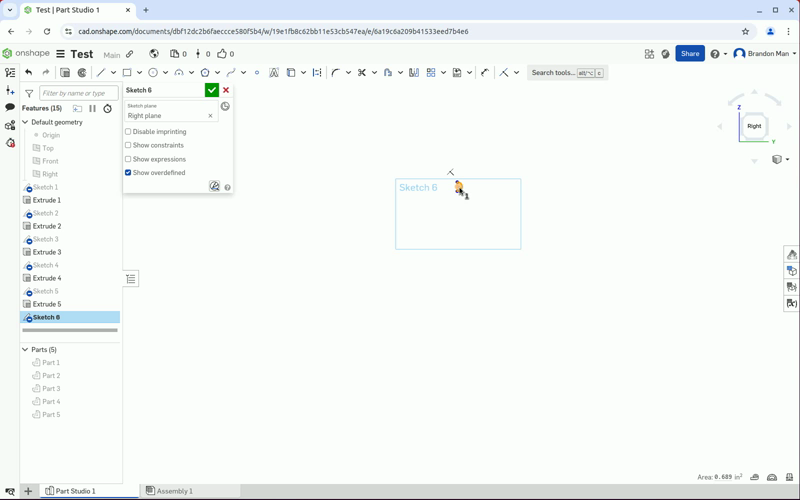
mouse_move(73, 352)
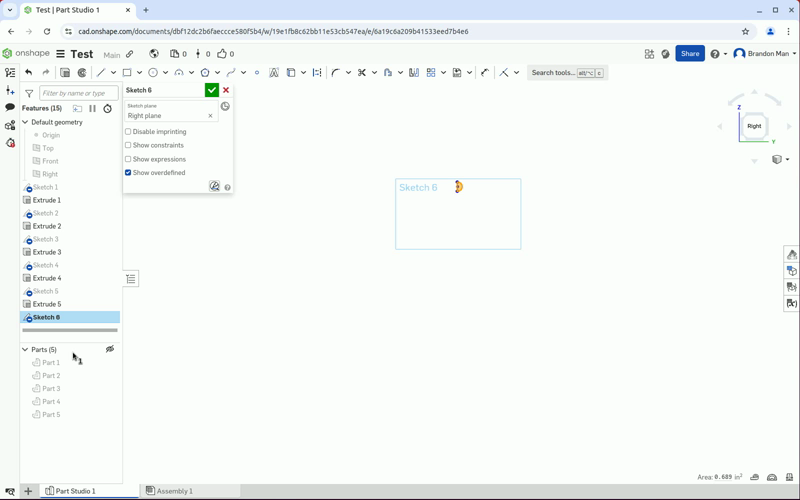
key(shift+y)
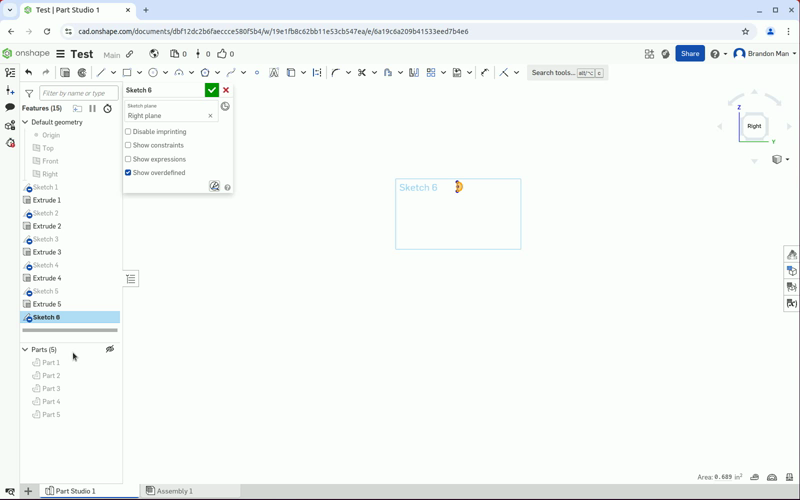
key(shift+e)
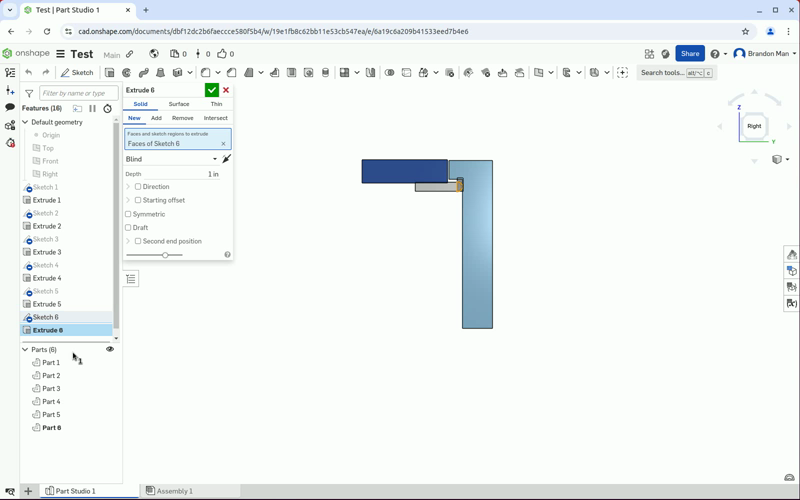
mouse_move(143, 106)
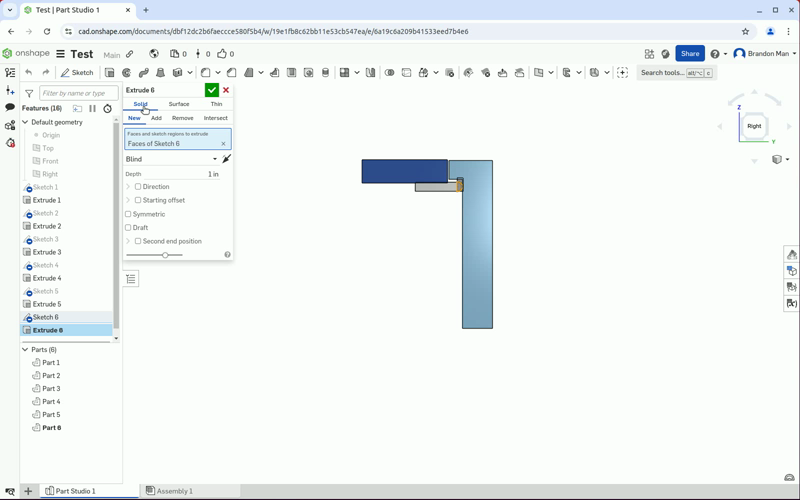
click(143, 106)
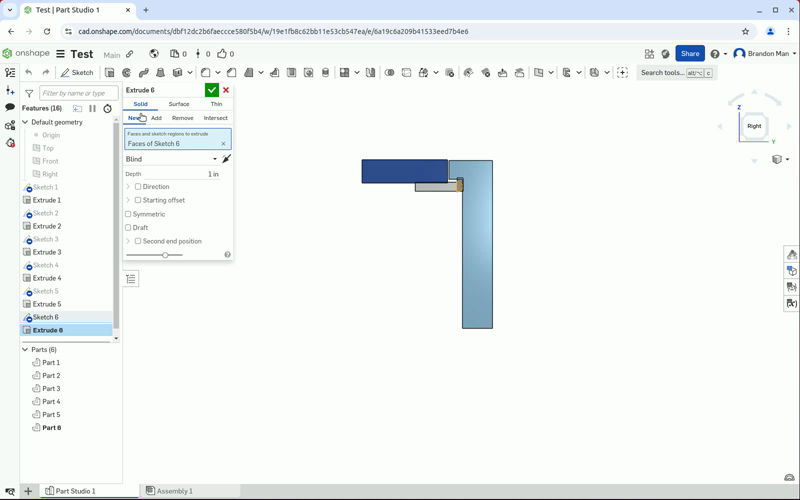
mouse_move(137, 120)
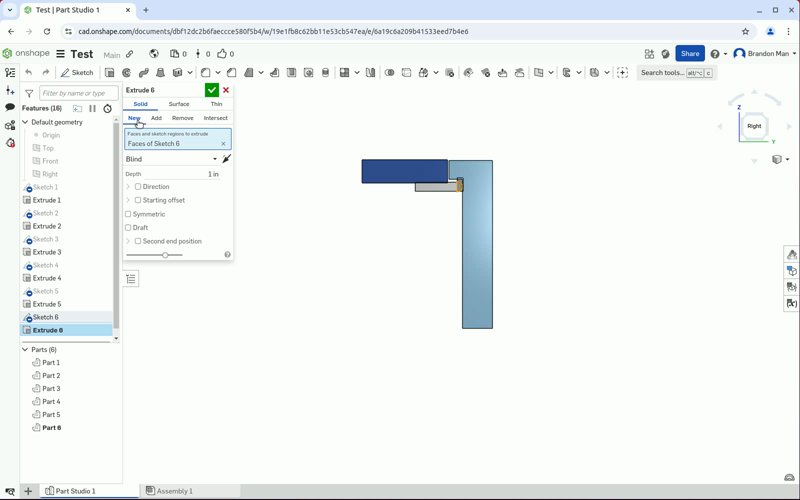
click(137, 120)
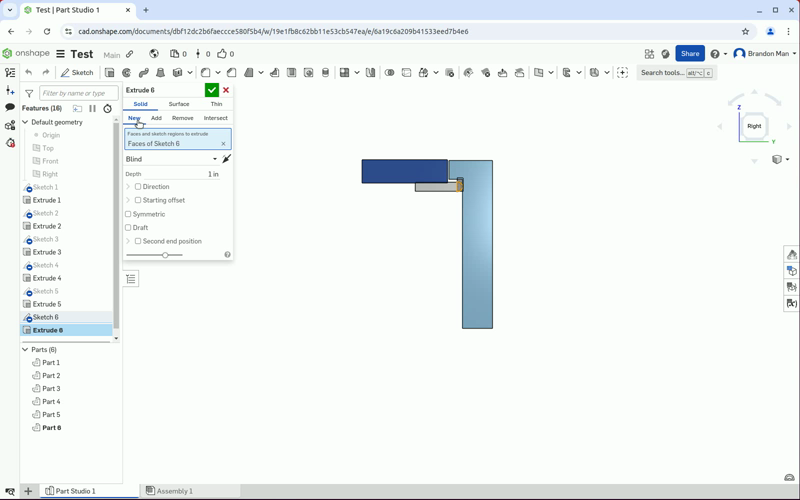
key(tab, 4)
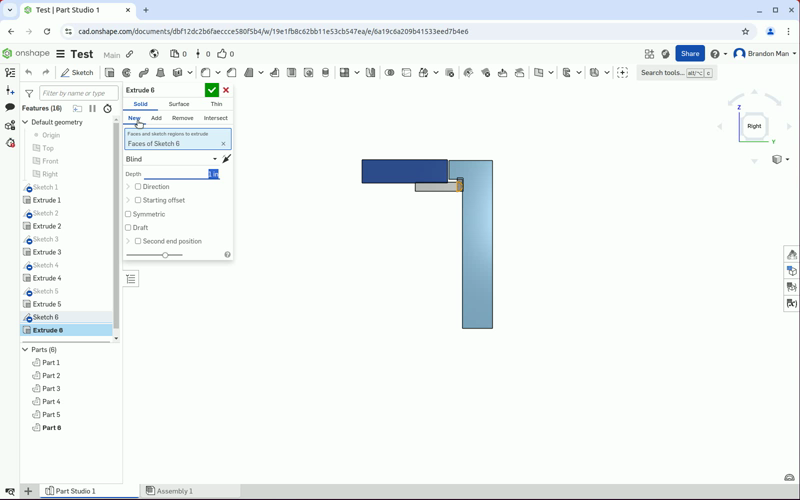
text(2.648)
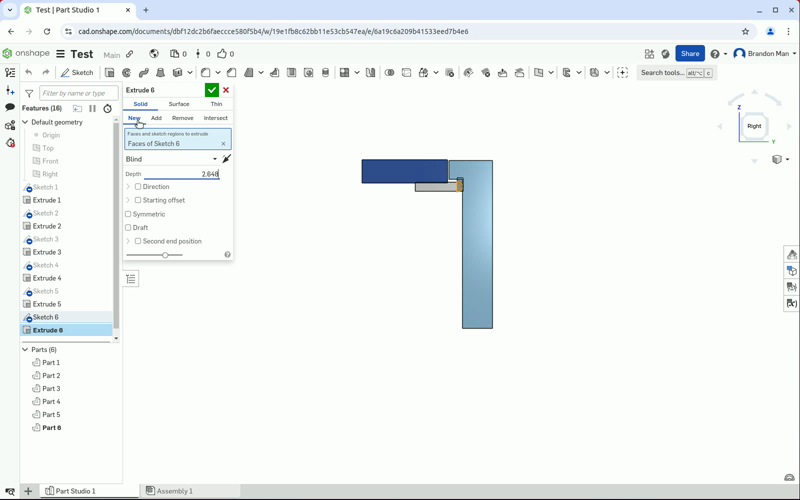
key(enter)
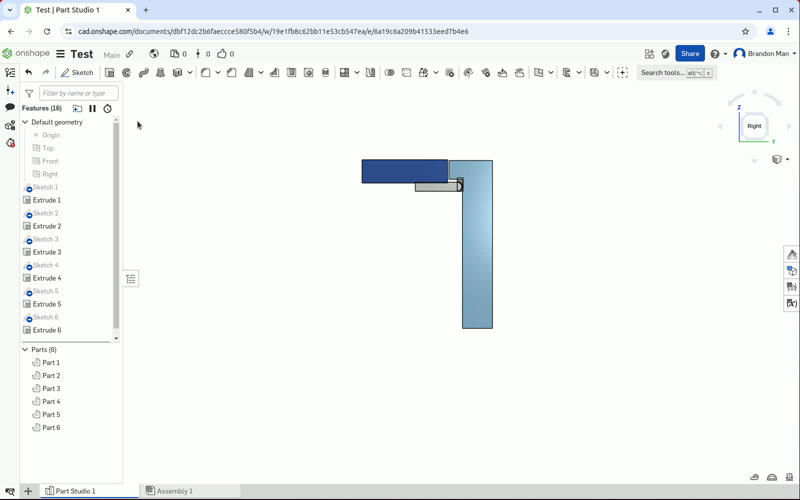
key(shift+h)
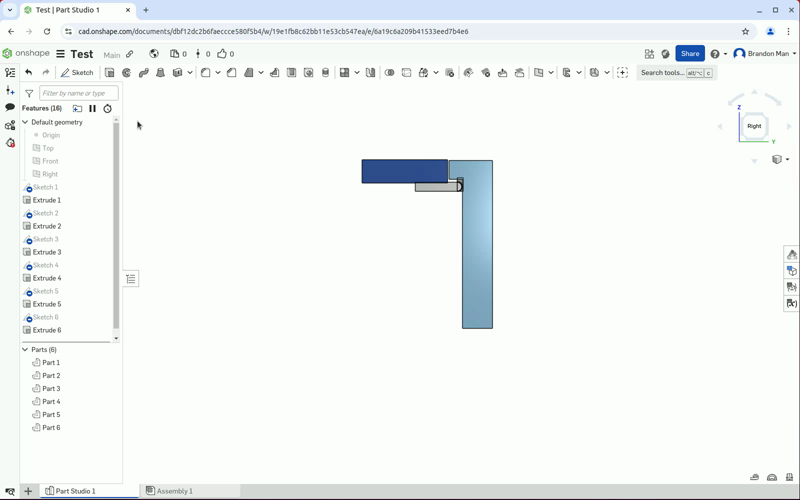
key(shift+h)
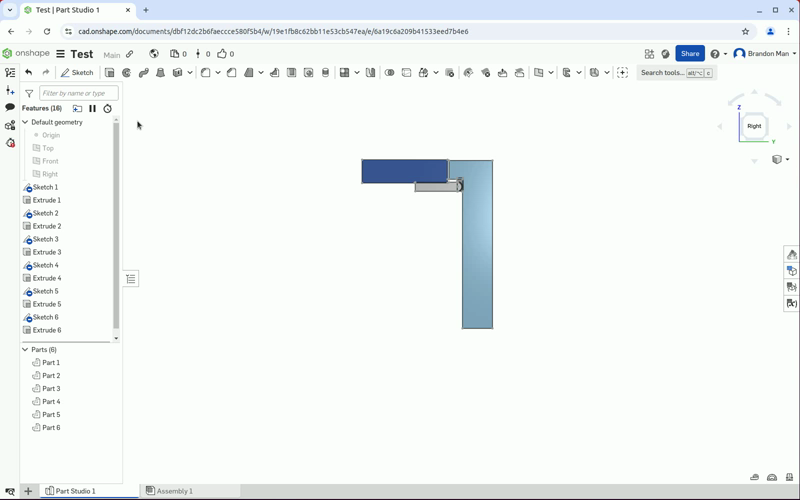
key(shift+7)
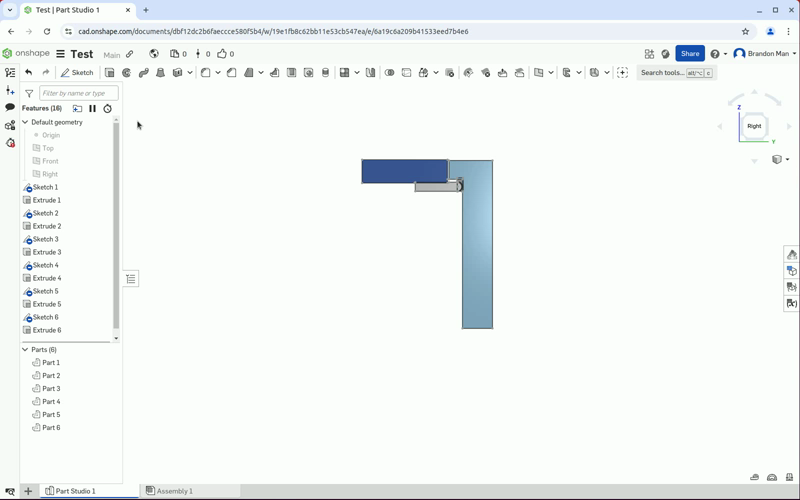
key(right, 2)
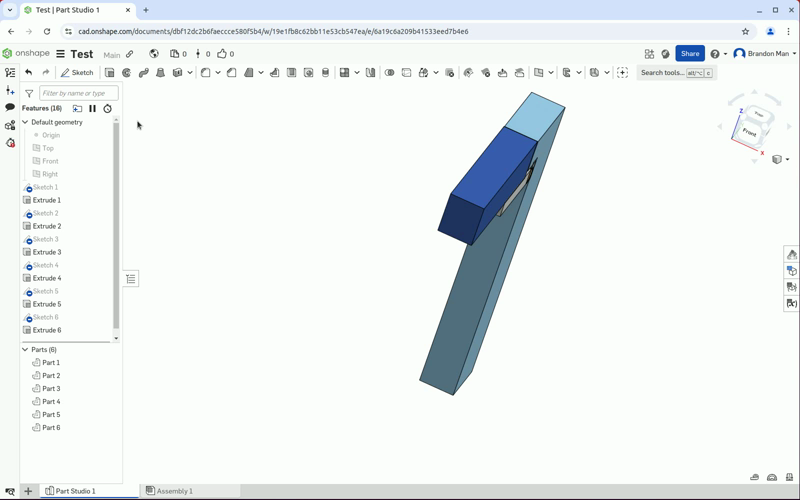
key(down, 2)
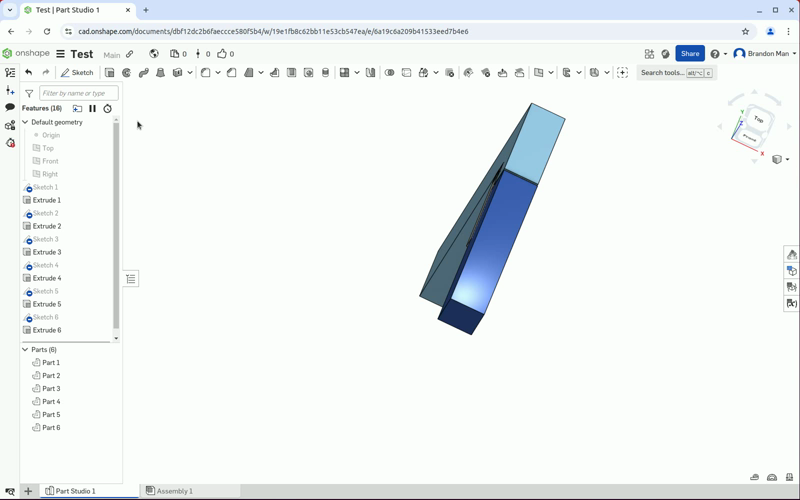
key(up, 2)
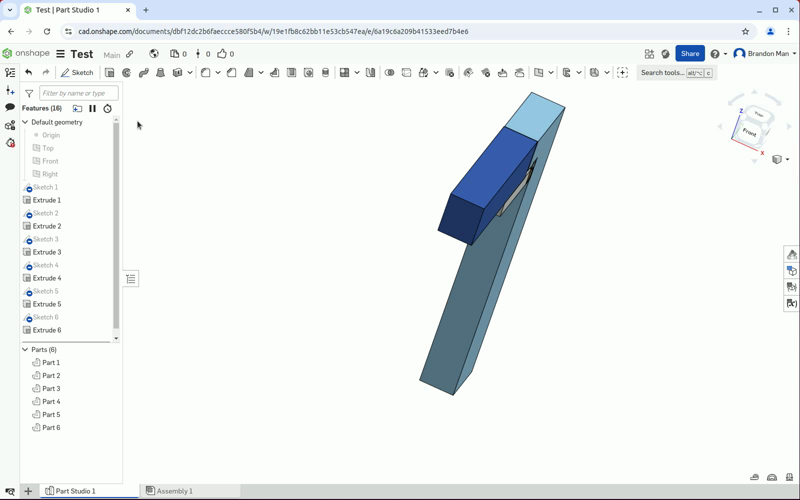
key(left, 2)
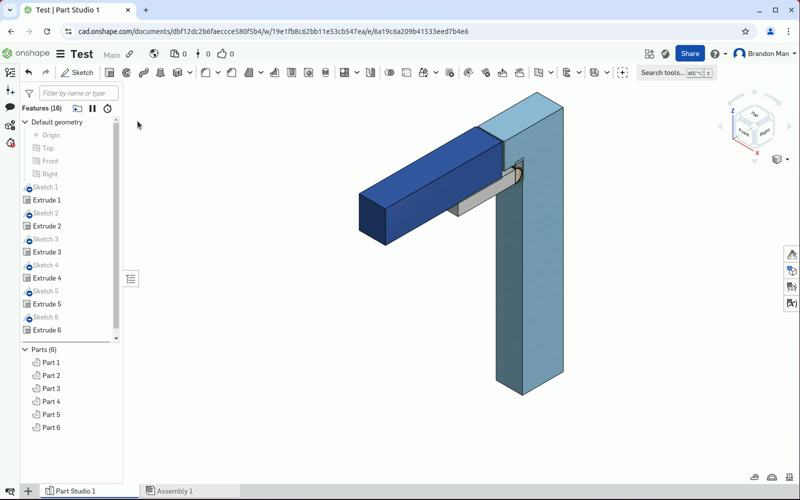
mouse_move(69, 189)
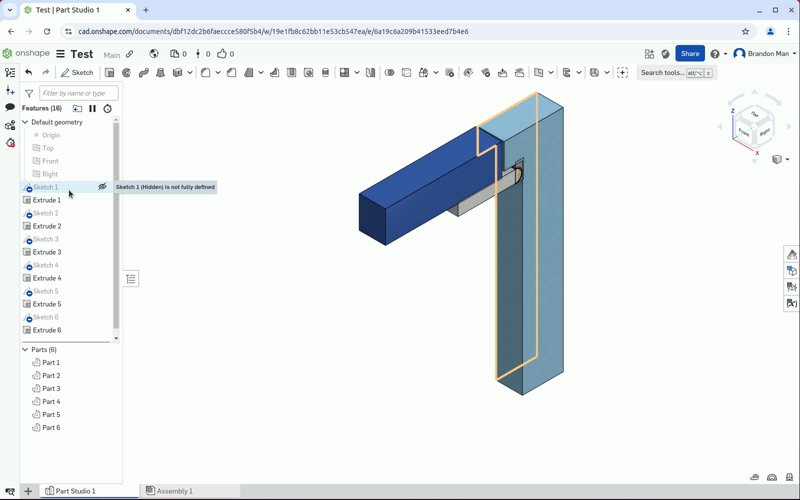
click(69, 189)